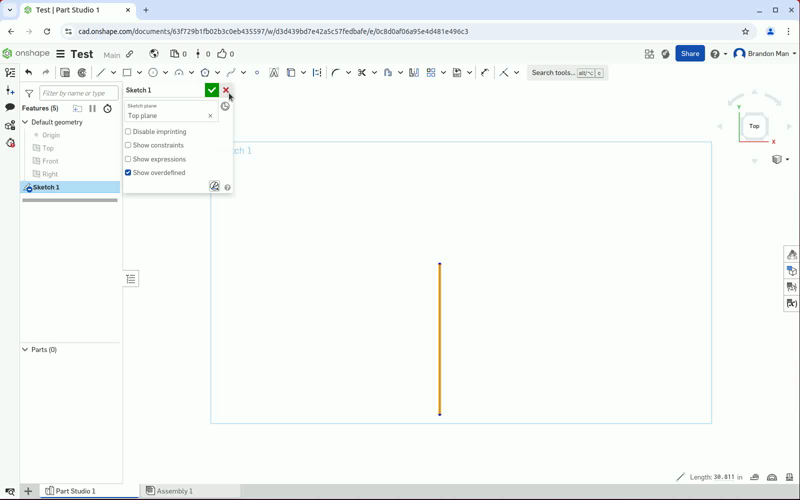
key(shift+h)
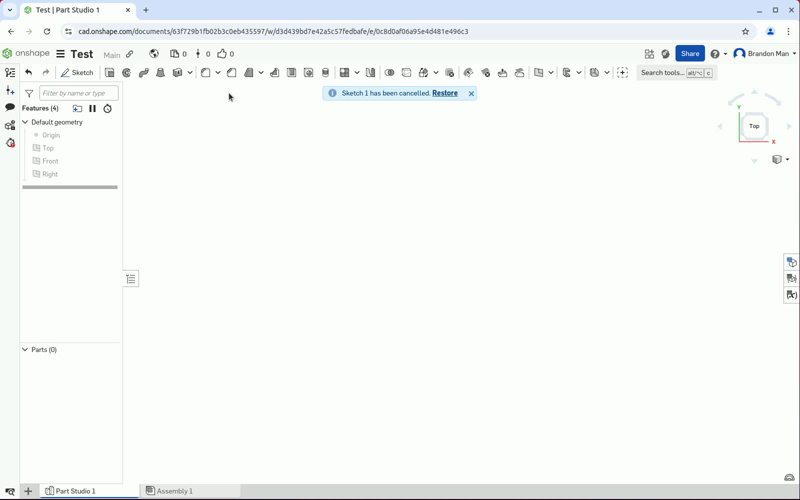
mouse_move(73, 352)
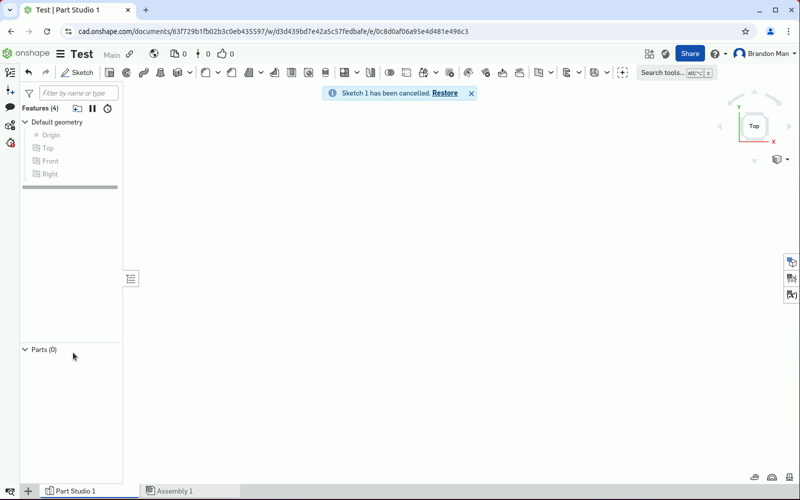
key(y)
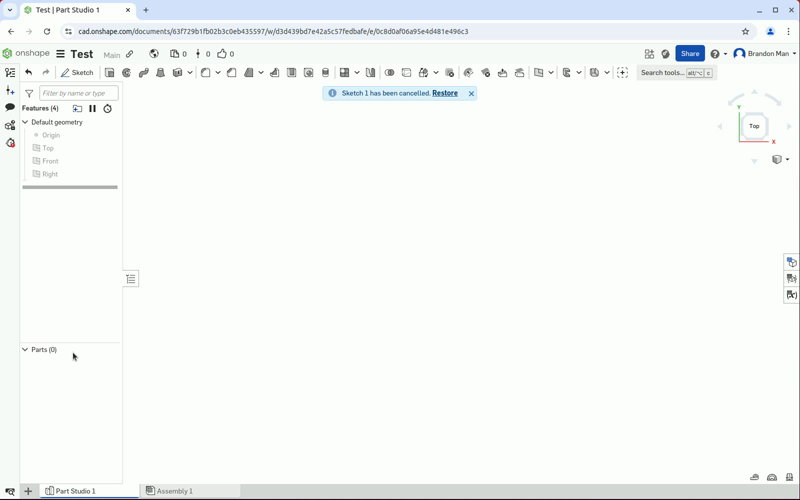
key(shift+p)
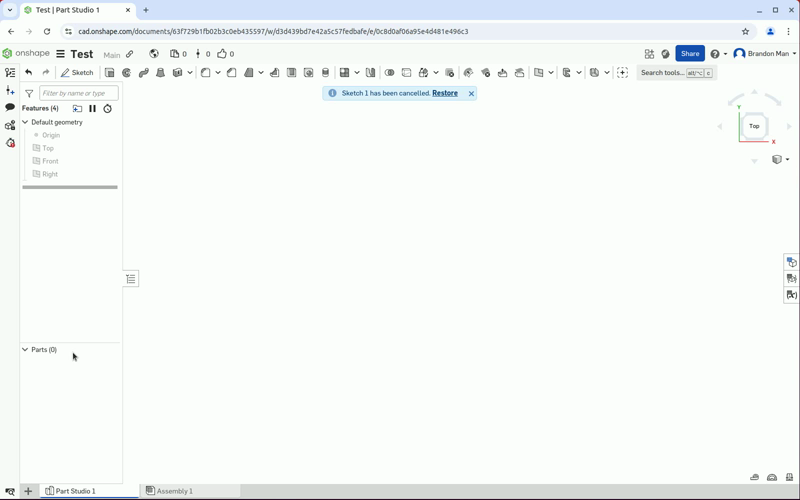
key(space)
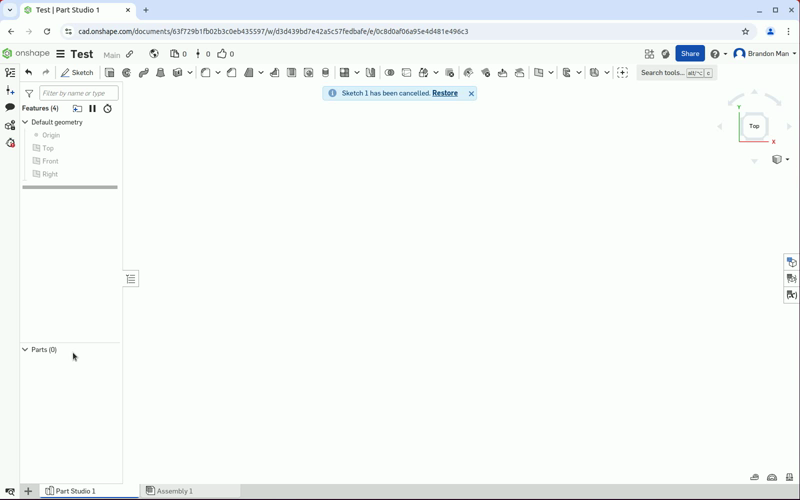
key_down(shift)
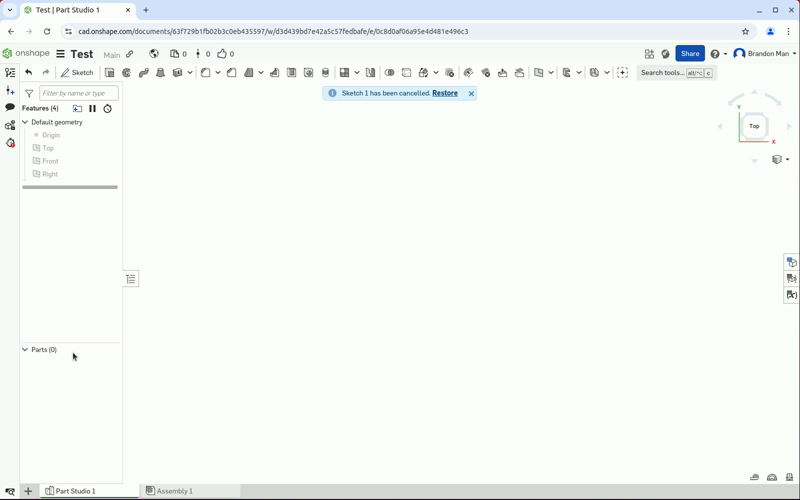
key(up)
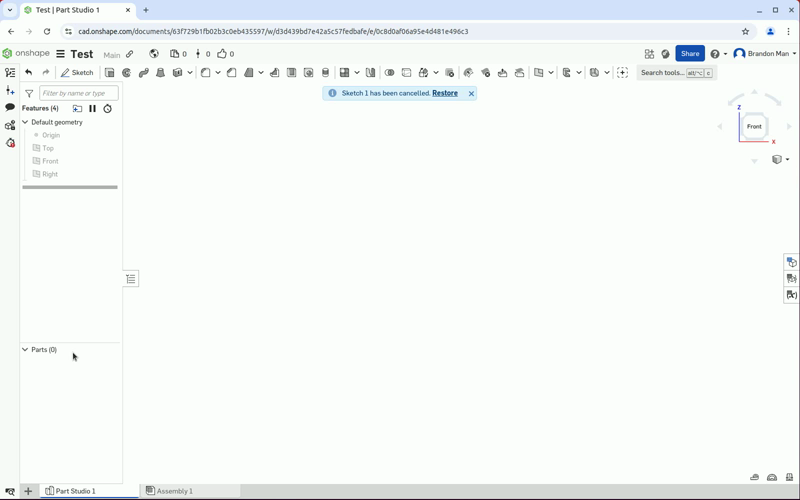
key_up(shift)
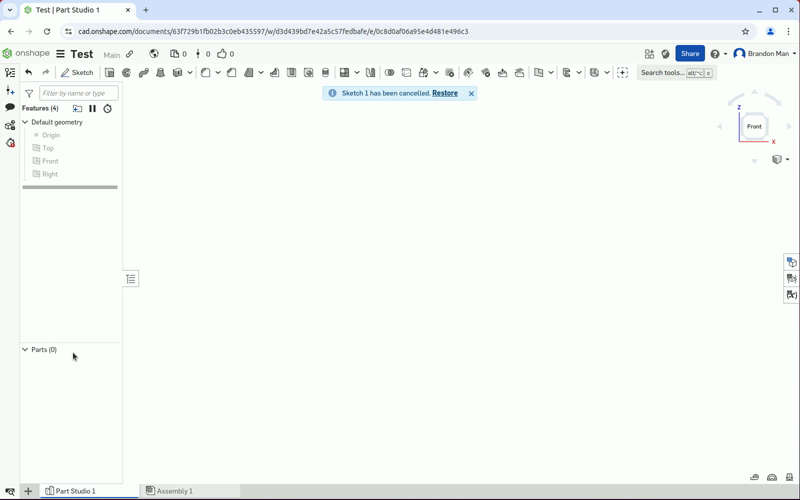
key(space)
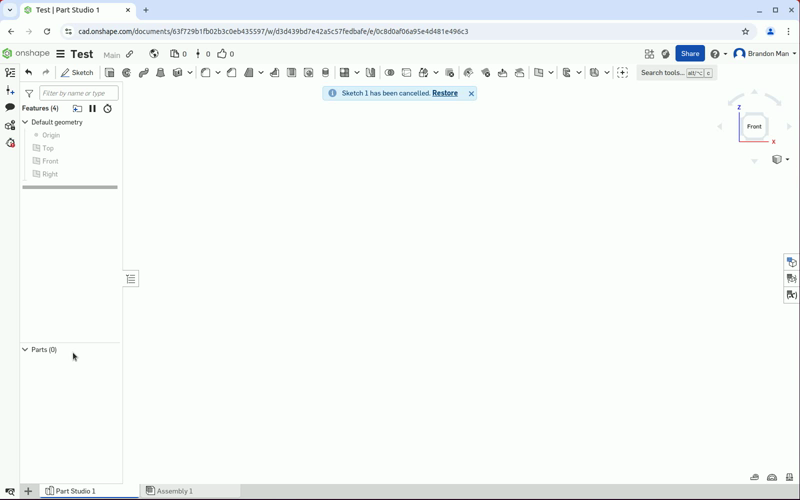
key_down(shift)
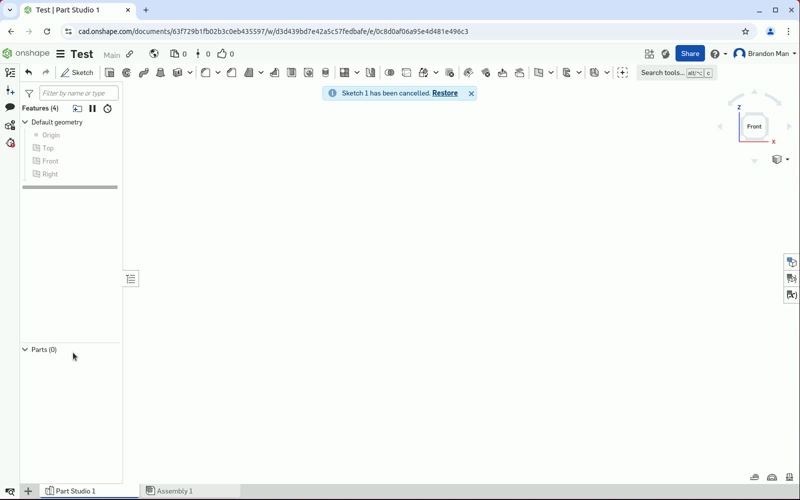
key(left)
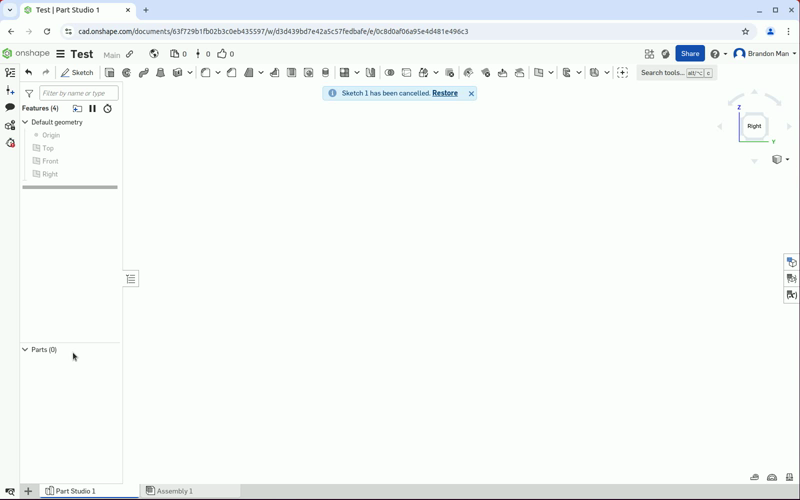
key_up(shift)
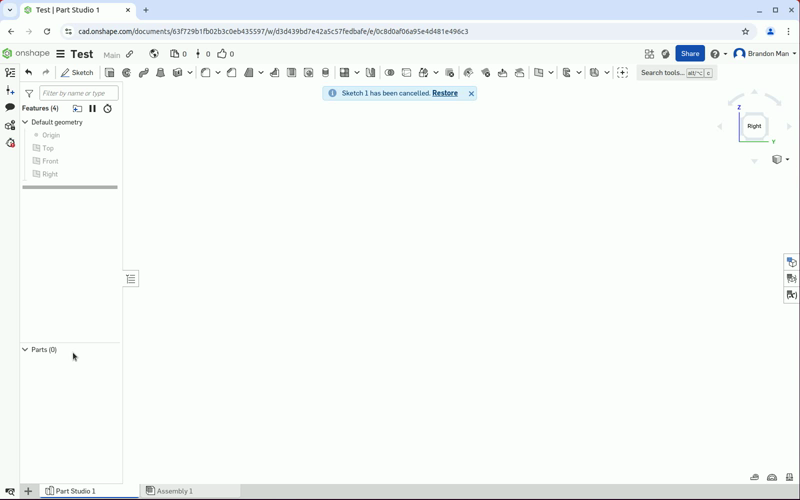
mouse_move(73, 352)
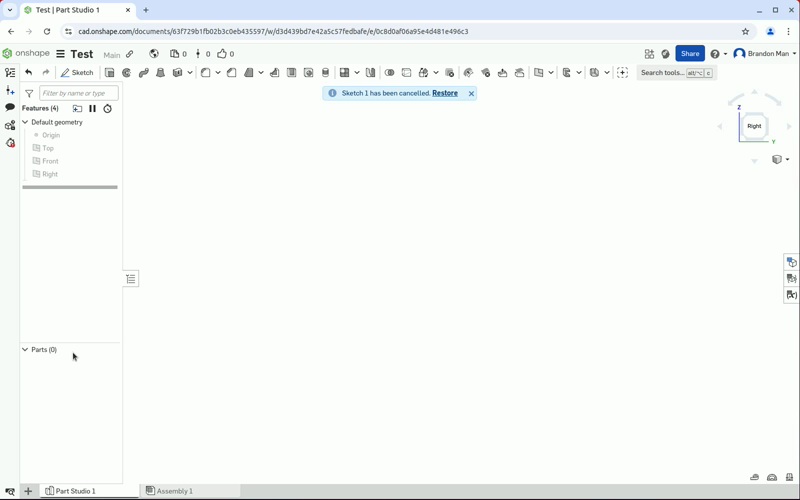
key(shift+y)
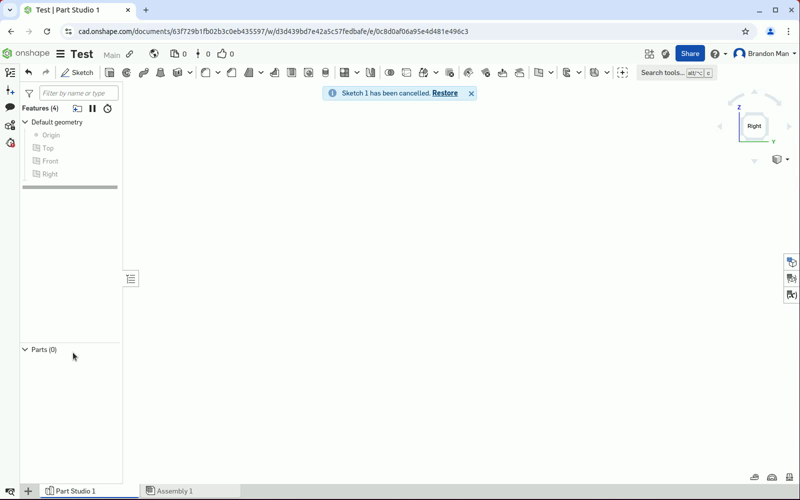
key(shift+s)
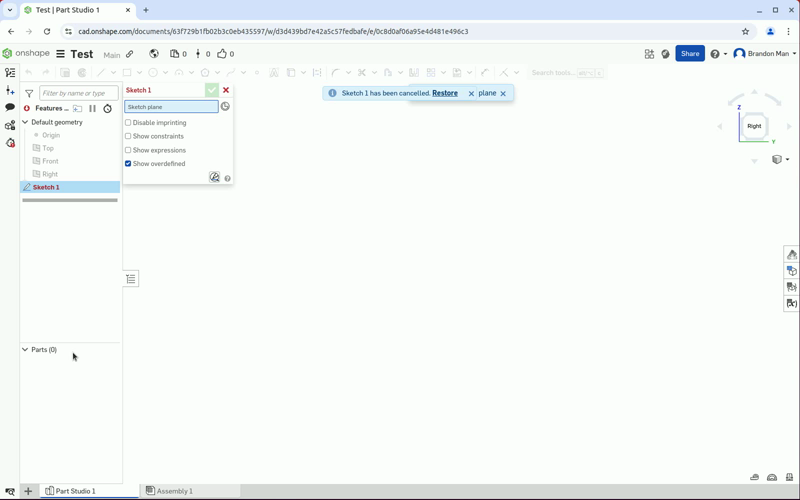
mouse_move(73, 176)
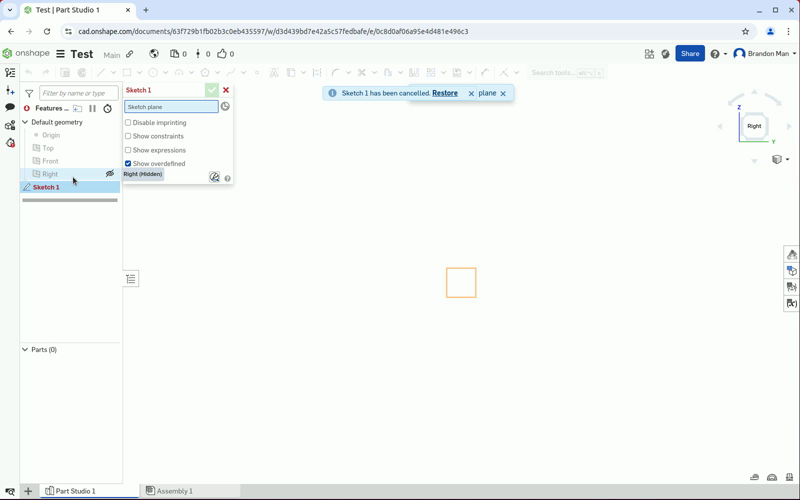
click(73, 176)
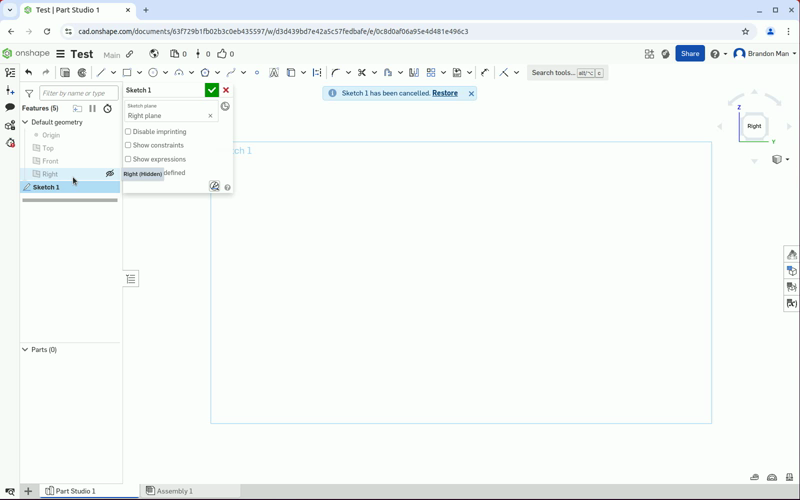
mouse_move(73, 352)
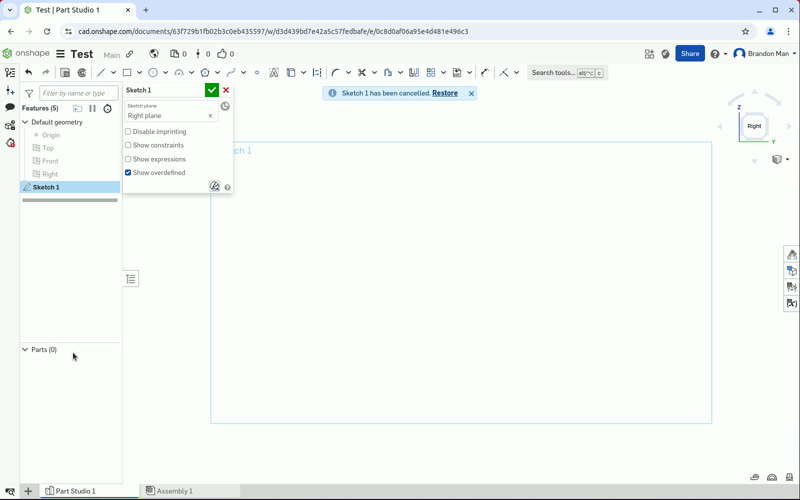
key(y)
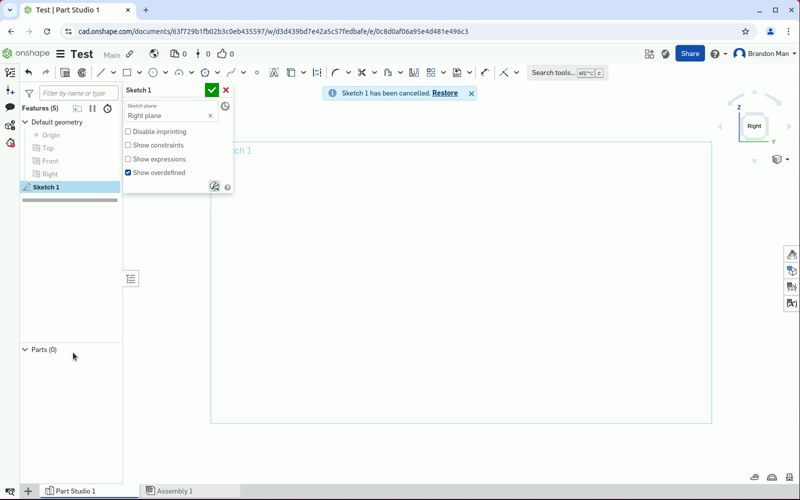
key(l)
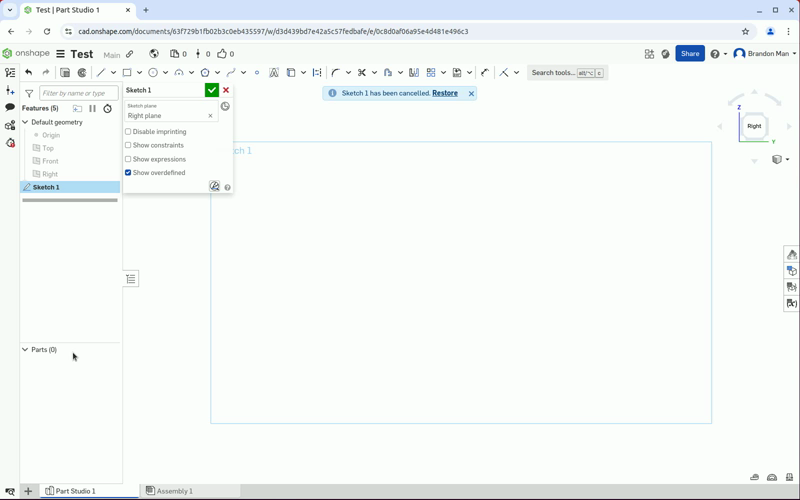
key_down(shift)
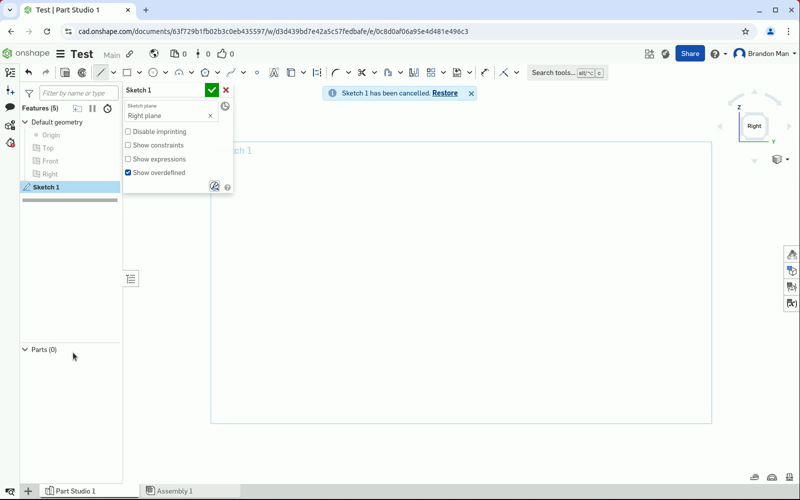
mouse_move(458, 285)
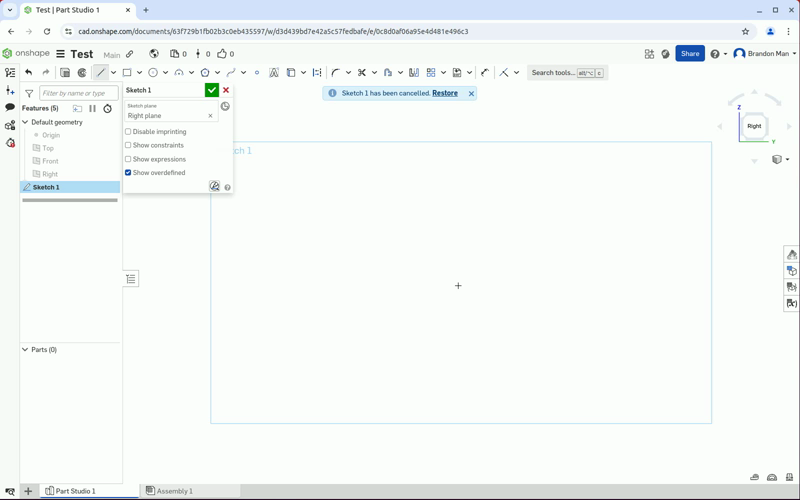
click(458, 285)
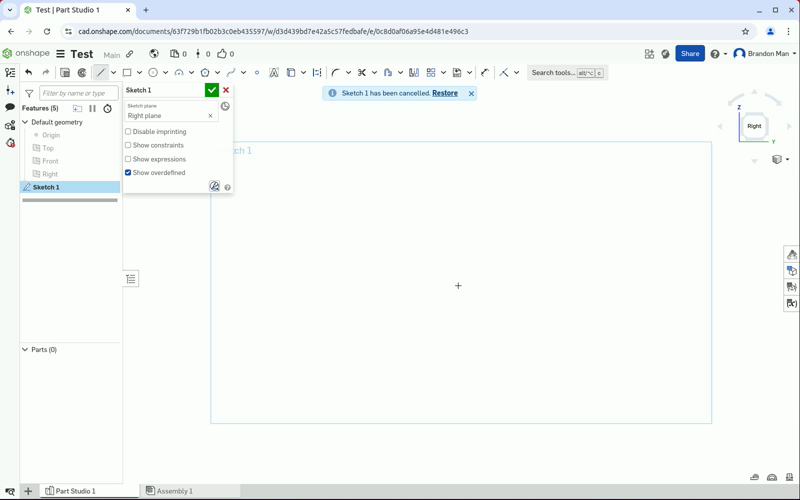
key_up(shift)
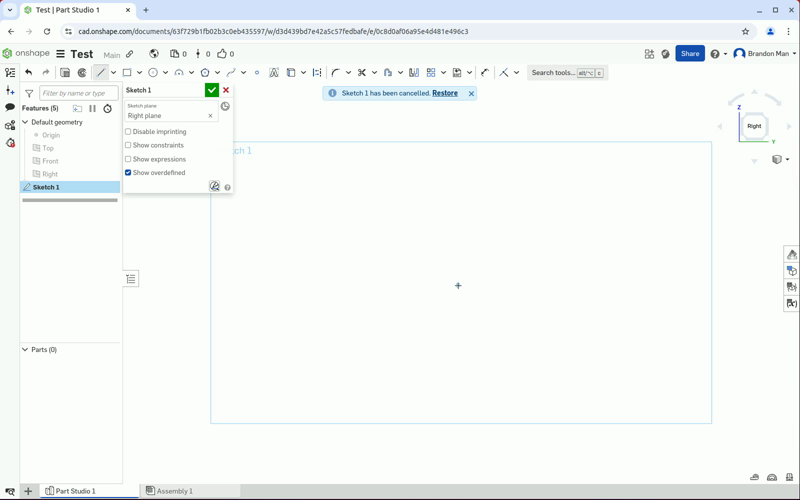
key_down(shift)
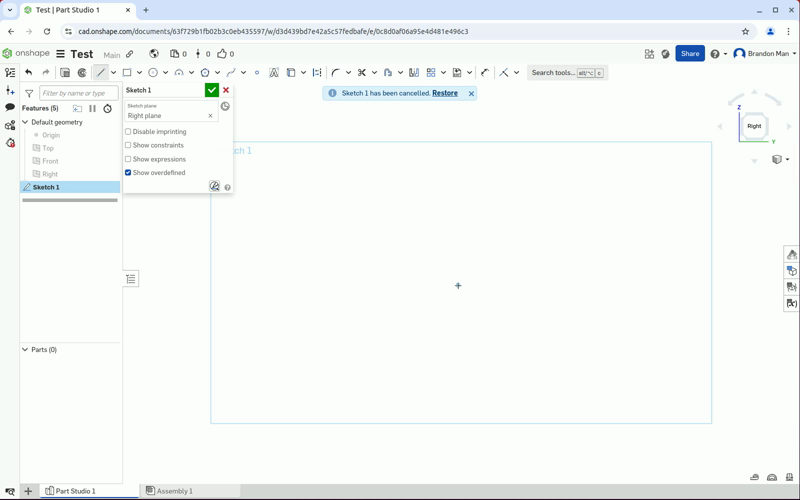
mouse_move(488, 285)
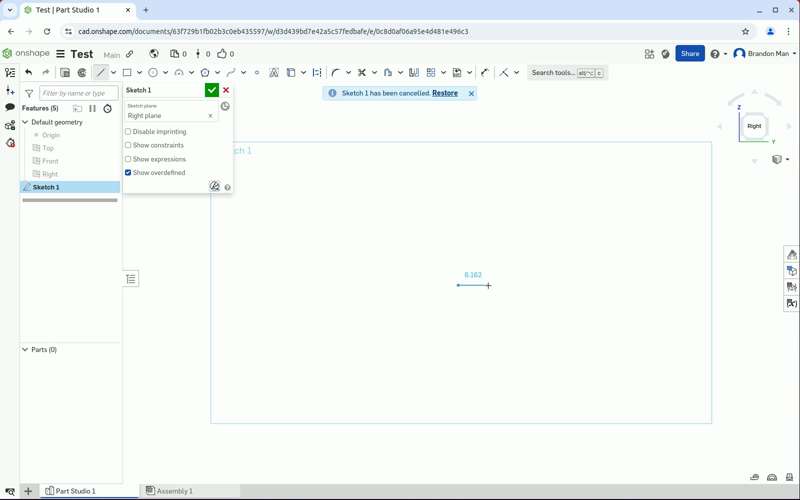
mouse_move(462, 285)
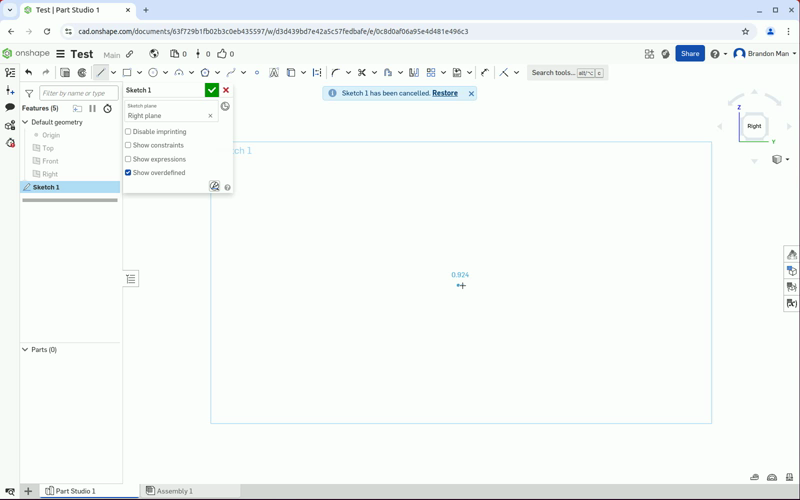
scroll(6)
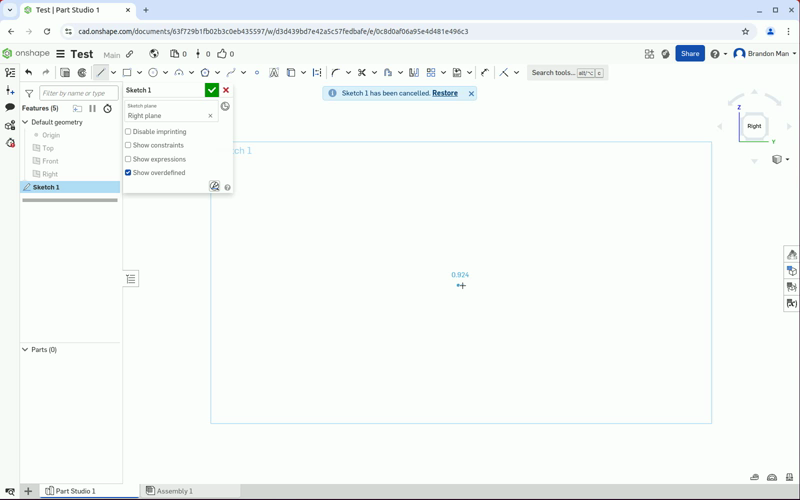
scroll(6)
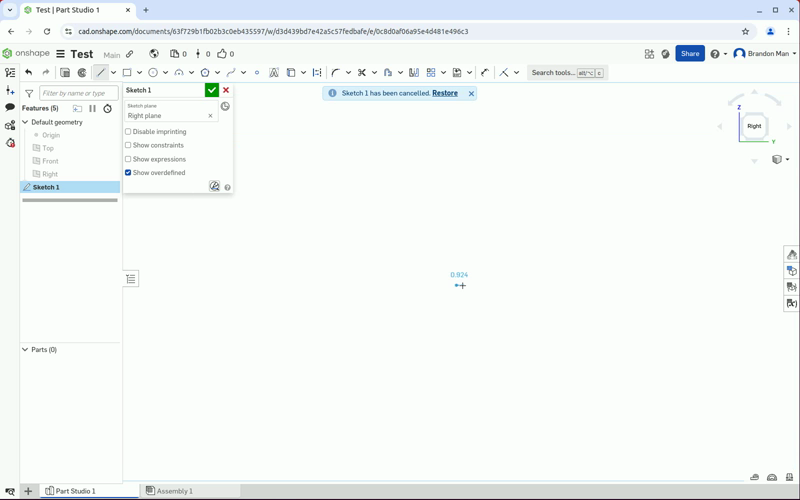
scroll(6)
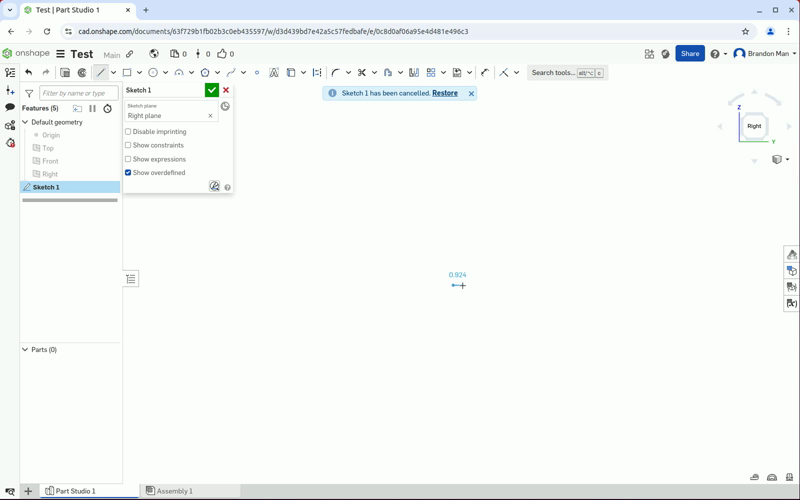
scroll(6)
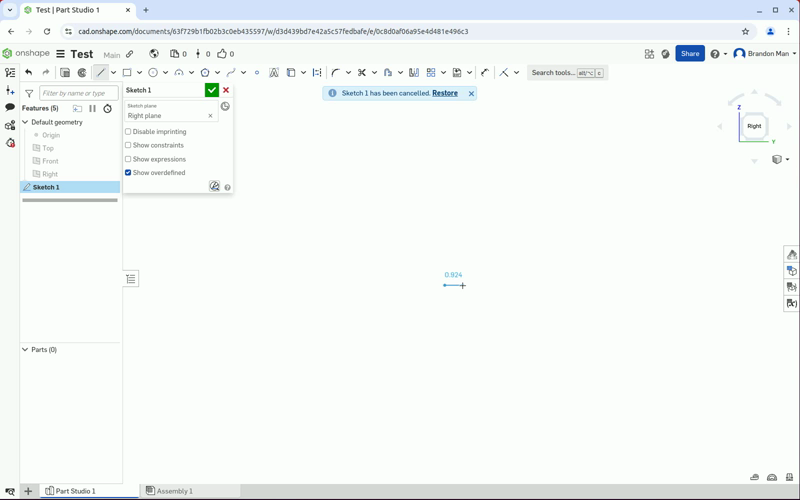
scroll(6)
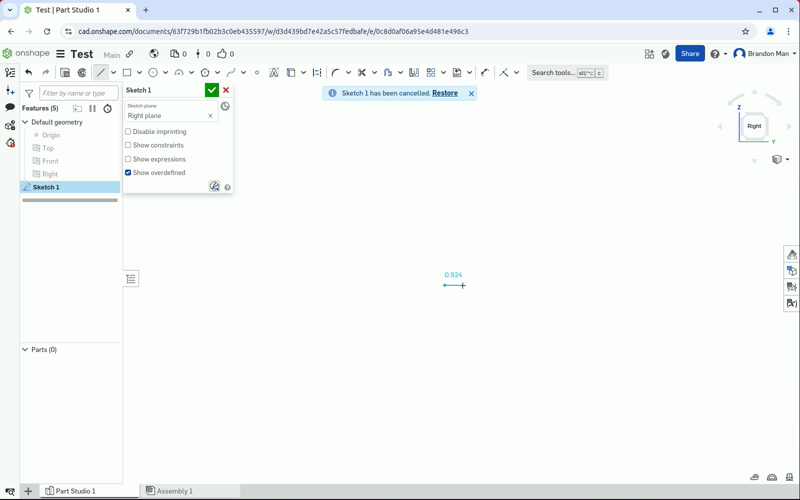
scroll(6)
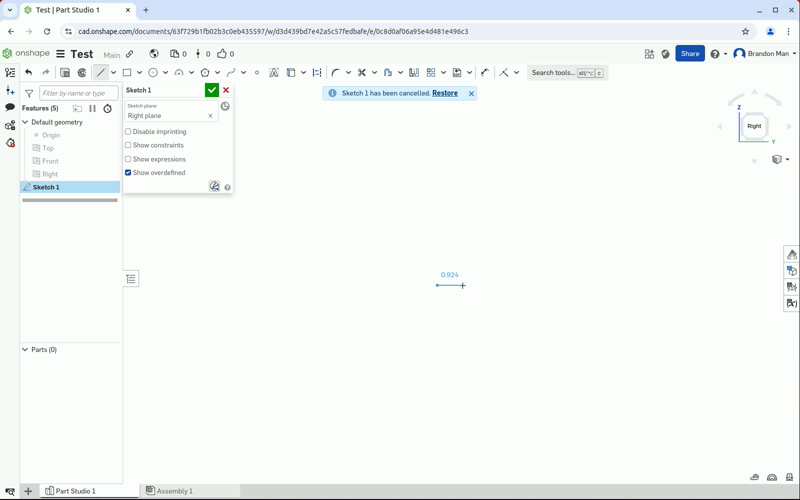
scroll(6)
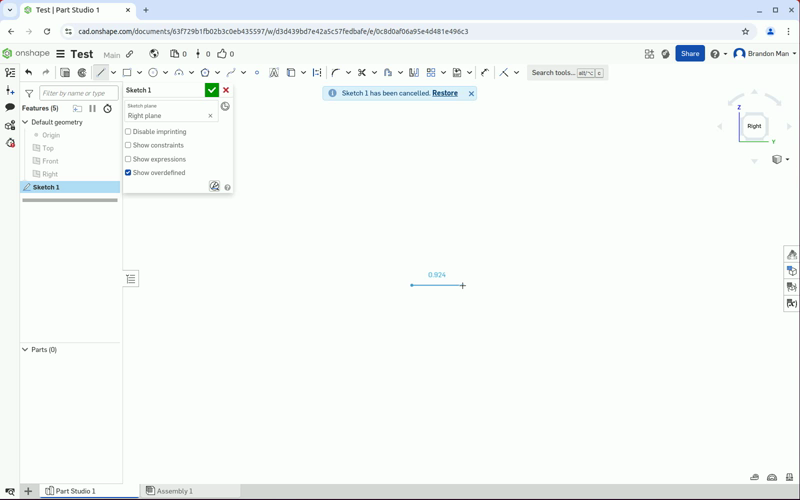
click(462, 285)
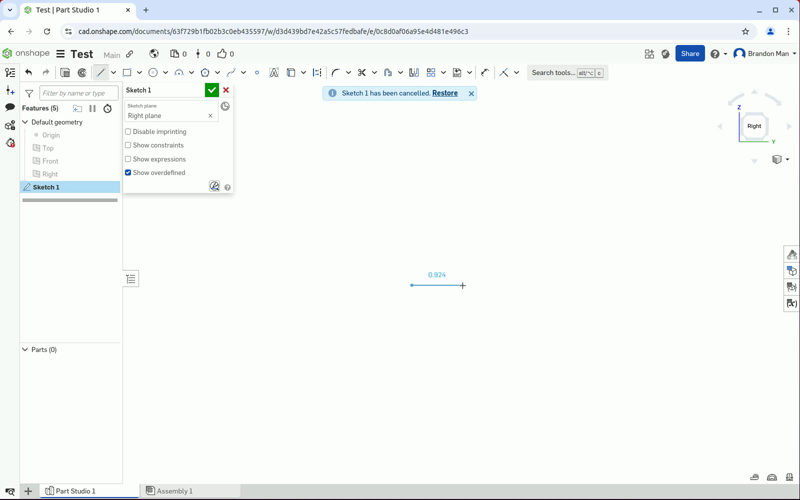
scroll(-6)
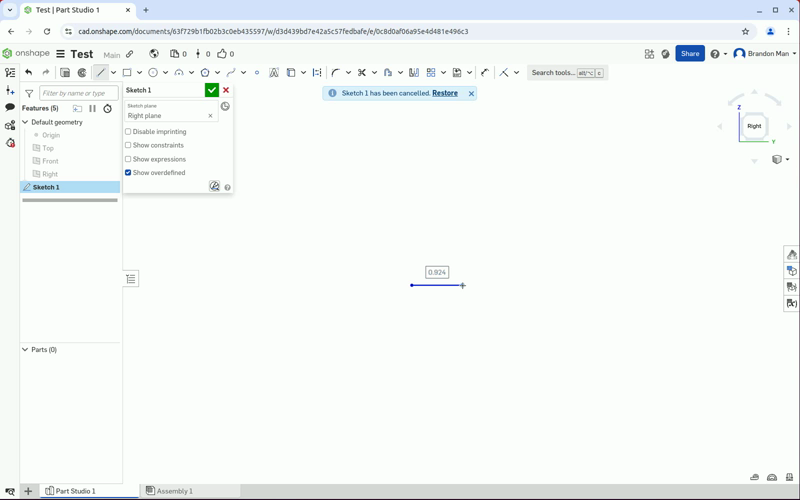
scroll(-6)
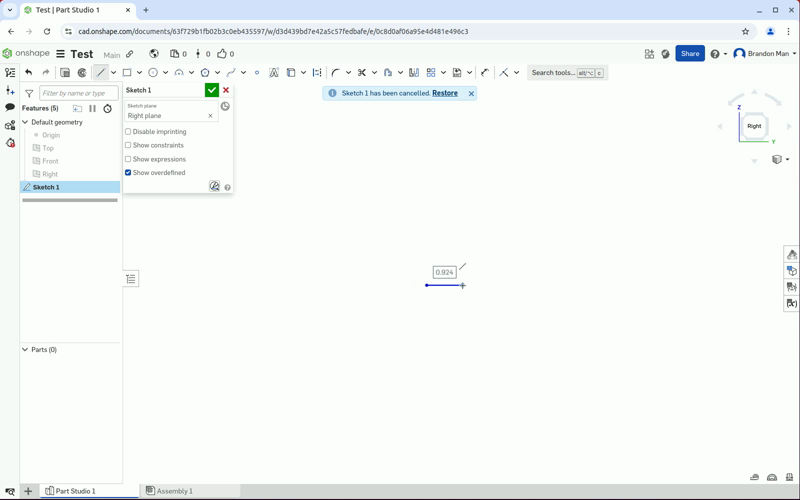
scroll(-6)
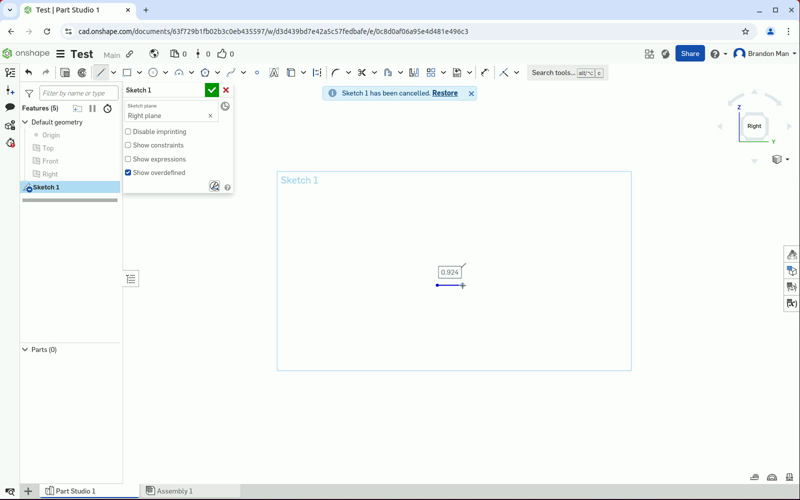
scroll(-6)
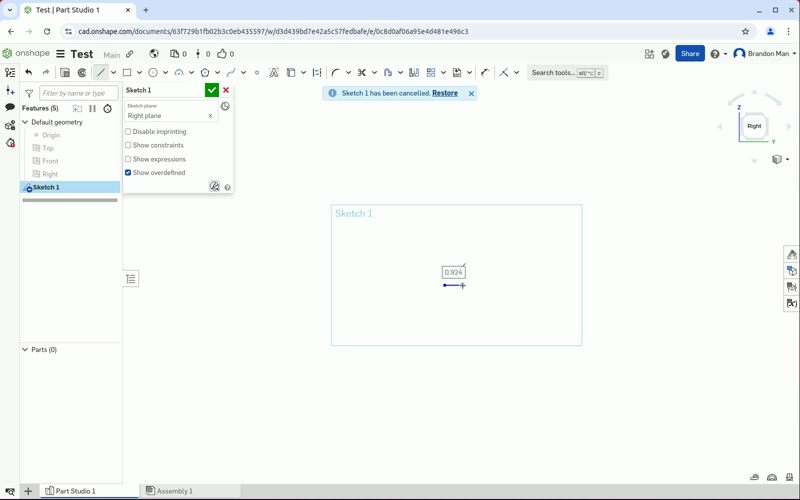
scroll(-6)
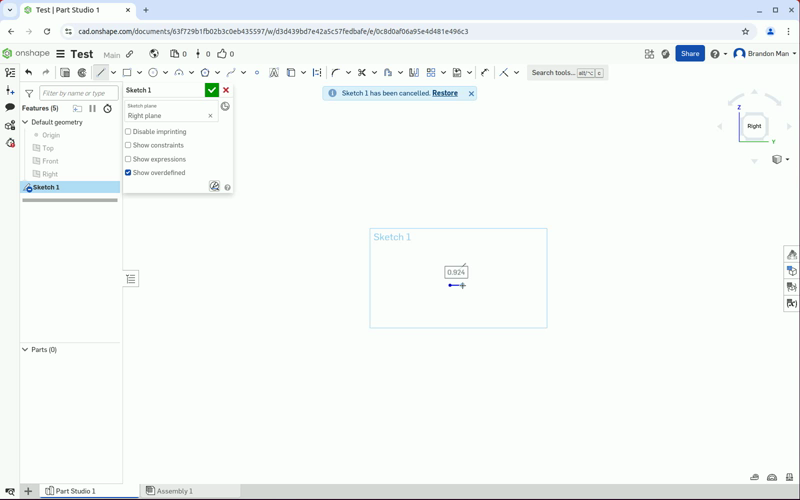
scroll(-6)
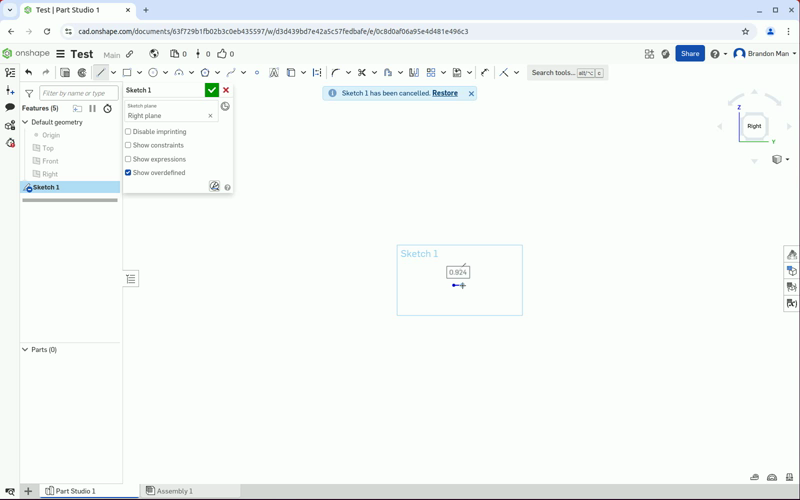
scroll(-6)
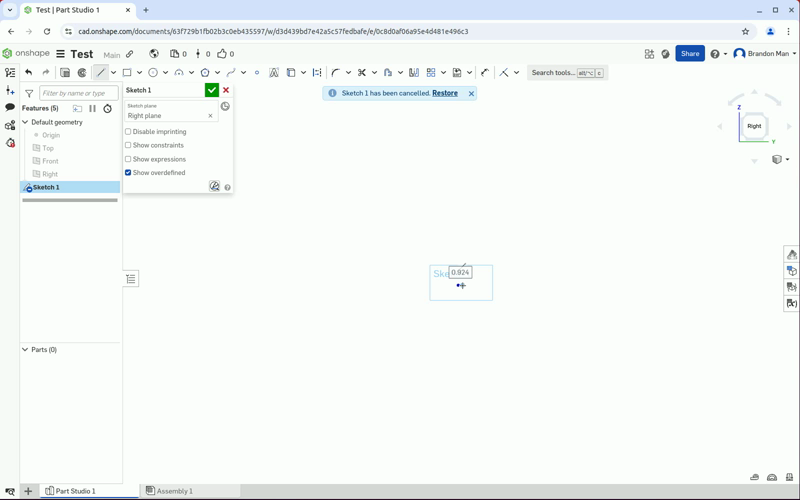
key_up(shift)
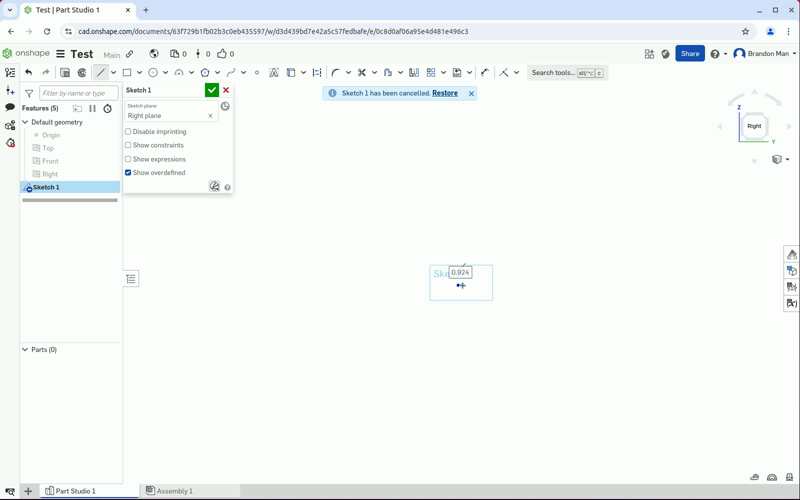
key_down(shift)
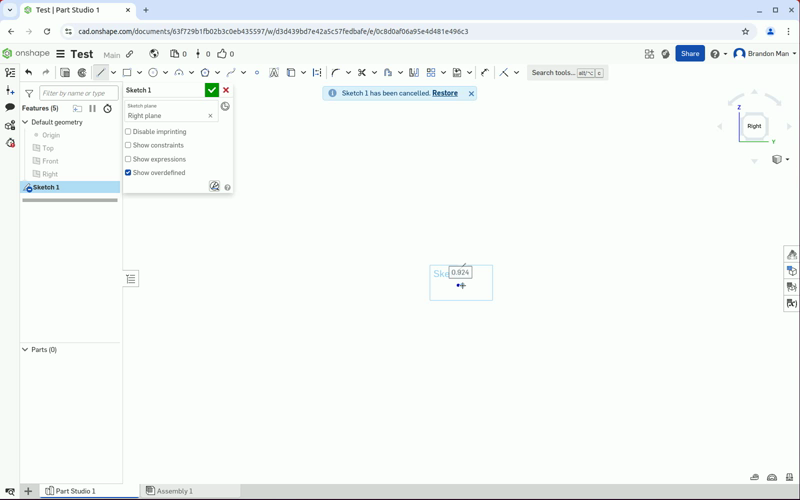
mouse_move(492, 285)
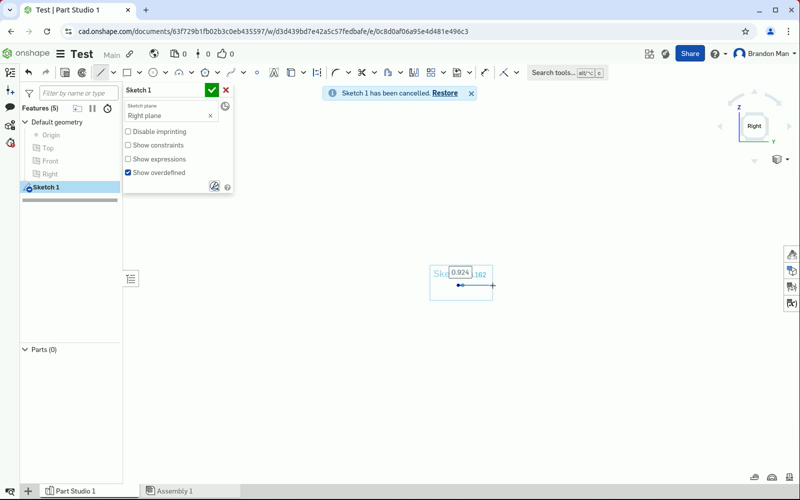
mouse_move(462, 280)
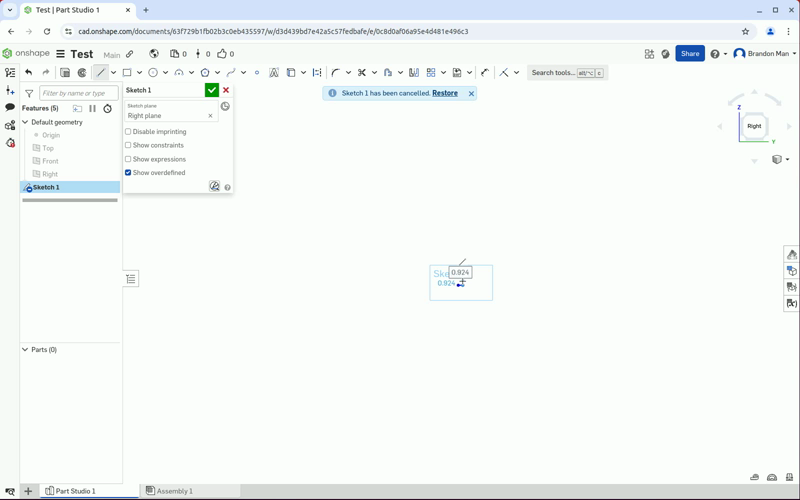
scroll(6)
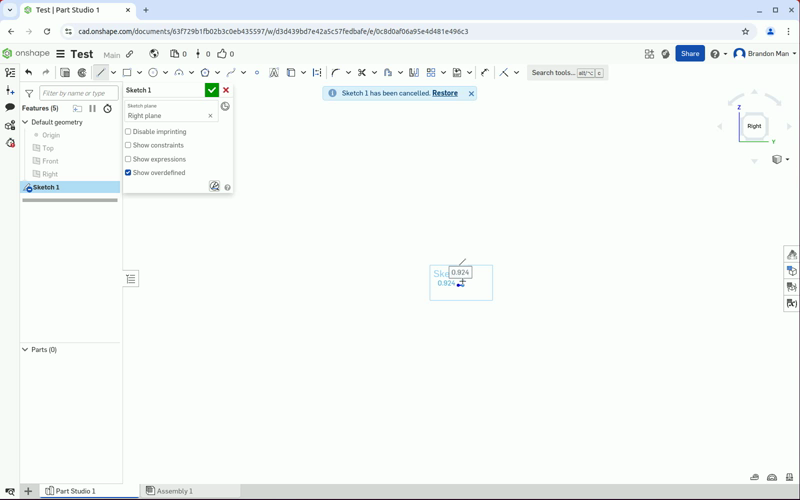
scroll(6)
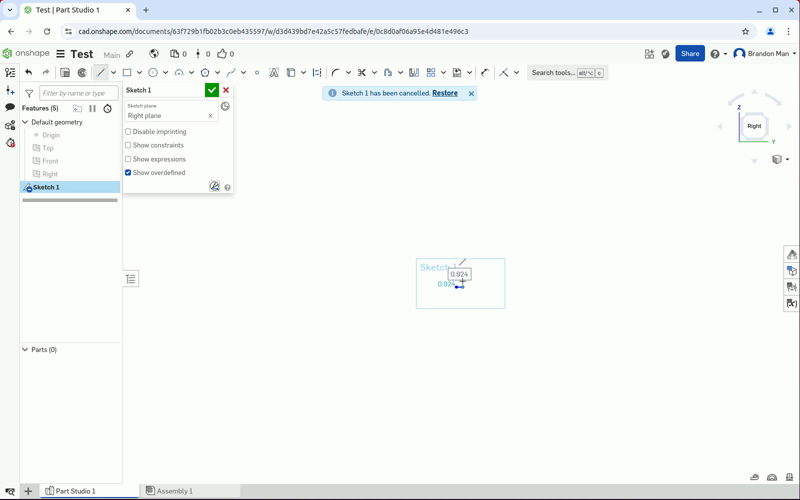
scroll(6)
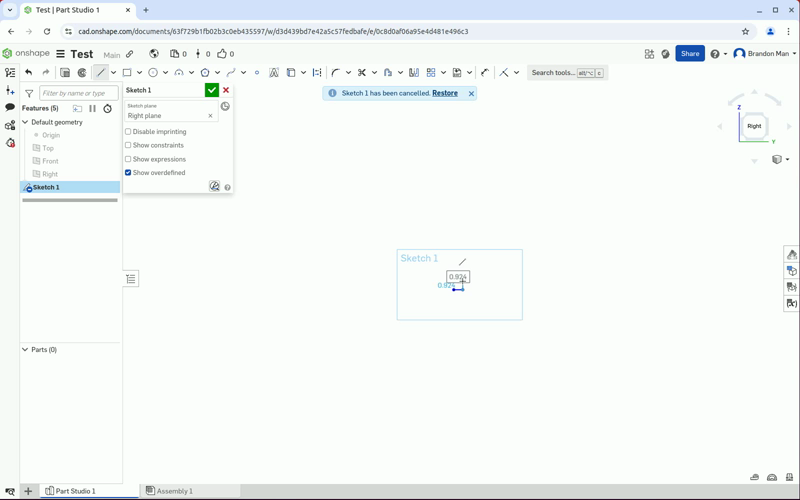
scroll(6)
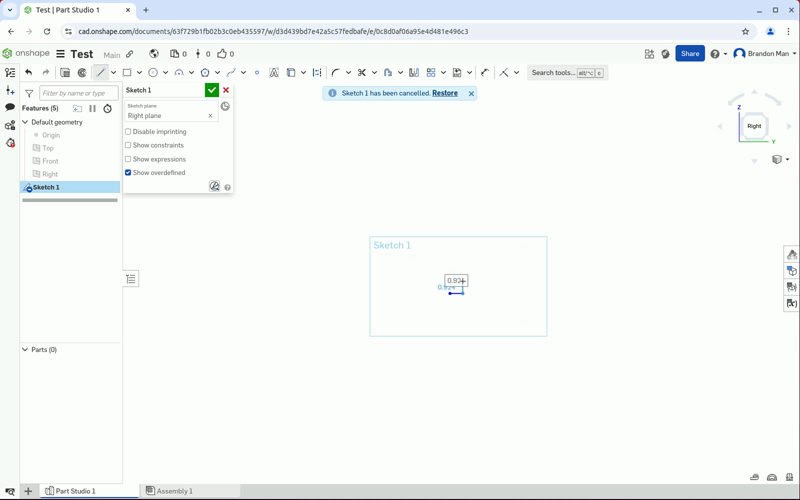
scroll(6)
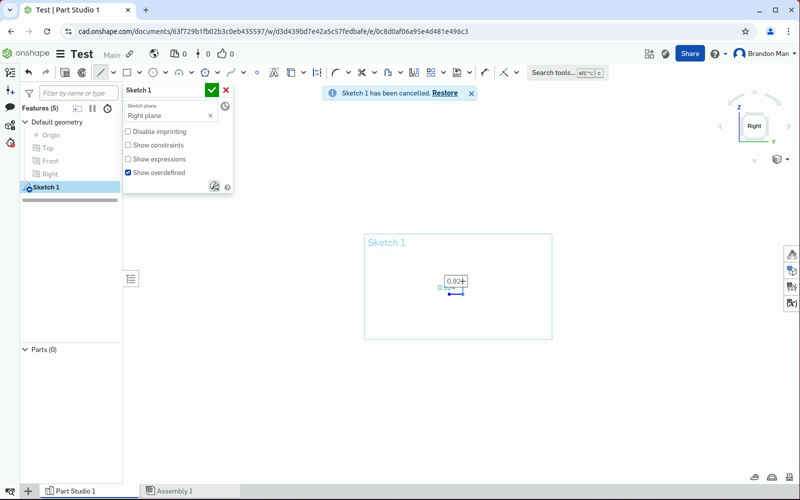
scroll(6)
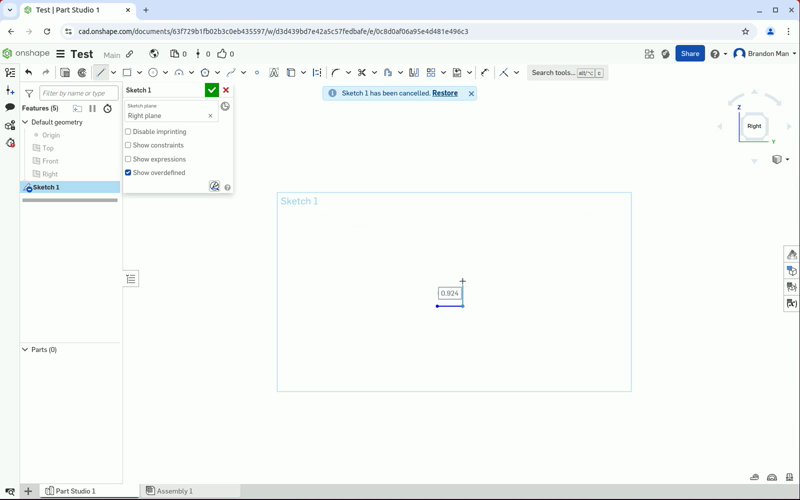
scroll(6)
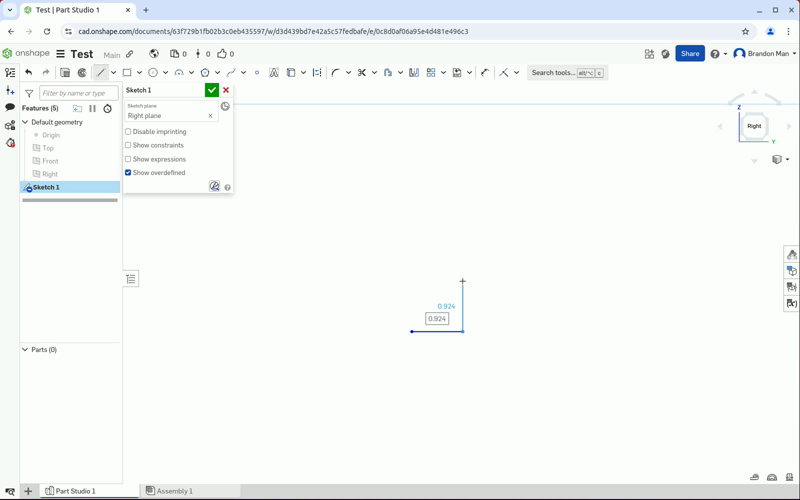
click(462, 280)
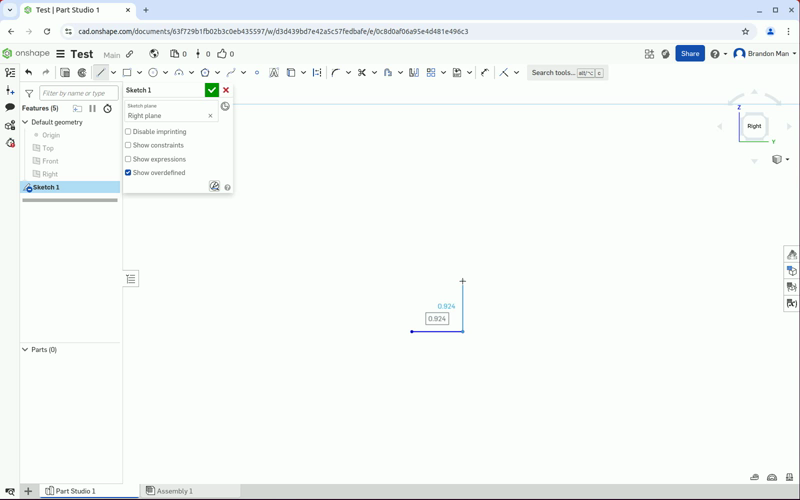
scroll(-6)
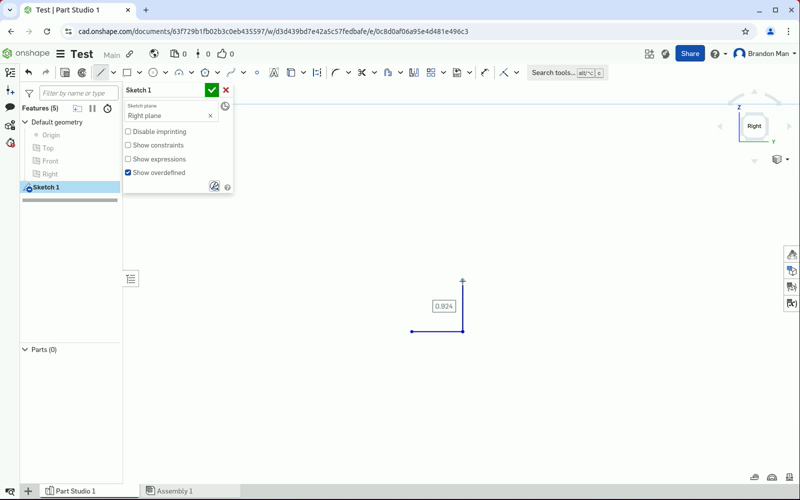
scroll(-6)
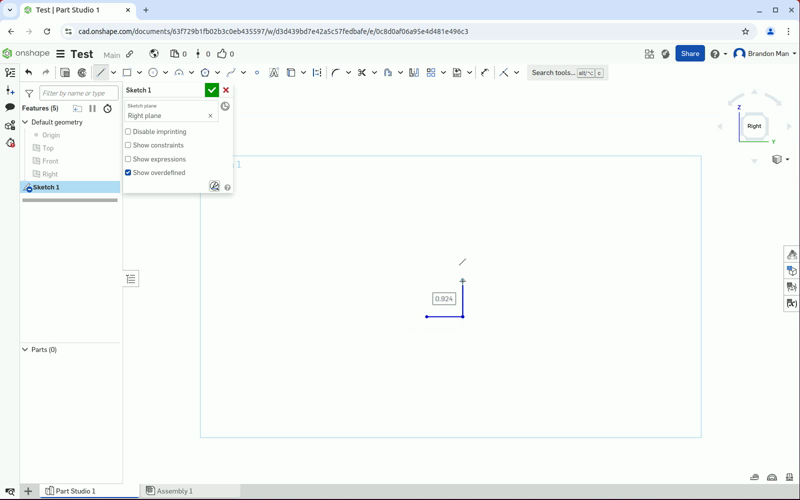
scroll(-6)
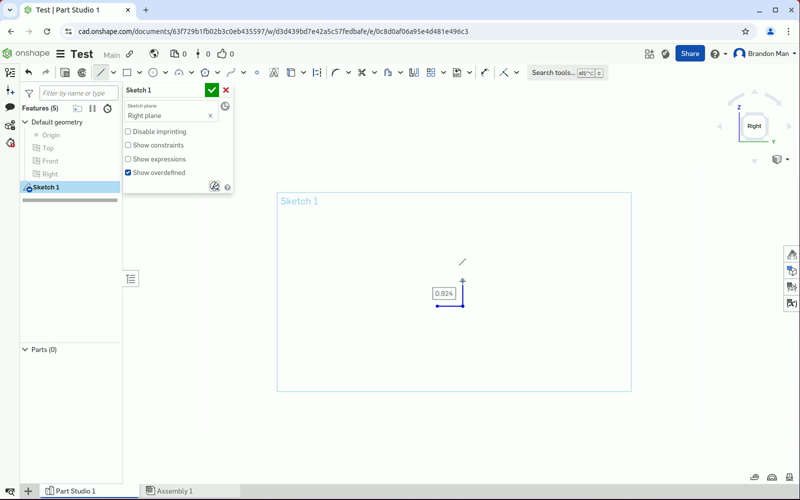
scroll(-6)
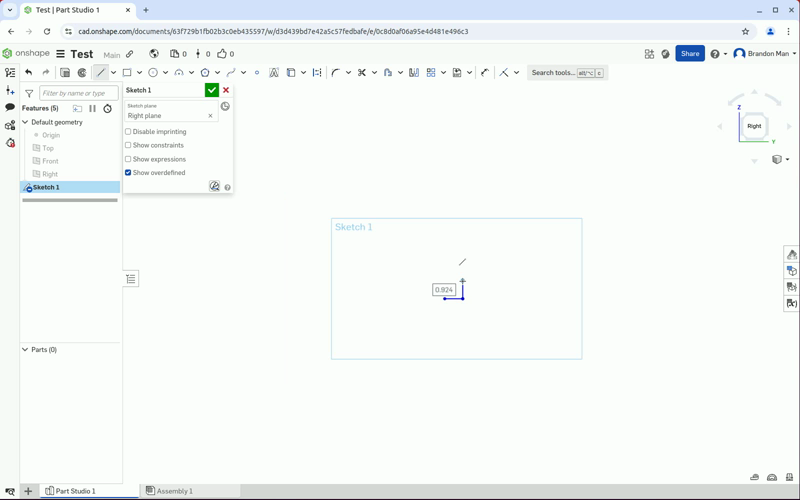
scroll(-6)
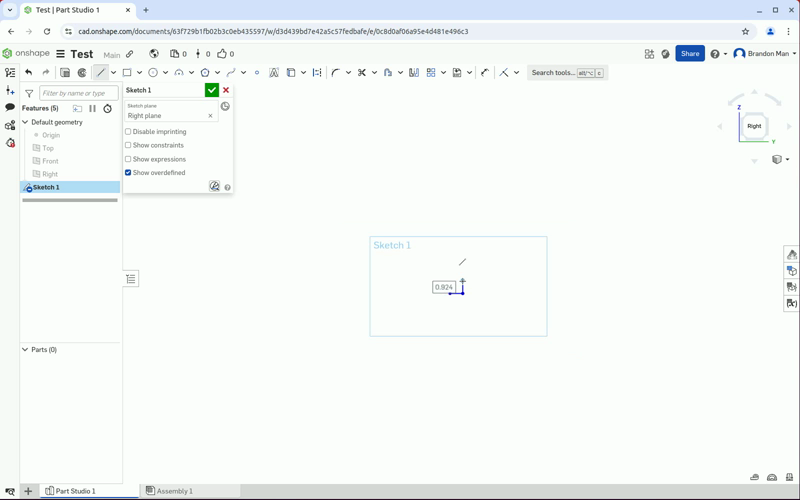
scroll(-6)
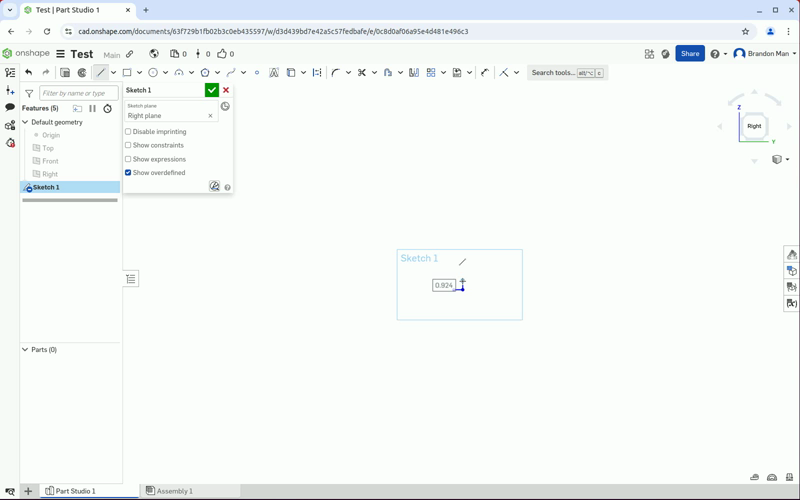
scroll(-6)
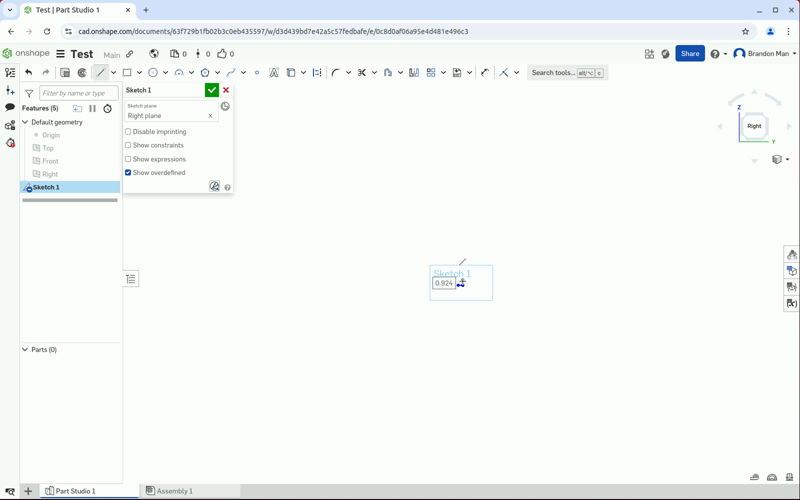
key_up(shift)
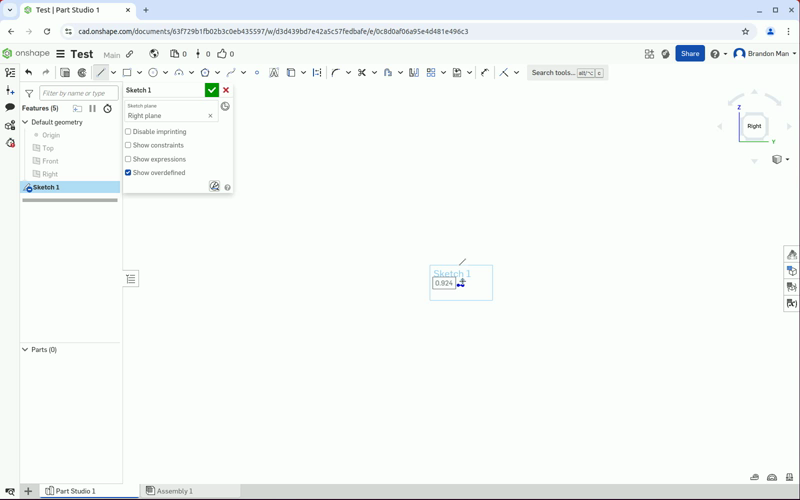
key_down(shift)
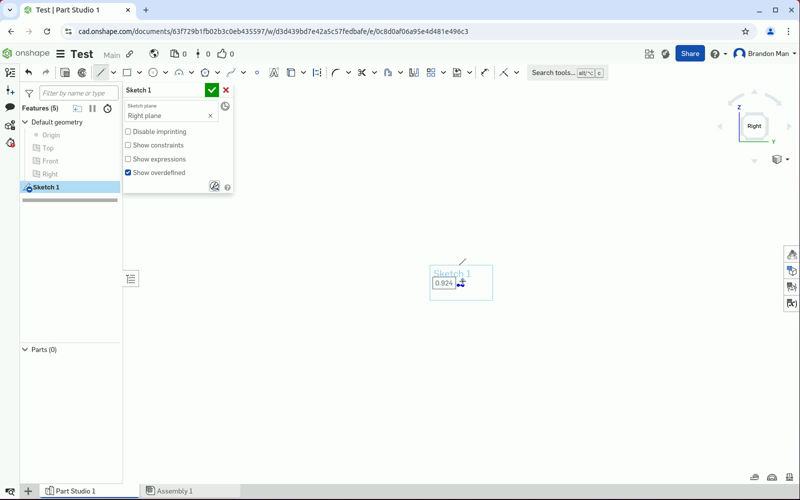
mouse_move(492, 280)
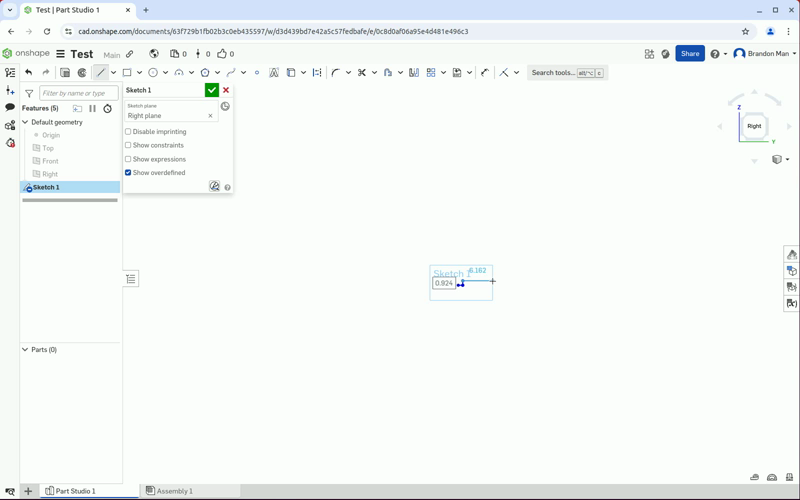
mouse_move(458, 280)
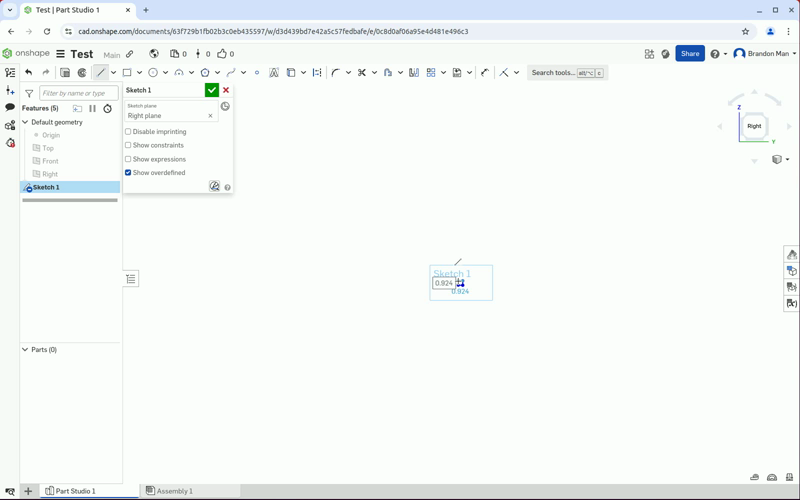
scroll(6)
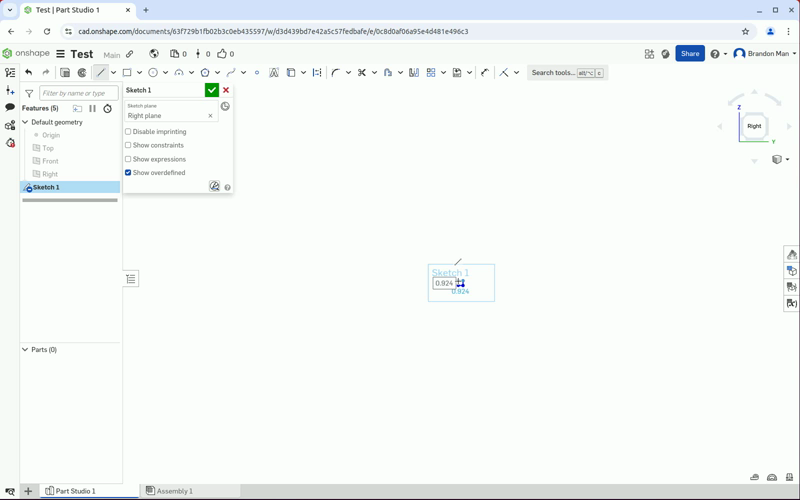
scroll(6)
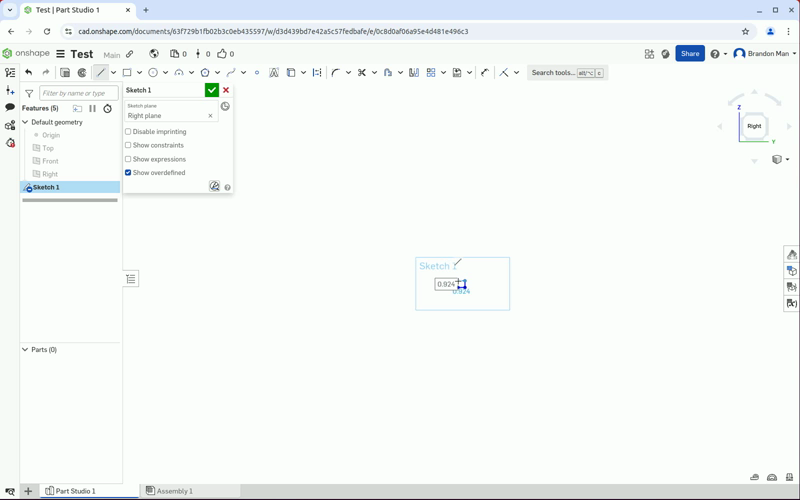
scroll(6)
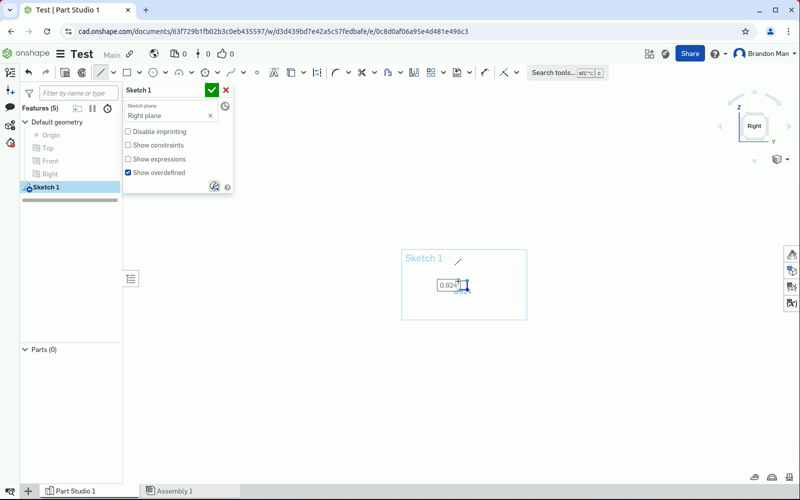
scroll(6)
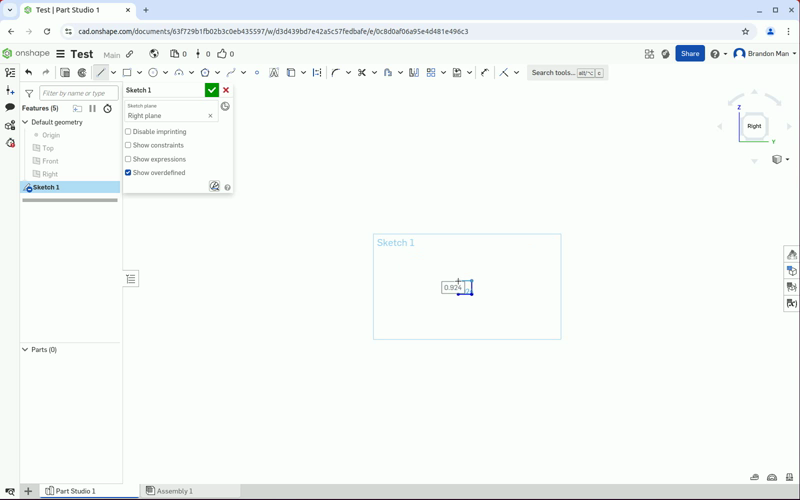
scroll(6)
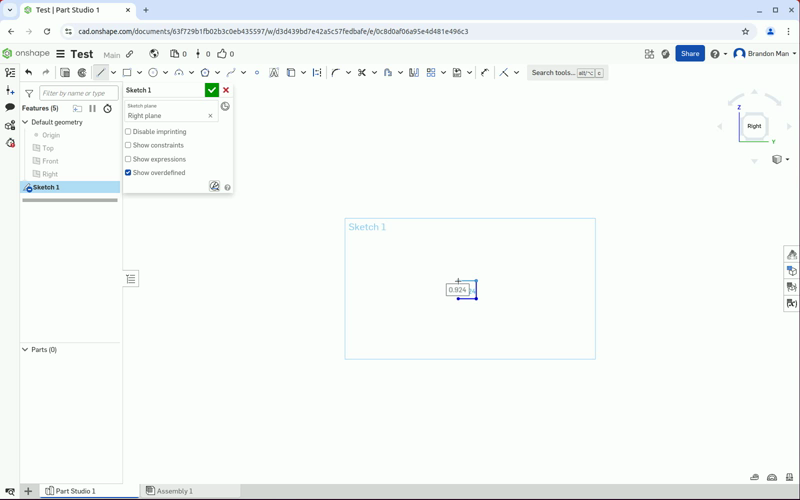
scroll(6)
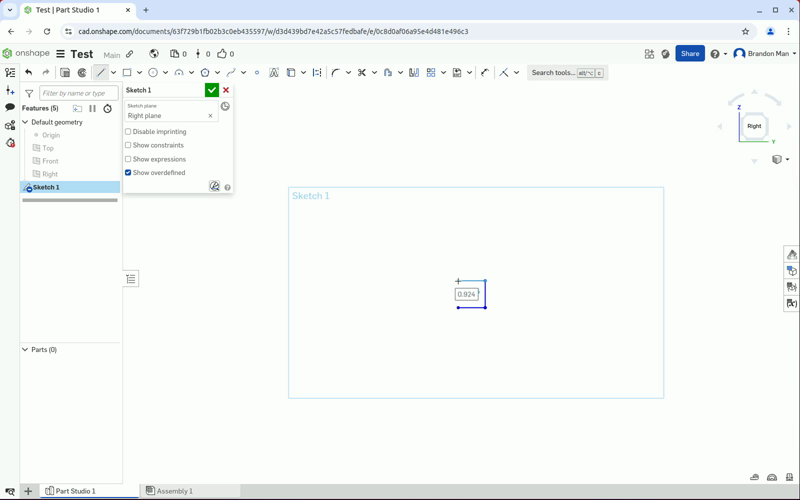
scroll(6)
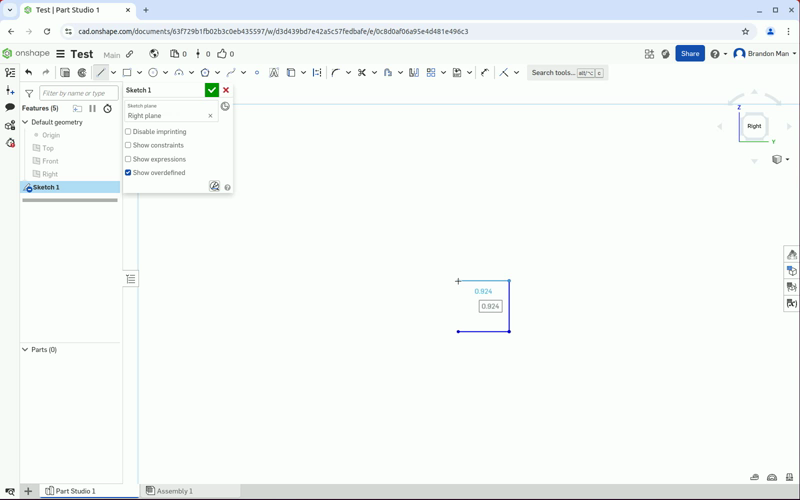
click(458, 280)
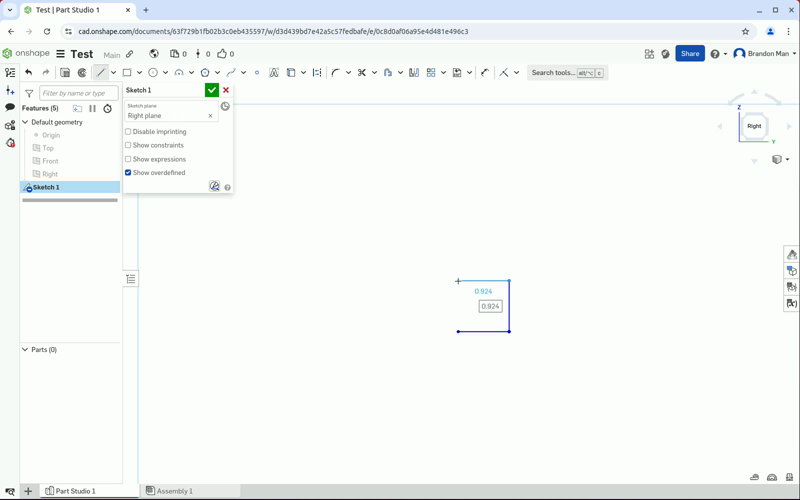
scroll(-6)
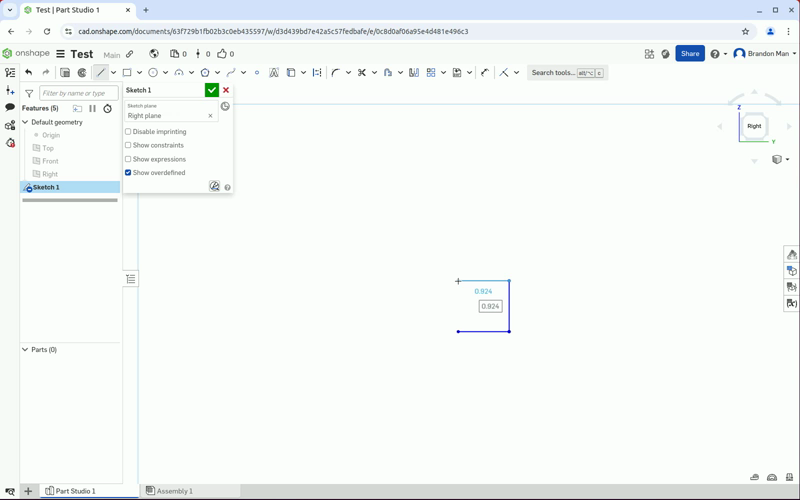
scroll(-6)
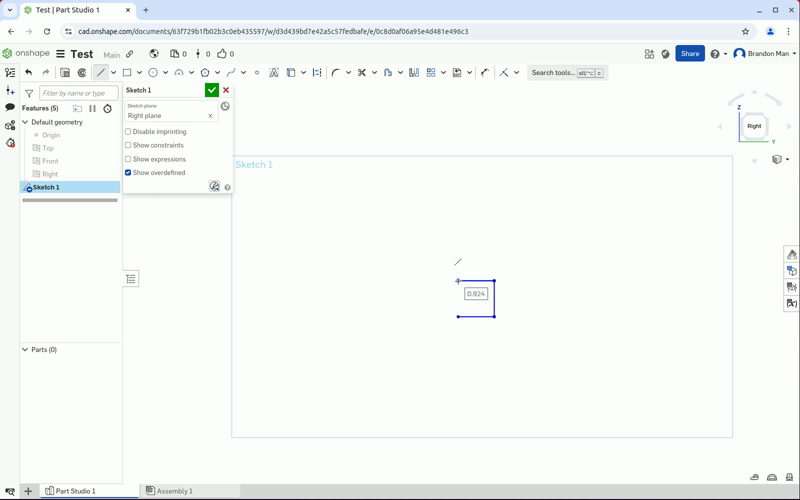
scroll(-6)
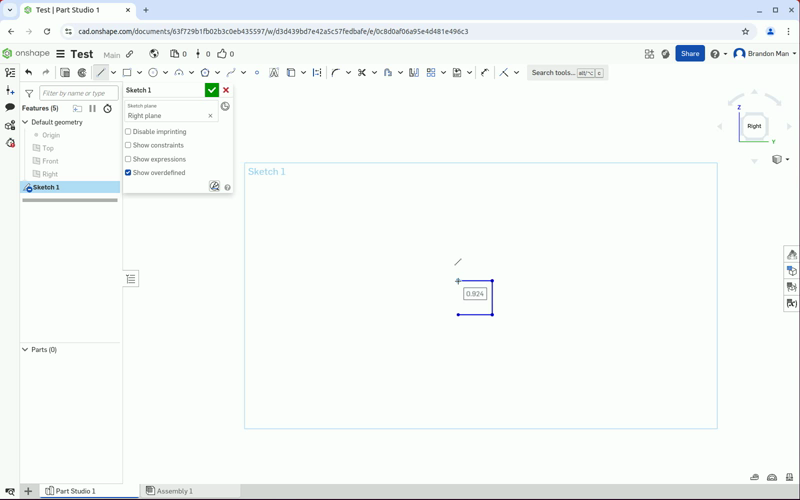
scroll(-6)
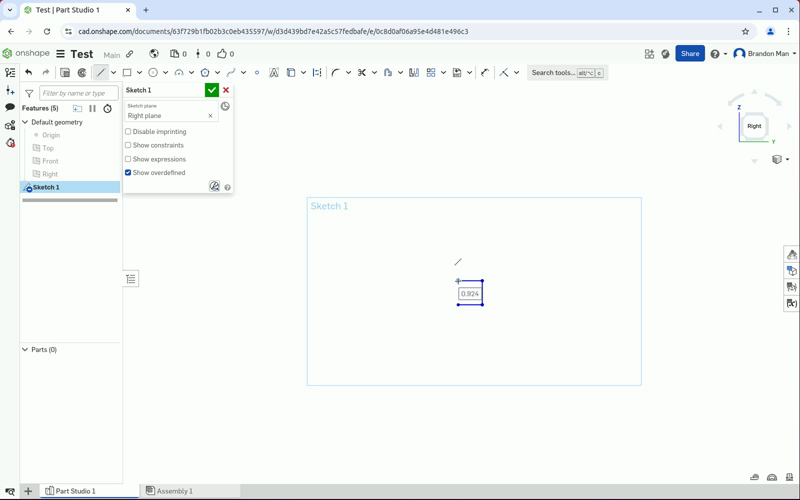
scroll(-6)
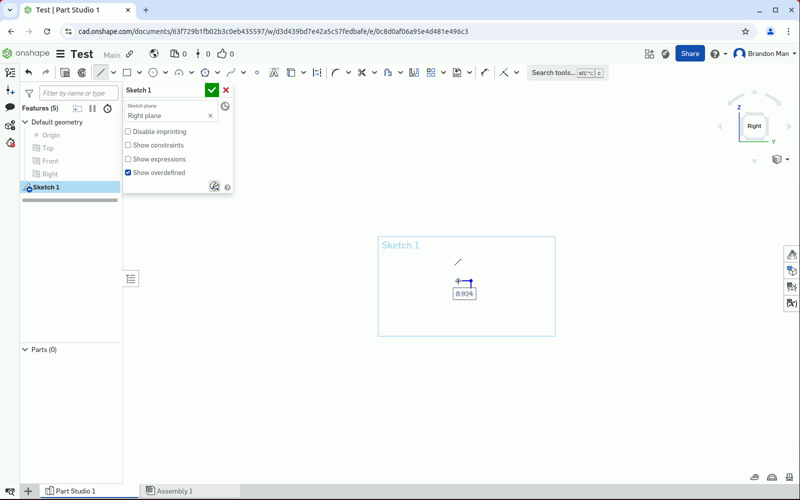
scroll(-6)
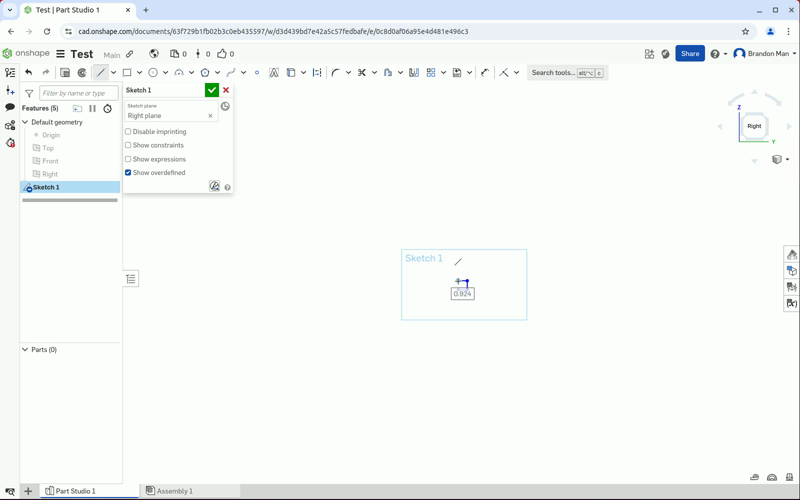
scroll(-6)
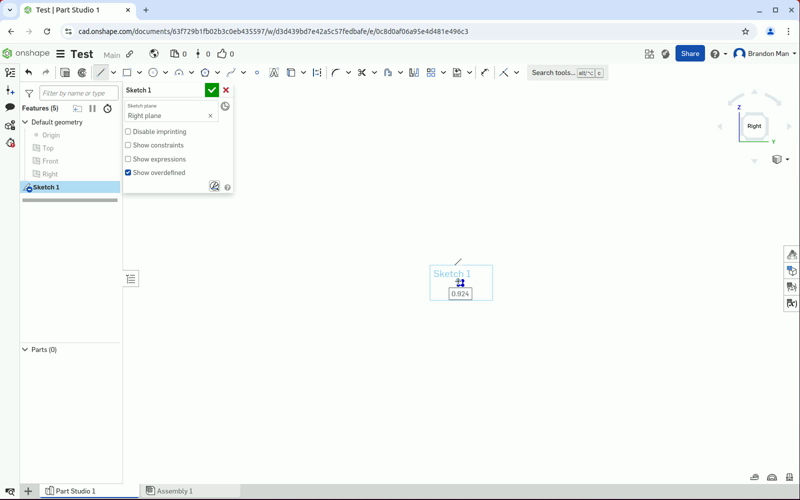
key_up(shift)
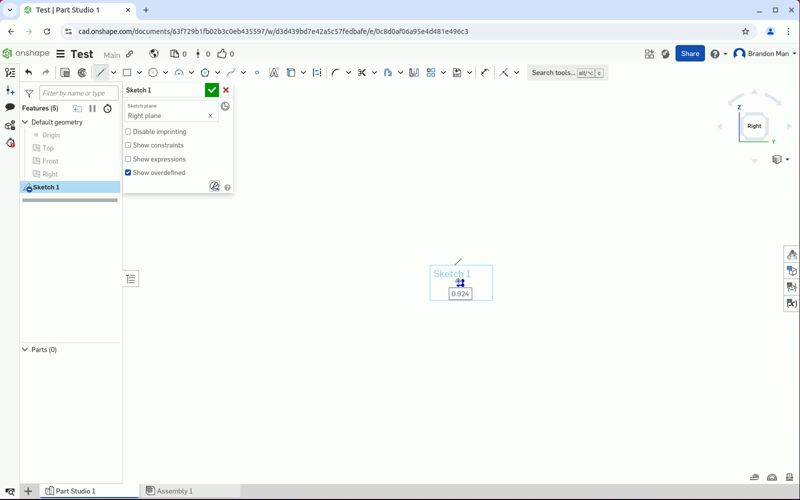
mouse_move(488, 280)
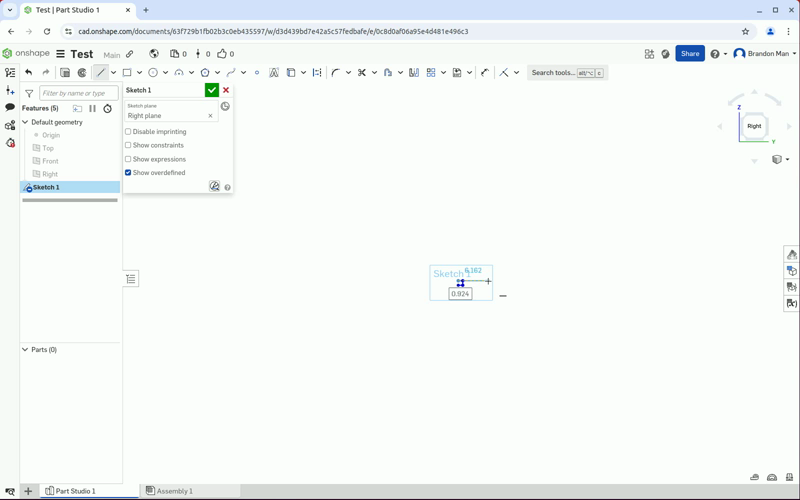
key_down(shift)
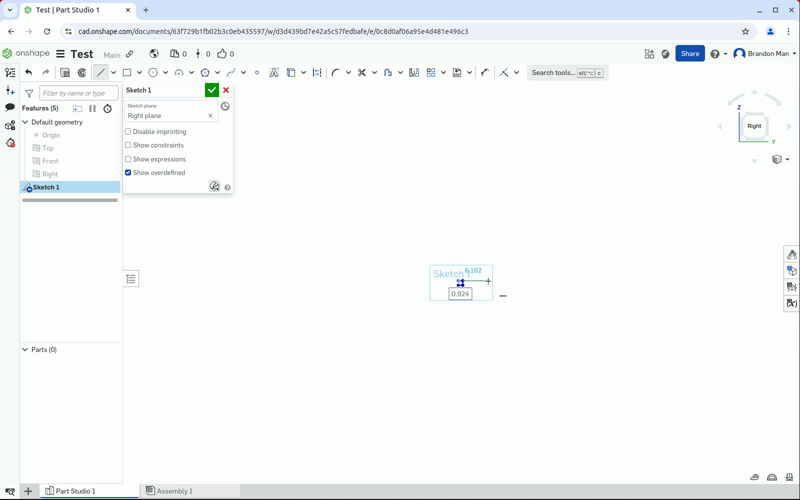
mouse_move(458, 285)
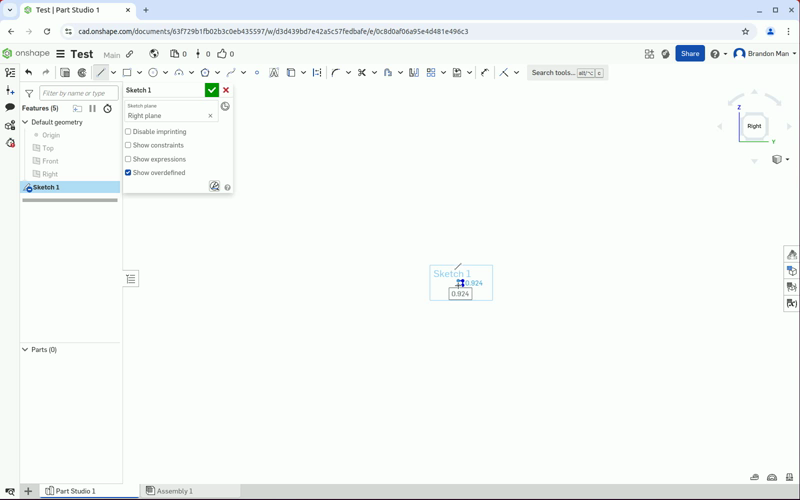
scroll(6)
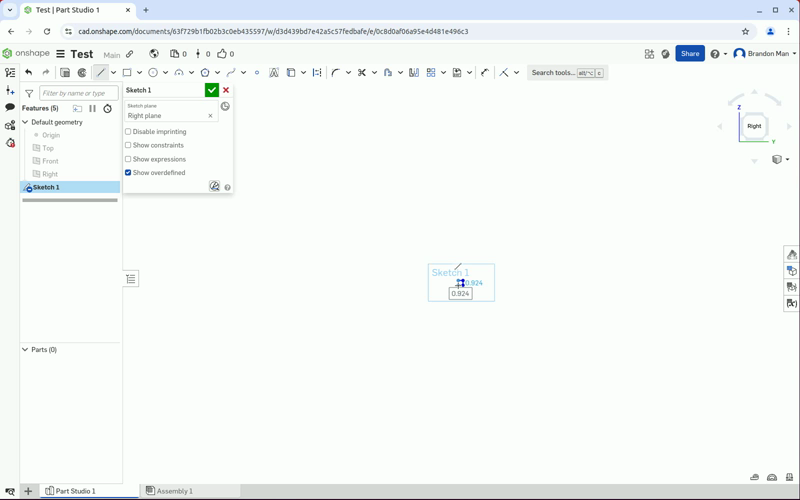
scroll(6)
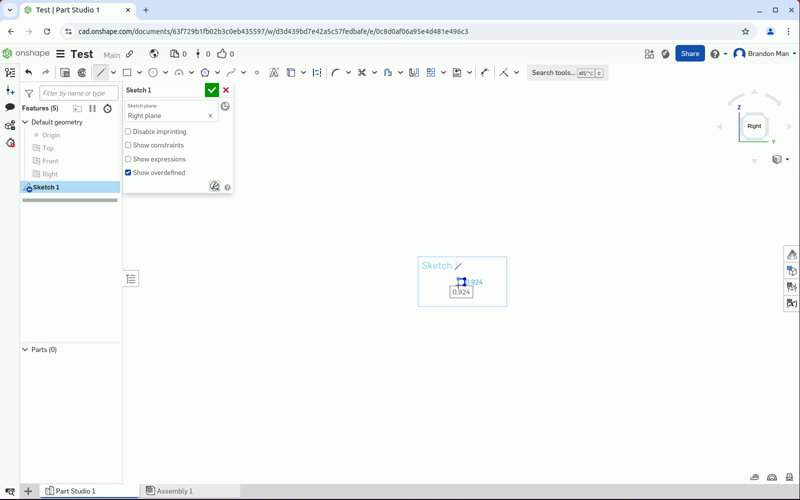
scroll(6)
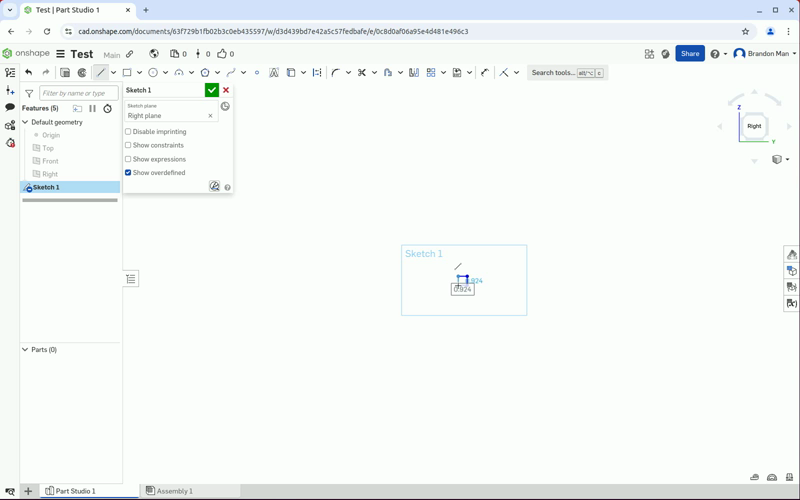
scroll(6)
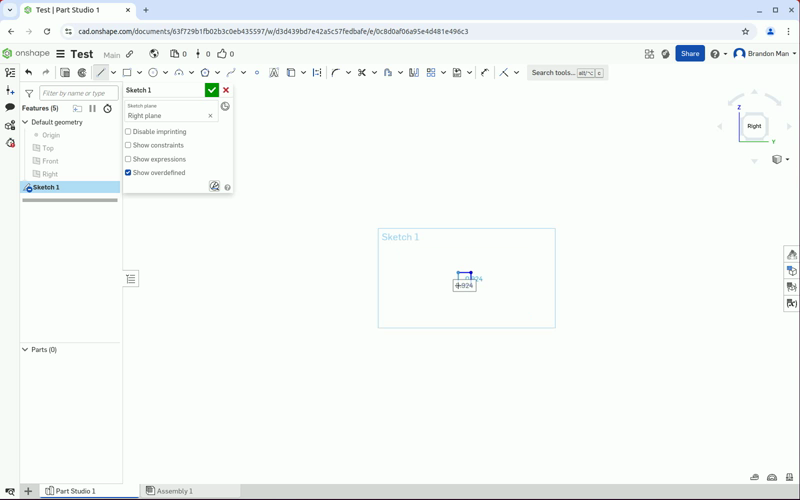
scroll(6)
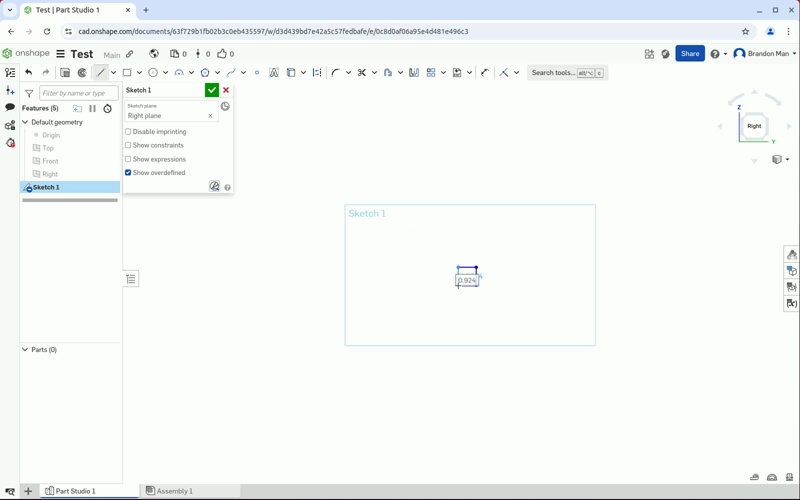
scroll(6)
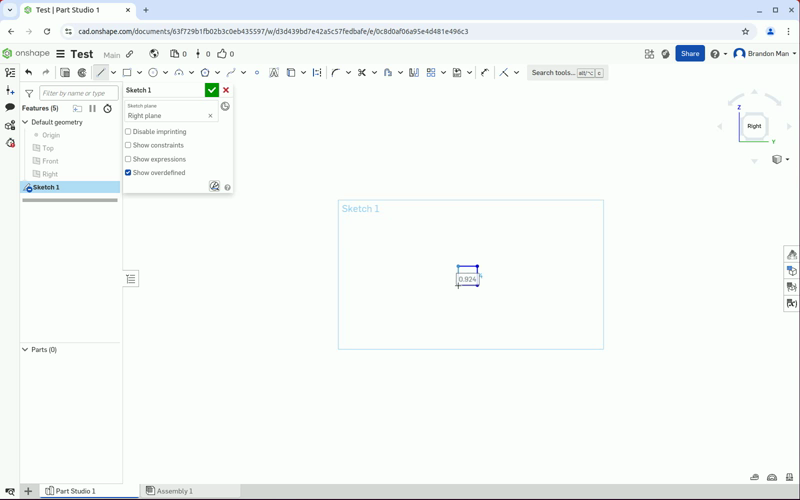
scroll(6)
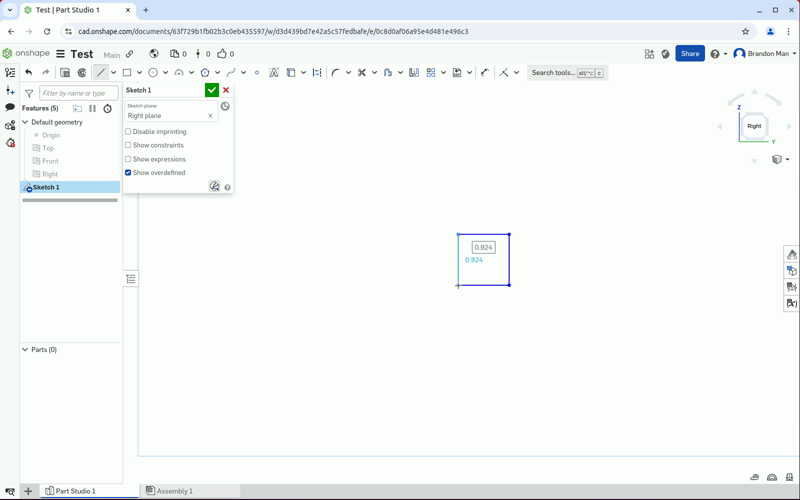
key_up(shift)
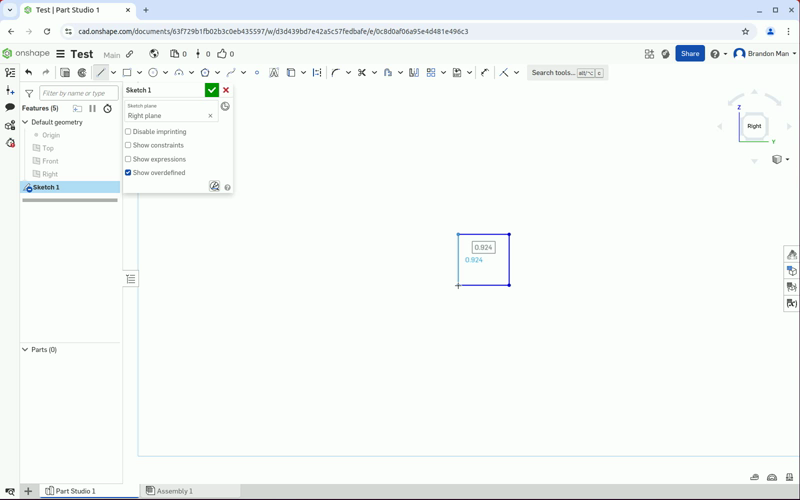
click(458, 285)
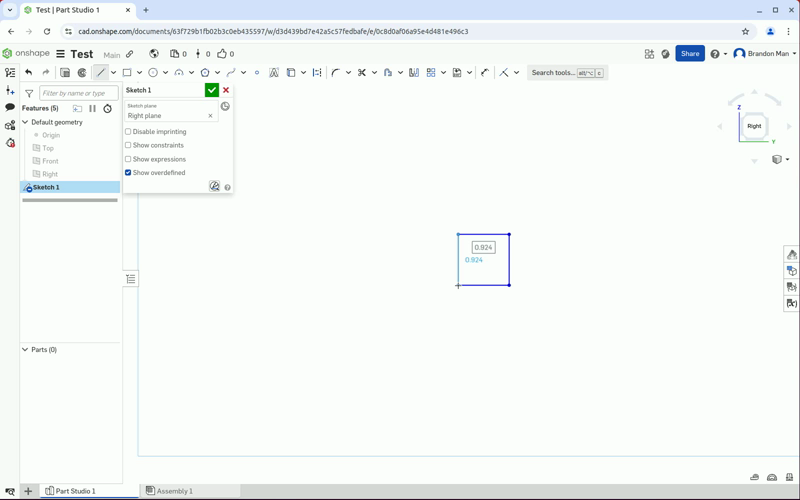
scroll(-6)
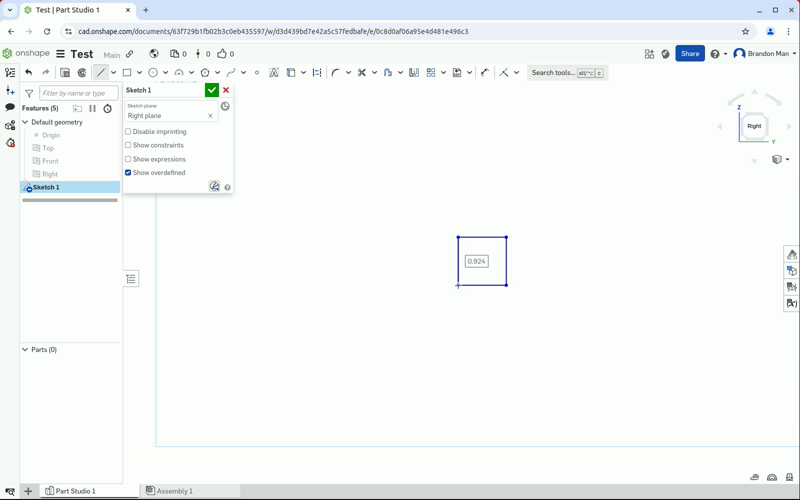
scroll(-6)
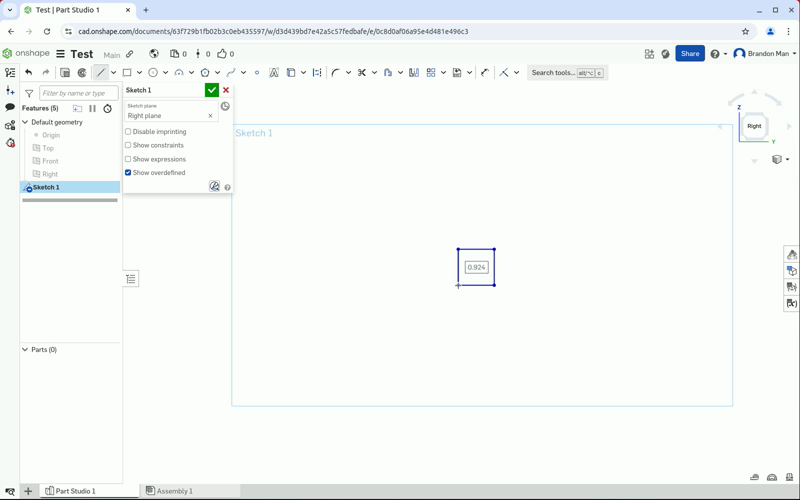
scroll(-6)
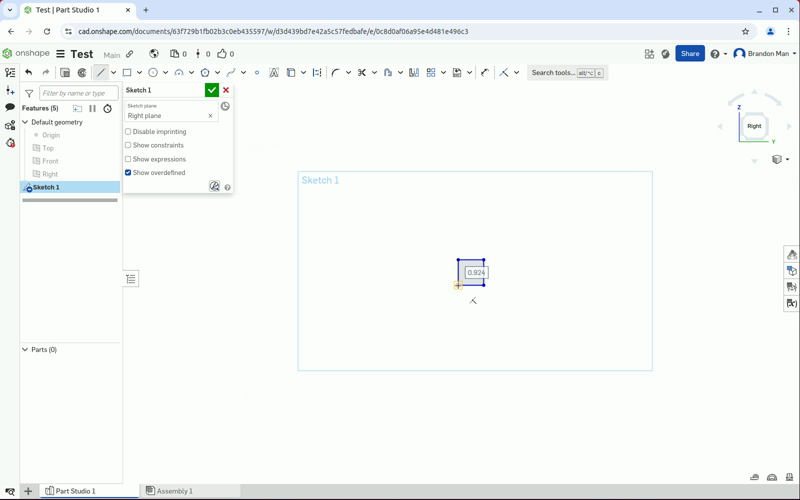
scroll(-6)
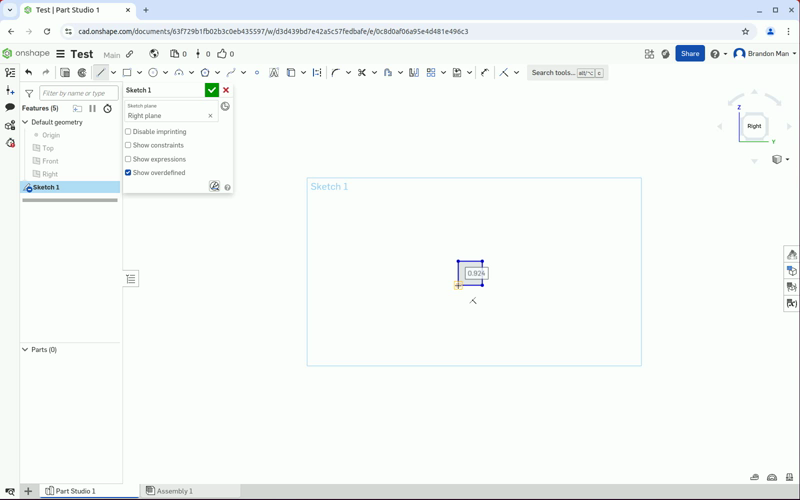
scroll(-6)
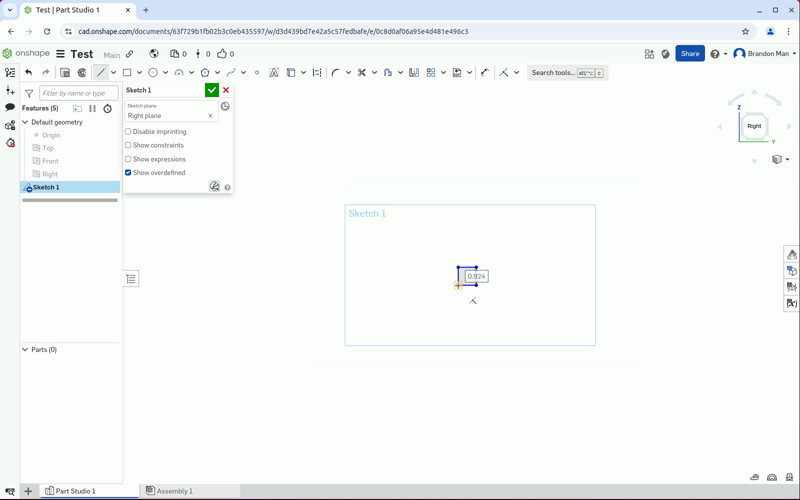
scroll(-6)
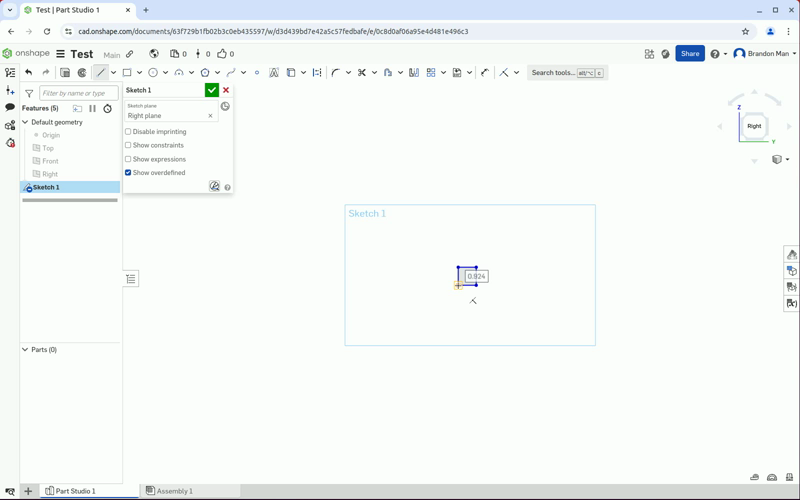
scroll(-6)
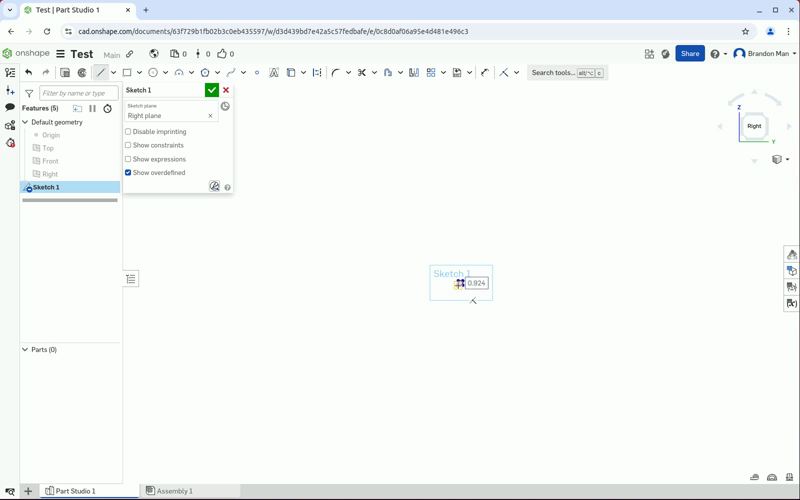
key(esc)
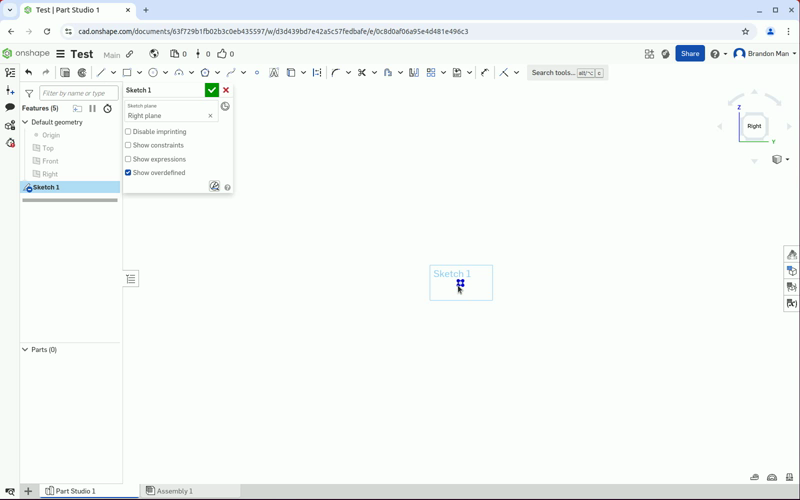
key(l)
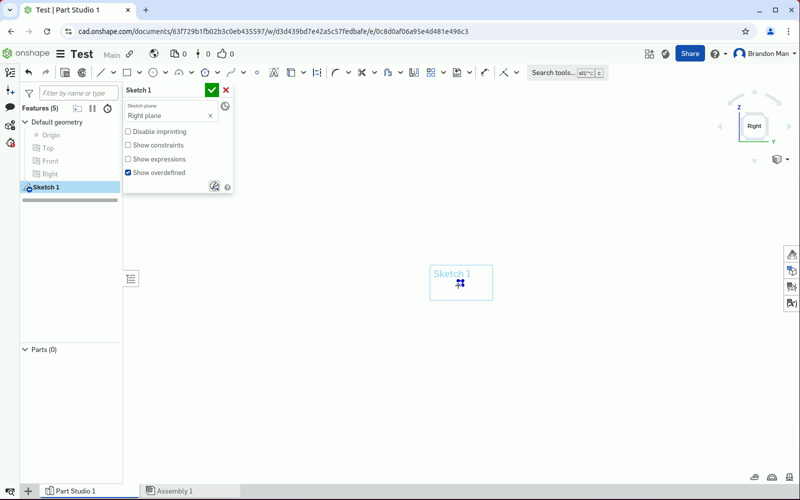
key_down(shift)
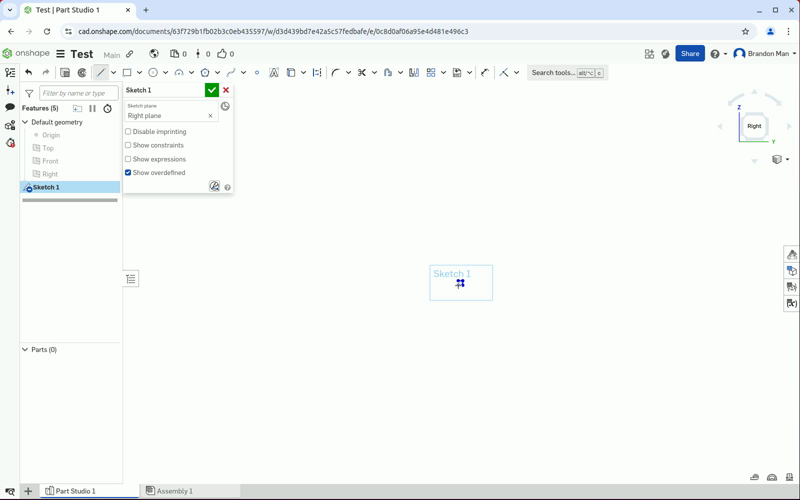
mouse_move(458, 285)
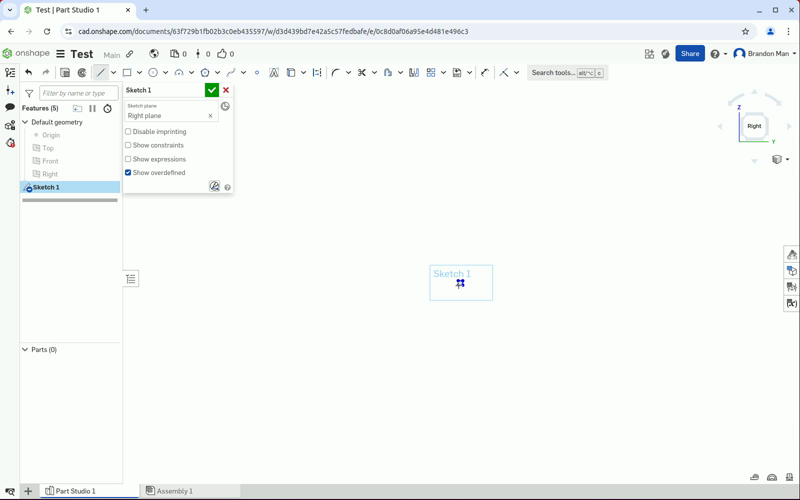
scroll(6)
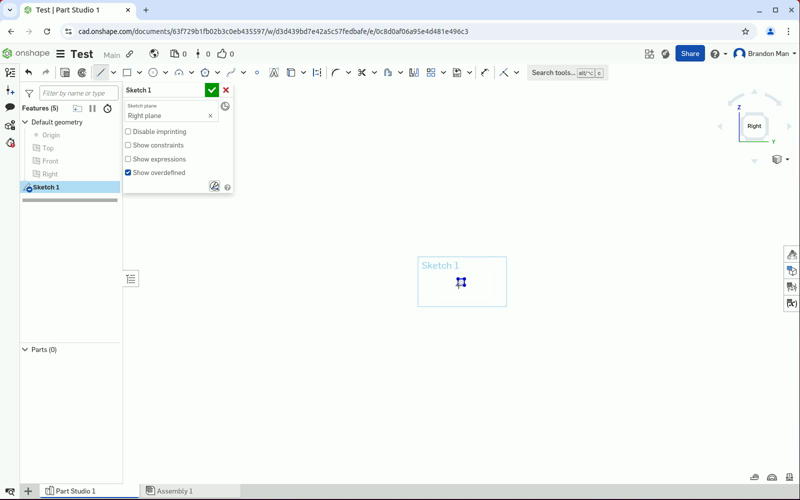
scroll(6)
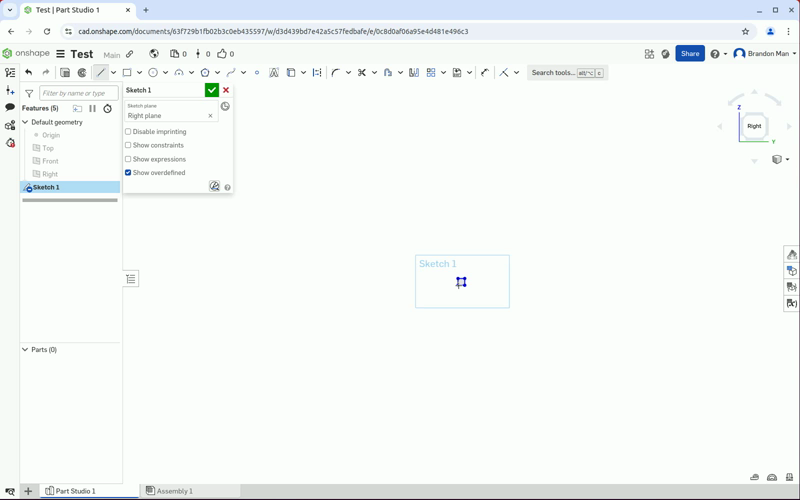
scroll(6)
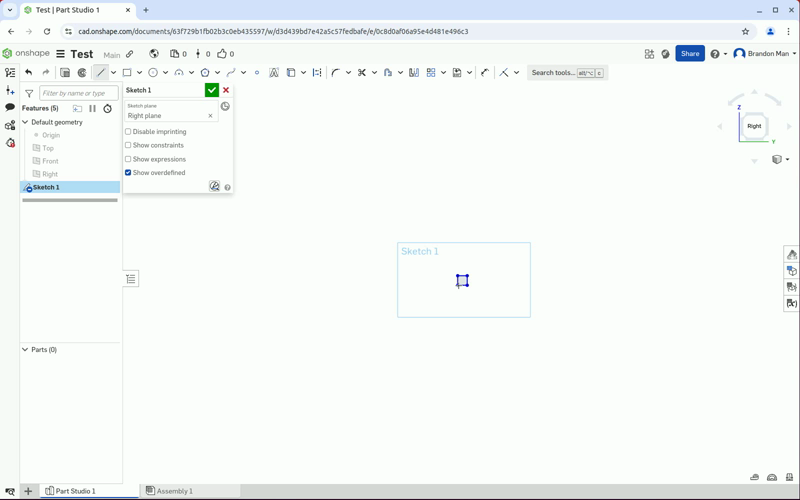
scroll(6)
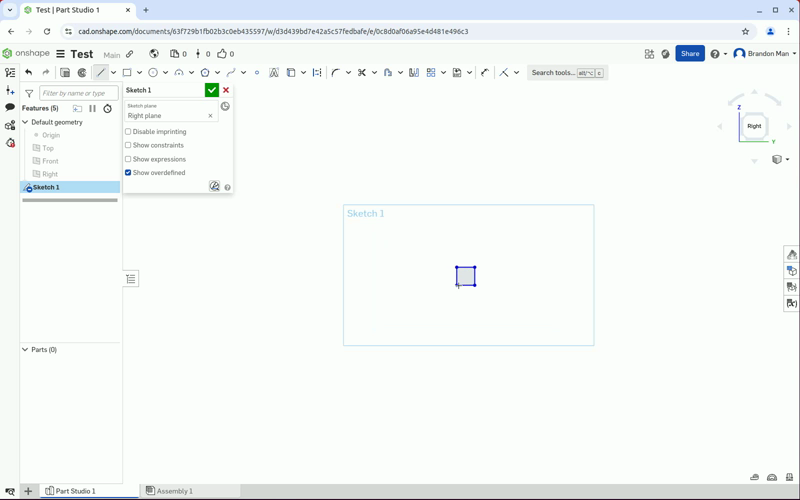
scroll(6)
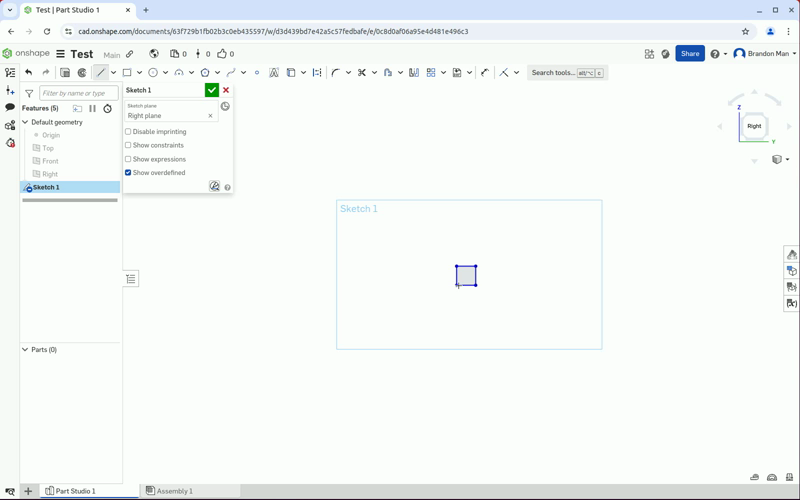
scroll(6)
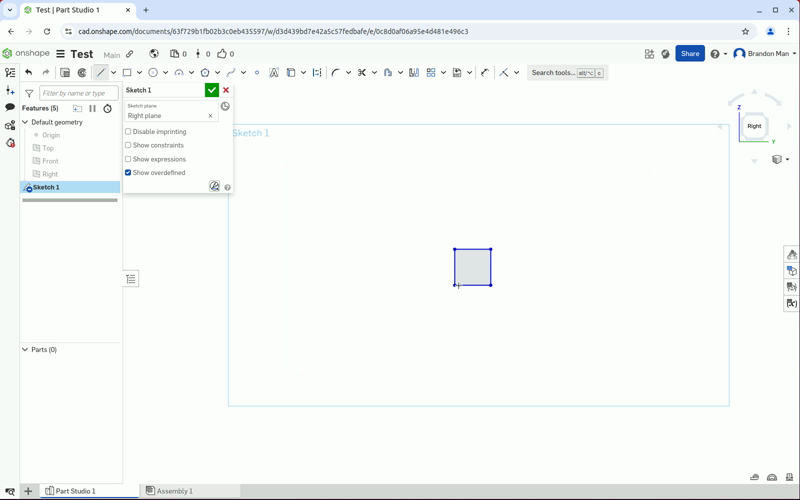
scroll(6)
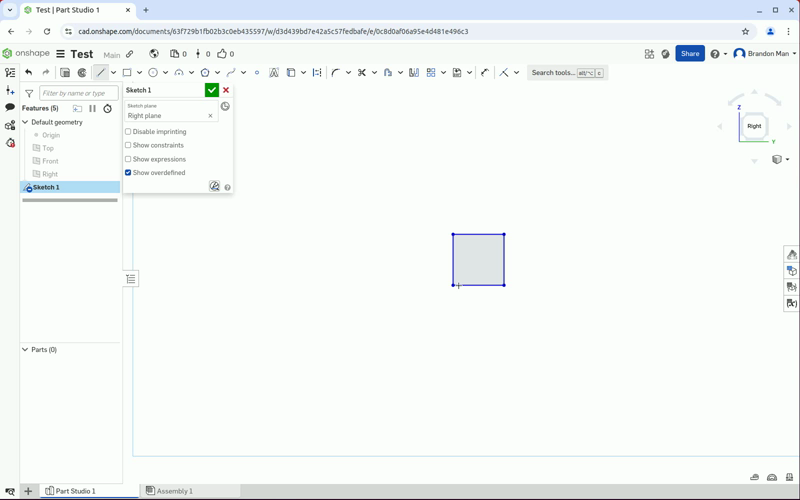
click(458, 285)
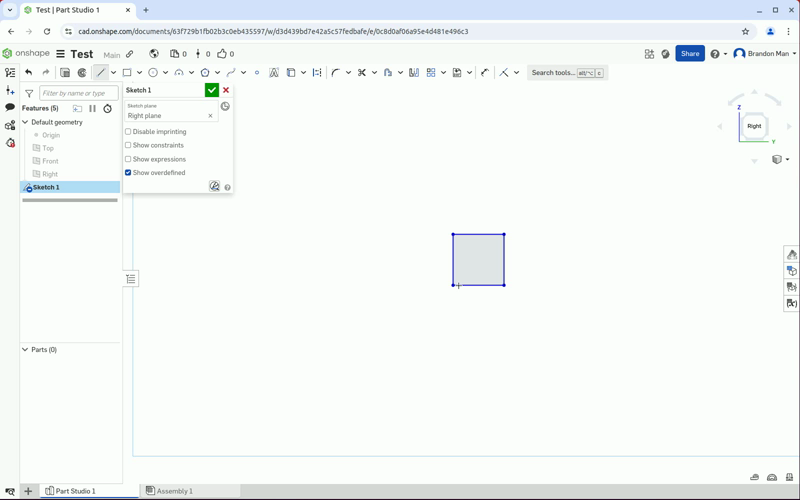
scroll(-6)
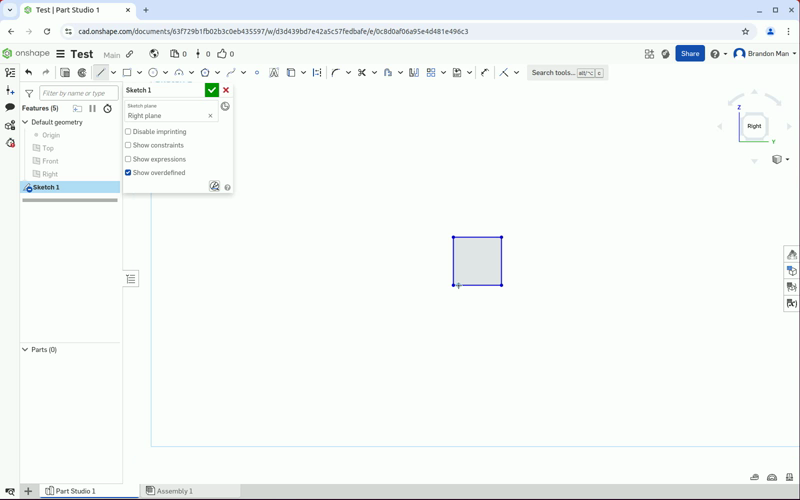
scroll(-6)
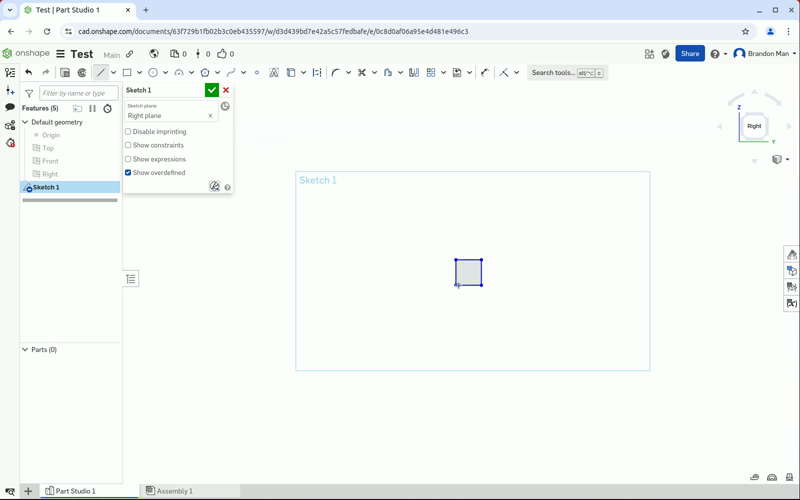
scroll(-6)
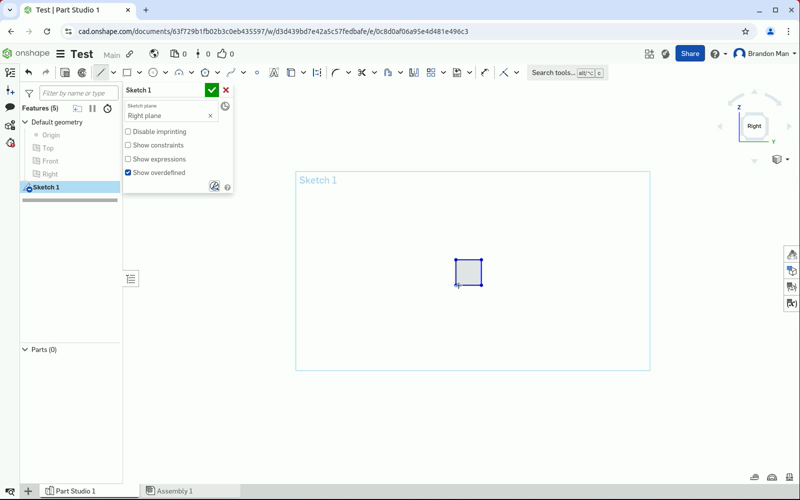
scroll(-6)
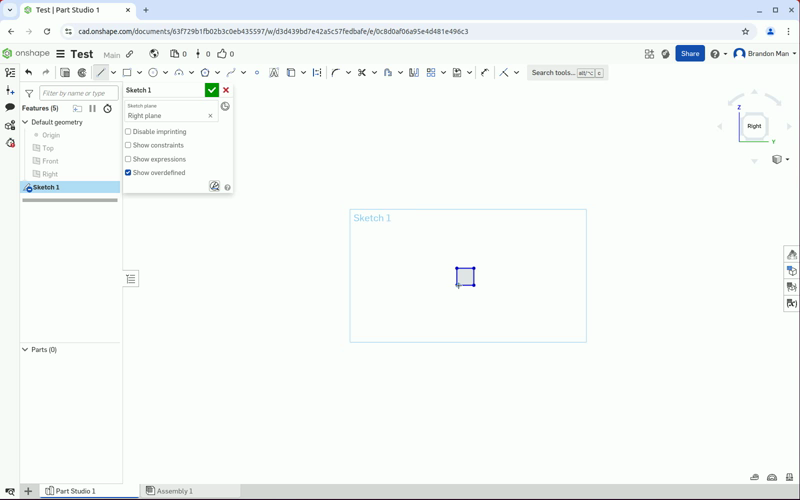
scroll(-6)
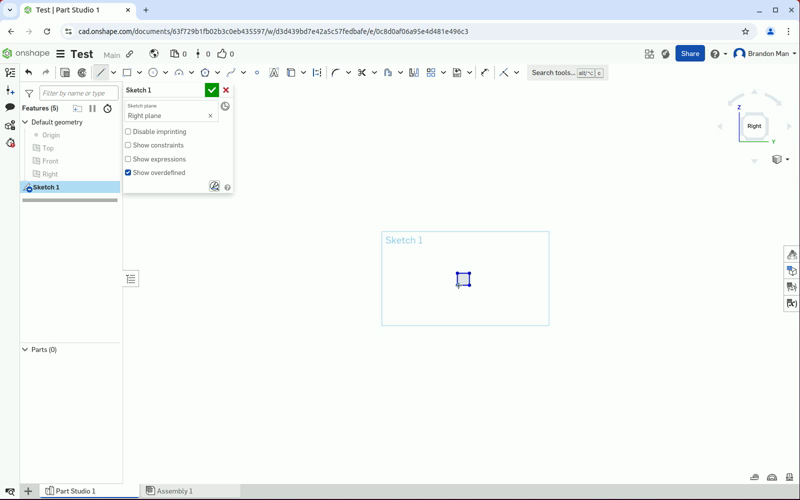
scroll(-6)
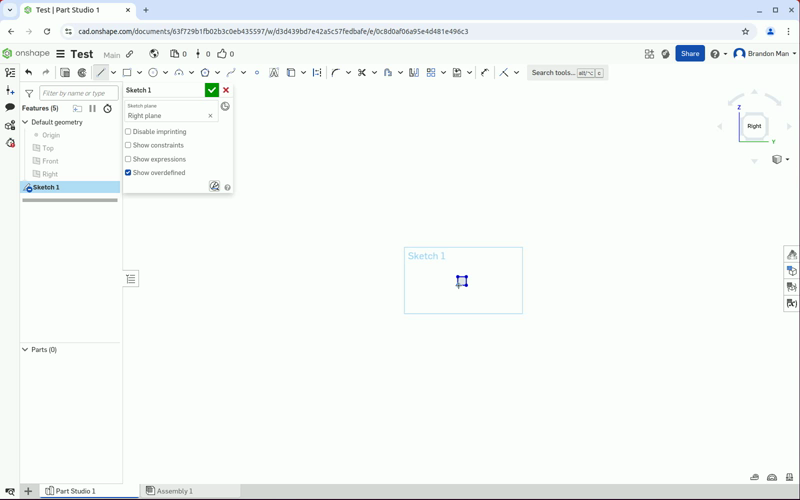
scroll(-6)
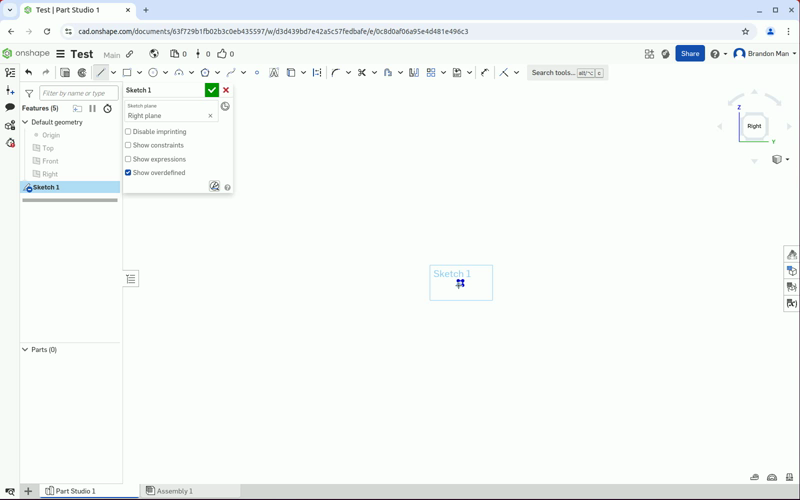
key_up(shift)
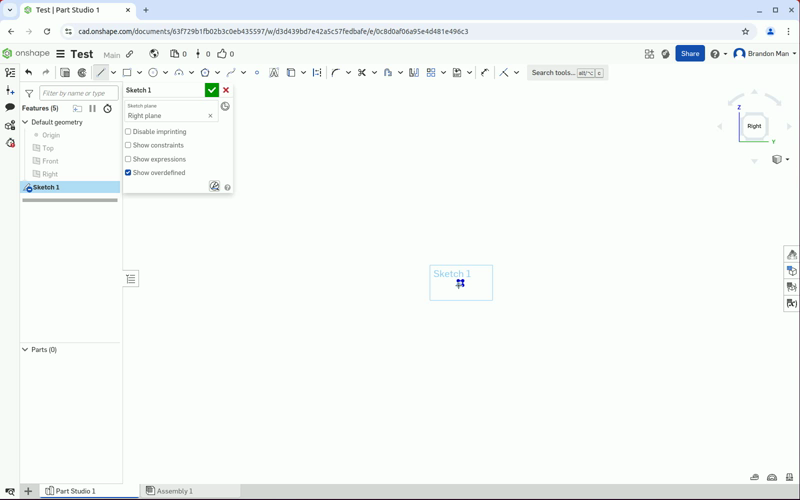
key_down(shift)
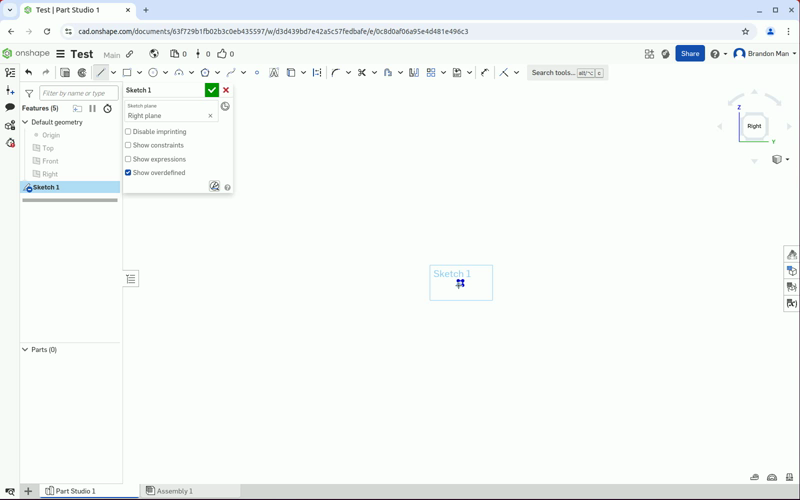
mouse_move(488, 285)
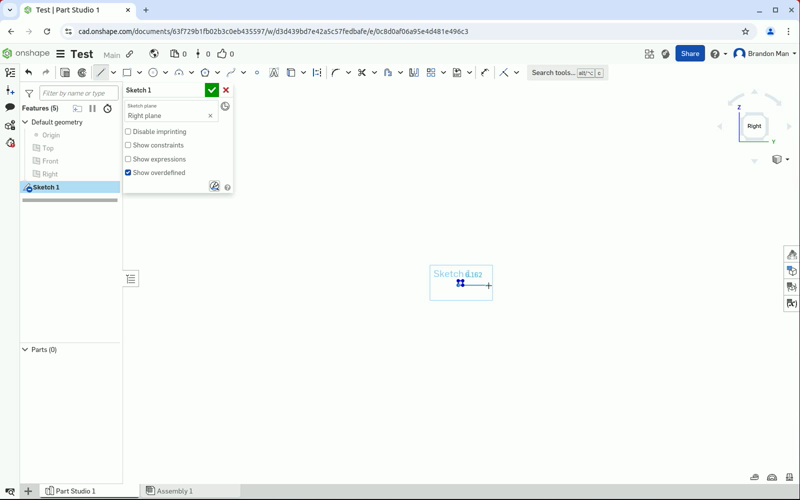
mouse_move(462, 285)
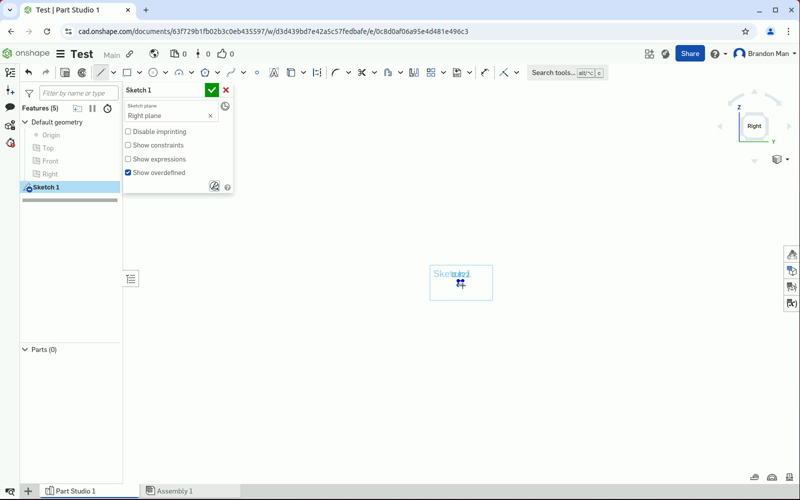
scroll(6)
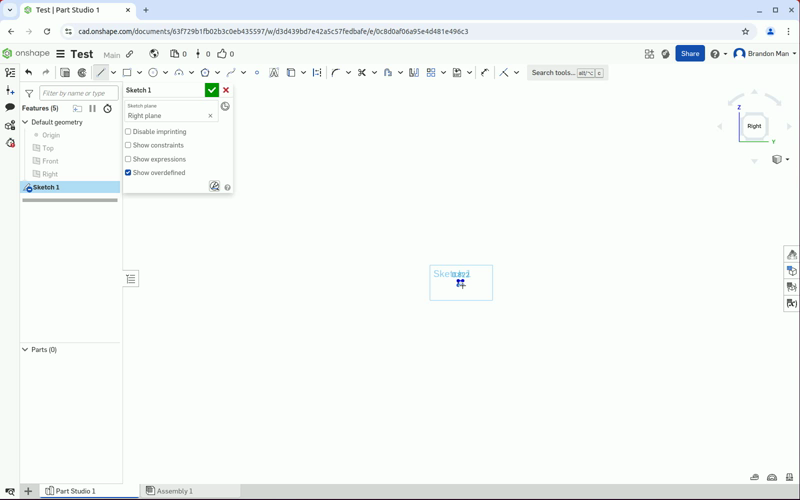
scroll(6)
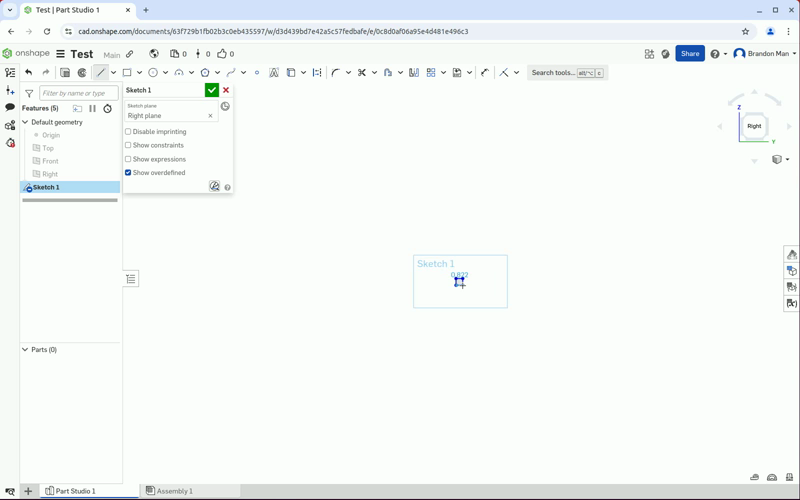
scroll(6)
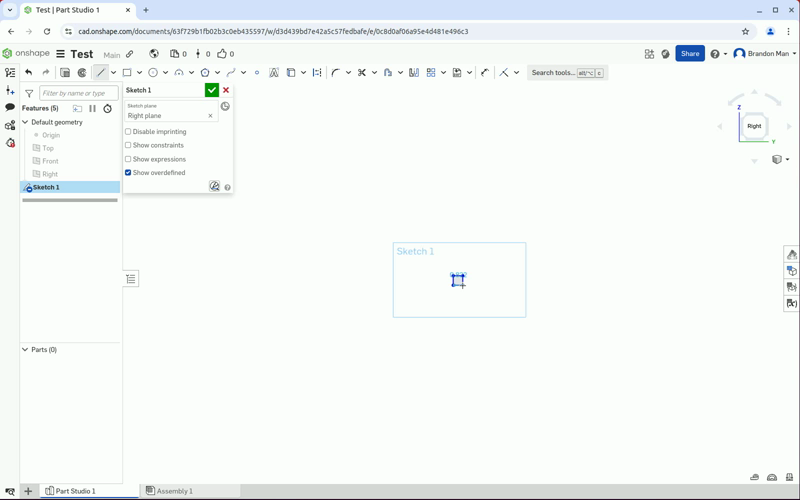
scroll(6)
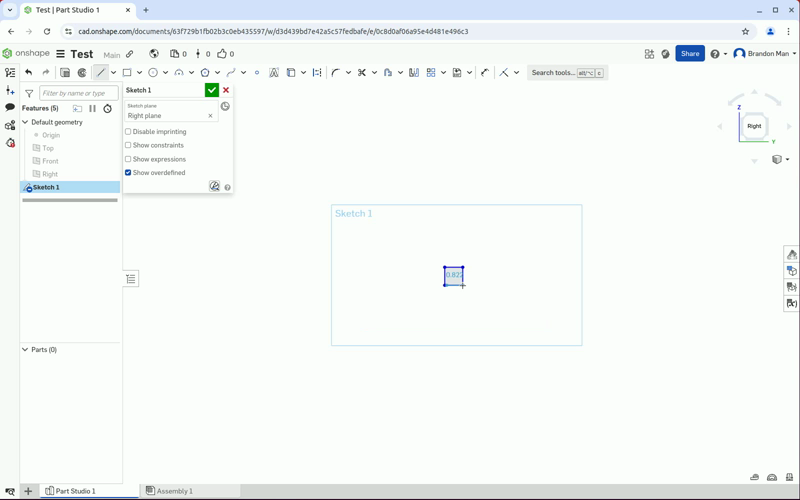
scroll(6)
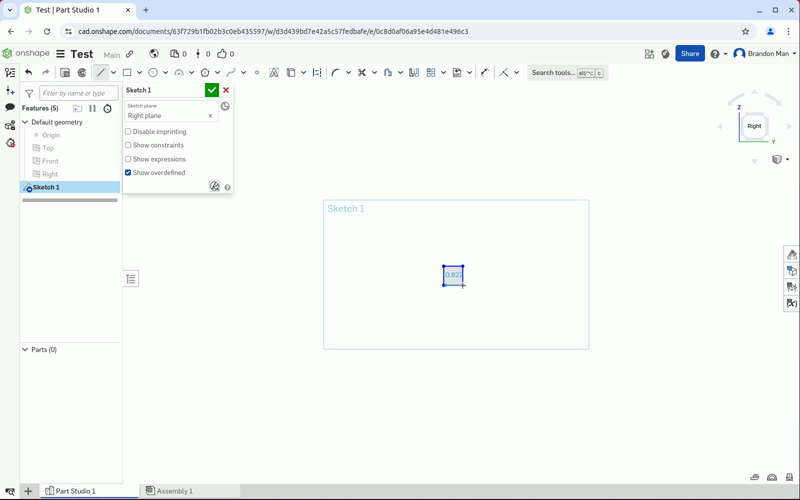
scroll(6)
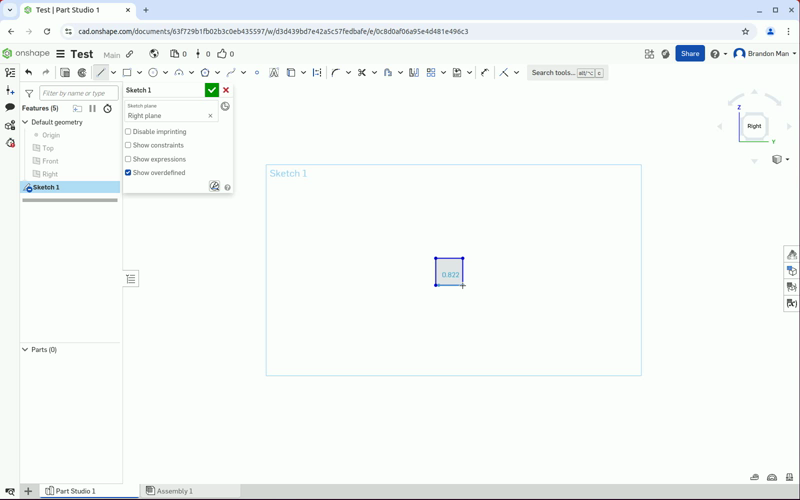
scroll(6)
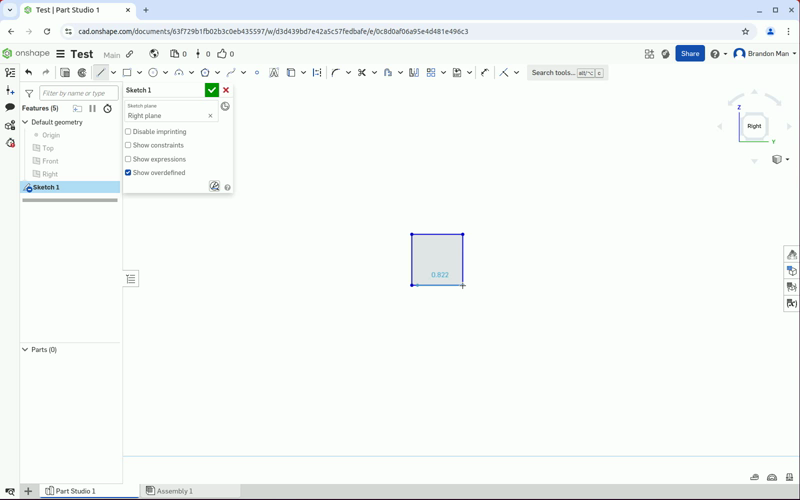
click(462, 285)
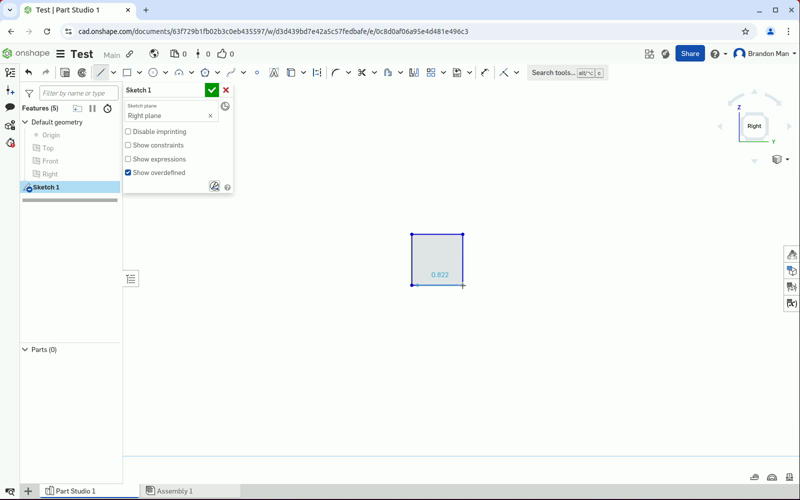
scroll(-6)
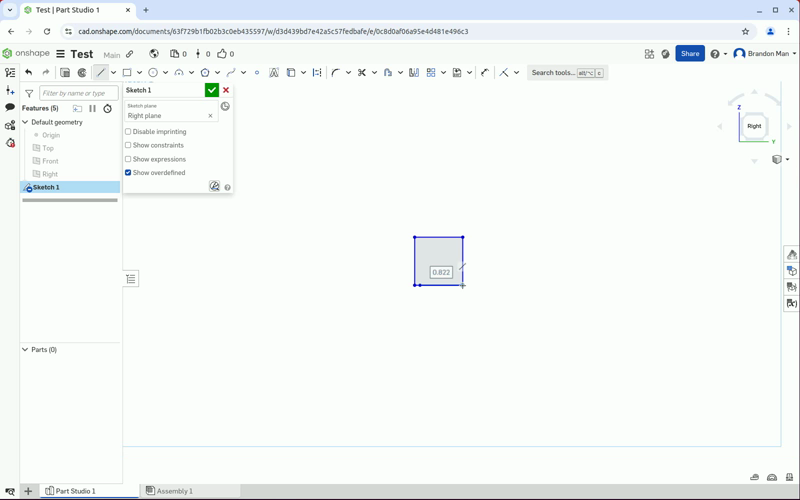
scroll(-6)
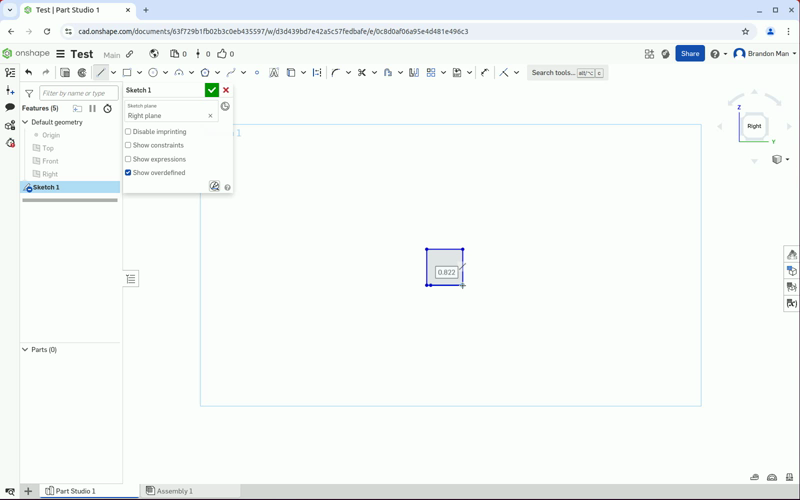
scroll(-6)
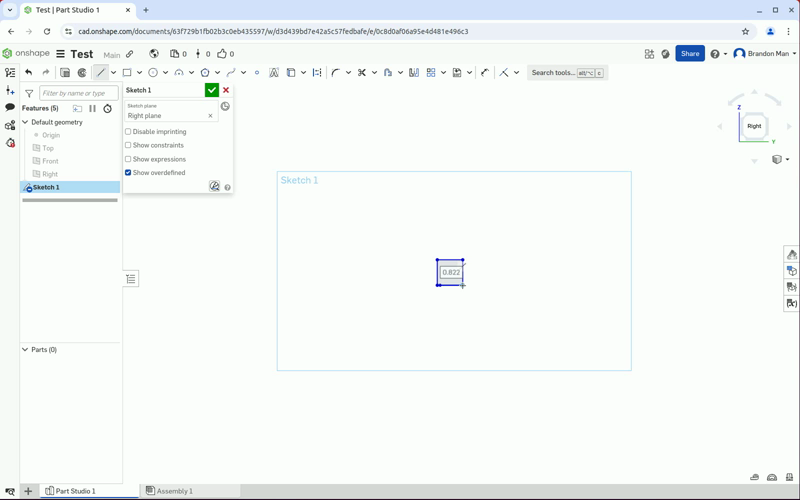
scroll(-6)
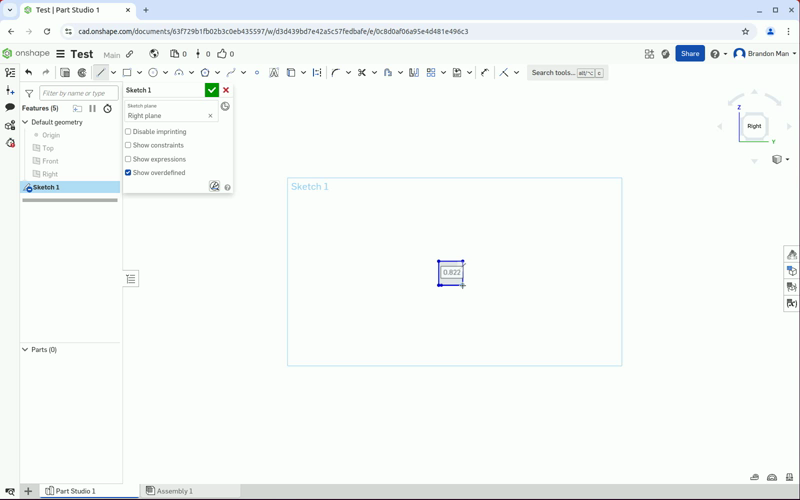
scroll(-6)
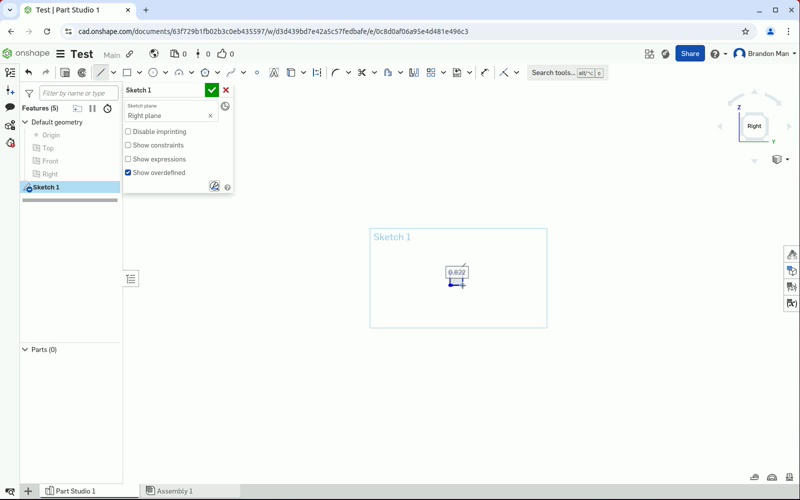
scroll(-6)
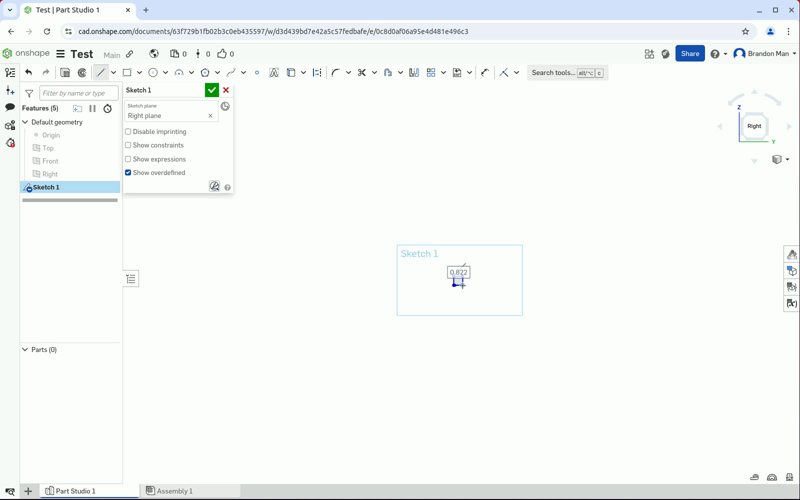
scroll(-6)
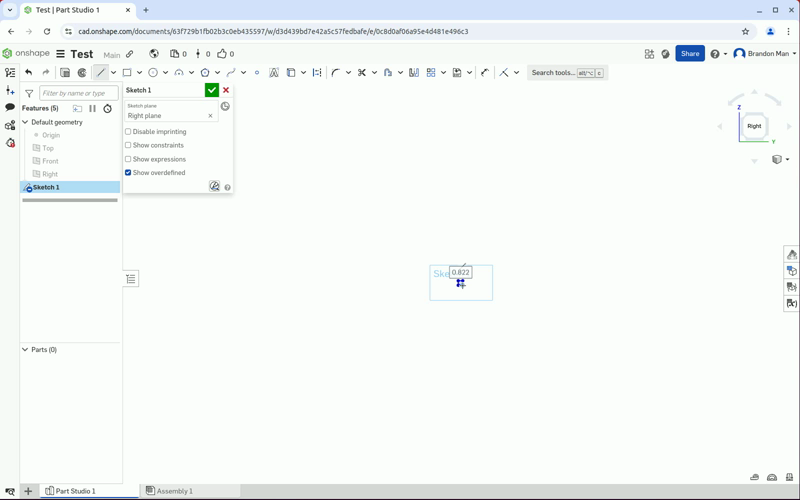
key_up(shift)
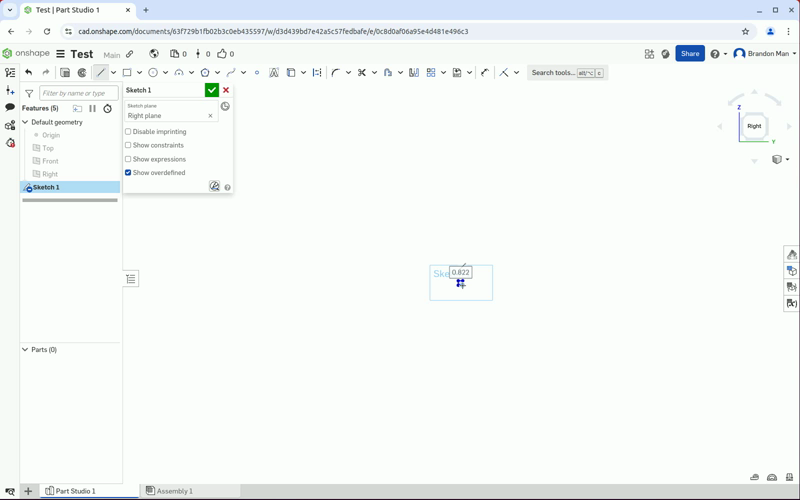
key_down(shift)
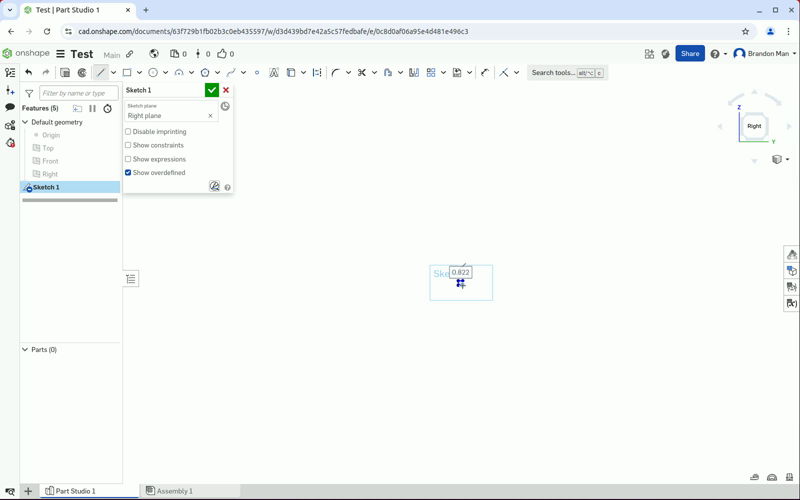
mouse_move(492, 285)
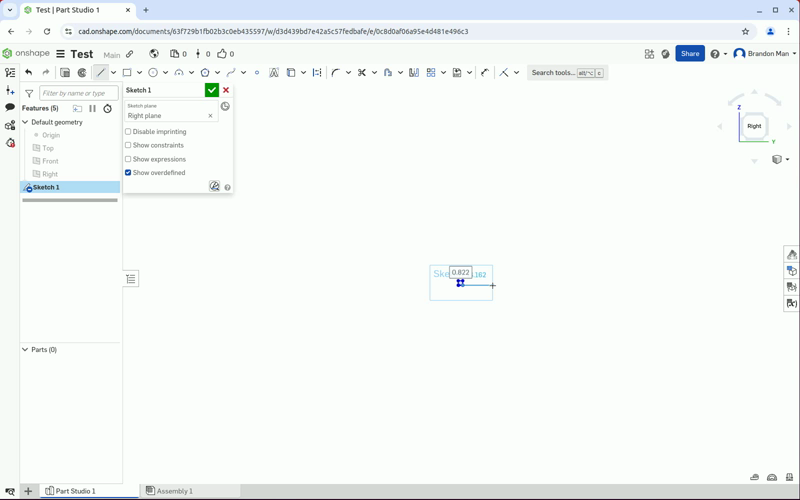
mouse_move(462, 280)
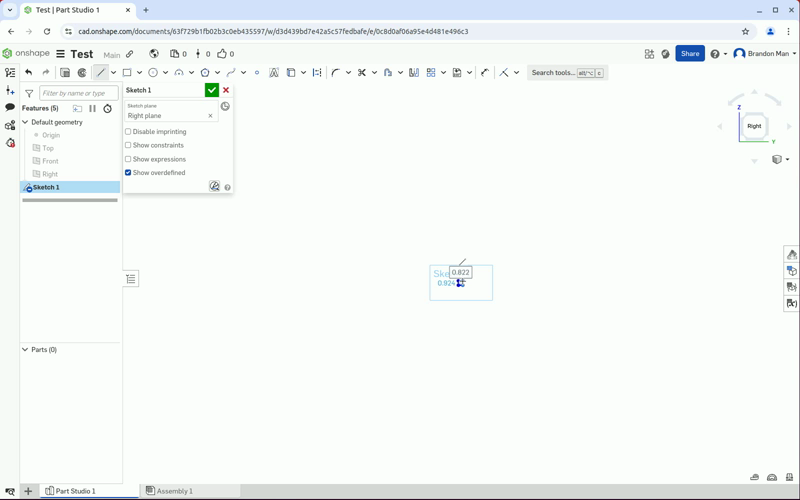
scroll(6)
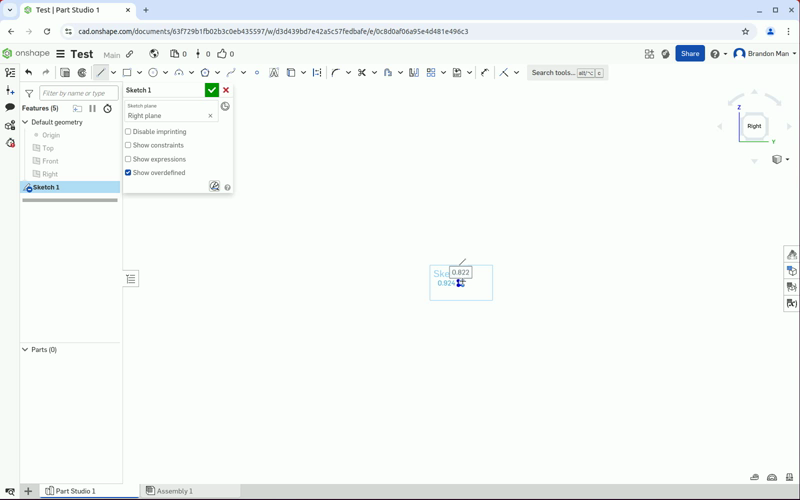
scroll(6)
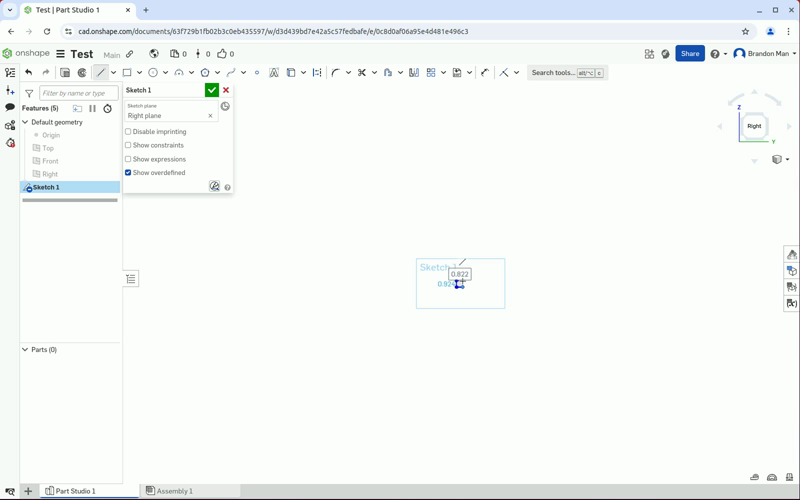
scroll(6)
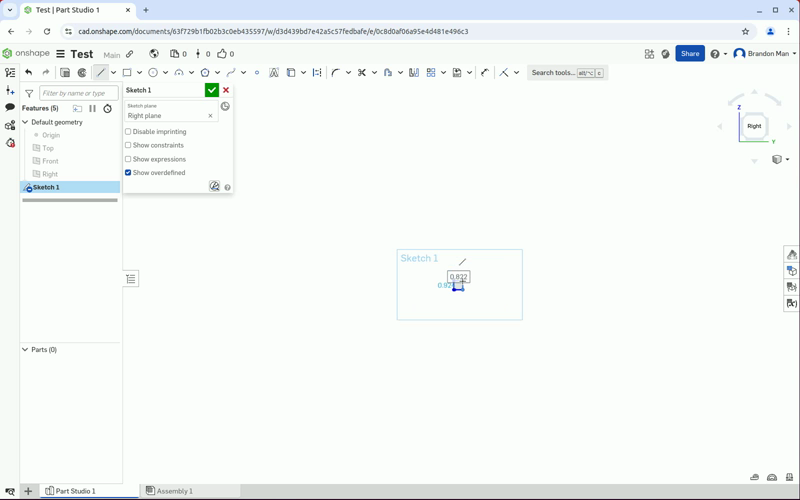
scroll(6)
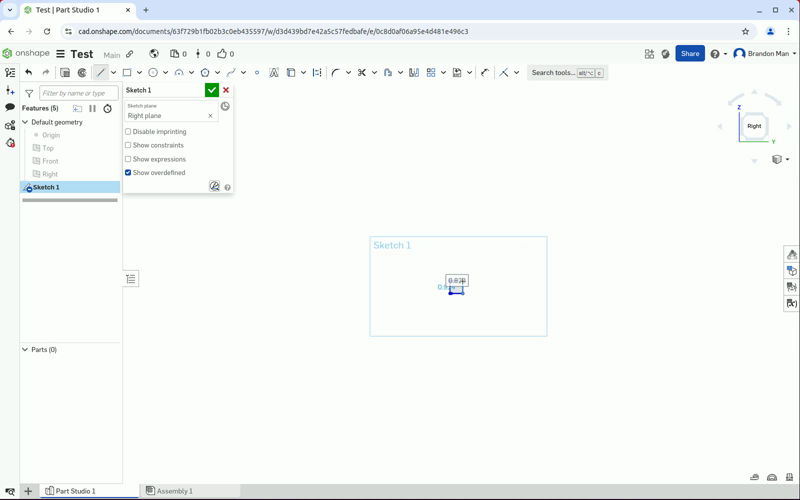
scroll(6)
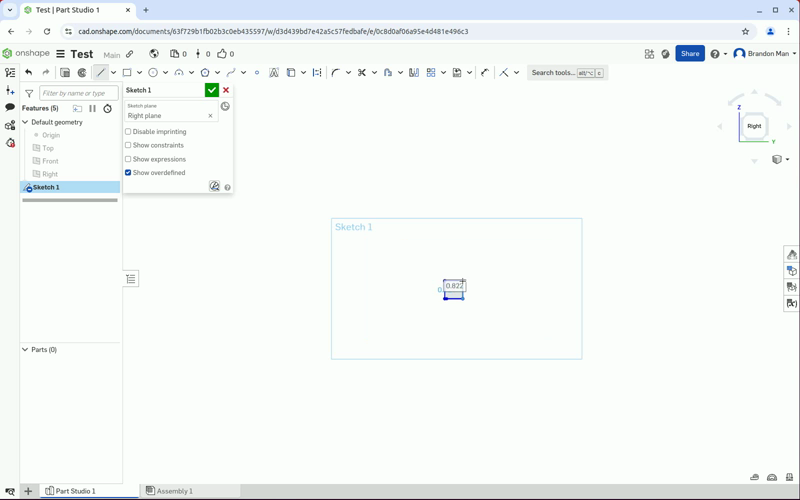
scroll(6)
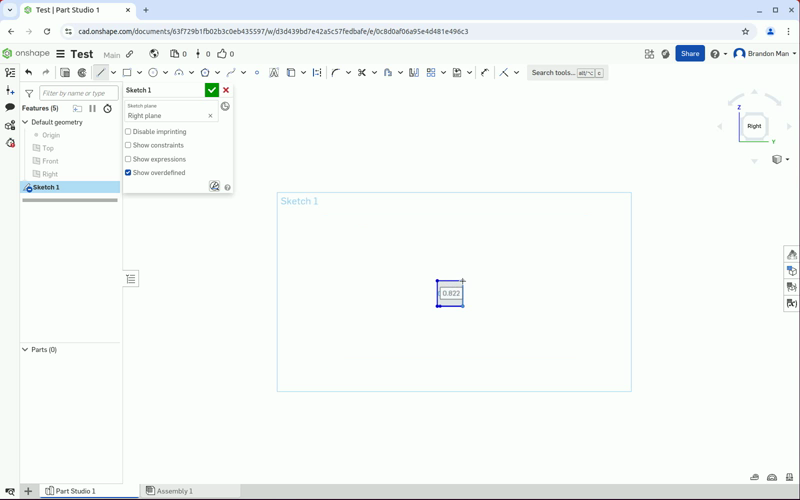
scroll(6)
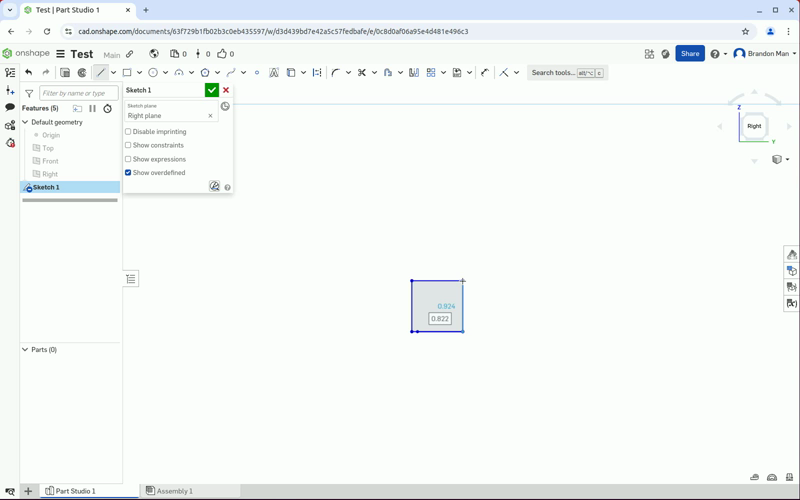
click(462, 280)
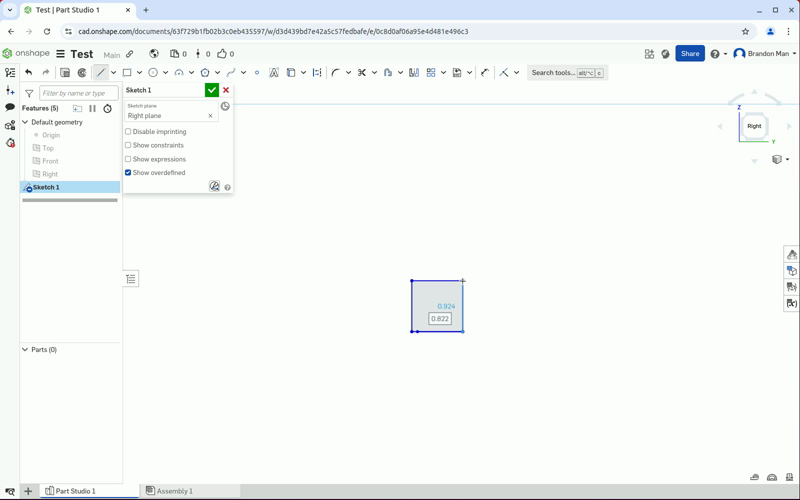
scroll(-6)
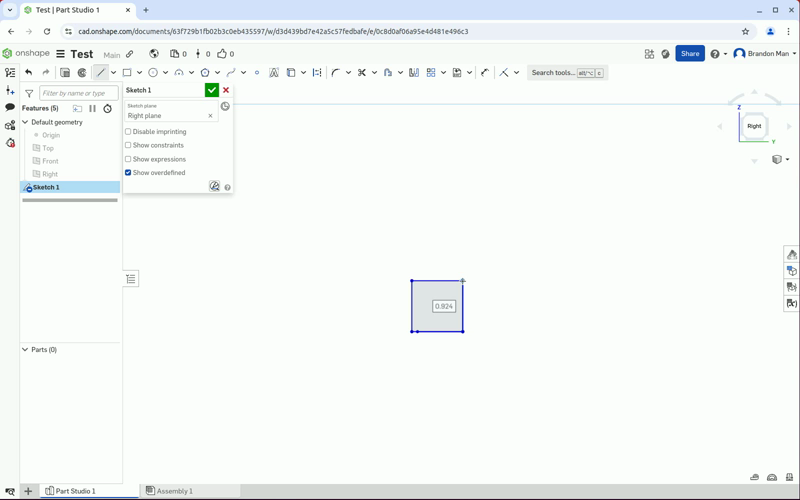
scroll(-6)
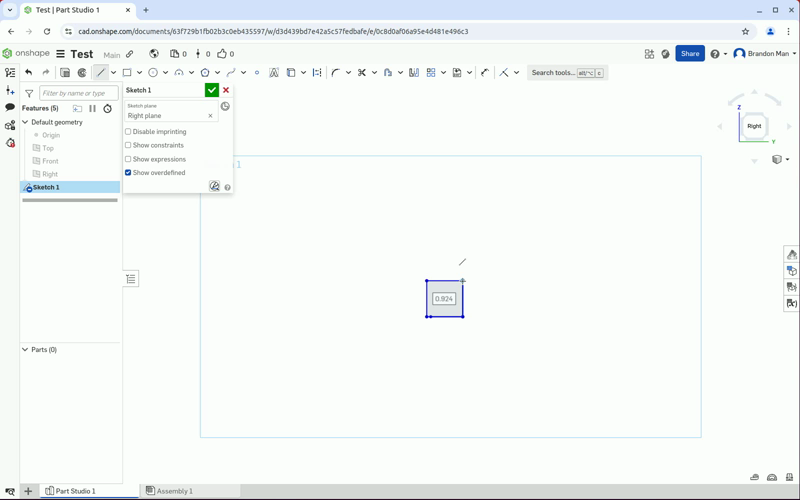
scroll(-6)
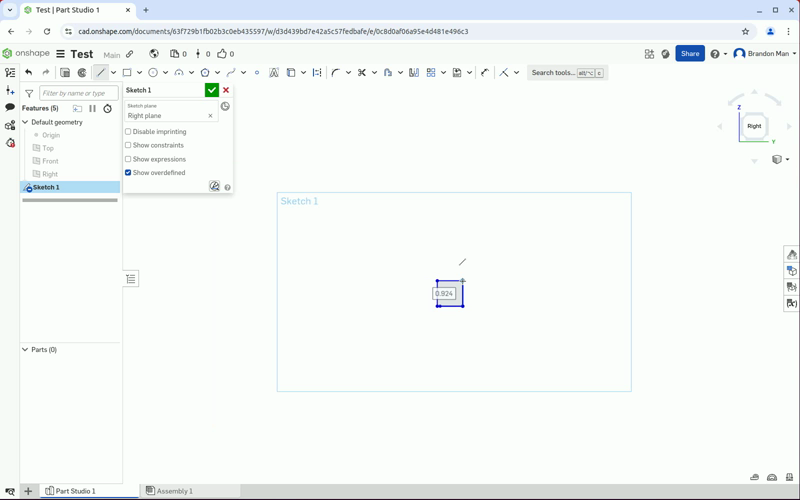
scroll(-6)
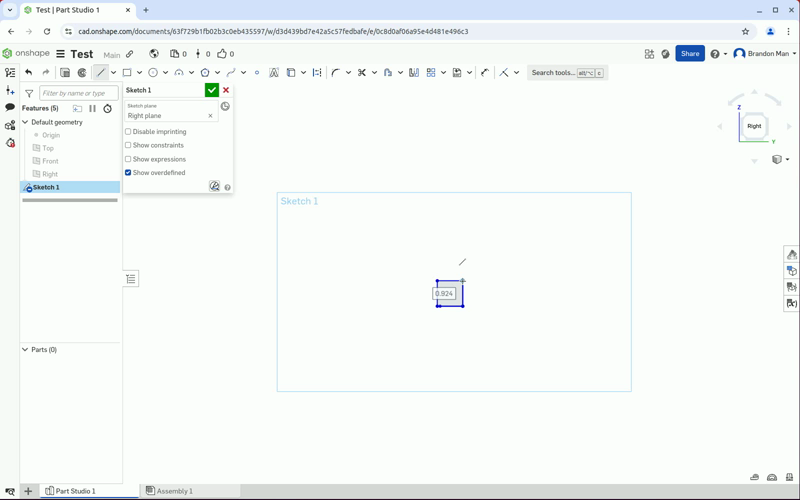
scroll(-6)
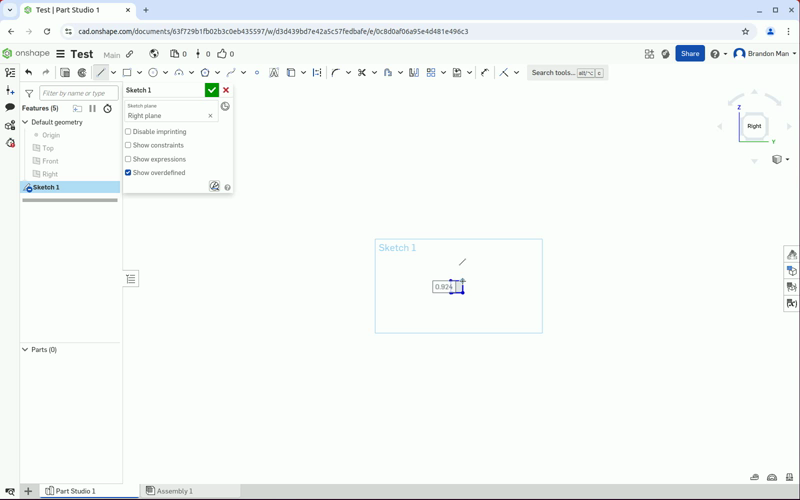
scroll(-6)
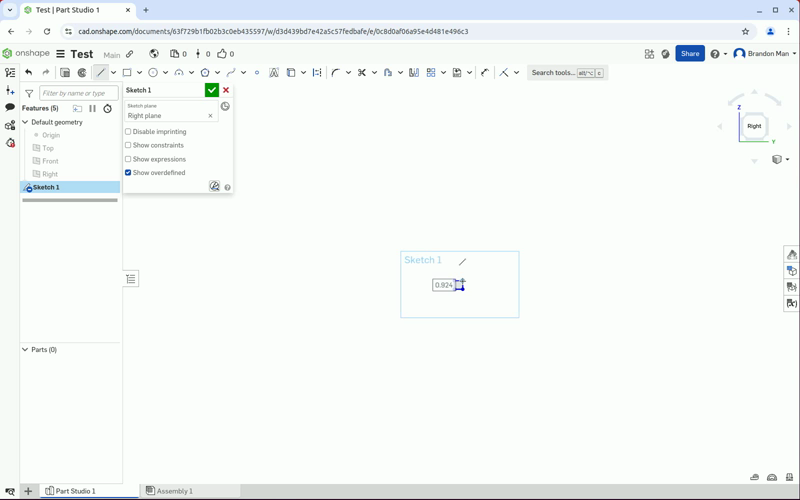
scroll(-6)
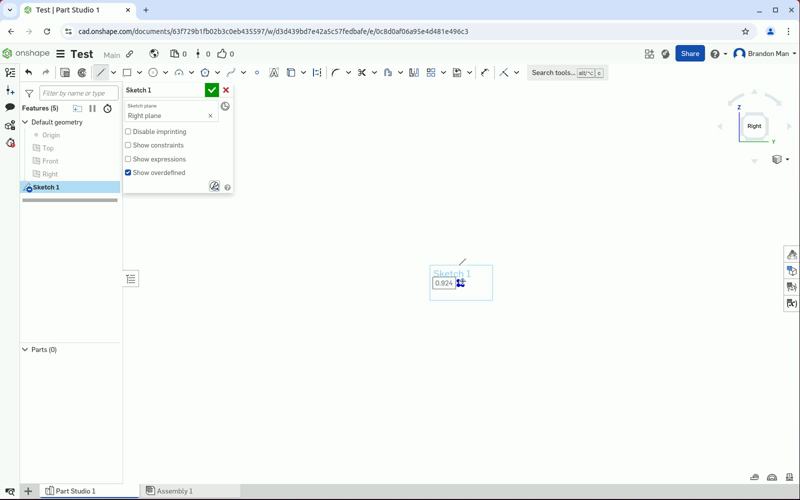
key_up(shift)
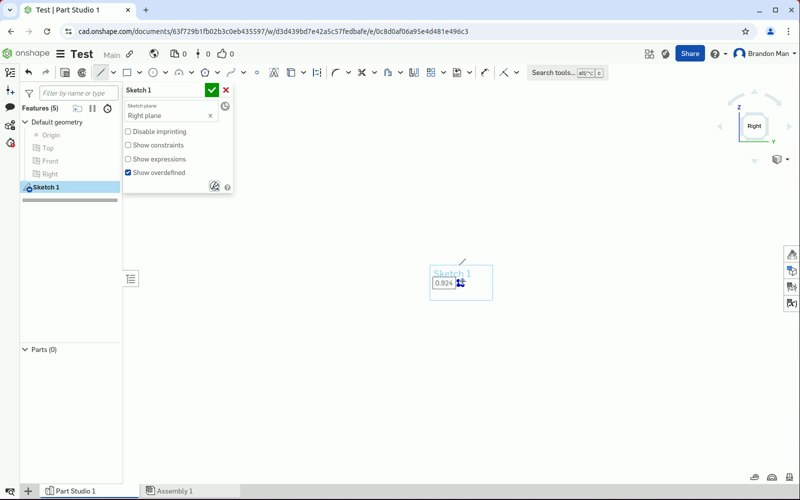
key_down(shift)
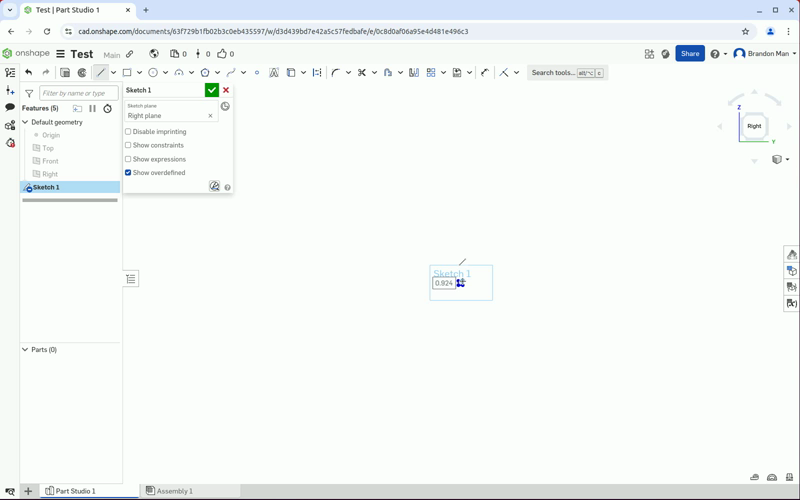
mouse_move(492, 280)
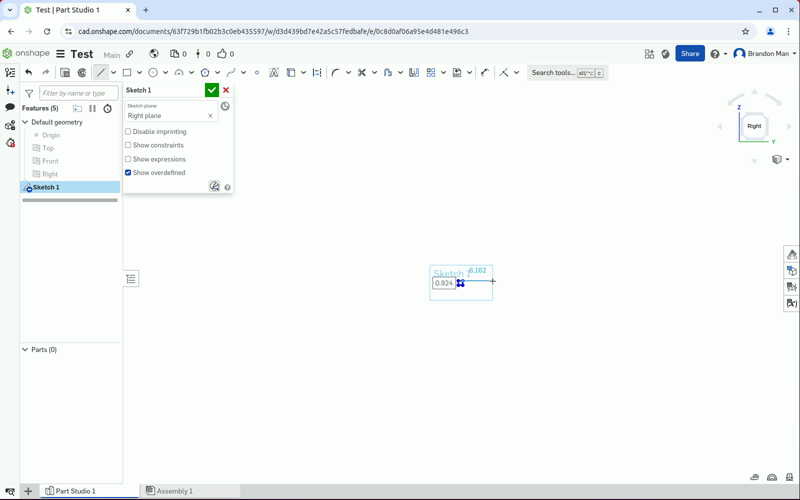
mouse_move(458, 280)
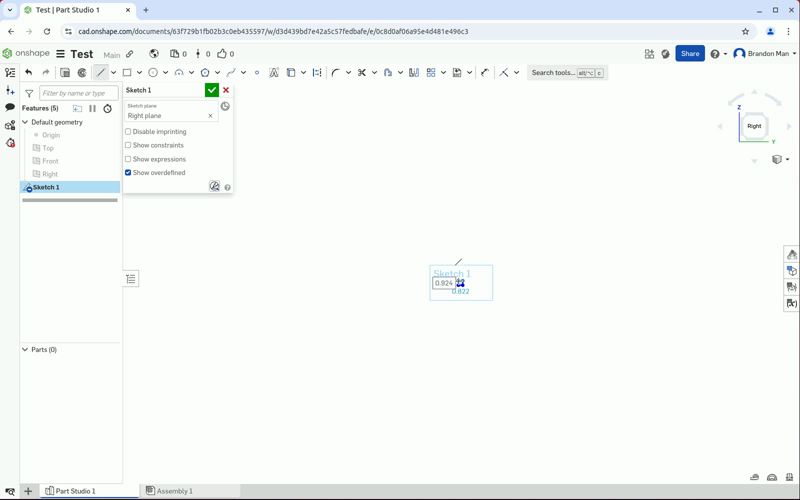
scroll(6)
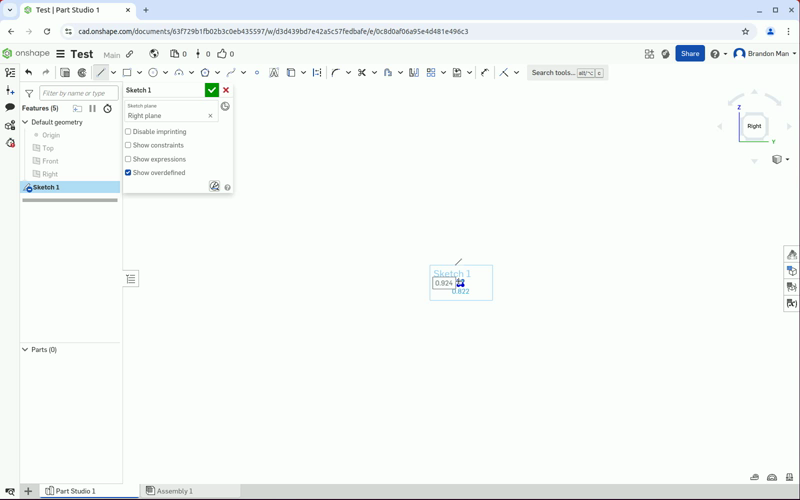
scroll(6)
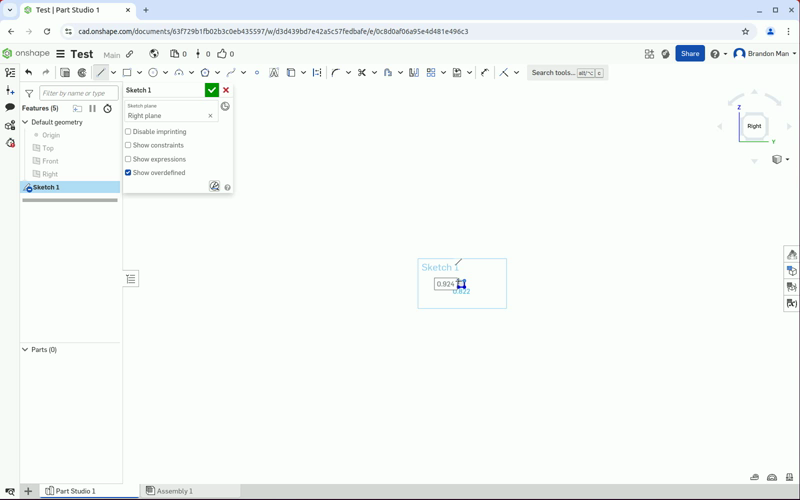
scroll(6)
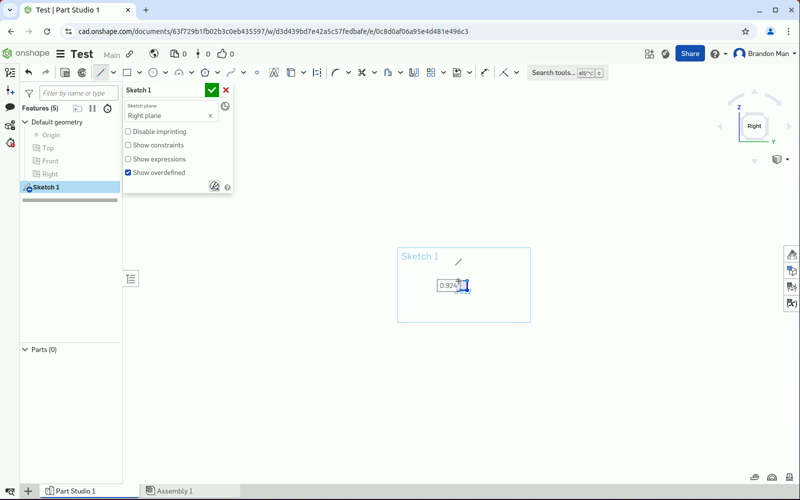
scroll(6)
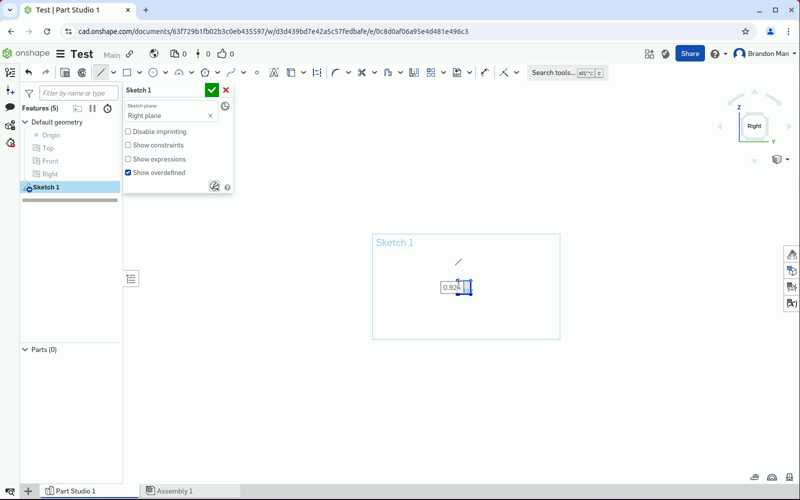
scroll(6)
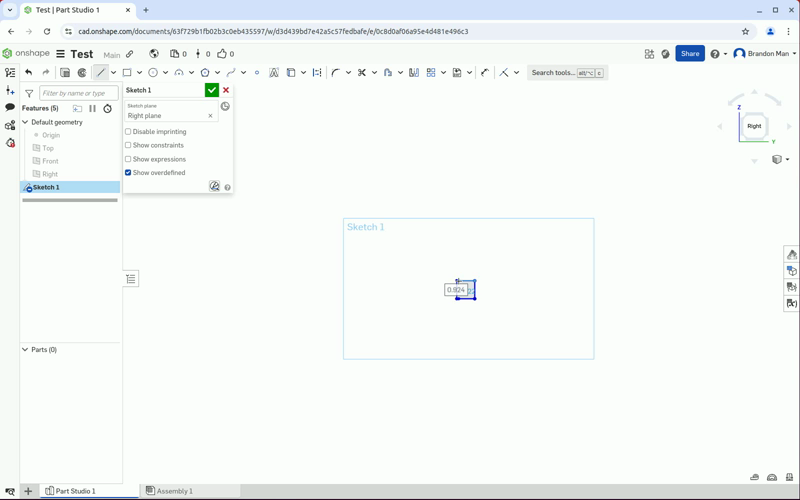
scroll(6)
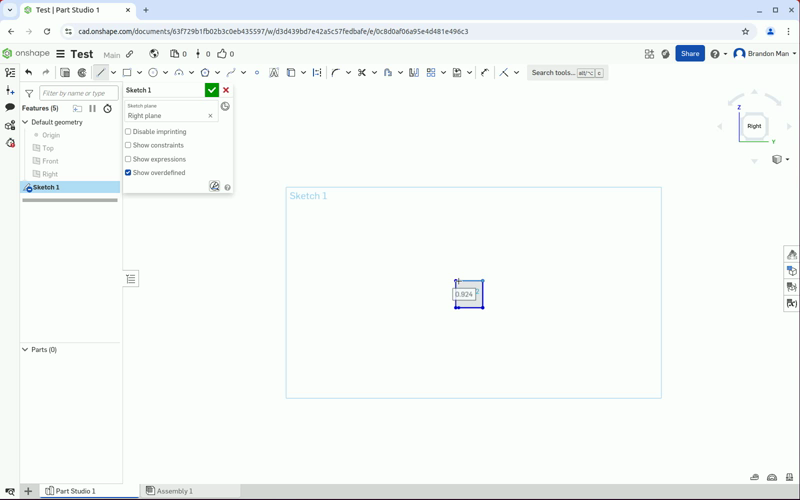
scroll(6)
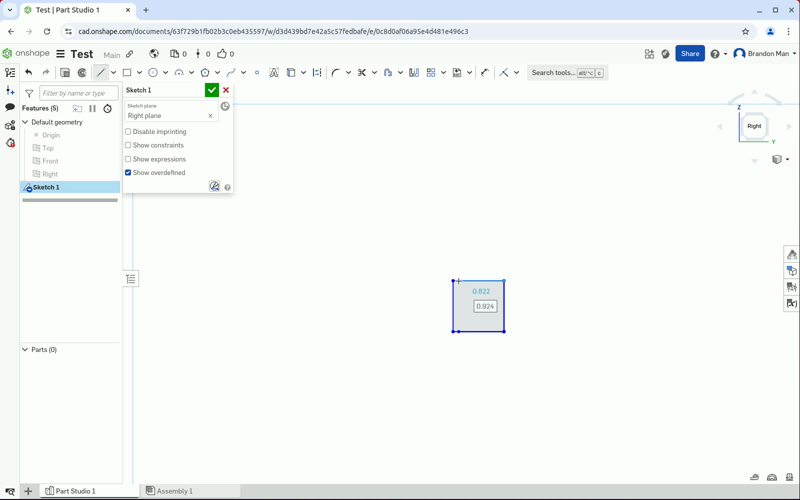
click(458, 280)
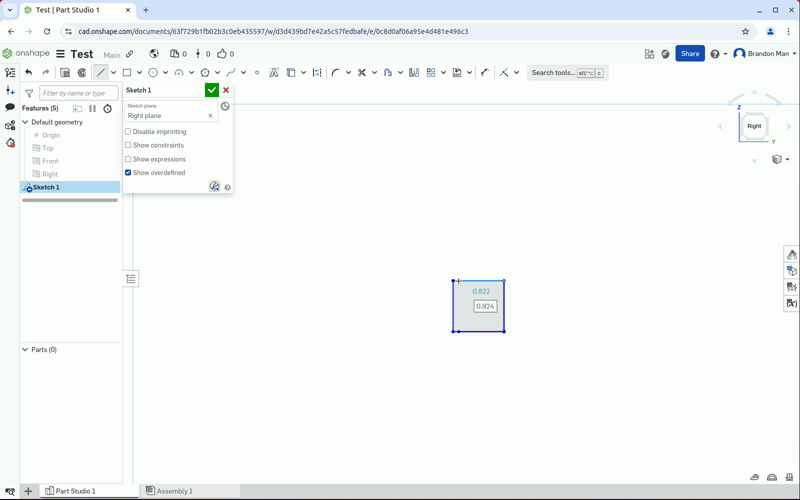
scroll(-6)
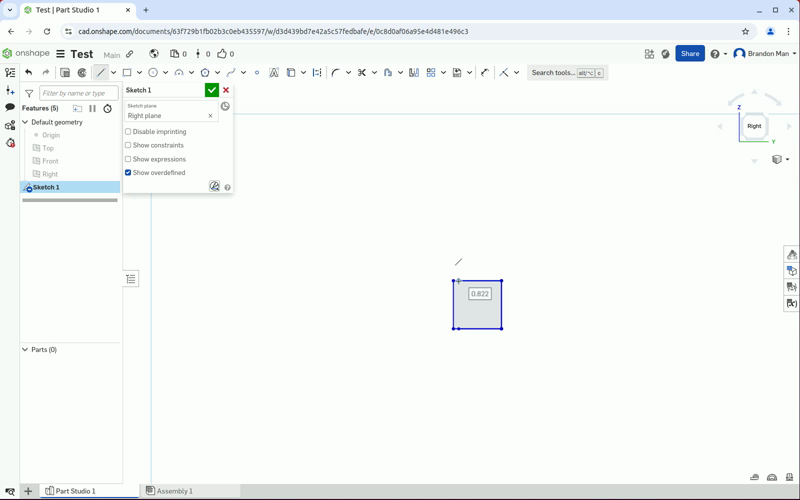
scroll(-6)
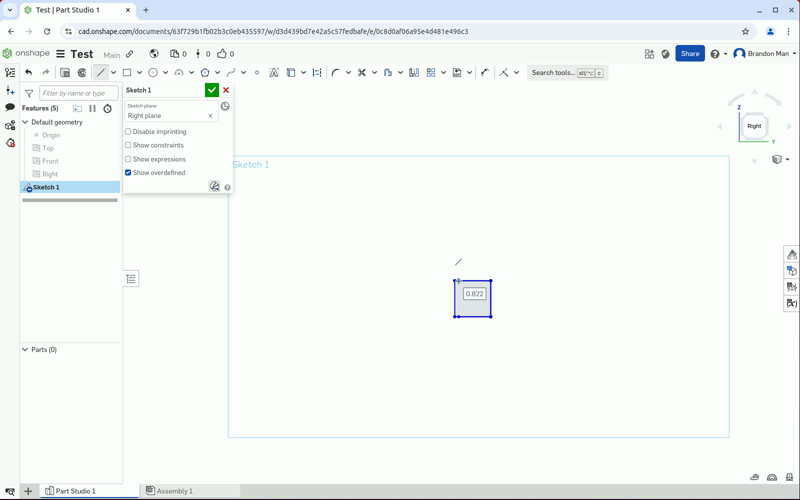
scroll(-6)
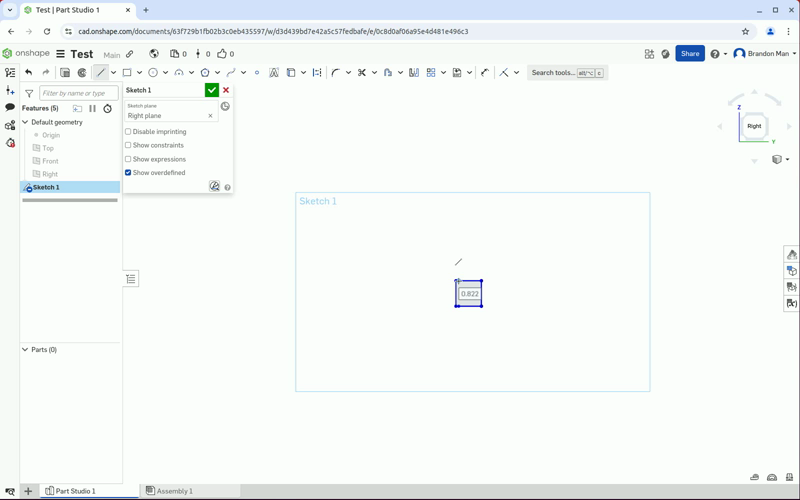
scroll(-6)
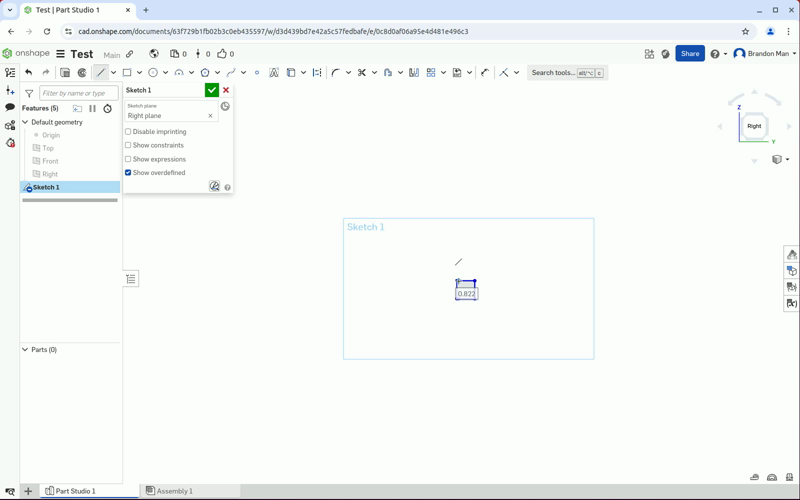
scroll(-6)
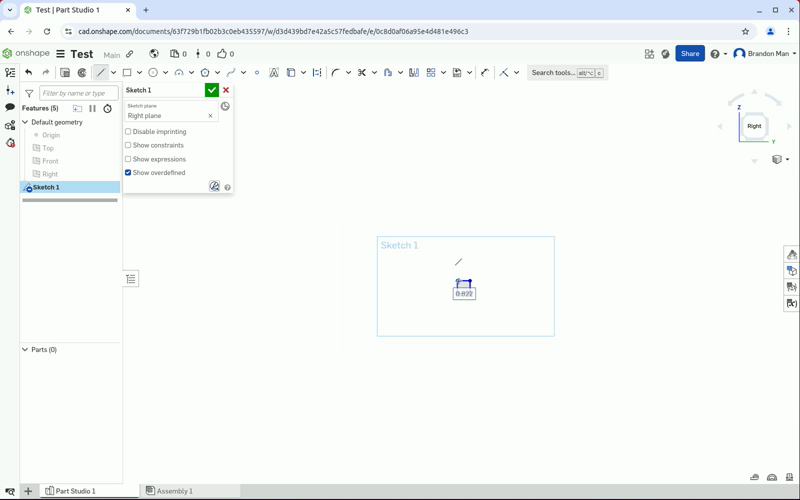
scroll(-6)
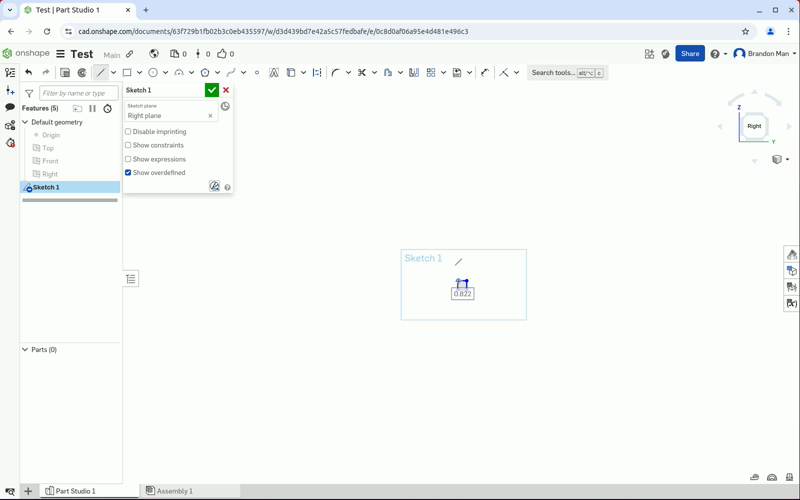
scroll(-6)
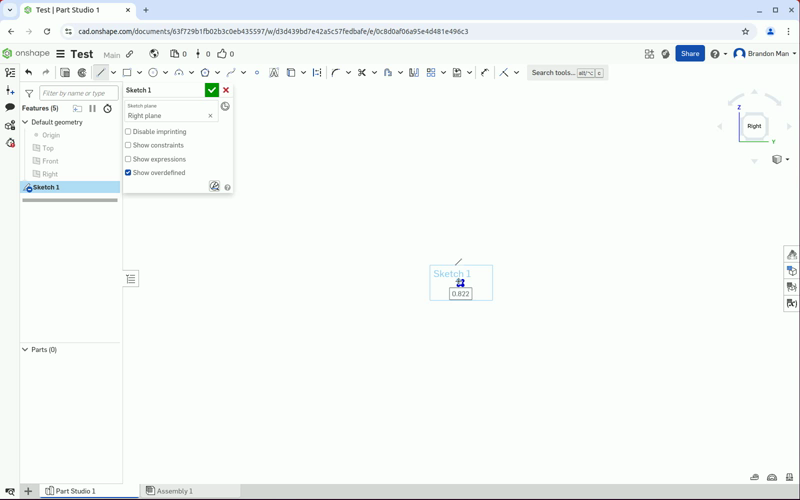
key_up(shift)
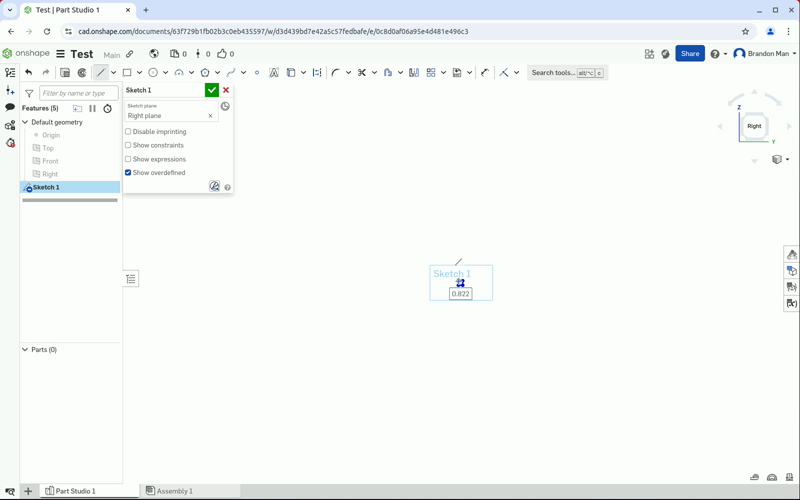
mouse_move(488, 280)
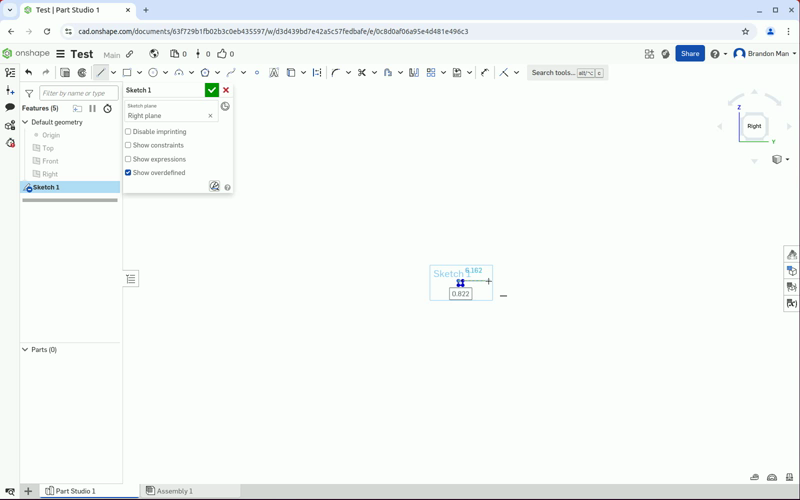
key_down(shift)
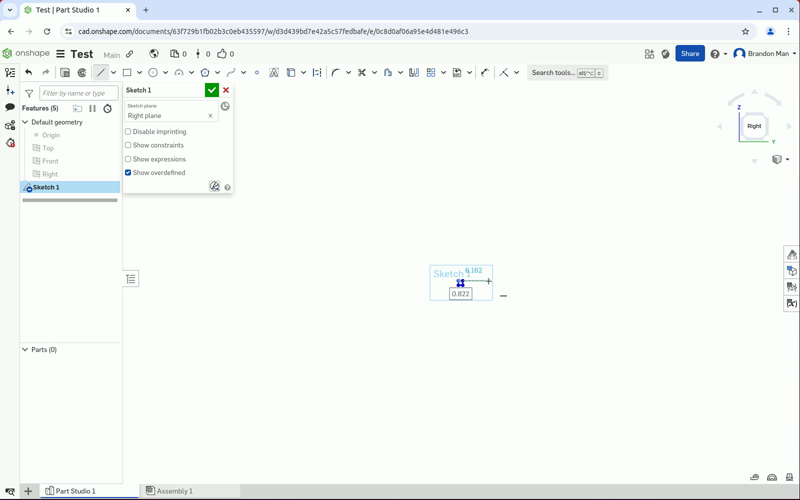
mouse_move(458, 285)
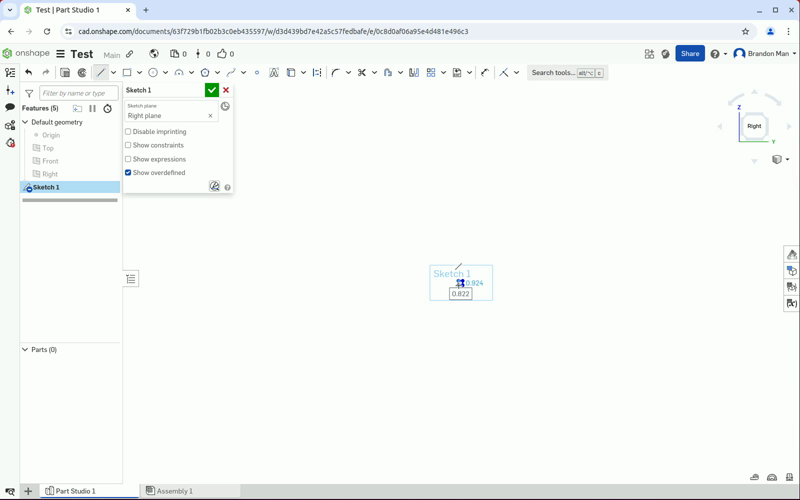
scroll(6)
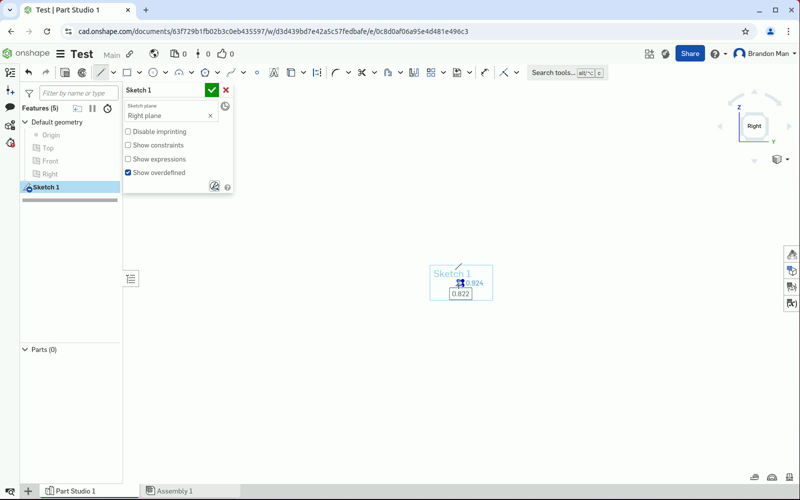
scroll(6)
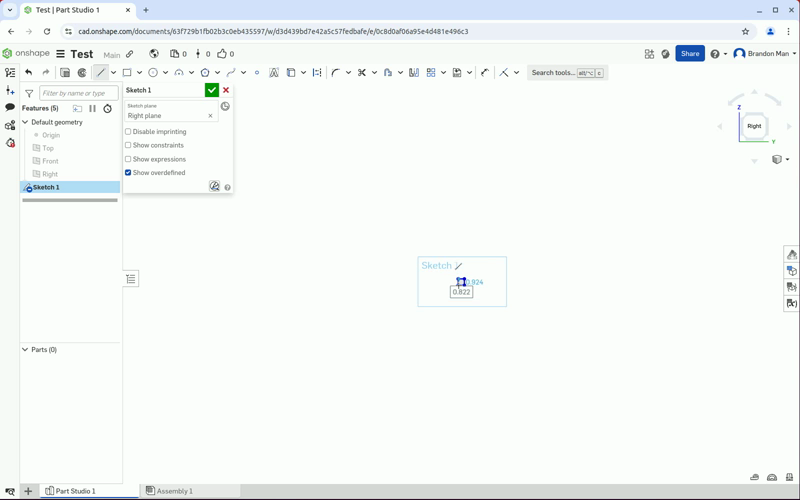
scroll(6)
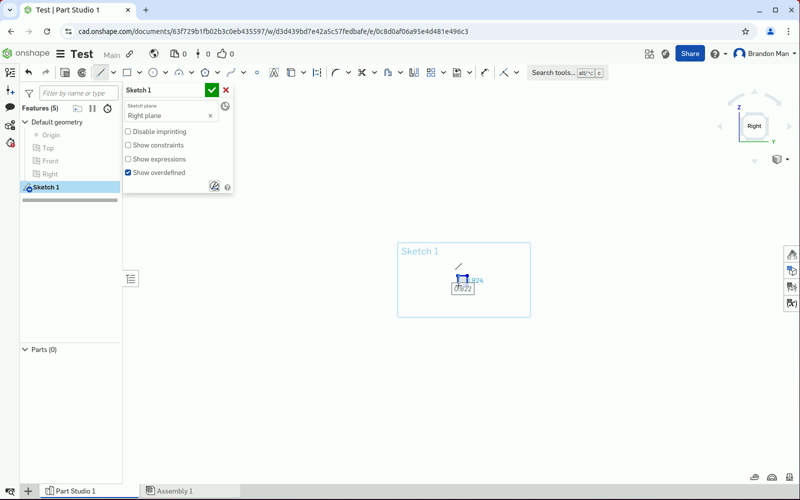
scroll(6)
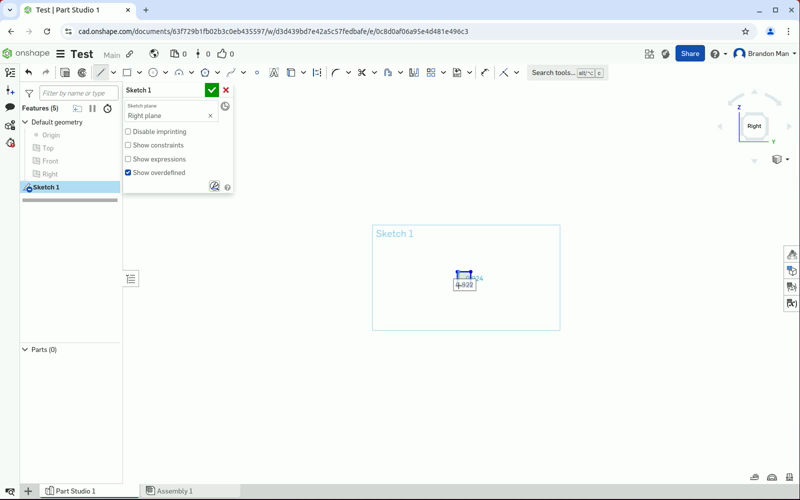
scroll(6)
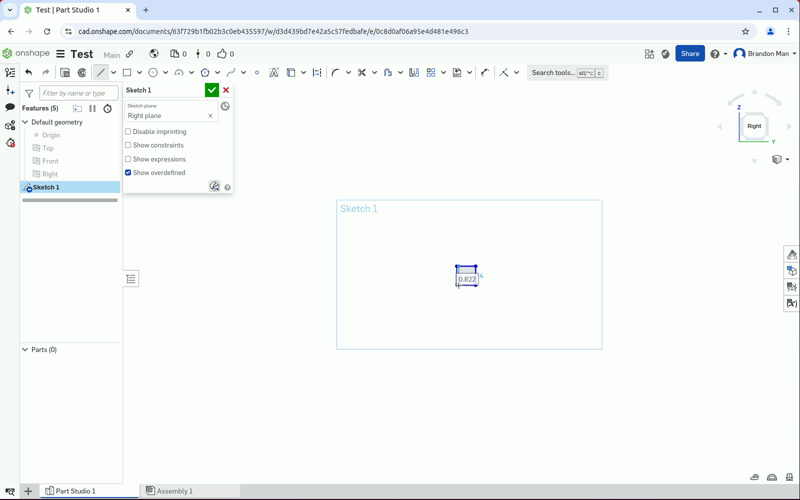
scroll(6)
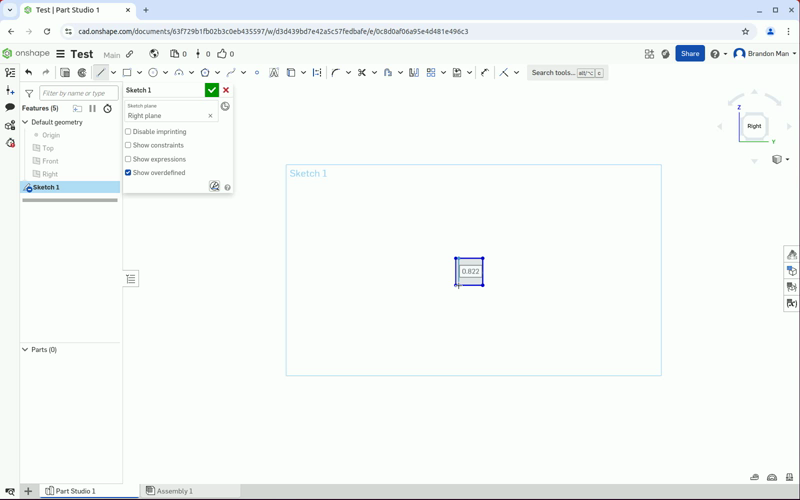
scroll(6)
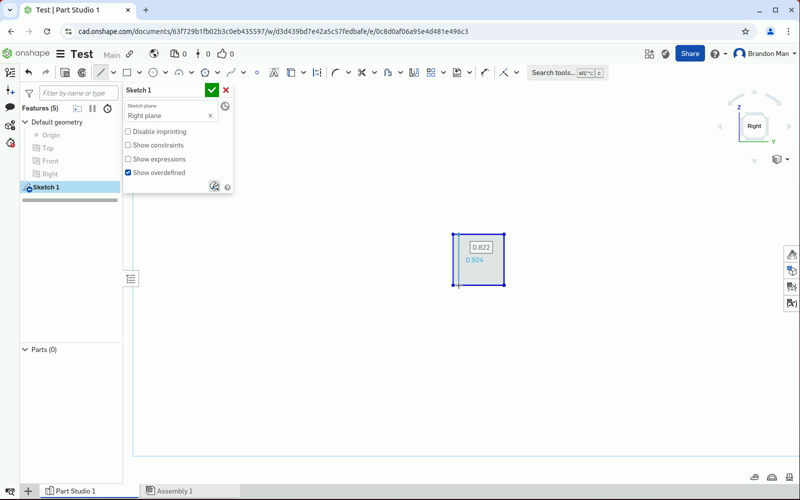
key_up(shift)
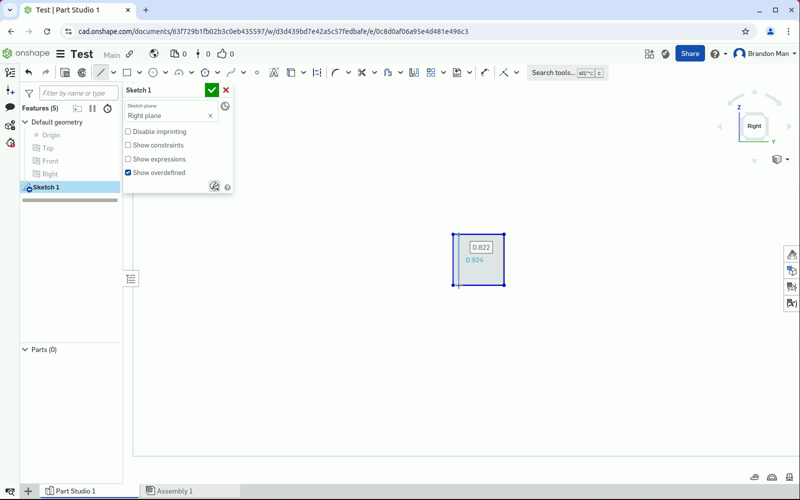
click(458, 285)
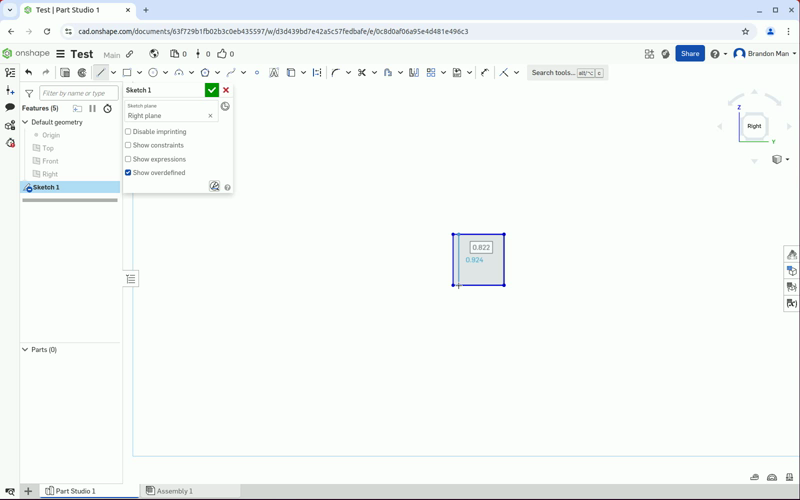
scroll(-6)
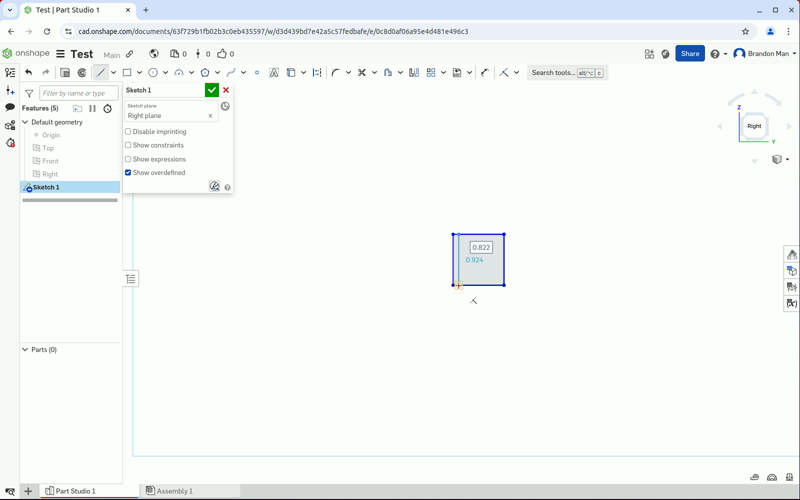
scroll(-6)
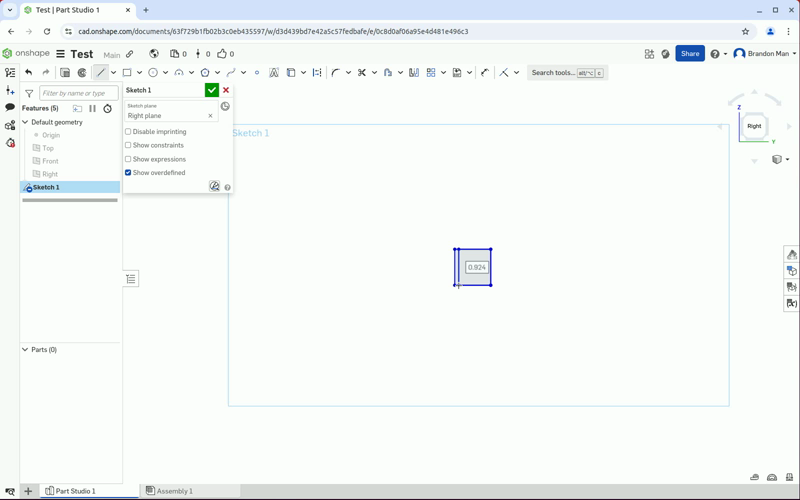
scroll(-6)
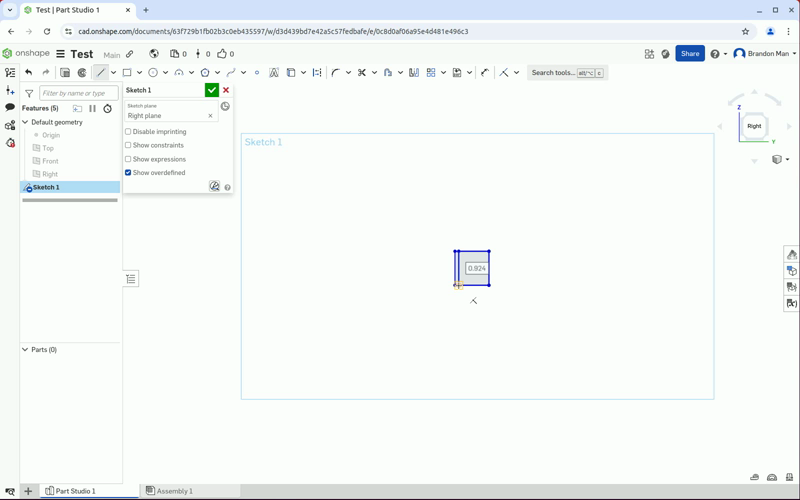
scroll(-6)
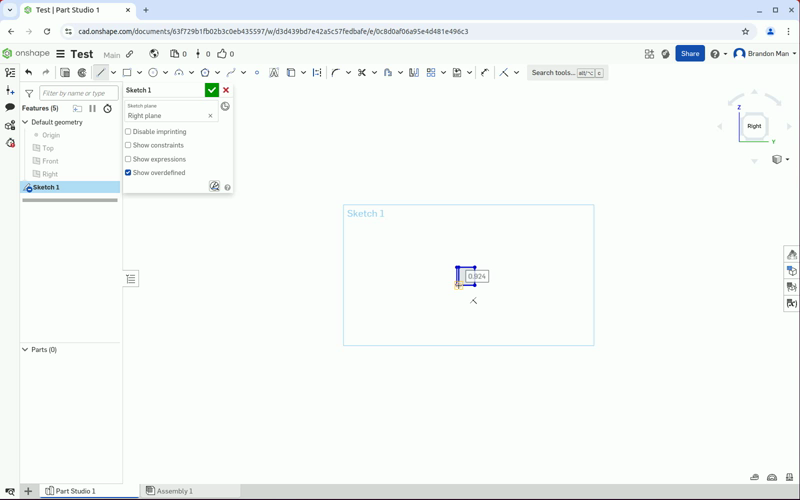
scroll(-6)
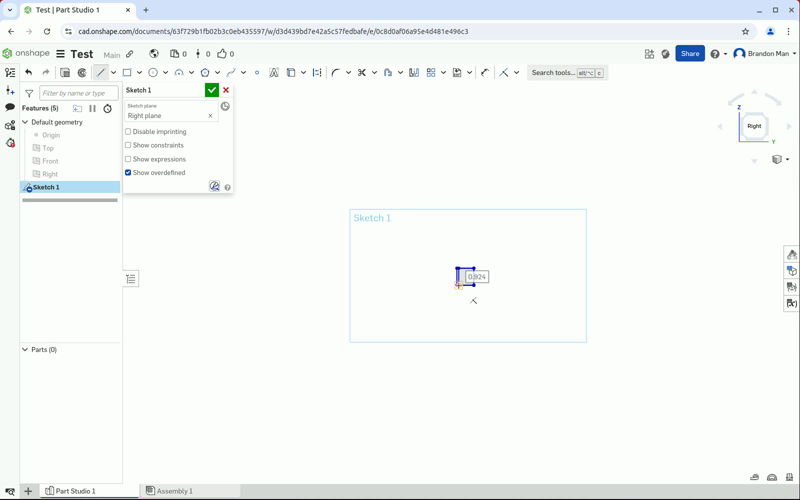
scroll(-6)
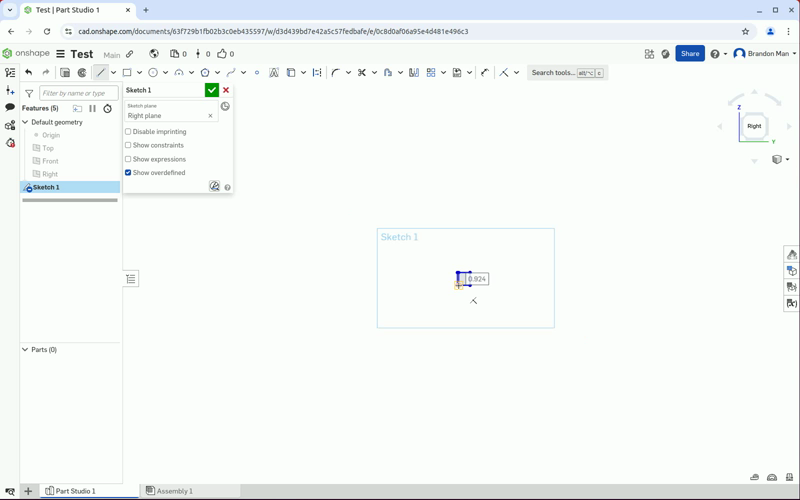
scroll(-6)
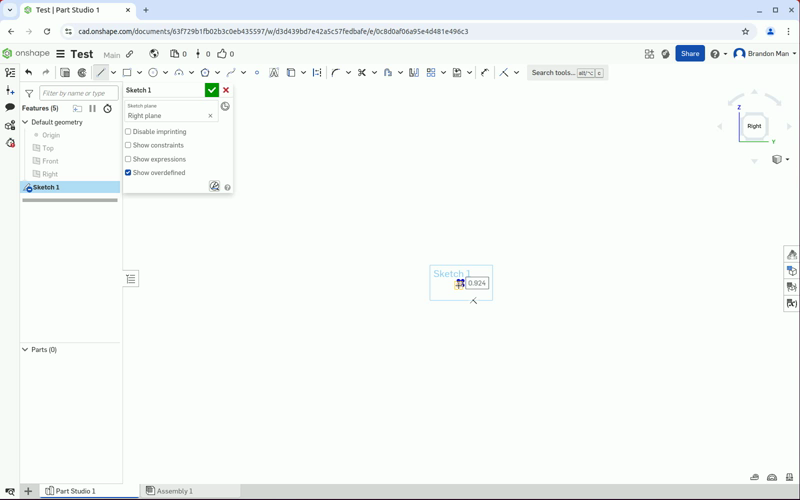
key(esc)
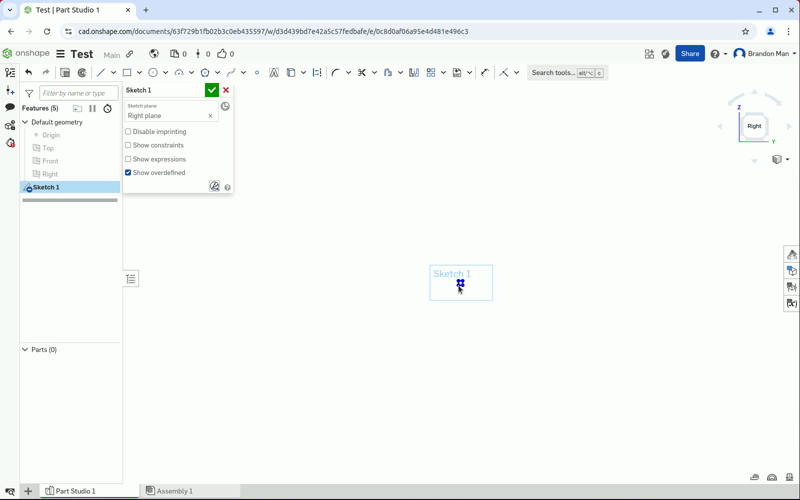
mouse_move(462, 285)
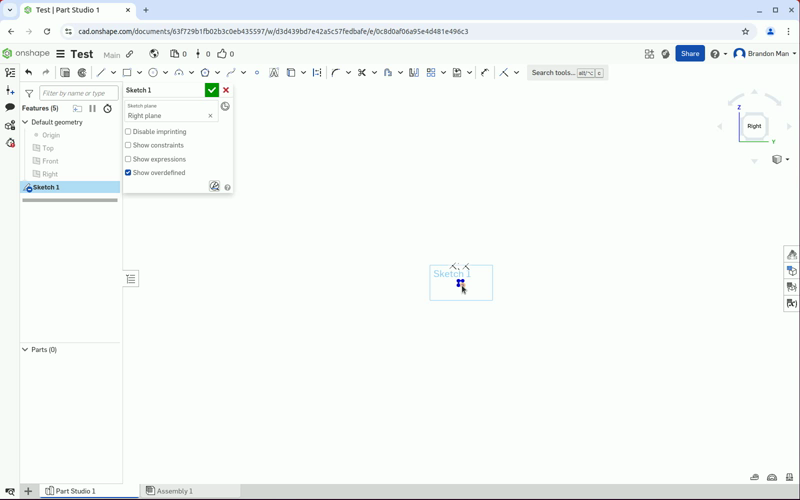
scroll(6)
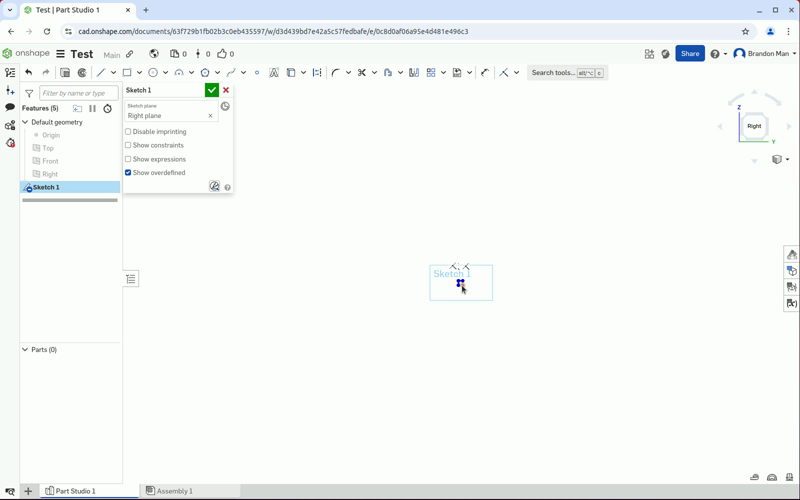
scroll(6)
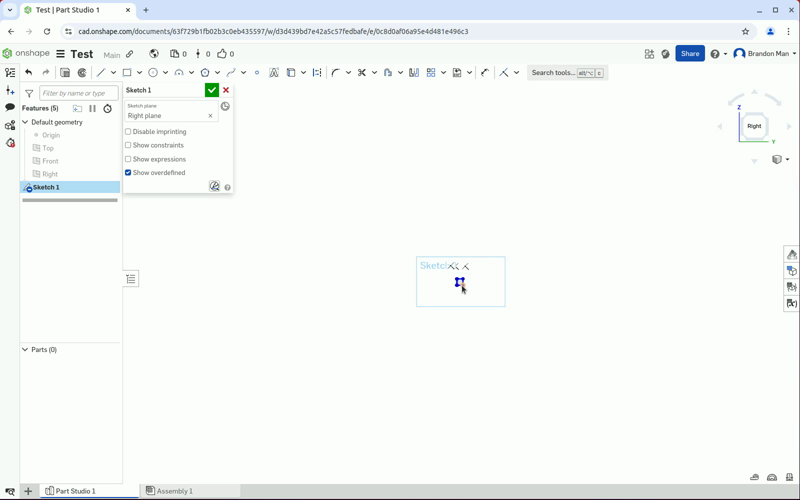
scroll(6)
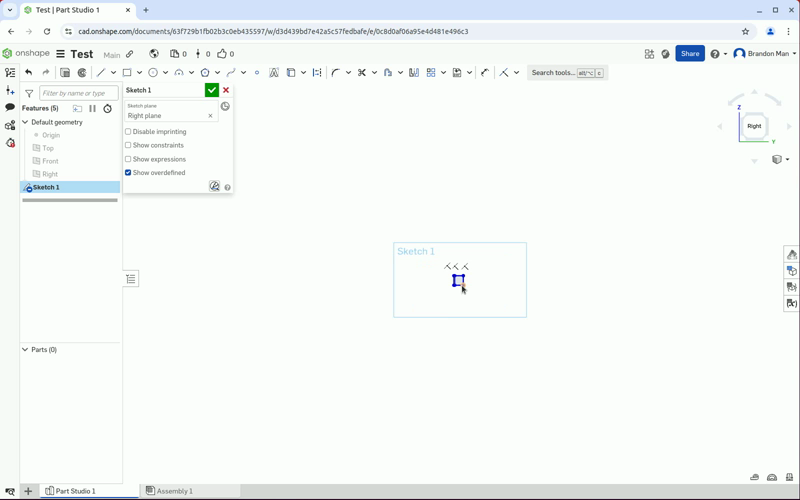
scroll(6)
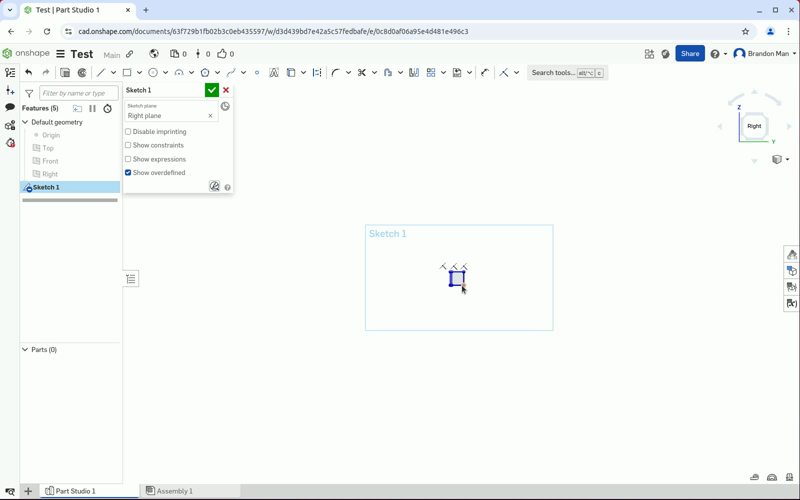
scroll(6)
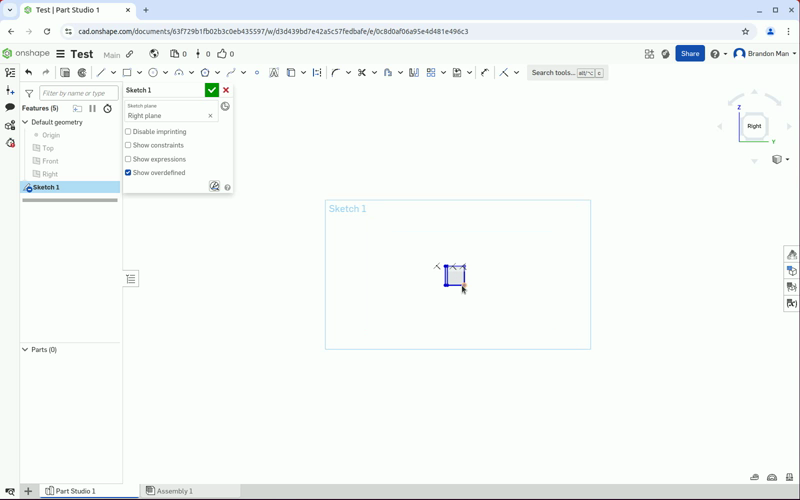
scroll(6)
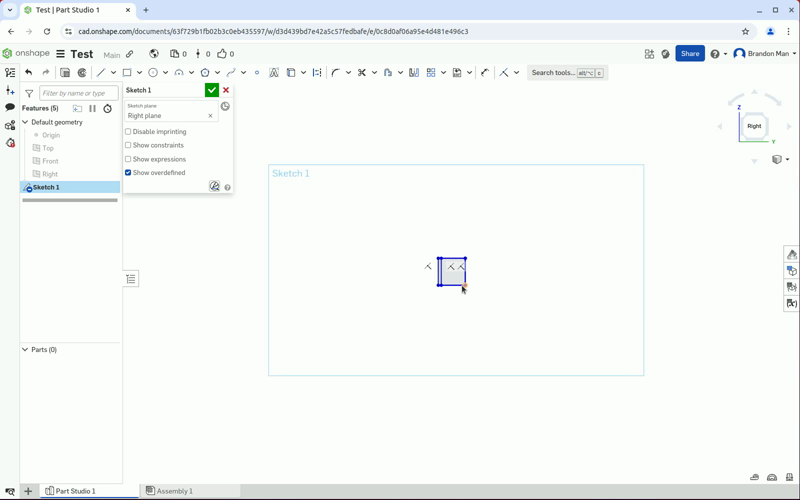
scroll(6)
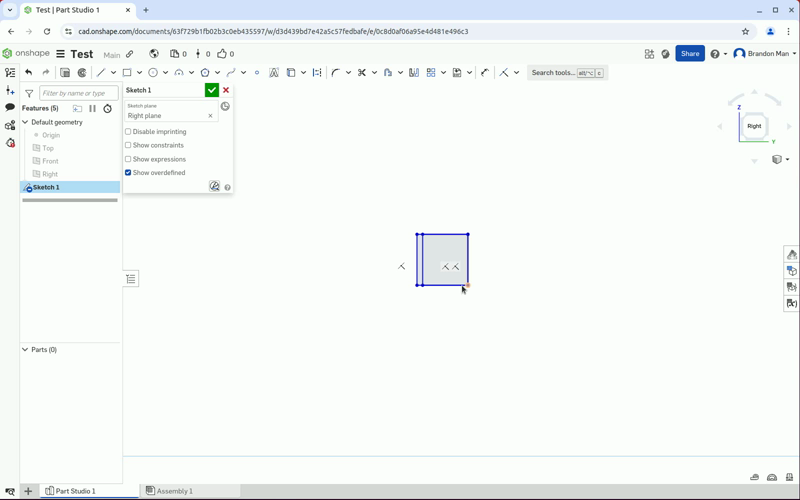
click(462, 285)
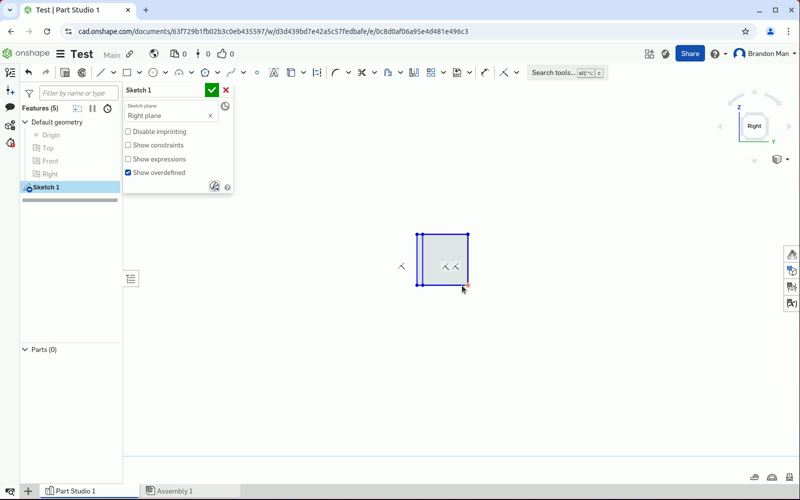
scroll(-6)
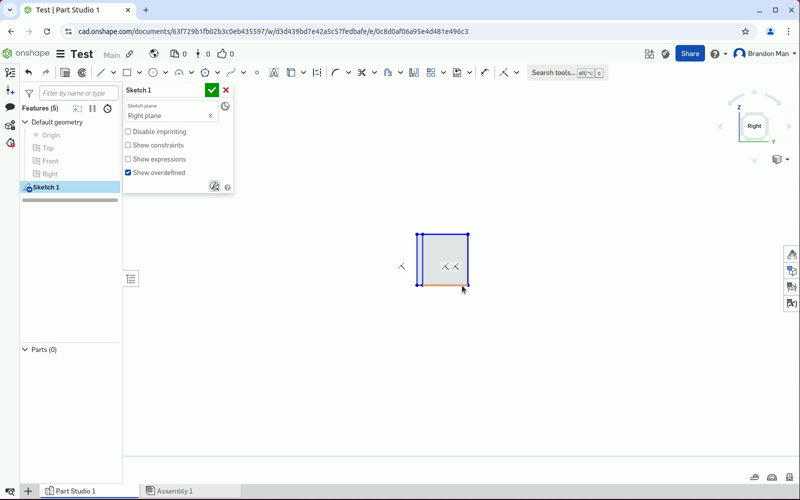
scroll(-6)
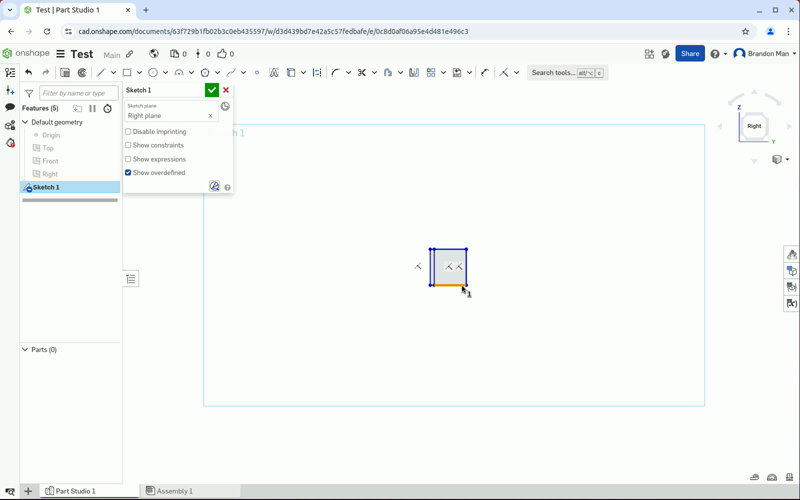
scroll(-6)
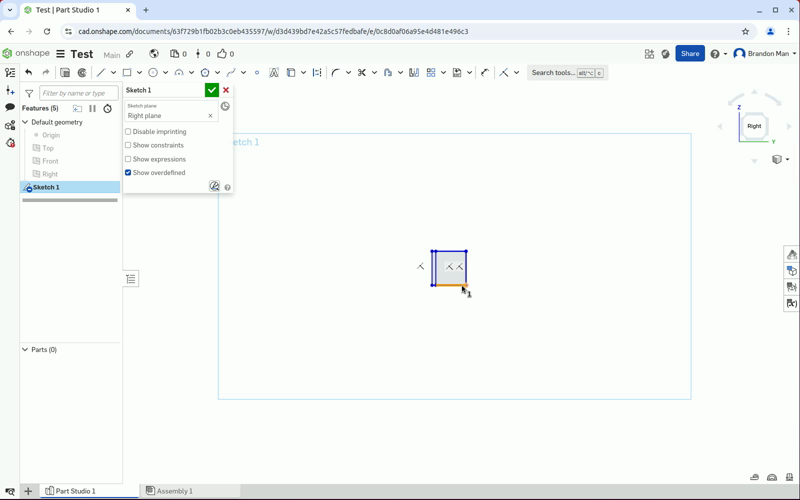
scroll(-6)
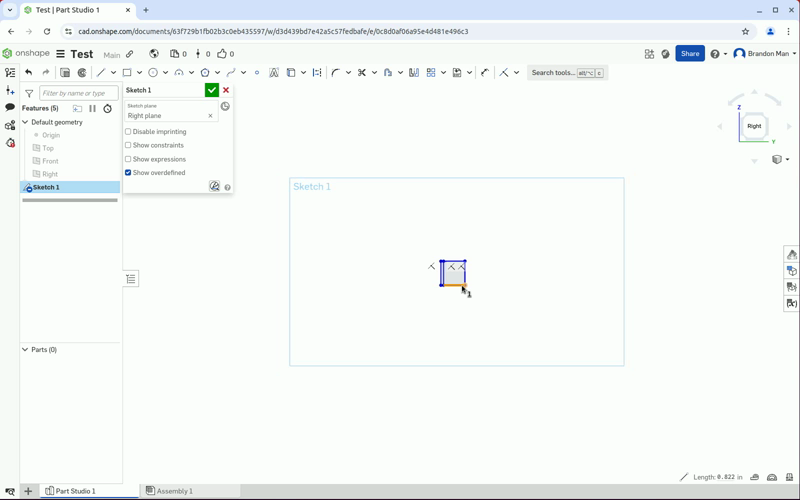
scroll(-6)
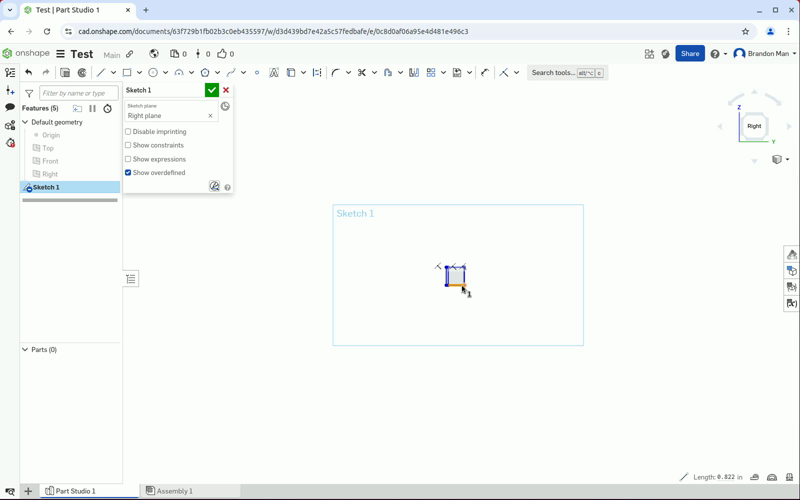
scroll(-6)
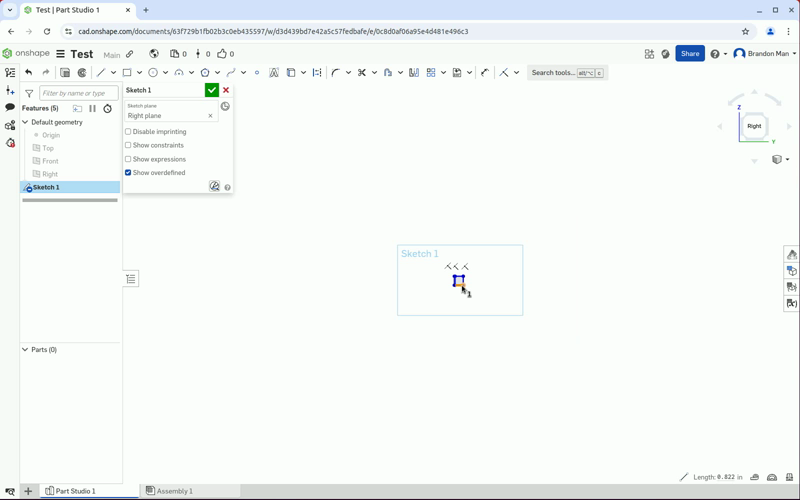
scroll(-6)
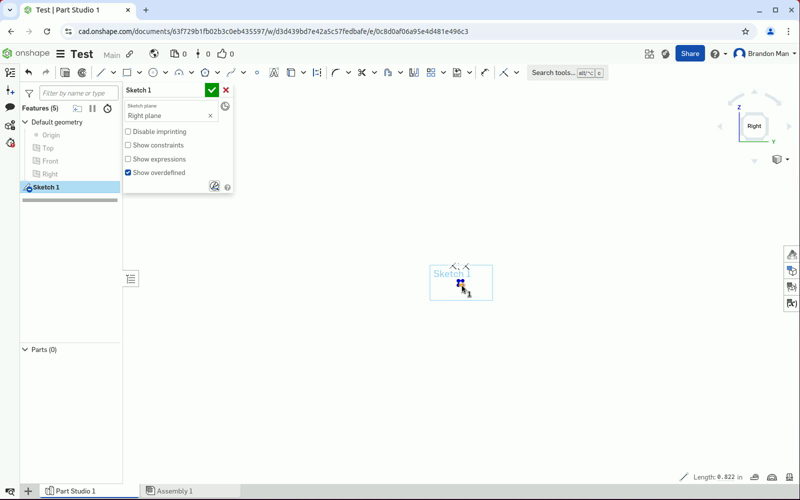
mouse_move(73, 352)
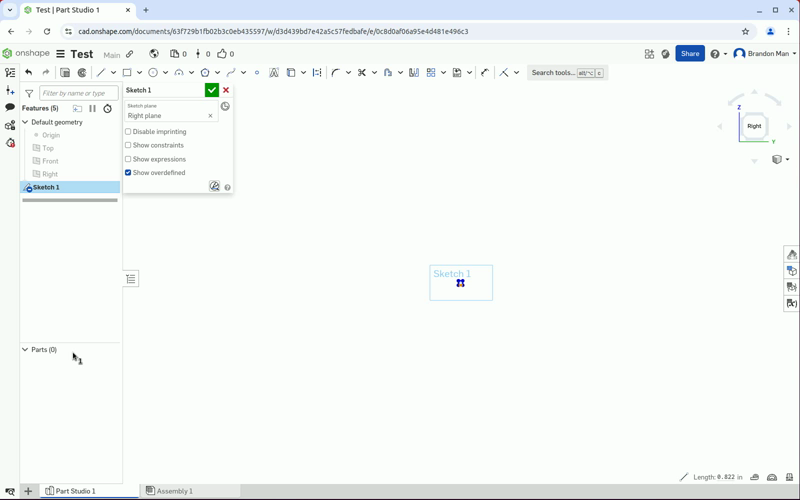
key(shift+y)
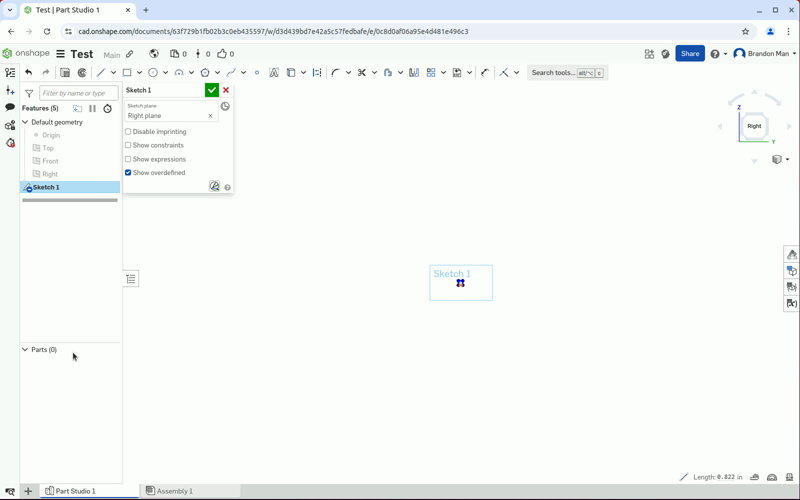
key(shift+e)
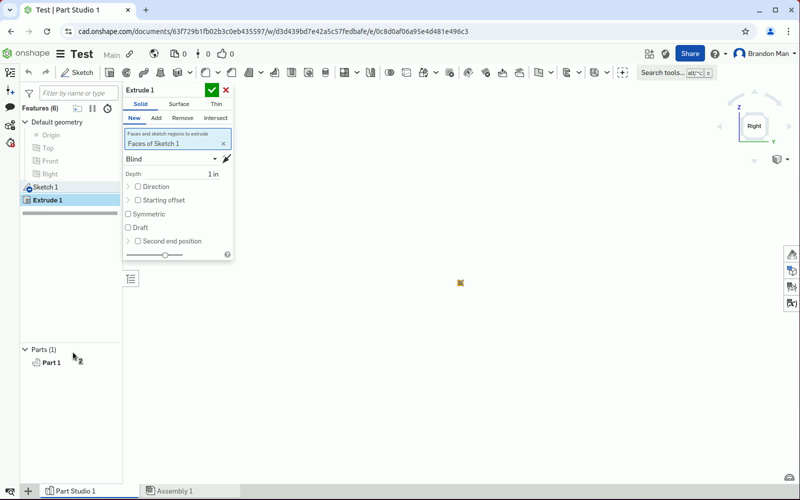
mouse_move(143, 106)
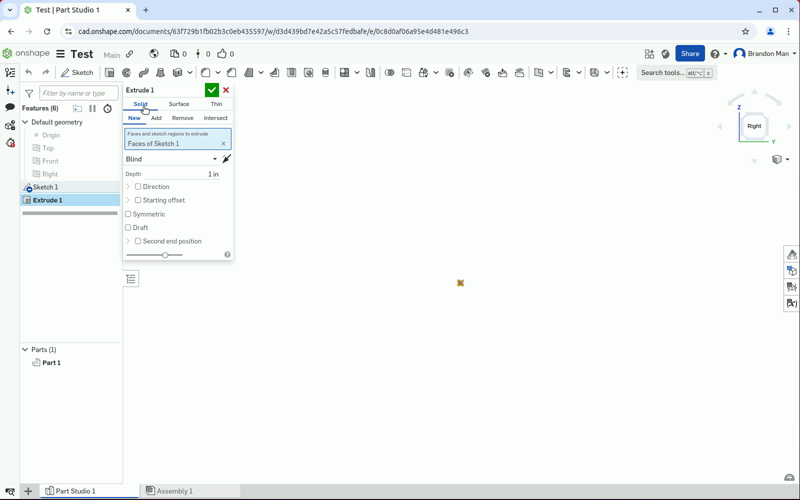
click(143, 106)
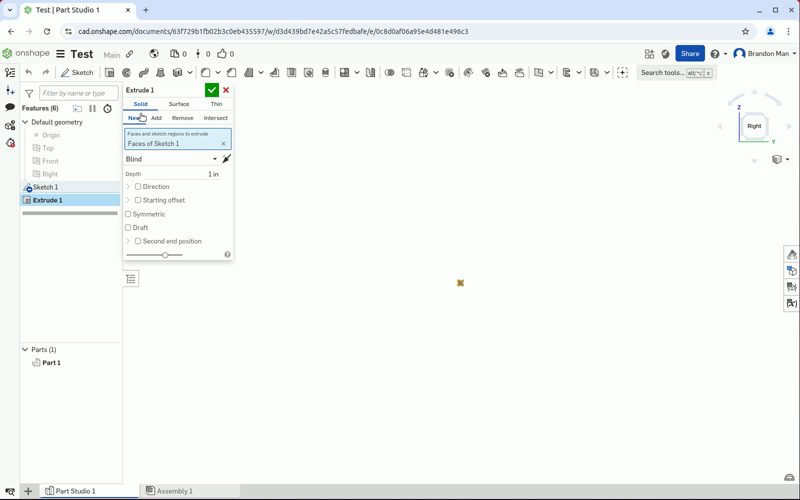
mouse_move(137, 120)
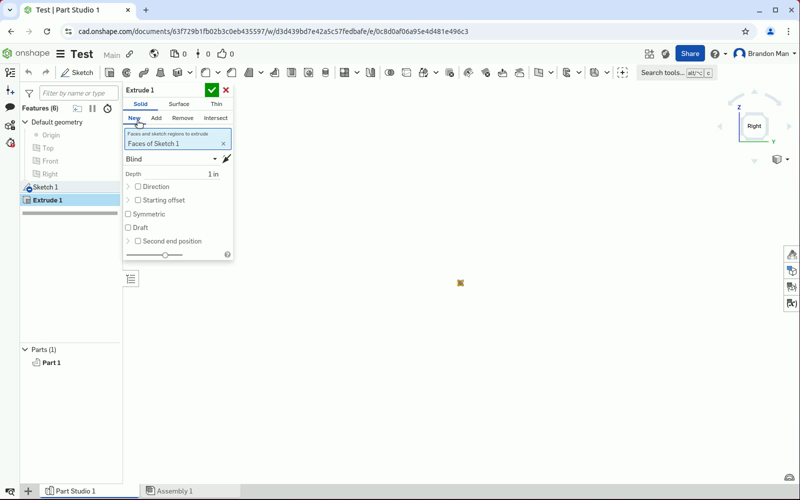
click(137, 120)
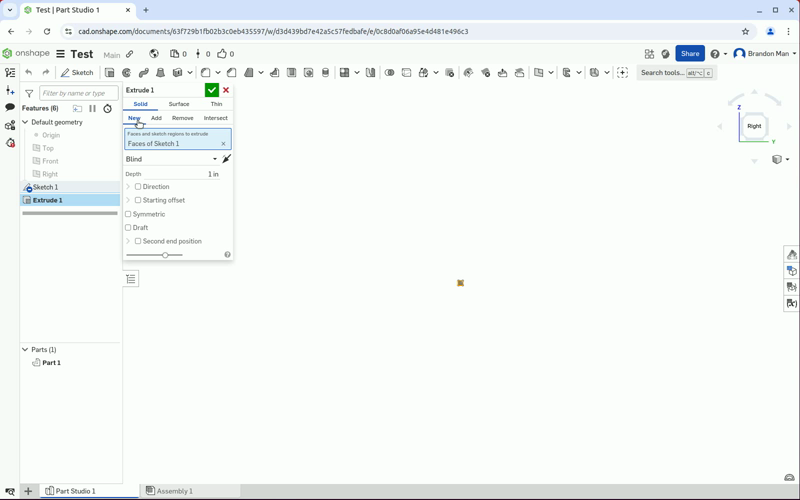
key(tab, 4)
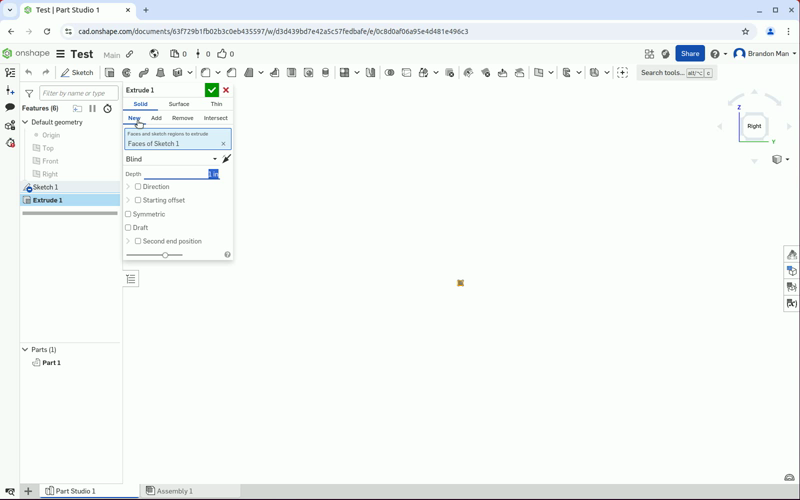
text(23.108)
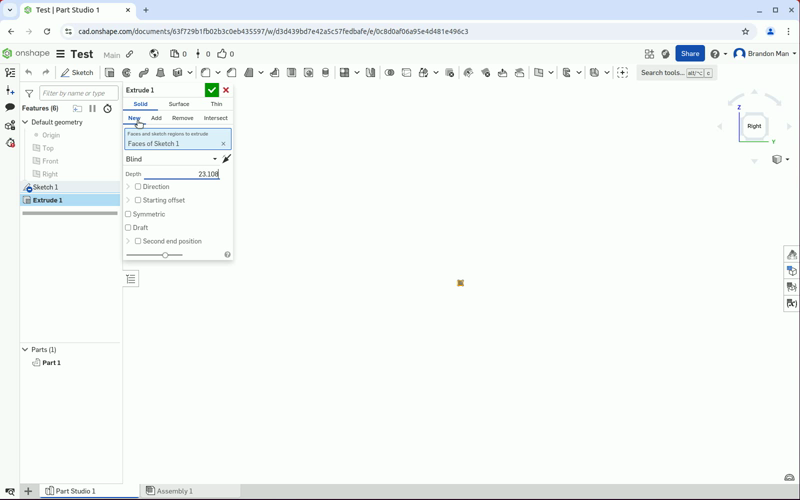
key(enter)
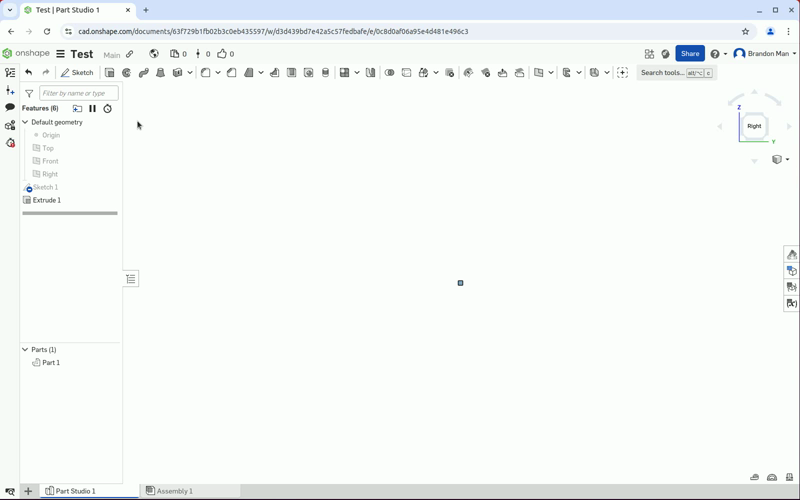
key(shift+h)
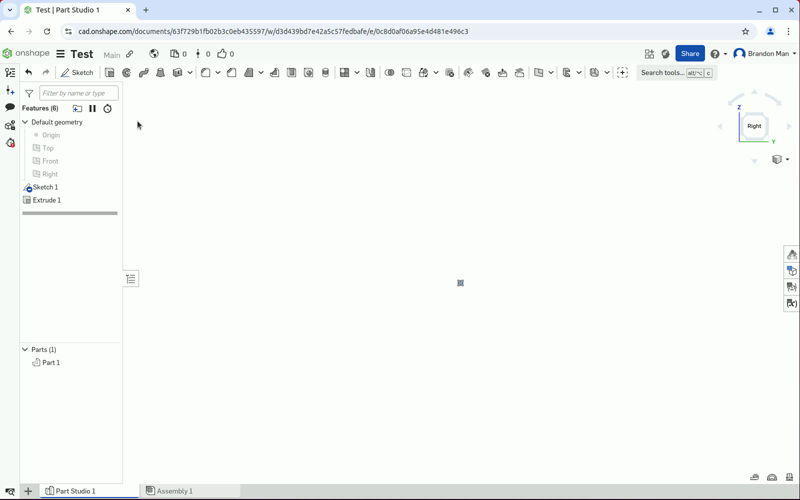
key(shift+h)
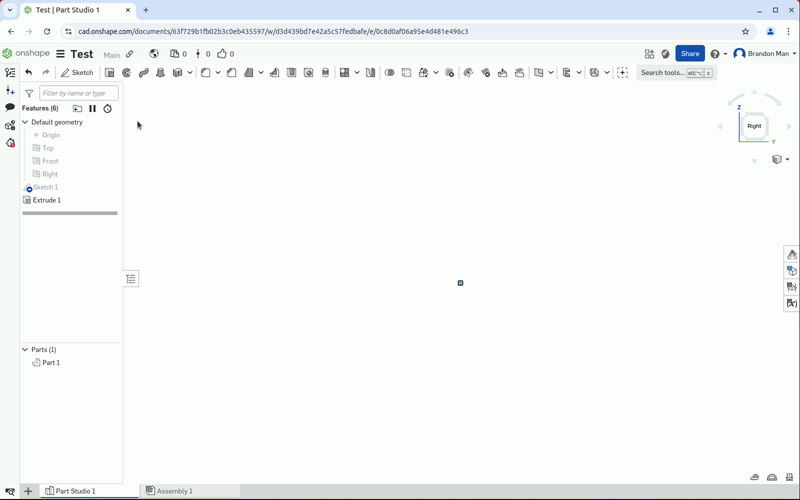
mouse_move(73, 189)
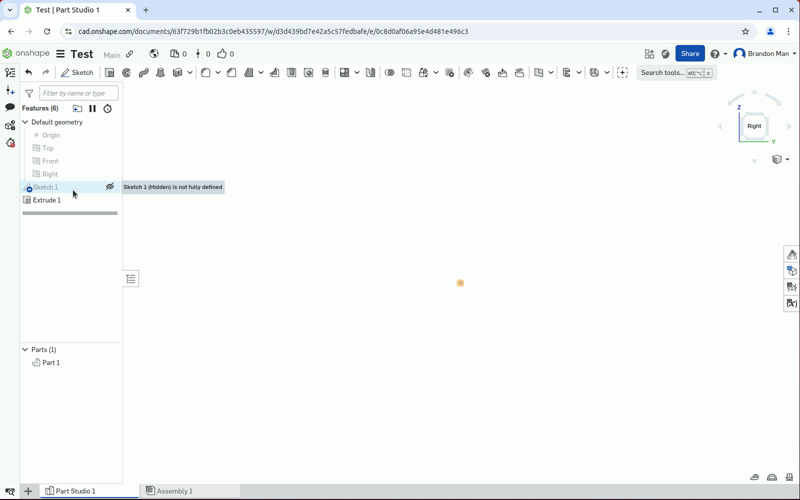
click(73, 189)
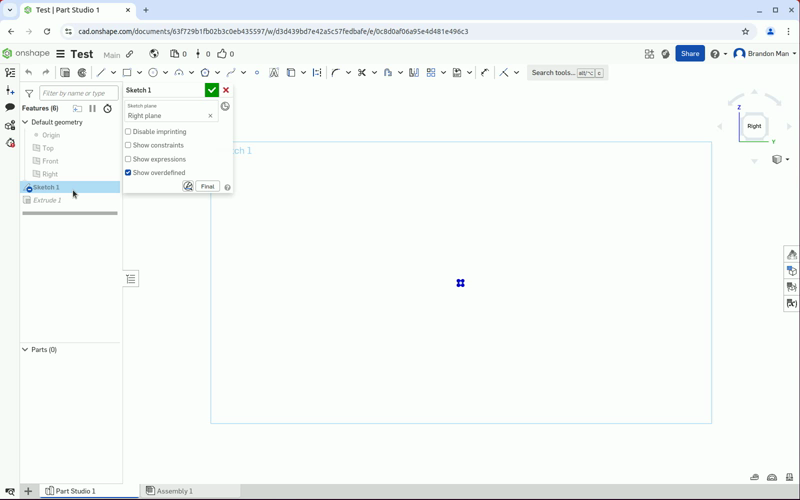
mouse_move(229, 92)
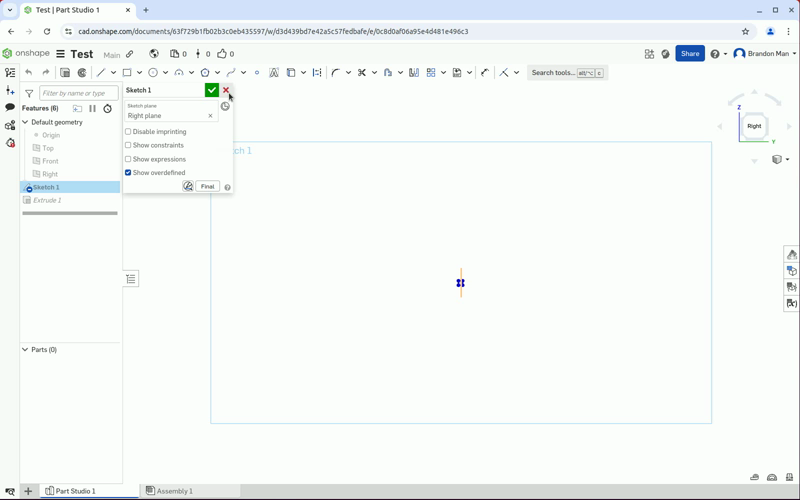
click(229, 92)
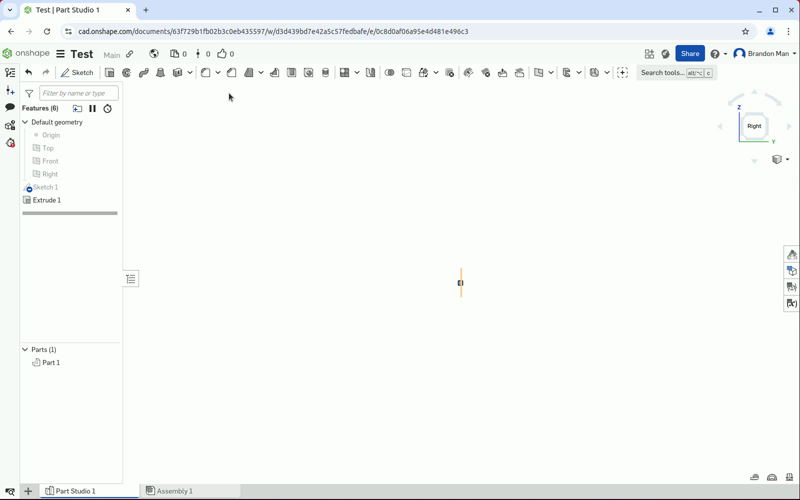
mouse_move(541, 75)
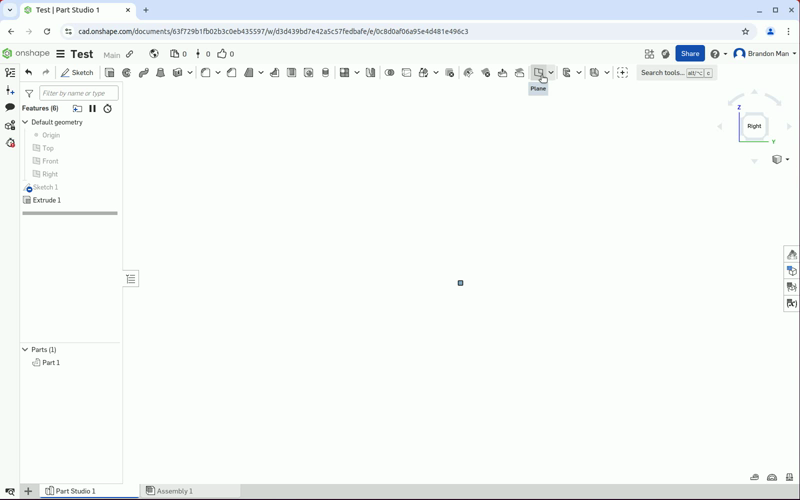
click(541, 75)
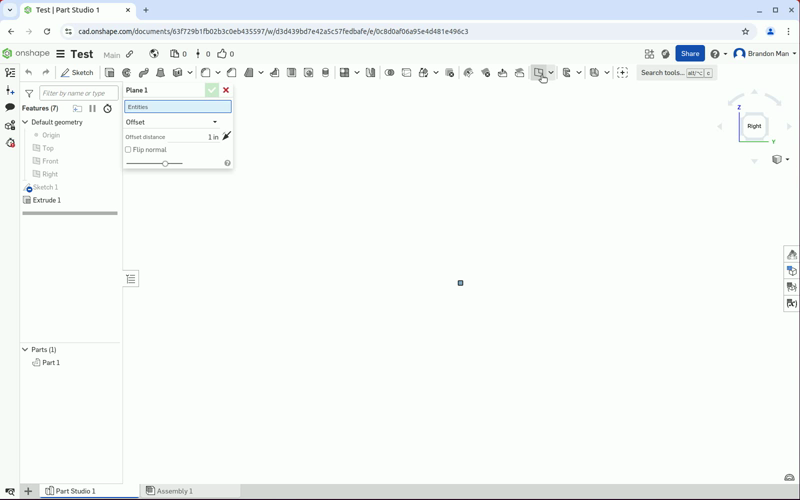
mouse_move(73, 176)
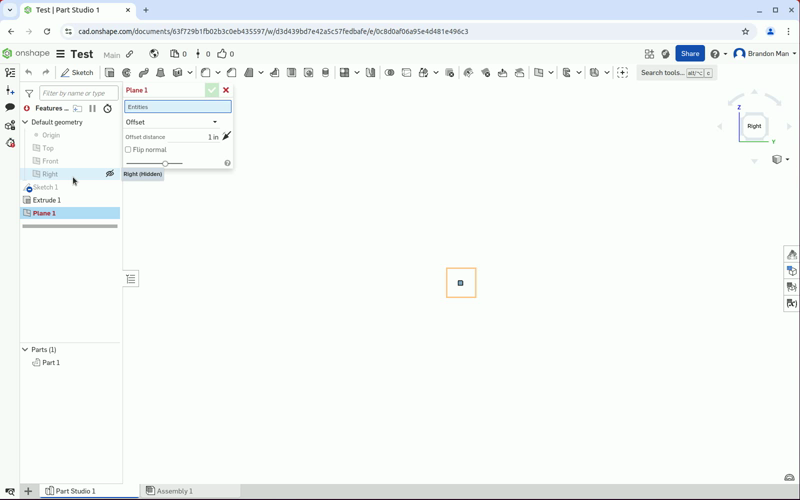
click(73, 176)
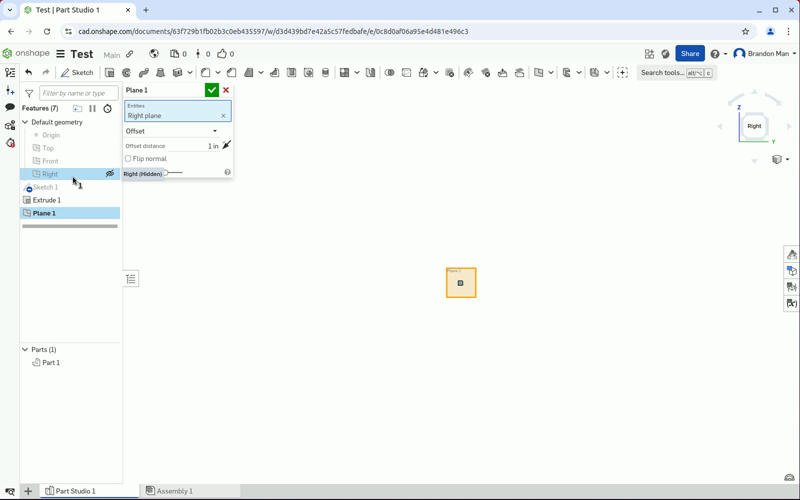
key(tab, 2)
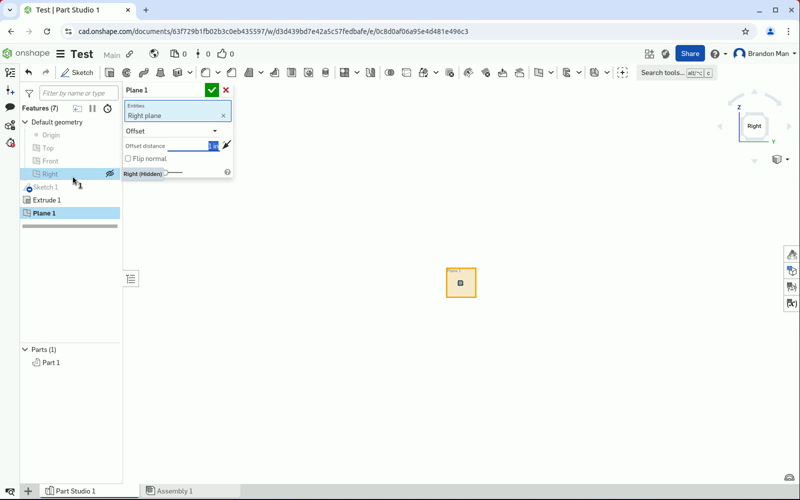
text(23.108)
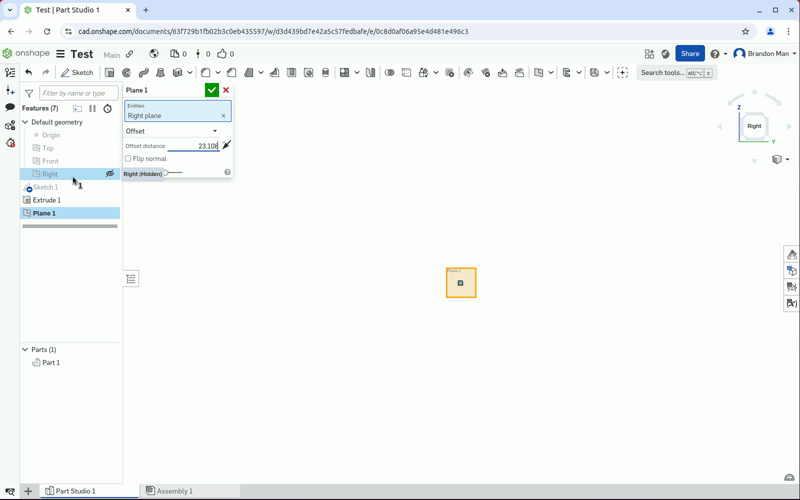
key(enter, 2)
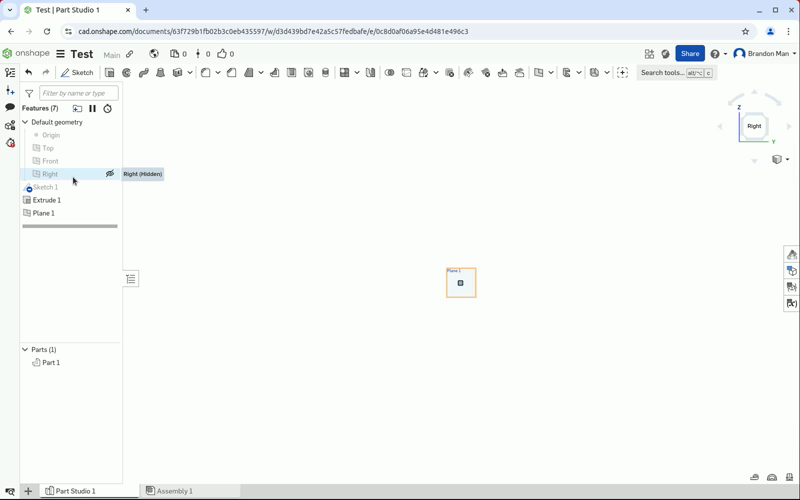
key(shift+s)
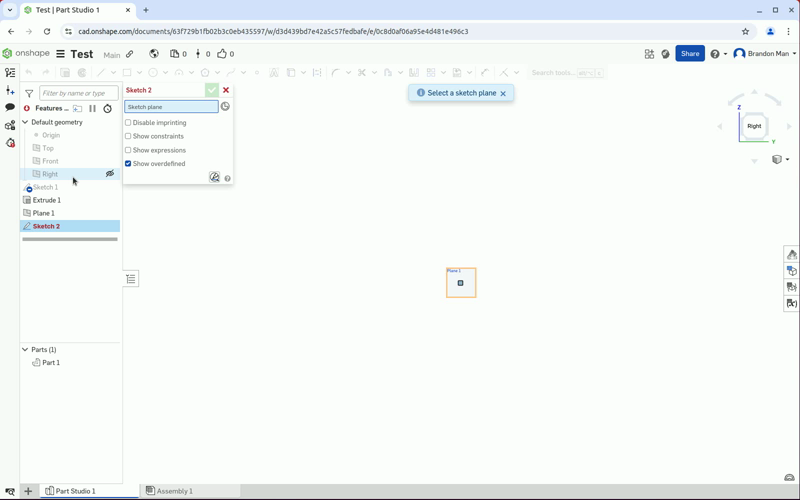
mouse_move(73, 215)
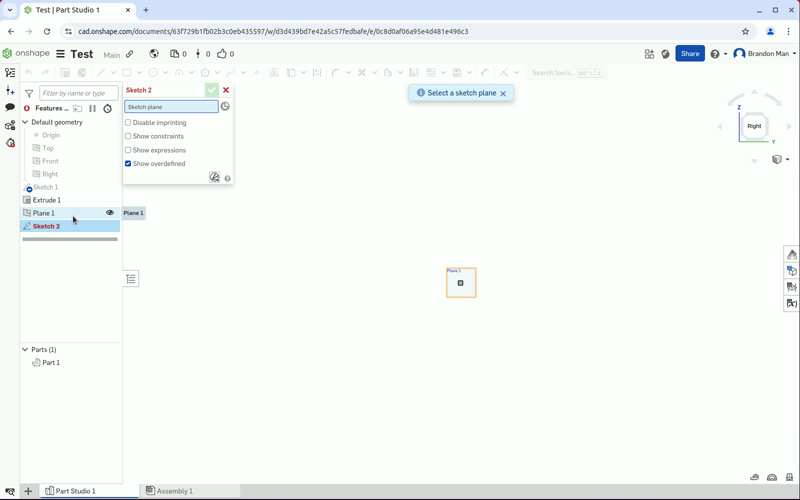
click(73, 215)
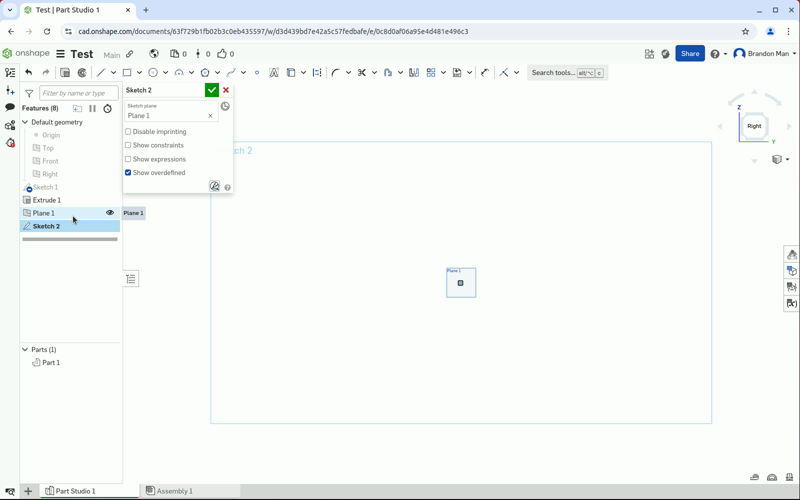
mouse_move(73, 352)
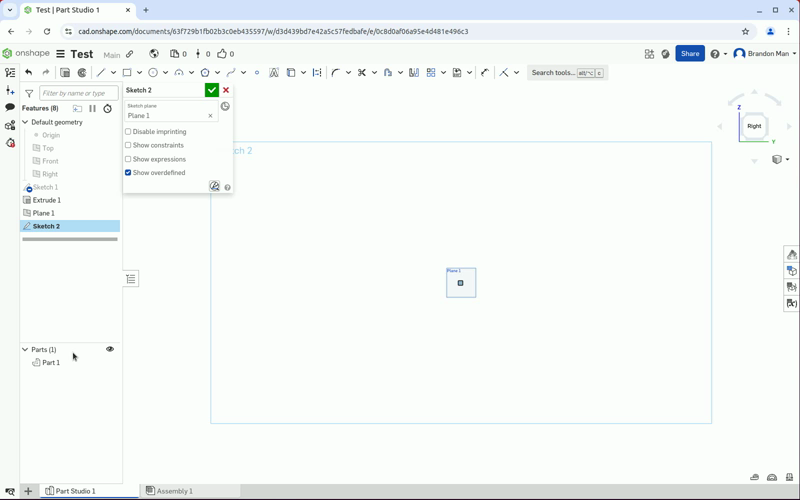
key(y)
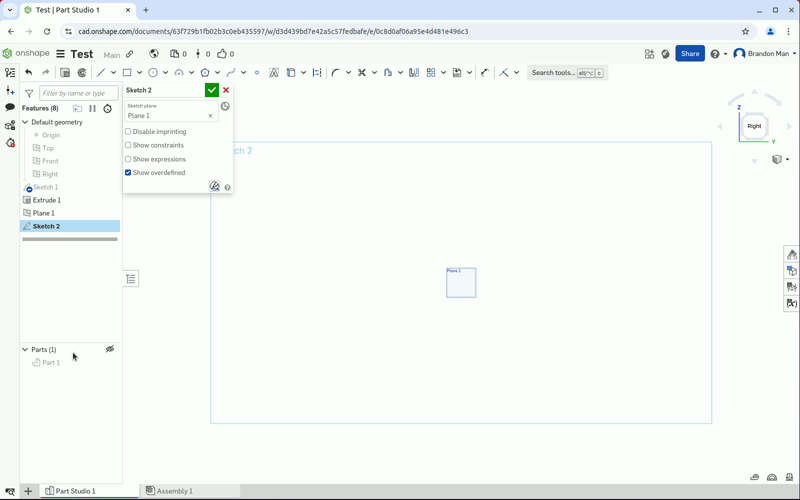
key(l)
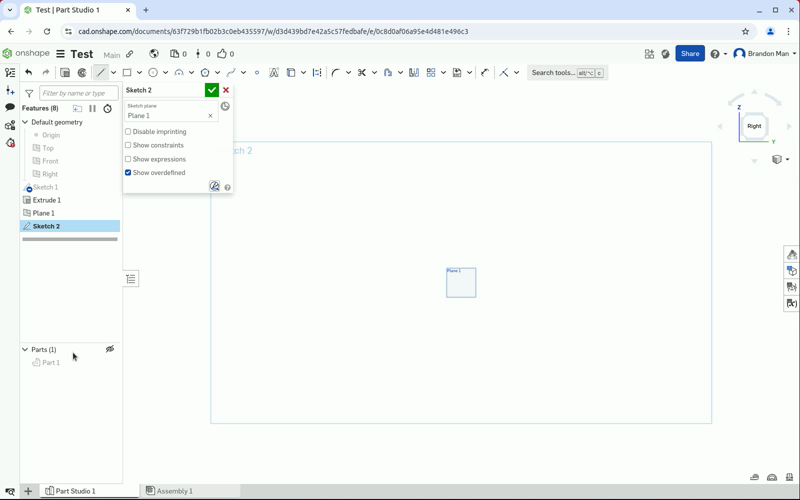
key_down(shift)
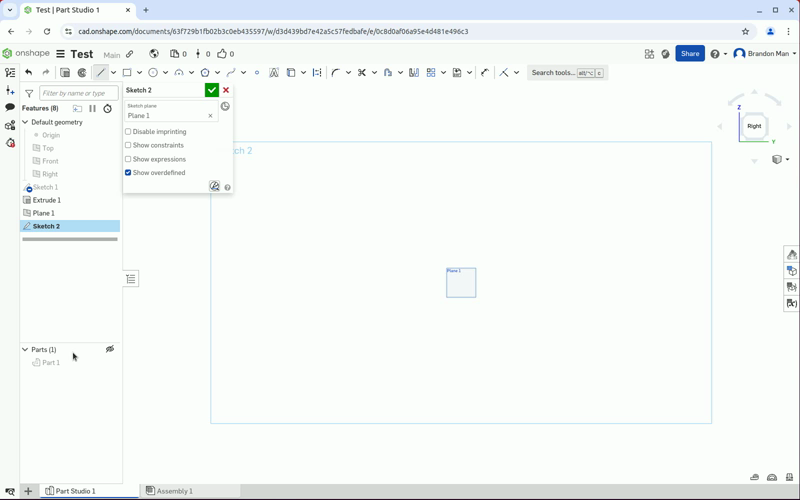
mouse_move(458, 285)
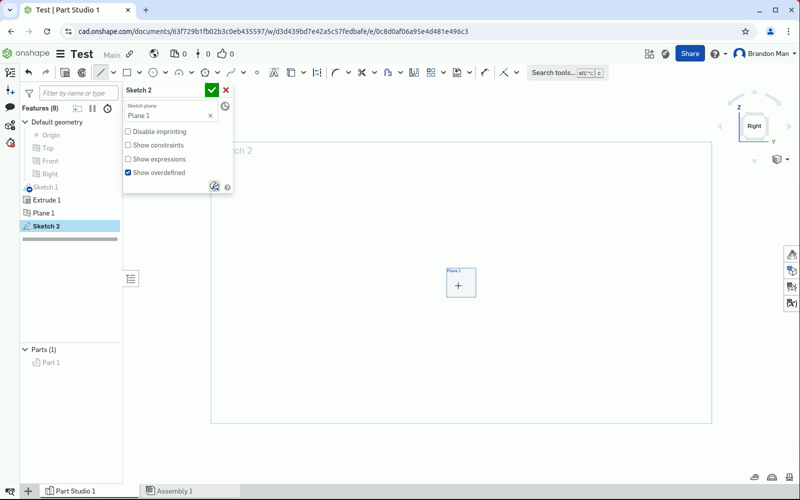
click(458, 285)
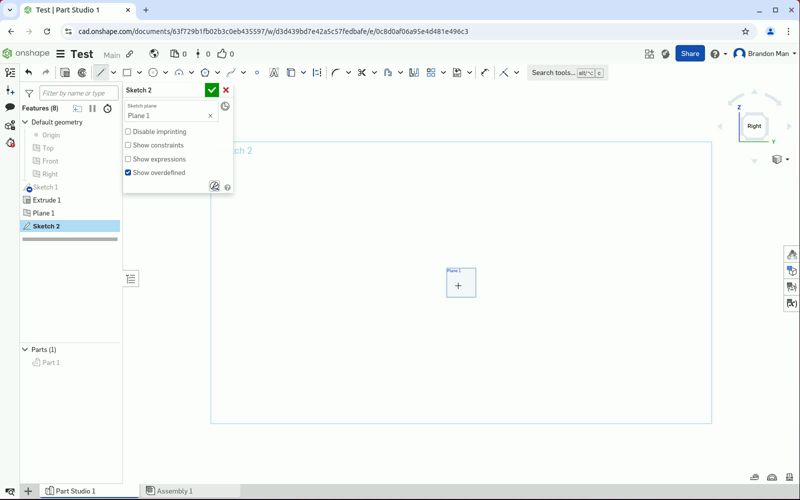
key_up(shift)
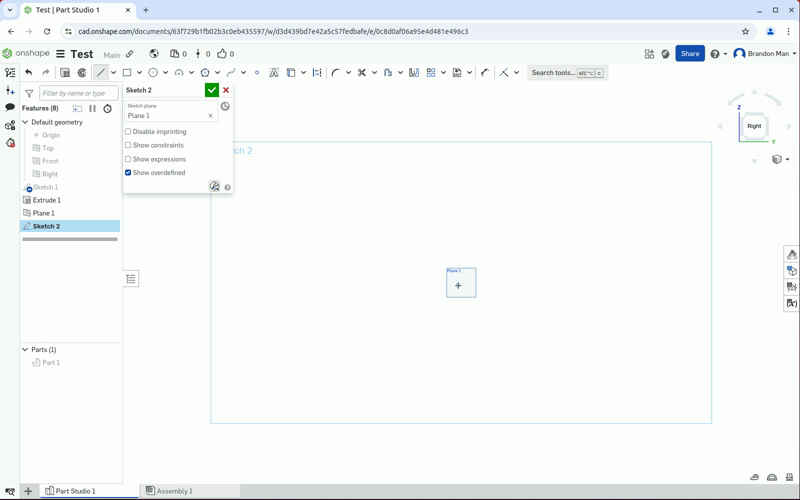
key_down(shift)
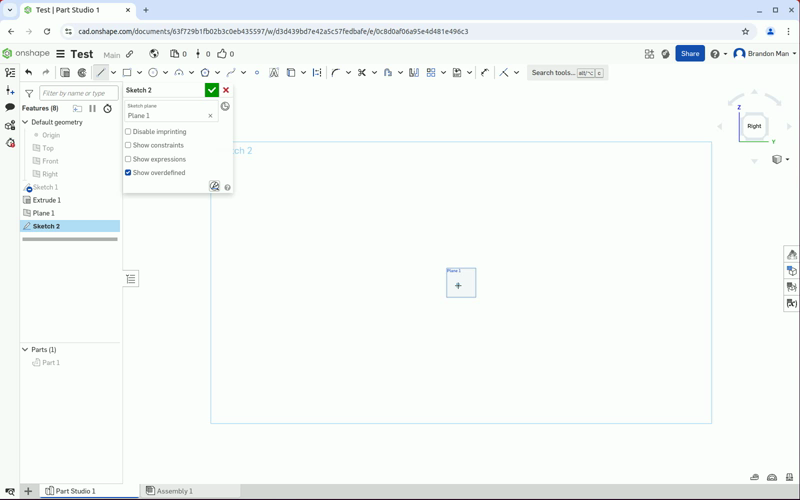
mouse_move(488, 285)
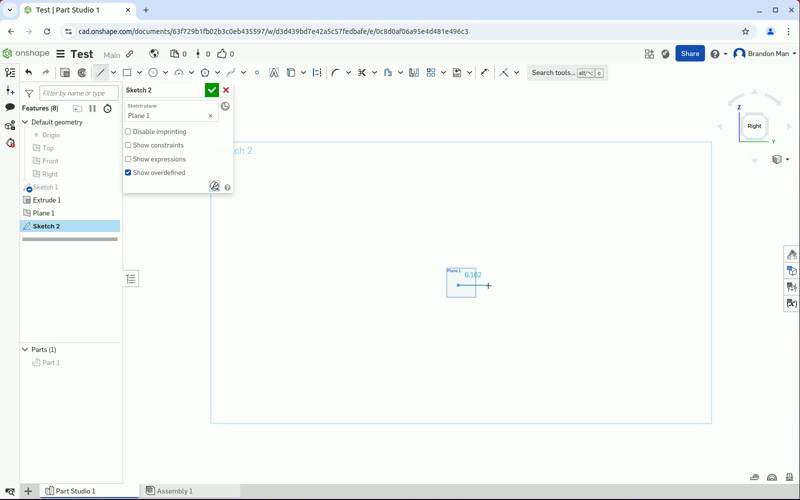
mouse_move(462, 285)
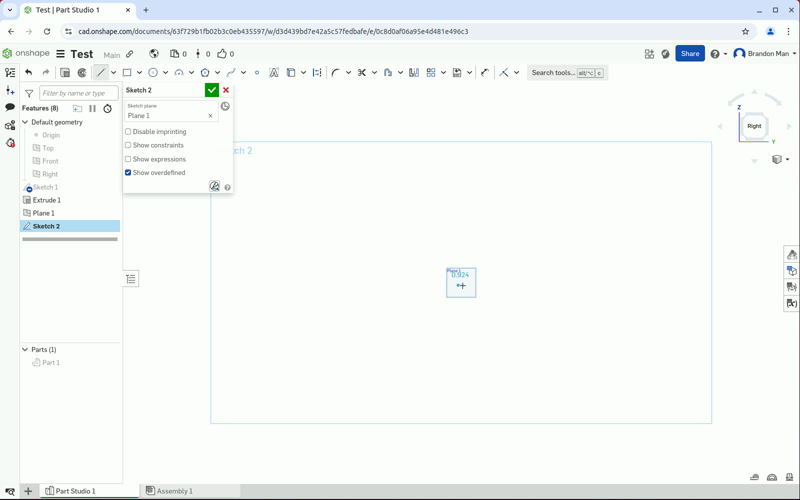
scroll(6)
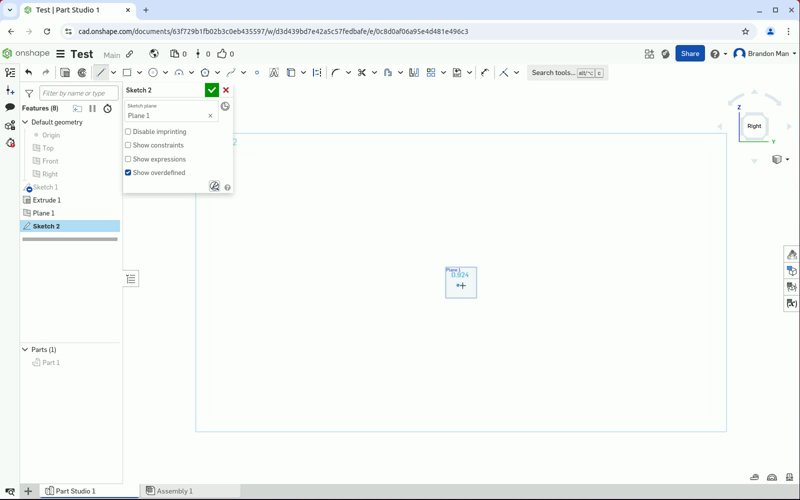
scroll(6)
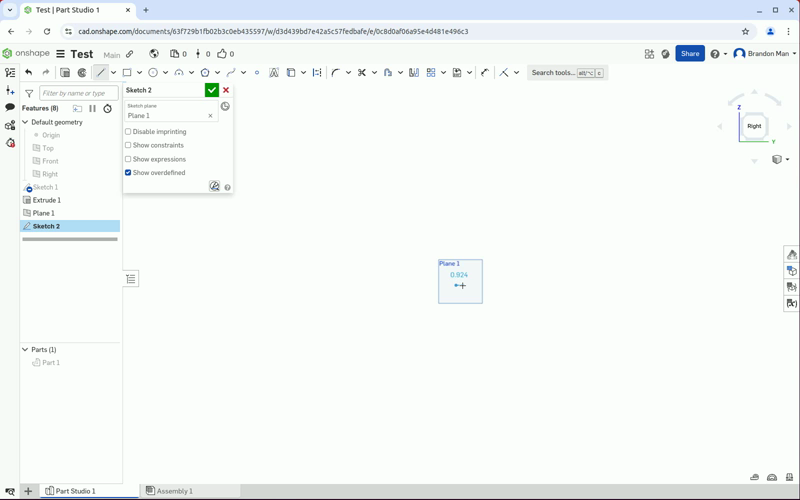
scroll(6)
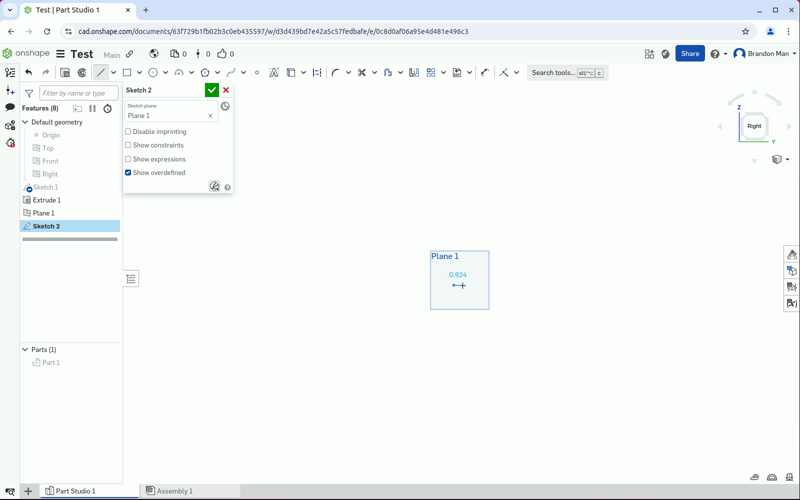
scroll(6)
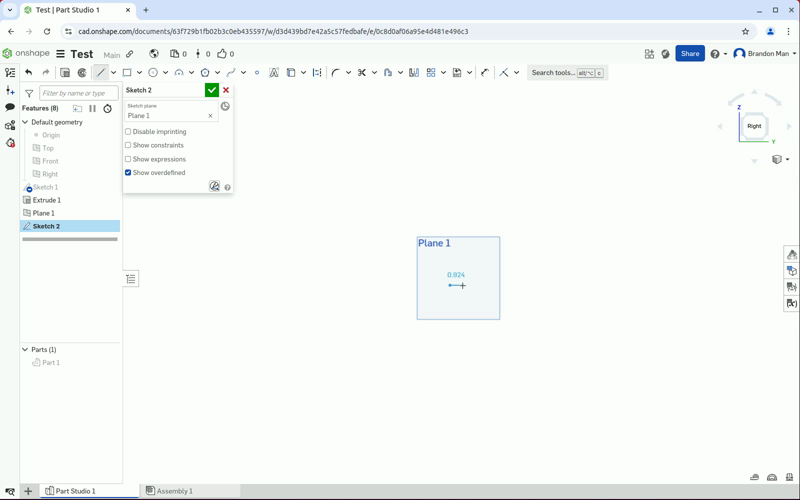
scroll(6)
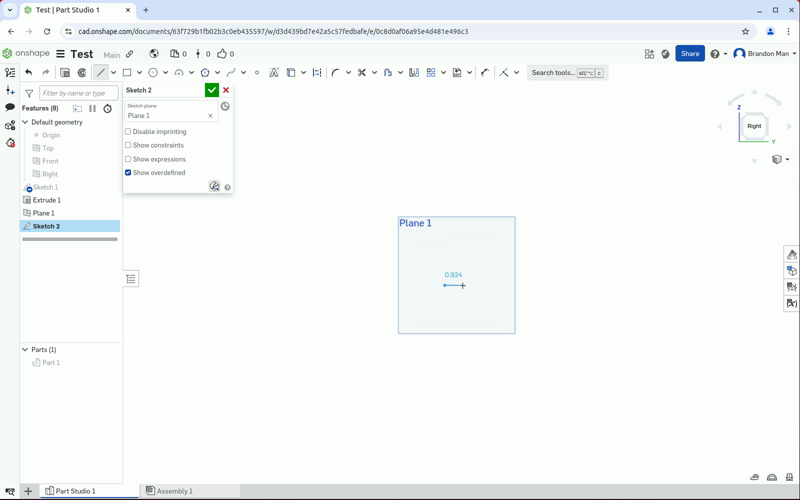
scroll(6)
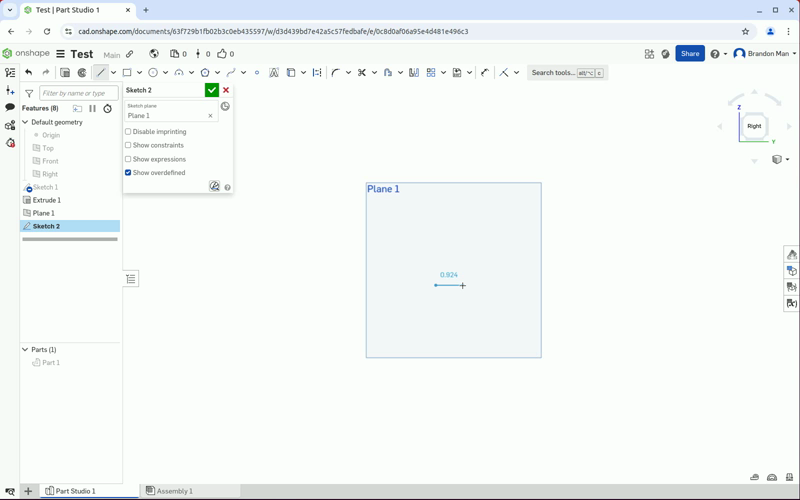
scroll(6)
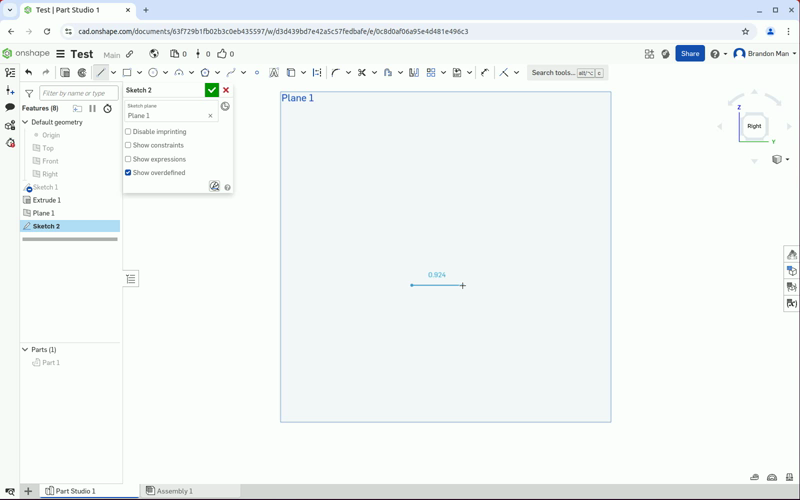
click(462, 285)
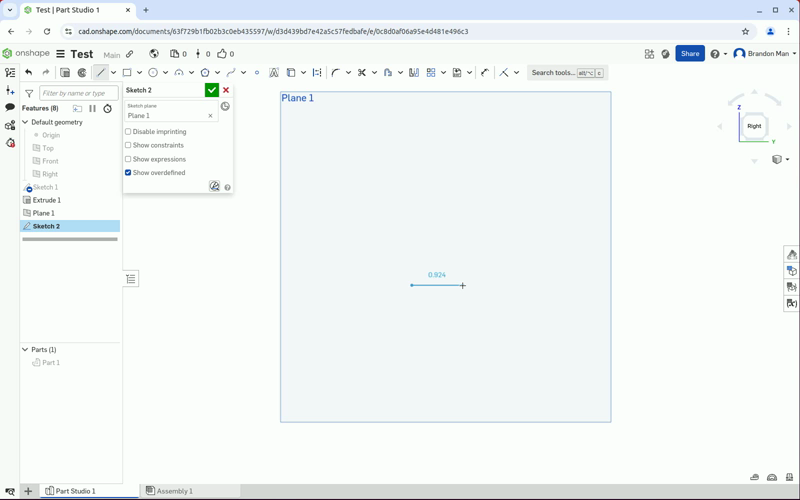
scroll(-6)
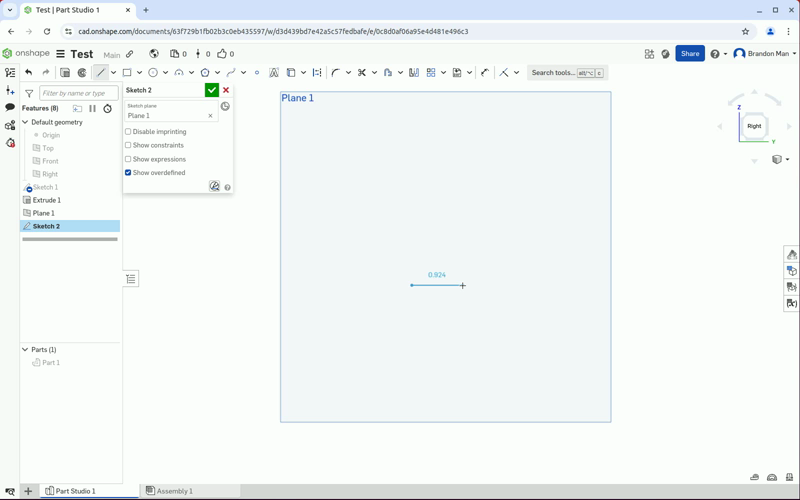
scroll(-6)
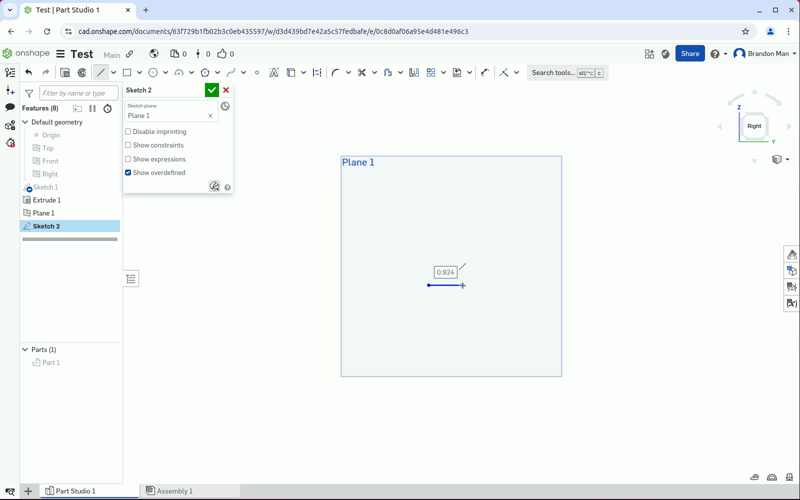
scroll(-6)
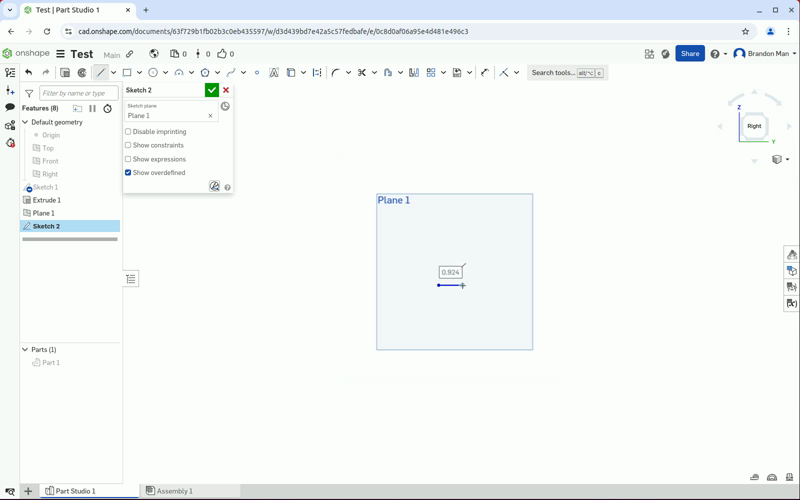
scroll(-6)
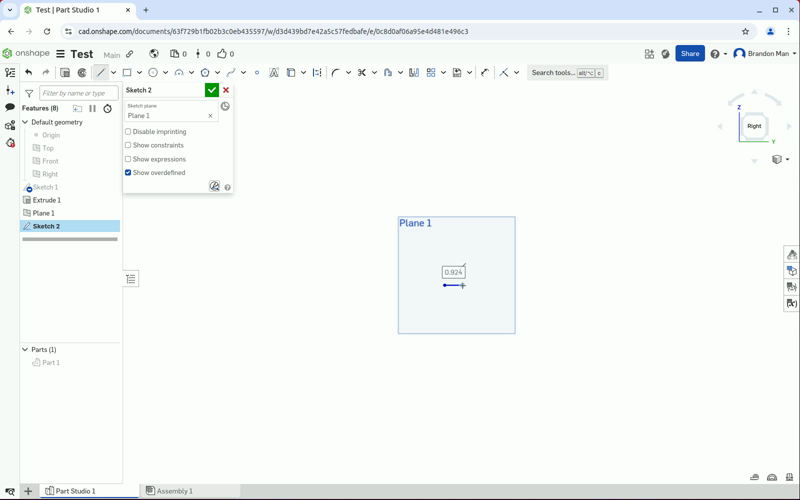
scroll(-6)
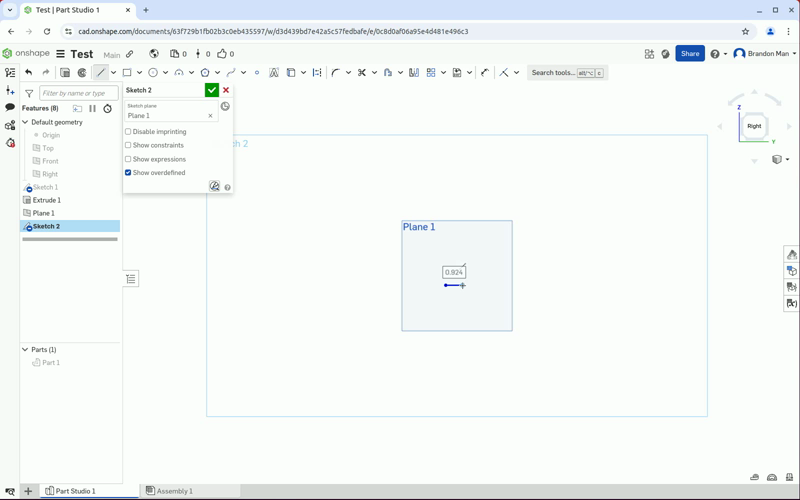
scroll(-6)
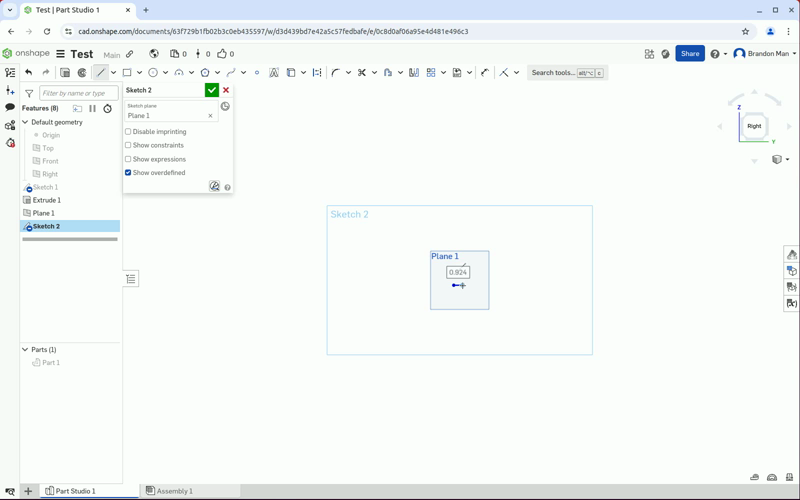
scroll(-6)
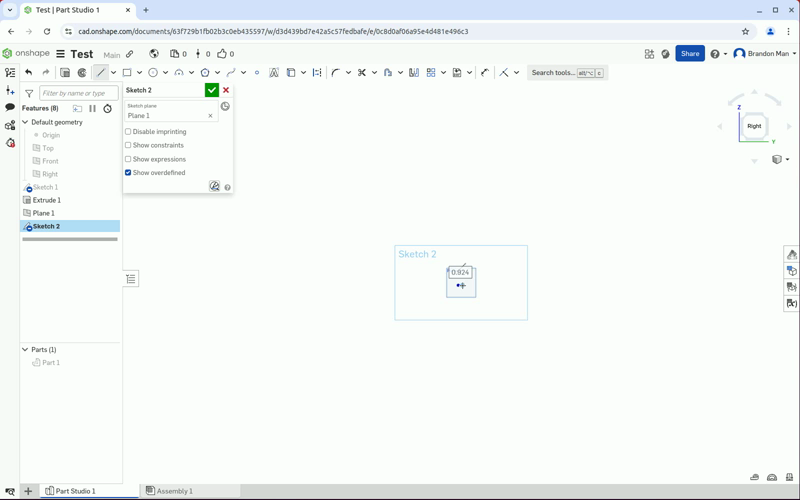
key_up(shift)
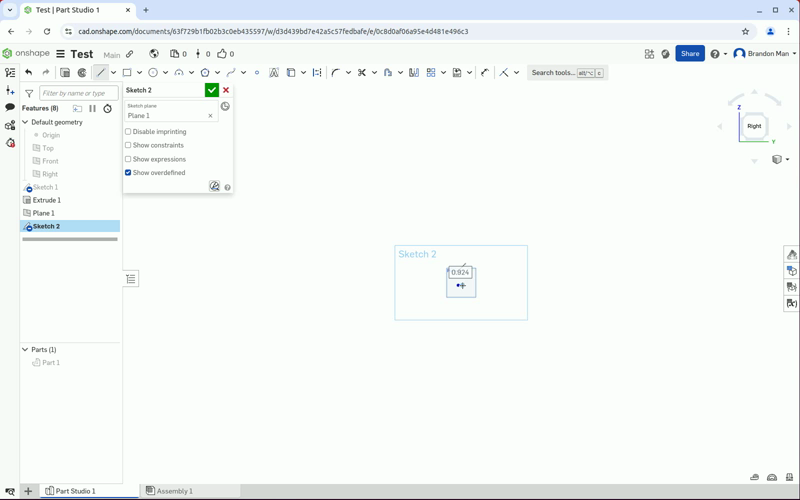
key_down(shift)
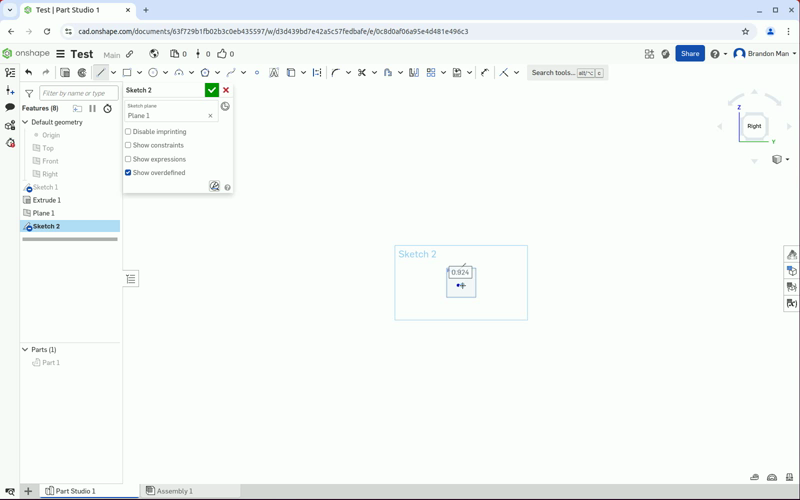
mouse_move(492, 285)
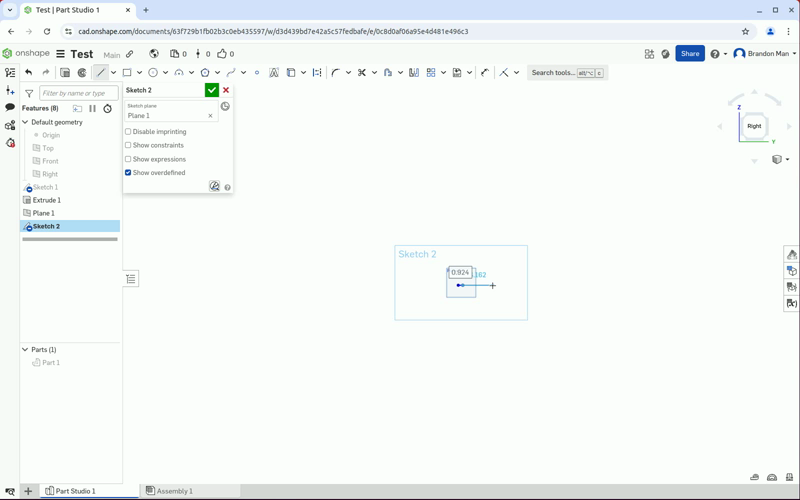
mouse_move(462, 280)
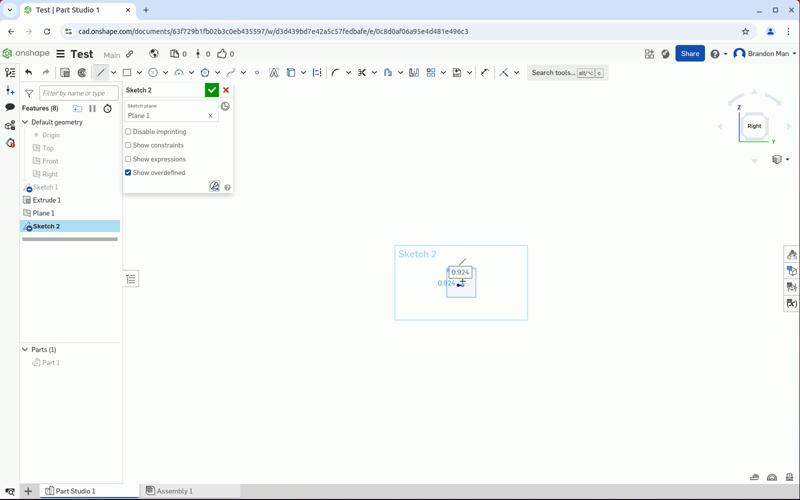
scroll(6)
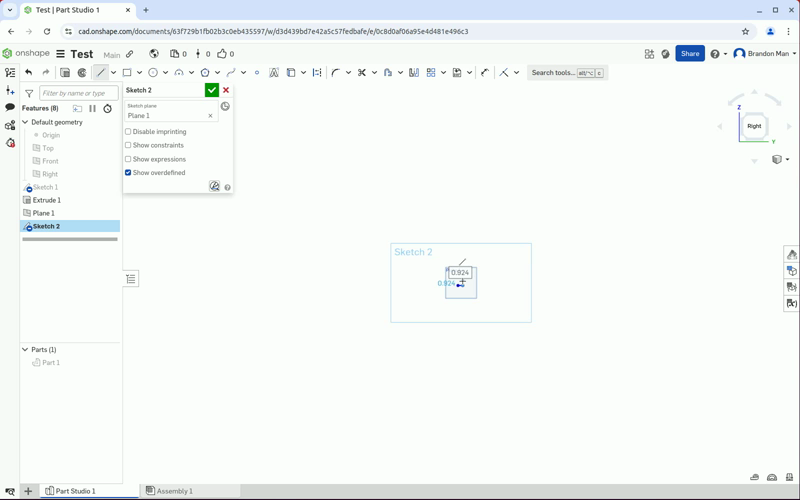
scroll(6)
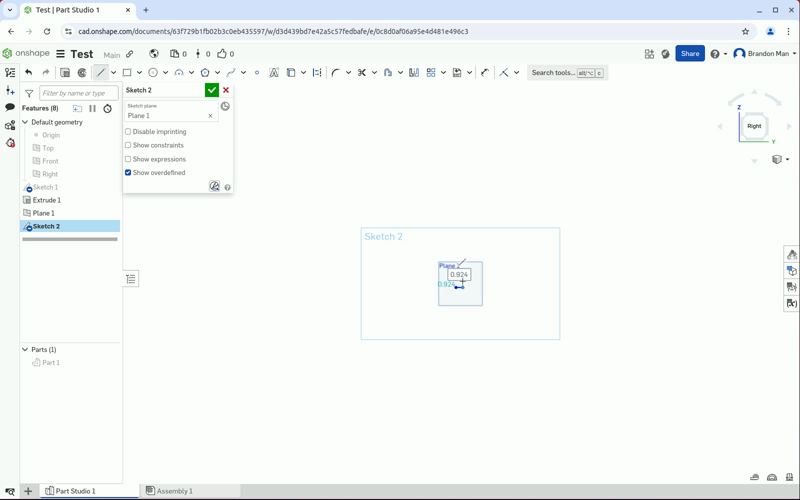
scroll(6)
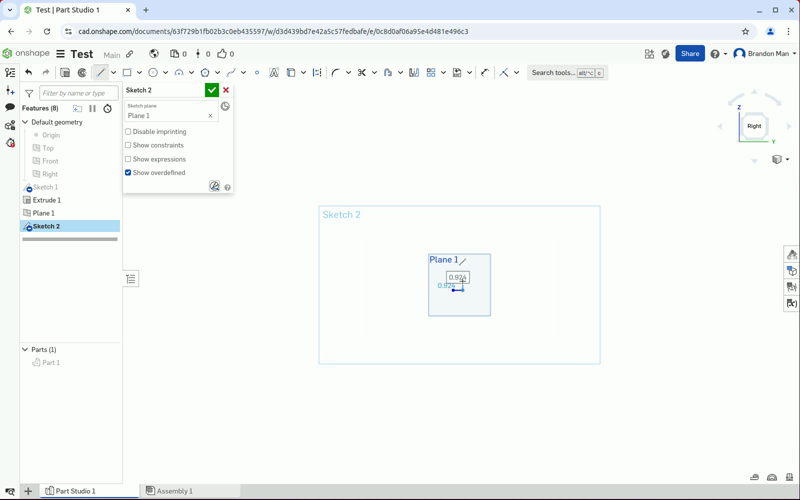
scroll(6)
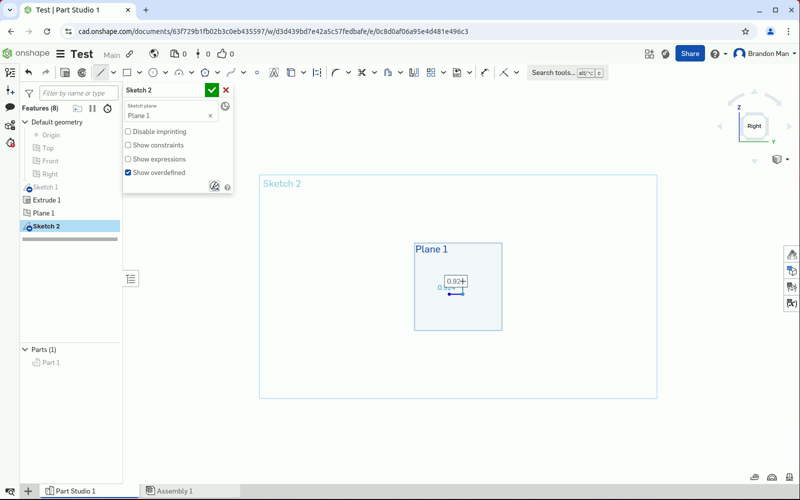
scroll(6)
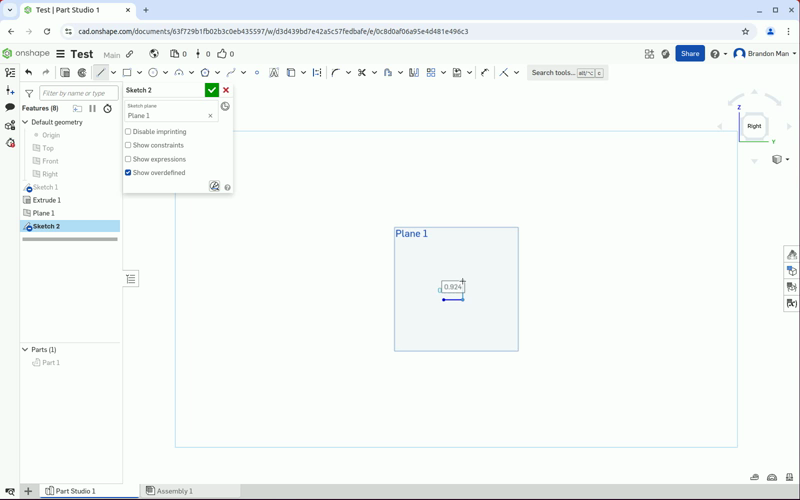
scroll(6)
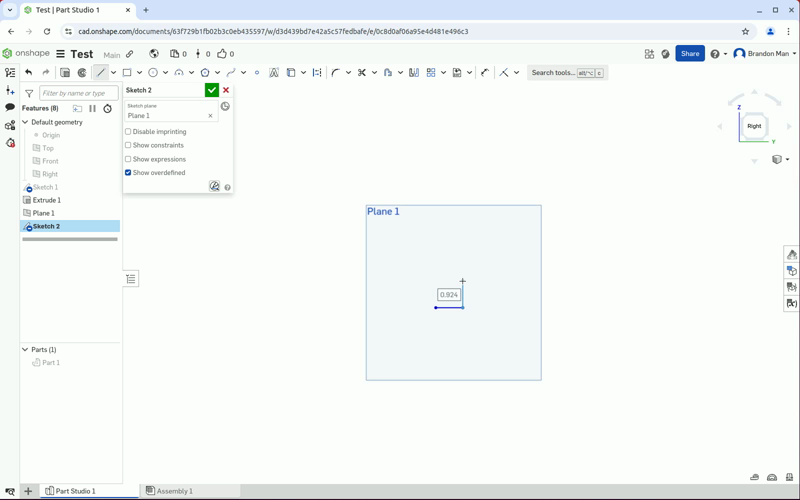
scroll(6)
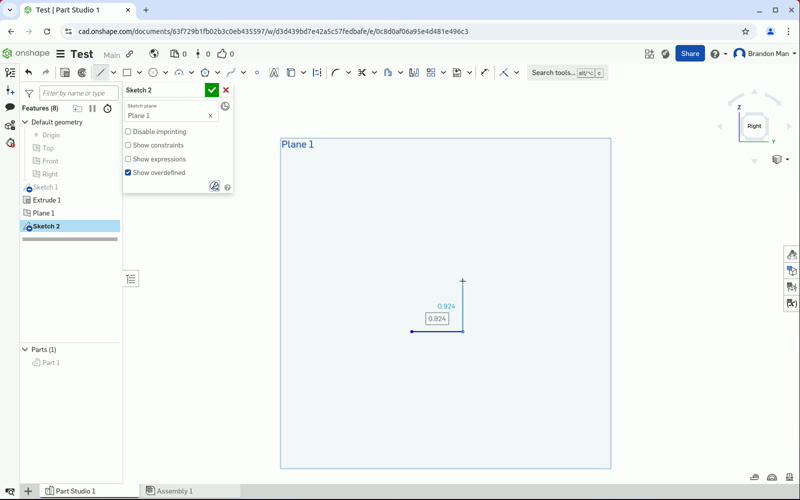
click(462, 280)
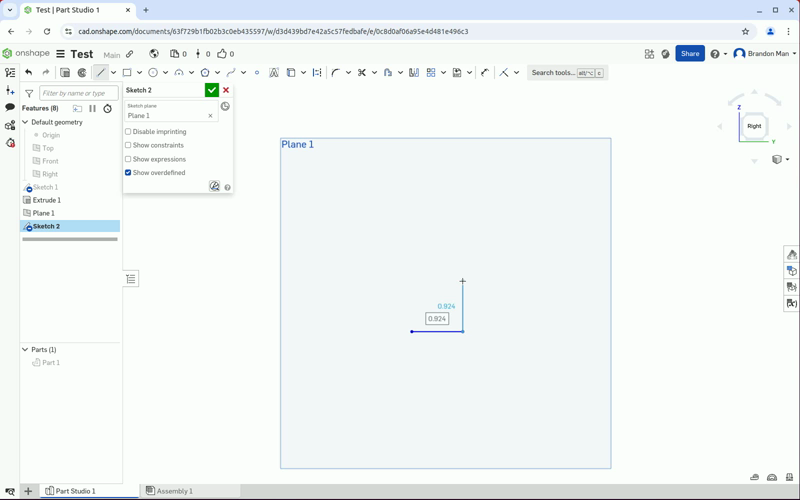
scroll(-6)
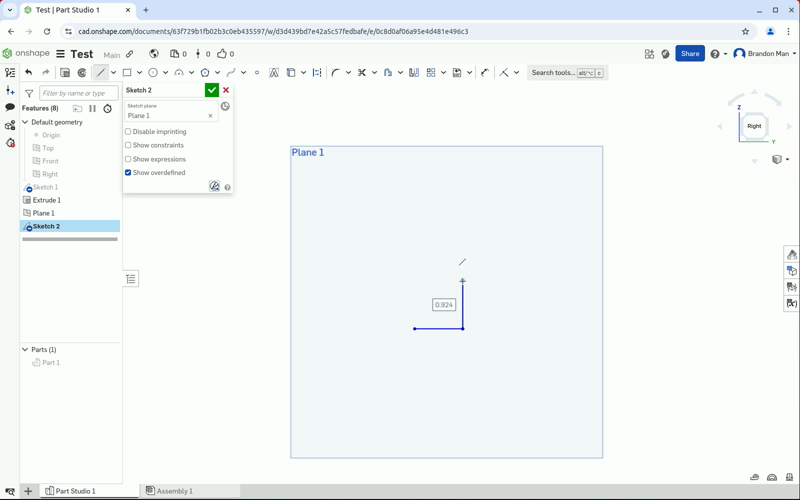
scroll(-6)
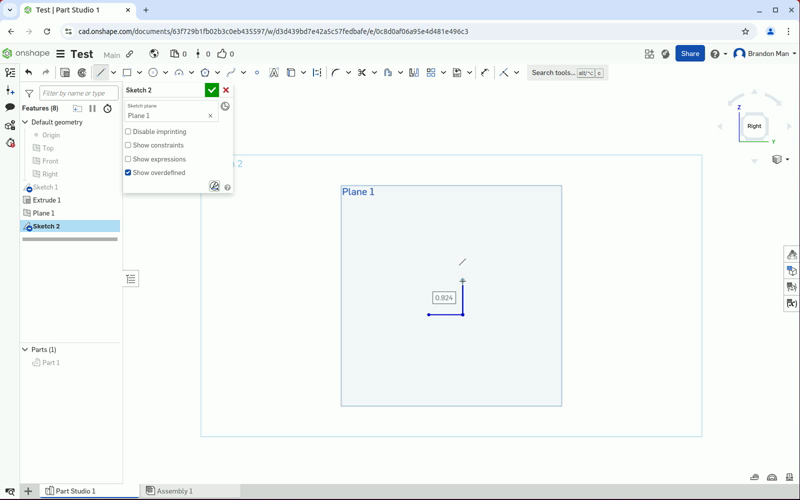
scroll(-6)
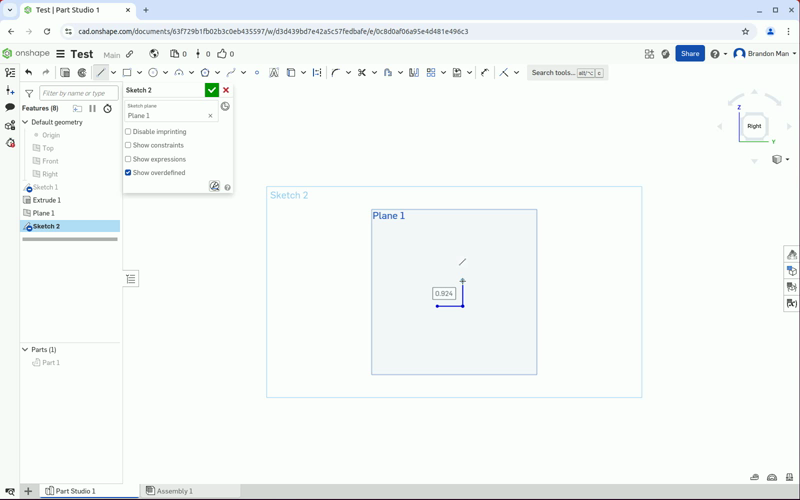
scroll(-6)
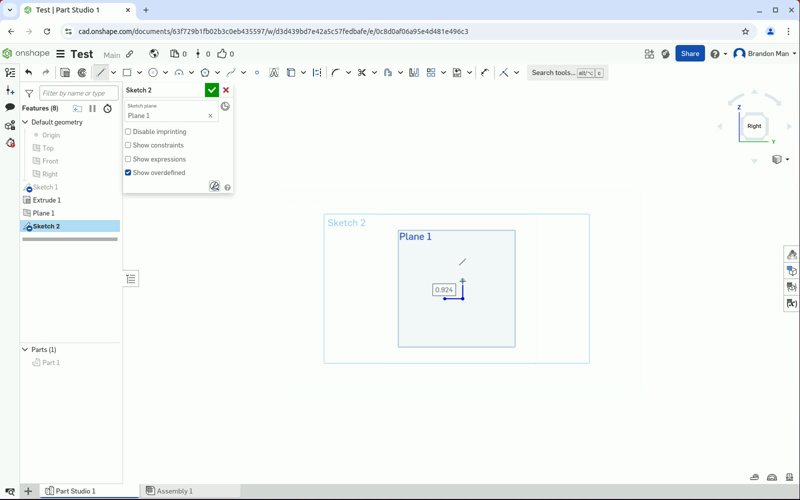
scroll(-6)
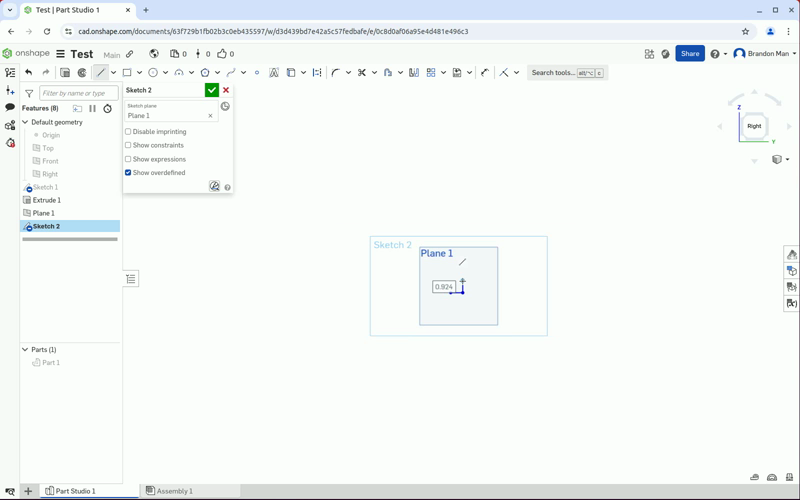
scroll(-6)
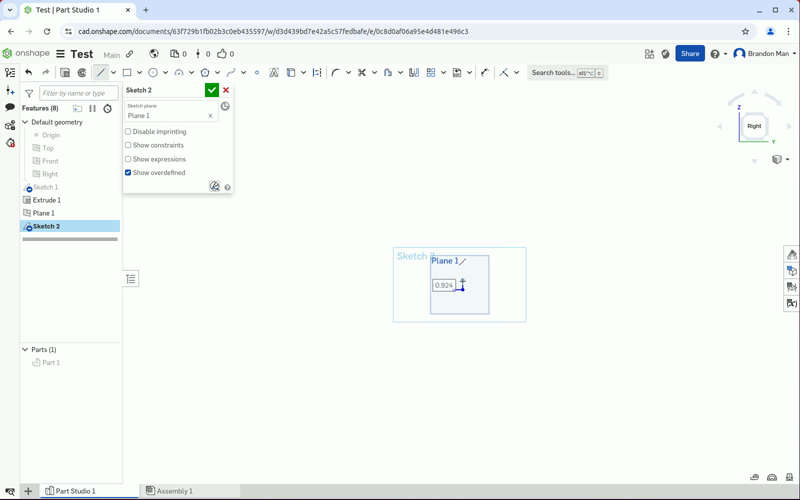
scroll(-6)
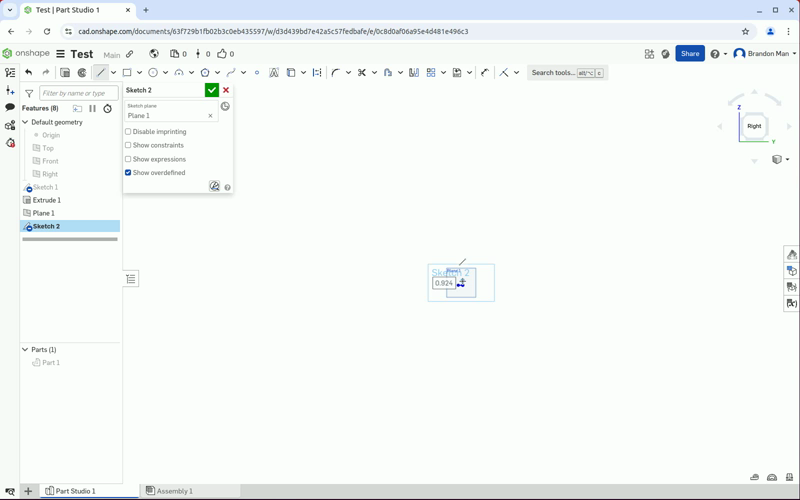
key_up(shift)
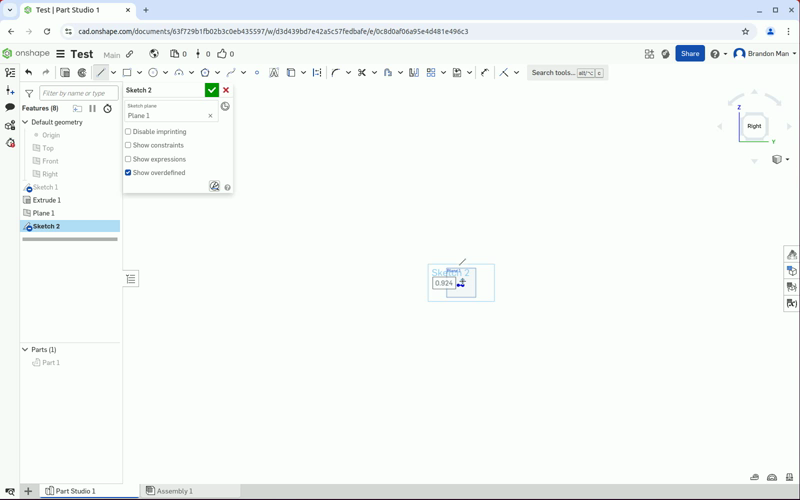
key_down(shift)
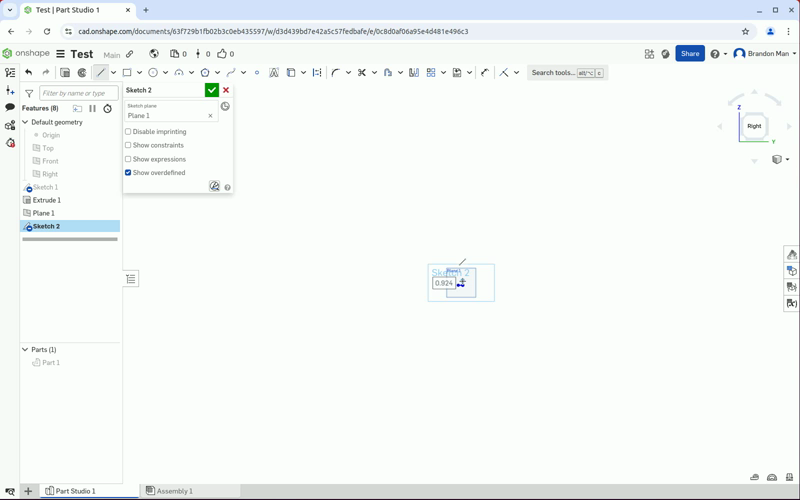
mouse_move(492, 280)
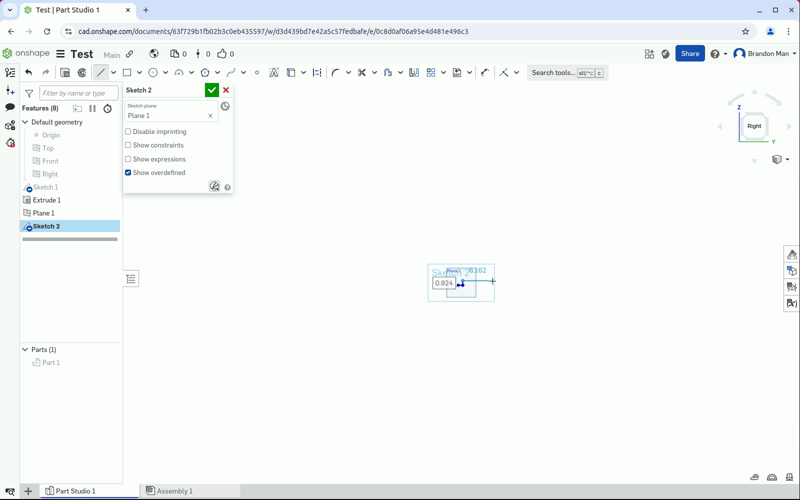
mouse_move(458, 280)
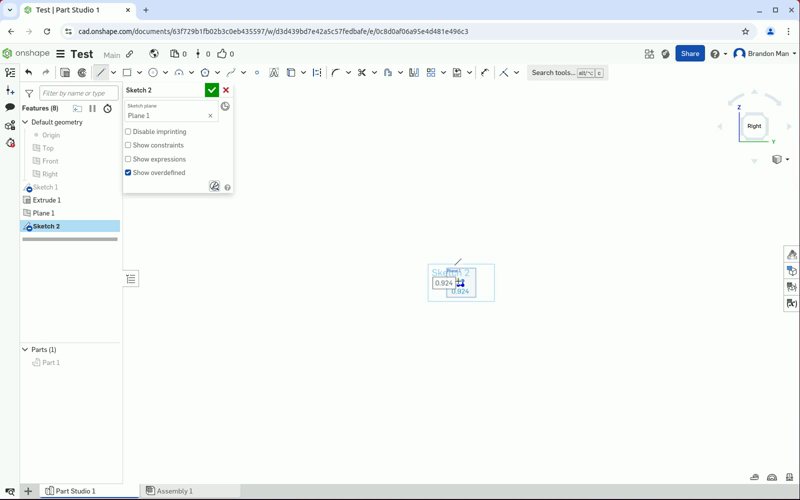
scroll(6)
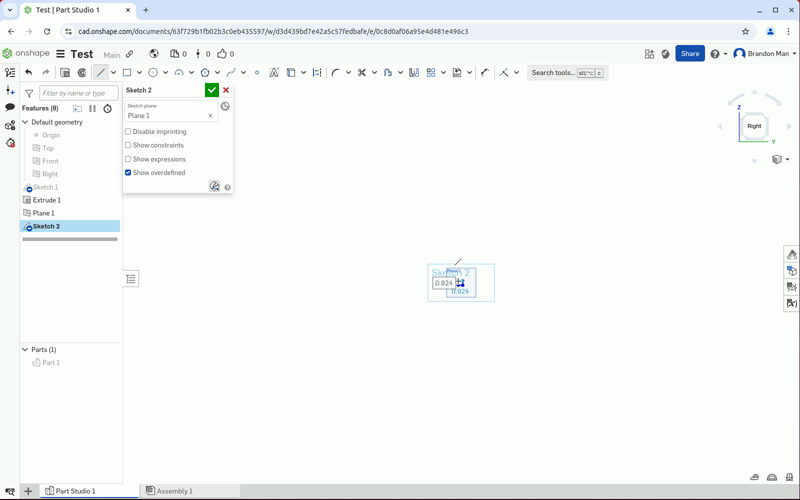
scroll(6)
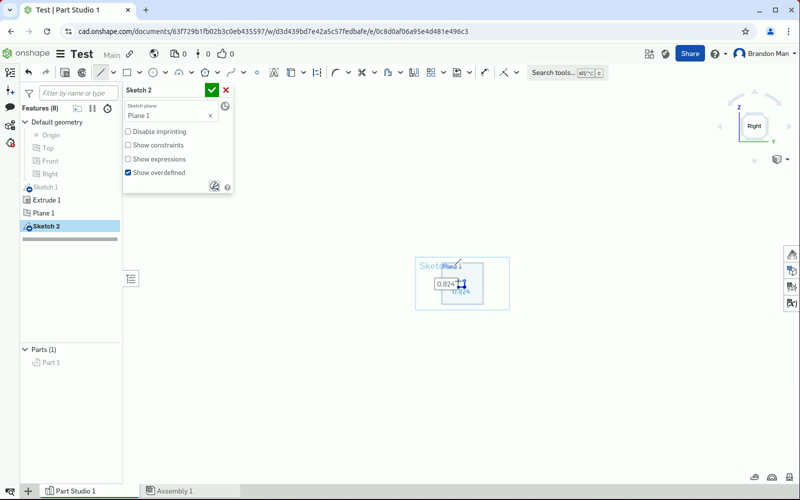
scroll(6)
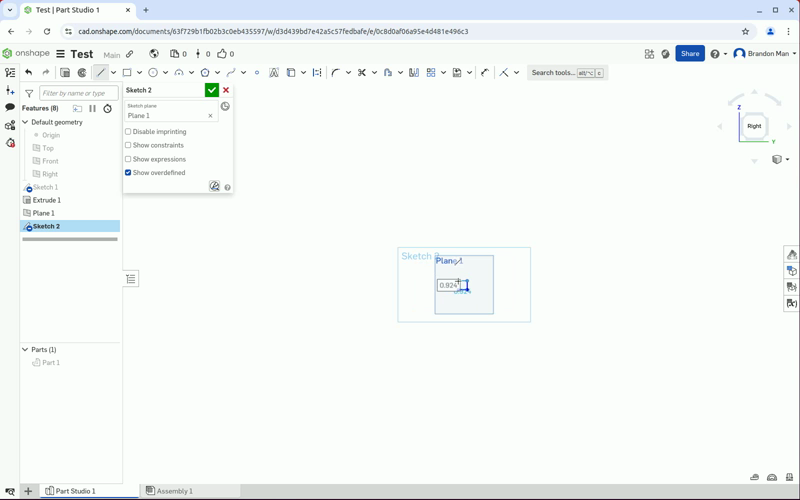
scroll(6)
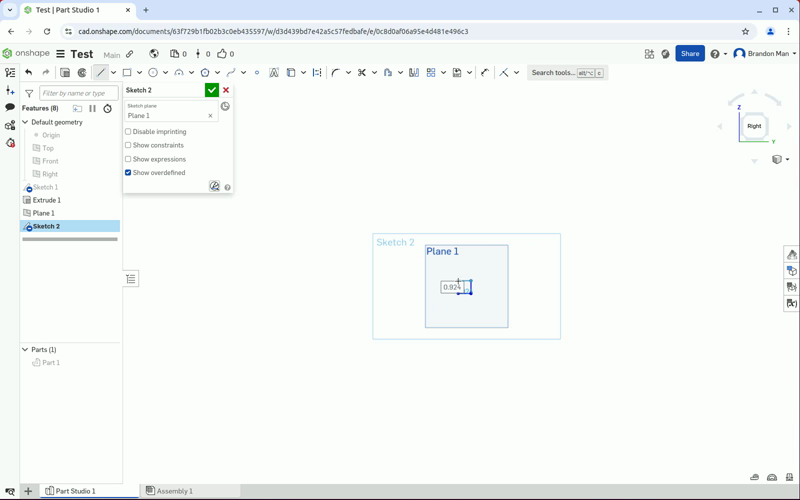
scroll(6)
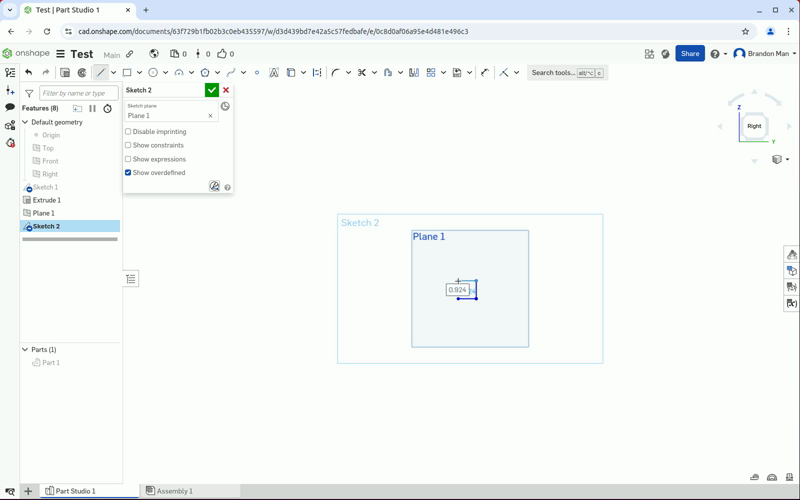
scroll(6)
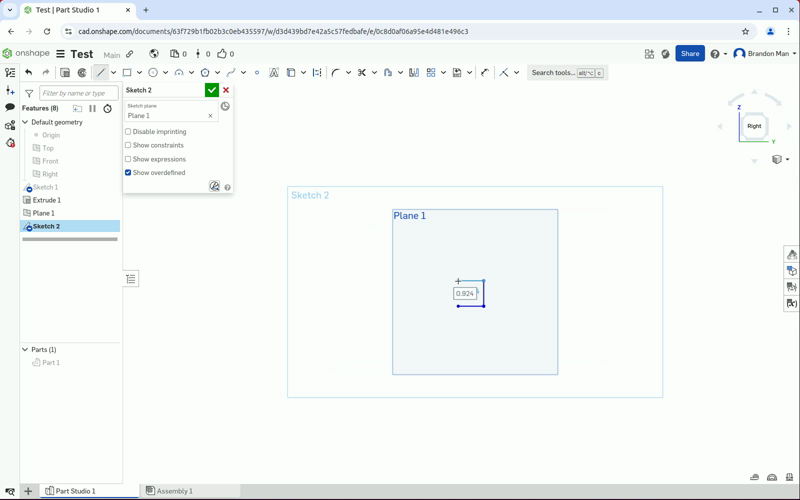
scroll(6)
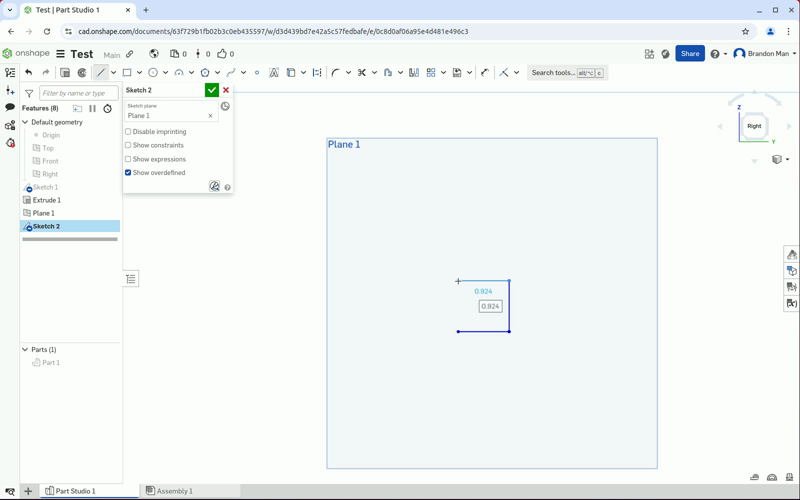
click(458, 280)
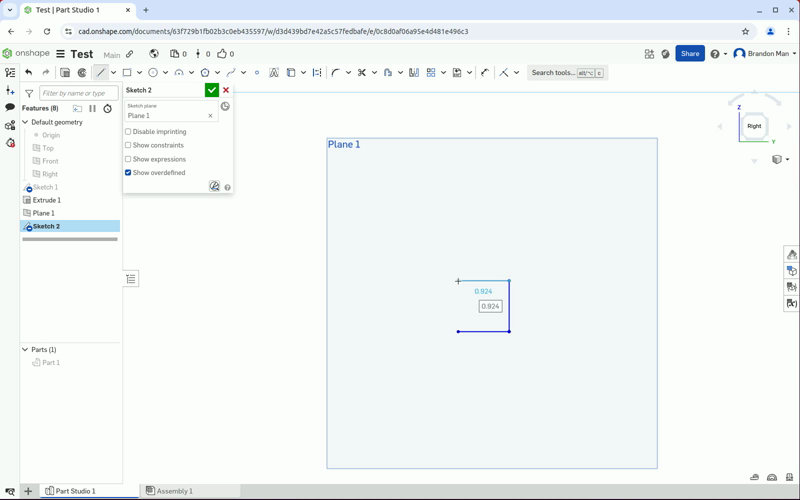
scroll(-6)
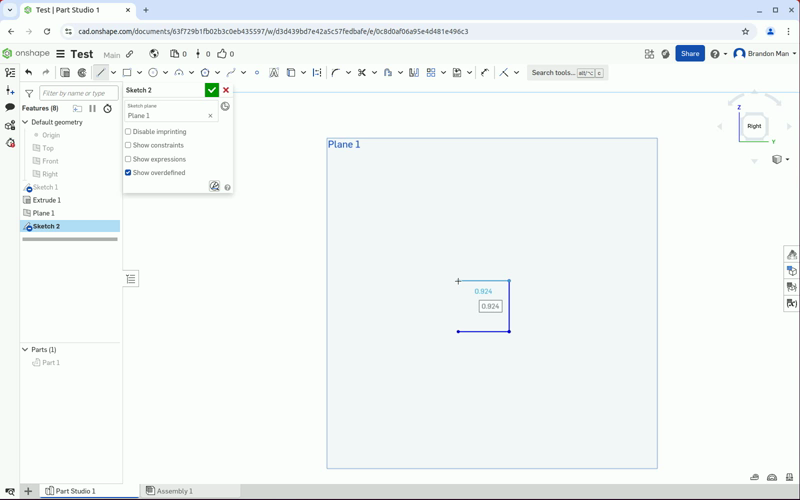
scroll(-6)
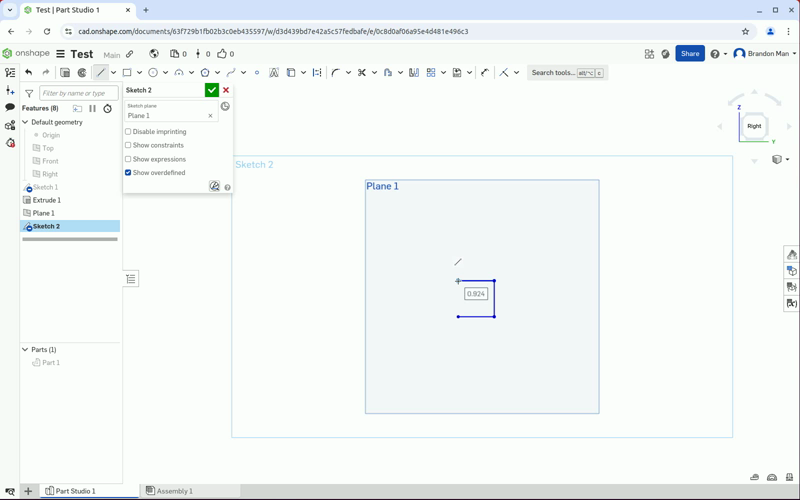
scroll(-6)
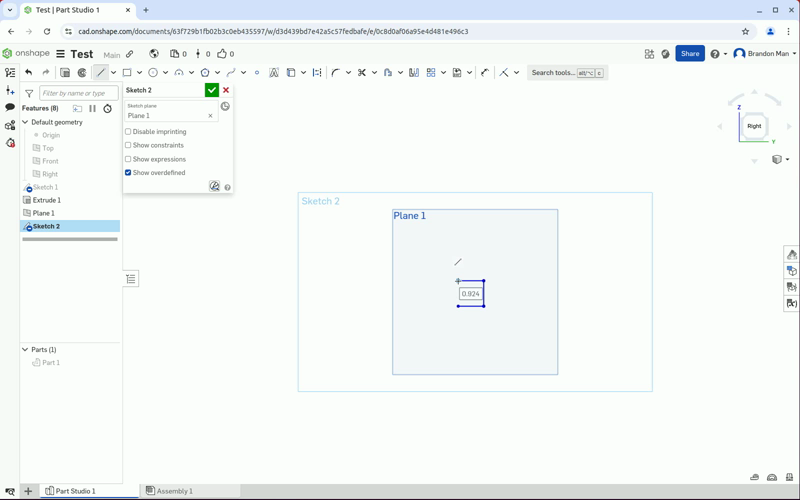
scroll(-6)
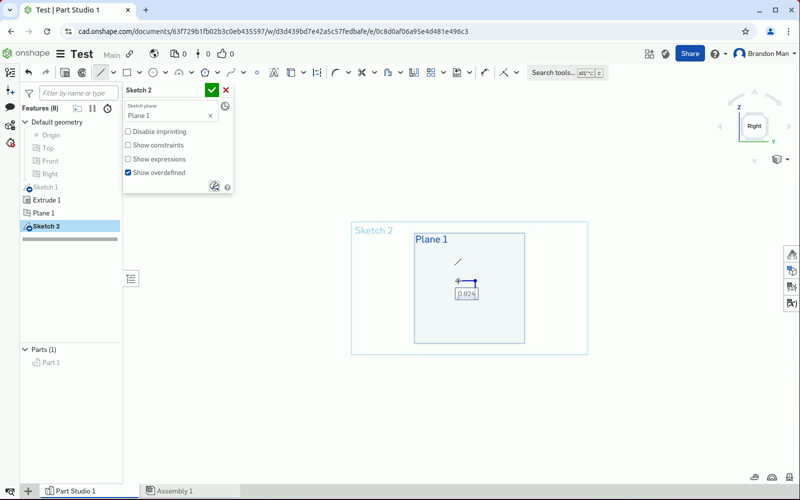
scroll(-6)
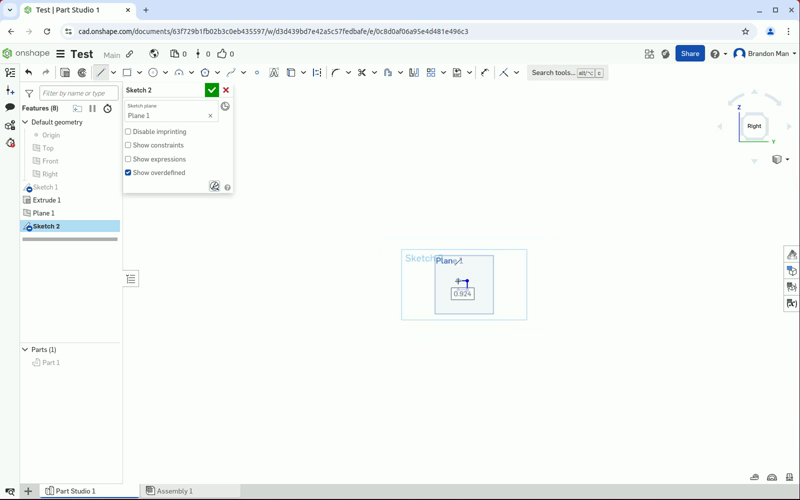
scroll(-6)
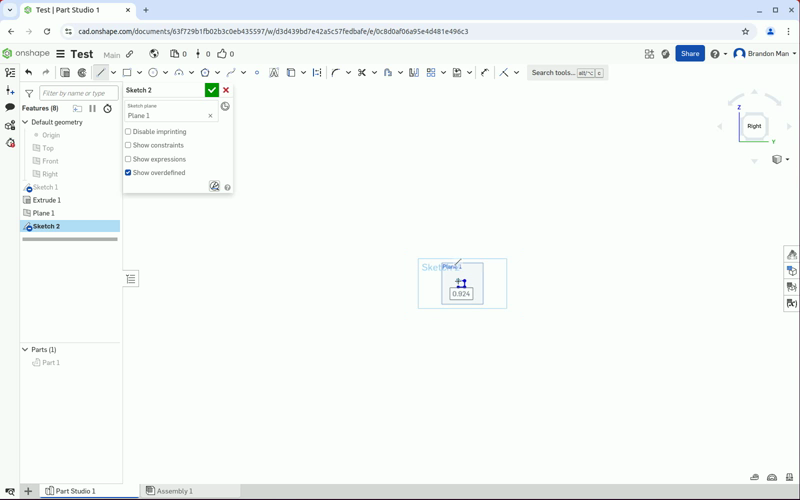
scroll(-6)
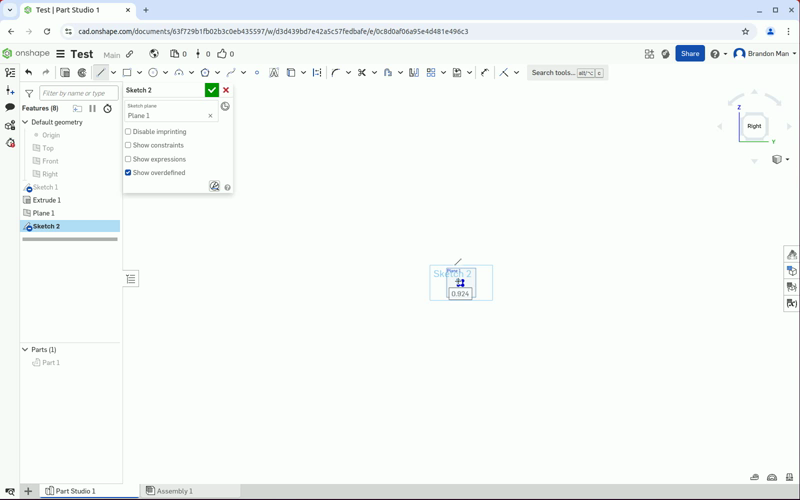
key_up(shift)
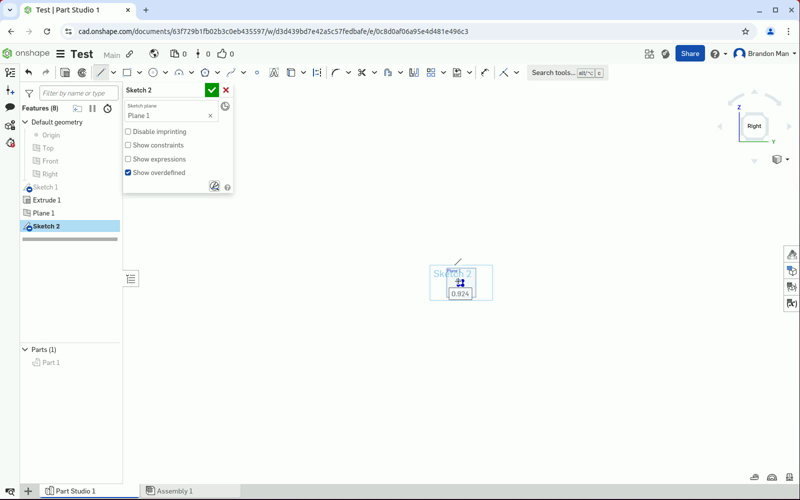
mouse_move(488, 280)
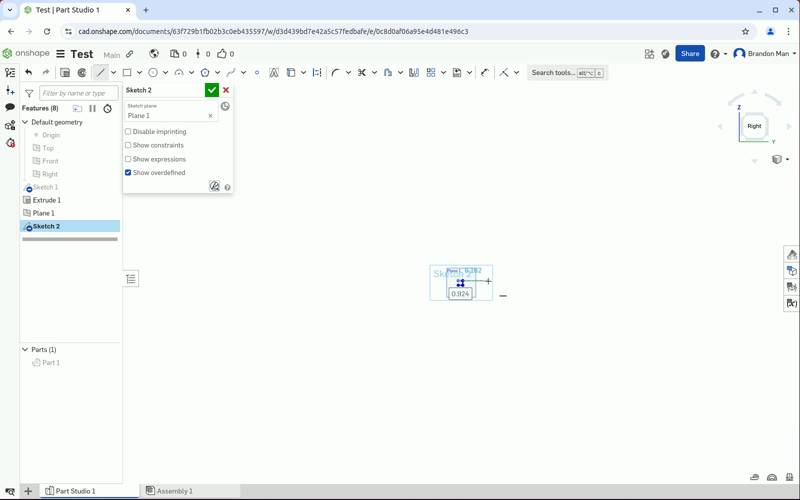
key_down(shift)
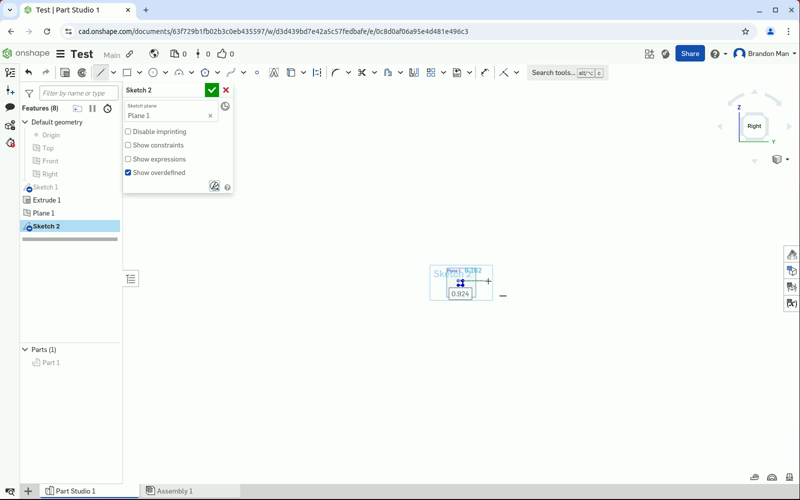
mouse_move(458, 285)
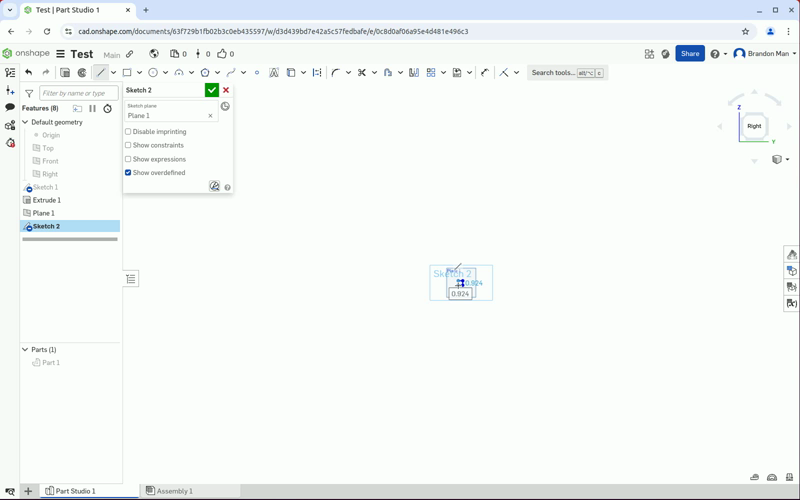
scroll(6)
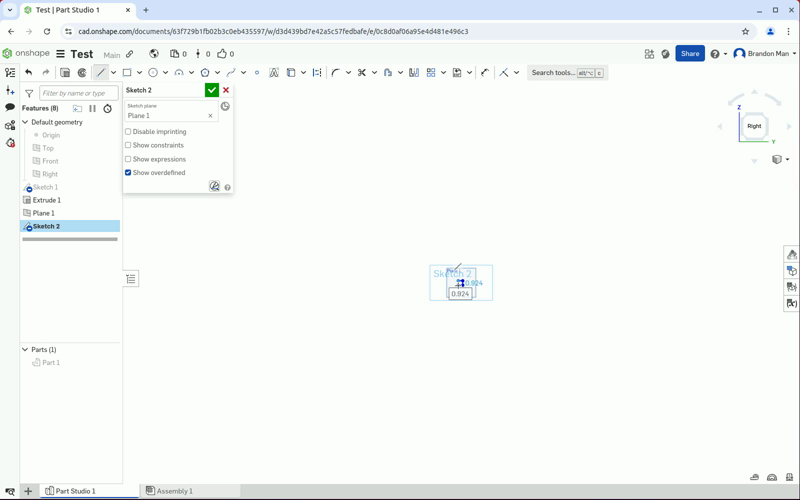
scroll(6)
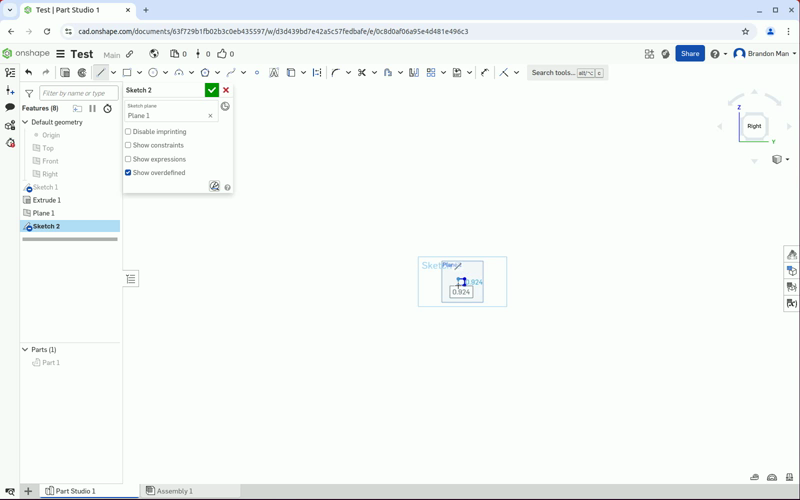
scroll(6)
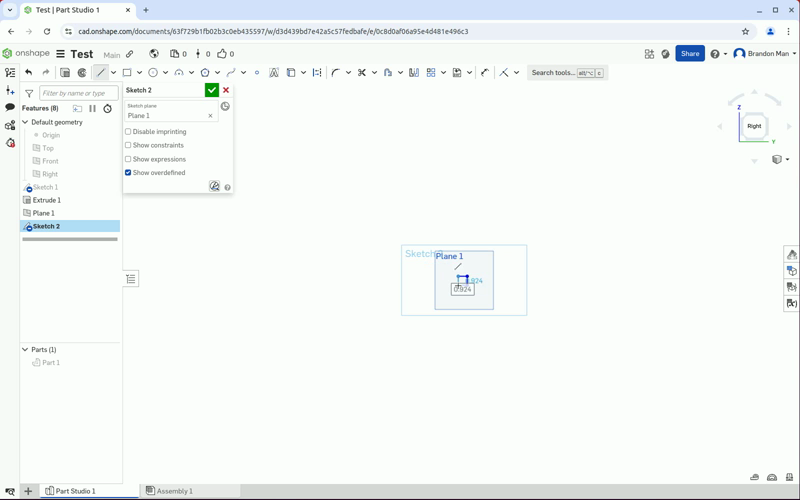
scroll(6)
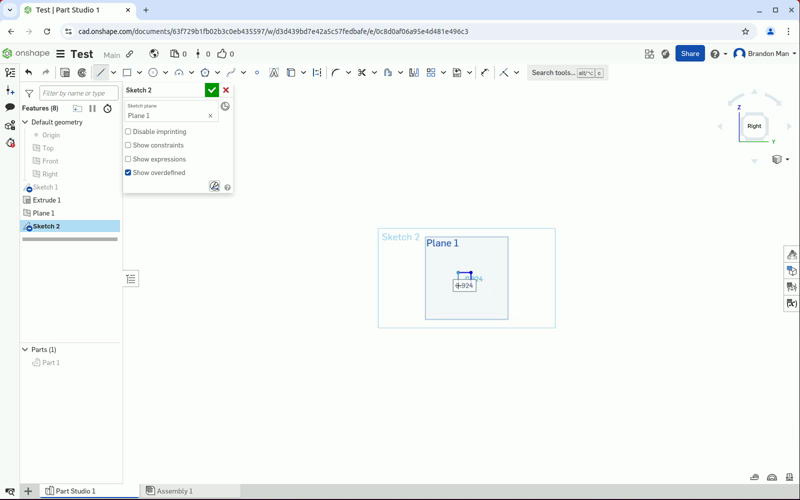
scroll(6)
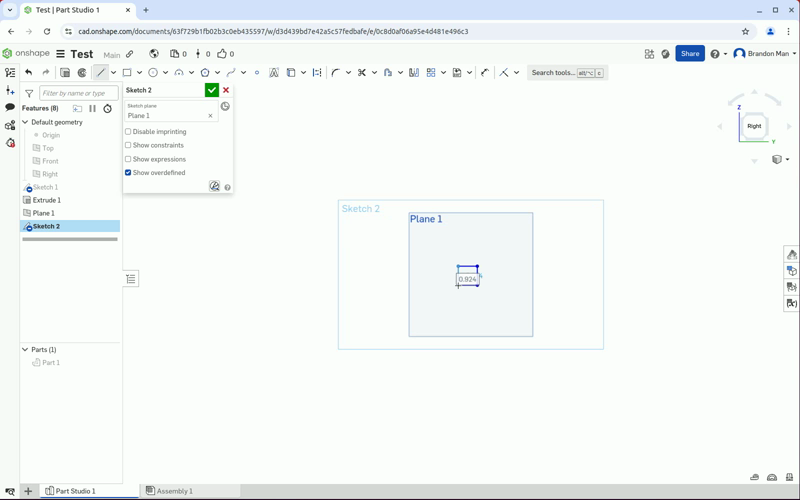
scroll(6)
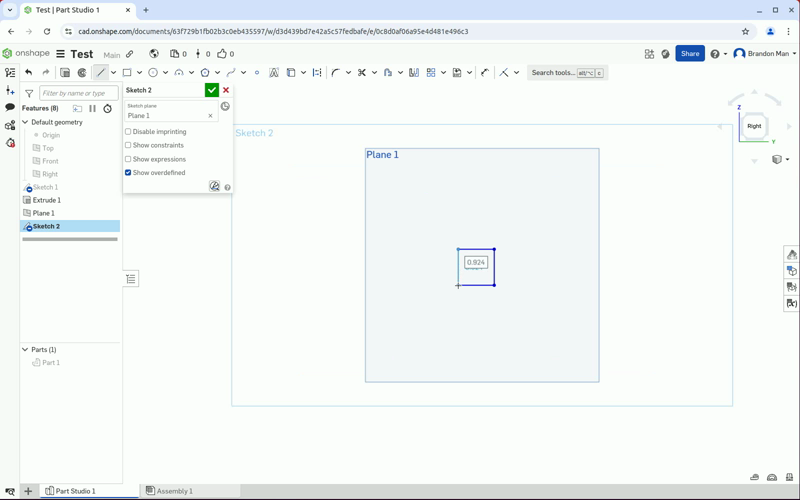
scroll(6)
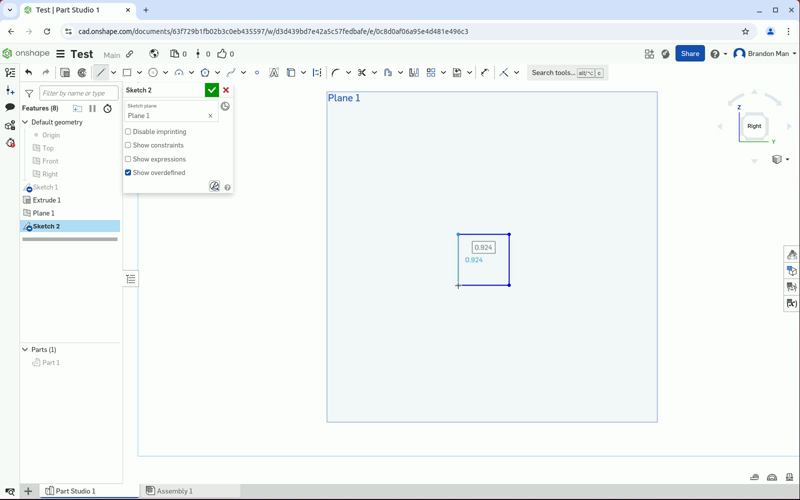
key_up(shift)
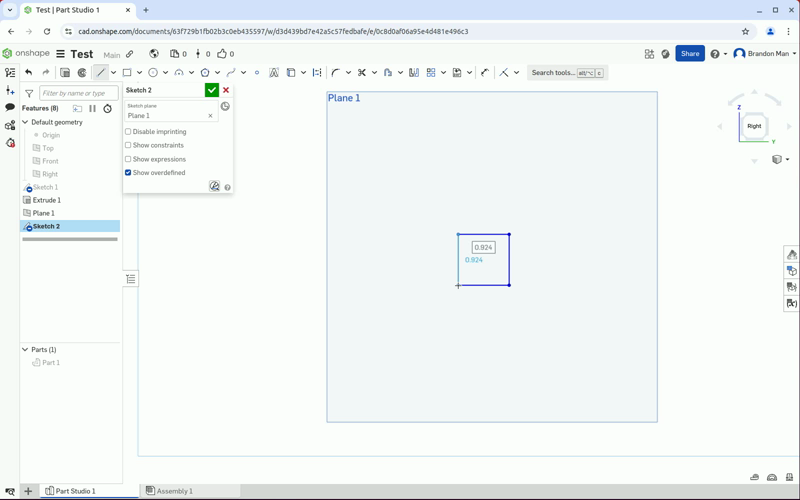
click(458, 285)
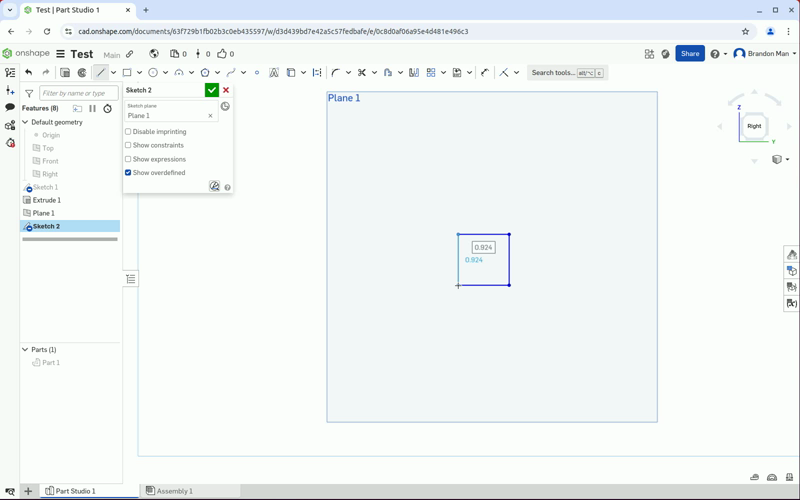
scroll(-6)
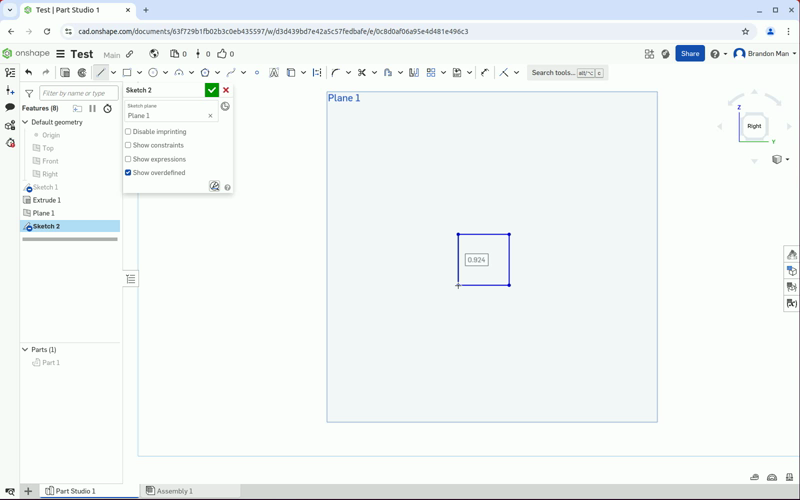
scroll(-6)
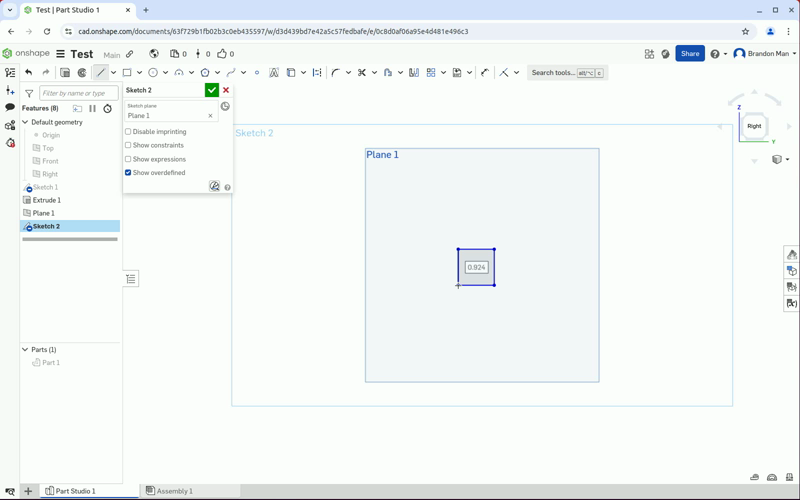
scroll(-6)
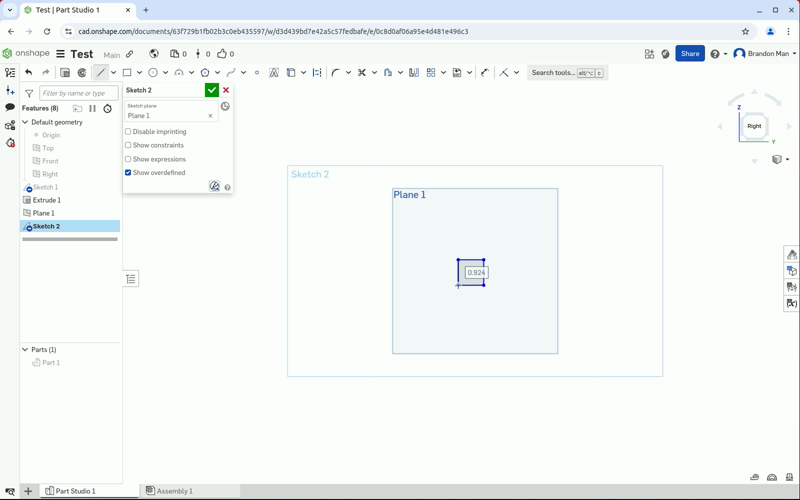
scroll(-6)
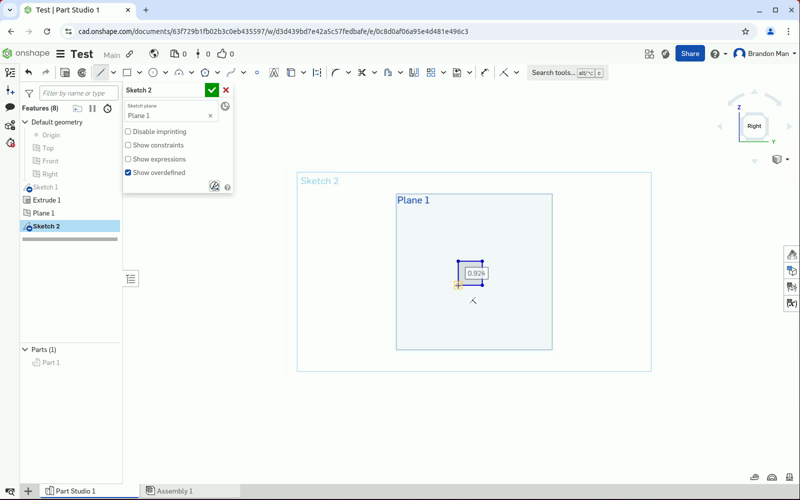
scroll(-6)
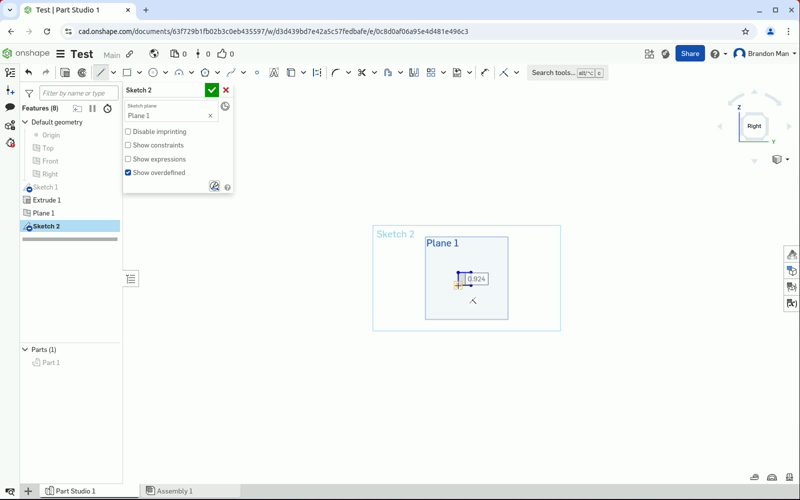
scroll(-6)
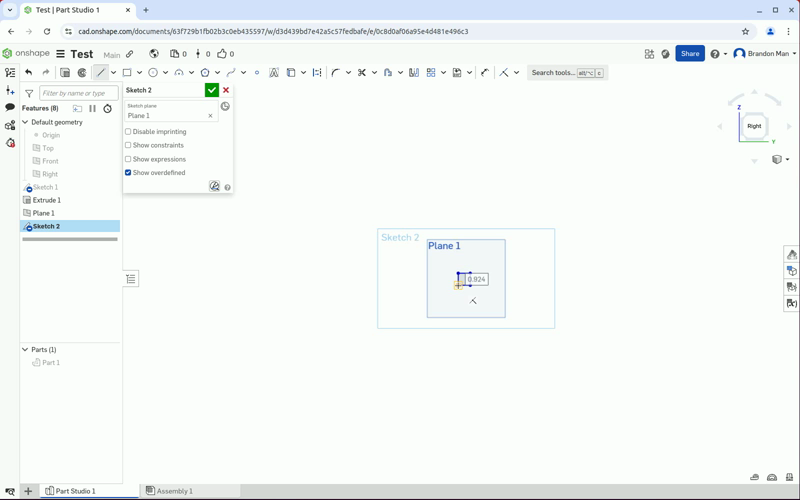
scroll(-6)
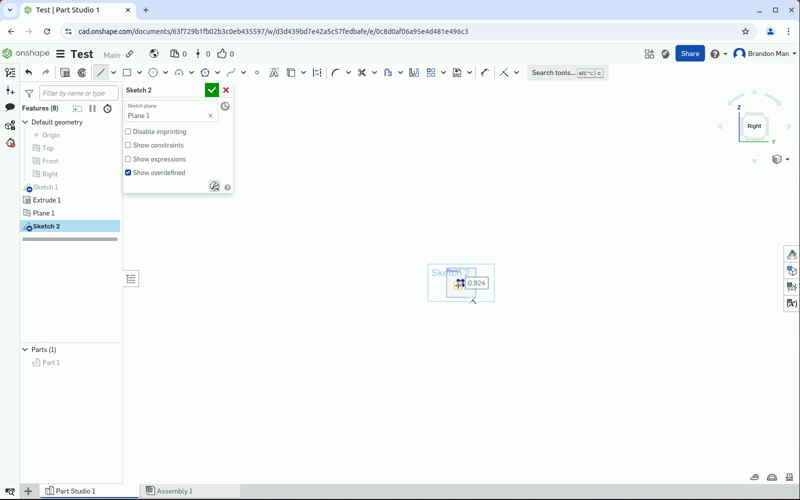
key(esc)
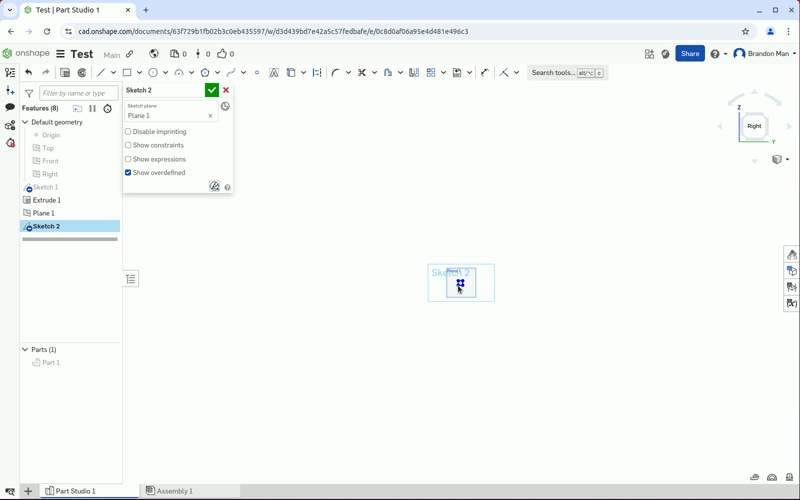
key(l)
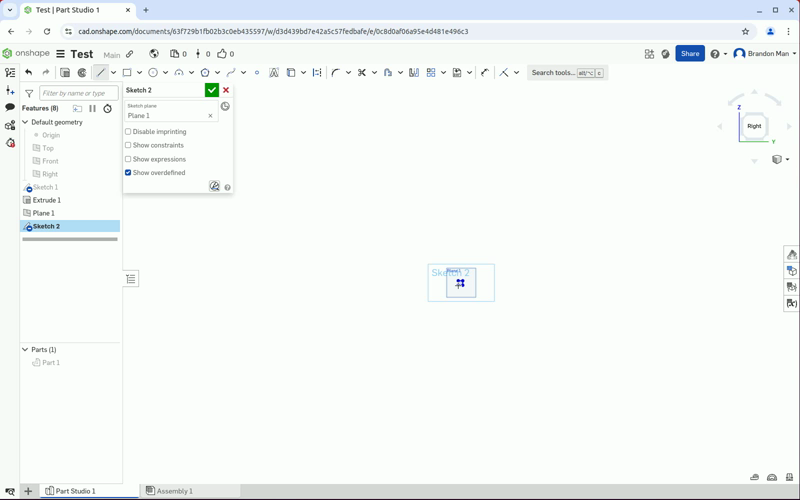
key_down(shift)
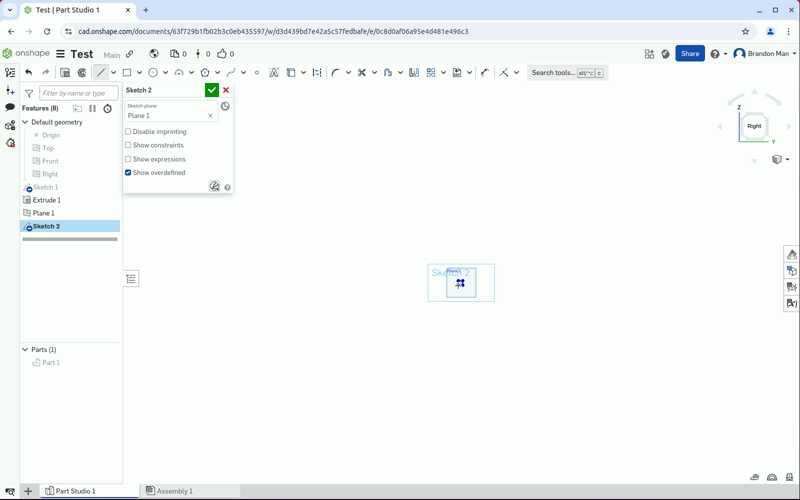
mouse_move(458, 285)
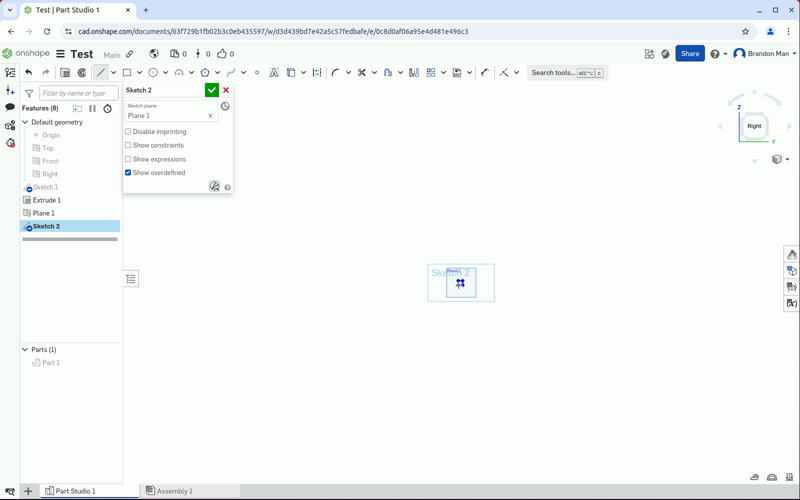
scroll(6)
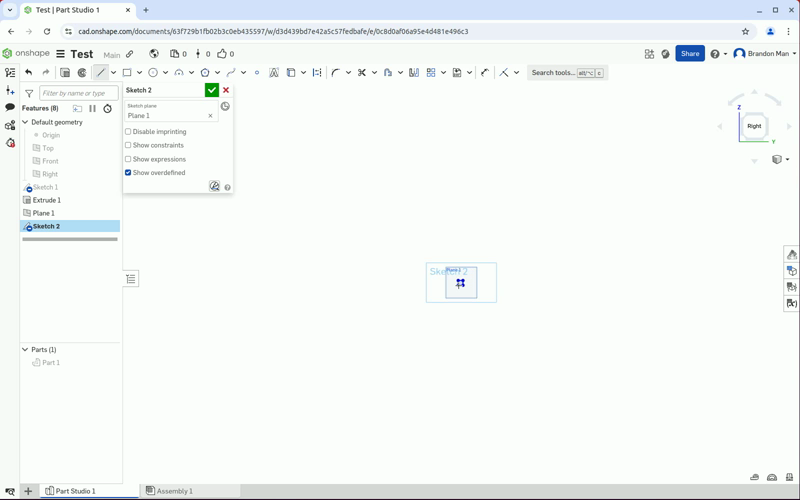
scroll(6)
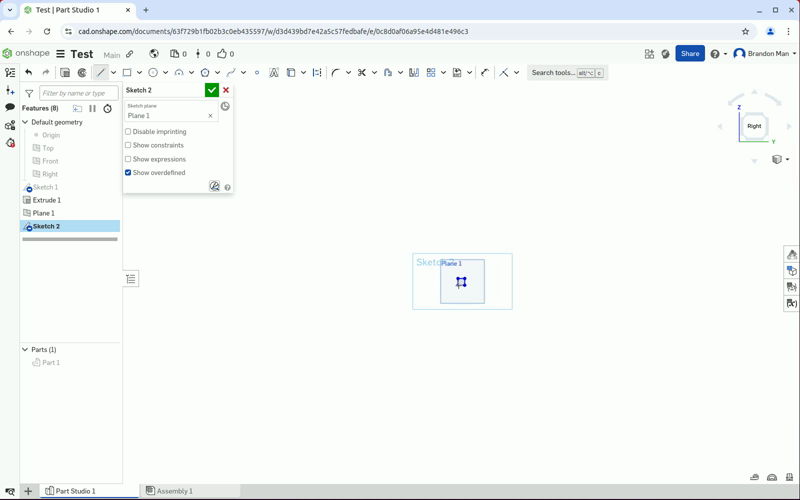
scroll(6)
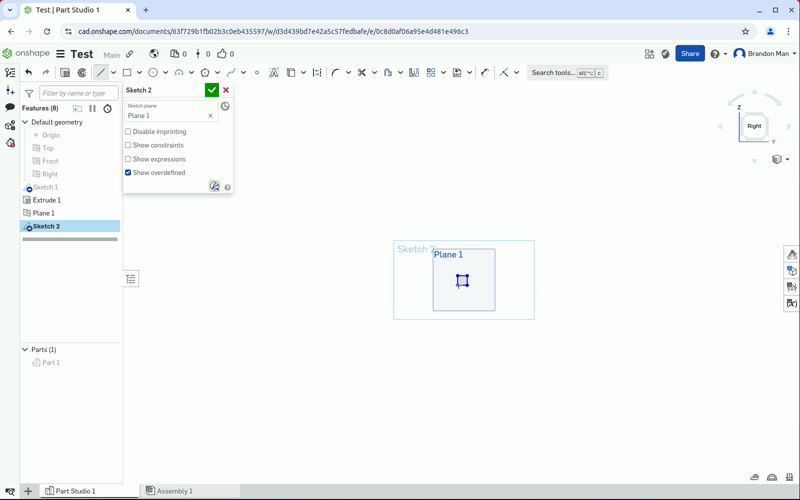
scroll(6)
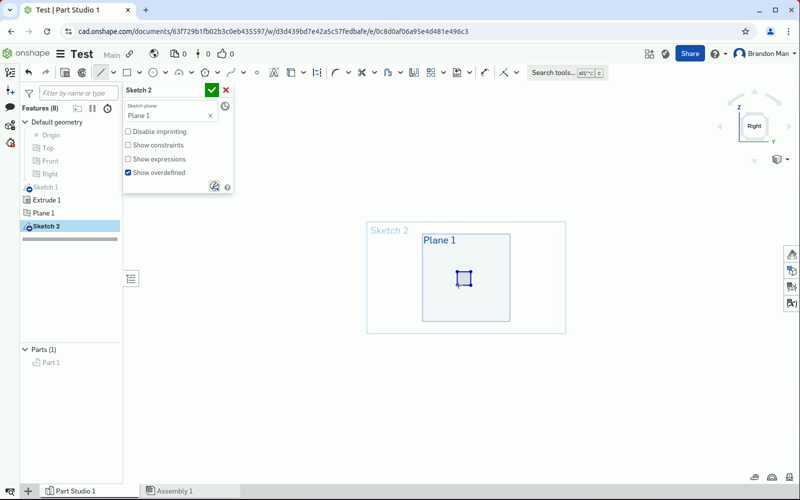
scroll(6)
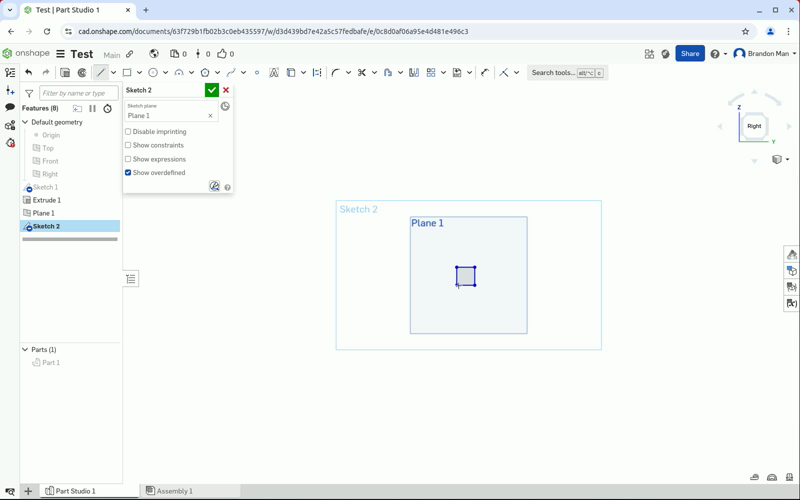
scroll(6)
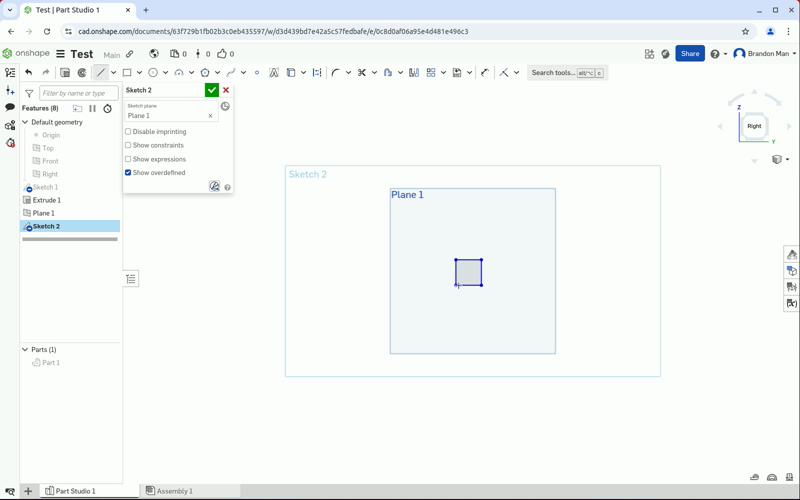
scroll(6)
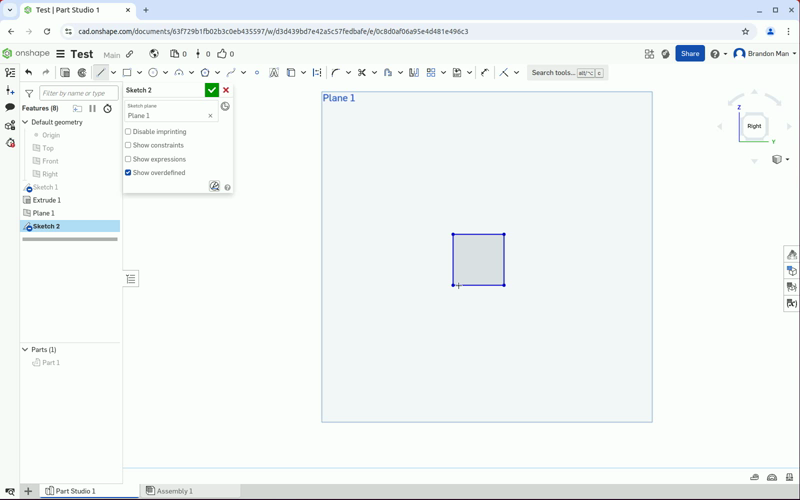
click(458, 285)
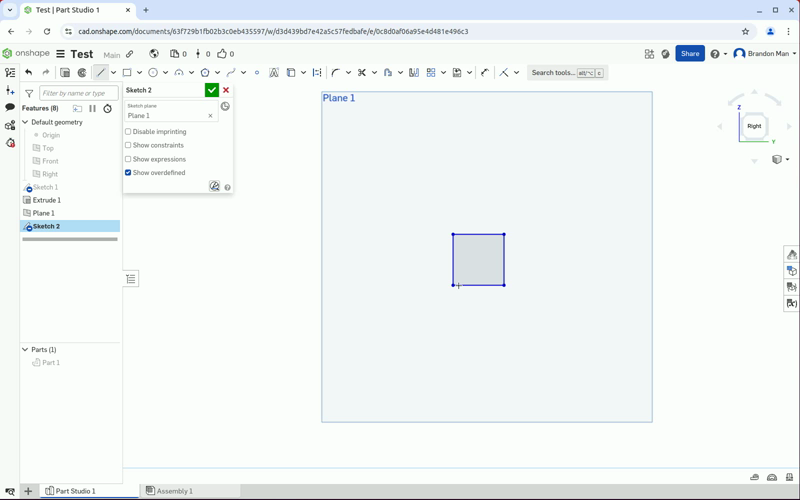
scroll(-6)
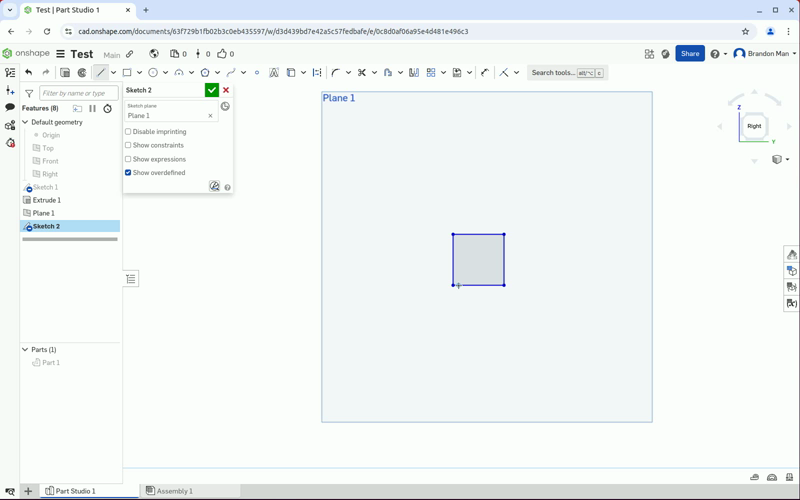
scroll(-6)
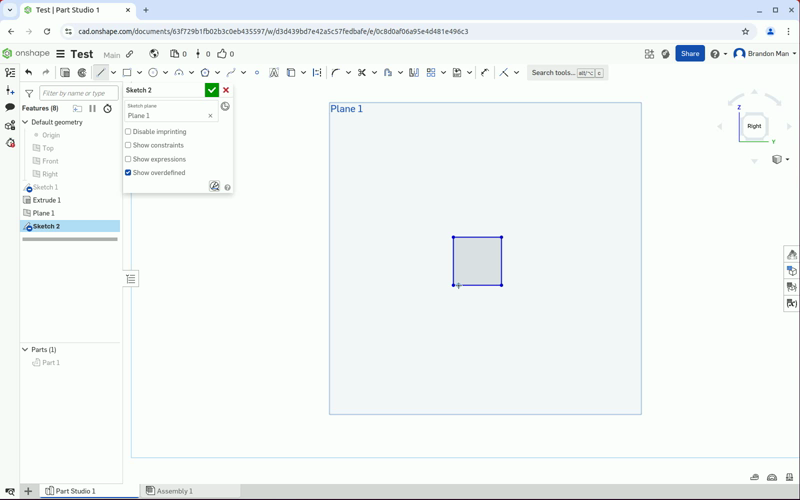
scroll(-6)
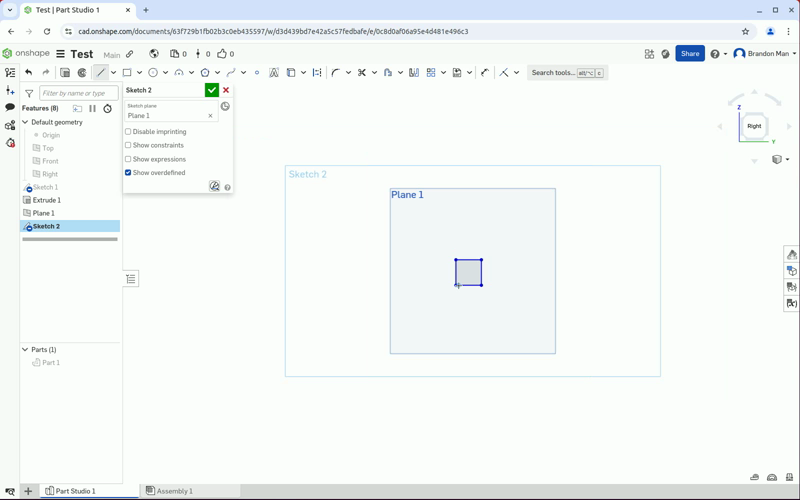
scroll(-6)
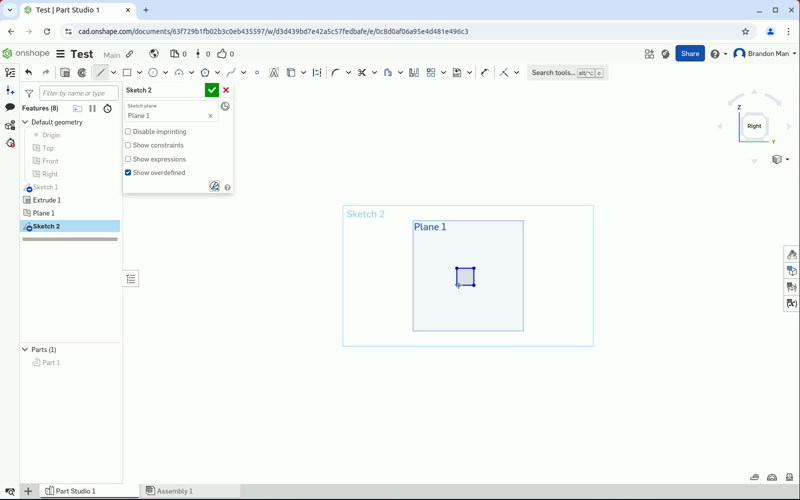
scroll(-6)
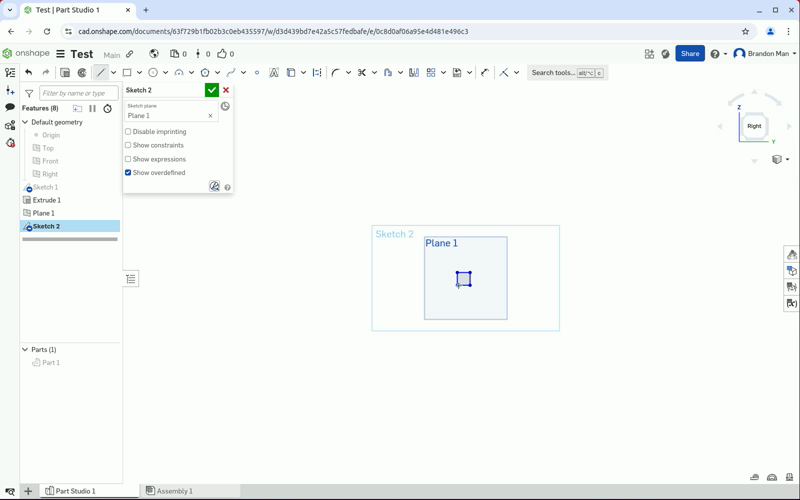
scroll(-6)
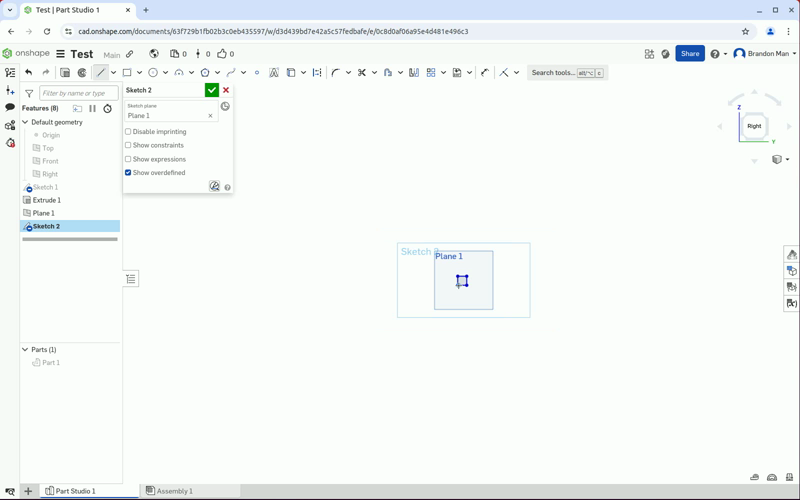
scroll(-6)
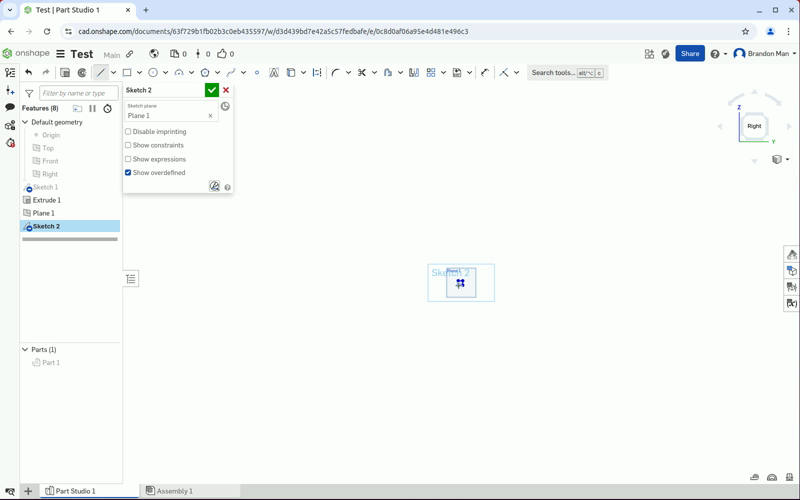
key_up(shift)
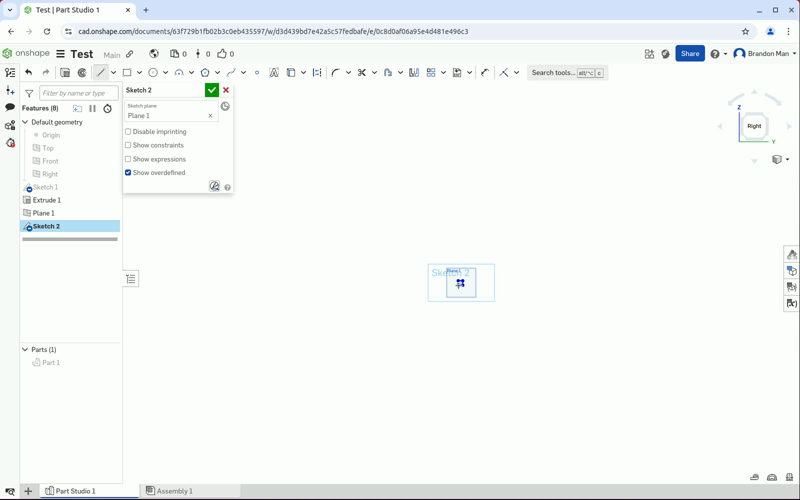
key_down(shift)
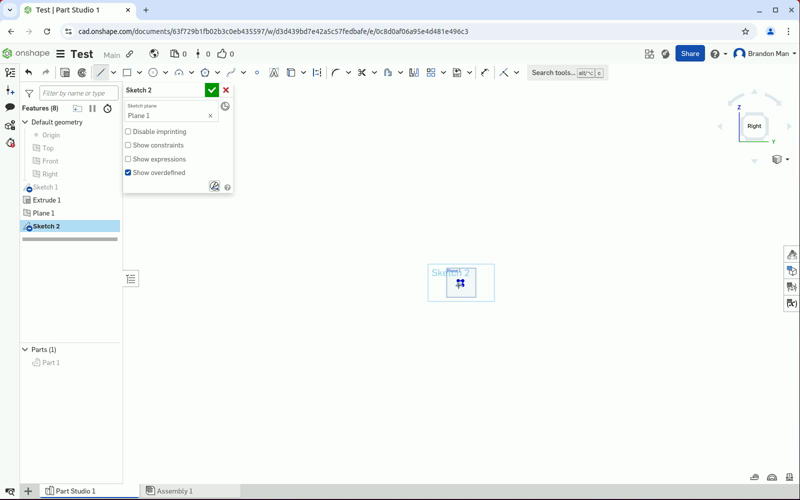
mouse_move(488, 285)
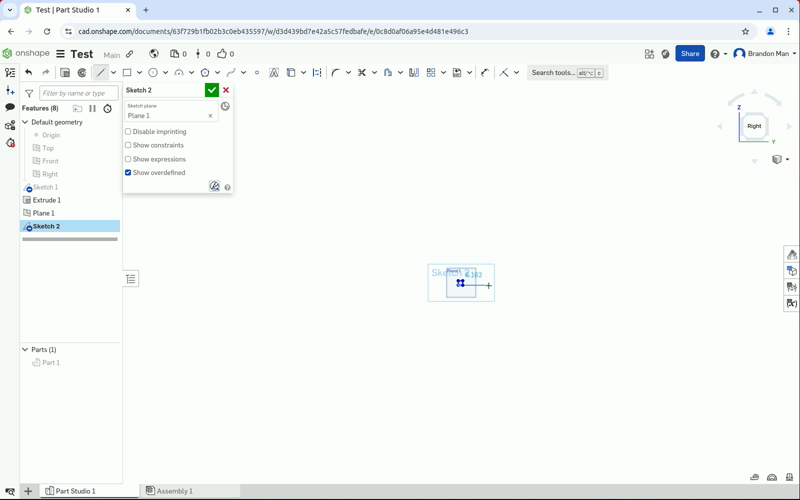
mouse_move(462, 285)
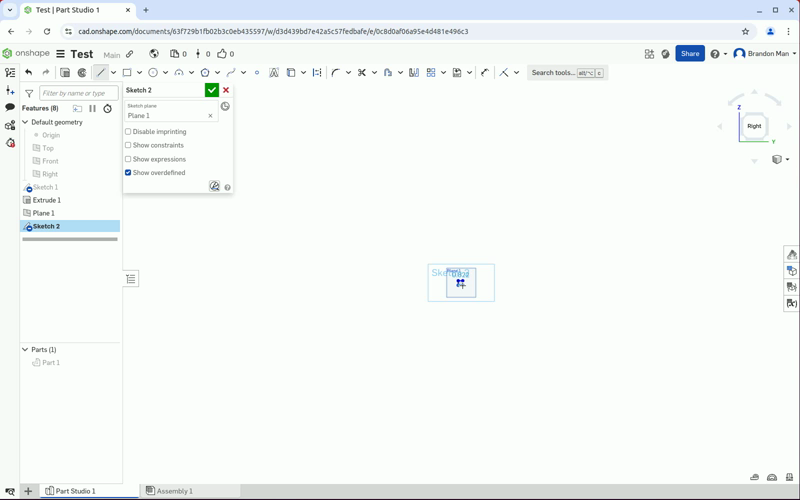
scroll(6)
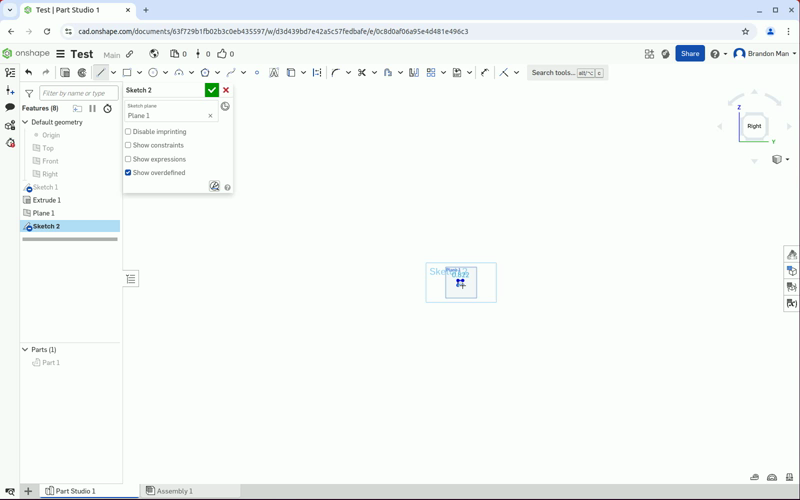
scroll(6)
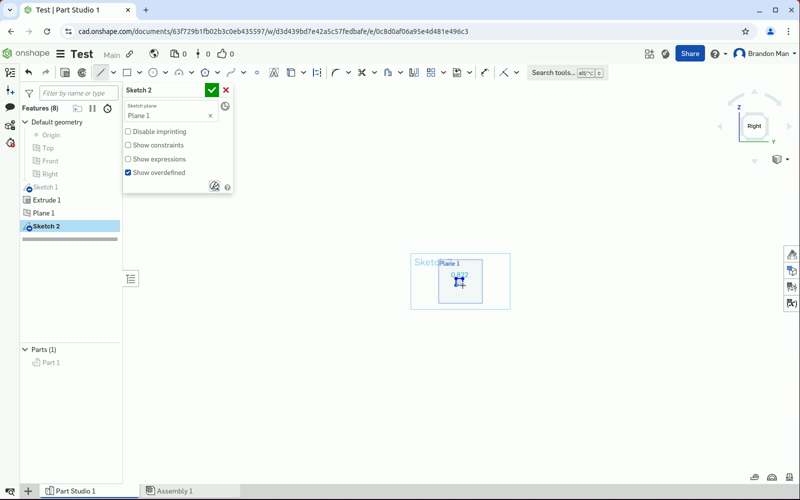
scroll(6)
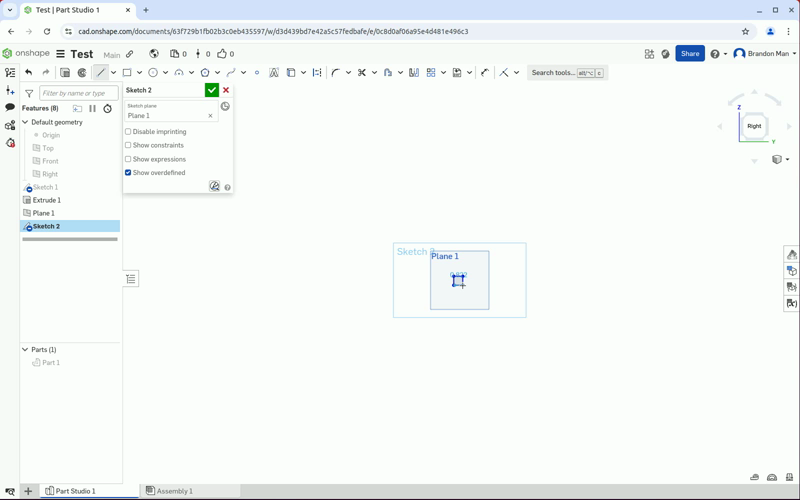
scroll(6)
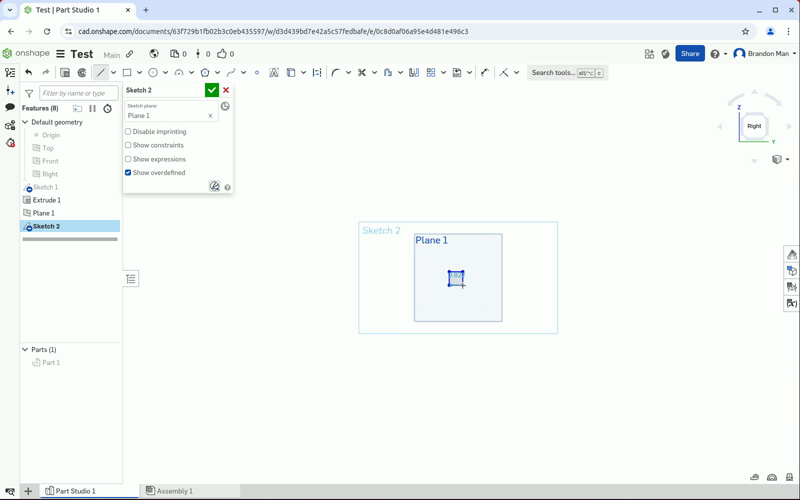
scroll(6)
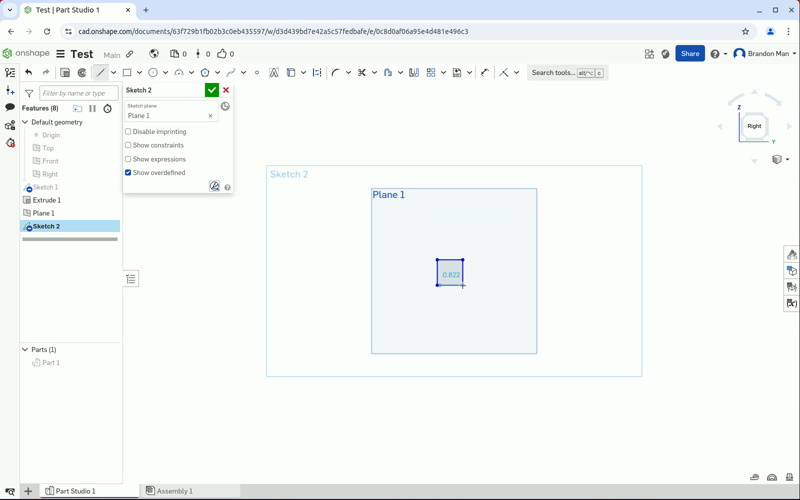
scroll(6)
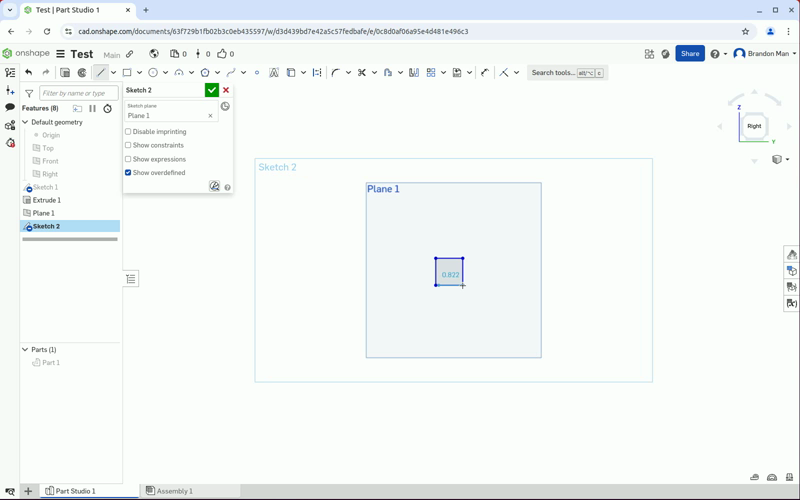
scroll(6)
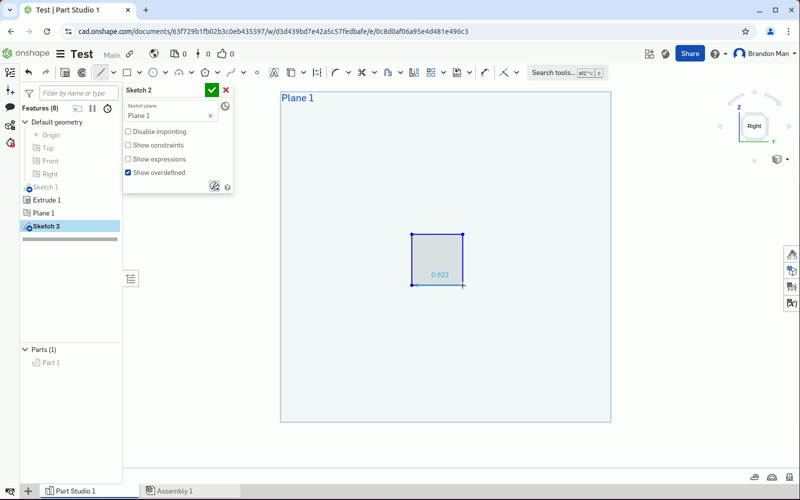
click(462, 285)
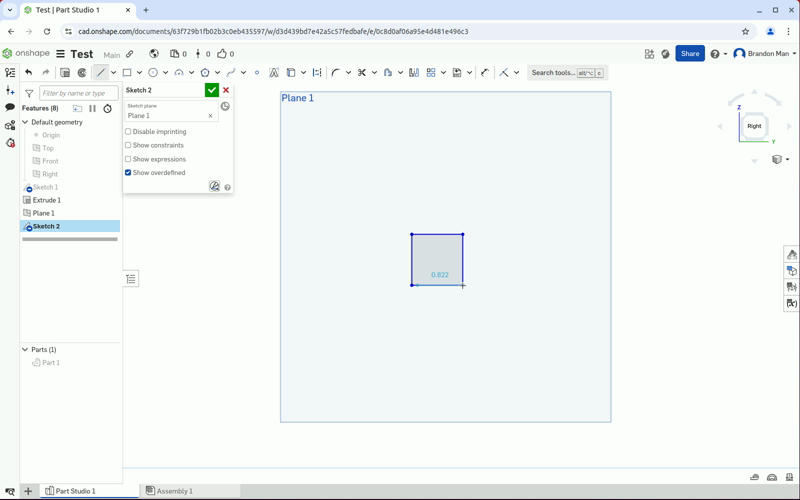
scroll(-6)
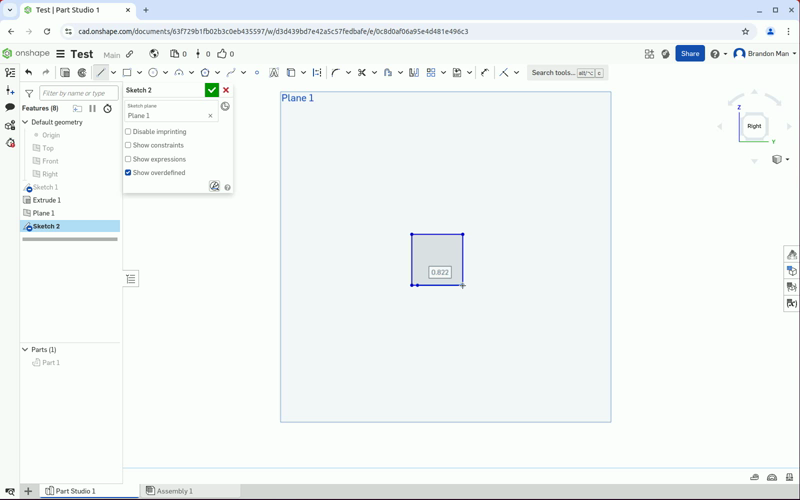
scroll(-6)
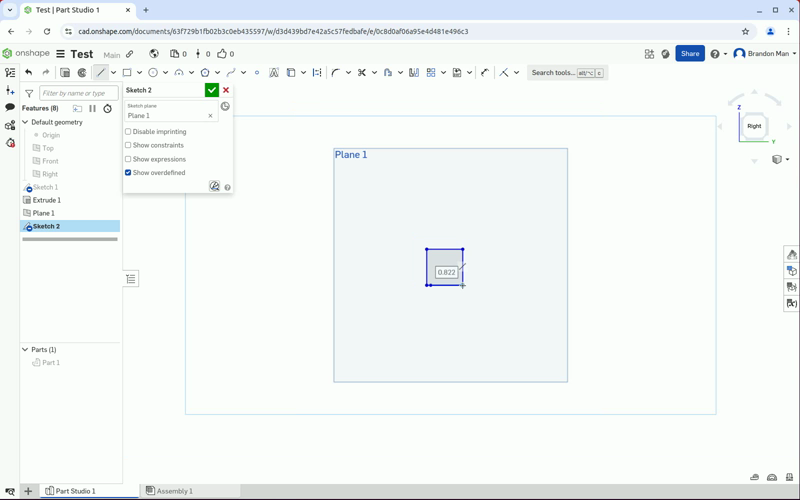
scroll(-6)
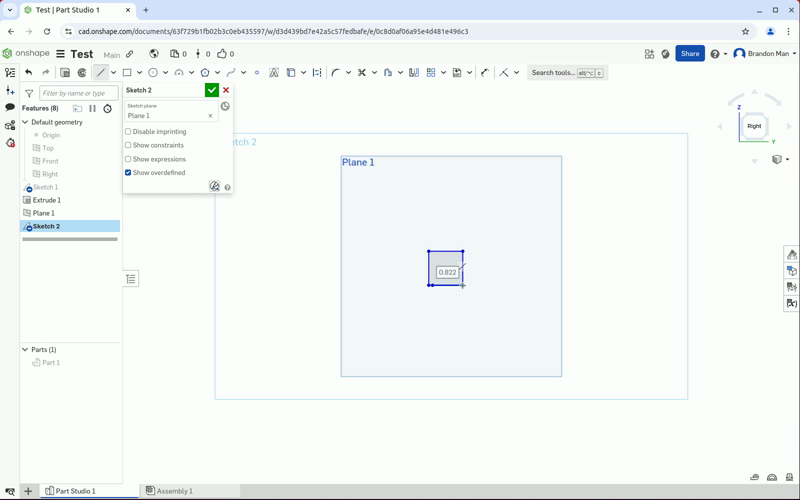
scroll(-6)
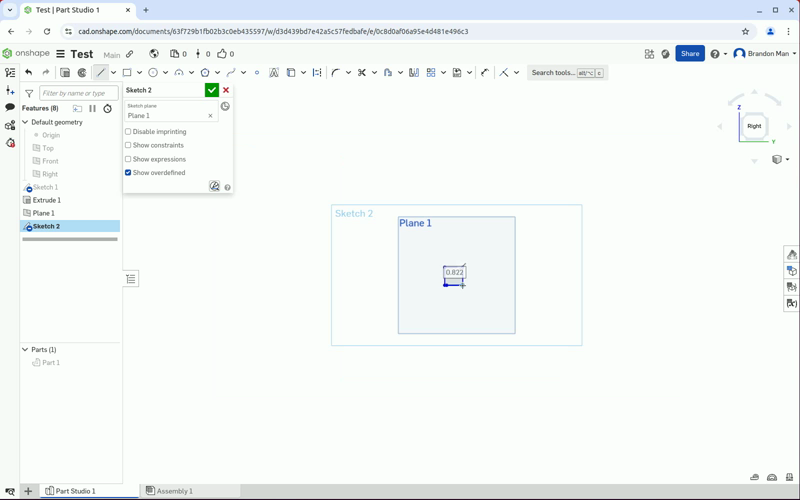
scroll(-6)
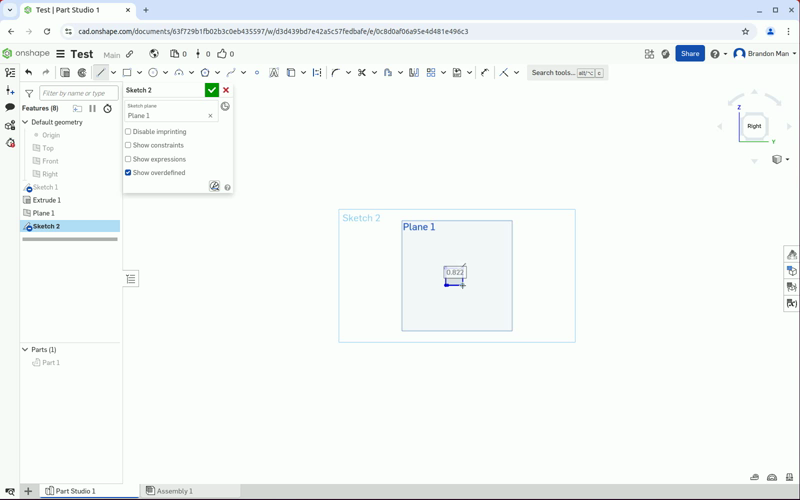
scroll(-6)
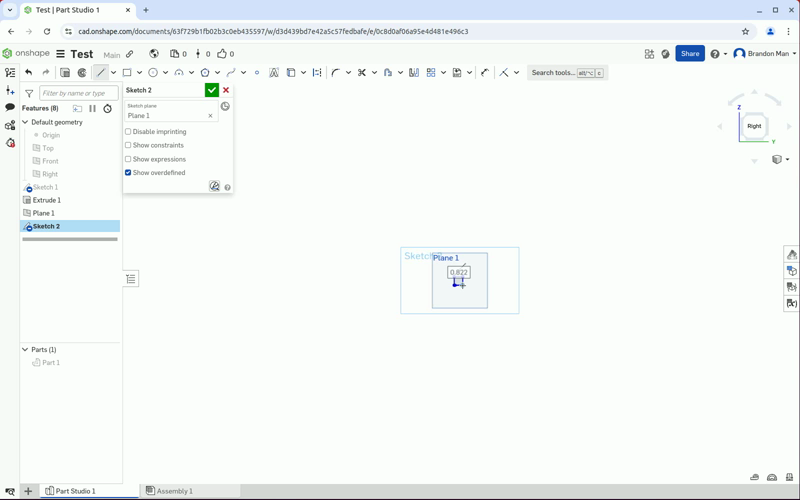
scroll(-6)
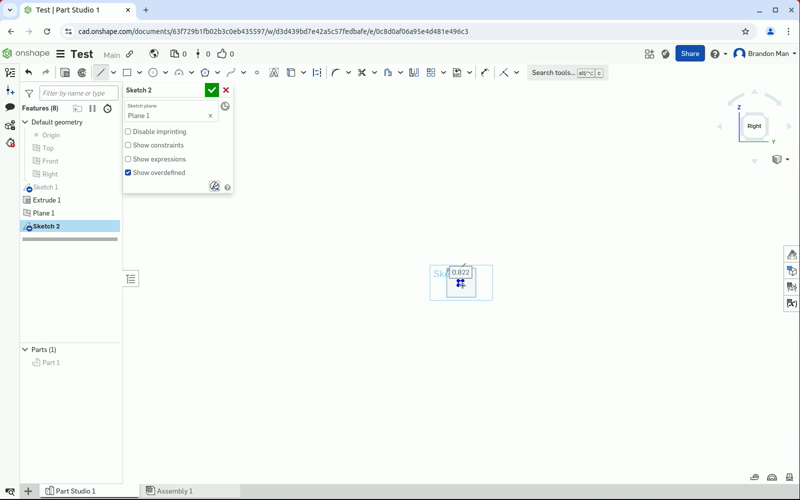
key_up(shift)
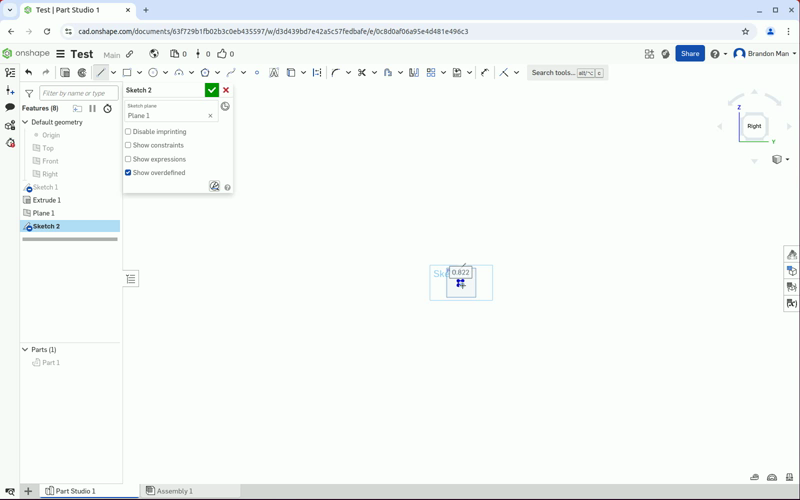
key_down(shift)
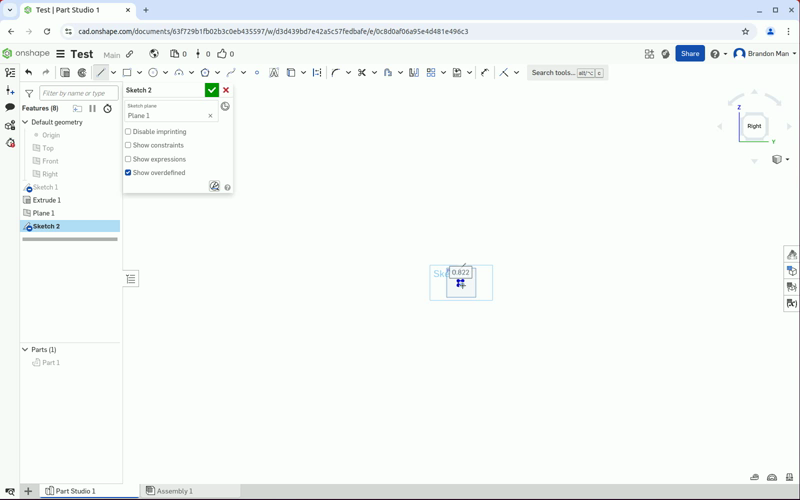
mouse_move(492, 285)
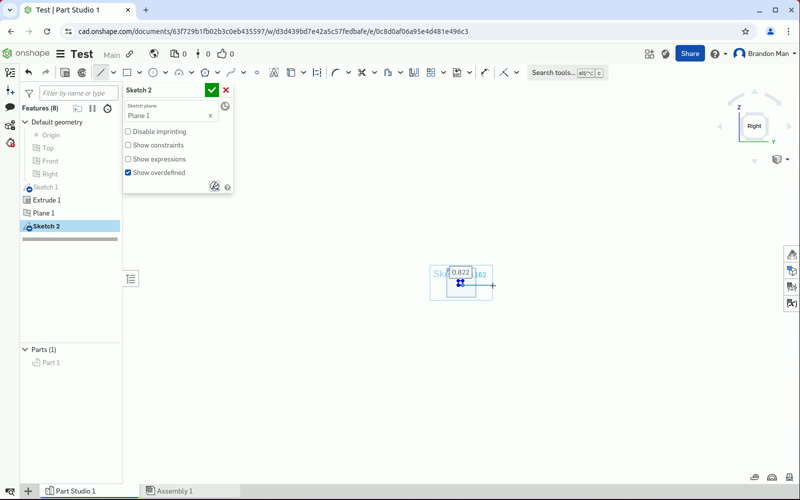
mouse_move(462, 280)
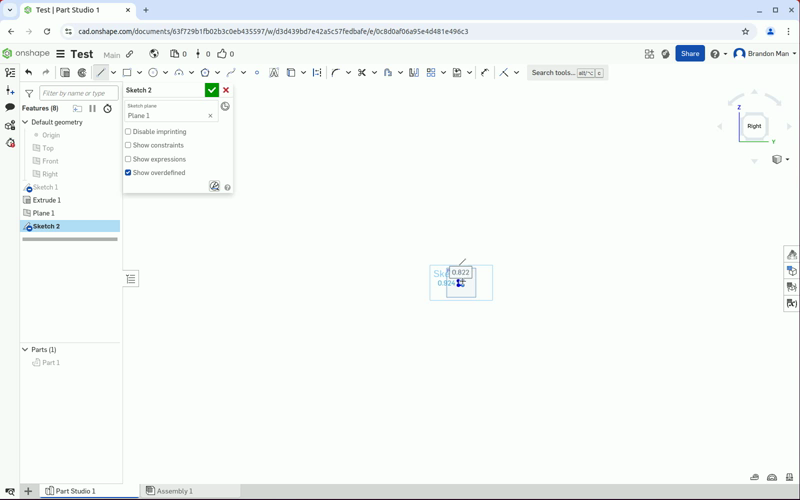
scroll(6)
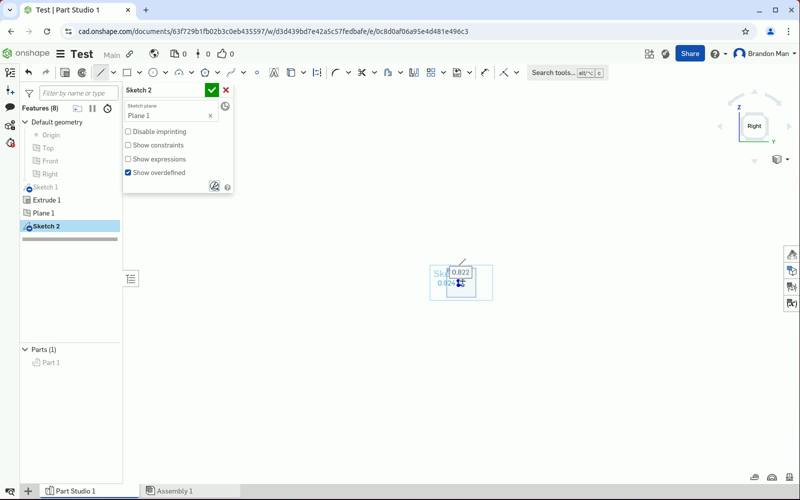
scroll(6)
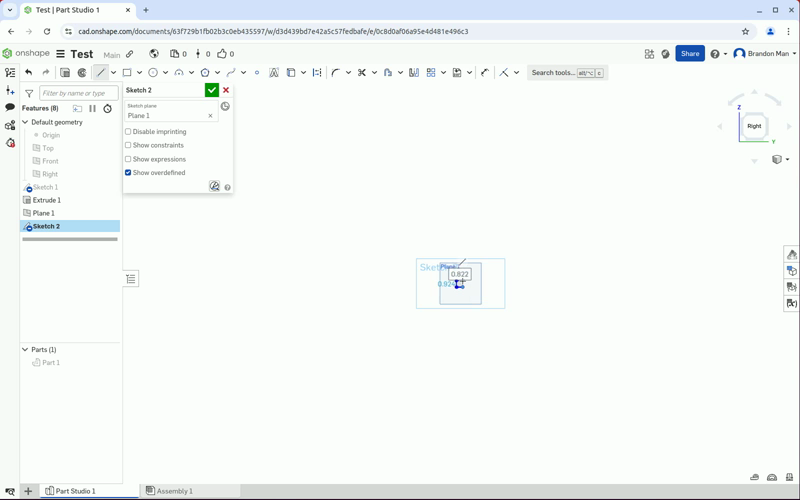
scroll(6)
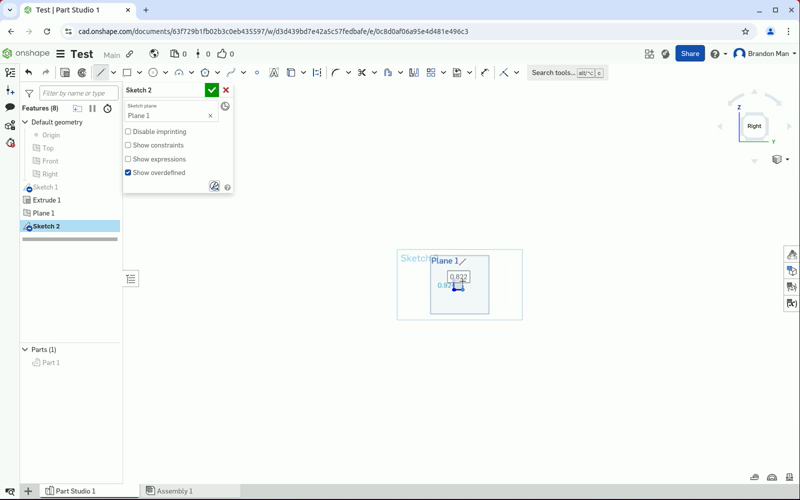
scroll(6)
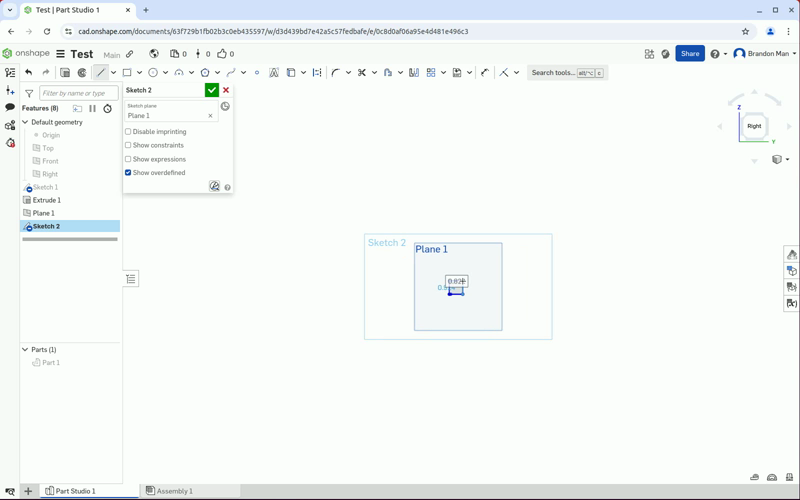
scroll(6)
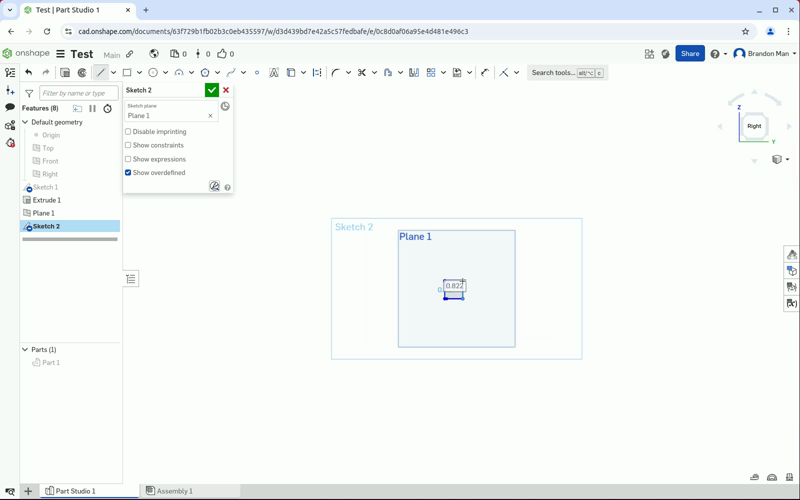
scroll(6)
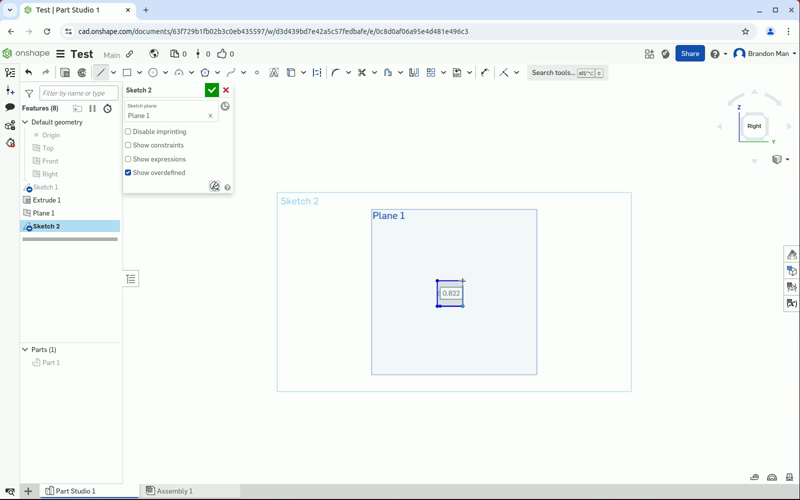
scroll(6)
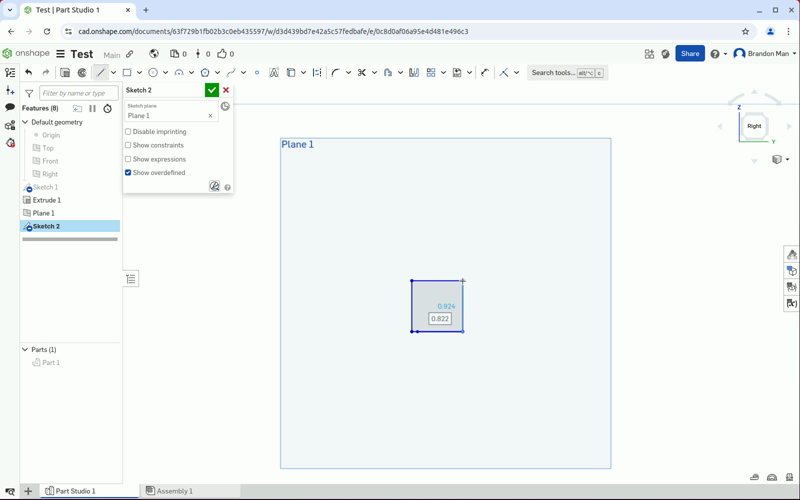
click(462, 280)
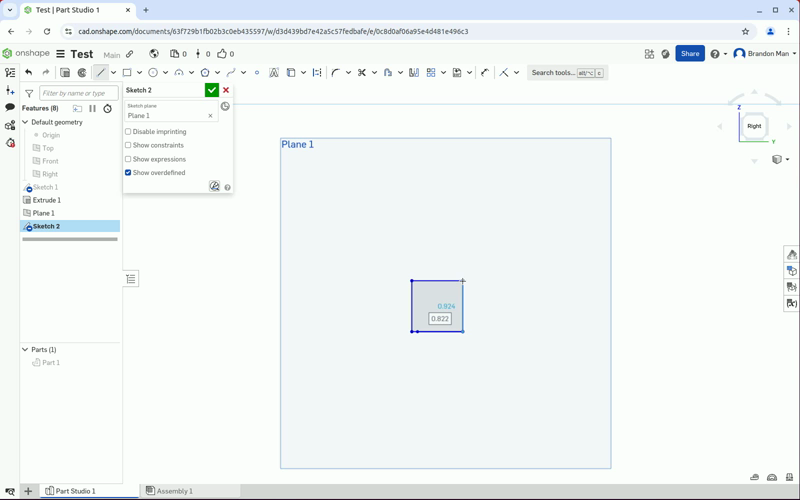
scroll(-6)
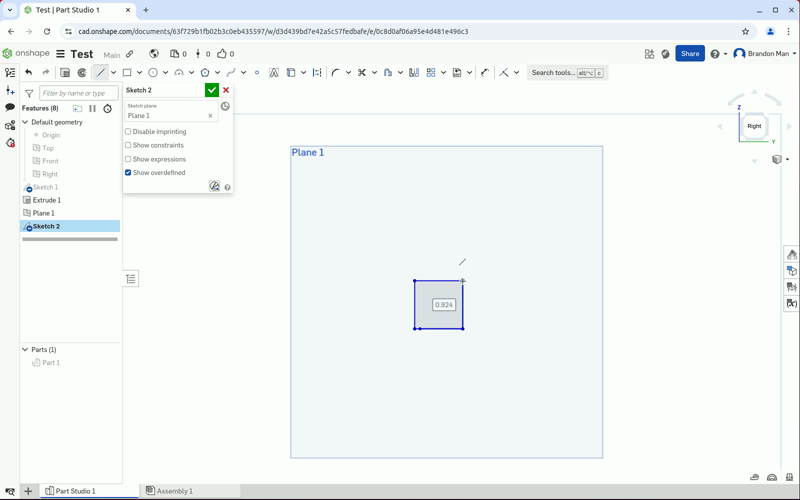
scroll(-6)
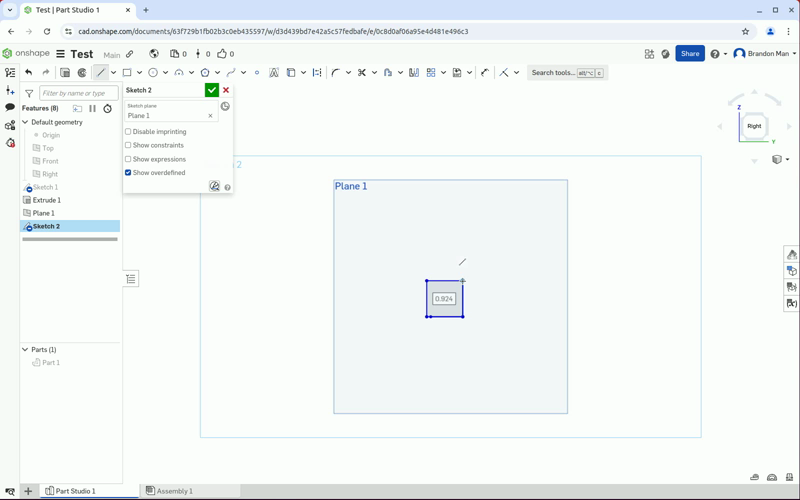
scroll(-6)
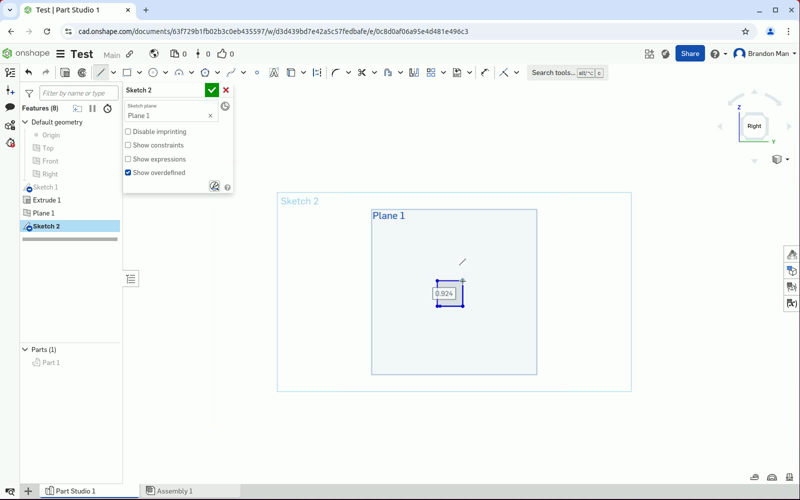
scroll(-6)
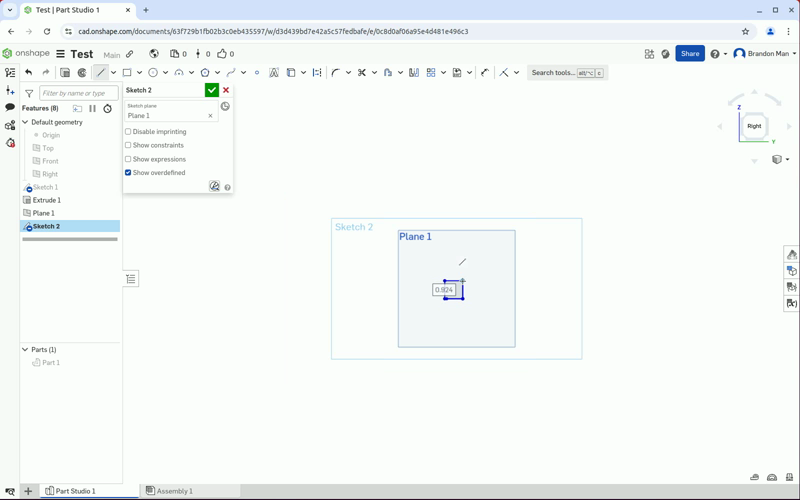
scroll(-6)
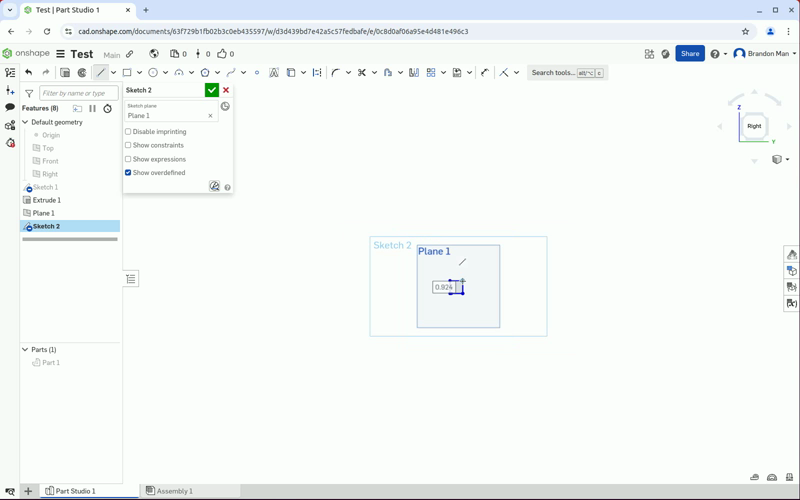
scroll(-6)
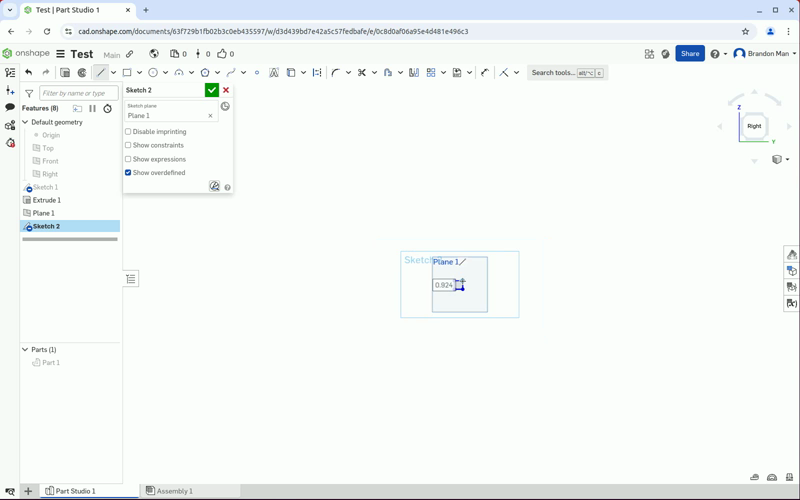
scroll(-6)
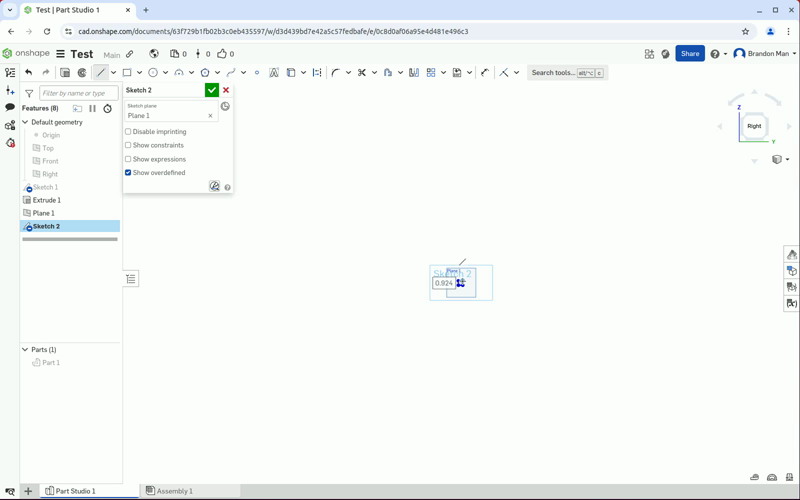
key_up(shift)
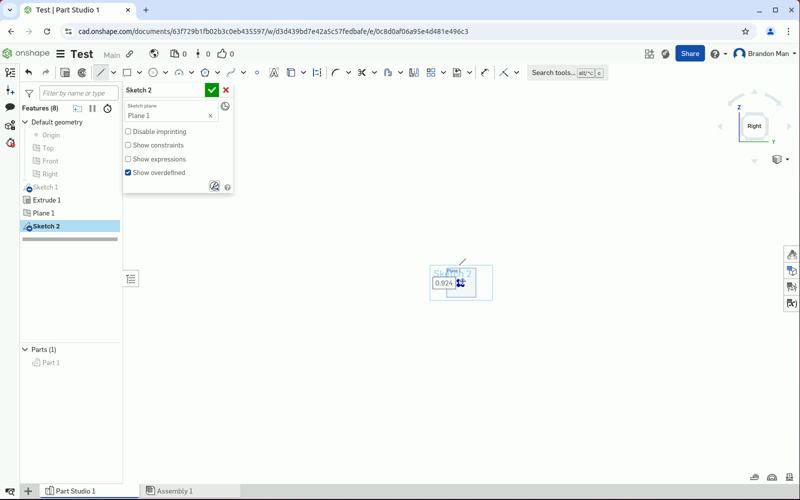
key_down(shift)
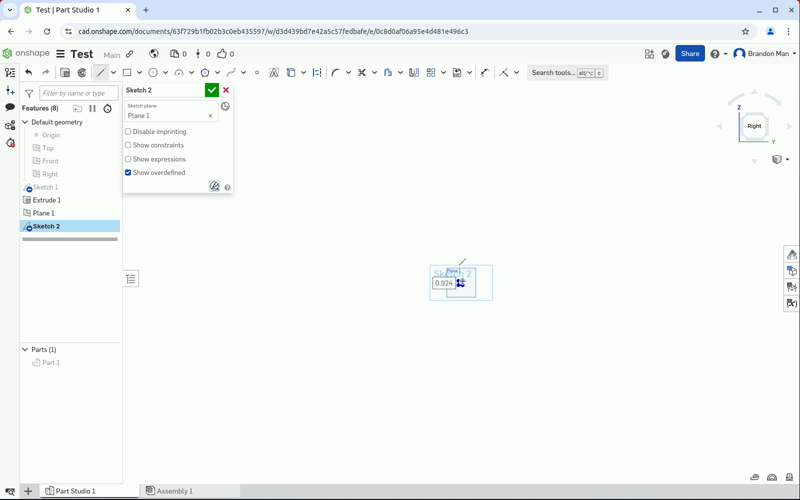
mouse_move(492, 280)
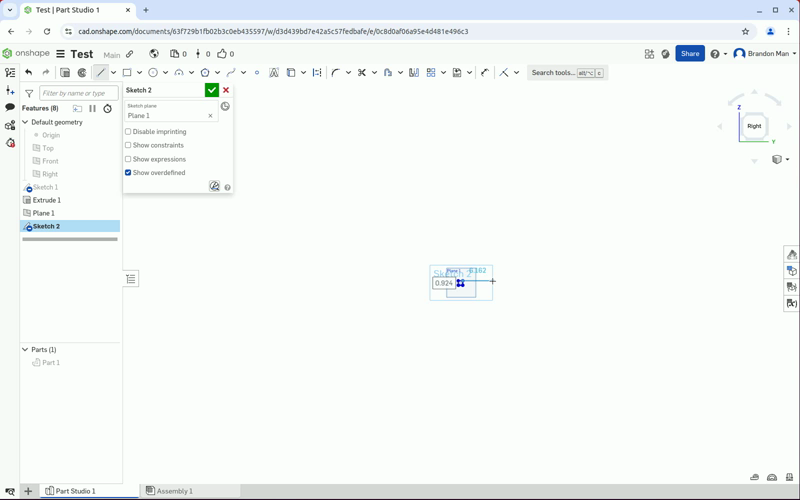
mouse_move(458, 280)
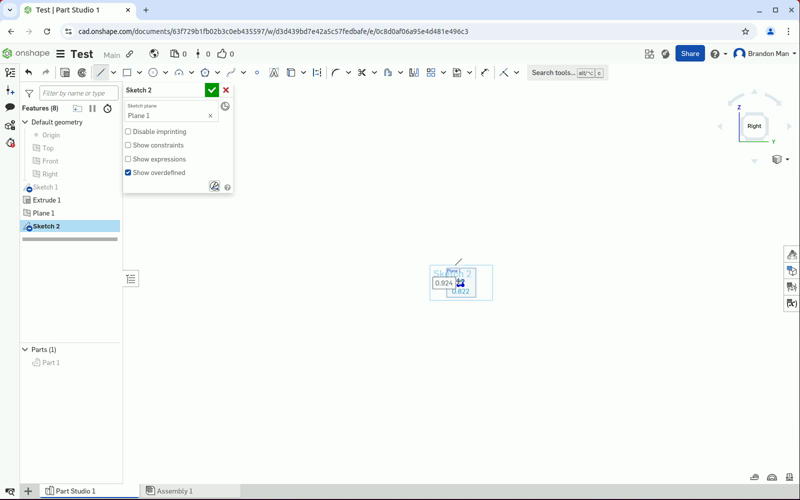
scroll(6)
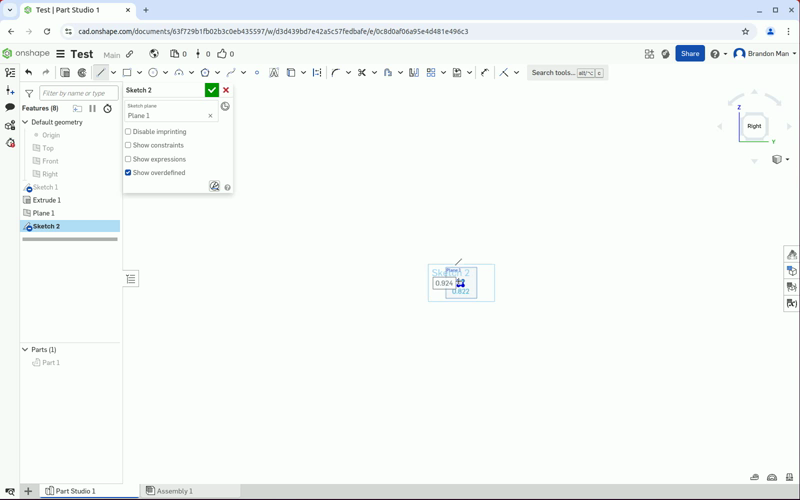
scroll(6)
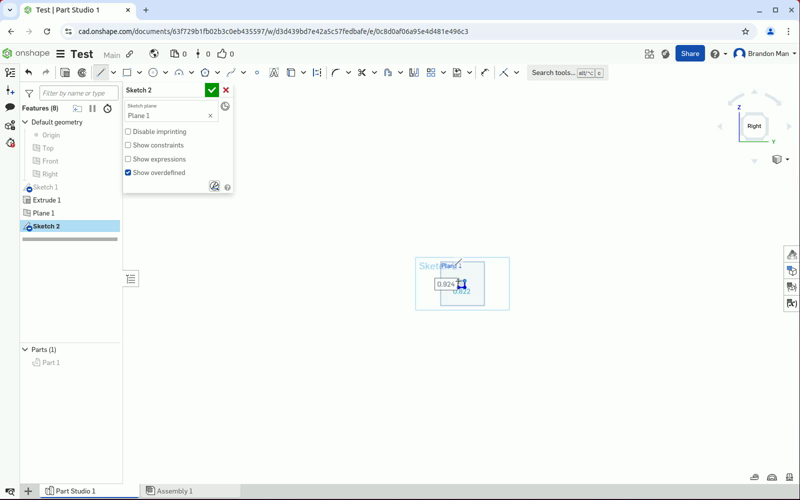
scroll(6)
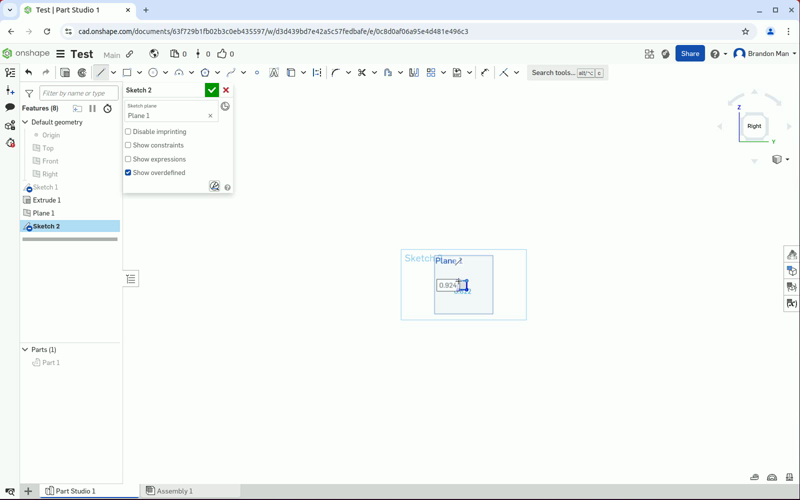
scroll(6)
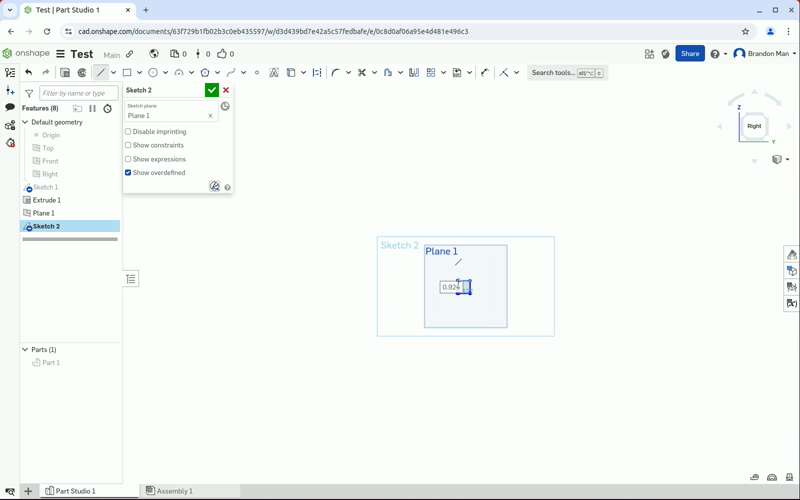
scroll(6)
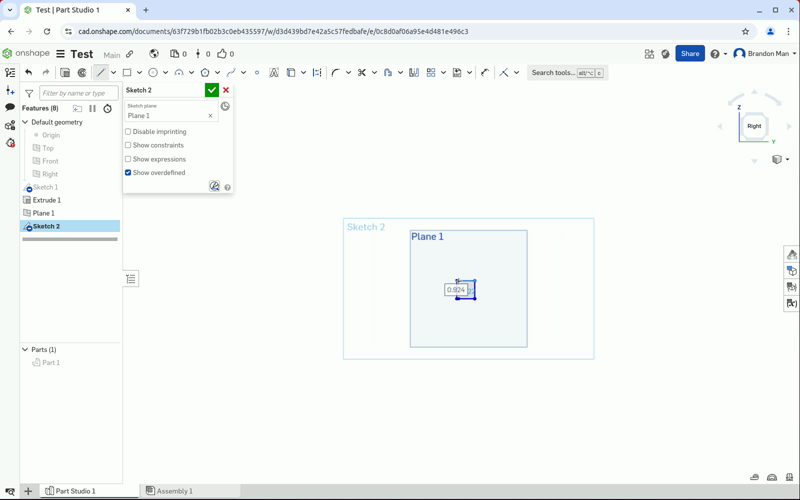
scroll(6)
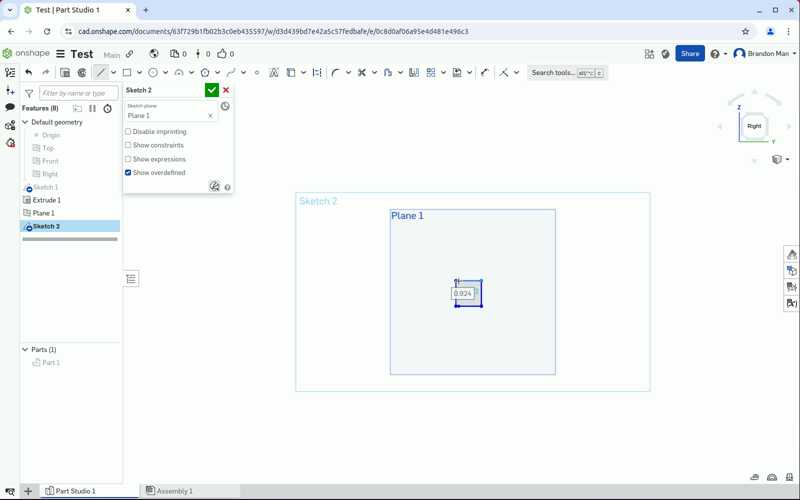
scroll(6)
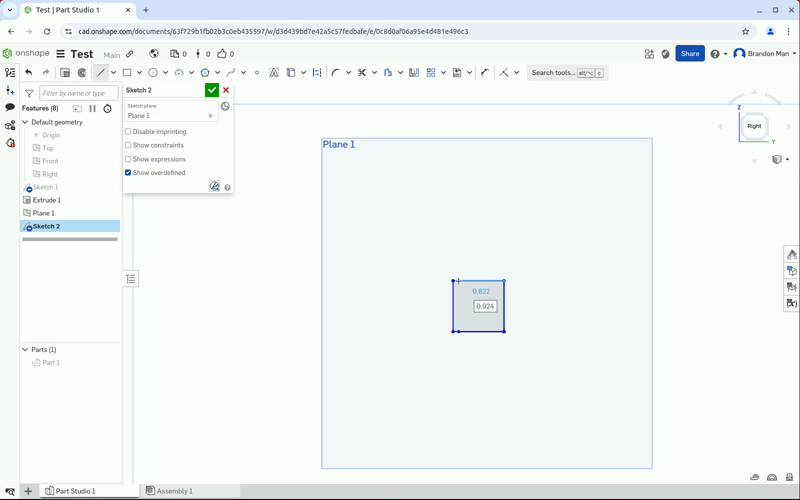
click(458, 280)
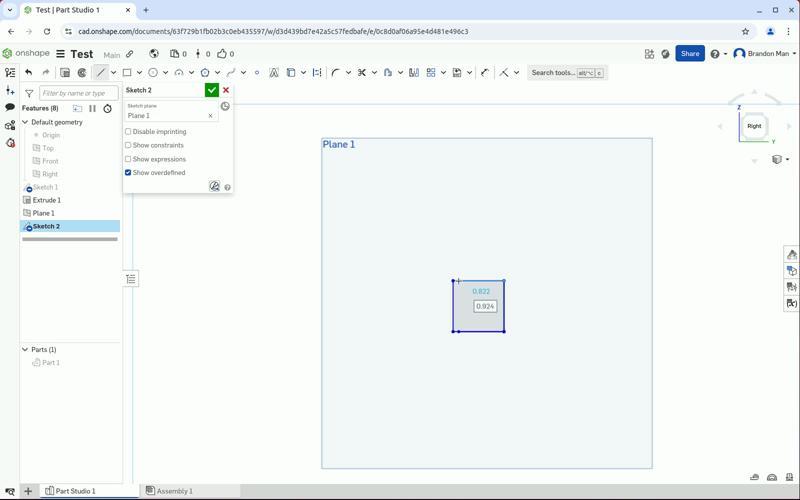
scroll(-6)
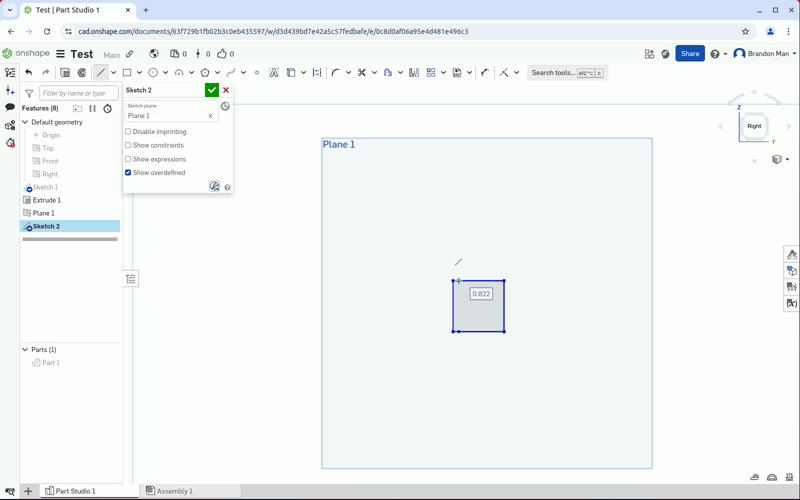
scroll(-6)
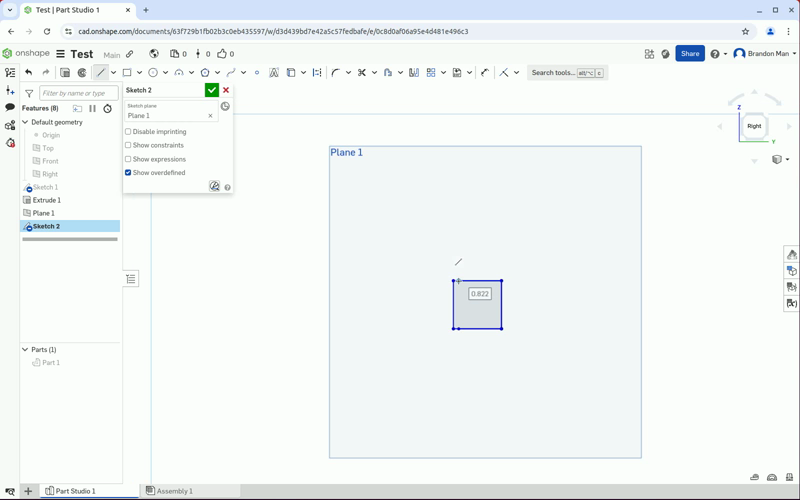
scroll(-6)
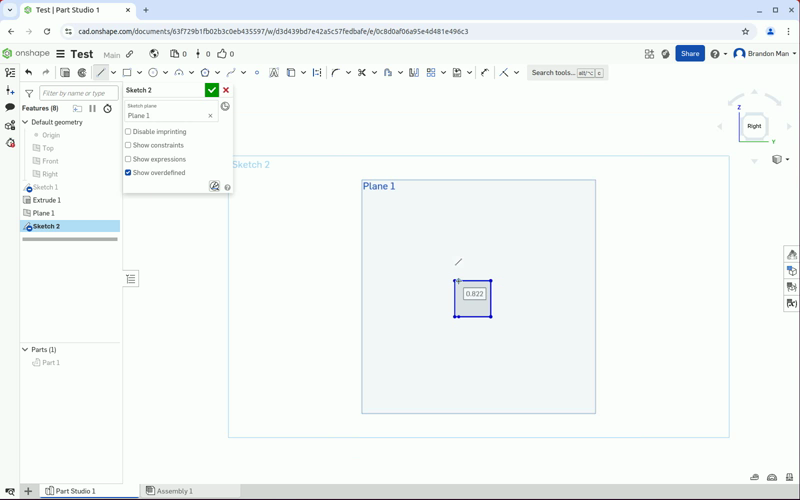
scroll(-6)
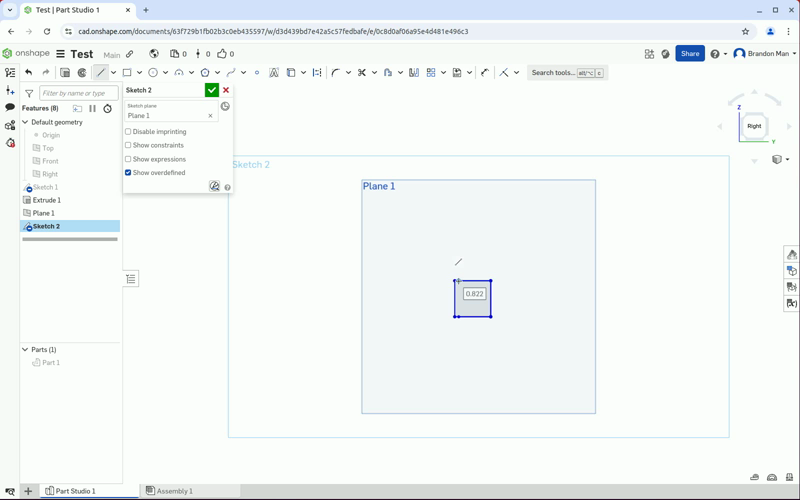
scroll(-6)
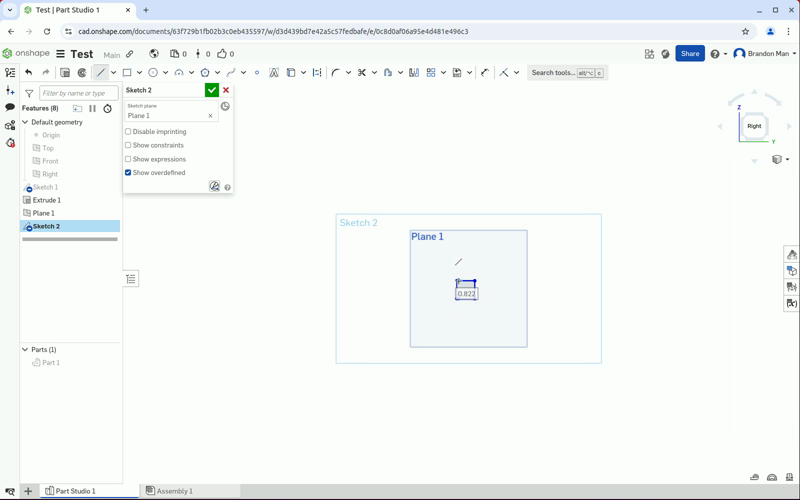
scroll(-6)
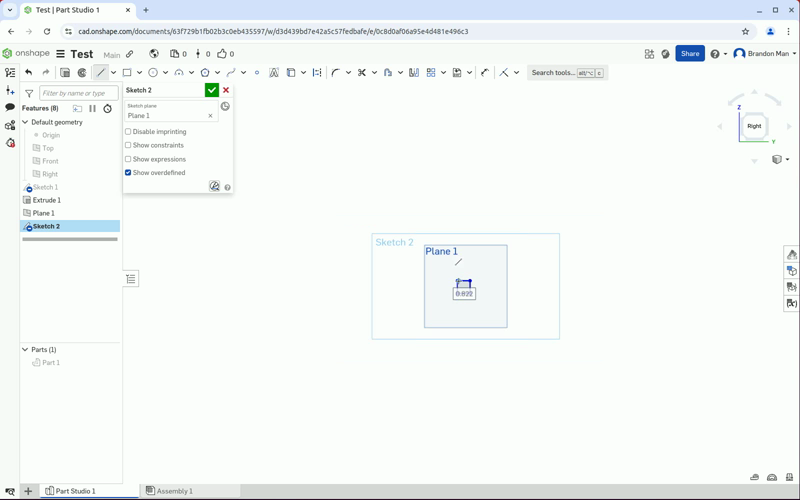
scroll(-6)
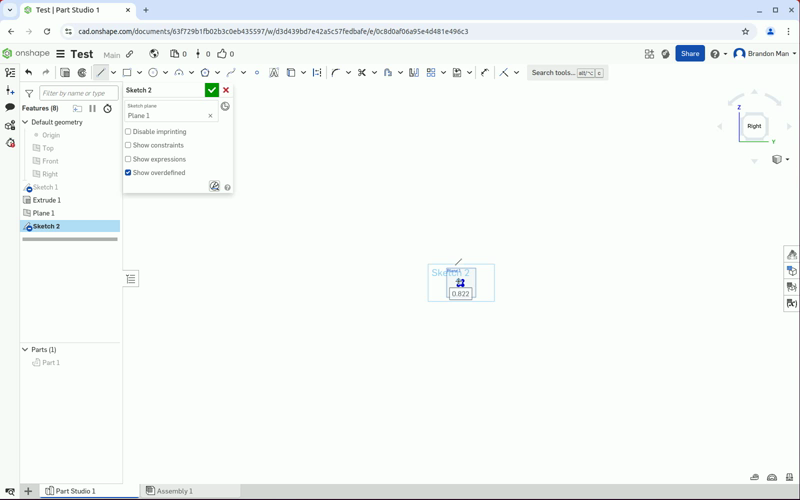
key_up(shift)
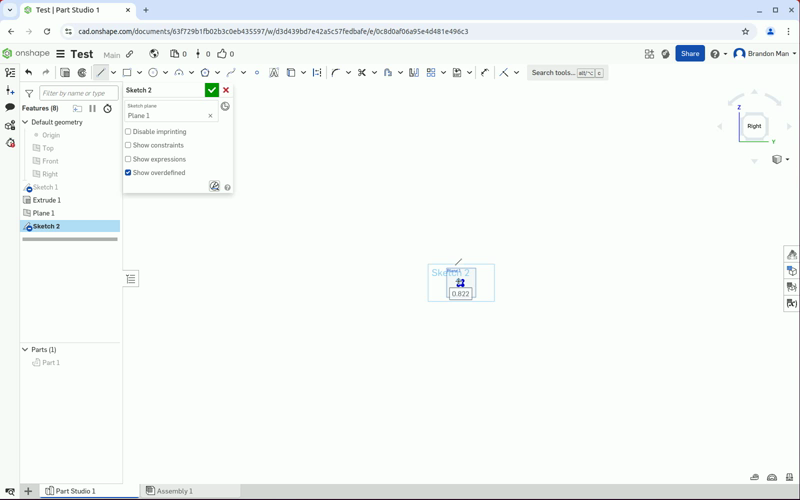
mouse_move(488, 280)
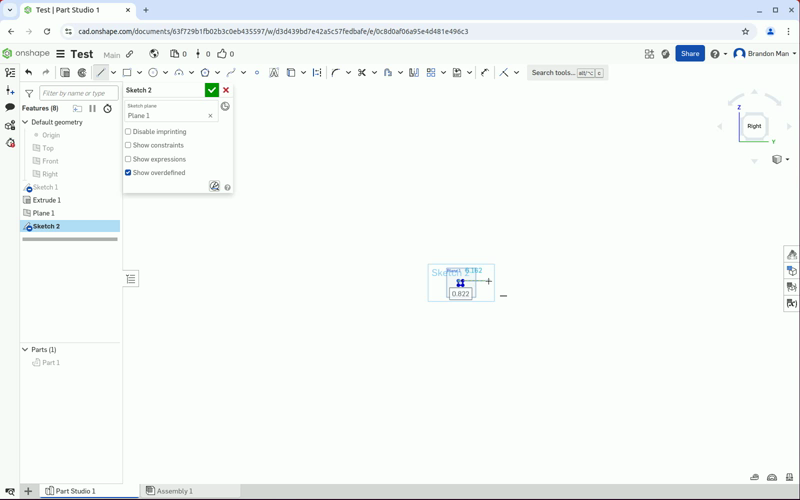
key_down(shift)
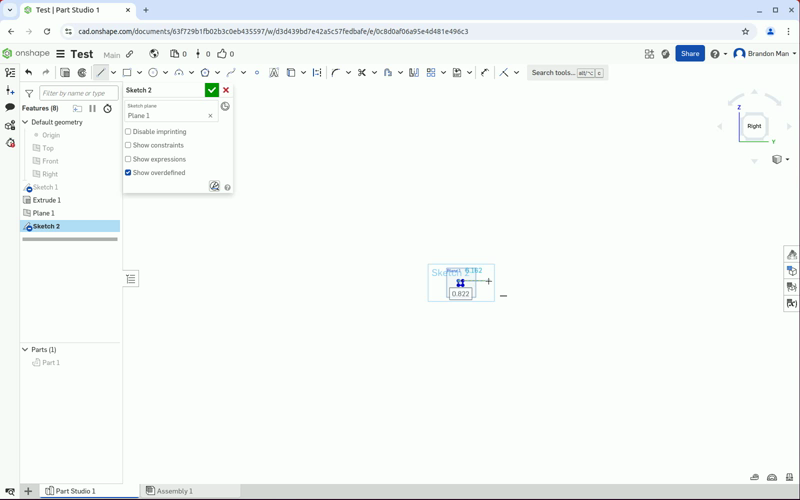
mouse_move(458, 285)
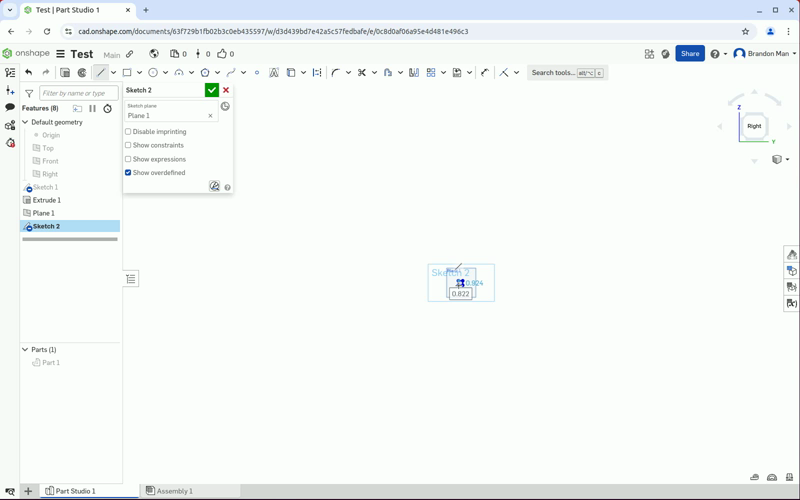
scroll(6)
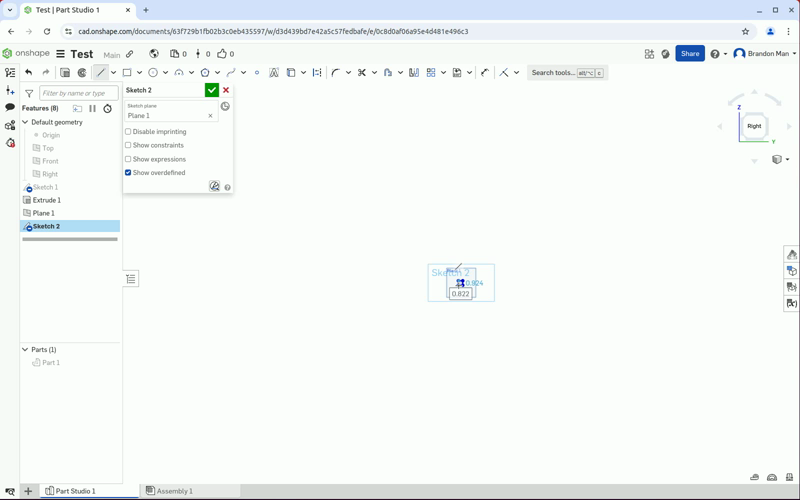
scroll(6)
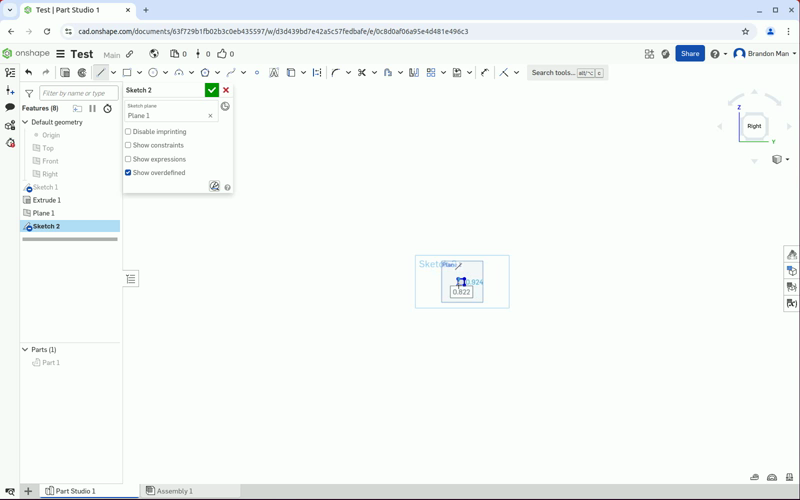
scroll(6)
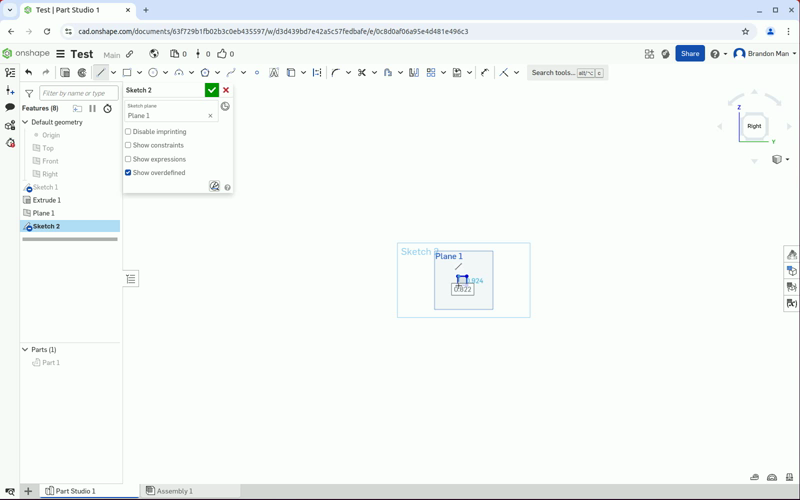
scroll(6)
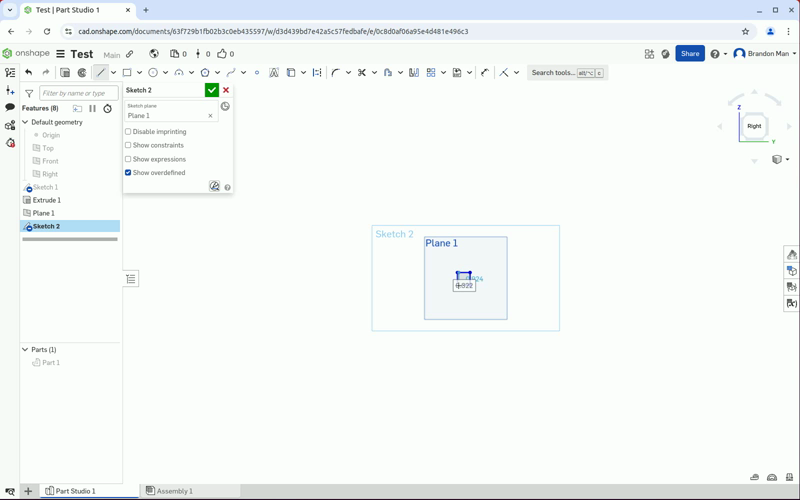
scroll(6)
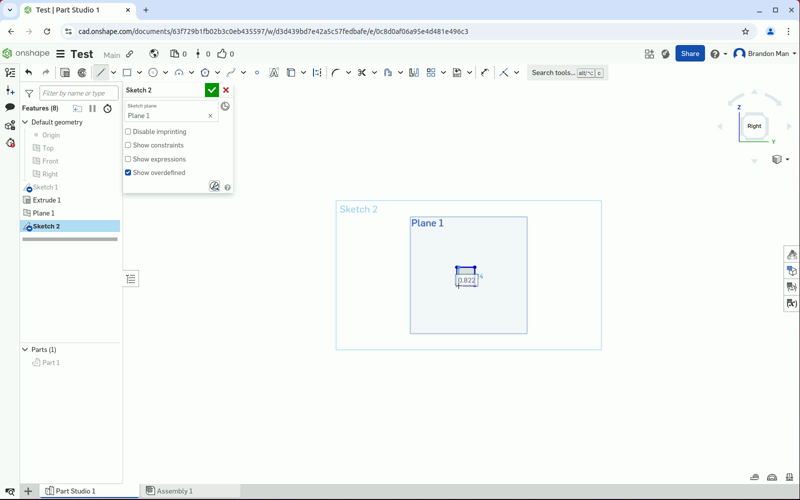
scroll(6)
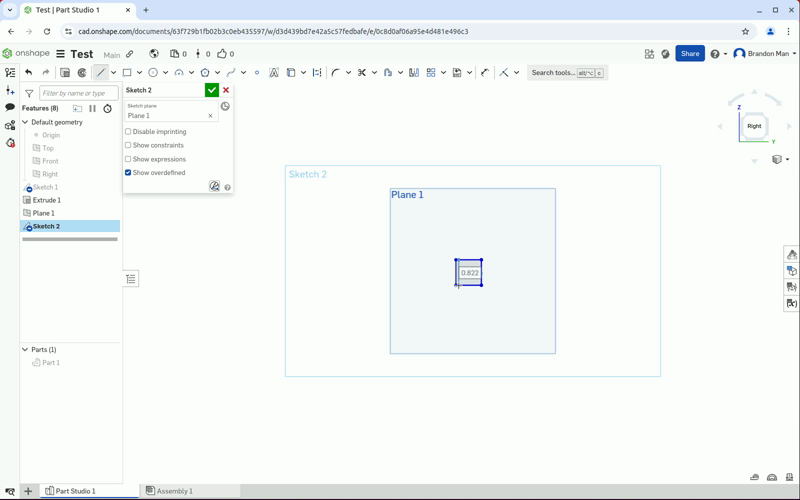
scroll(6)
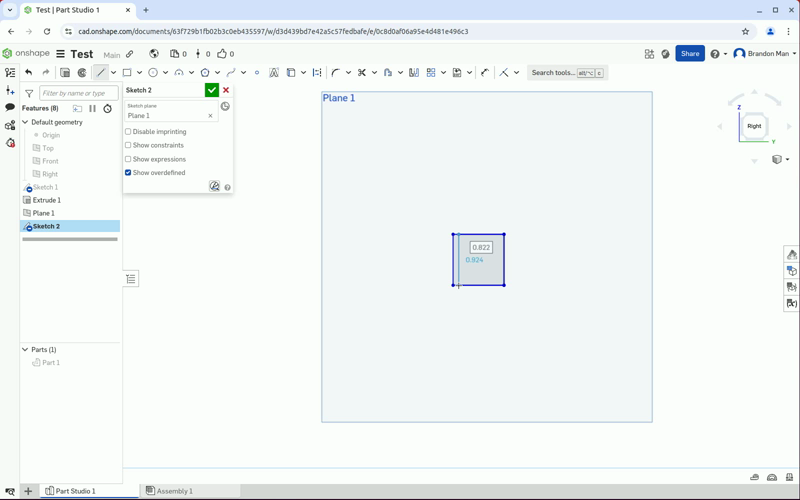
key_up(shift)
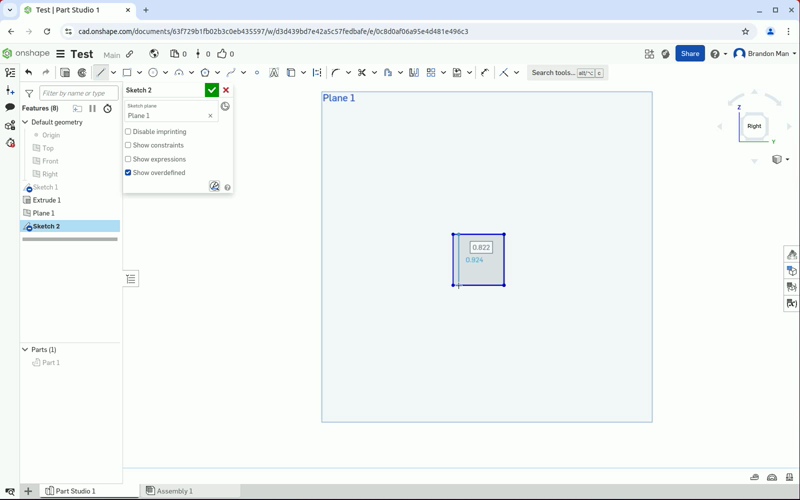
click(458, 285)
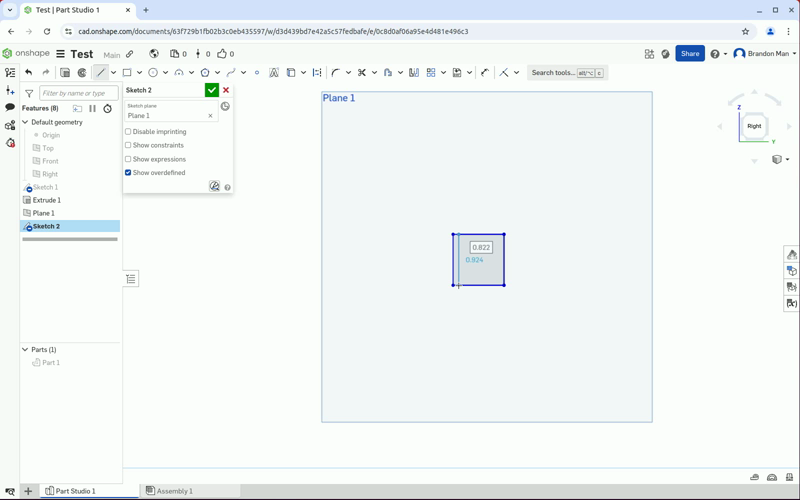
scroll(-6)
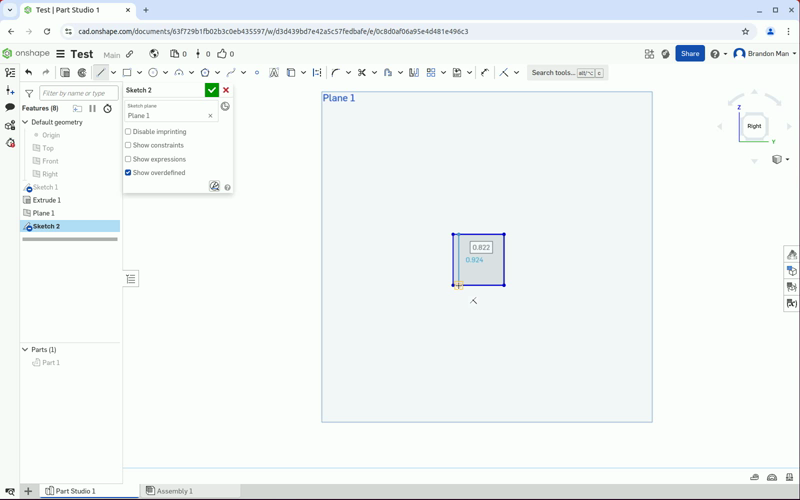
scroll(-6)
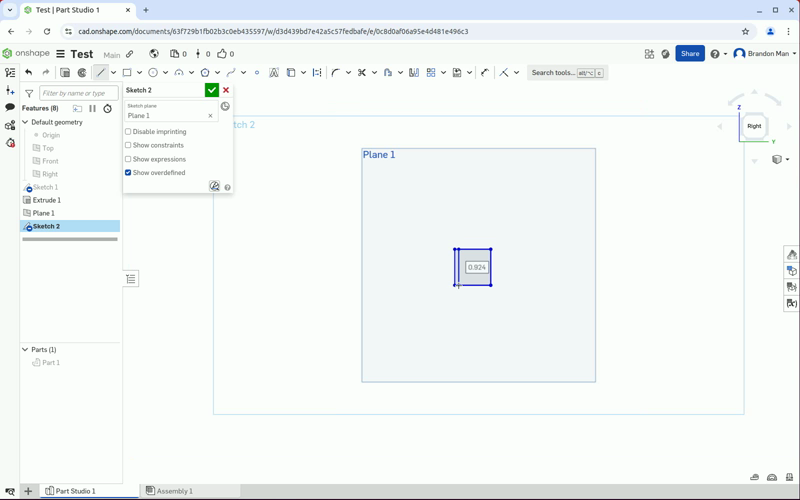
scroll(-6)
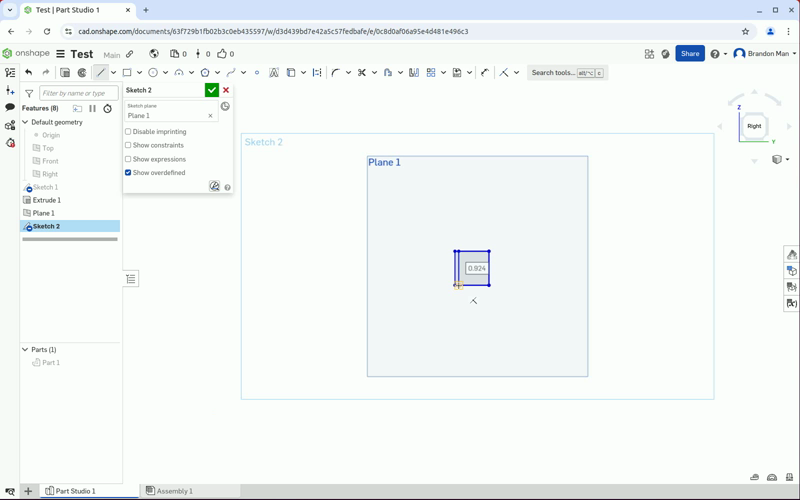
scroll(-6)
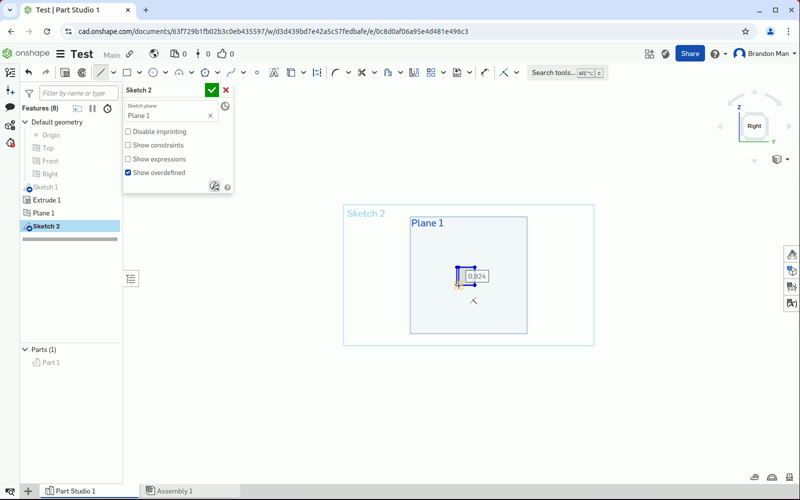
scroll(-6)
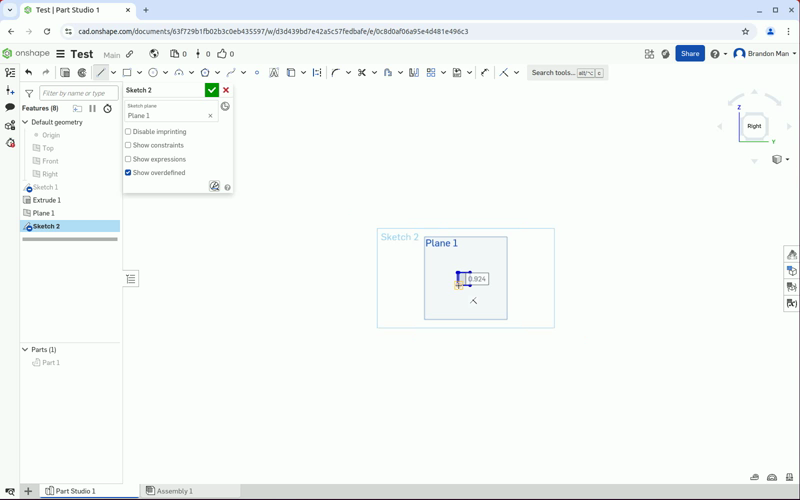
scroll(-6)
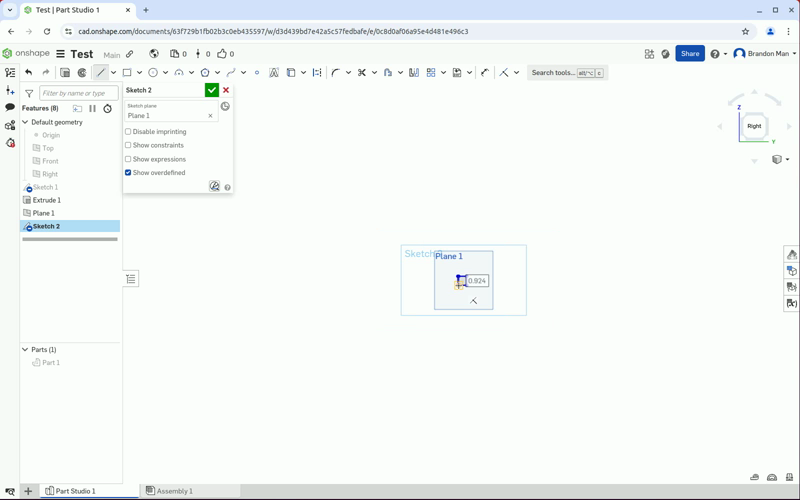
scroll(-6)
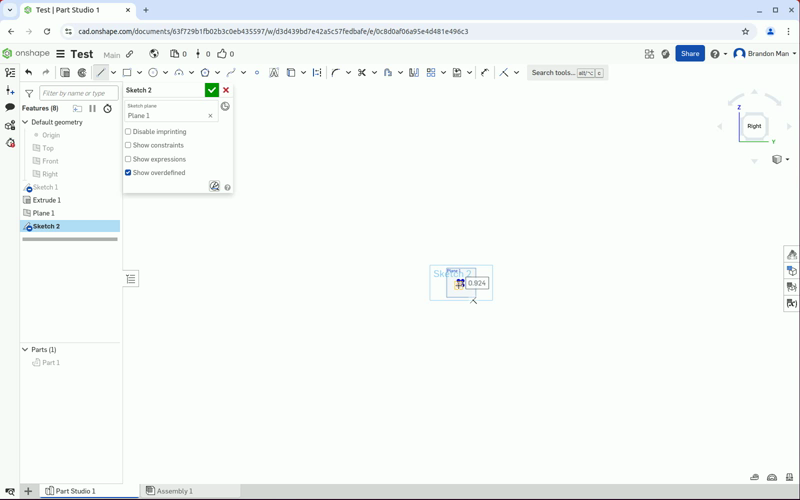
key(esc)
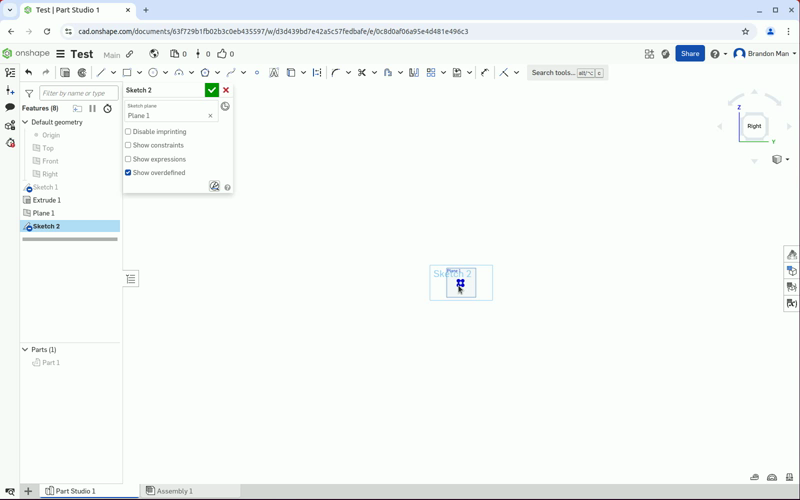
mouse_move(458, 285)
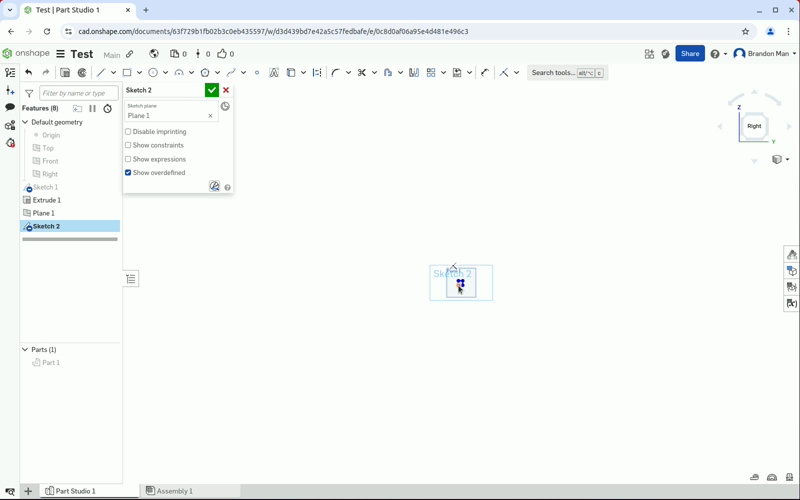
scroll(6)
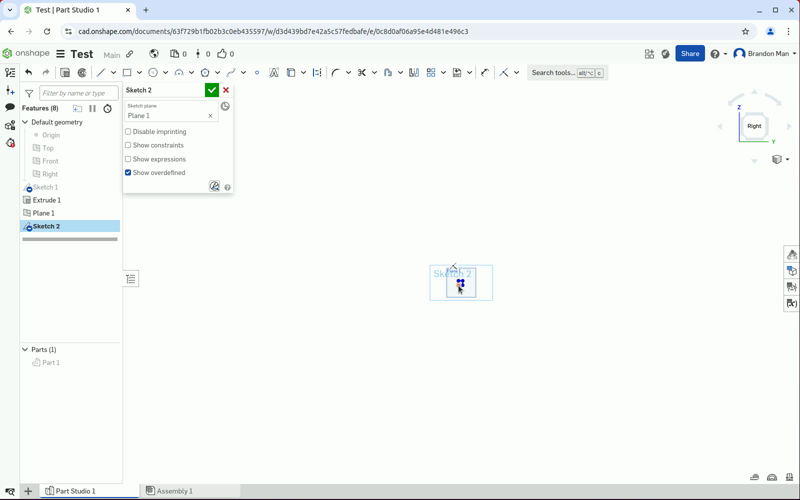
scroll(6)
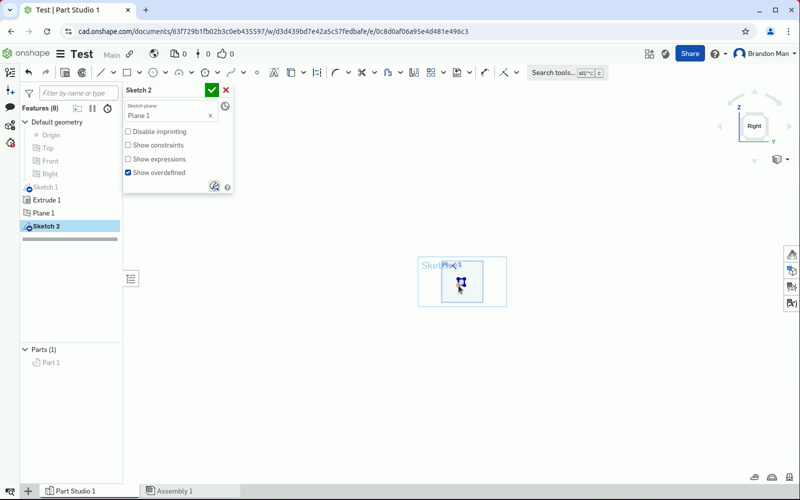
scroll(6)
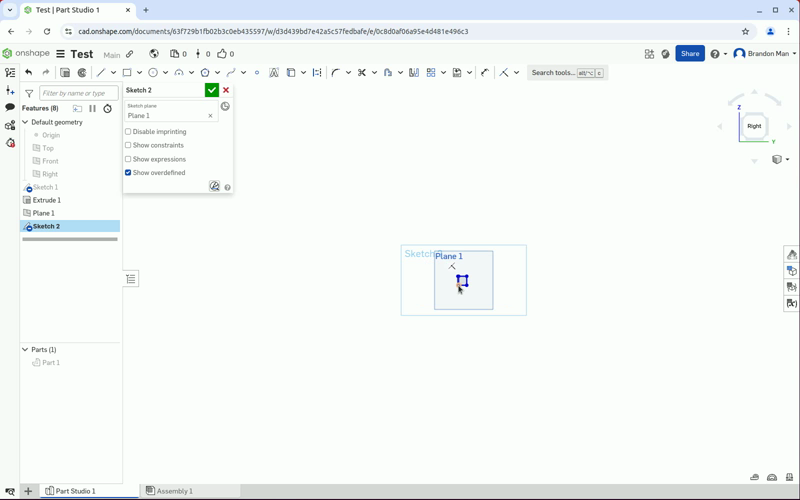
scroll(6)
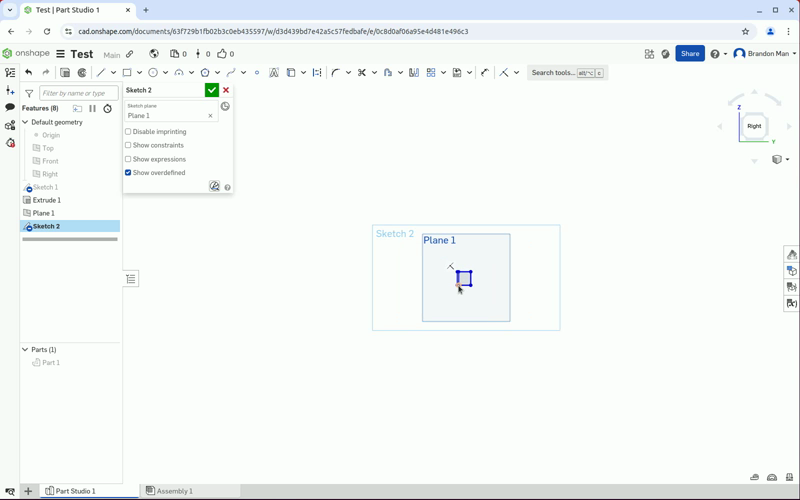
scroll(6)
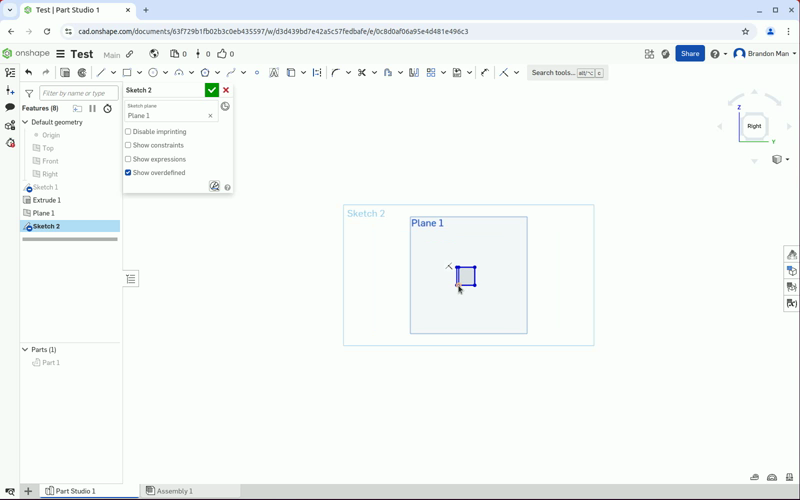
scroll(6)
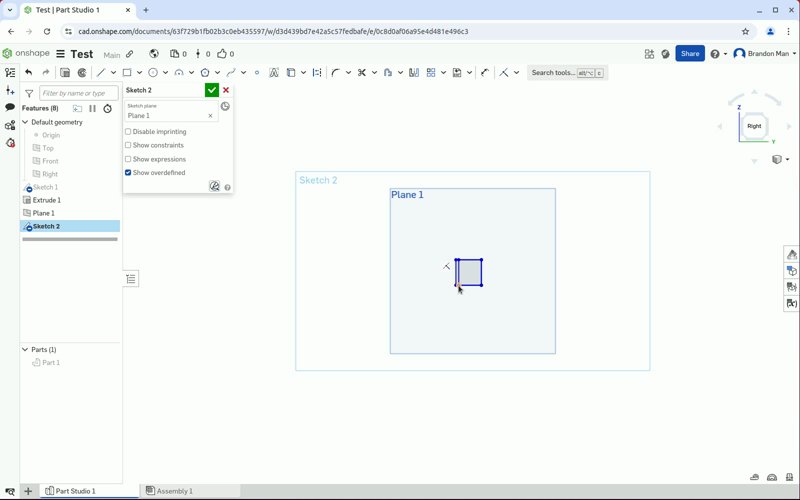
scroll(6)
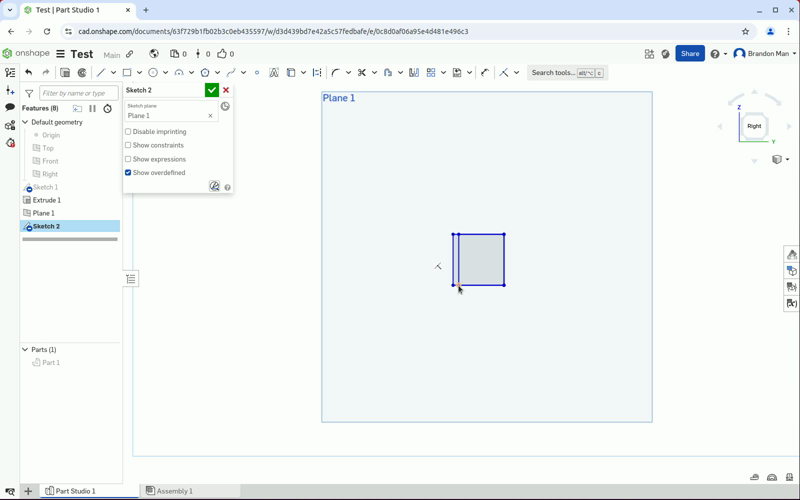
click(458, 285)
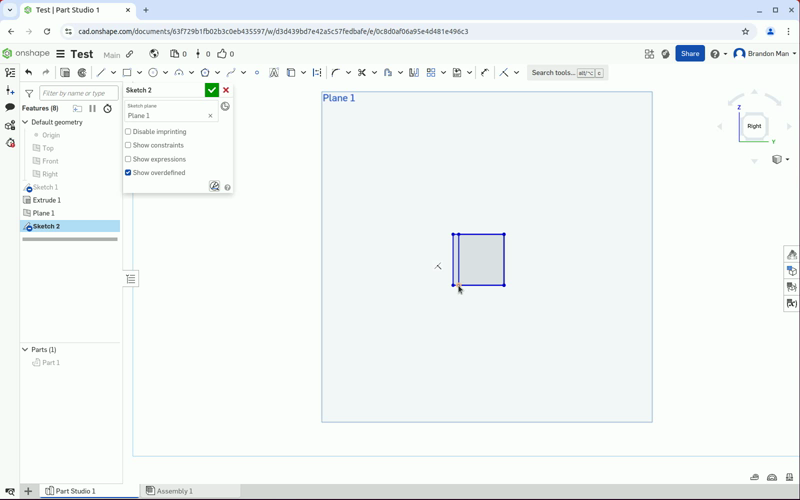
scroll(-6)
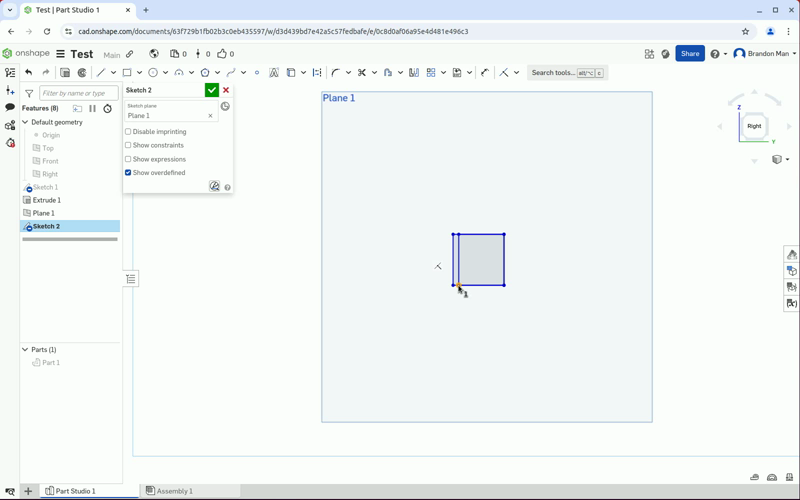
scroll(-6)
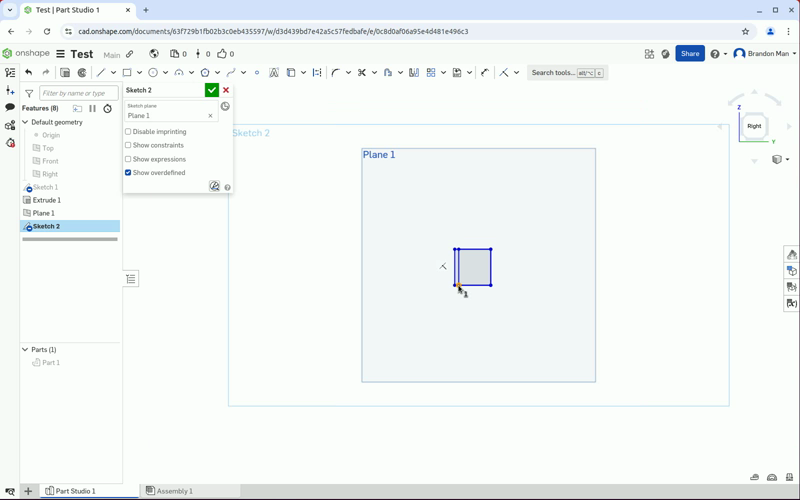
scroll(-6)
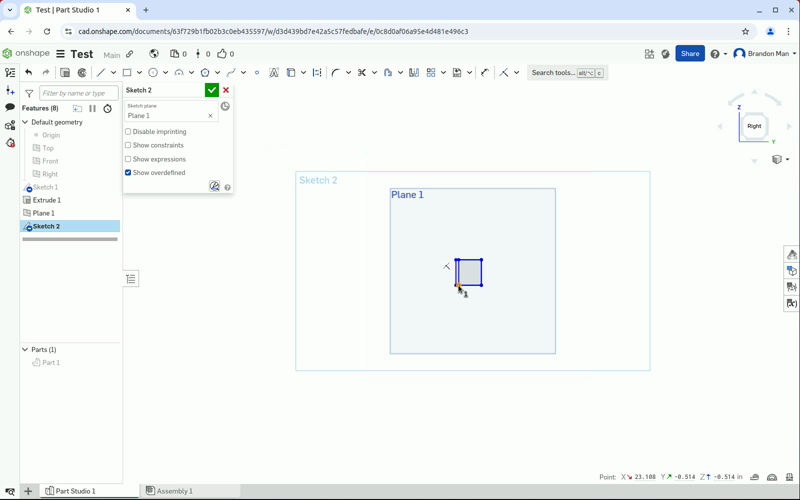
scroll(-6)
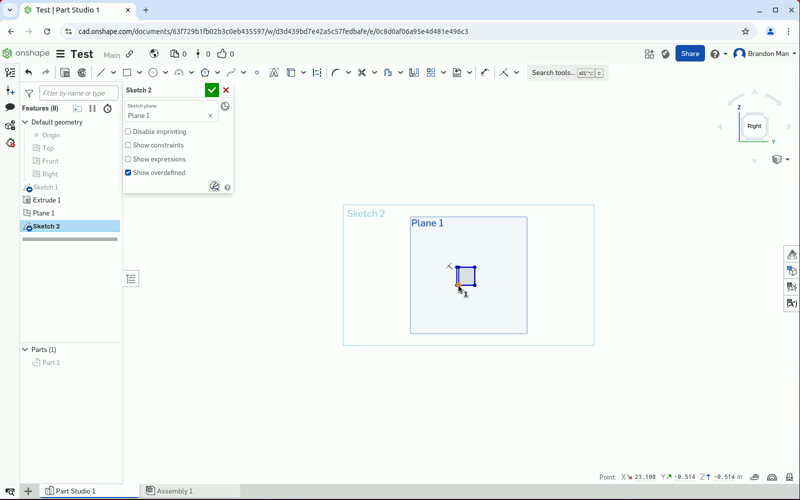
scroll(-6)
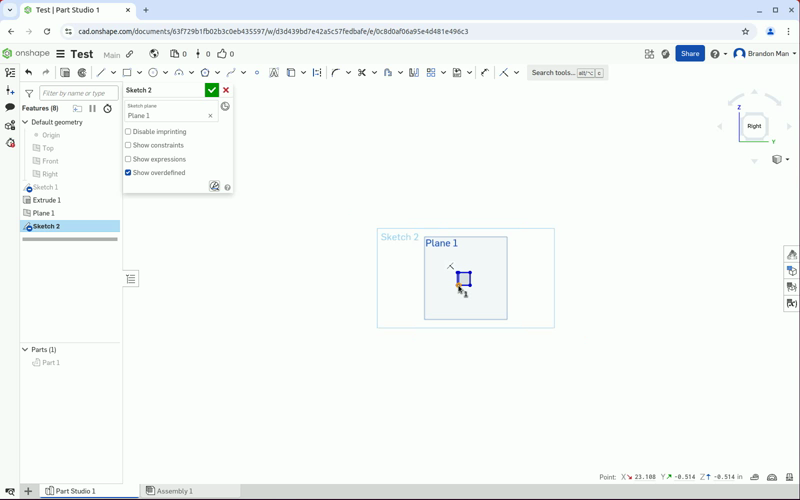
scroll(-6)
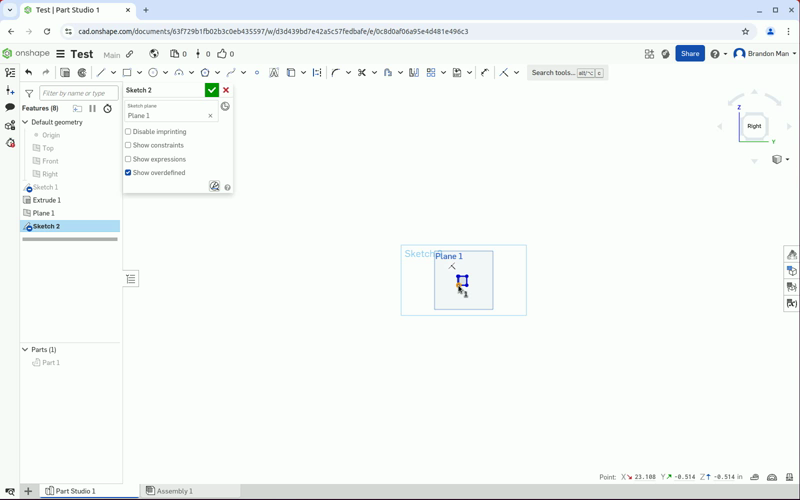
scroll(-6)
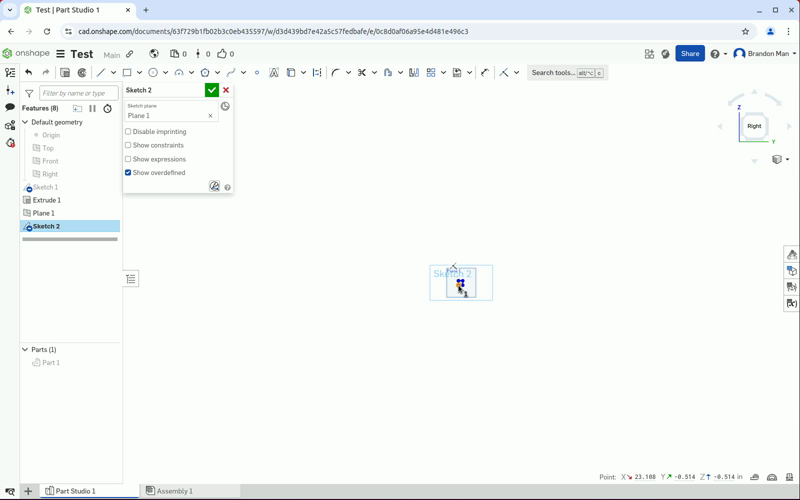
mouse_move(73, 352)
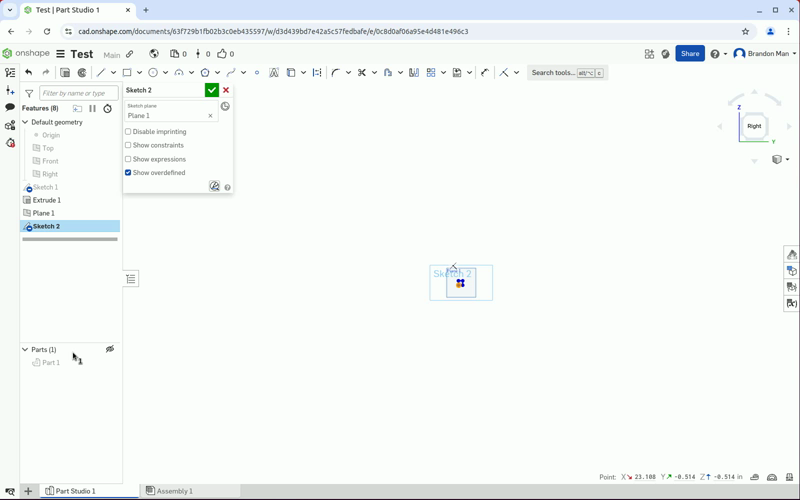
key(shift+y)
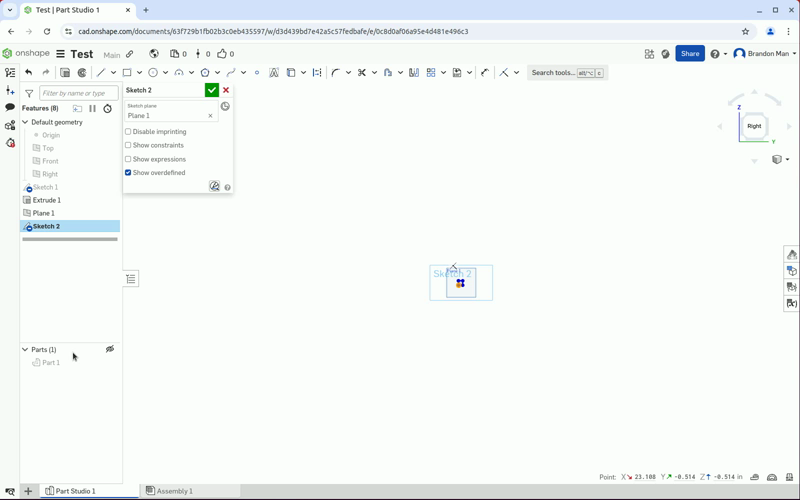
key(shift+e)
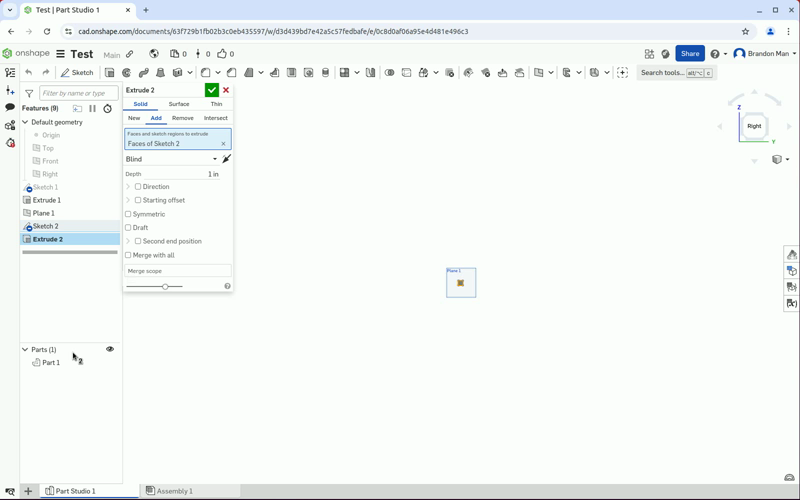
mouse_move(143, 106)
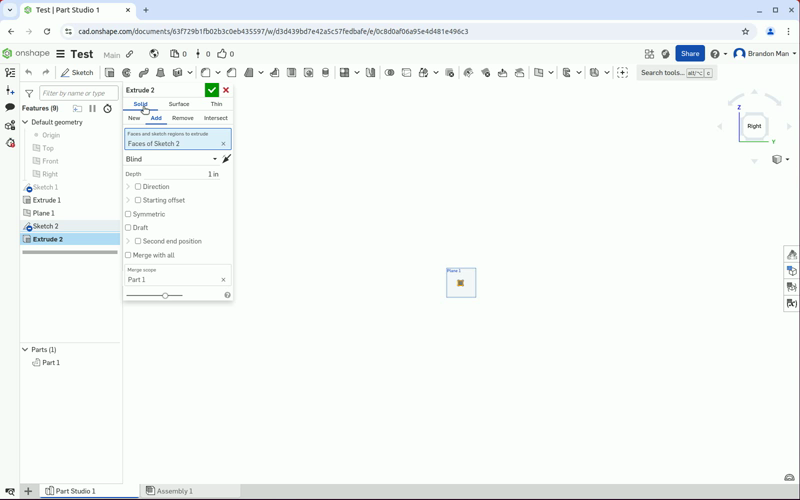
click(143, 106)
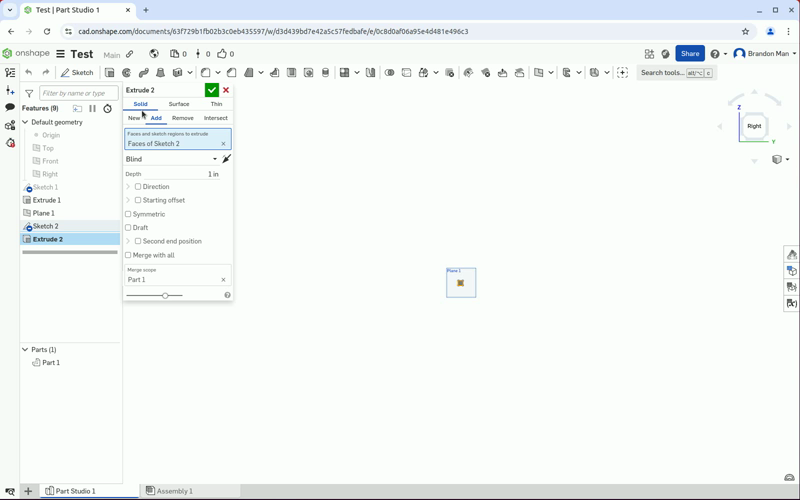
mouse_move(137, 120)
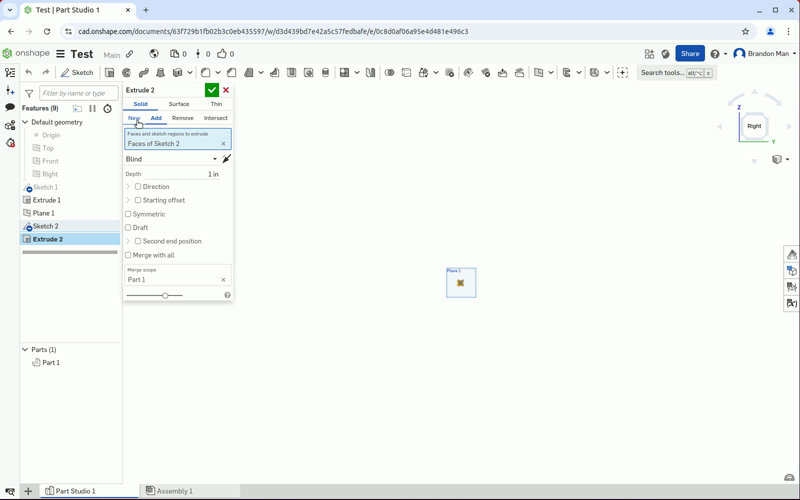
click(137, 120)
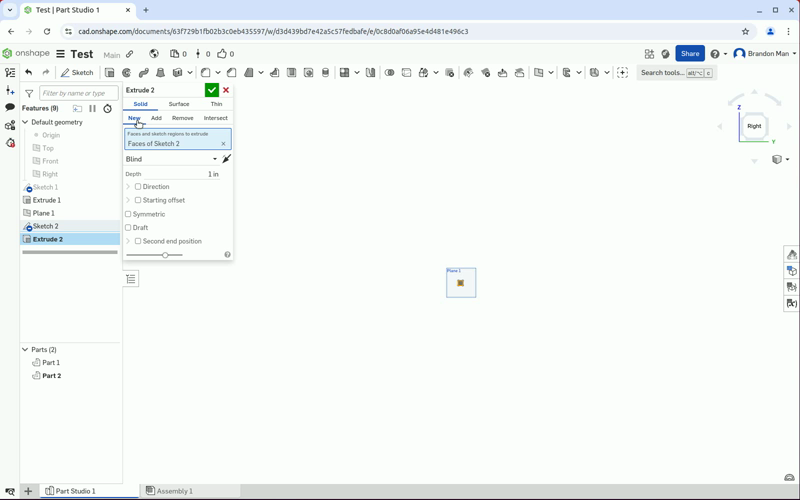
key(tab, 4)
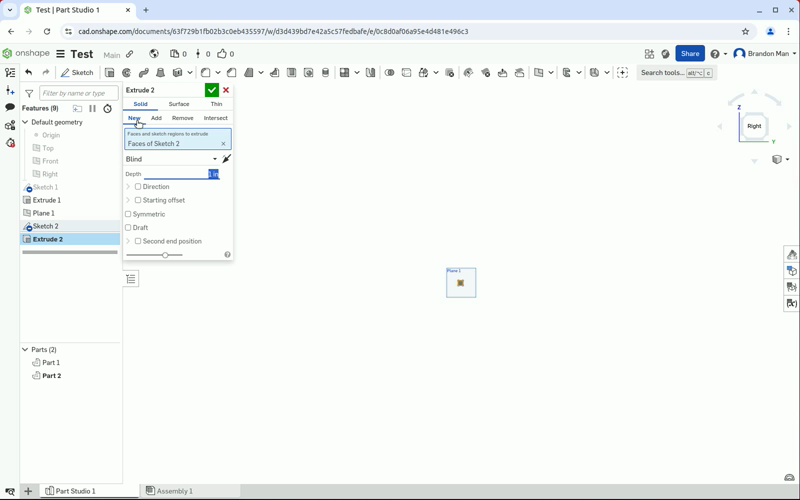
text(-0.241)
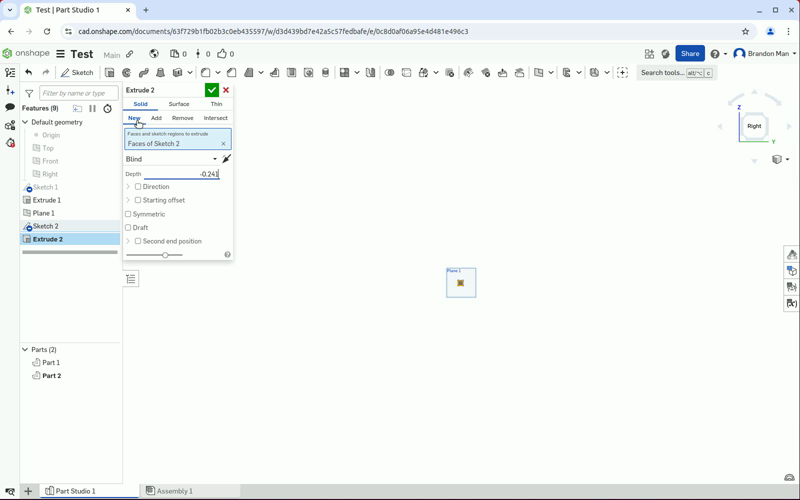
key(enter)
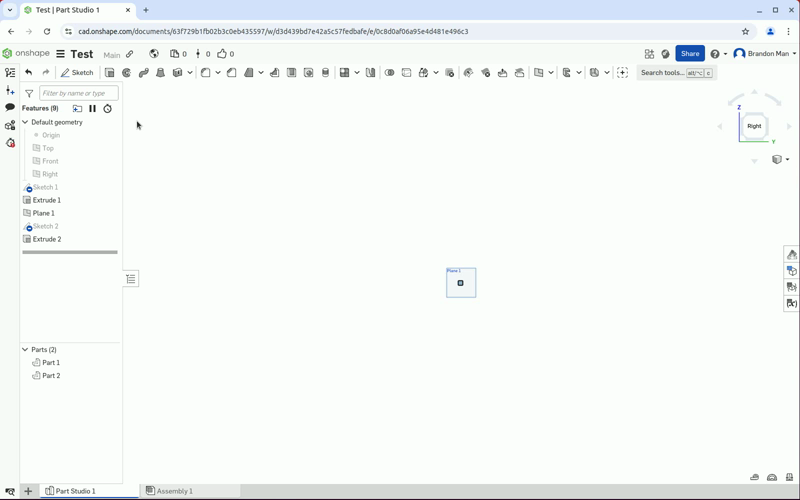
key(shift+h)
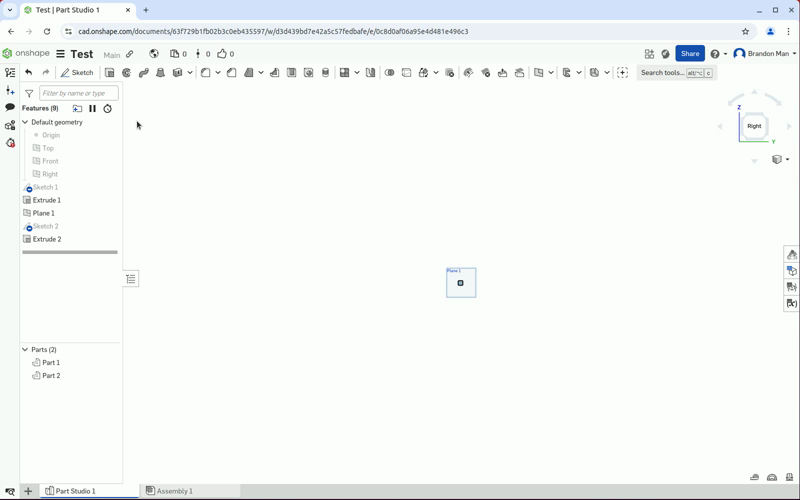
key(shift+h)
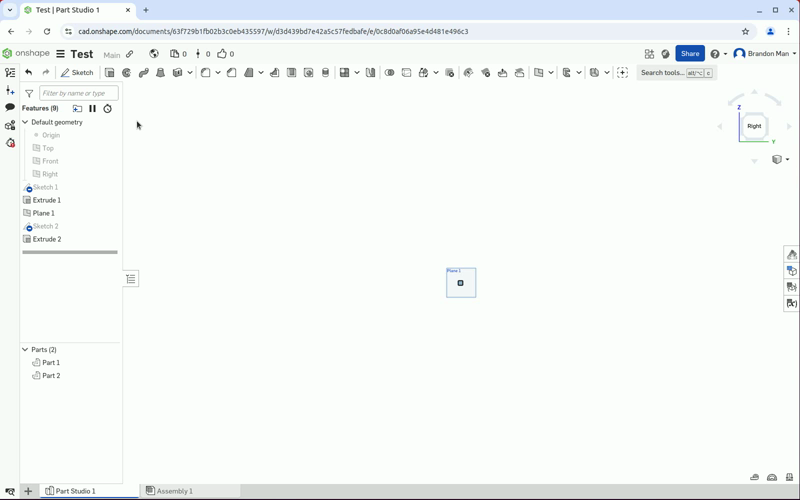
mouse_move(73, 189)
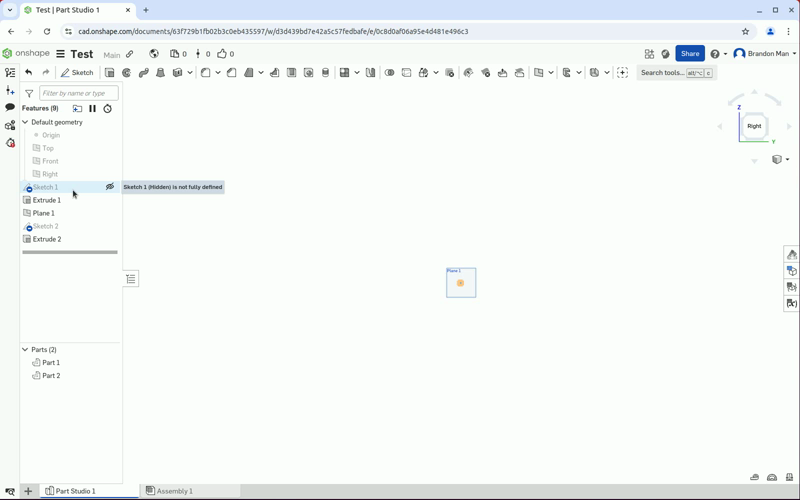
click(73, 189)
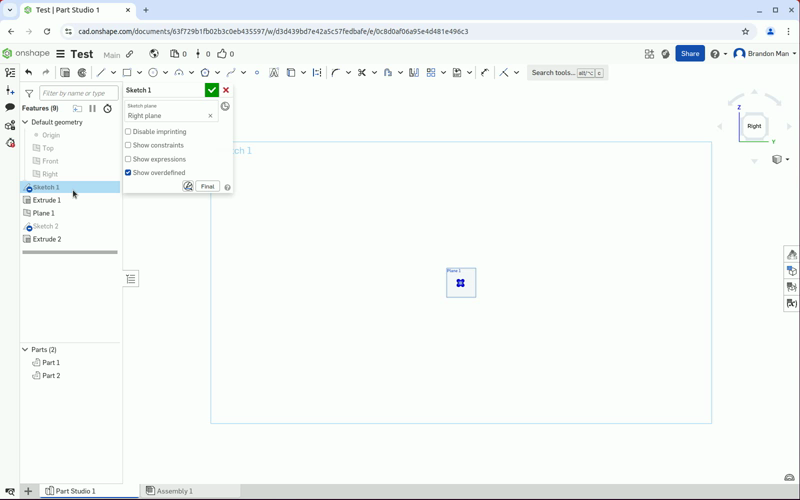
mouse_move(229, 92)
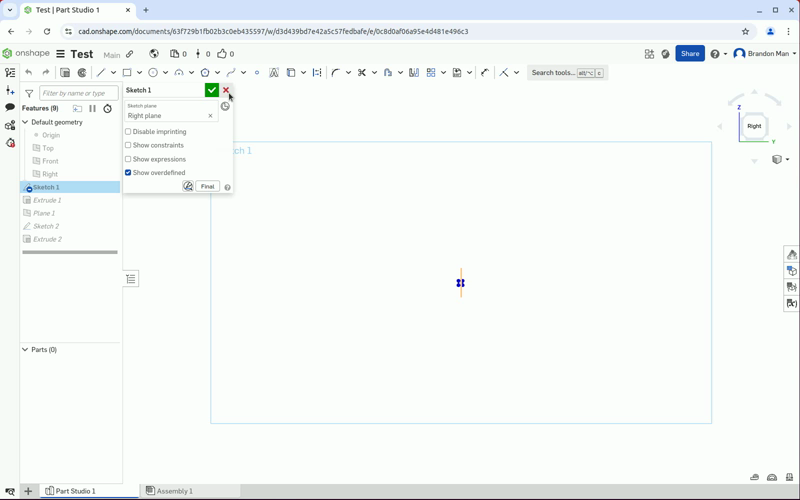
click(229, 92)
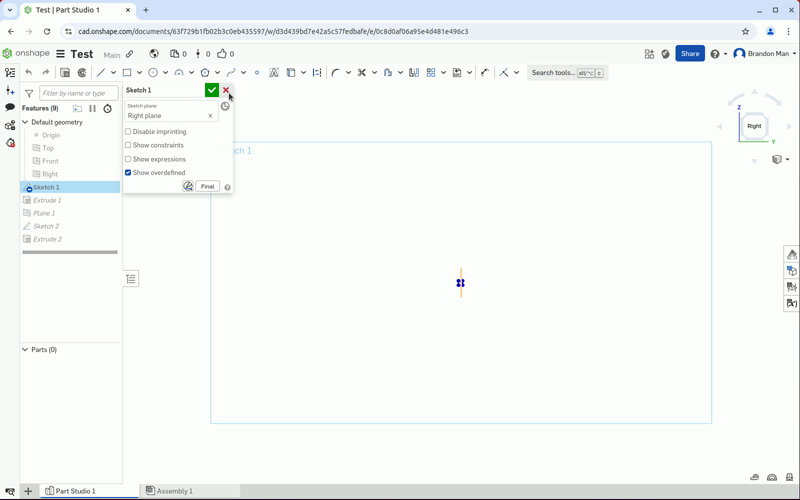
key(shift+s)
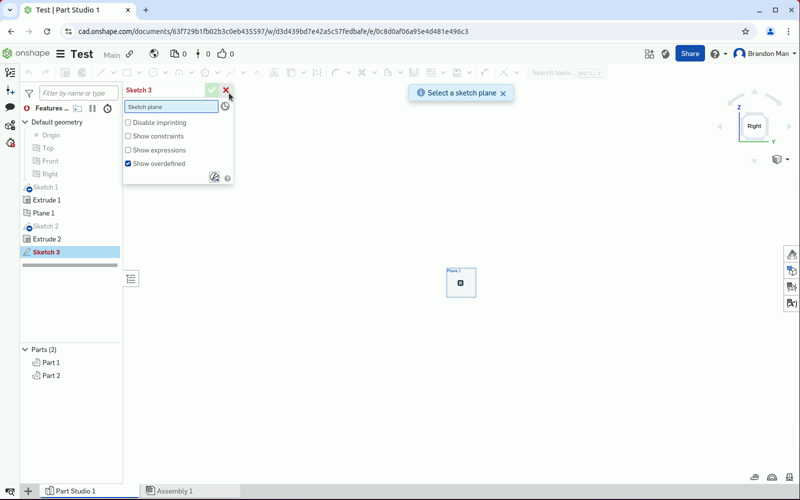
mouse_move(73, 215)
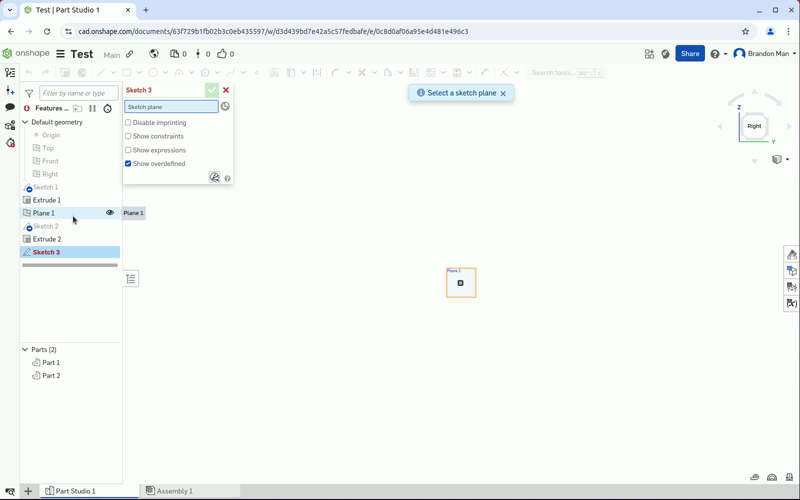
click(73, 215)
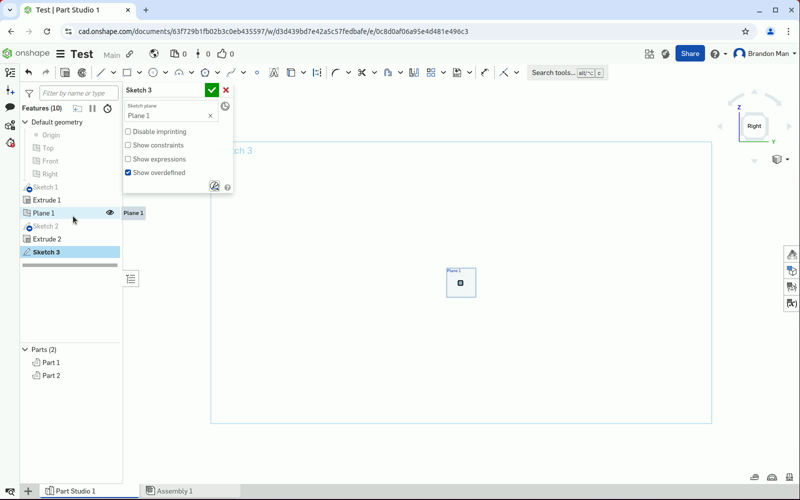
mouse_move(73, 352)
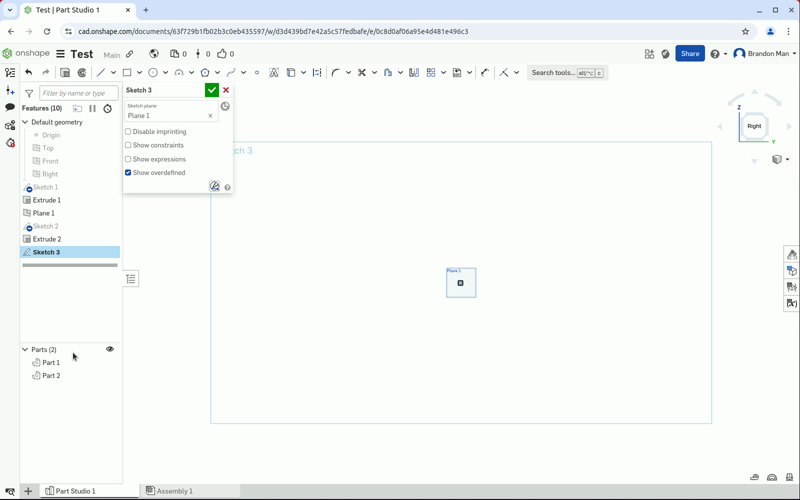
key(y)
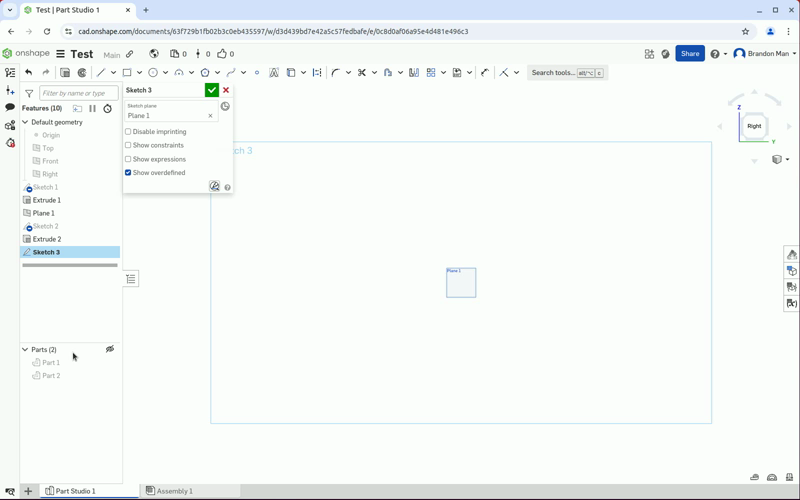
key(l)
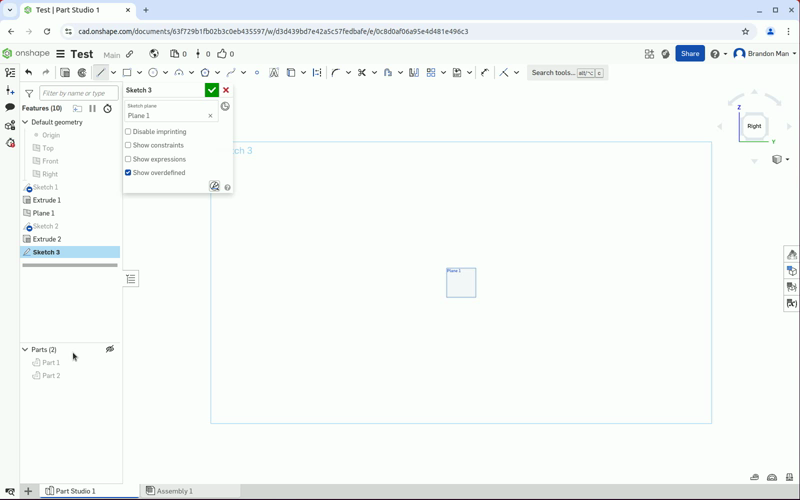
key_down(shift)
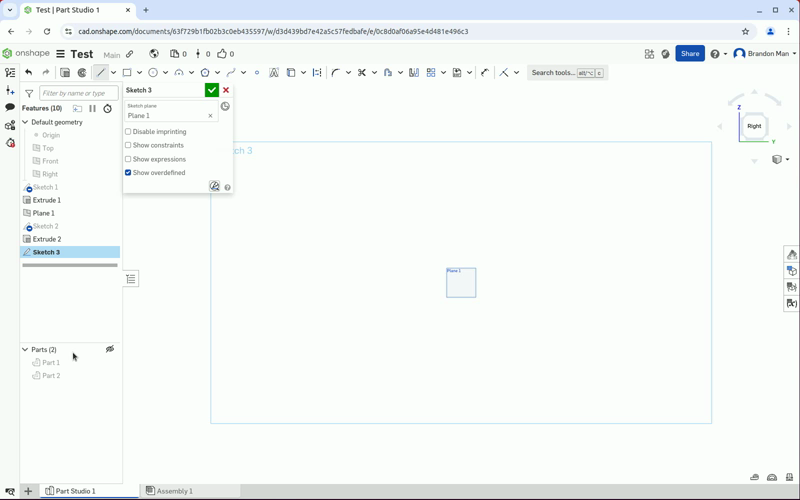
mouse_move(459, 284)
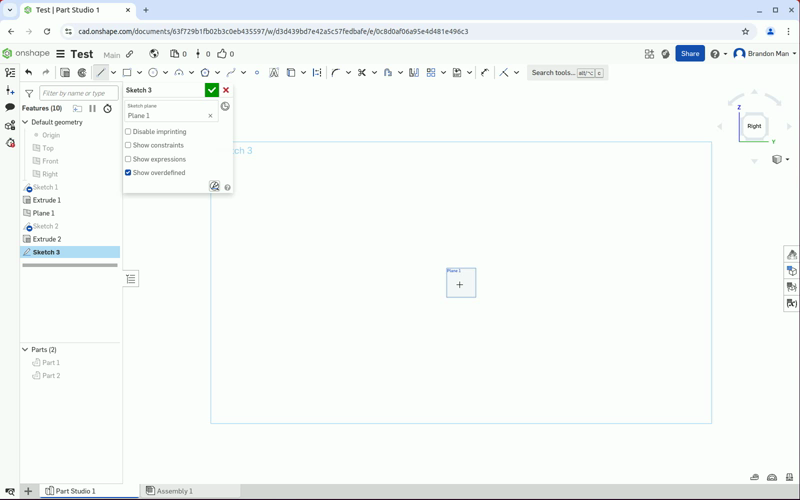
click(459, 284)
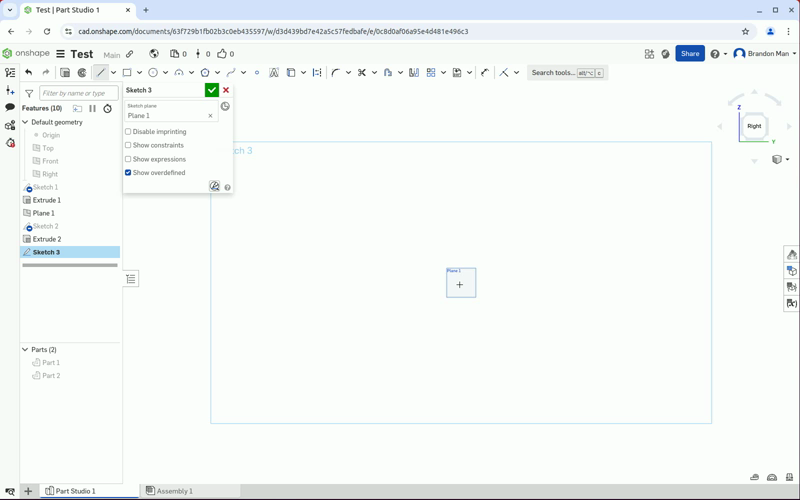
key_up(shift)
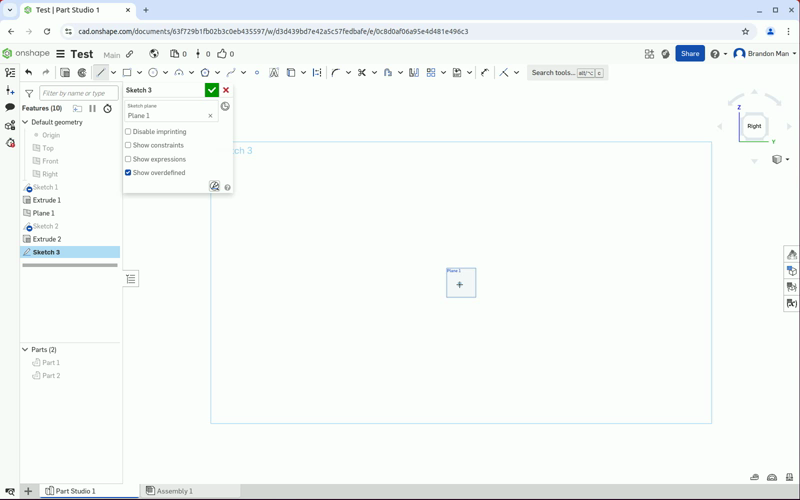
key_down(shift)
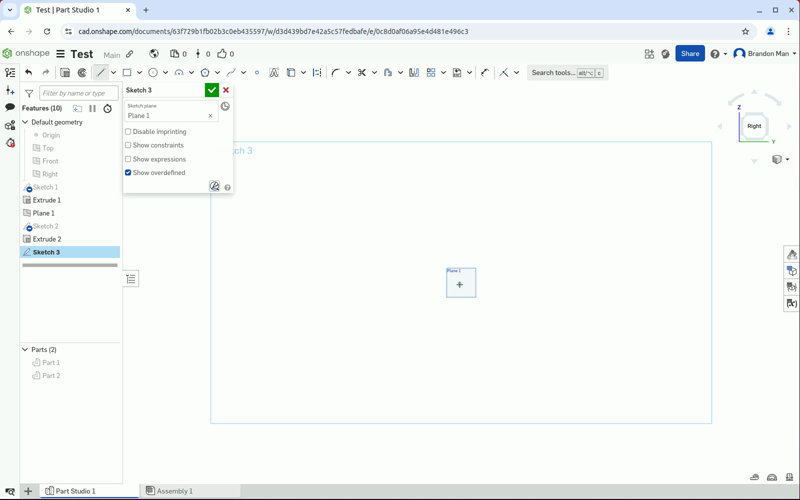
mouse_move(489, 284)
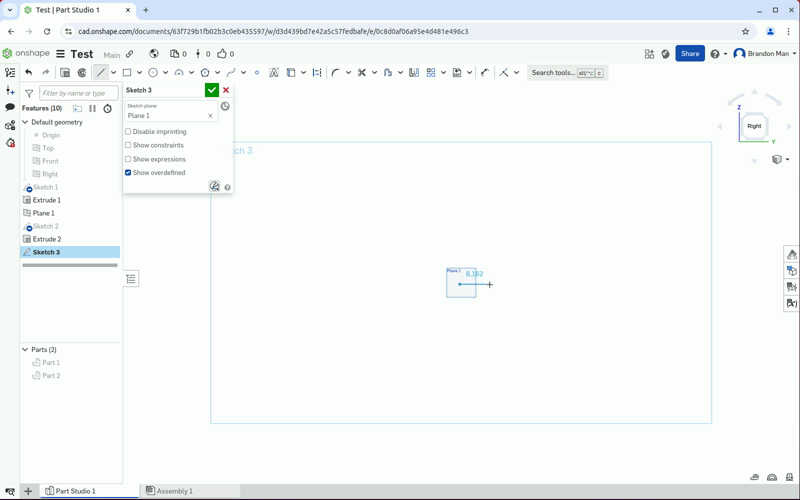
mouse_move(464, 284)
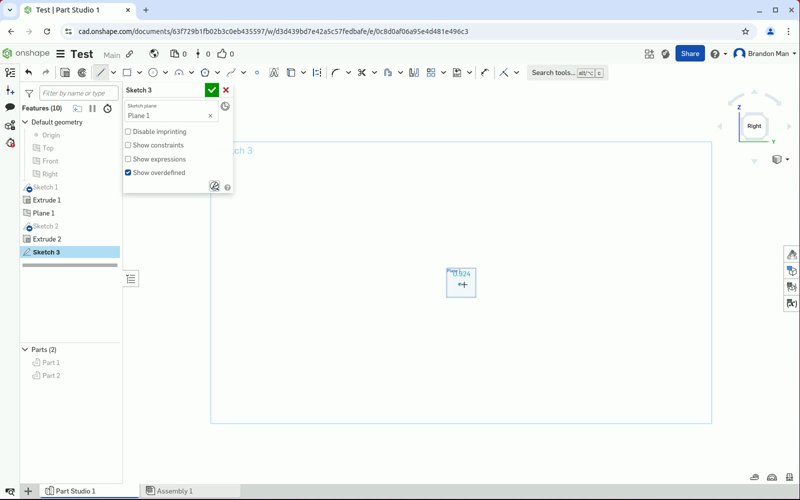
scroll(6)
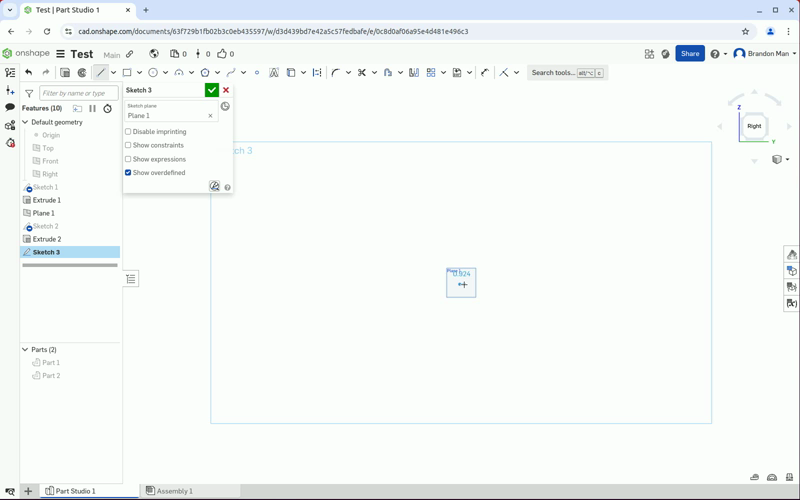
scroll(6)
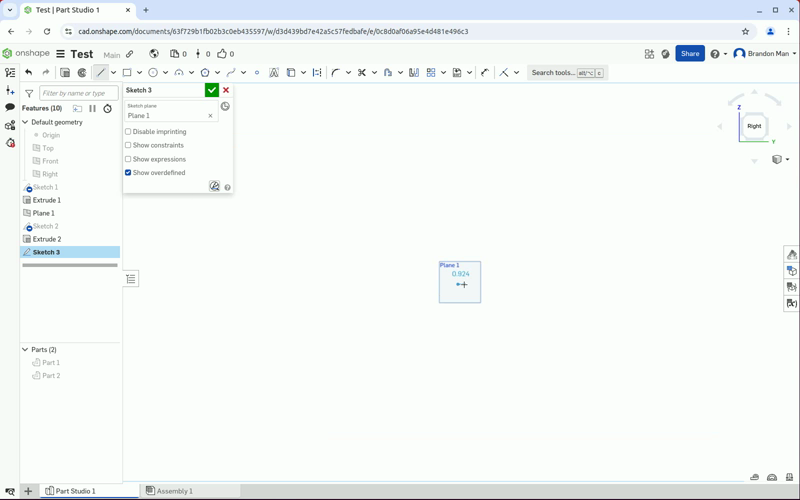
scroll(6)
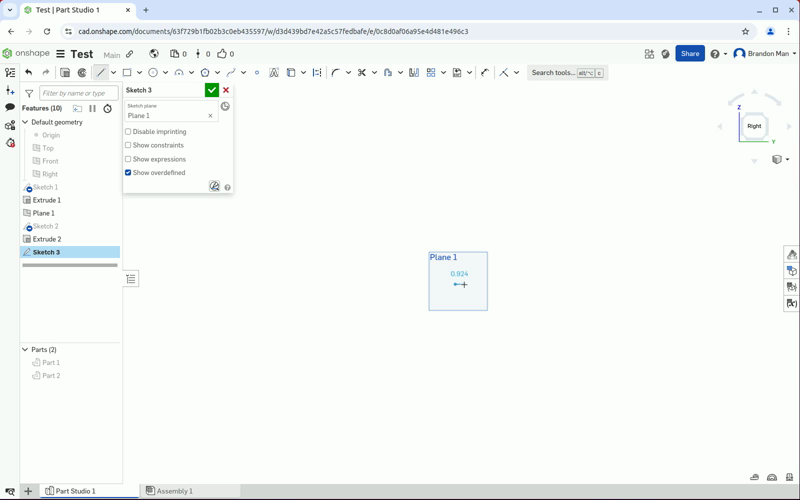
scroll(6)
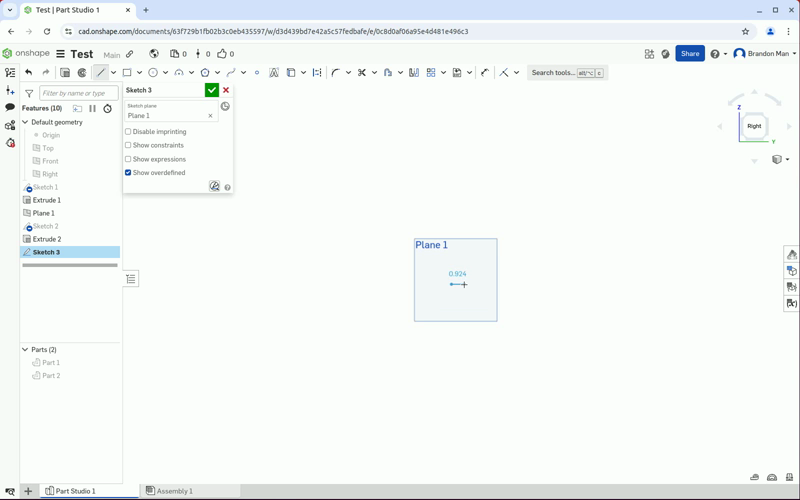
scroll(6)
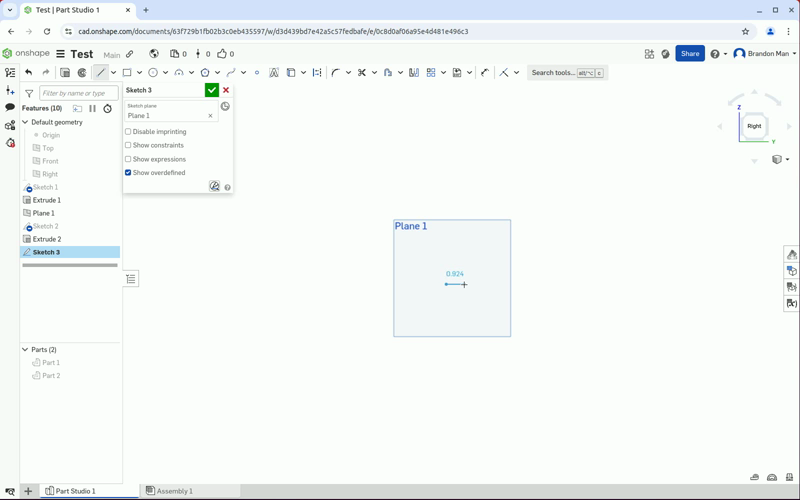
scroll(6)
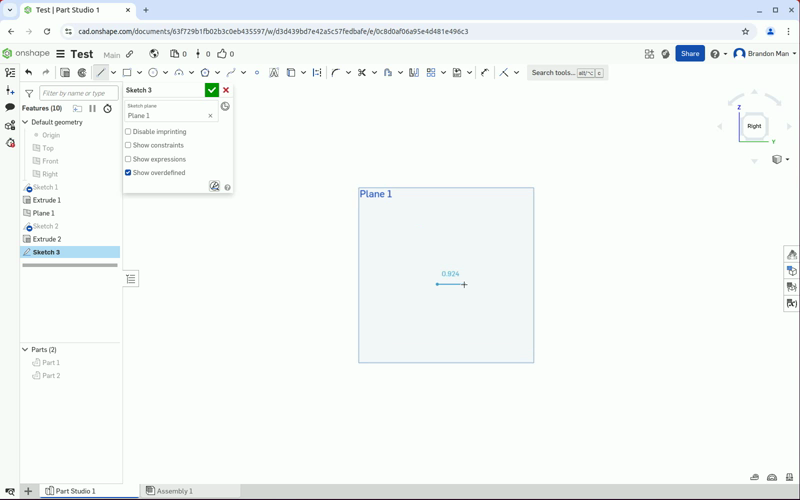
scroll(6)
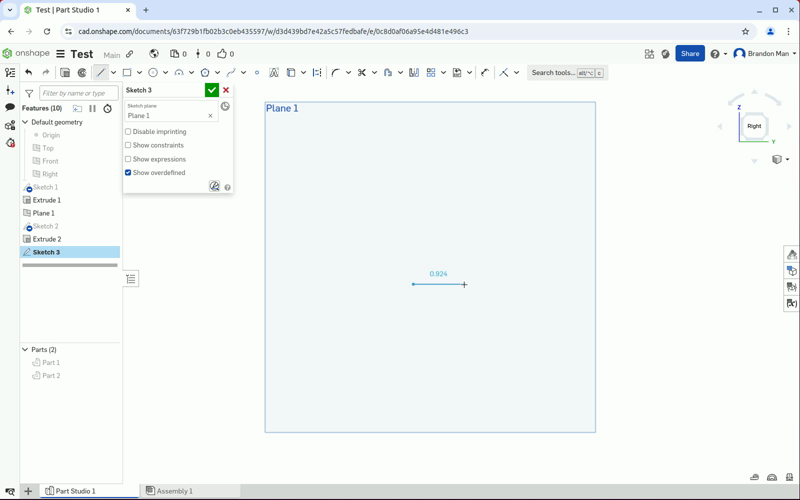
click(464, 284)
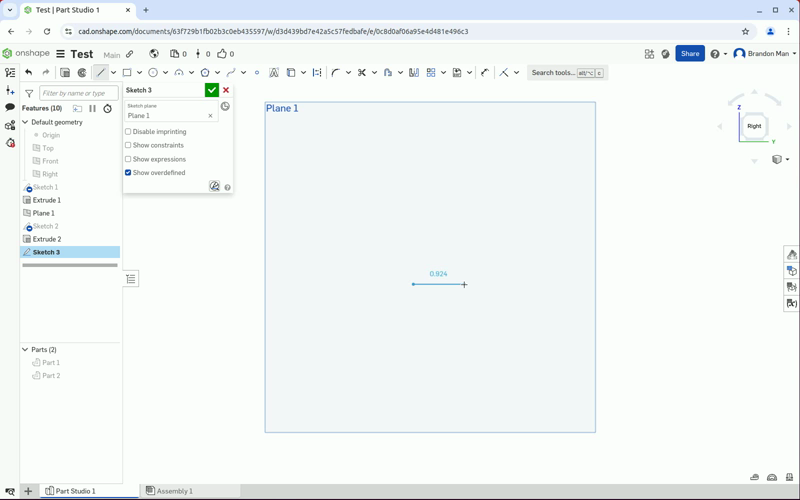
scroll(-6)
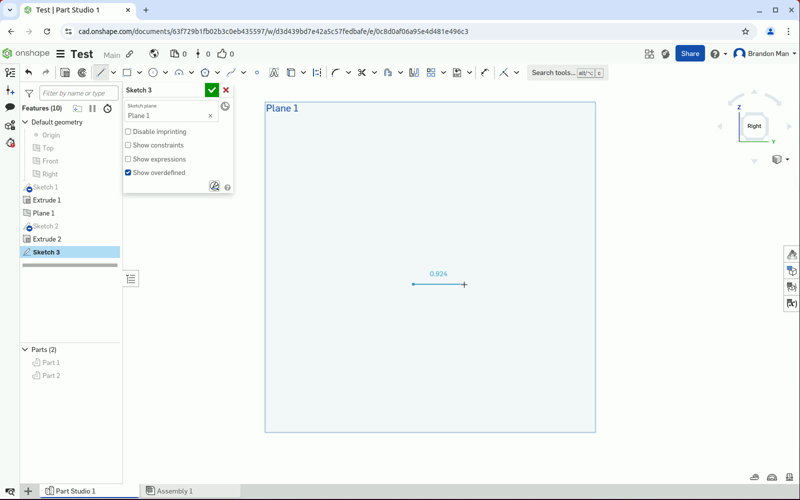
scroll(-6)
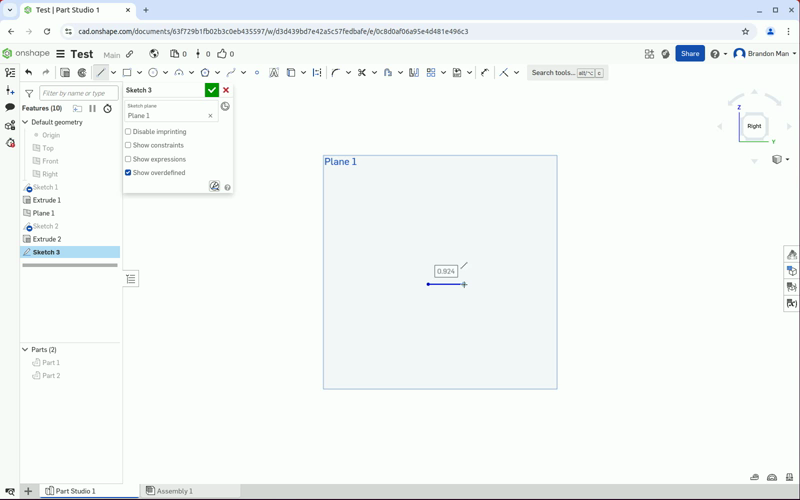
scroll(-6)
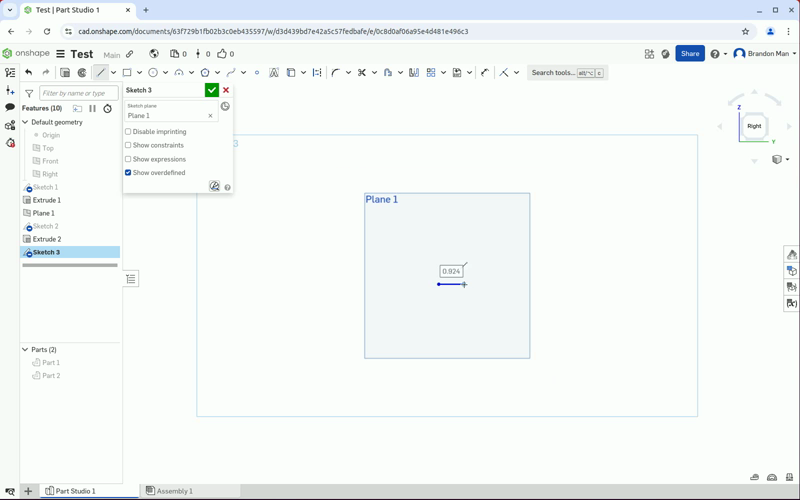
scroll(-6)
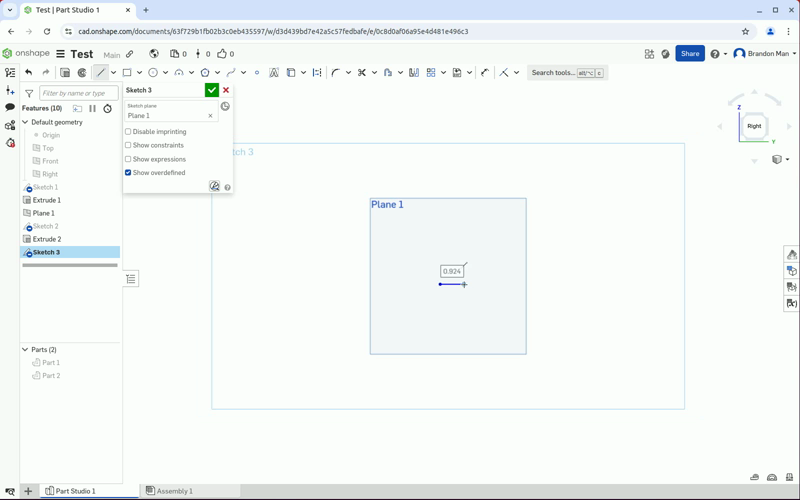
scroll(-6)
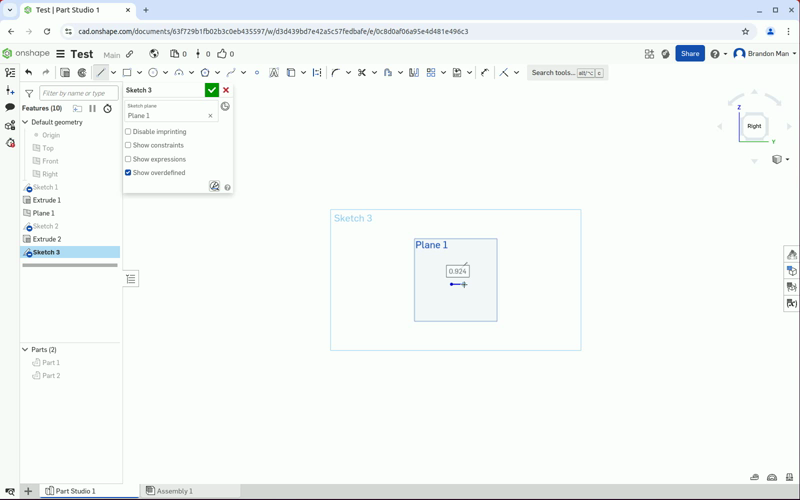
scroll(-6)
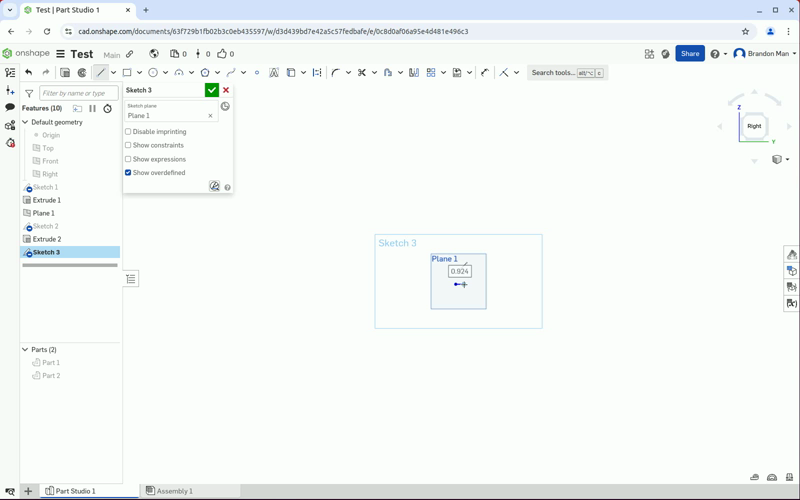
scroll(-6)
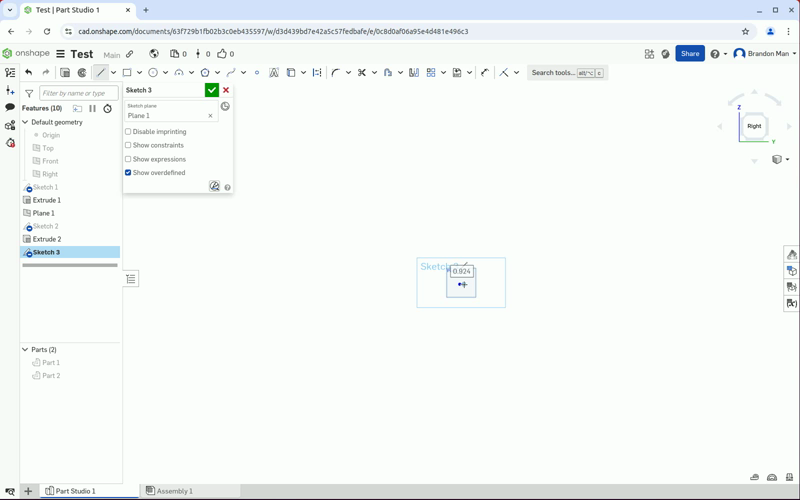
key_up(shift)
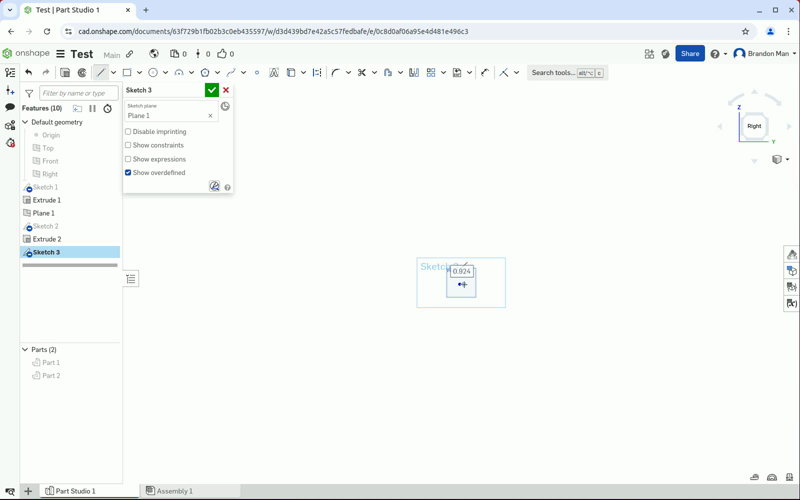
key_down(shift)
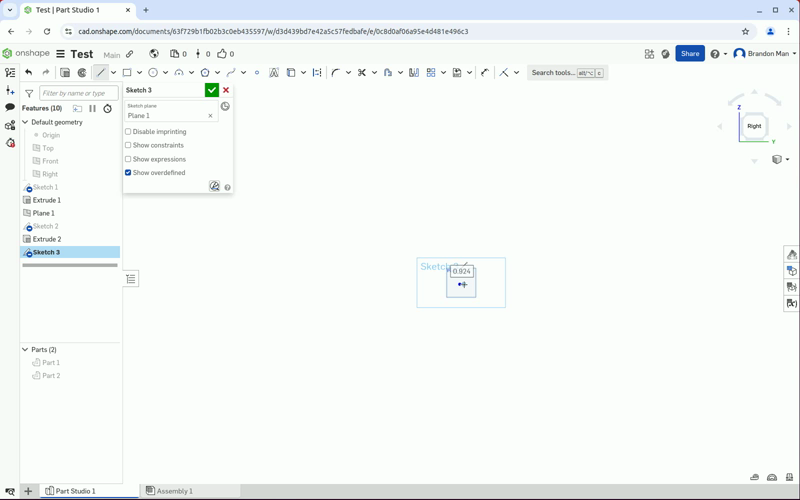
mouse_move(494, 284)
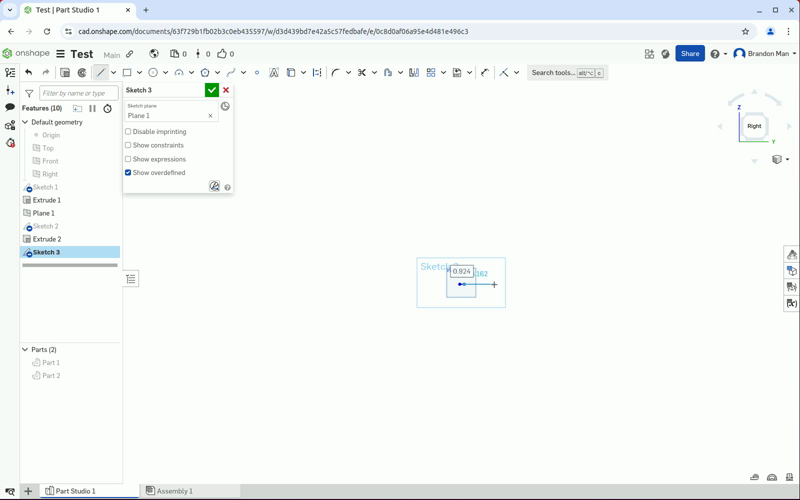
mouse_move(464, 279)
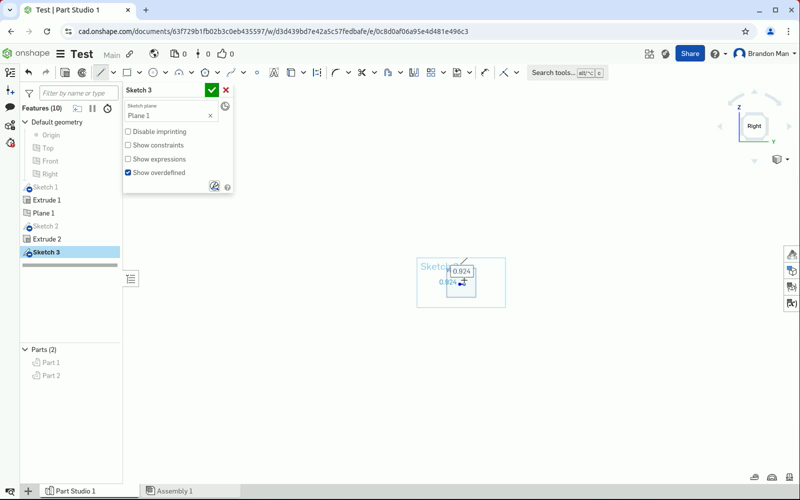
scroll(6)
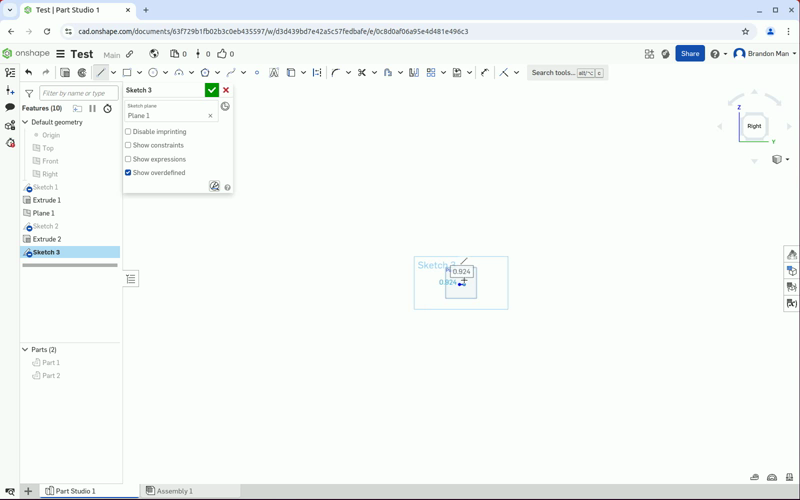
scroll(6)
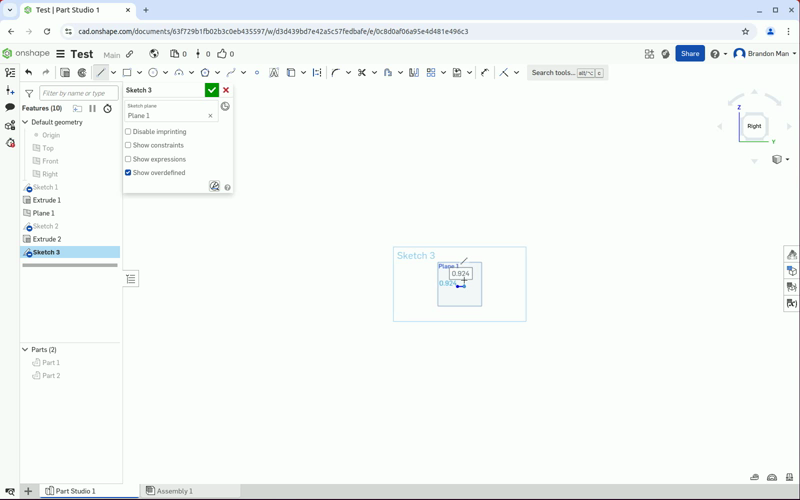
scroll(6)
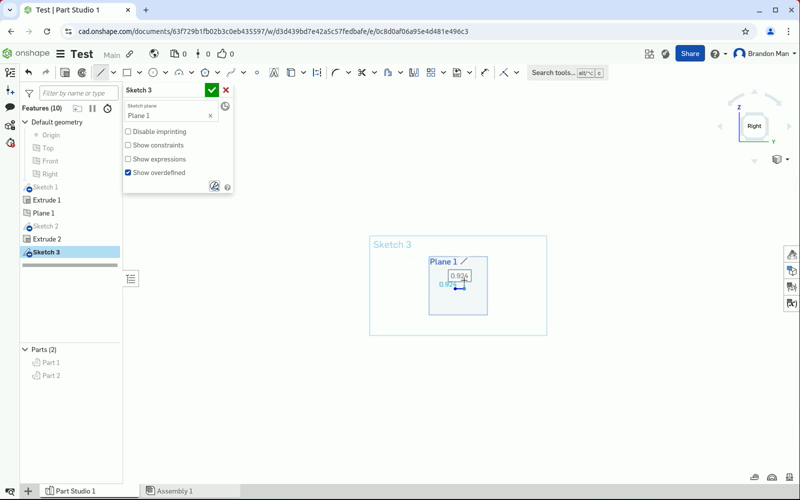
scroll(6)
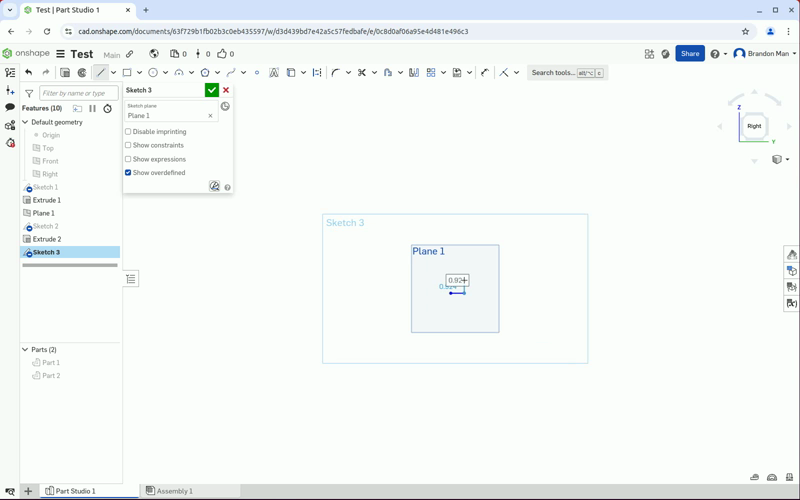
scroll(6)
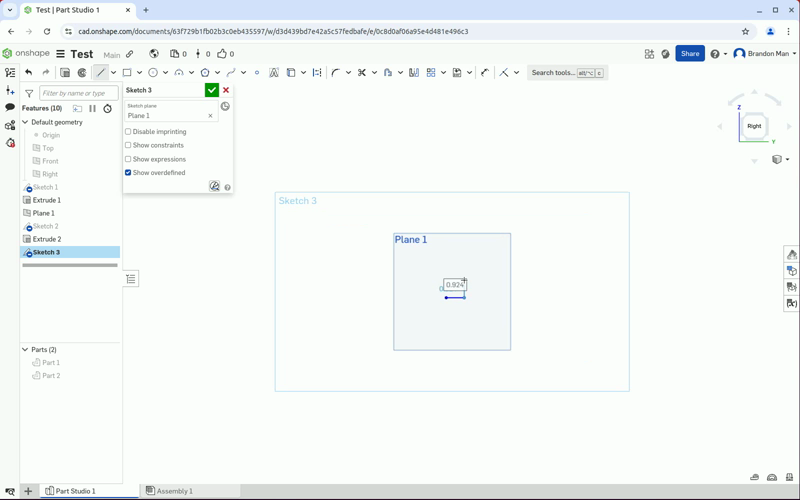
scroll(6)
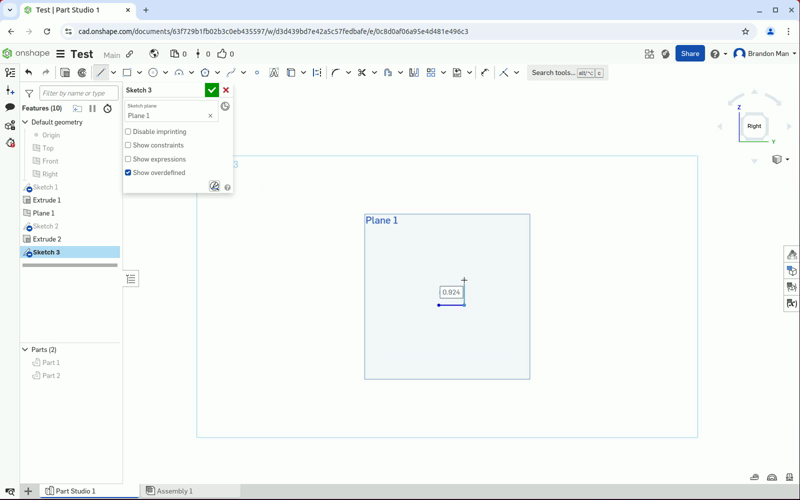
scroll(6)
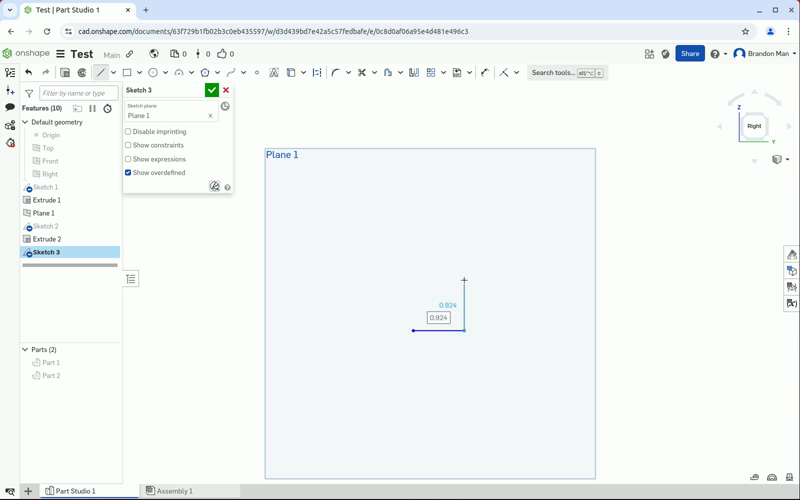
click(464, 279)
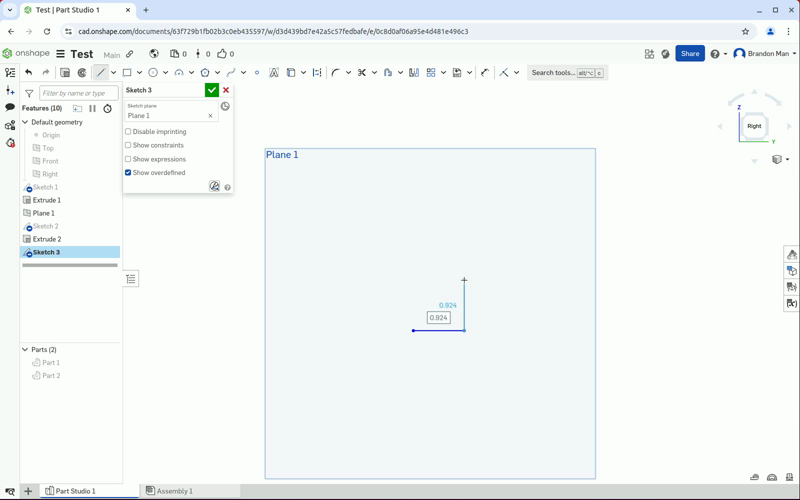
scroll(-6)
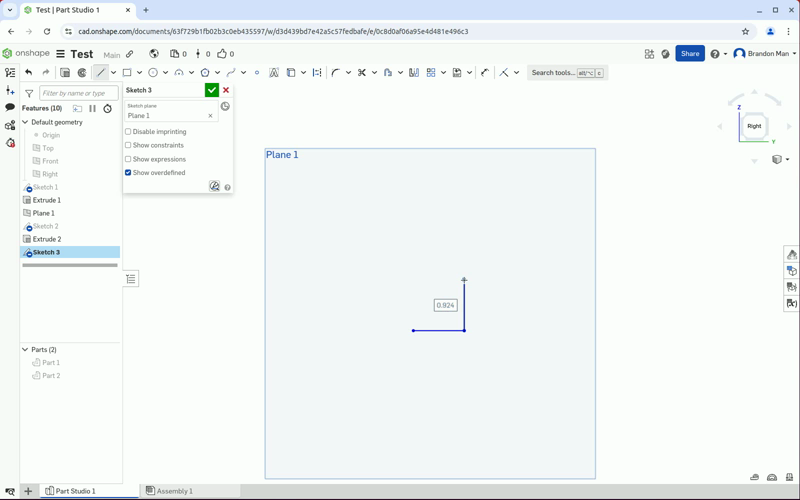
scroll(-6)
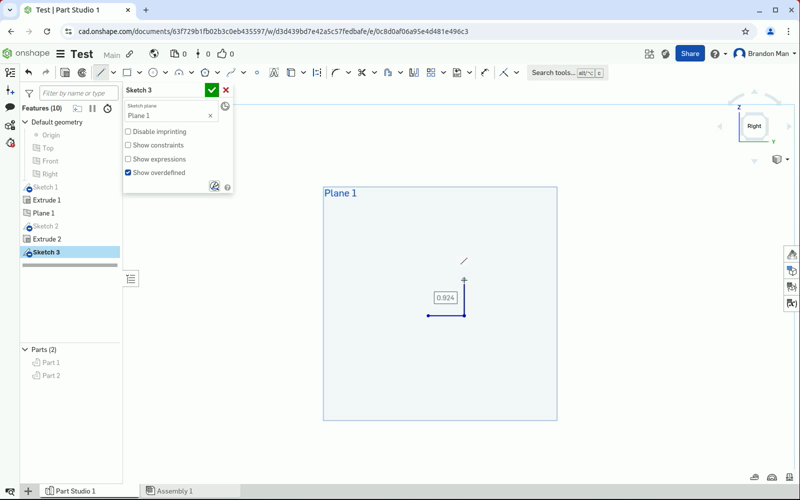
scroll(-6)
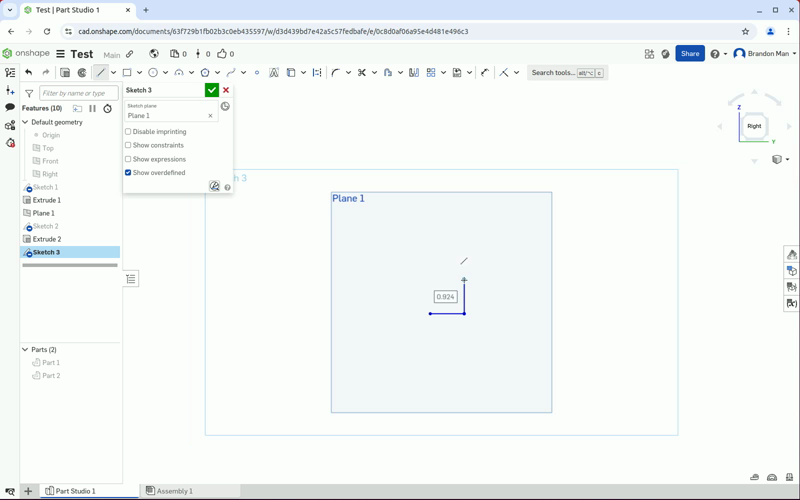
scroll(-6)
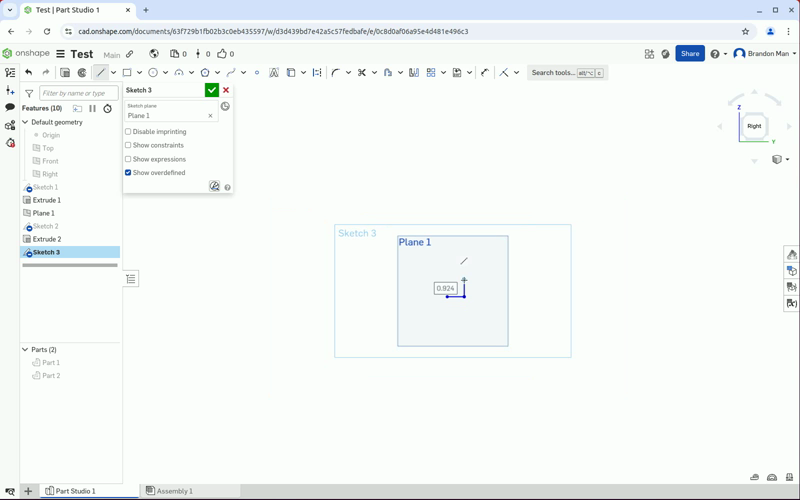
scroll(-6)
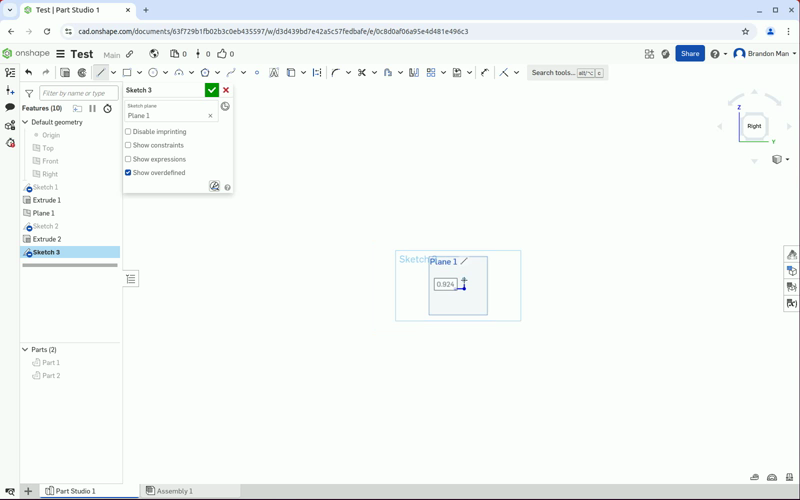
scroll(-6)
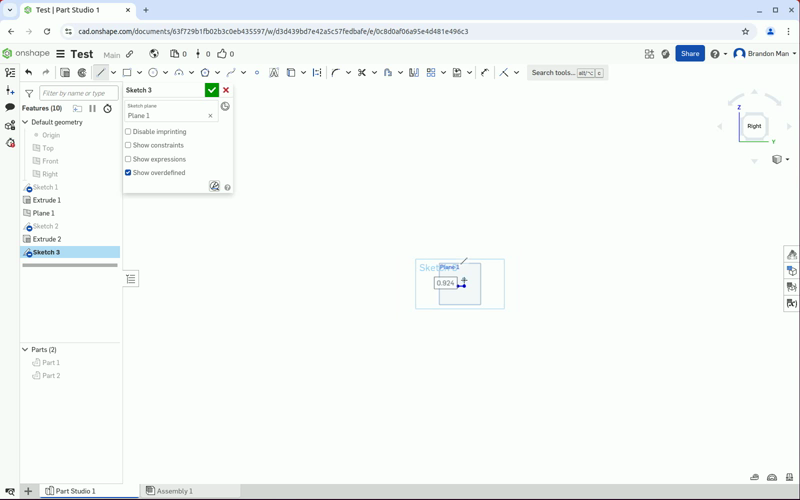
scroll(-6)
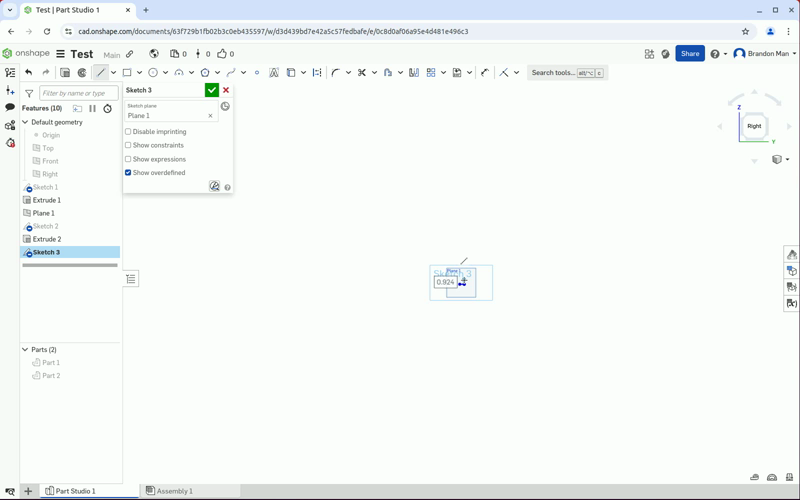
key_up(shift)
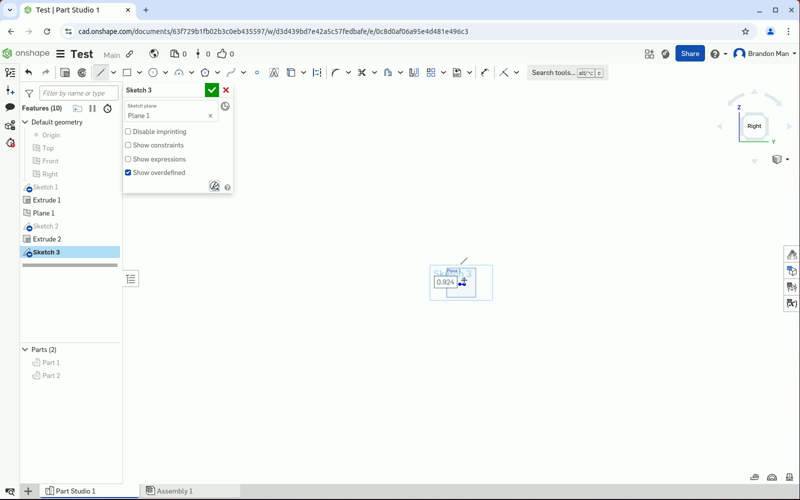
key_down(shift)
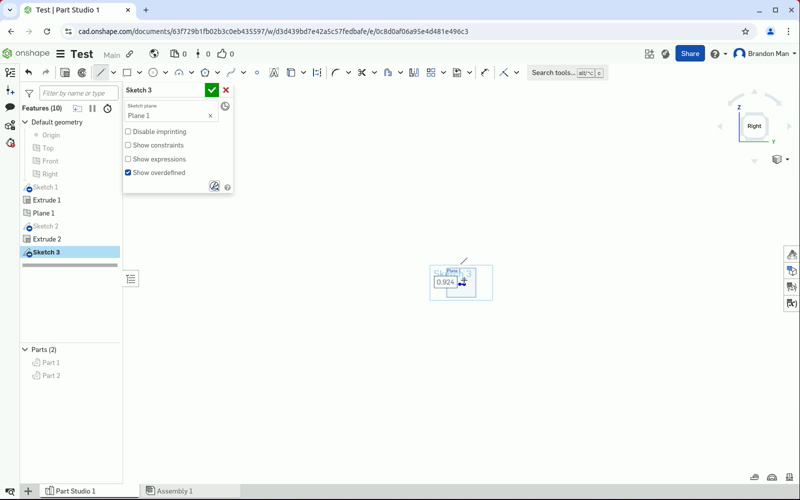
mouse_move(494, 279)
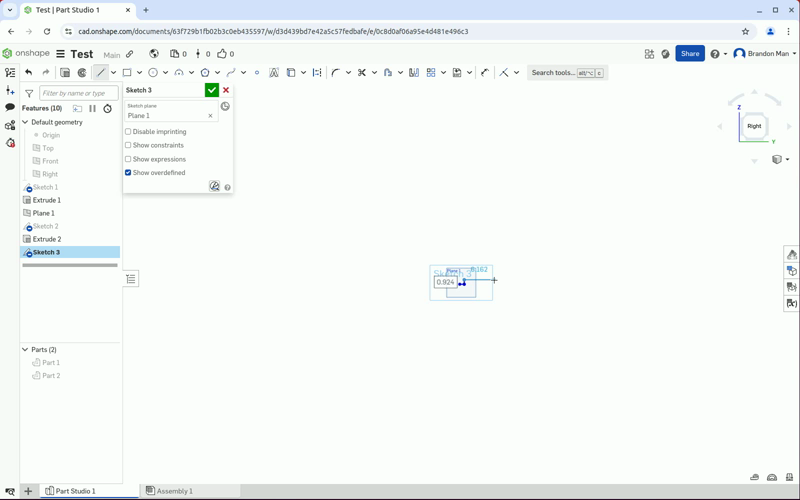
mouse_move(459, 279)
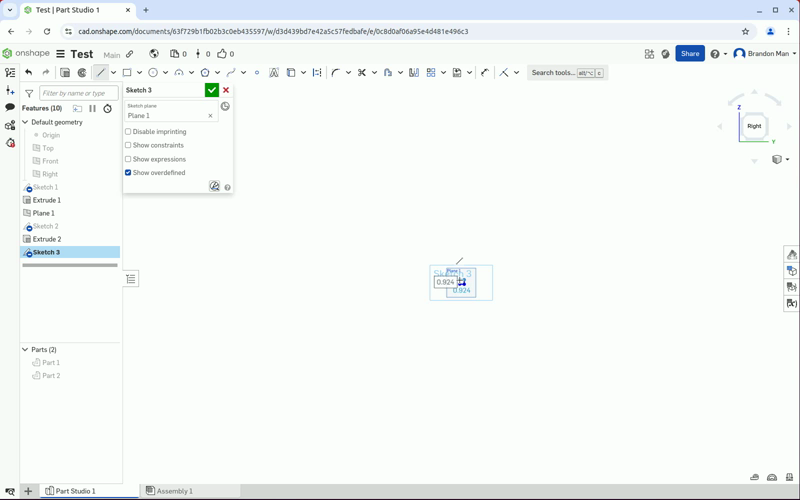
scroll(6)
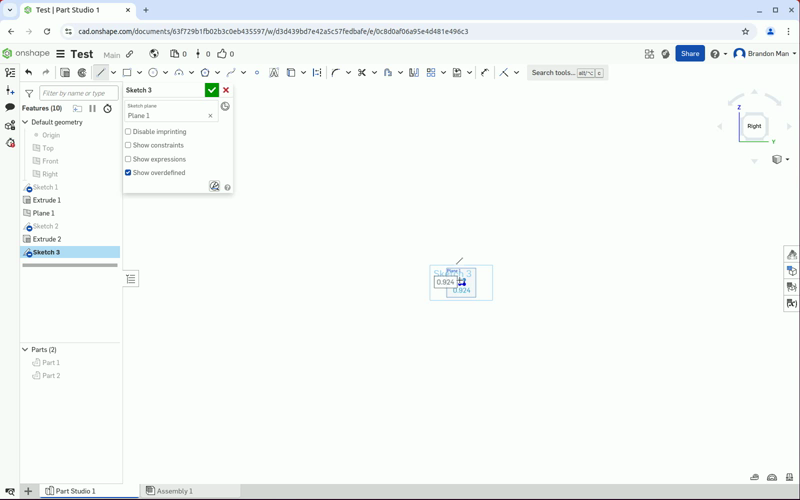
scroll(6)
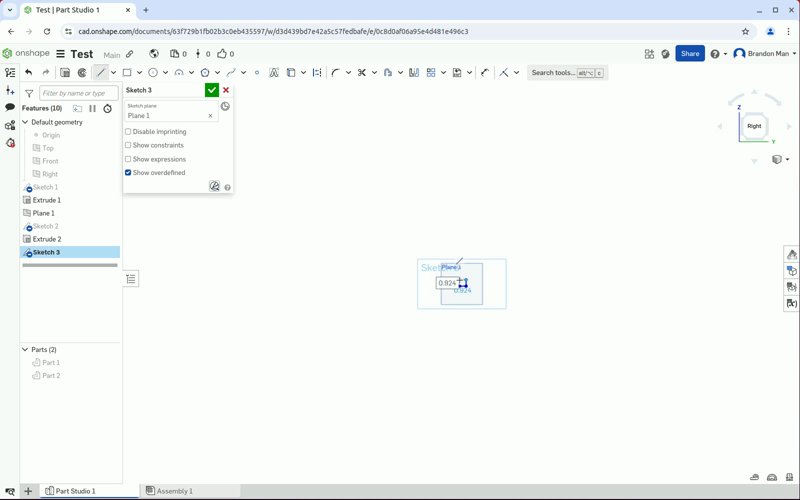
scroll(6)
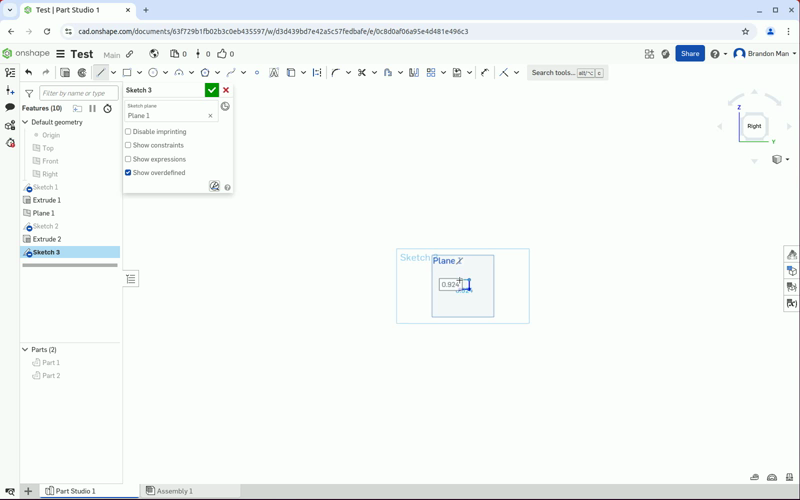
scroll(6)
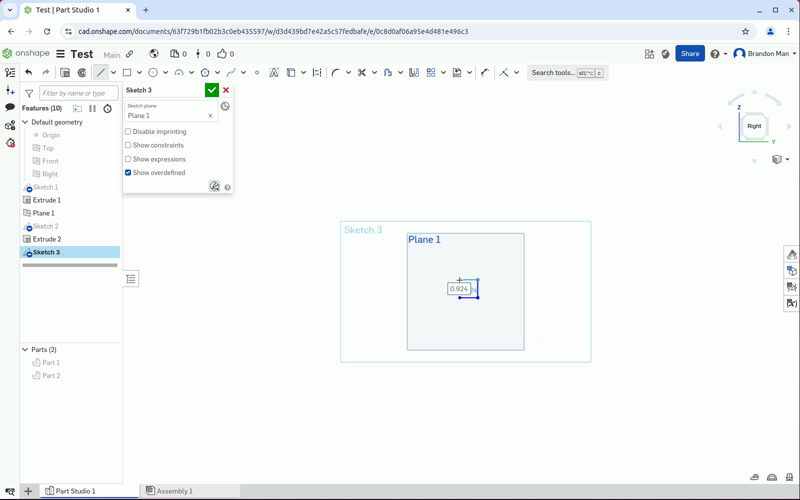
scroll(6)
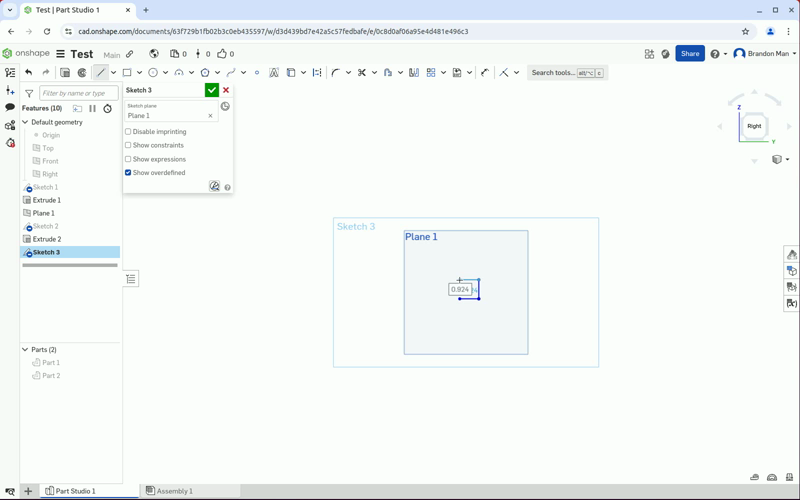
scroll(6)
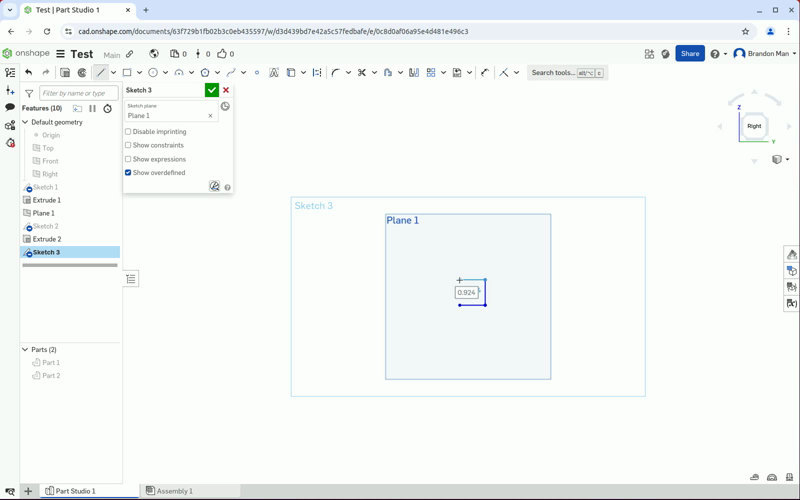
scroll(6)
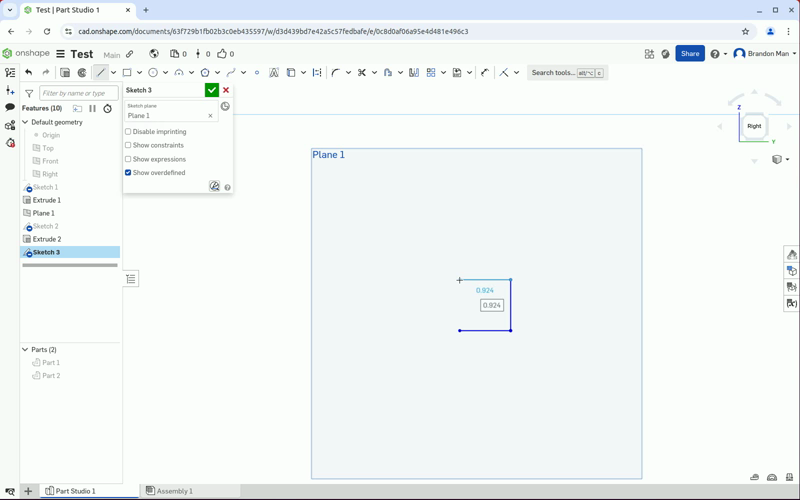
click(459, 279)
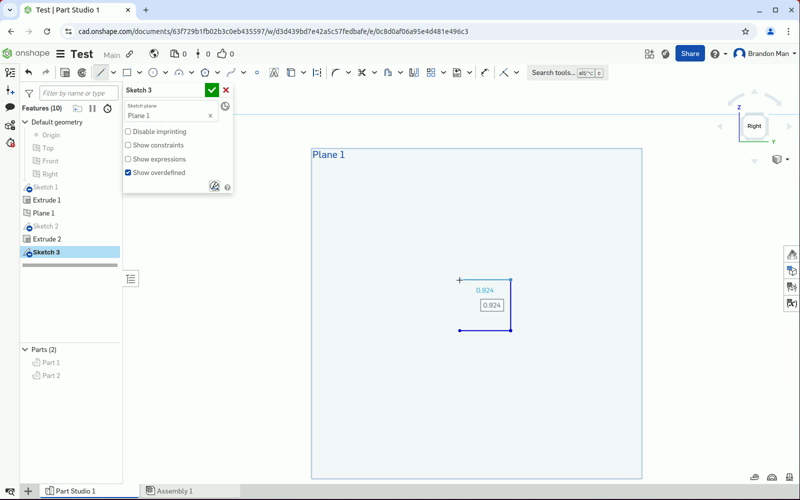
scroll(-6)
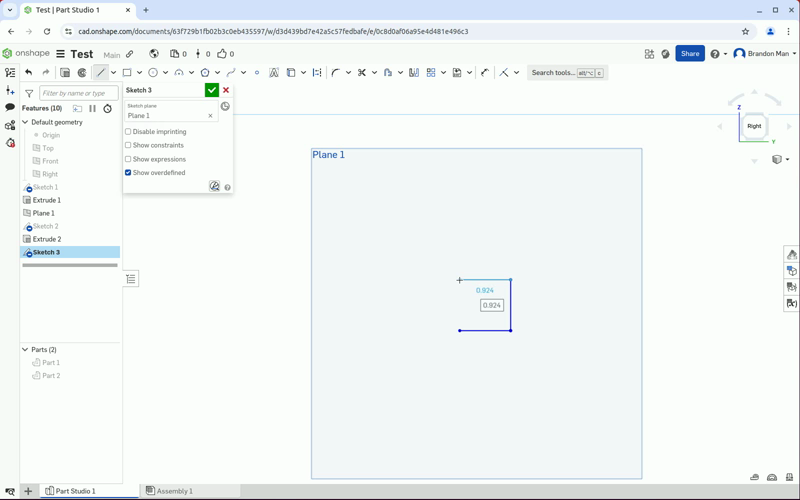
scroll(-6)
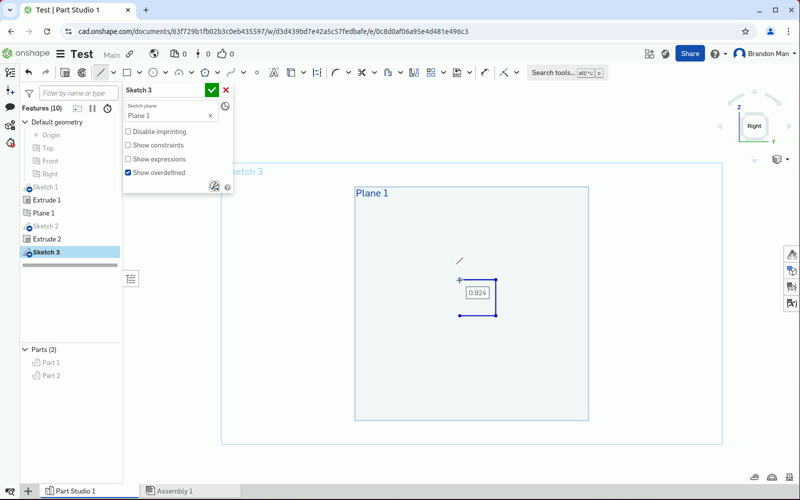
scroll(-6)
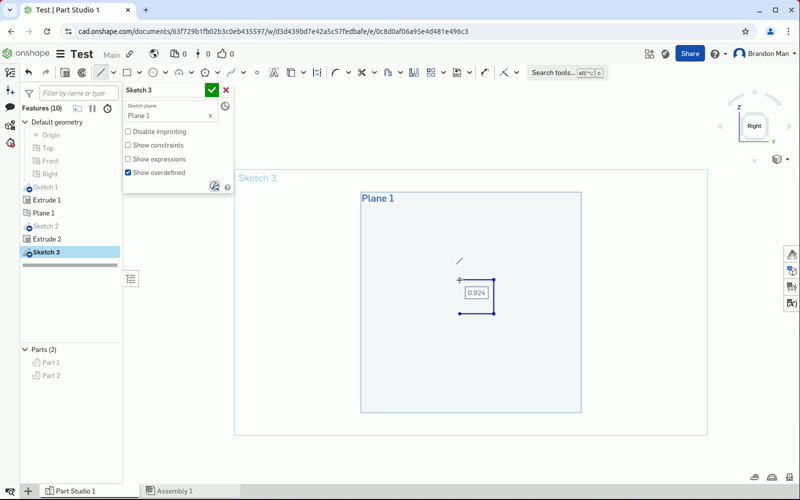
scroll(-6)
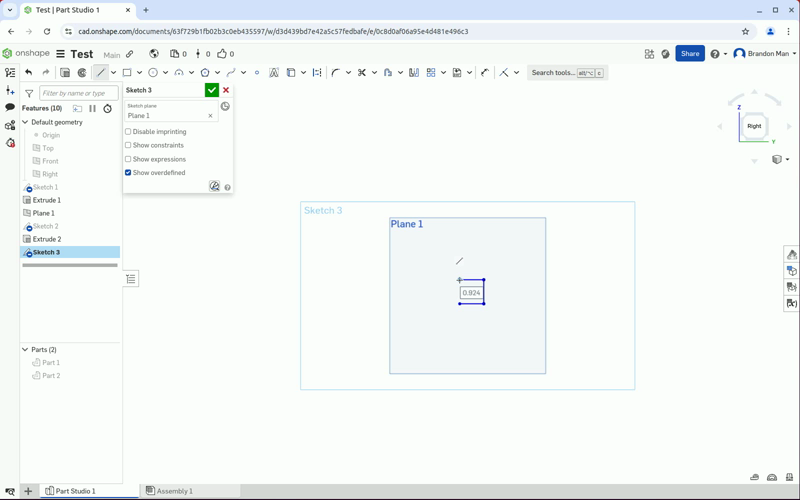
scroll(-6)
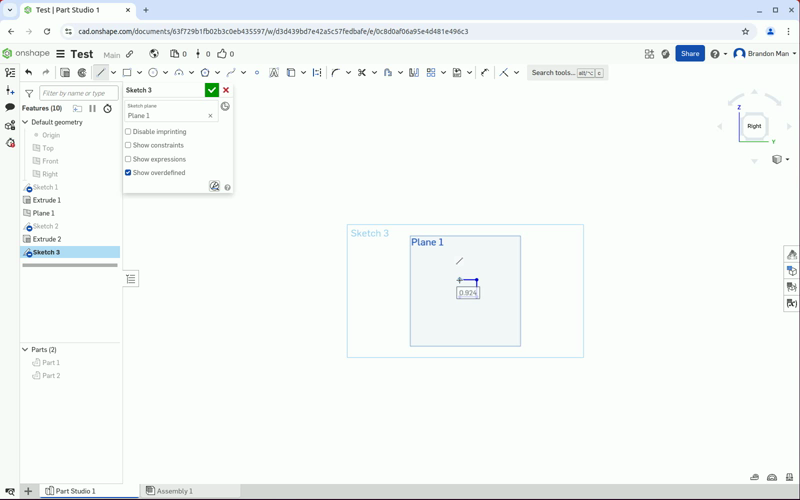
scroll(-6)
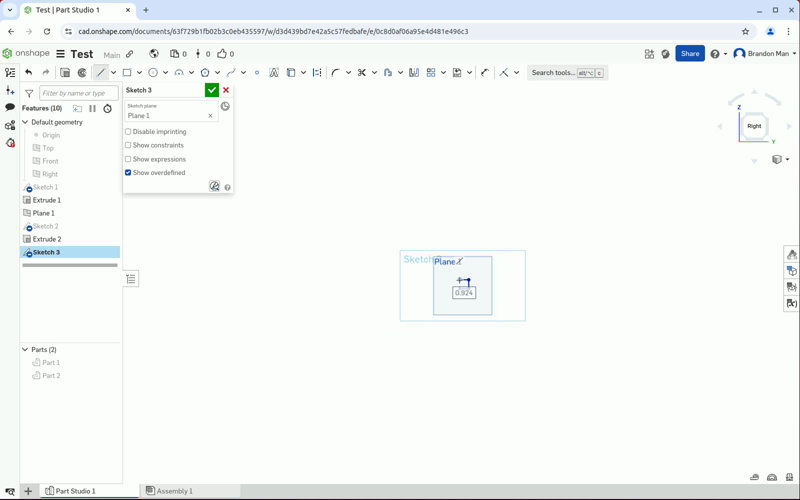
scroll(-6)
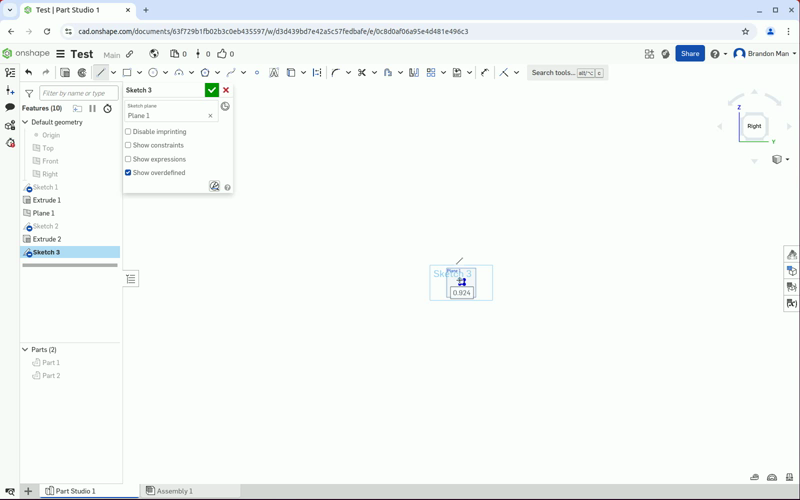
key_up(shift)
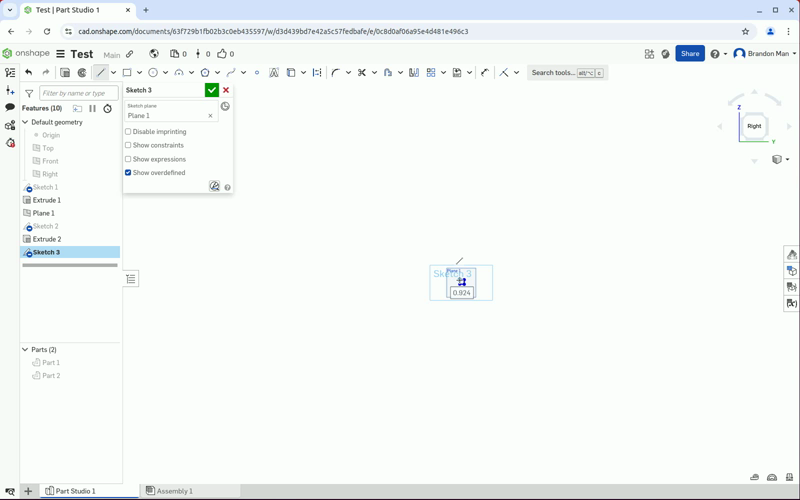
mouse_move(489, 279)
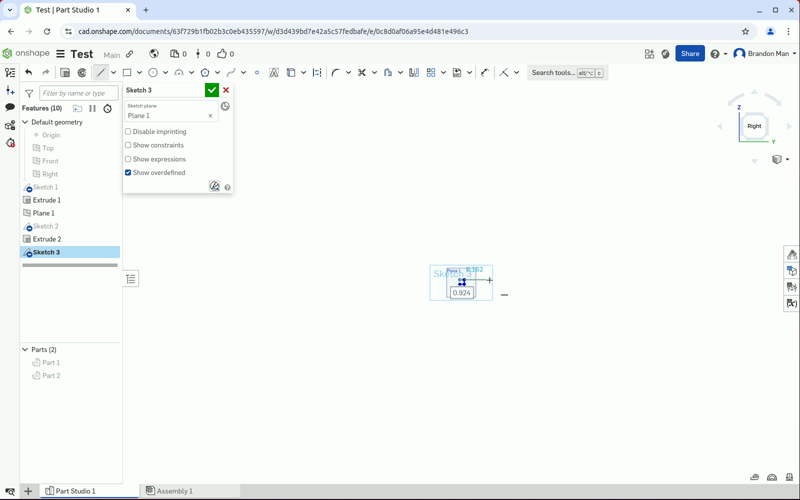
key_down(shift)
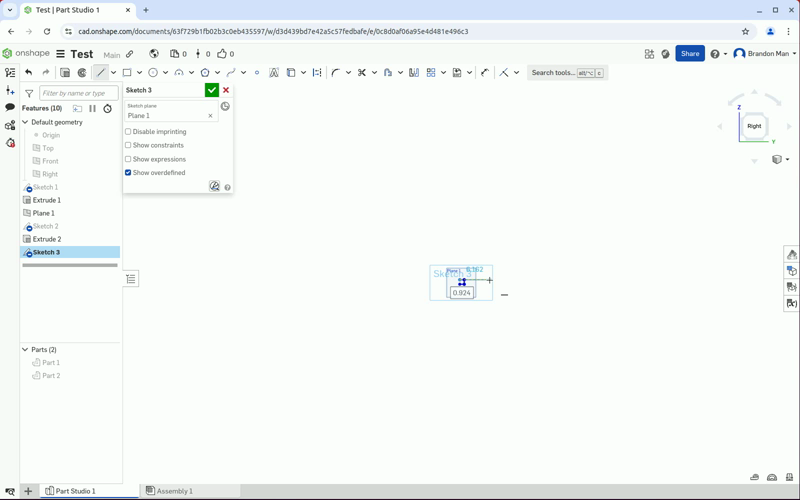
mouse_move(459, 284)
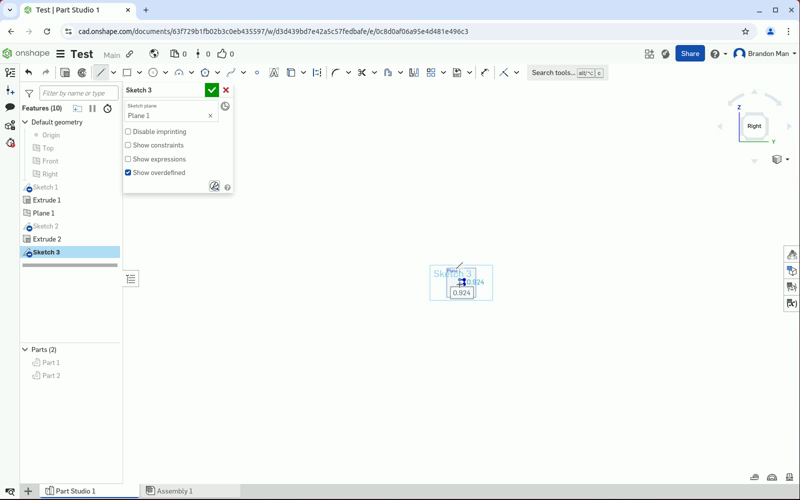
scroll(6)
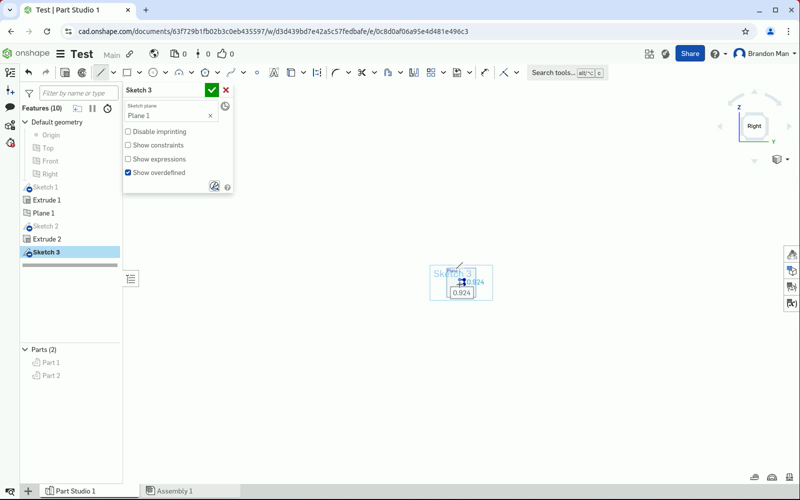
scroll(6)
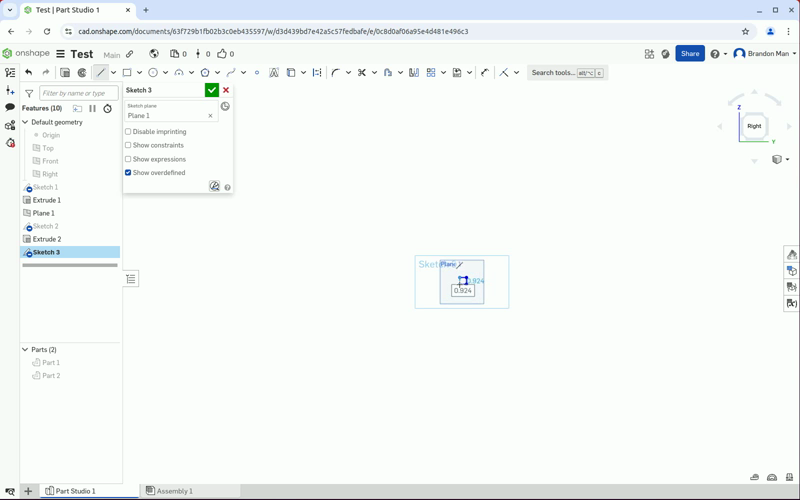
scroll(6)
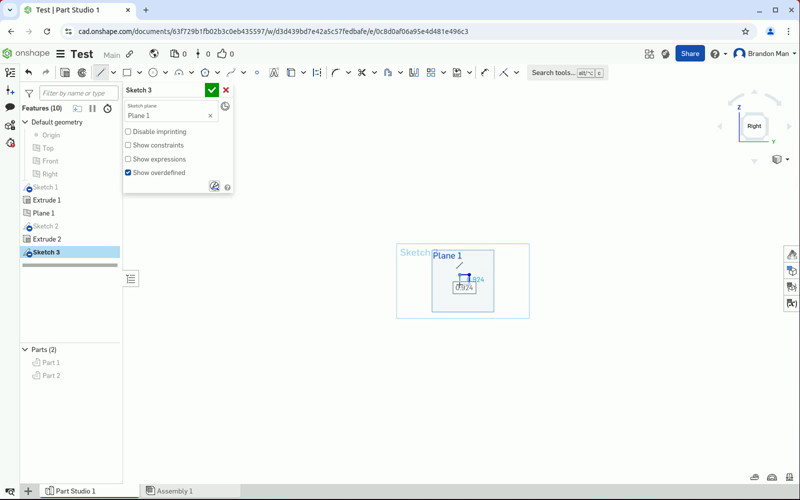
scroll(6)
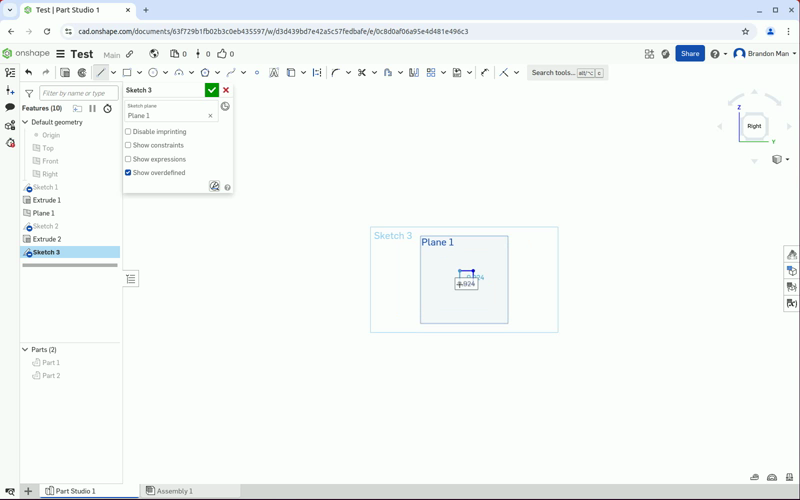
scroll(6)
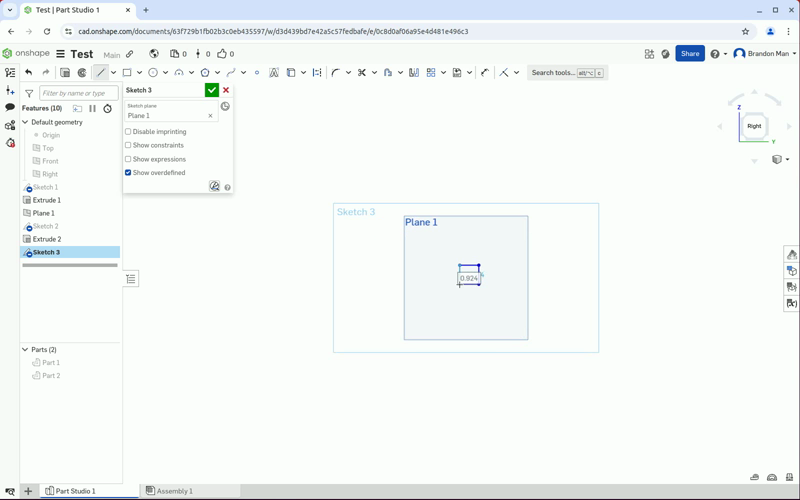
scroll(6)
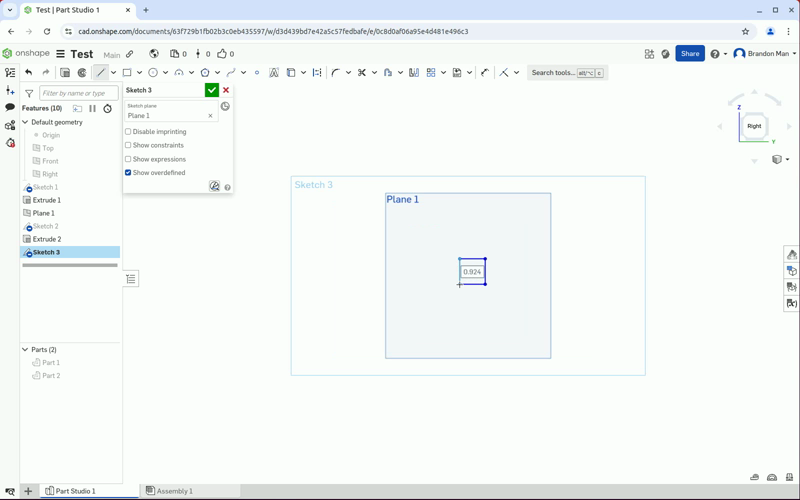
scroll(6)
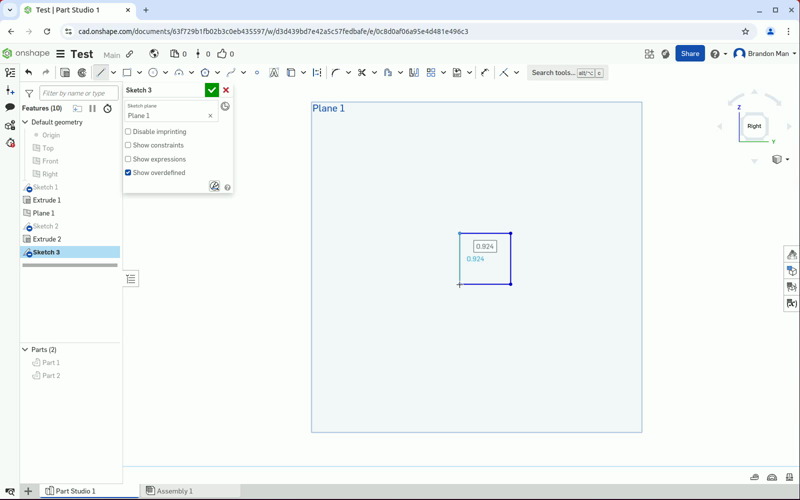
key_up(shift)
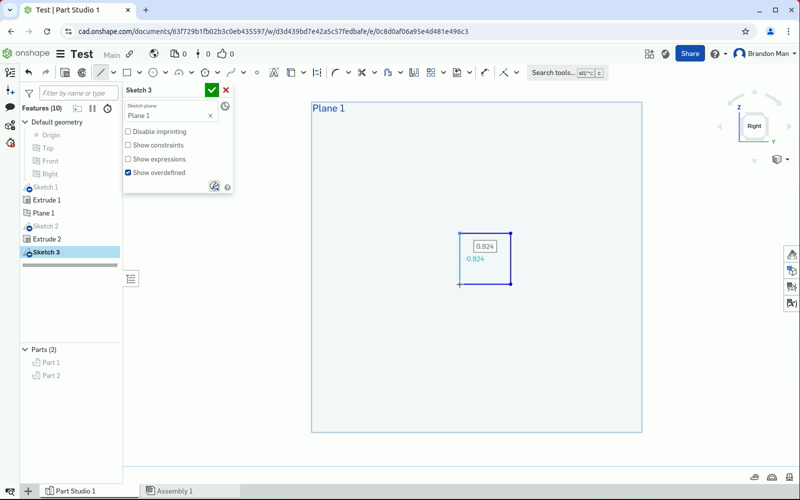
click(459, 284)
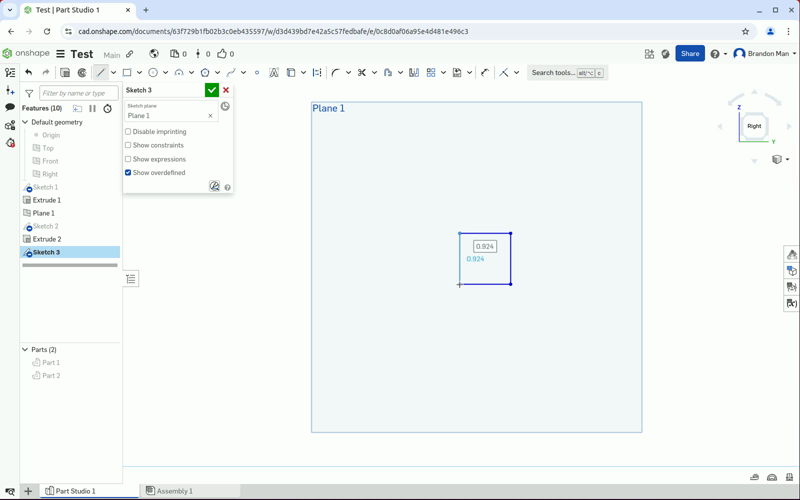
scroll(-6)
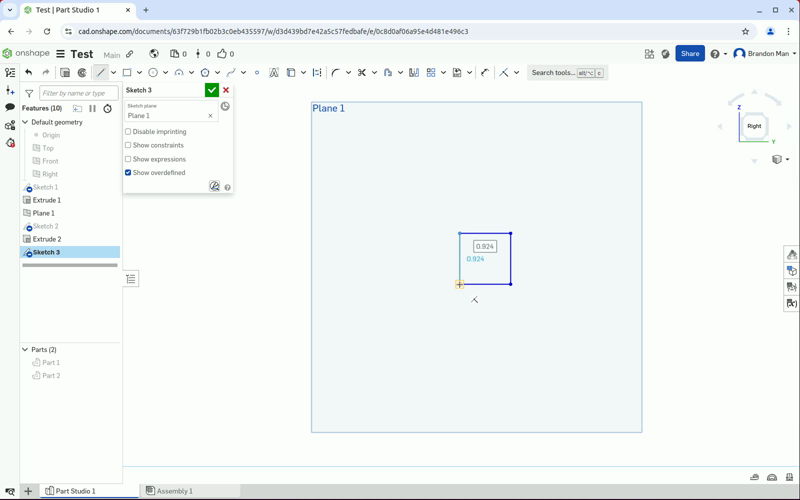
scroll(-6)
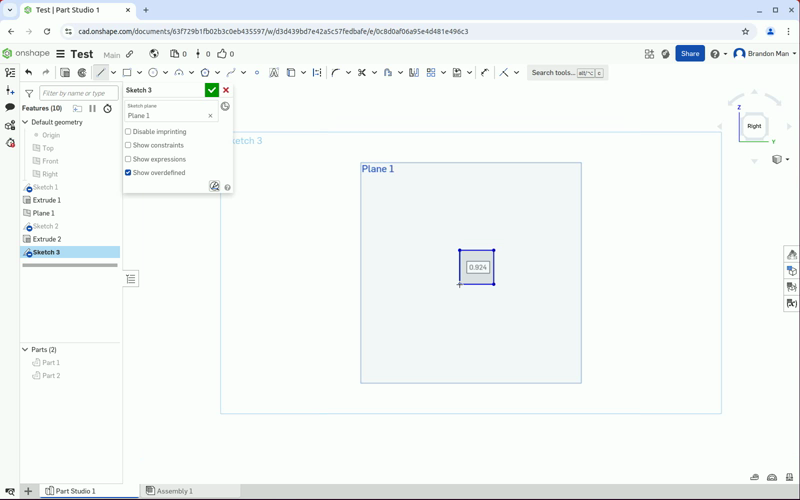
scroll(-6)
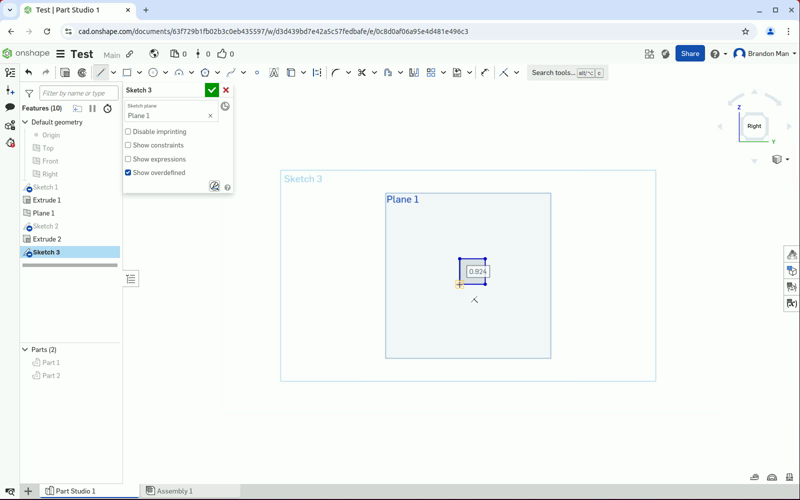
scroll(-6)
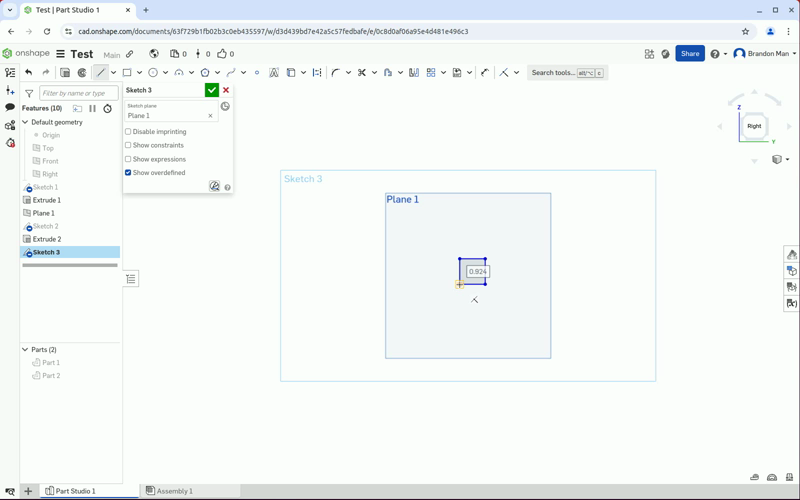
scroll(-6)
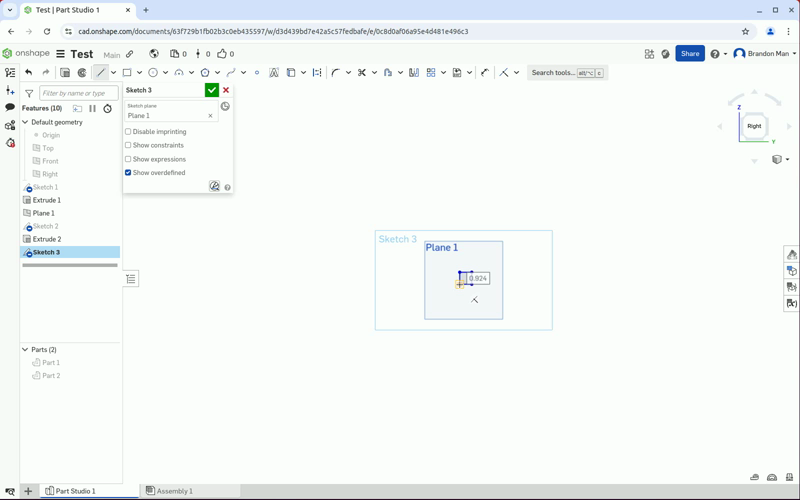
scroll(-6)
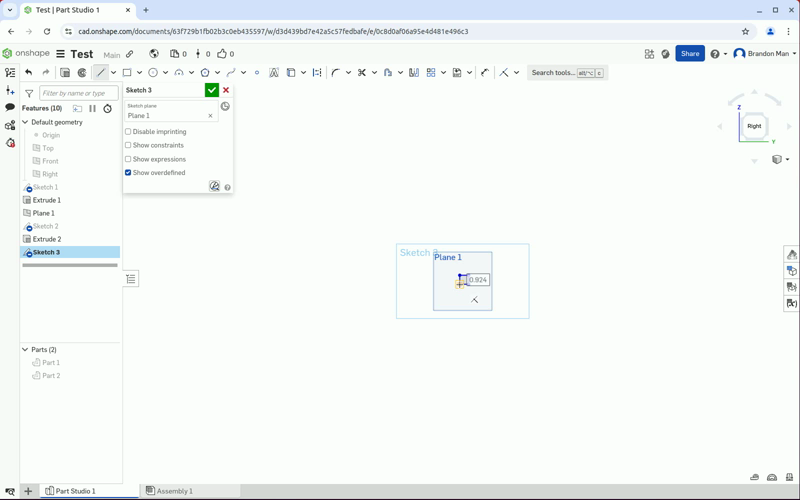
scroll(-6)
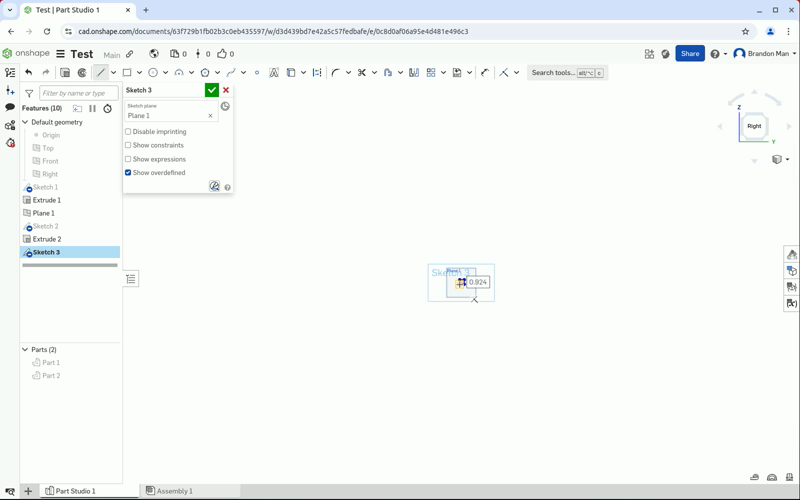
key(esc)
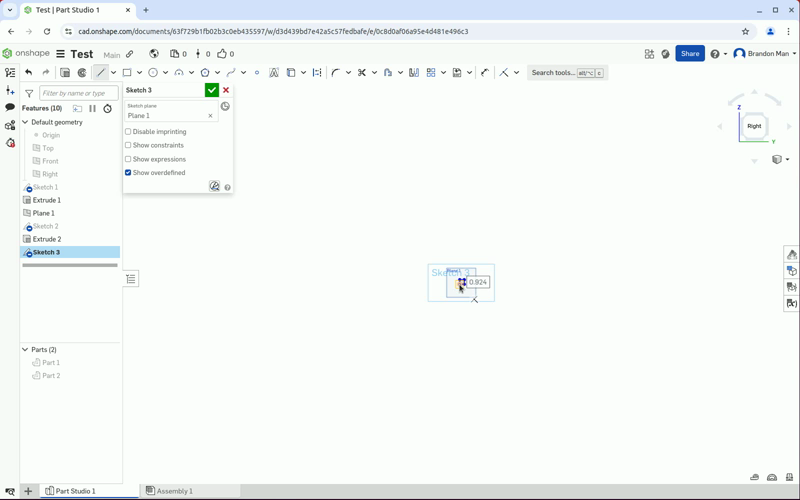
mouse_move(464, 281)
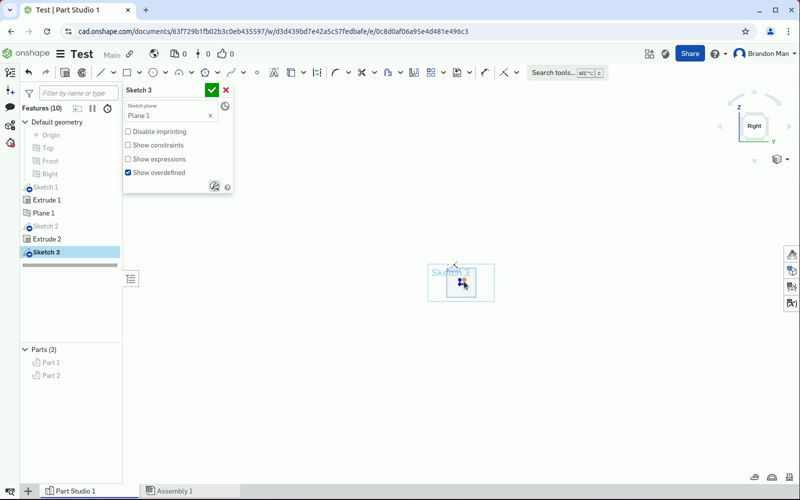
scroll(6)
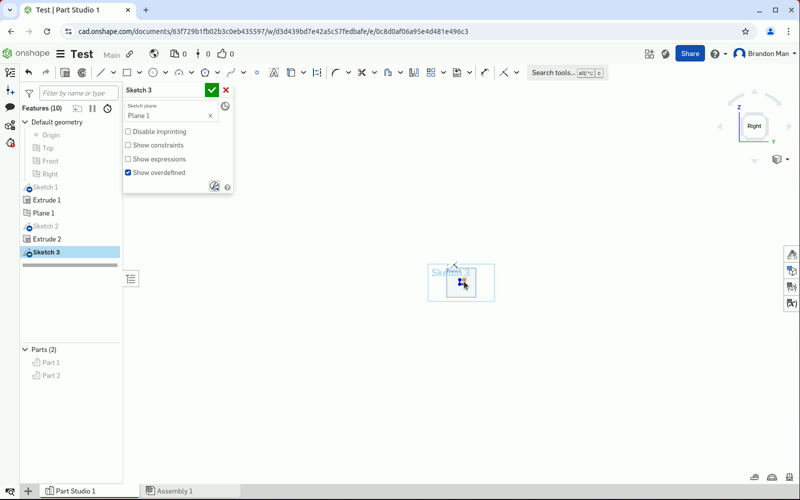
scroll(6)
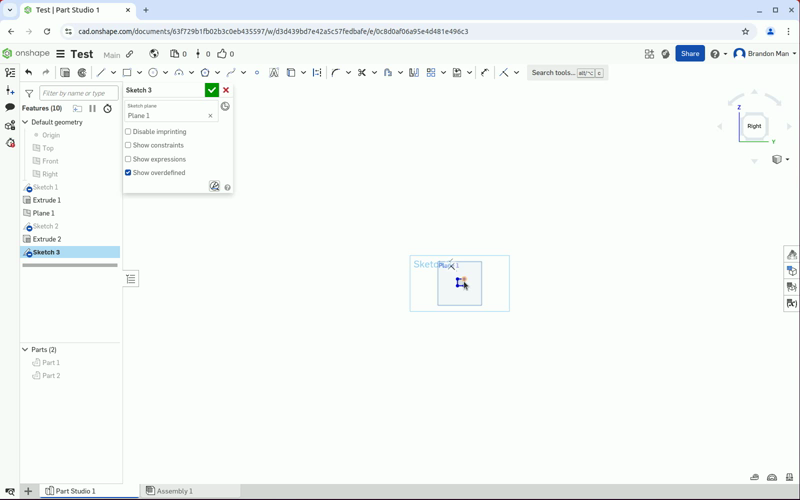
scroll(6)
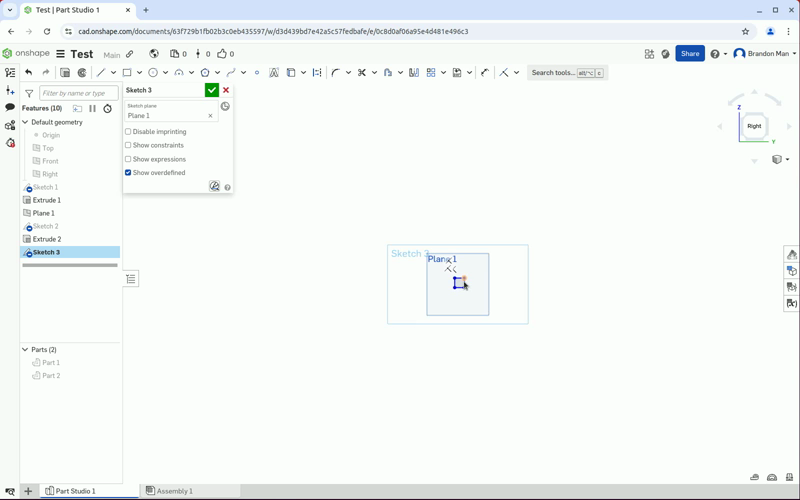
scroll(6)
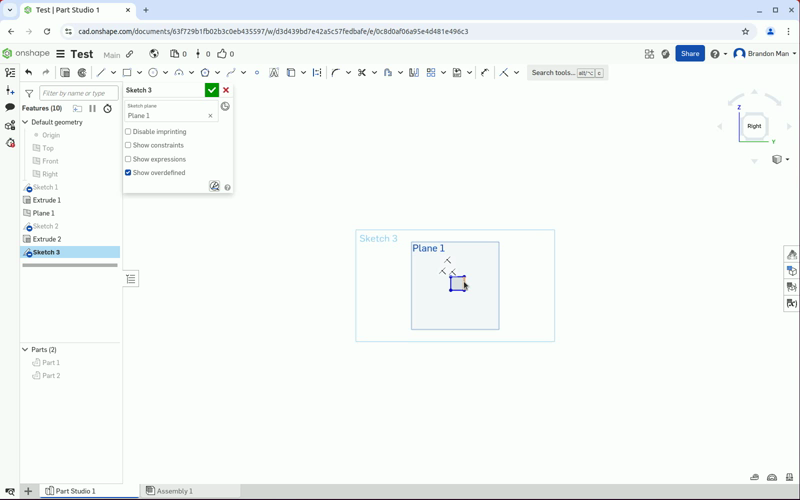
scroll(6)
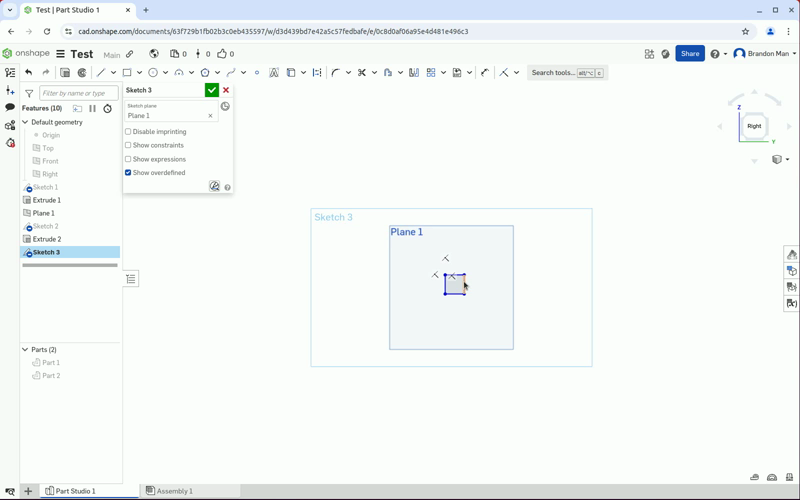
scroll(6)
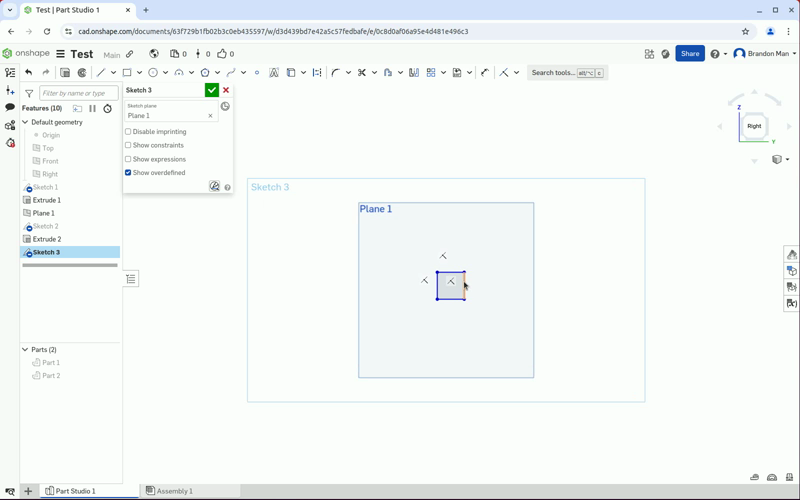
scroll(6)
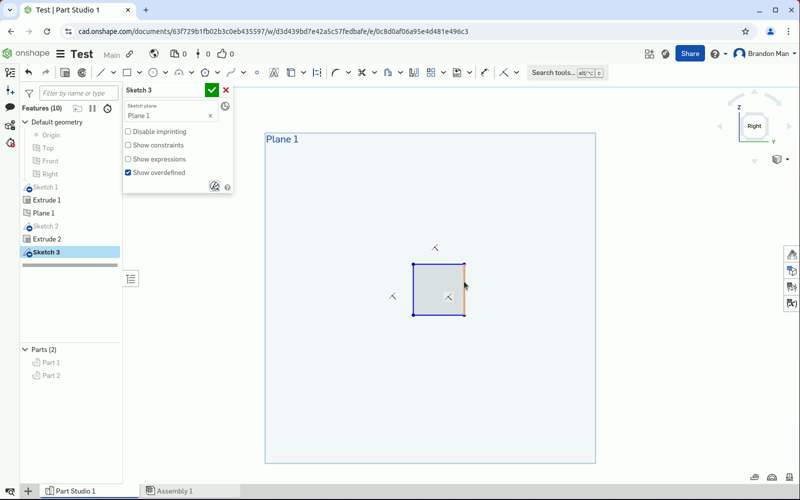
click(464, 281)
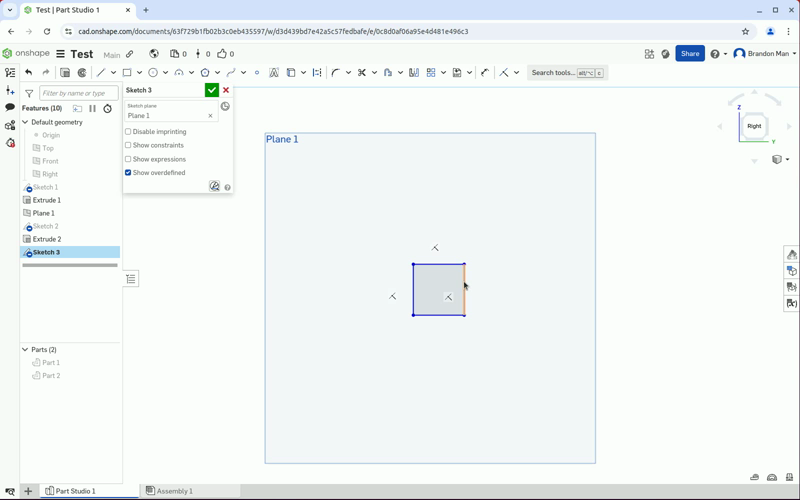
scroll(-6)
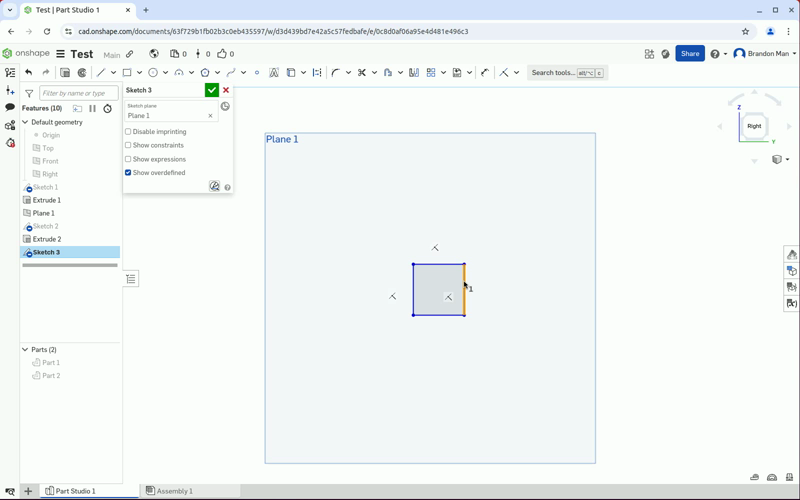
scroll(-6)
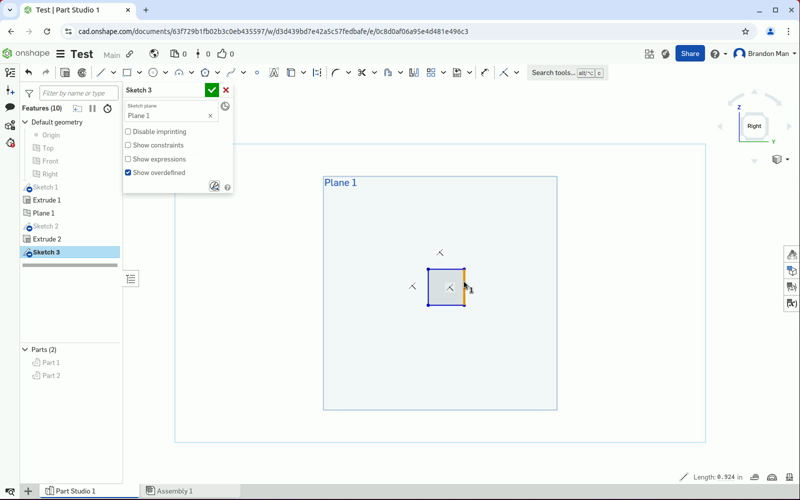
scroll(-6)
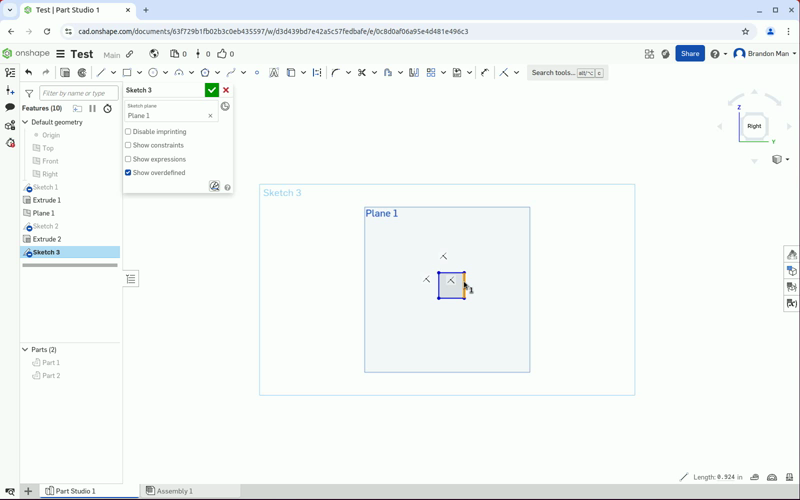
scroll(-6)
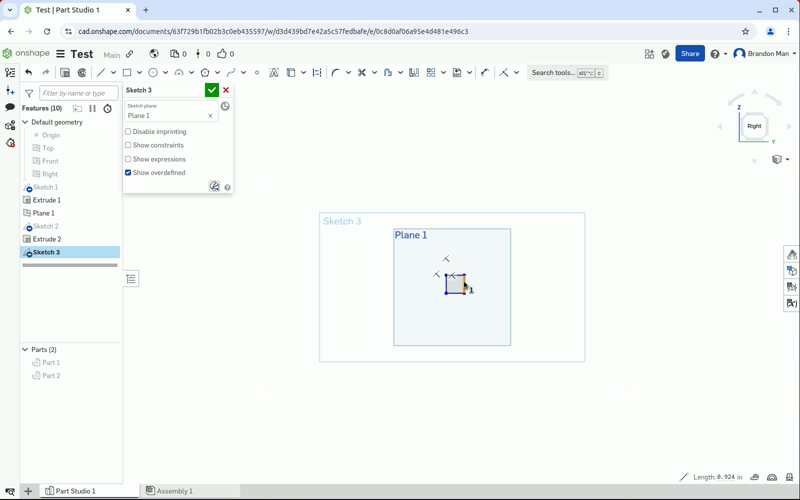
scroll(-6)
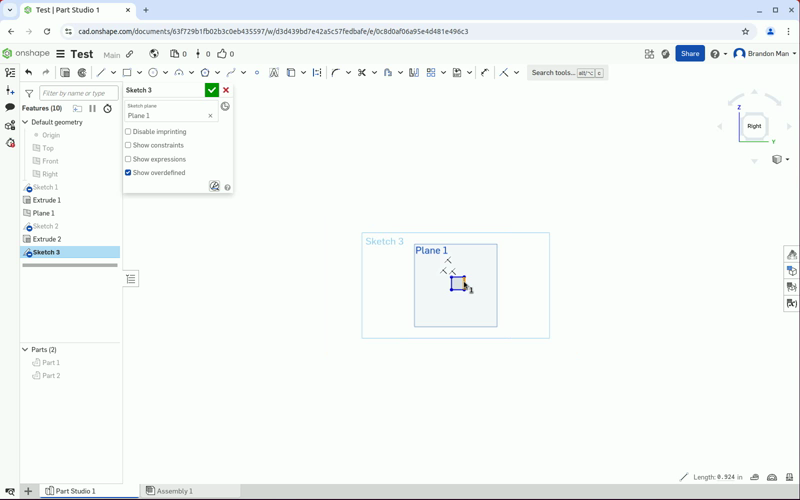
scroll(-6)
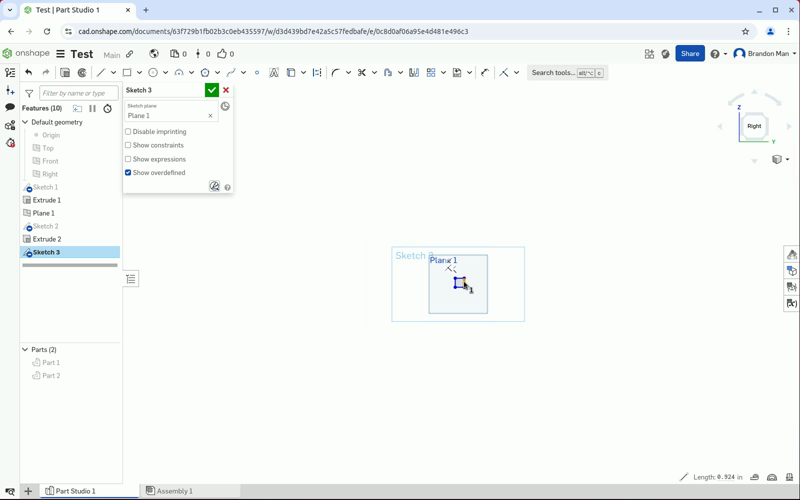
scroll(-6)
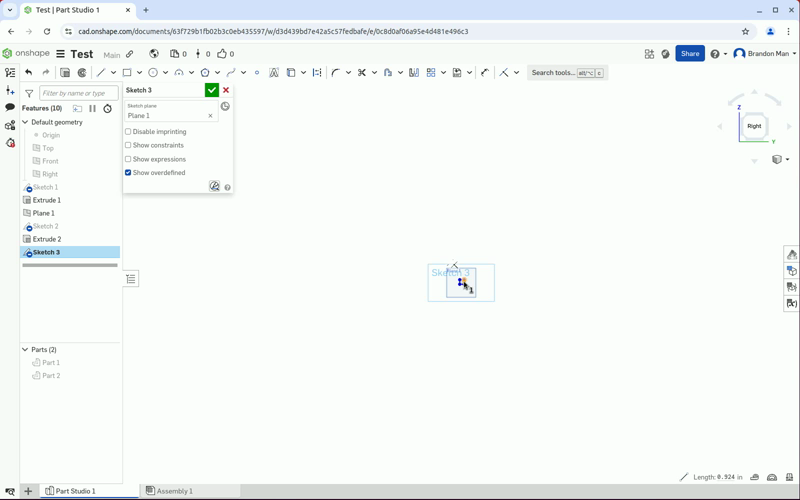
mouse_move(73, 352)
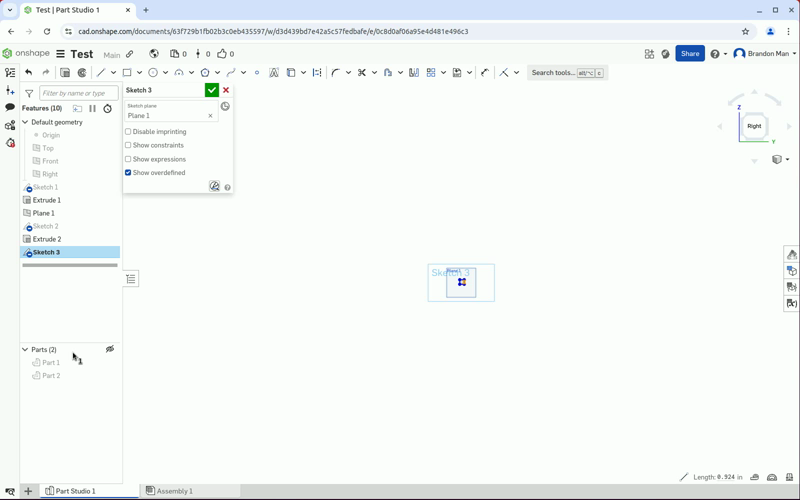
key(shift+y)
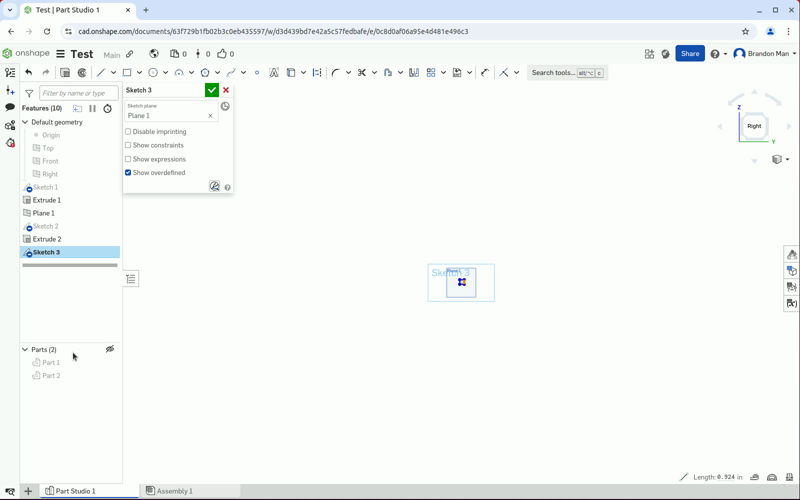
key(shift+e)
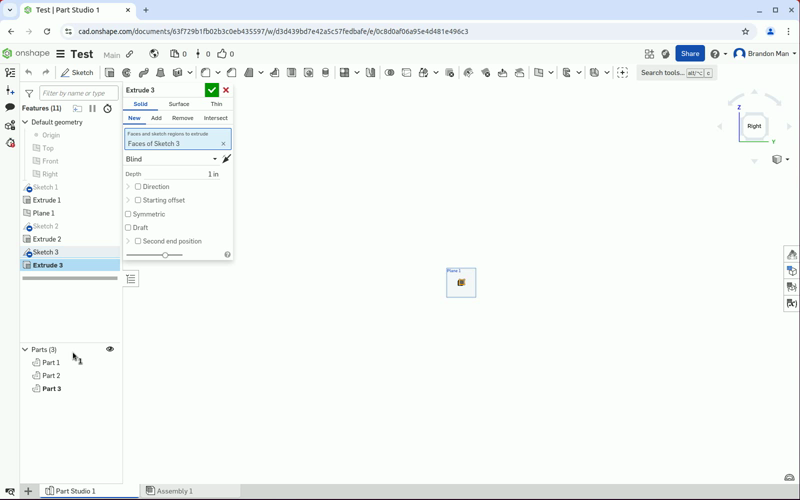
mouse_move(143, 106)
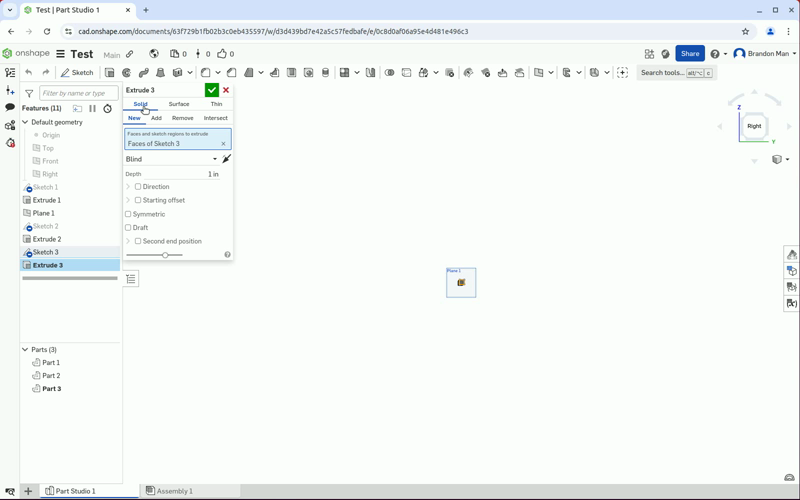
click(143, 106)
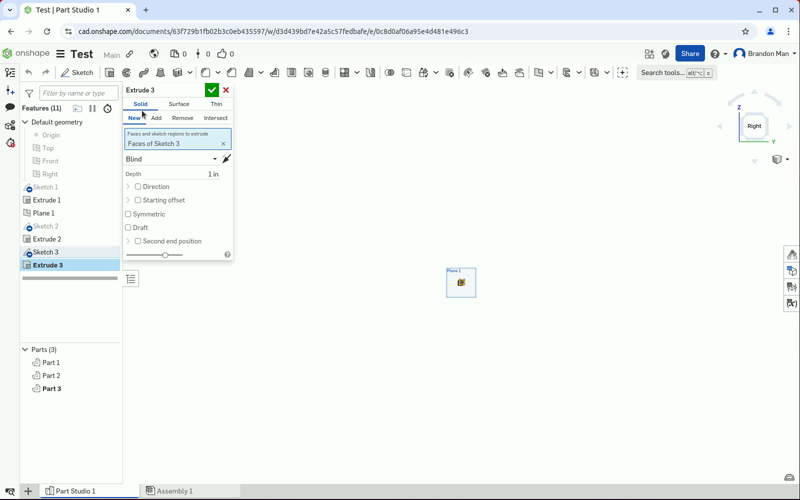
mouse_move(137, 120)
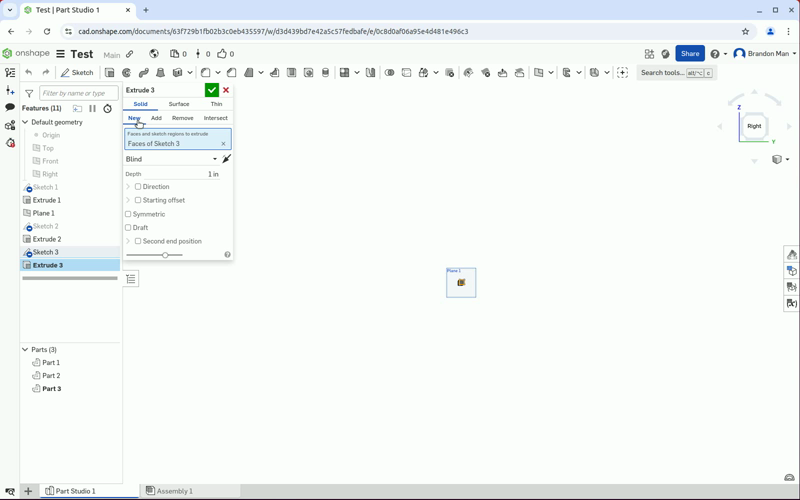
click(137, 120)
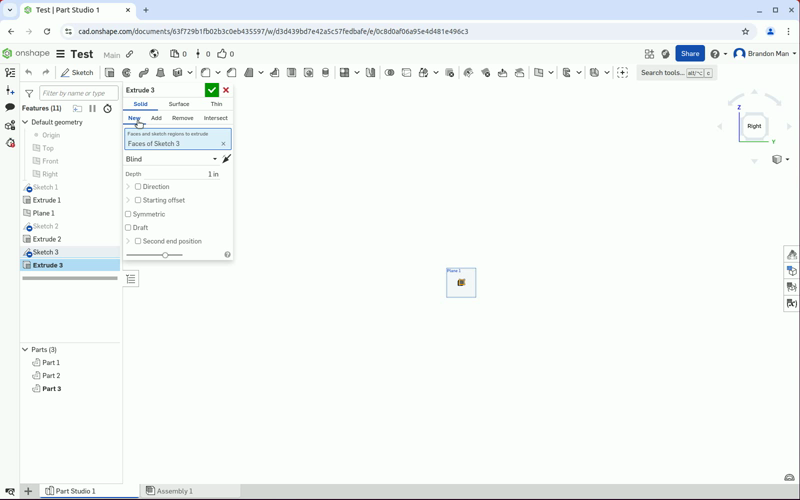
key(tab, 4)
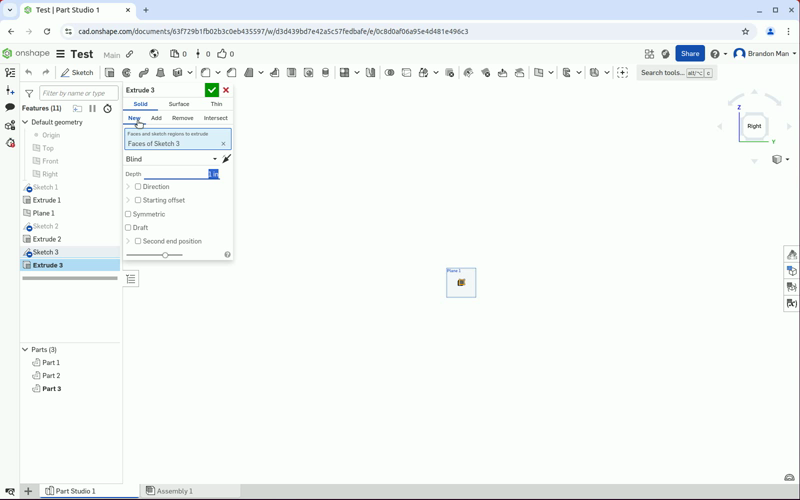
text(-0.241)
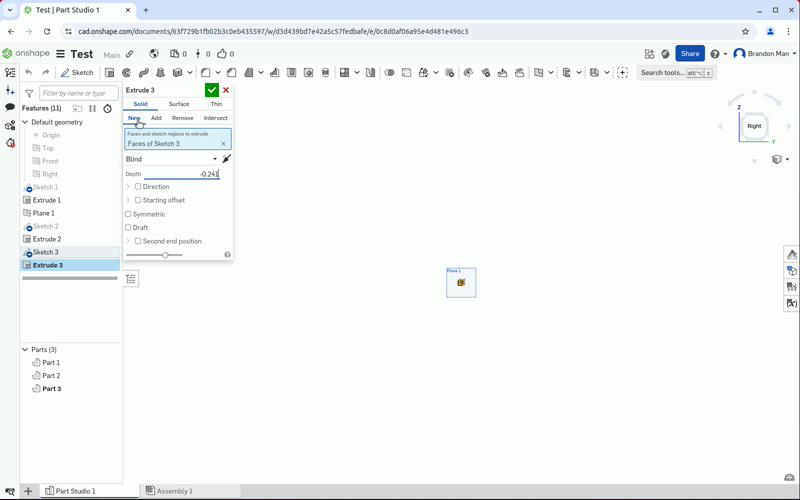
key(enter)
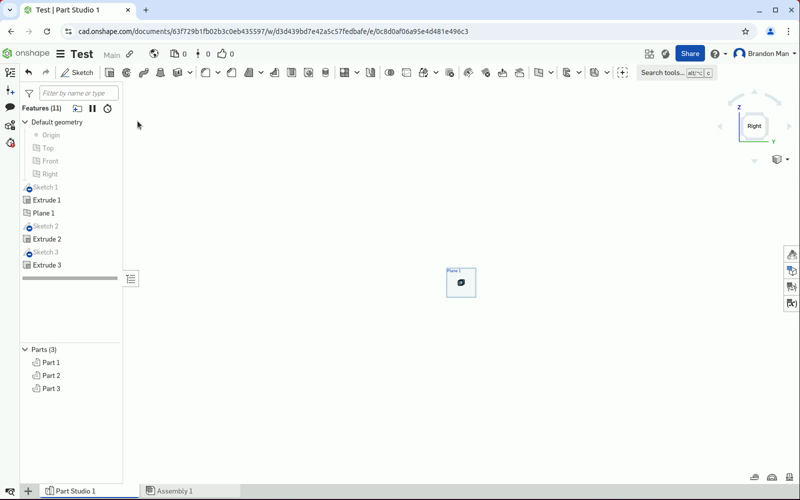
key(shift+h)
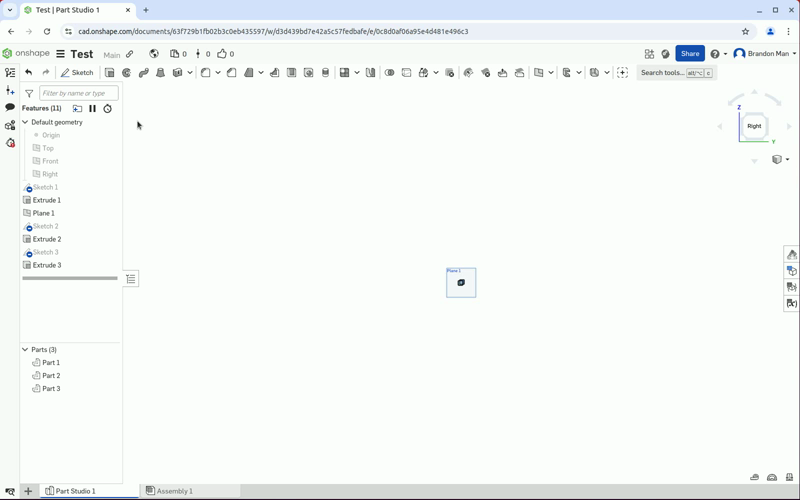
key(shift+h)
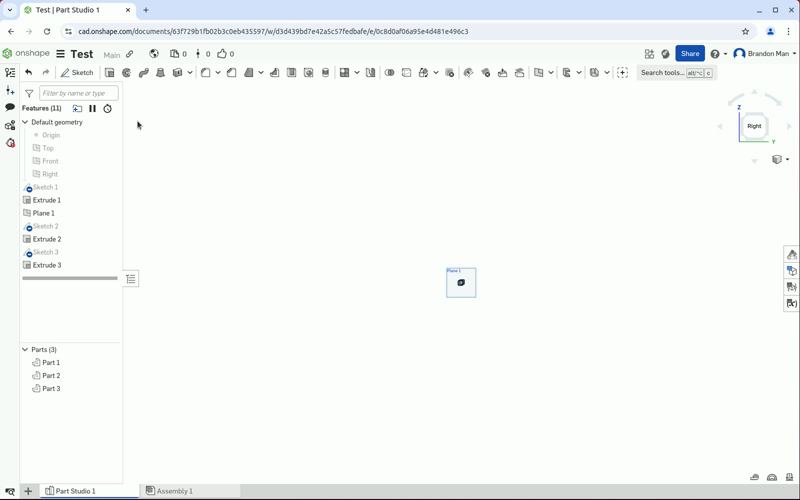
mouse_move(73, 189)
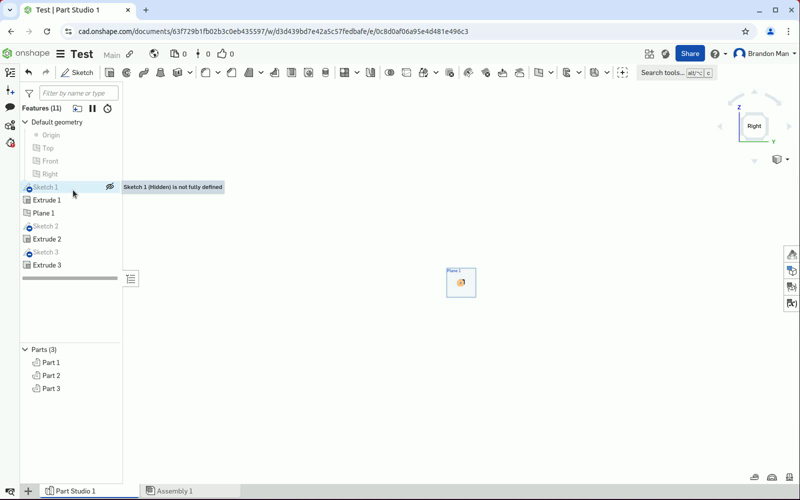
click(73, 189)
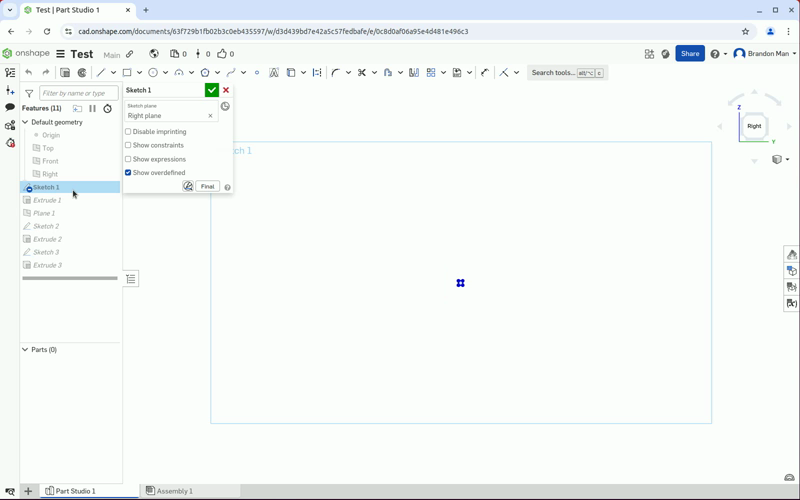
mouse_move(229, 92)
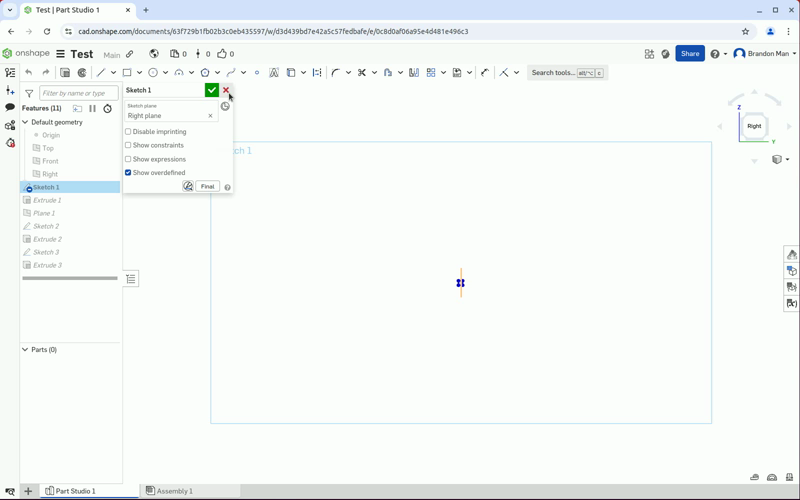
click(229, 92)
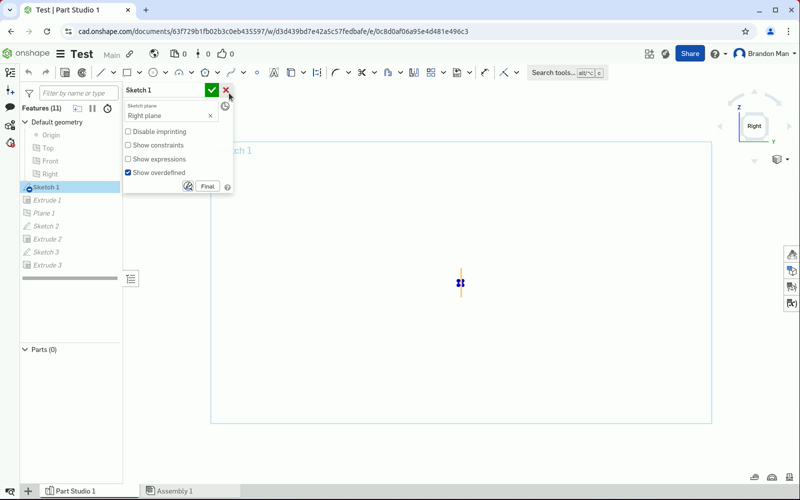
key(shift+s)
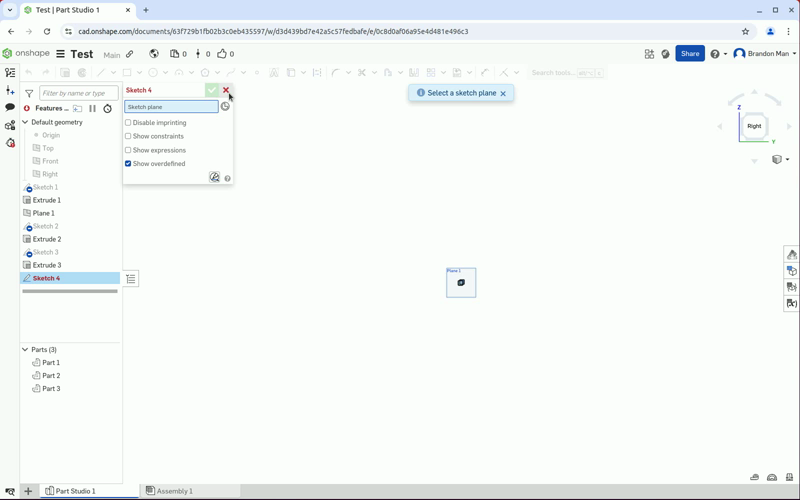
mouse_move(73, 176)
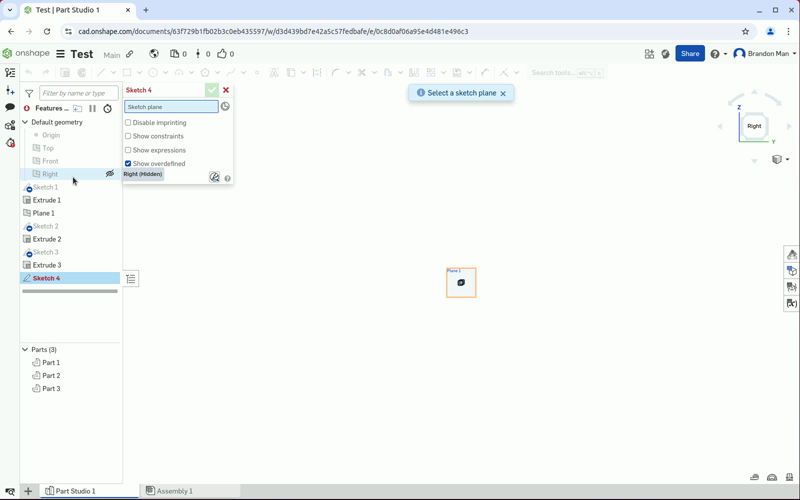
click(73, 176)
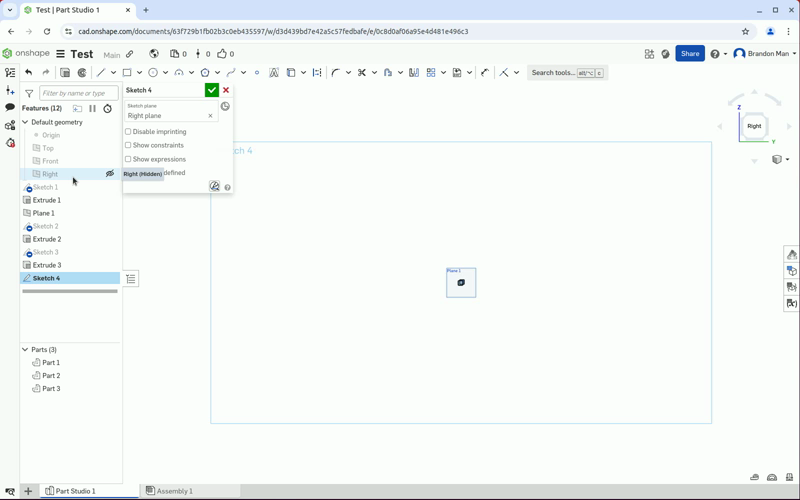
mouse_move(73, 352)
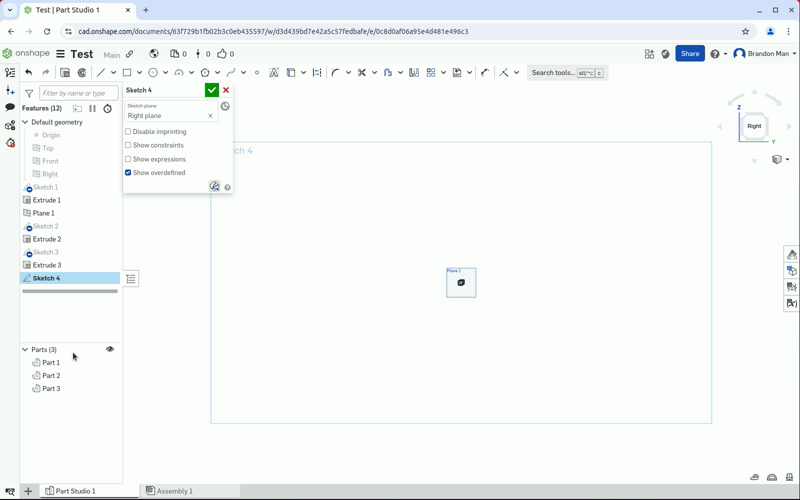
key(y)
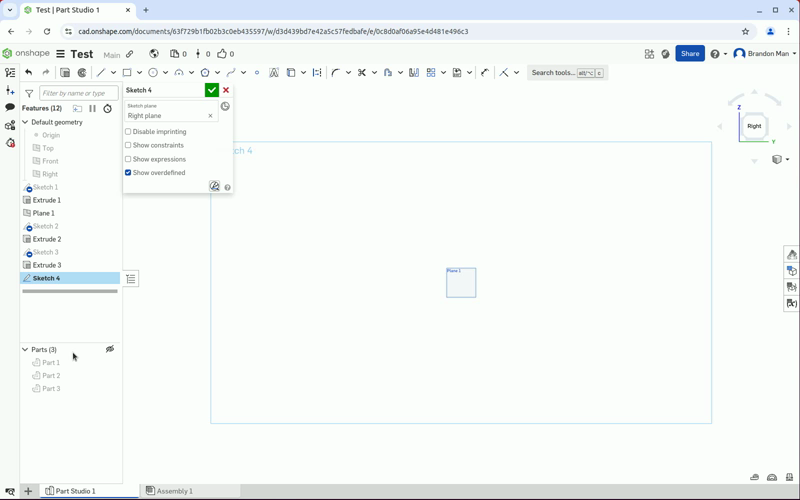
key(l)
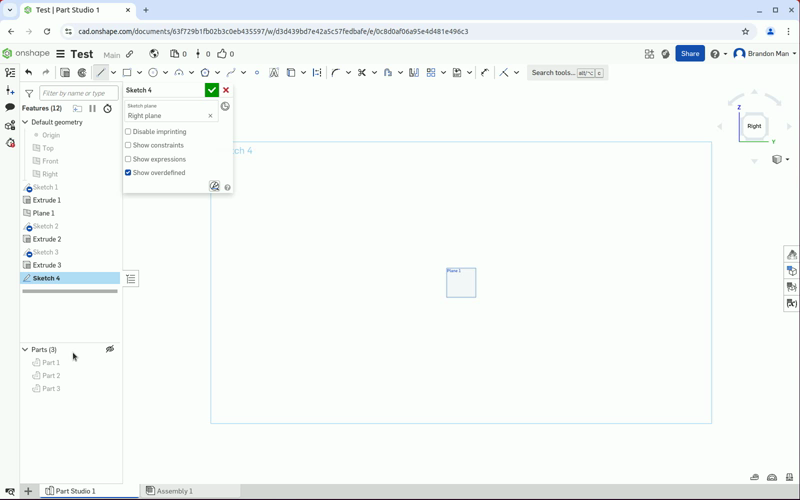
key_down(shift)
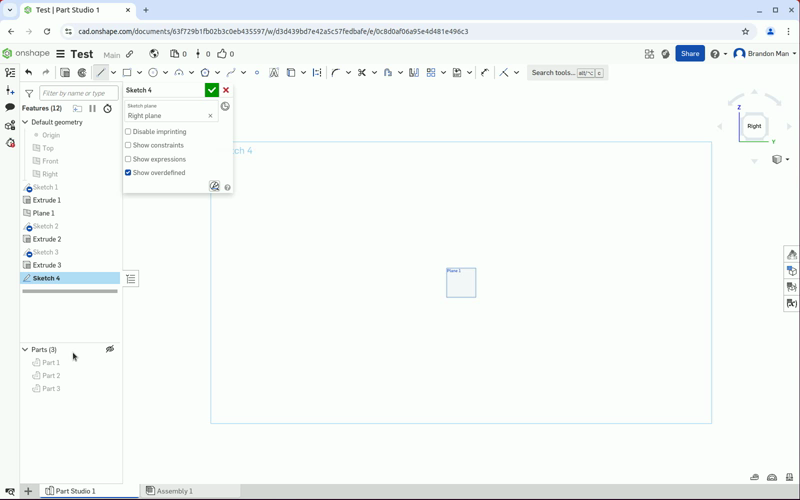
mouse_move(458, 285)
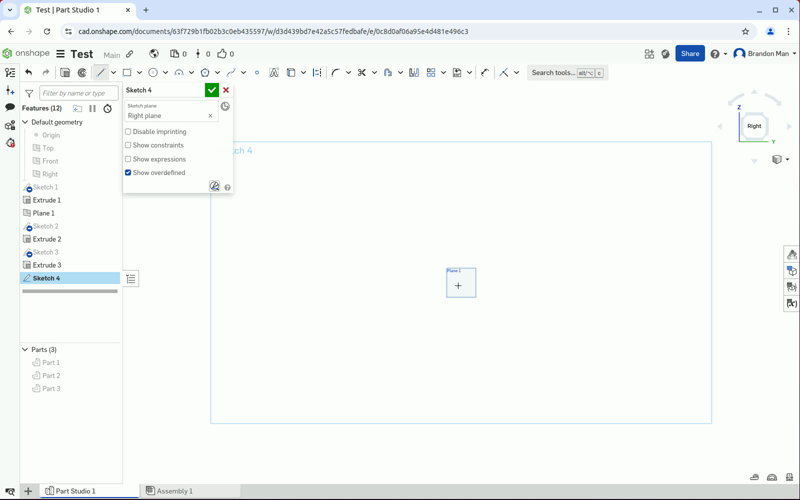
click(458, 285)
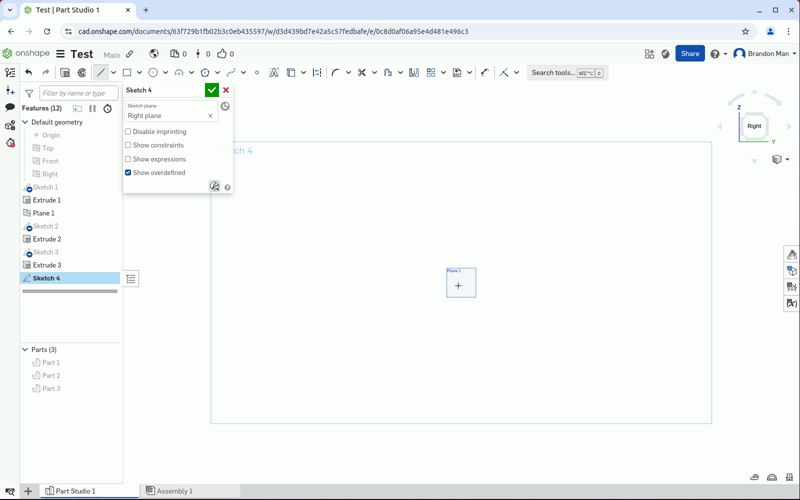
key_up(shift)
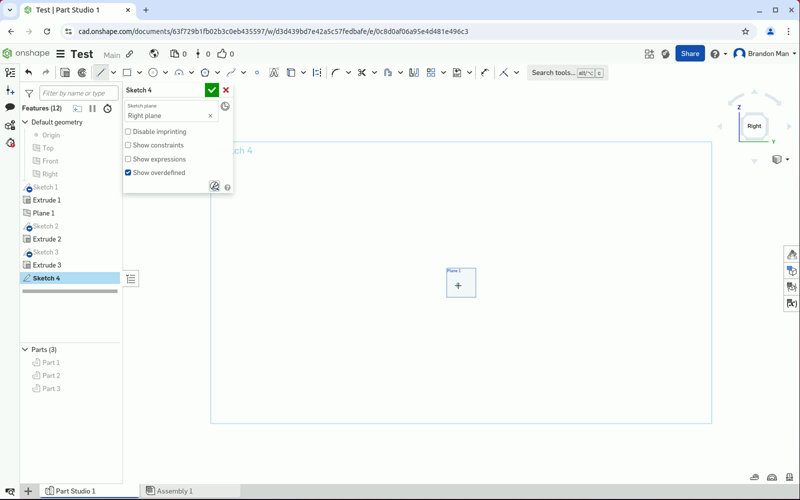
key_down(shift)
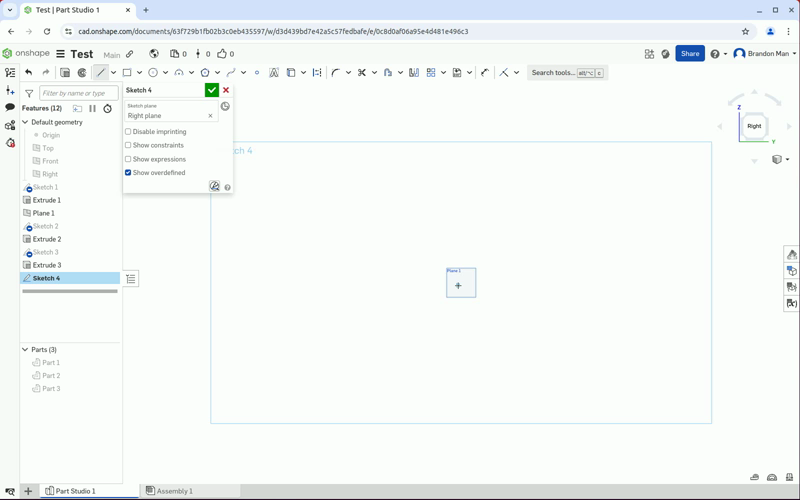
mouse_move(488, 285)
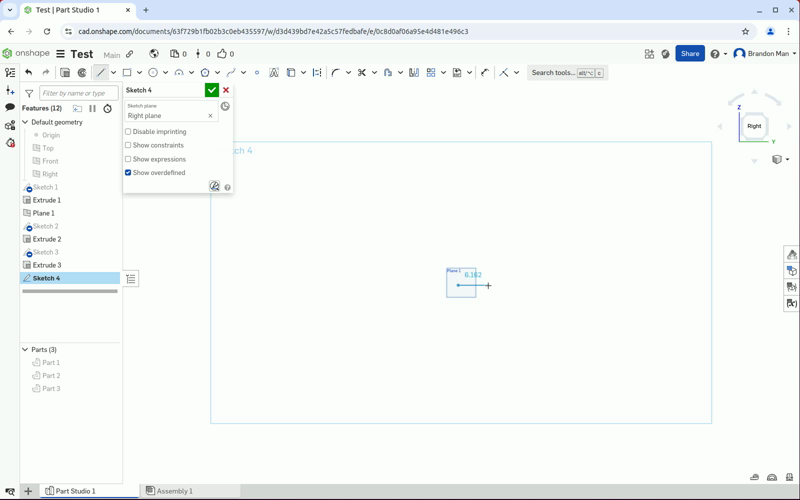
mouse_move(462, 285)
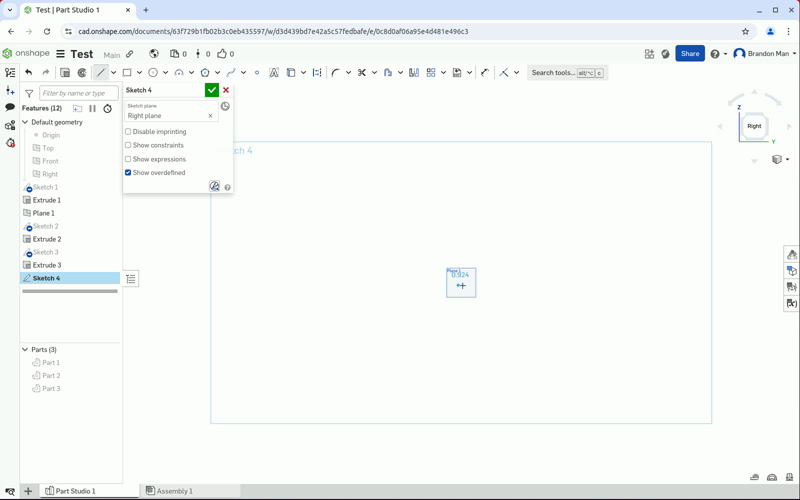
scroll(6)
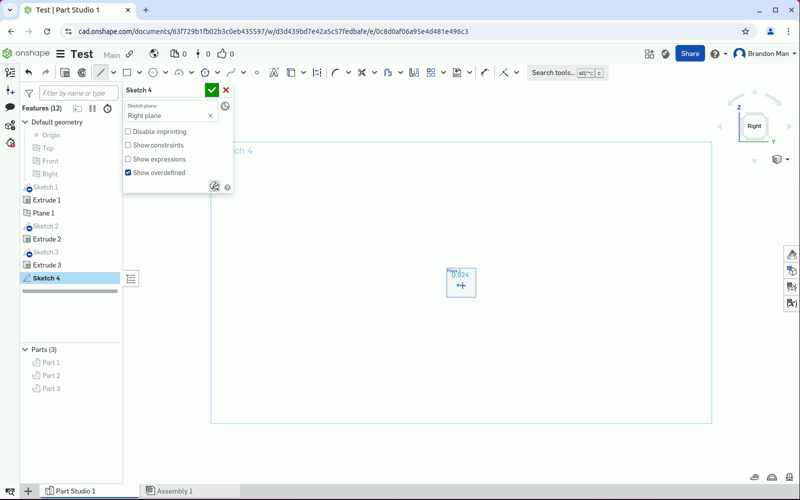
scroll(6)
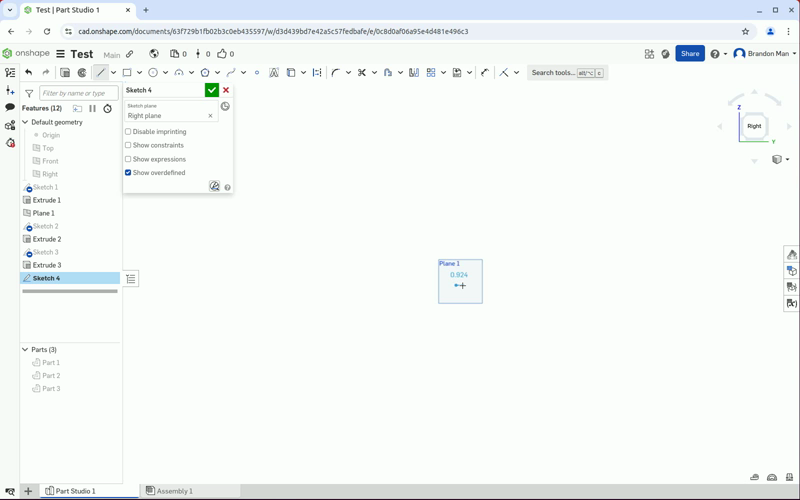
scroll(6)
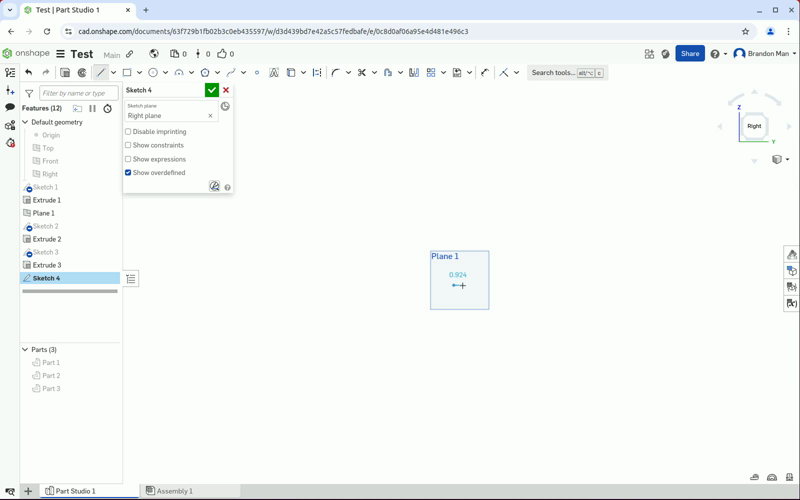
scroll(6)
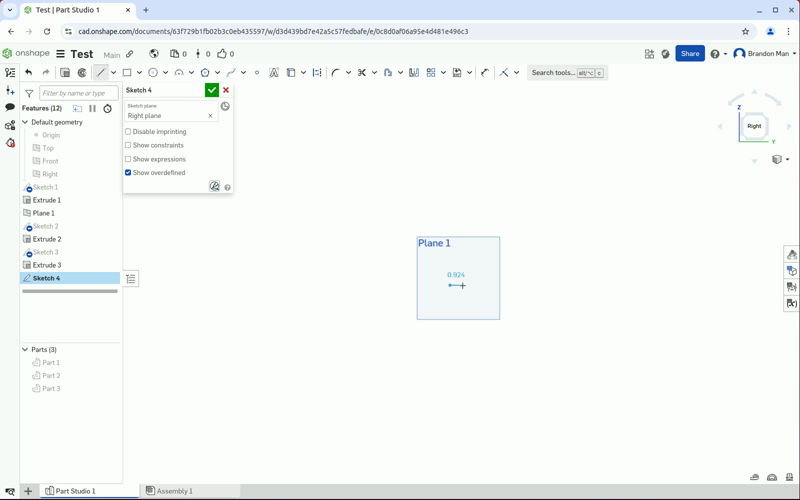
scroll(6)
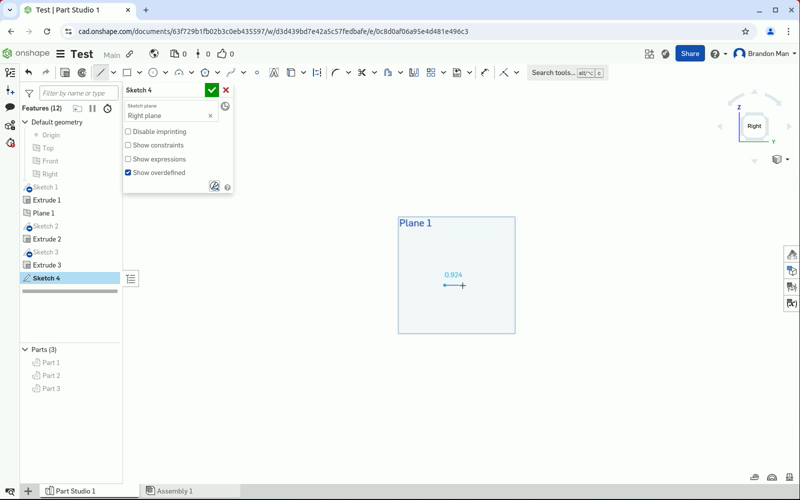
scroll(6)
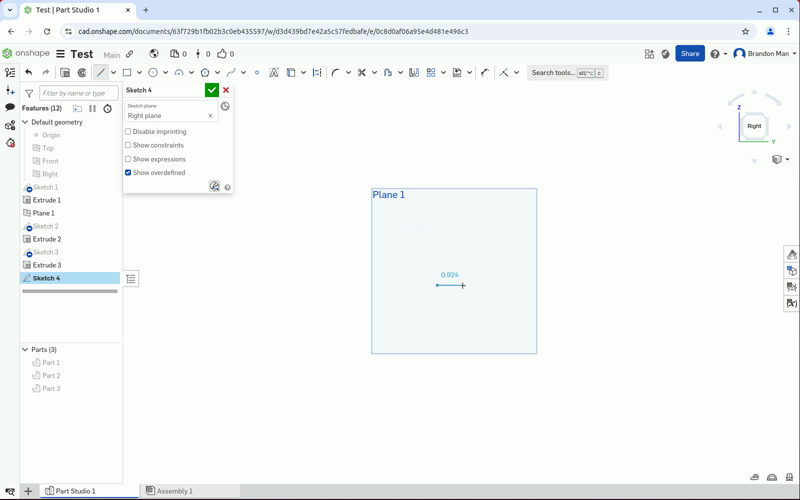
scroll(6)
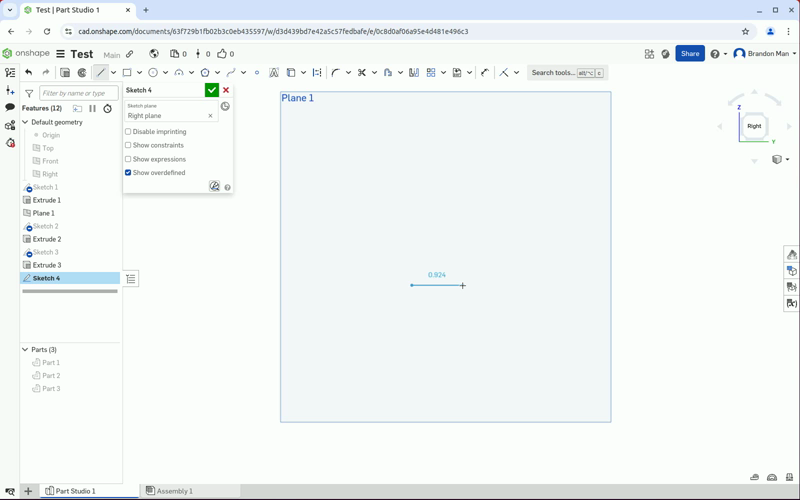
click(462, 285)
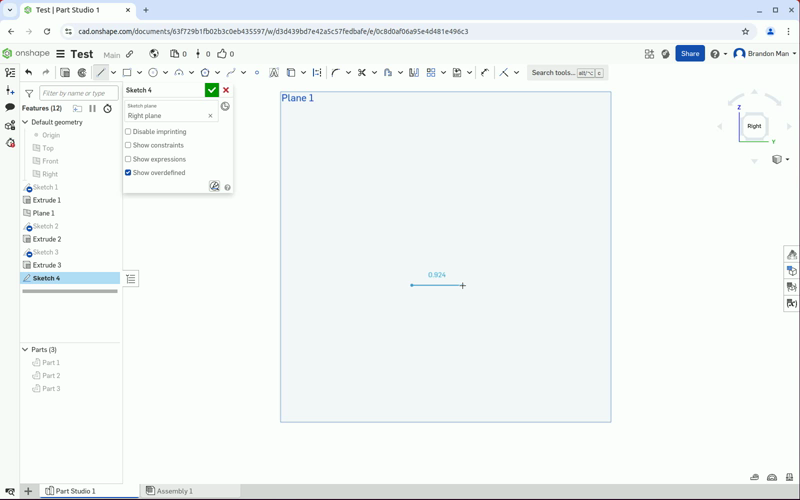
scroll(-6)
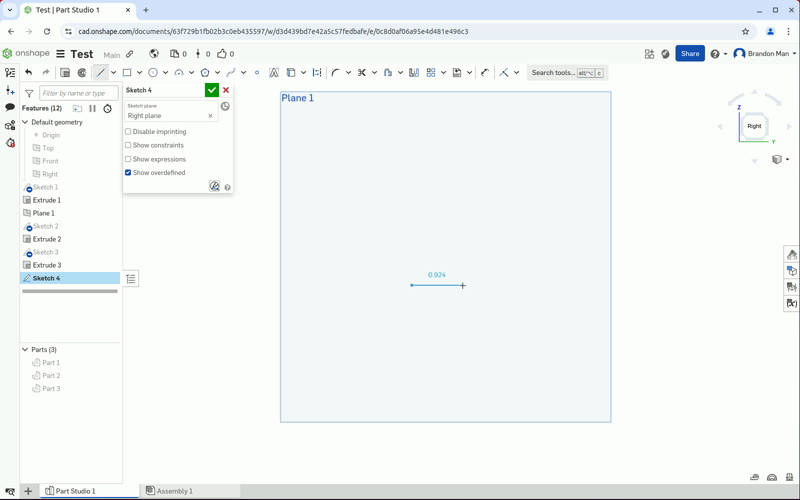
scroll(-6)
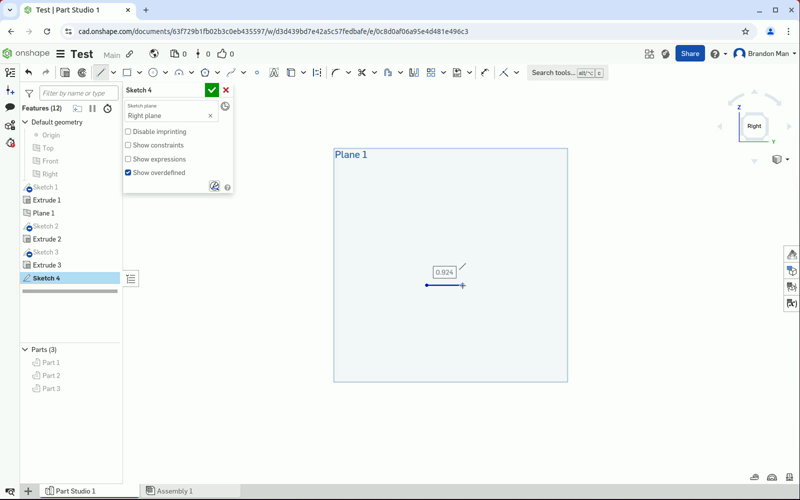
scroll(-6)
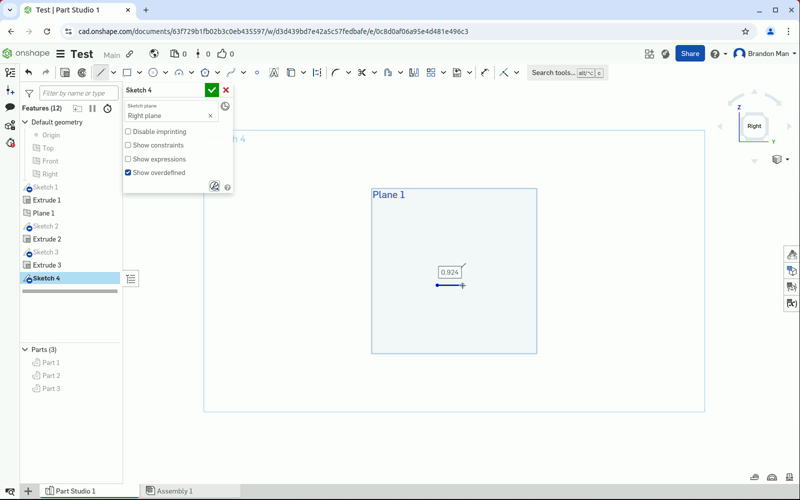
scroll(-6)
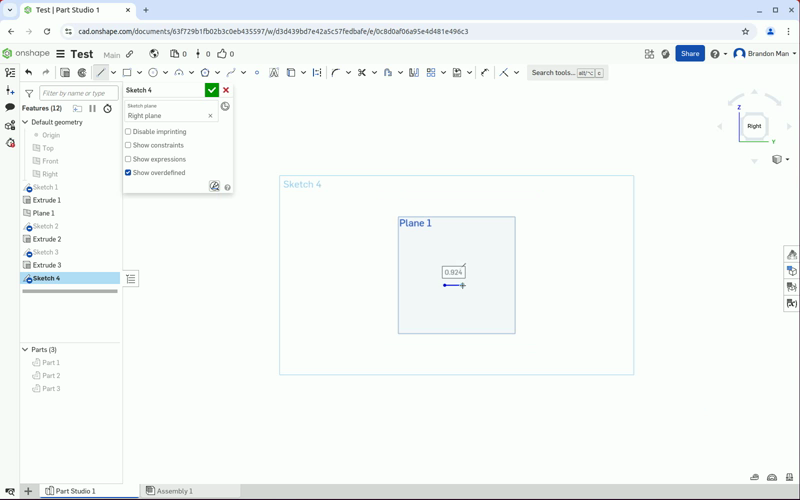
scroll(-6)
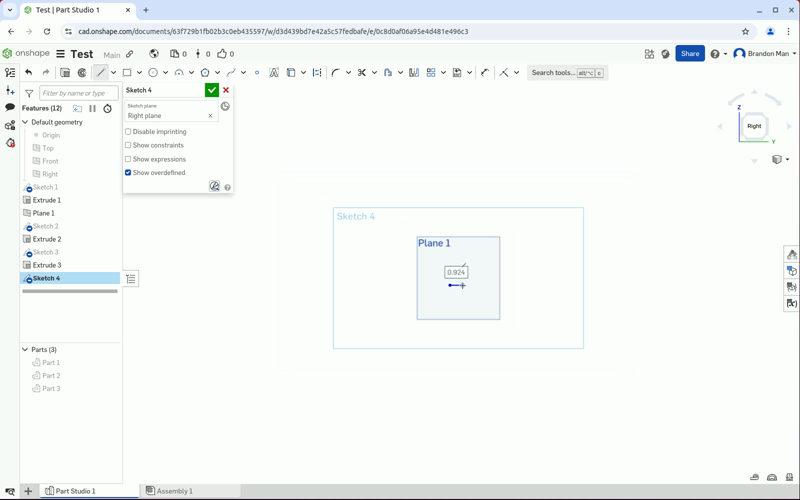
scroll(-6)
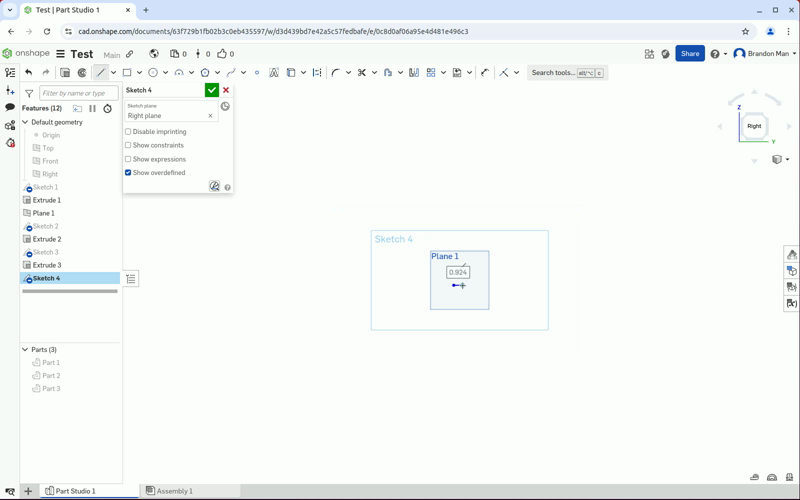
scroll(-6)
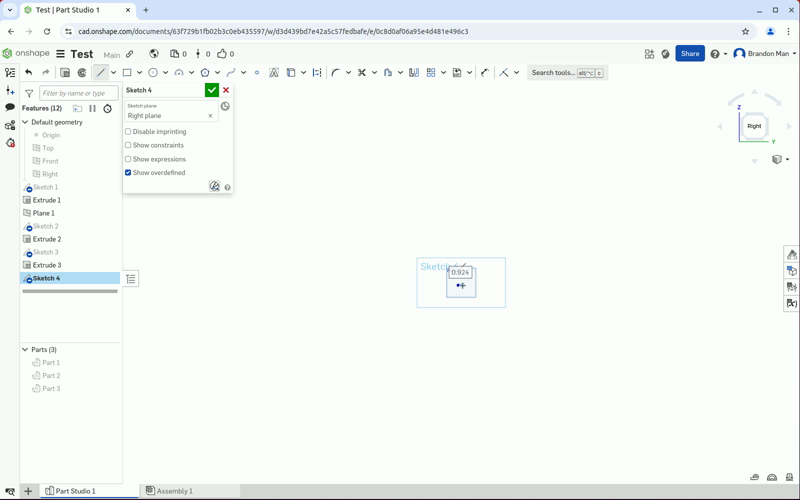
key_up(shift)
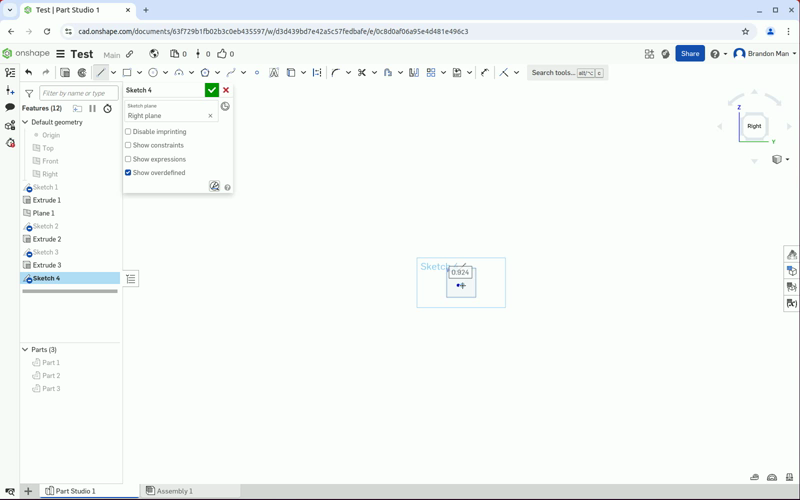
key_down(shift)
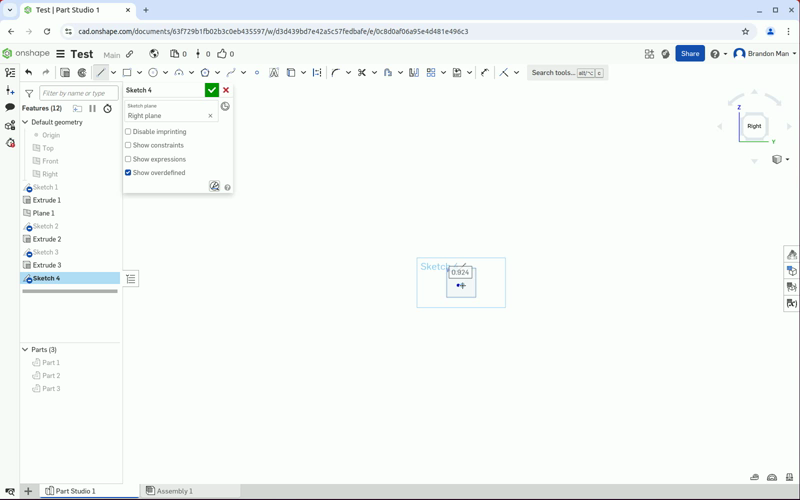
mouse_move(492, 285)
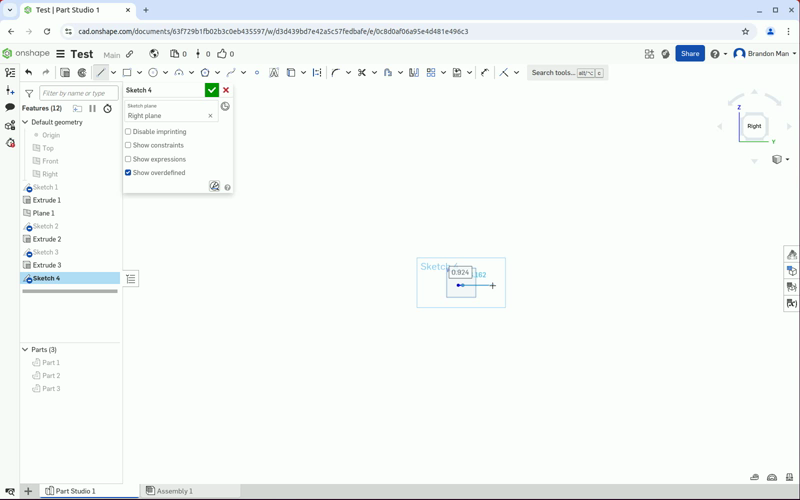
mouse_move(462, 280)
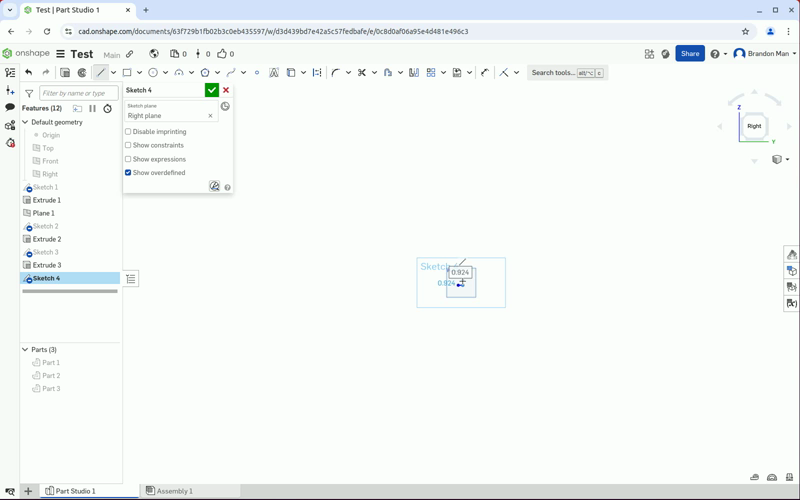
scroll(6)
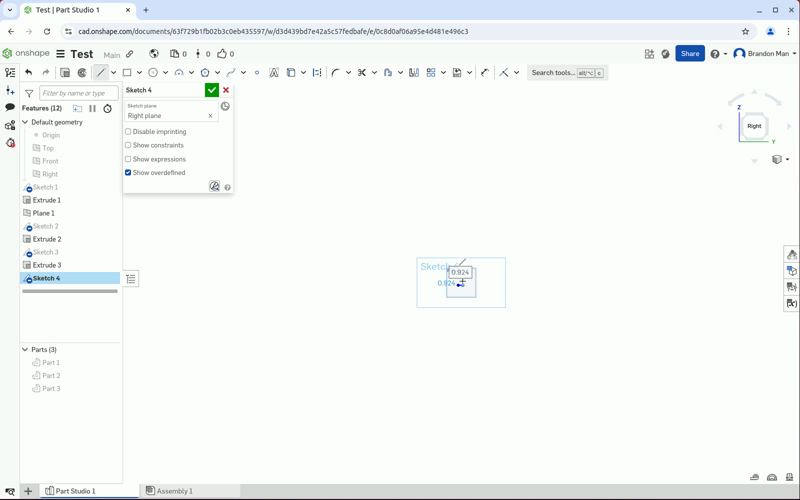
scroll(6)
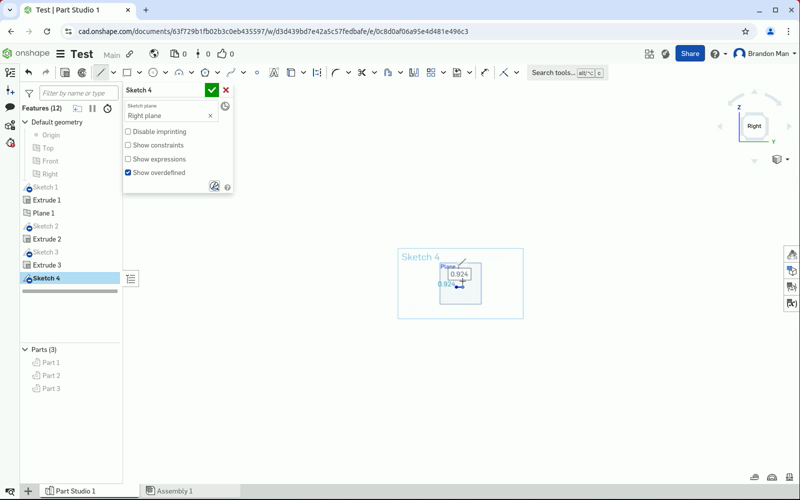
scroll(6)
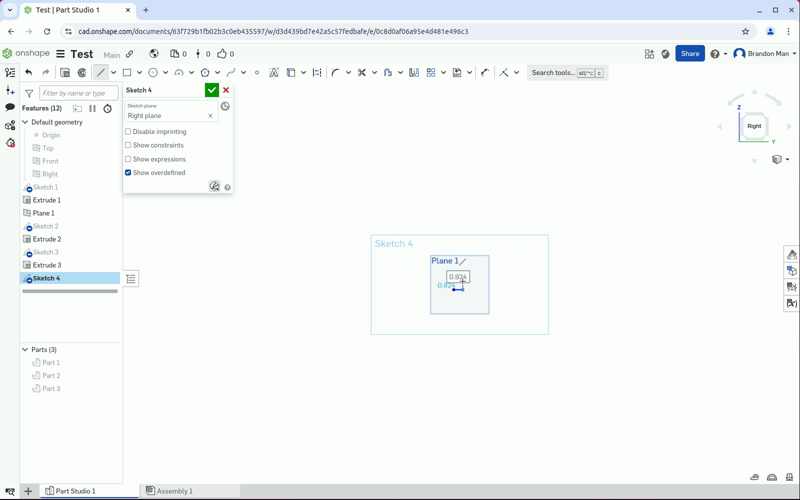
scroll(6)
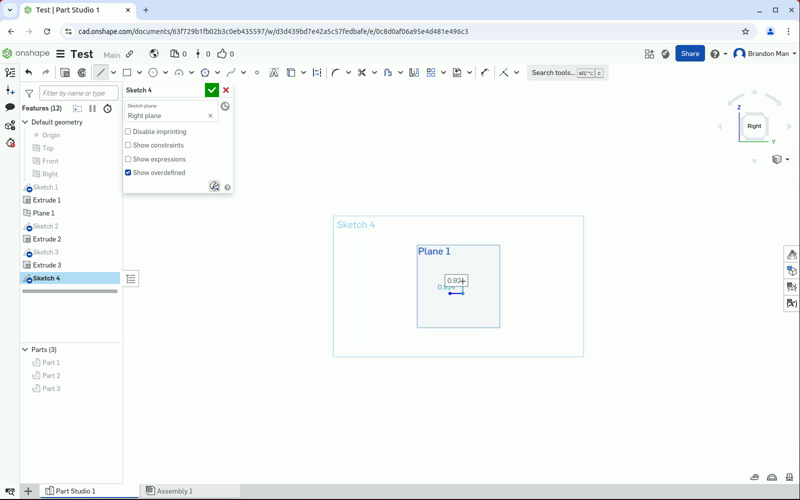
scroll(6)
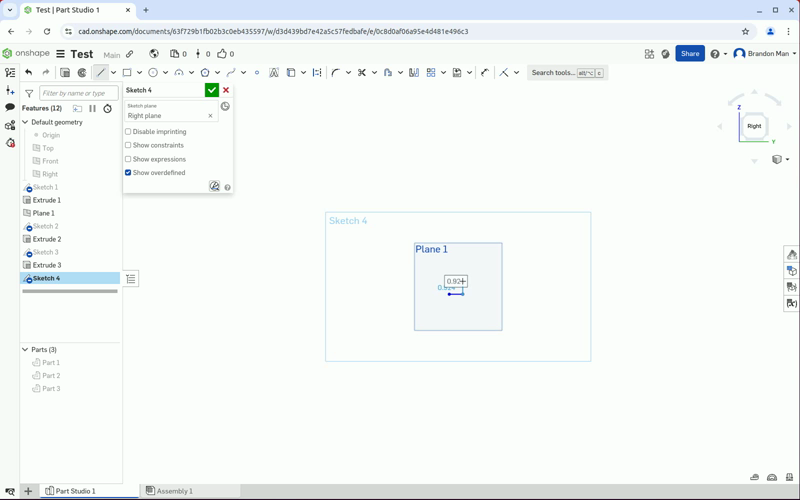
scroll(6)
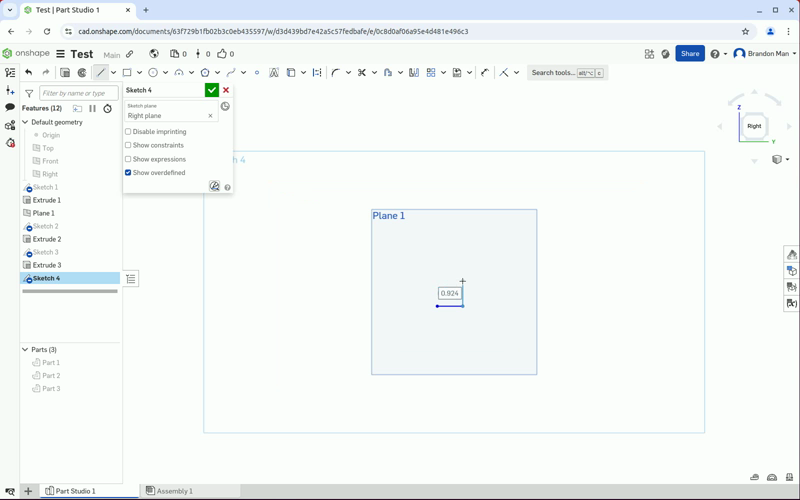
scroll(6)
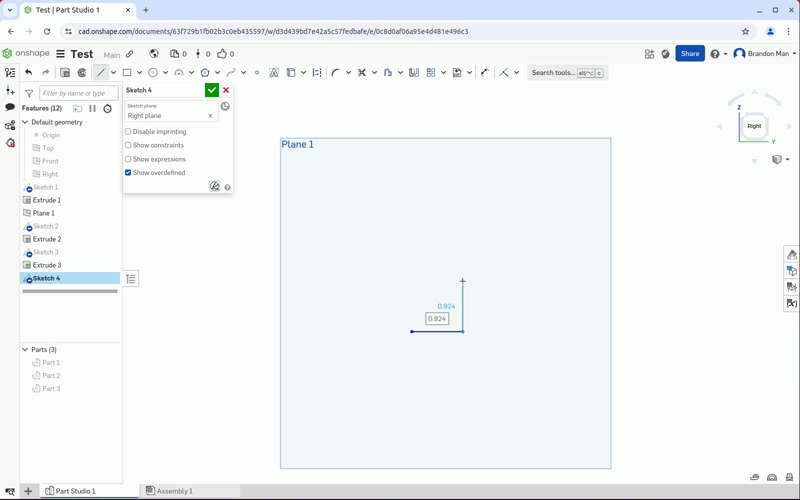
click(462, 280)
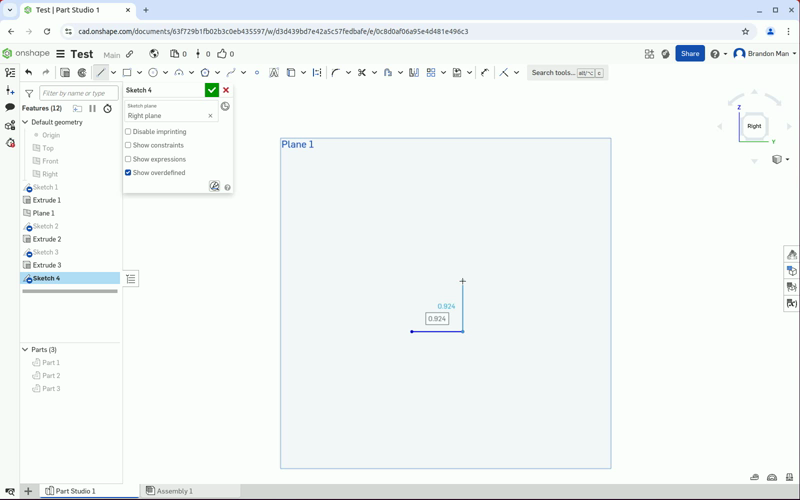
scroll(-6)
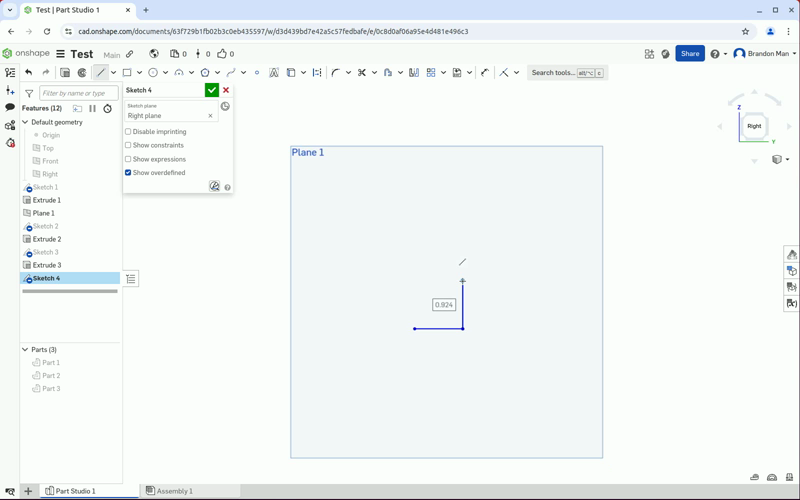
scroll(-6)
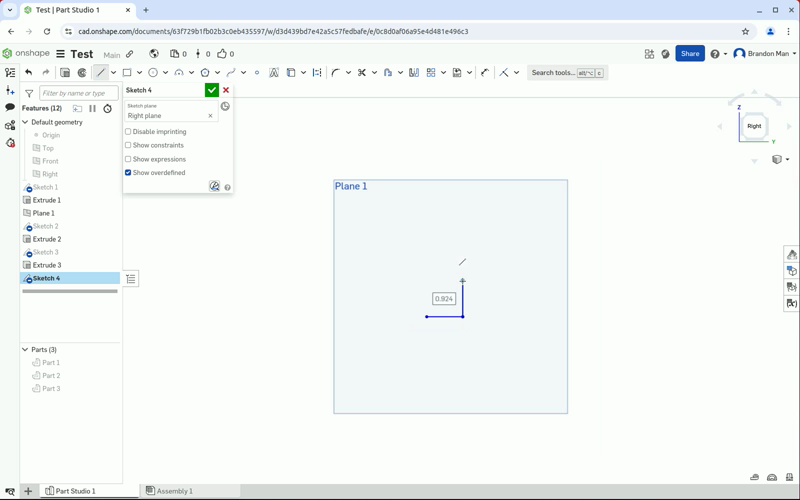
scroll(-6)
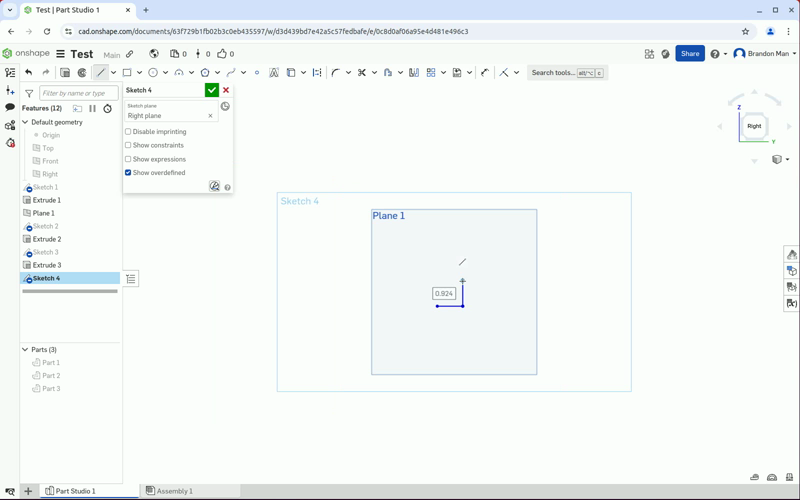
scroll(-6)
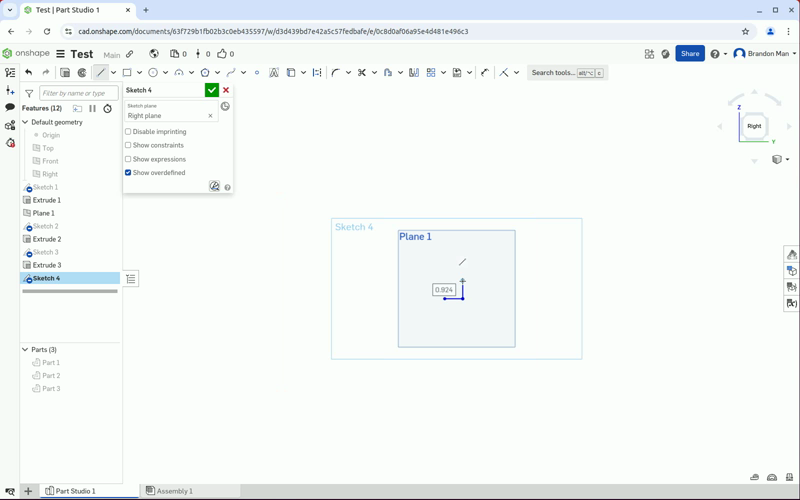
scroll(-6)
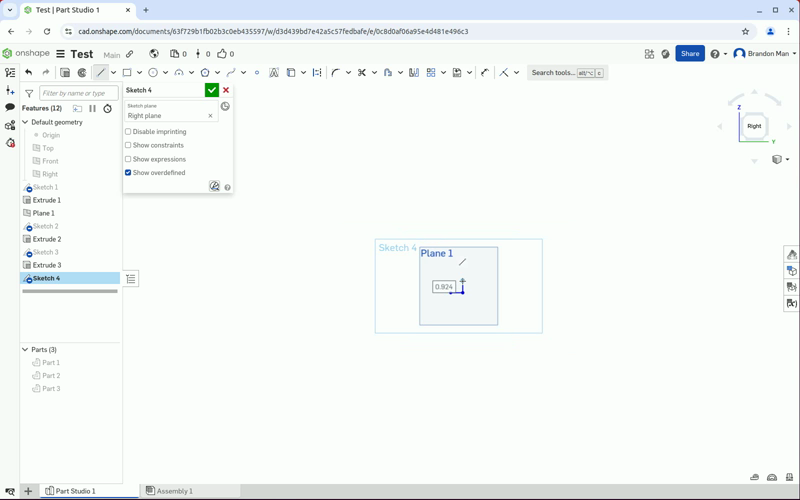
scroll(-6)
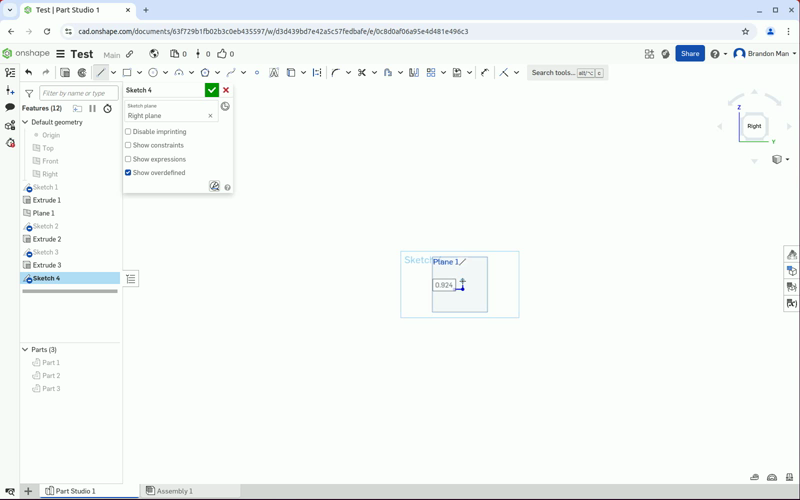
scroll(-6)
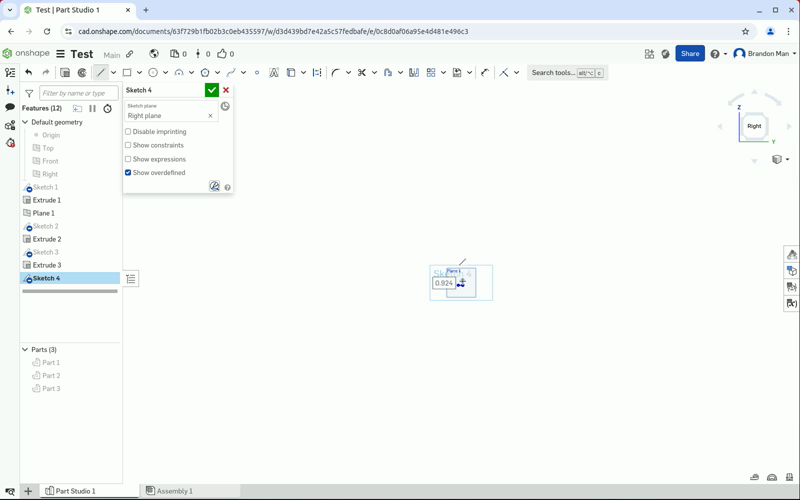
key_up(shift)
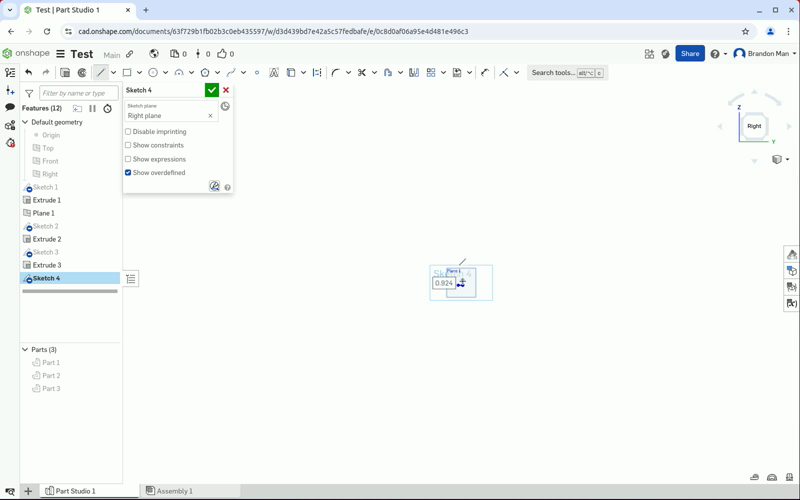
key_down(shift)
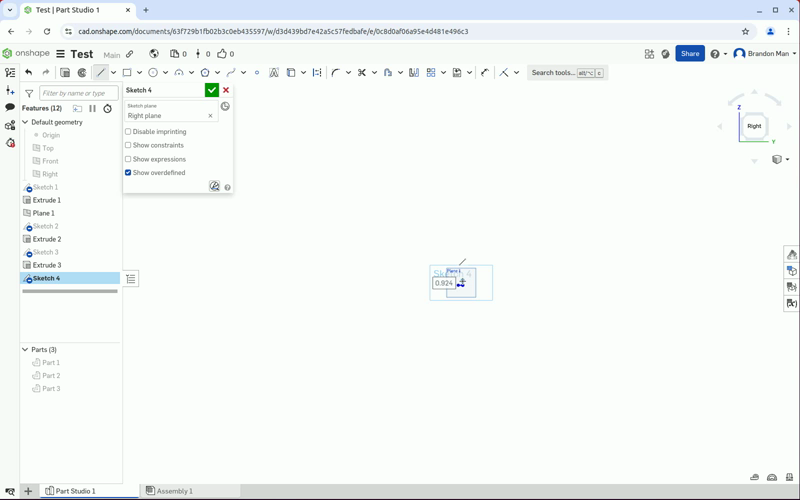
mouse_move(492, 280)
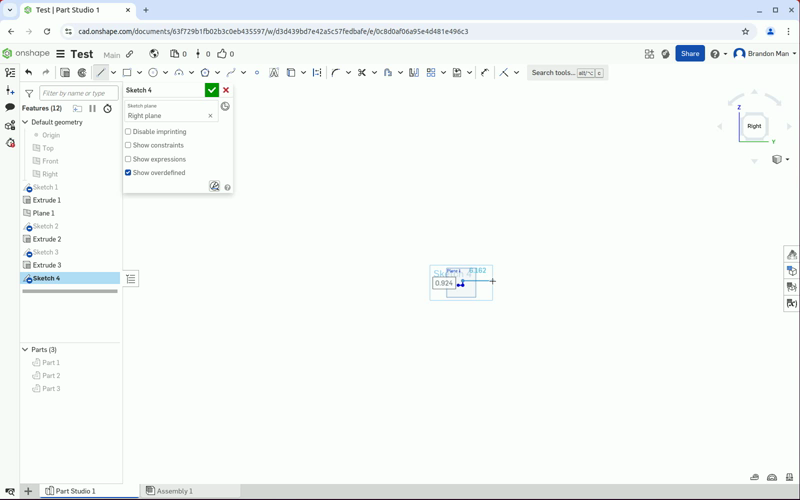
mouse_move(458, 280)
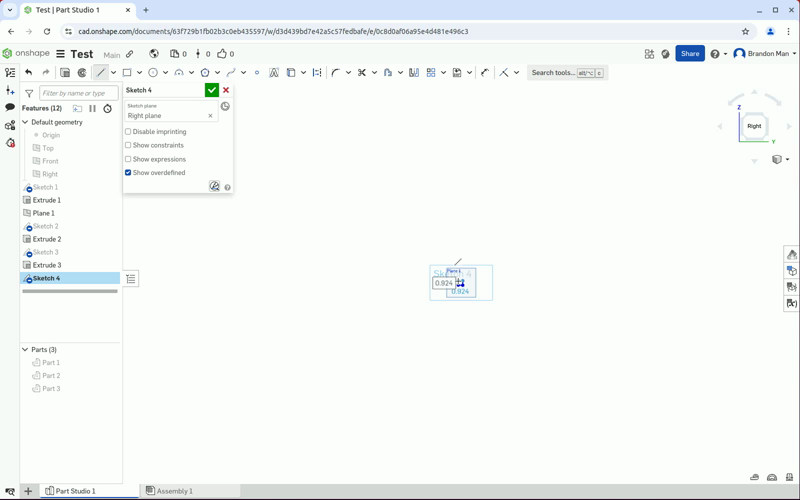
scroll(6)
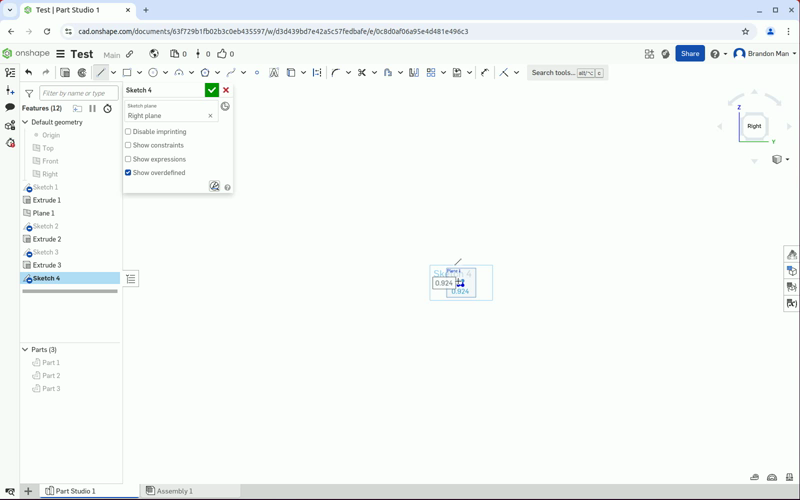
scroll(6)
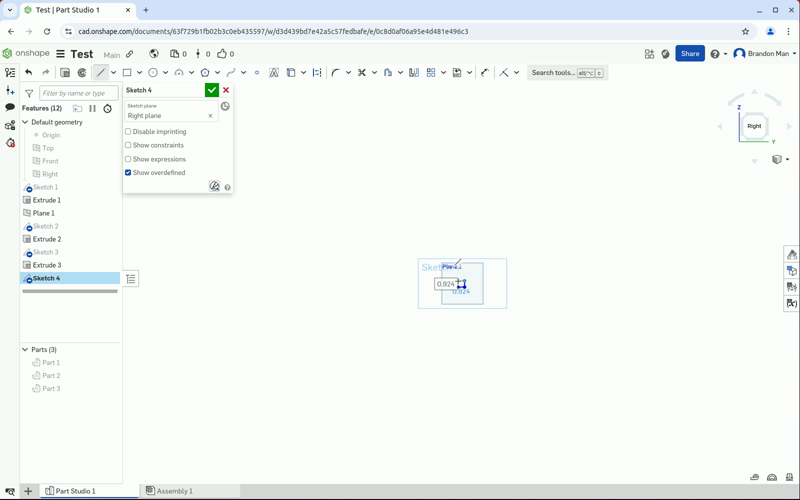
scroll(6)
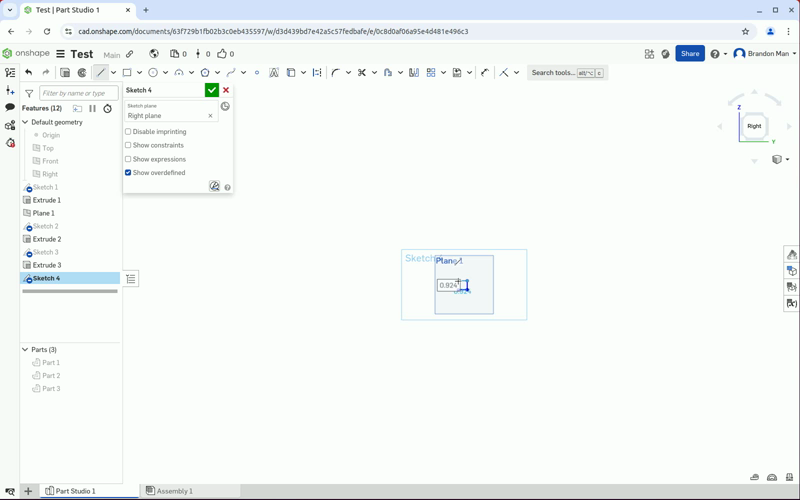
scroll(6)
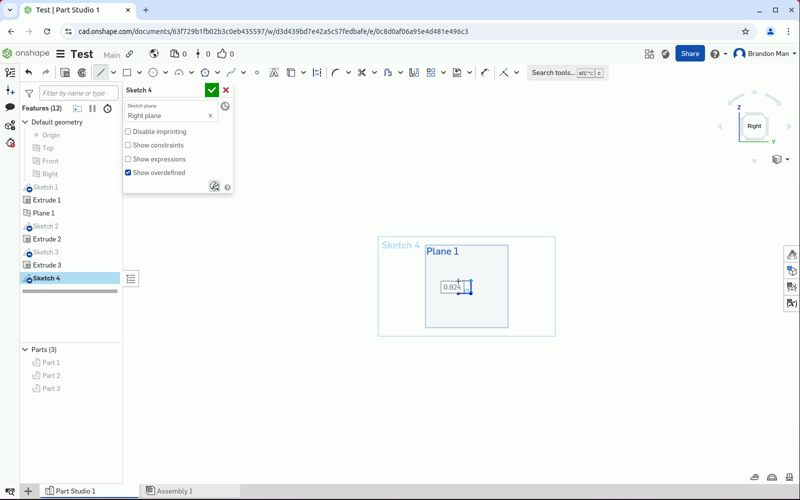
scroll(6)
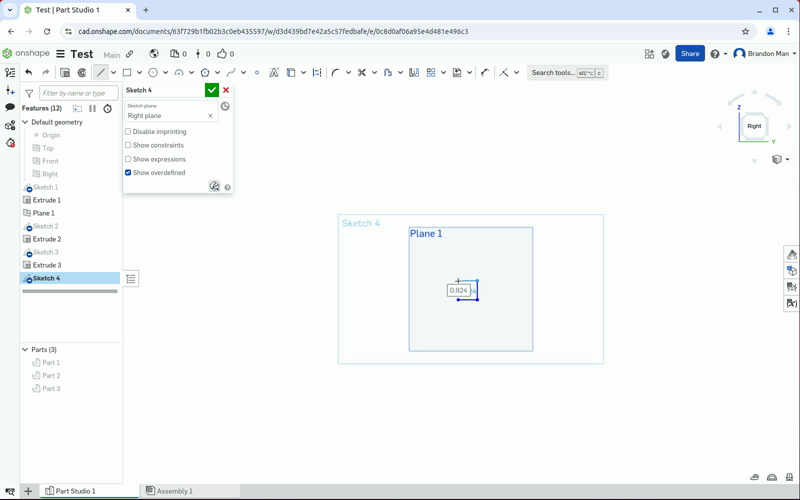
scroll(6)
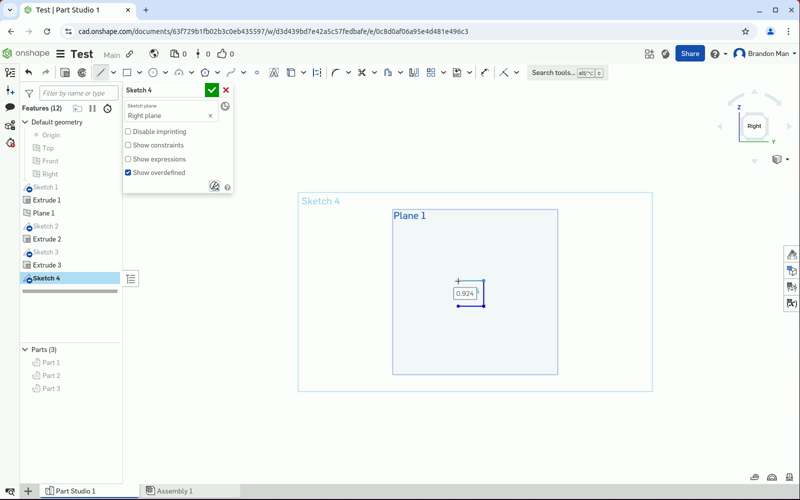
scroll(6)
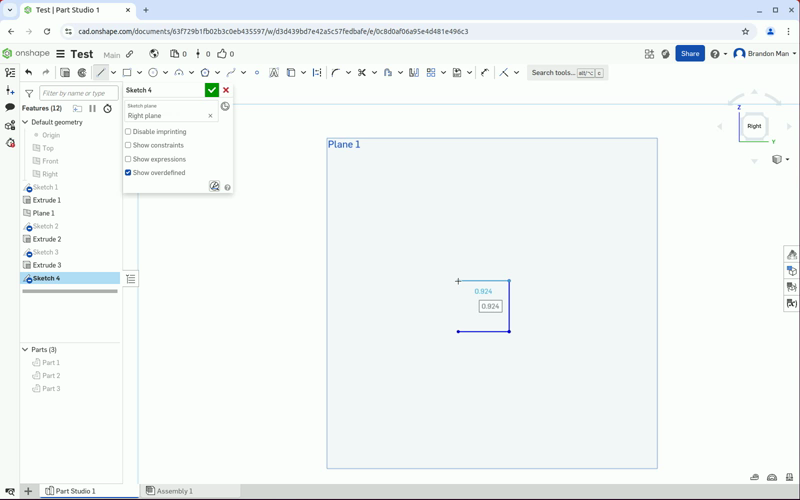
click(458, 280)
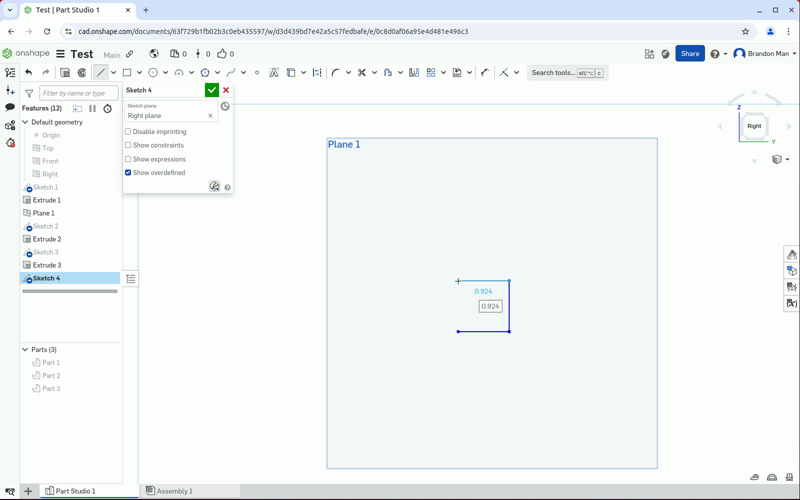
scroll(-6)
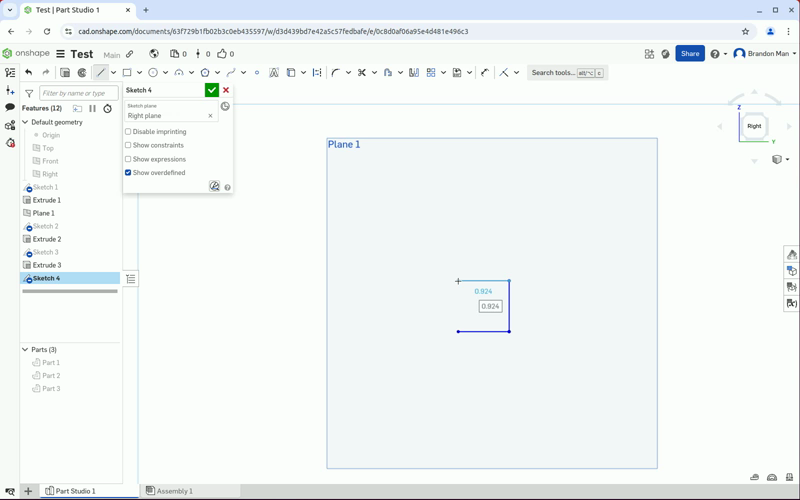
scroll(-6)
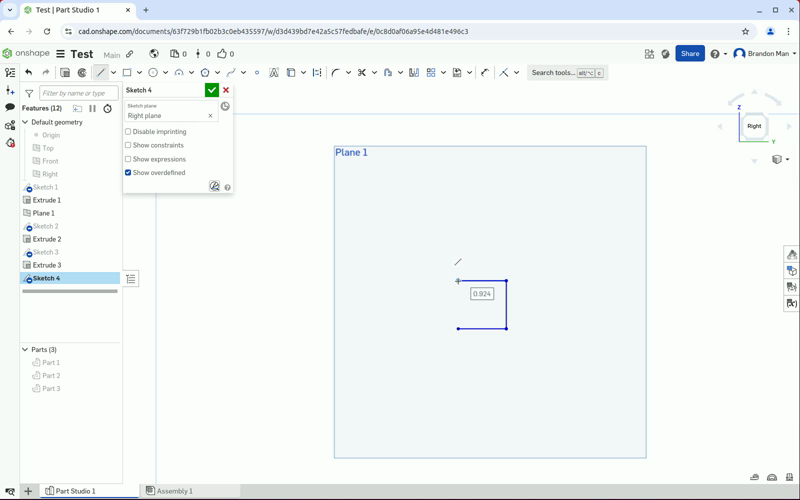
scroll(-6)
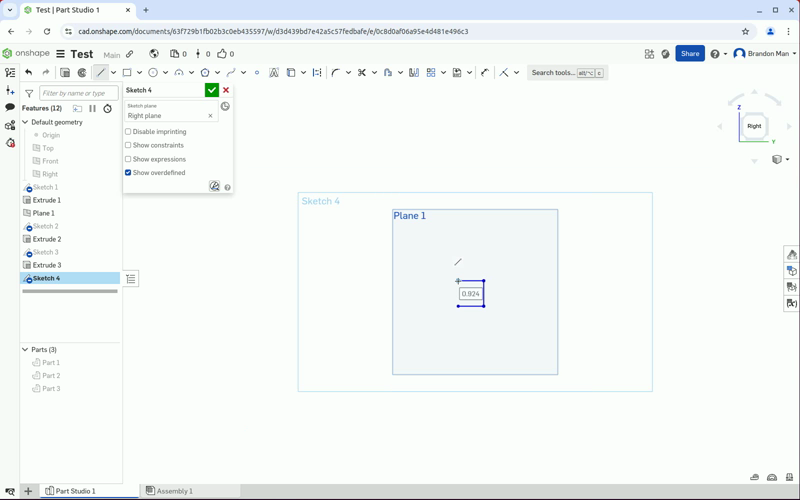
scroll(-6)
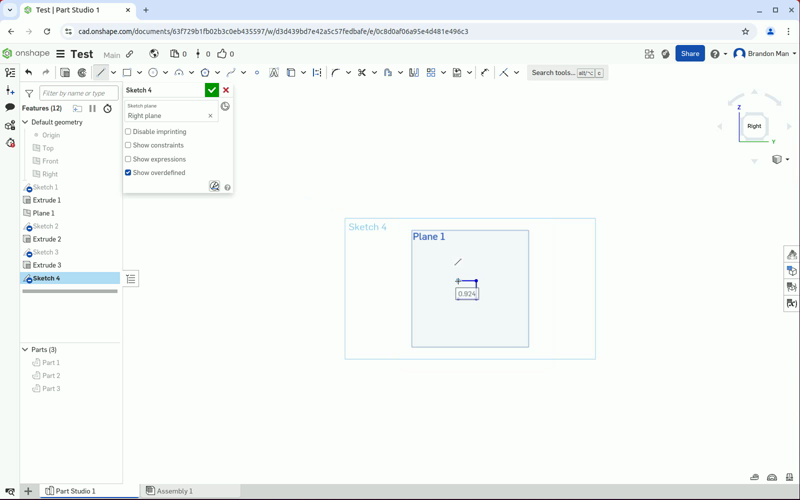
scroll(-6)
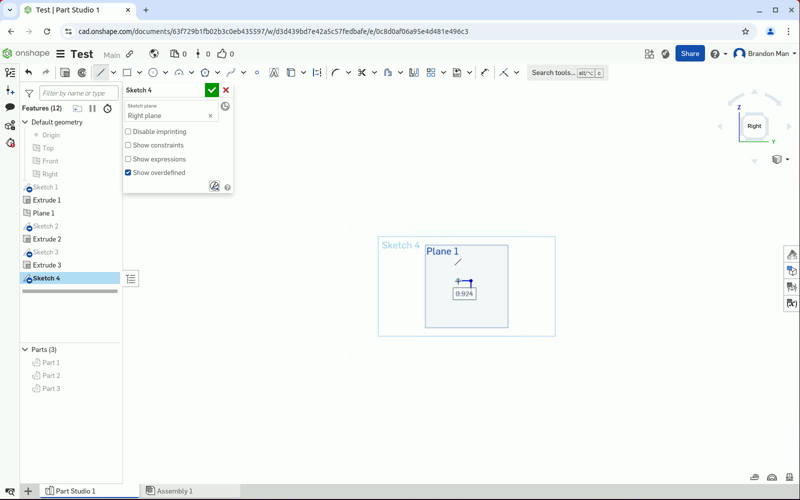
scroll(-6)
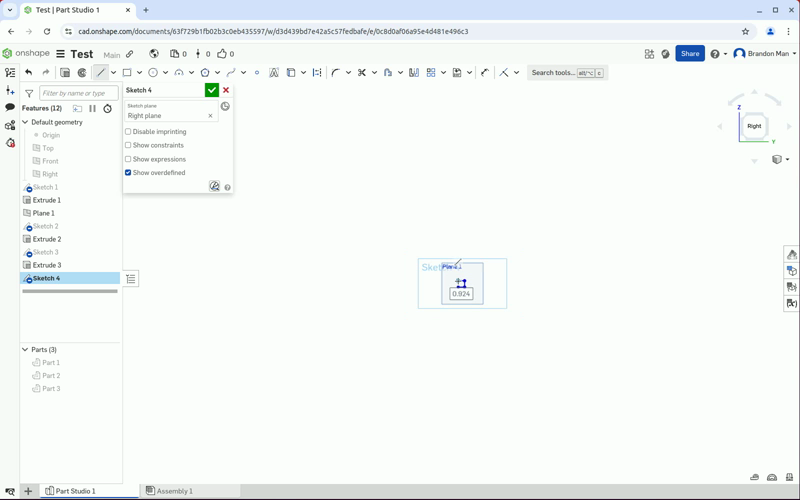
scroll(-6)
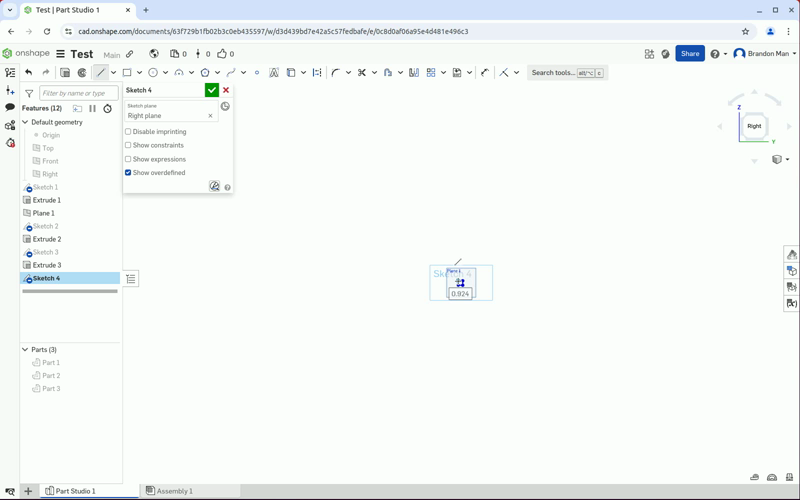
key_up(shift)
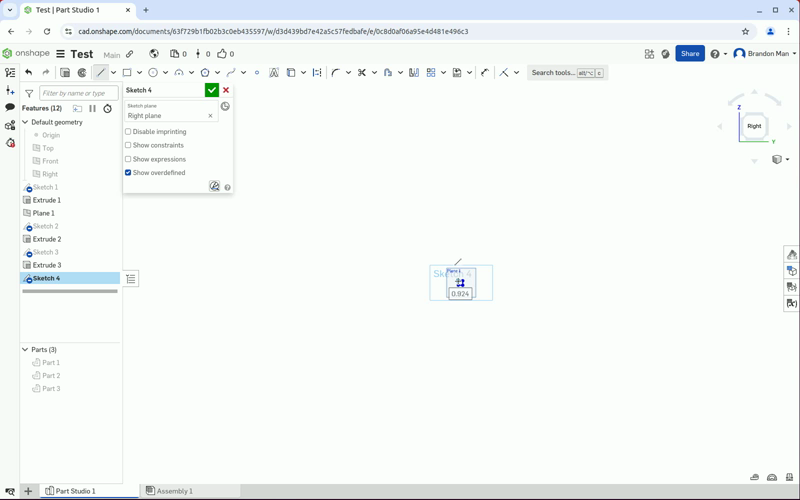
mouse_move(488, 280)
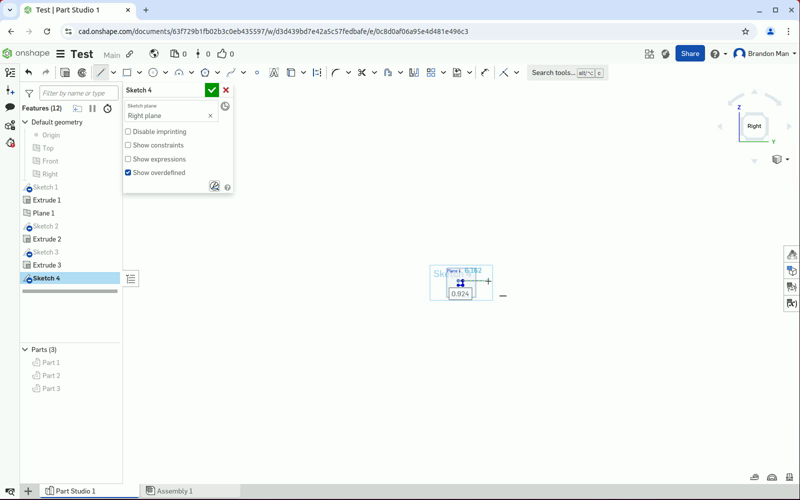
key_down(shift)
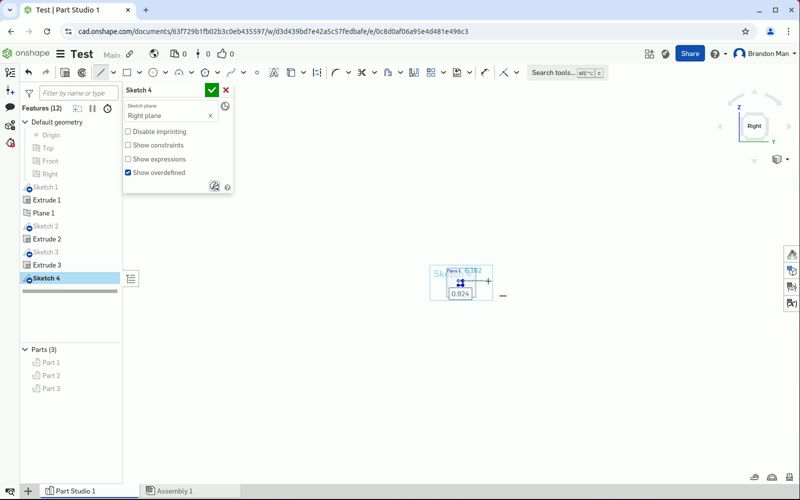
mouse_move(458, 285)
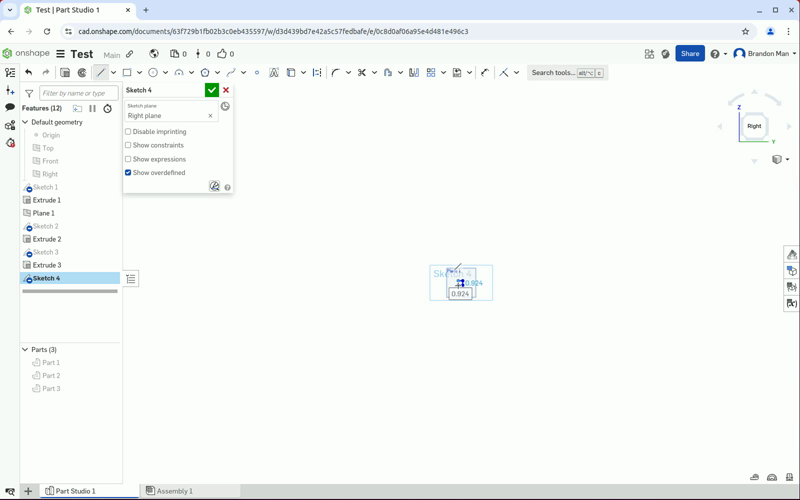
scroll(6)
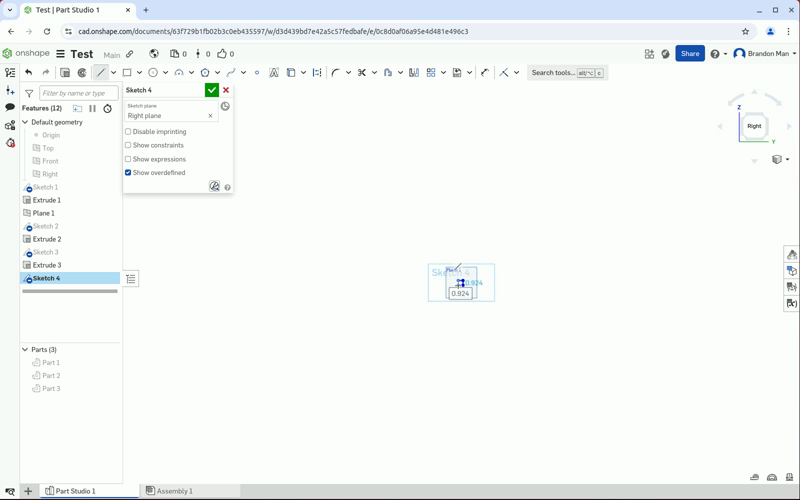
scroll(6)
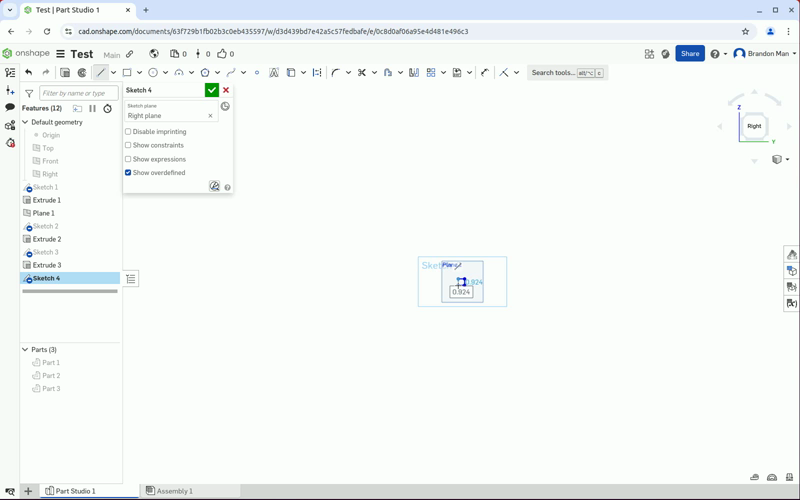
scroll(6)
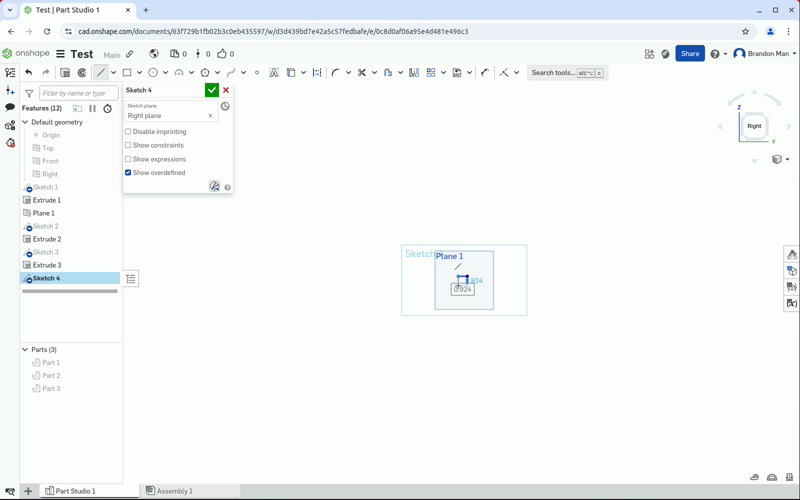
scroll(6)
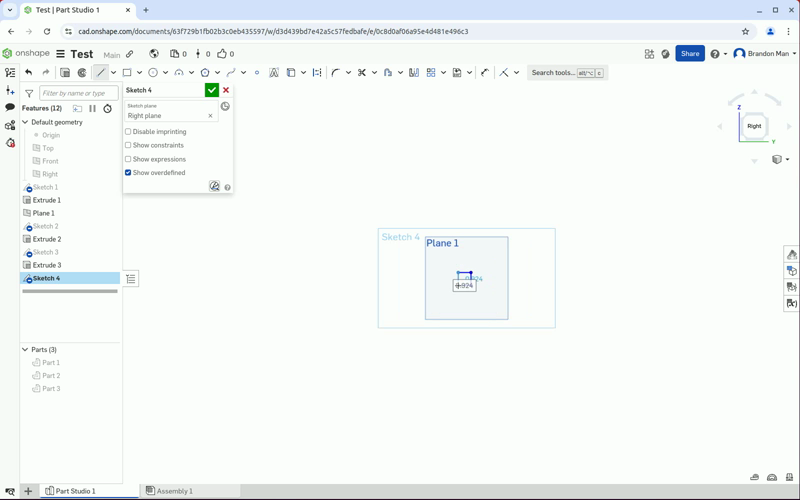
scroll(6)
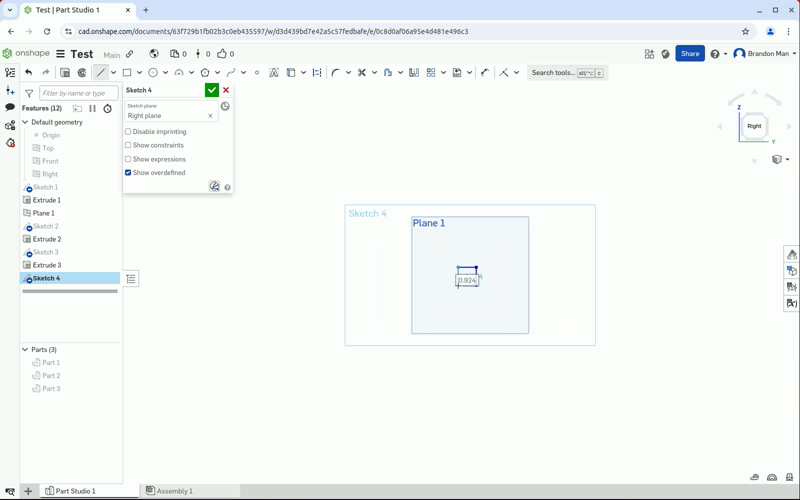
scroll(6)
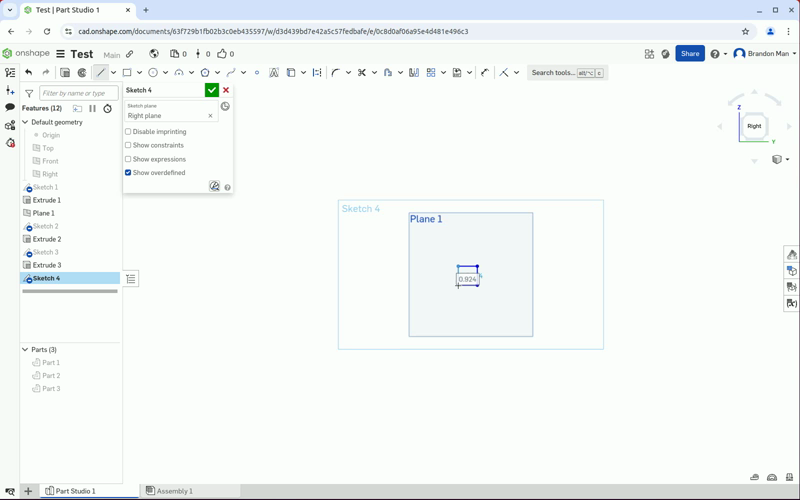
scroll(6)
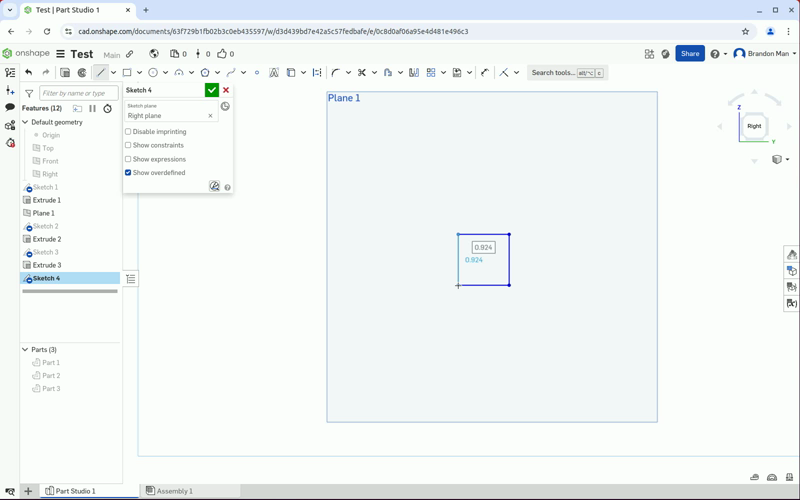
key_up(shift)
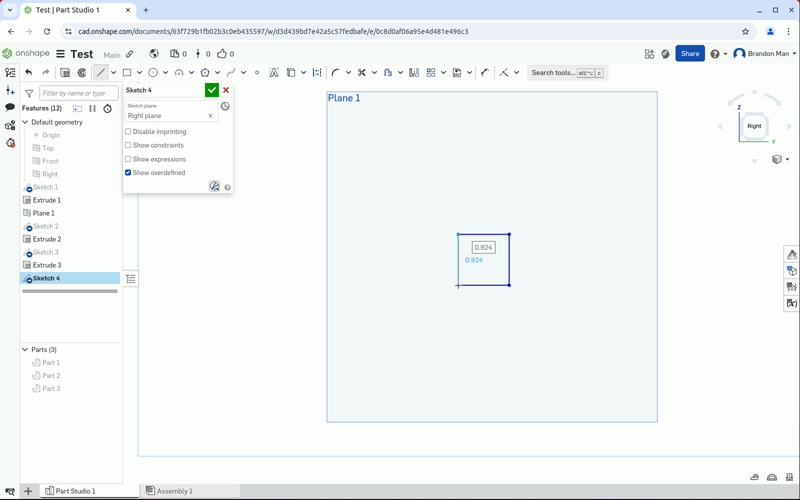
click(458, 285)
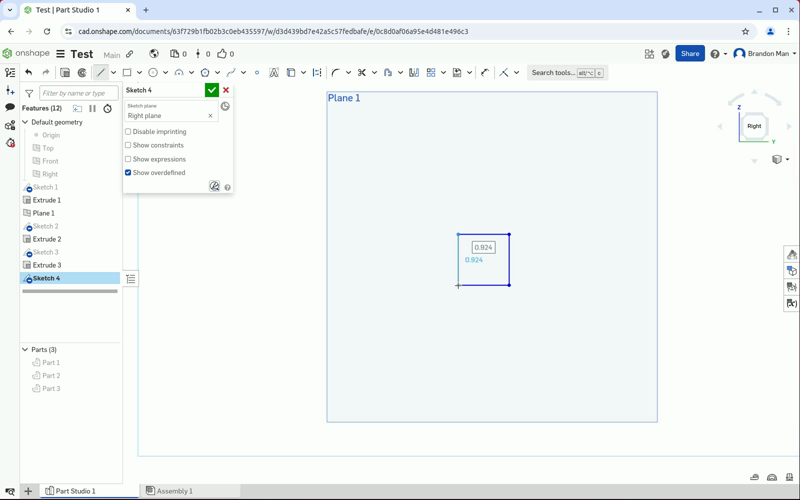
scroll(-6)
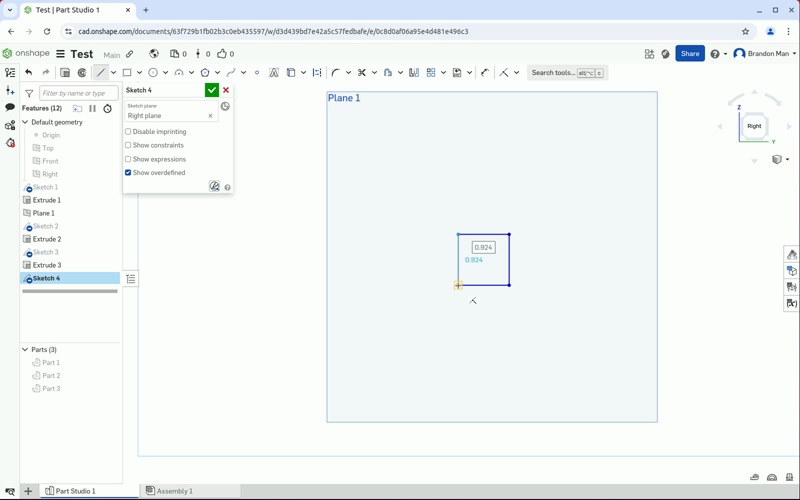
scroll(-6)
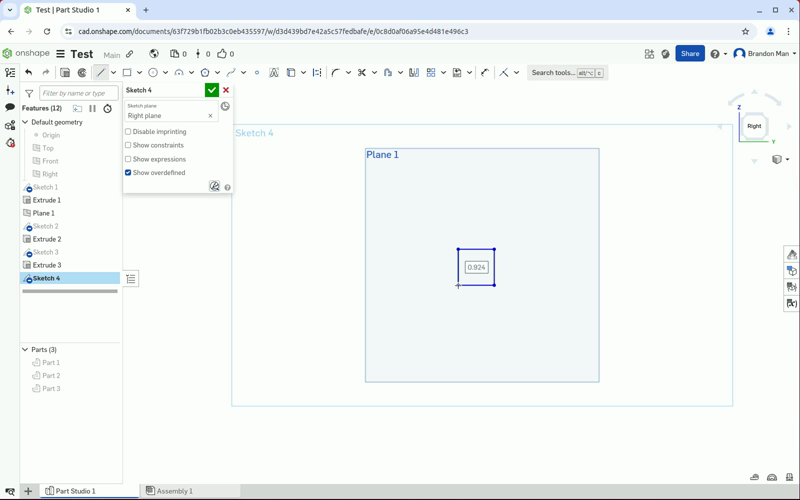
scroll(-6)
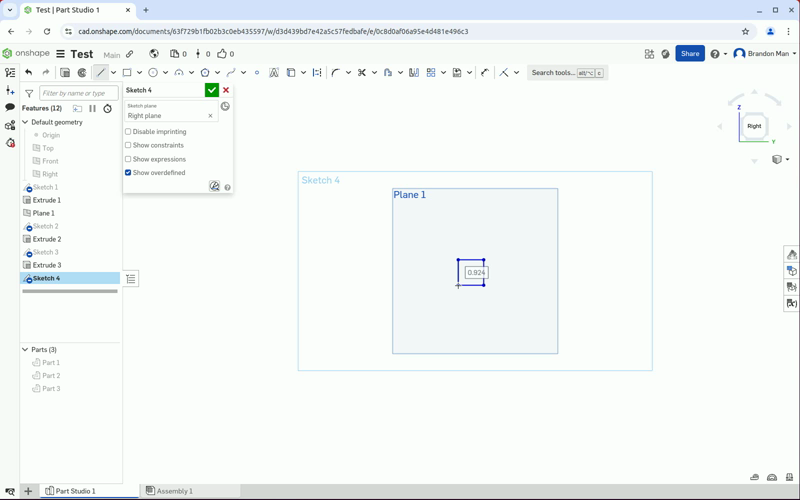
scroll(-6)
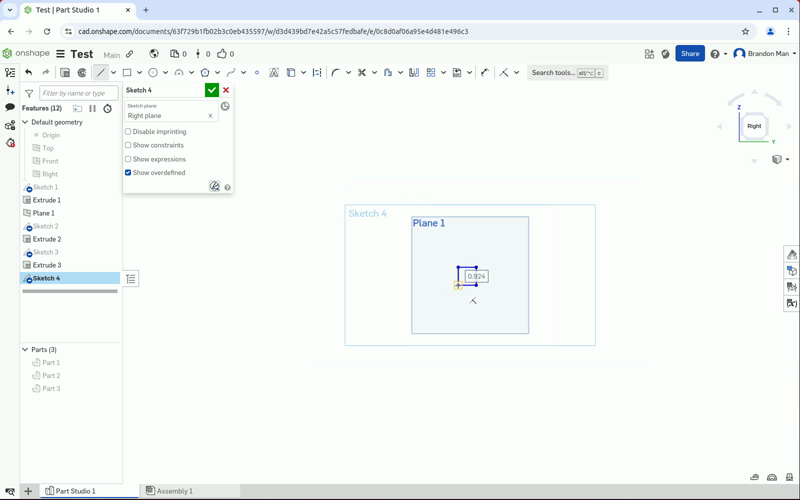
scroll(-6)
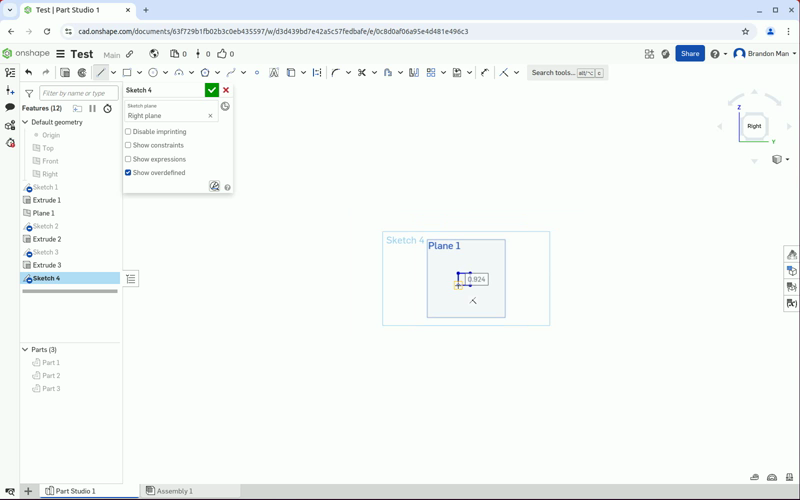
scroll(-6)
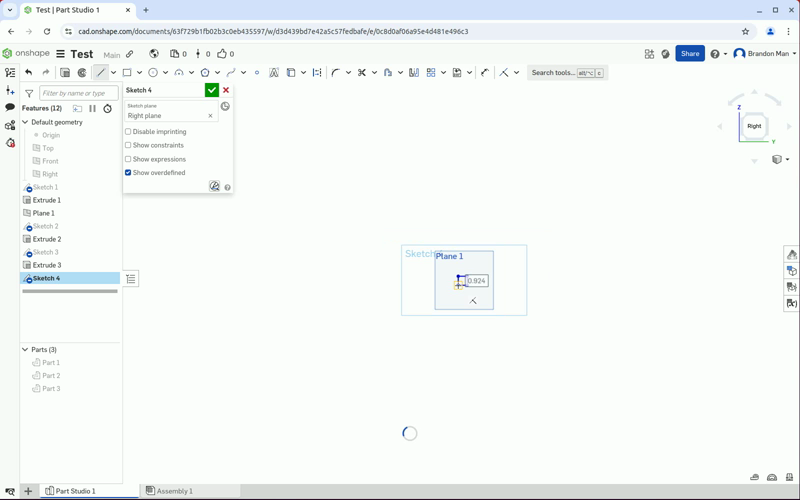
scroll(-6)
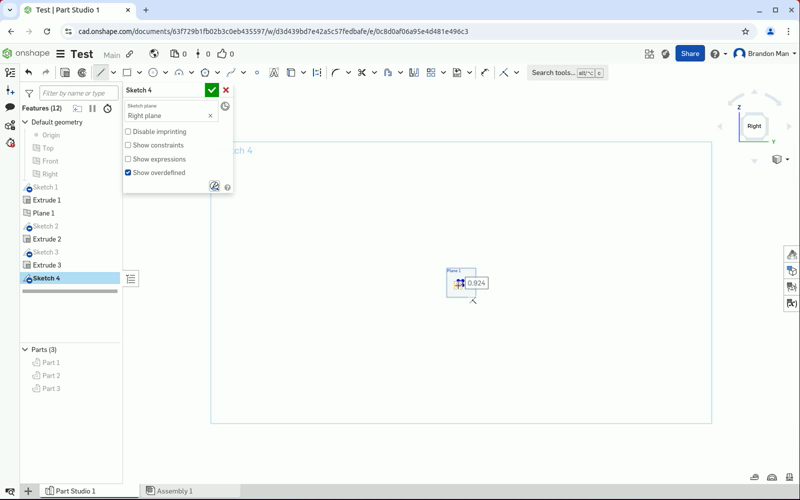
key(esc)
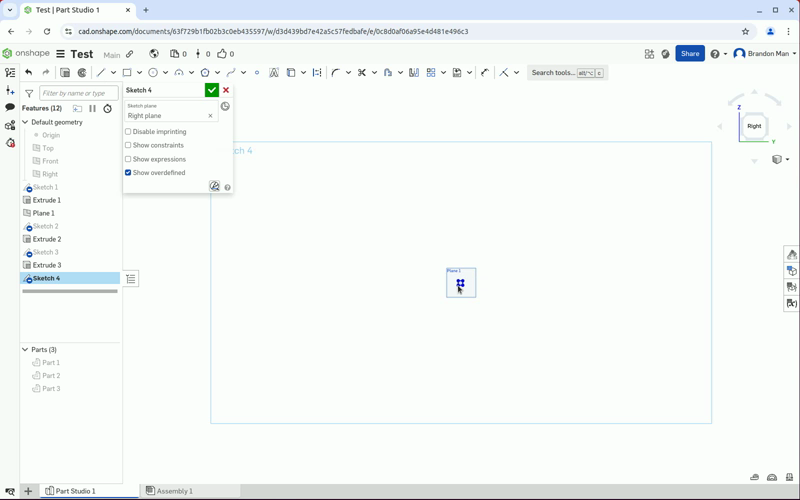
key(l)
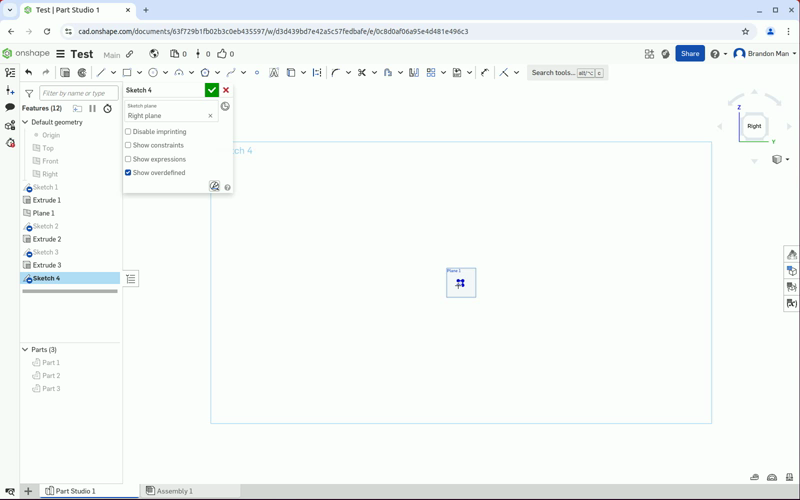
key_down(shift)
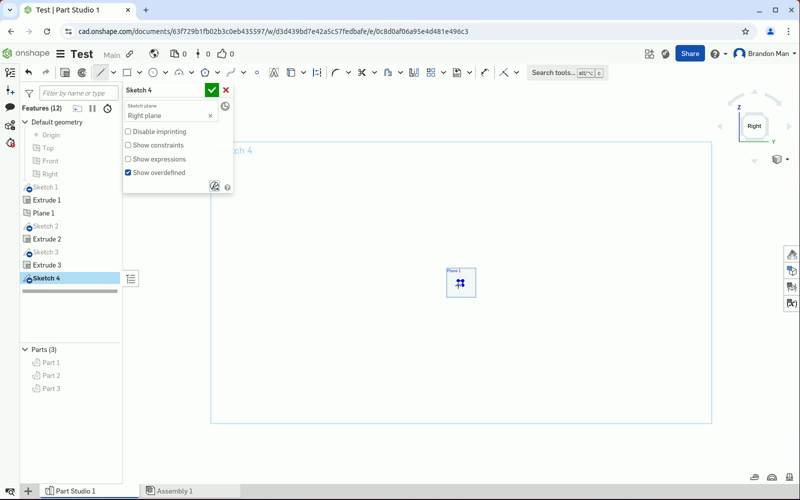
mouse_move(458, 285)
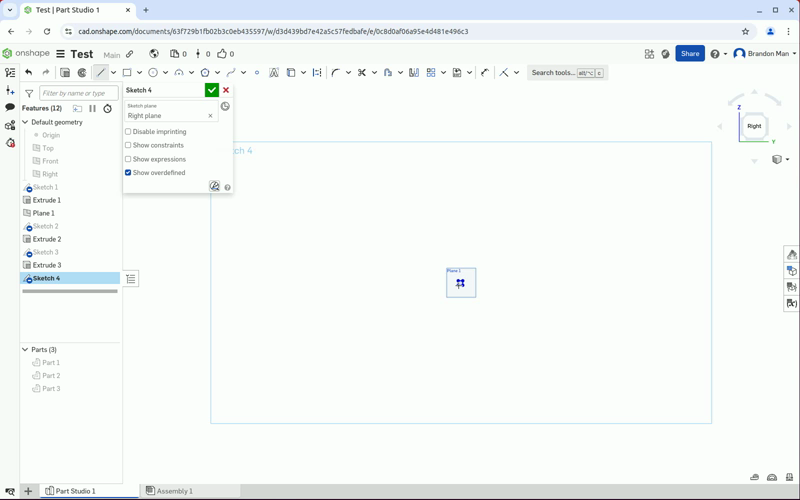
scroll(6)
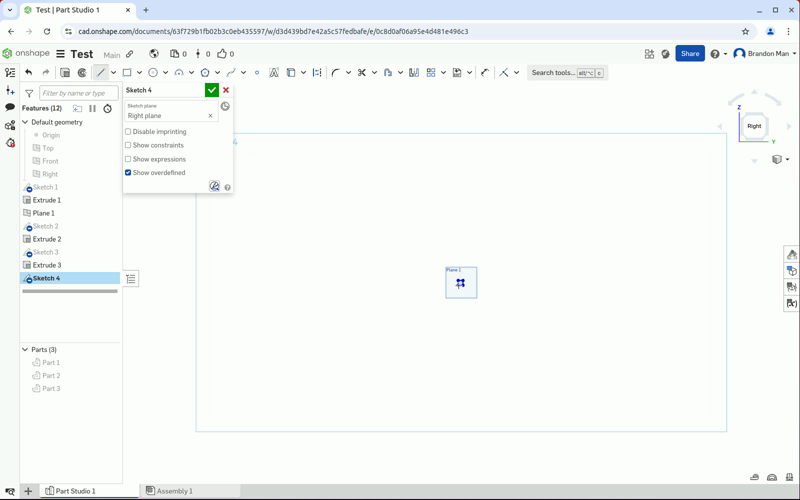
scroll(6)
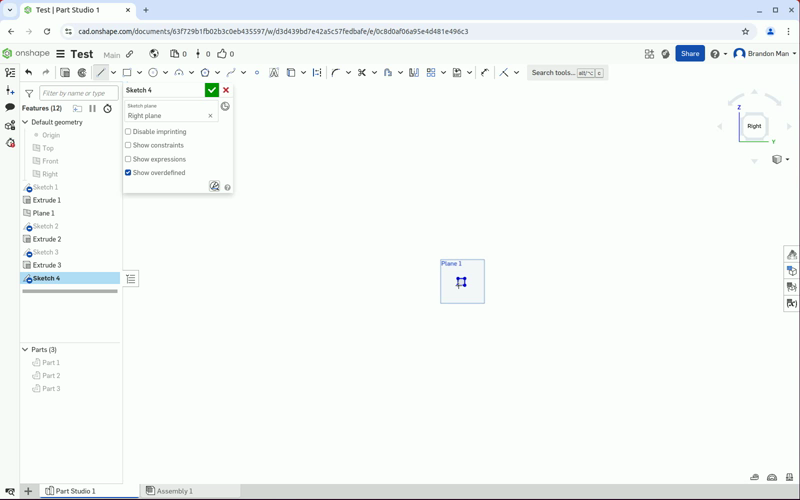
scroll(6)
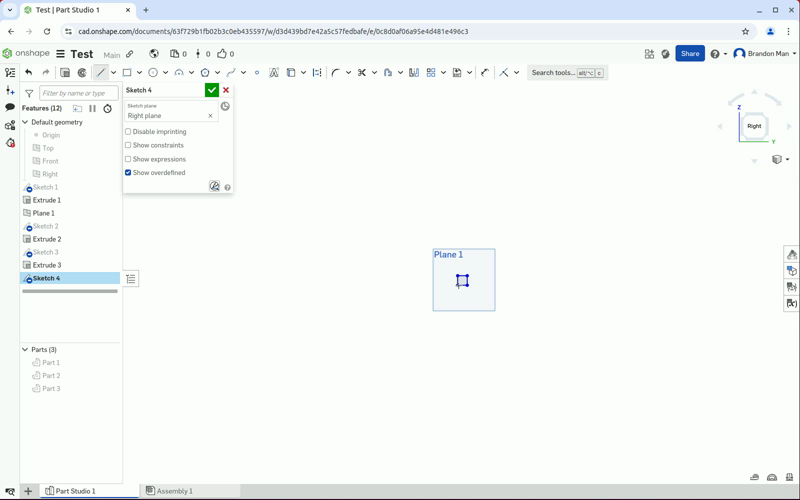
scroll(6)
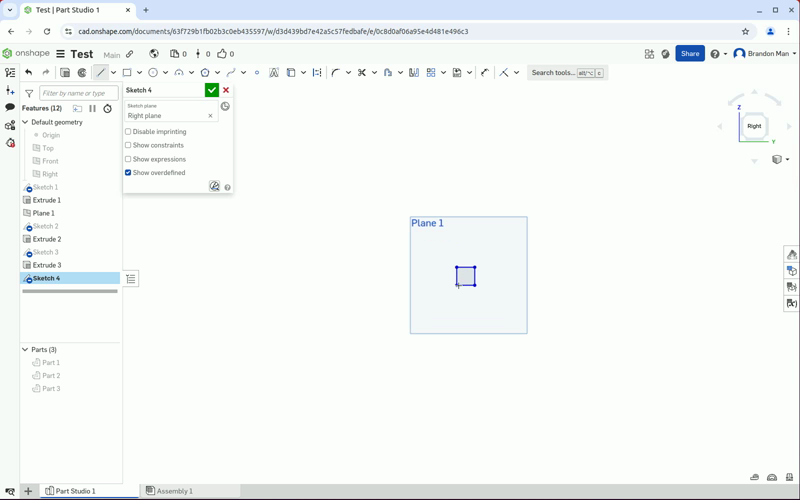
scroll(6)
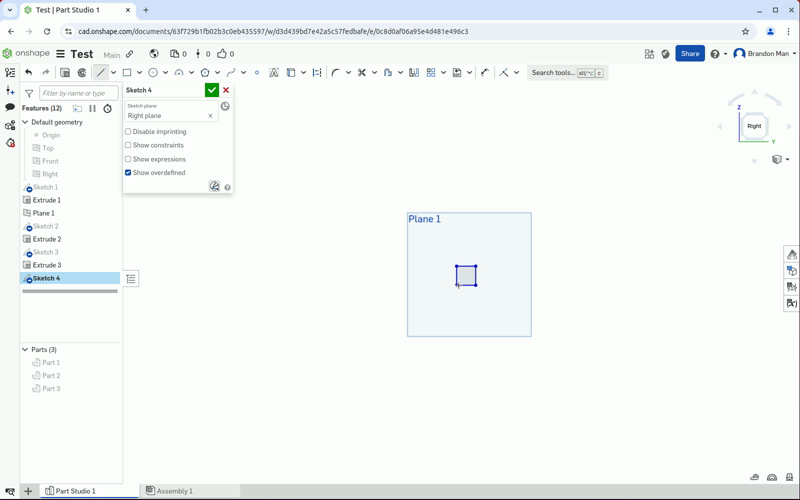
scroll(6)
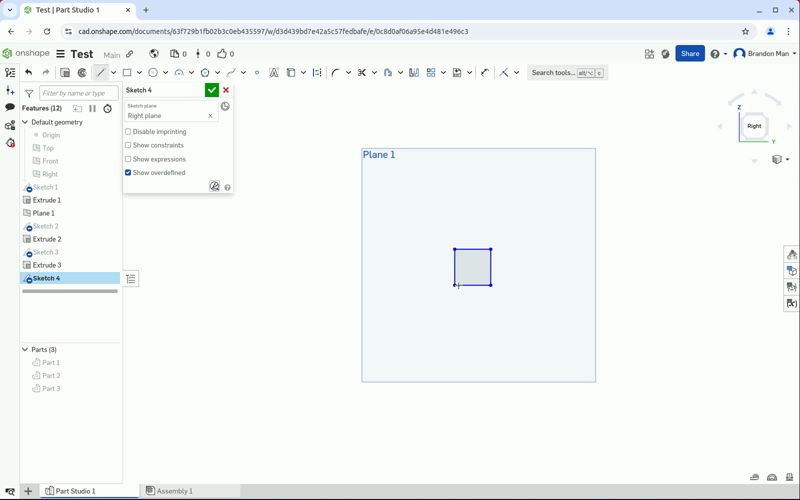
scroll(6)
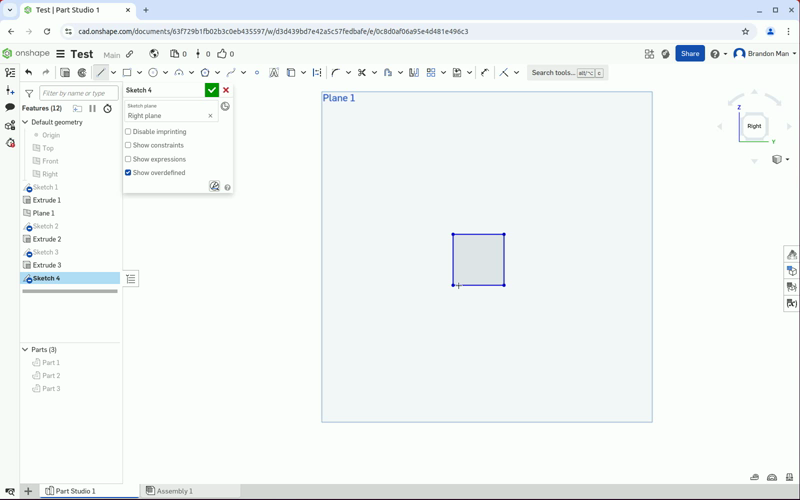
click(458, 285)
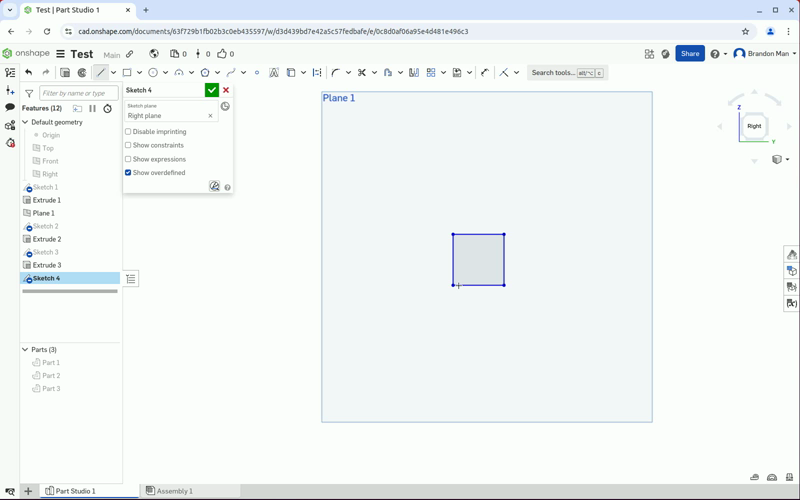
scroll(-6)
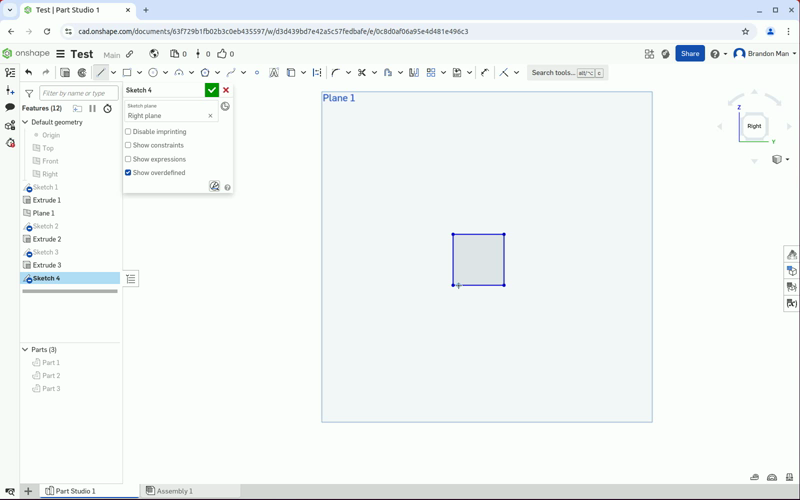
scroll(-6)
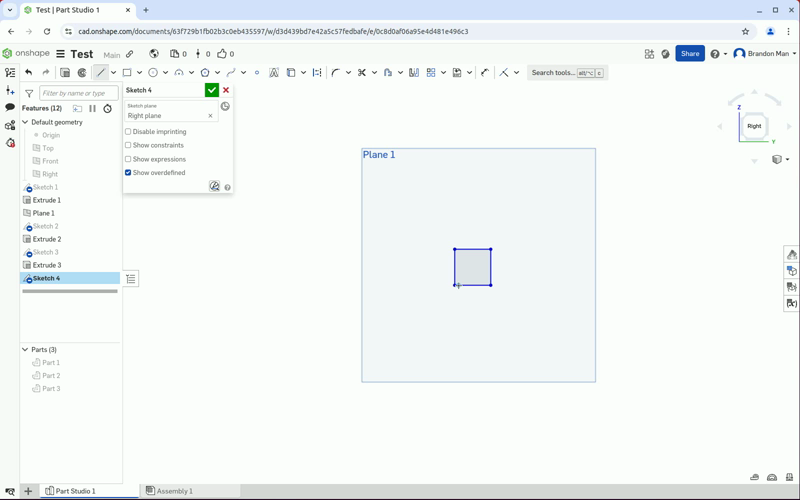
scroll(-6)
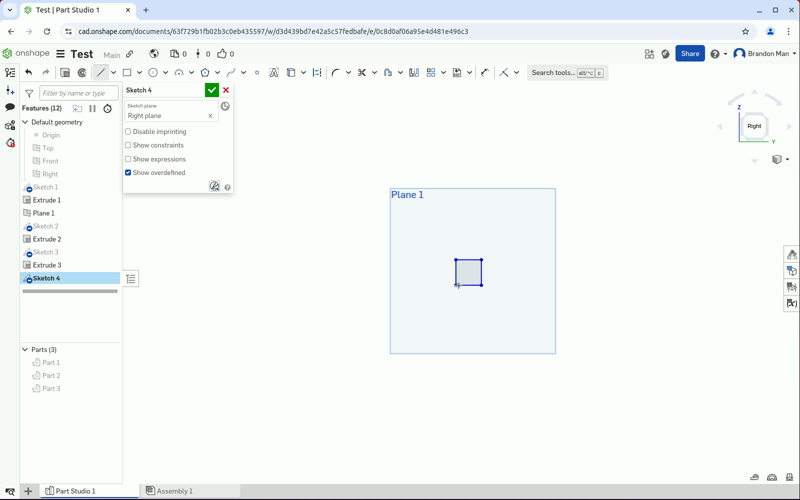
scroll(-6)
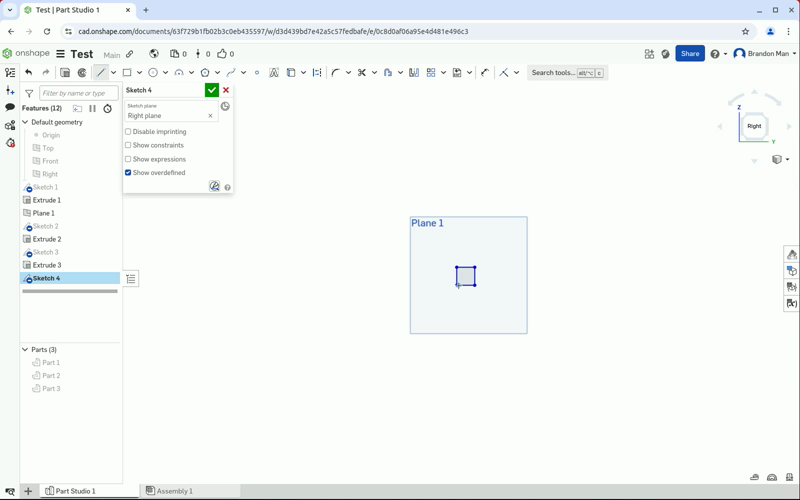
scroll(-6)
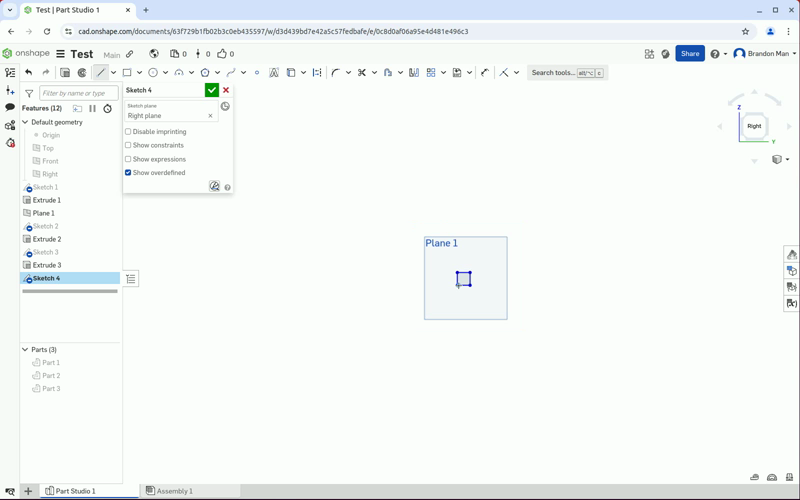
scroll(-6)
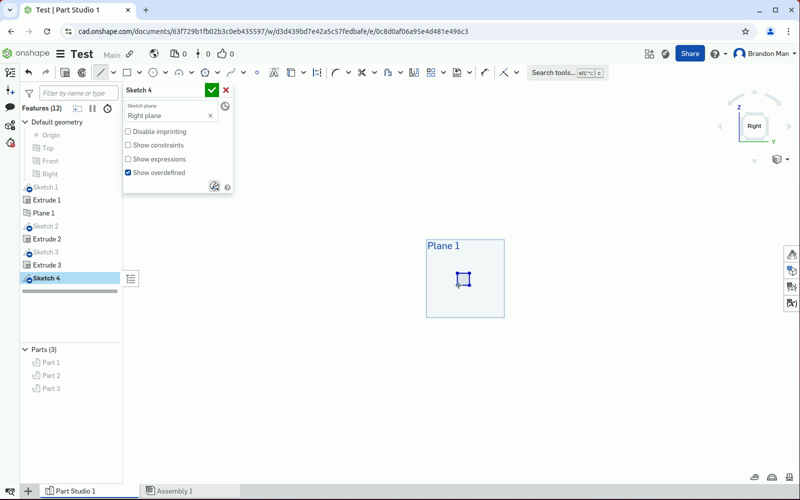
scroll(-6)
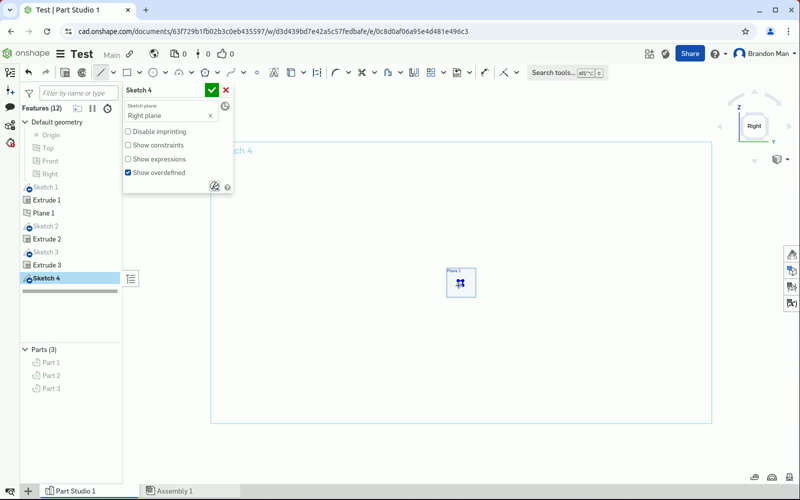
key_up(shift)
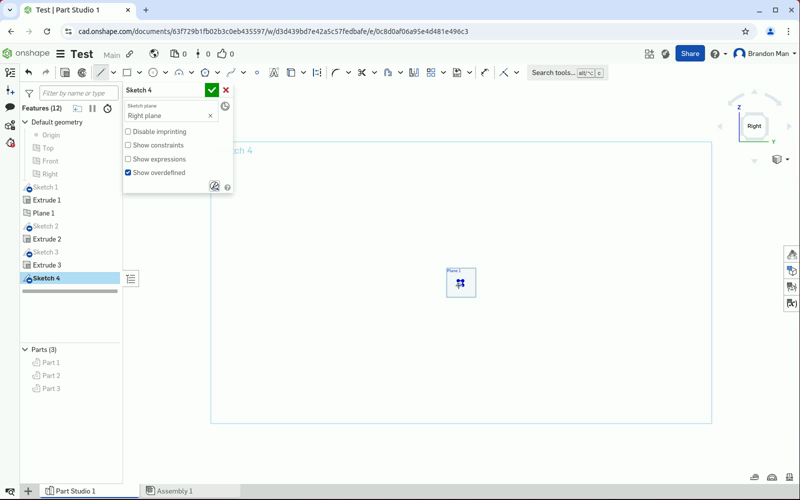
key_down(shift)
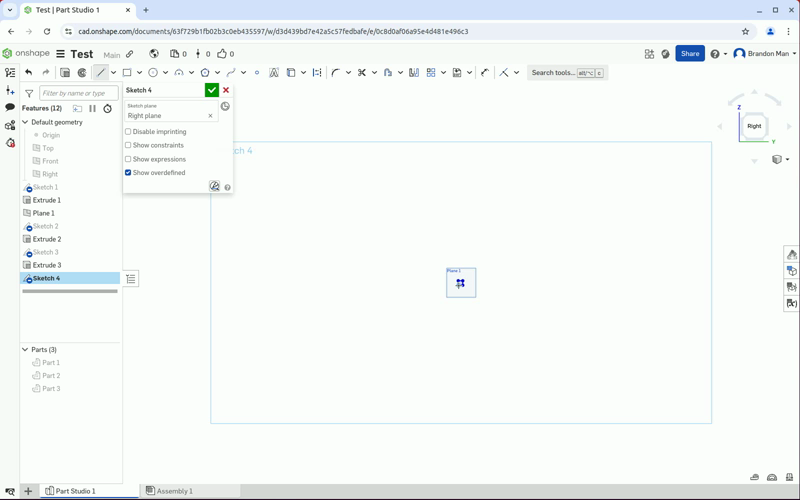
mouse_move(488, 285)
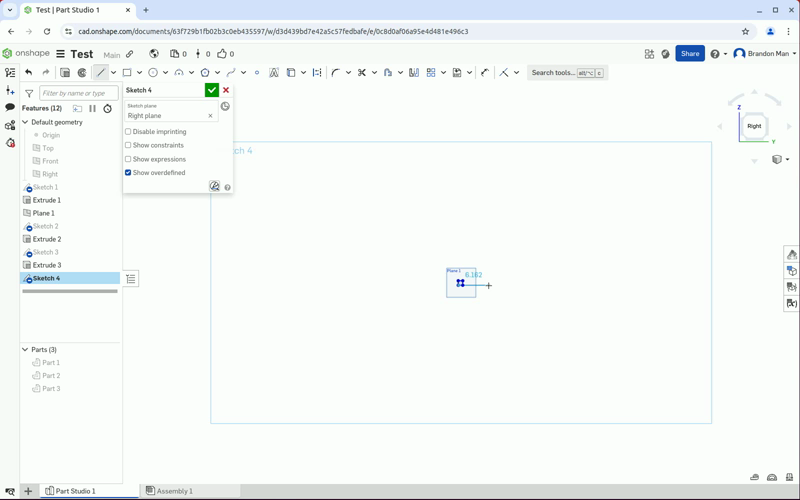
mouse_move(462, 285)
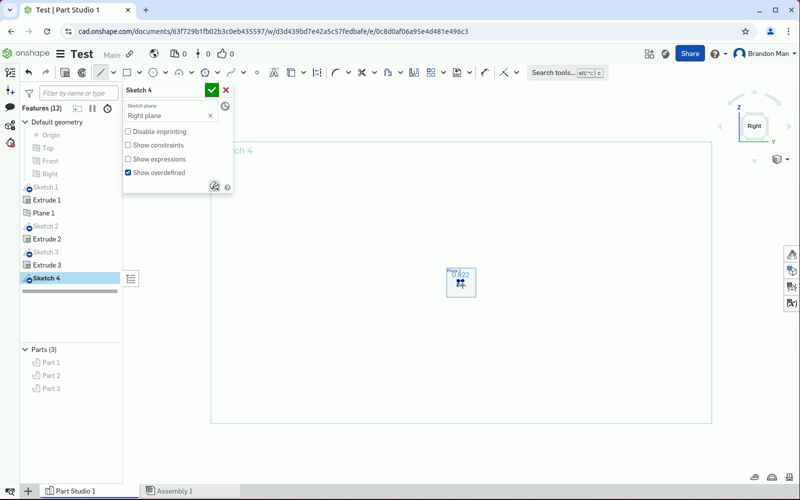
scroll(6)
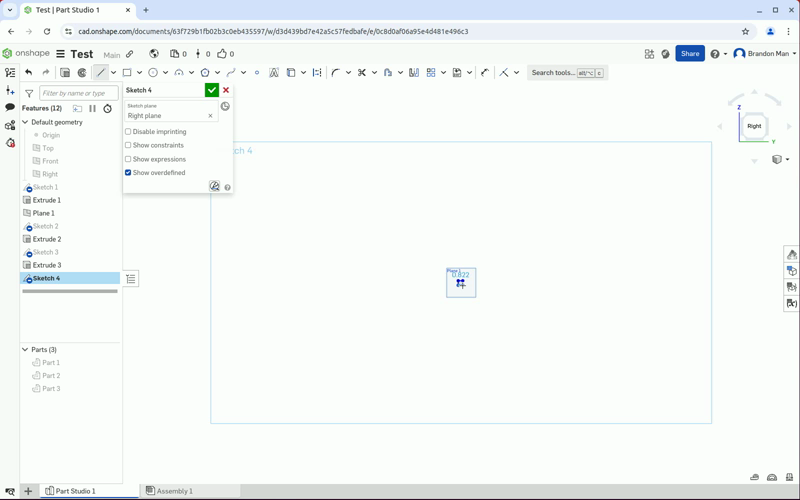
scroll(6)
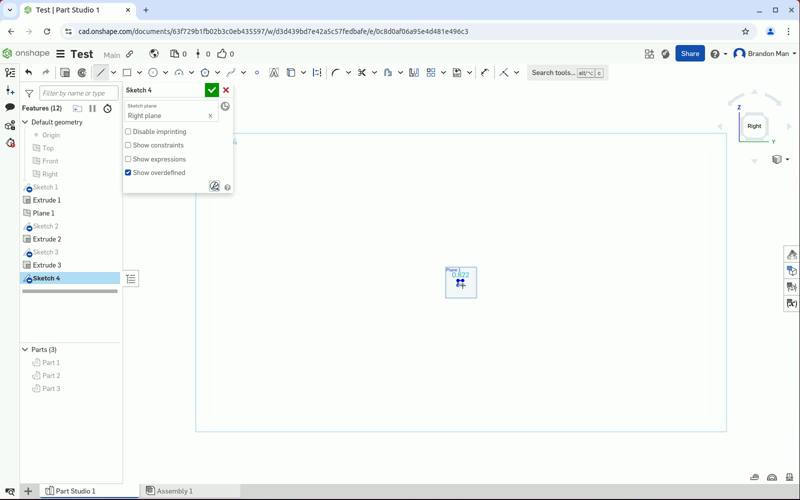
scroll(6)
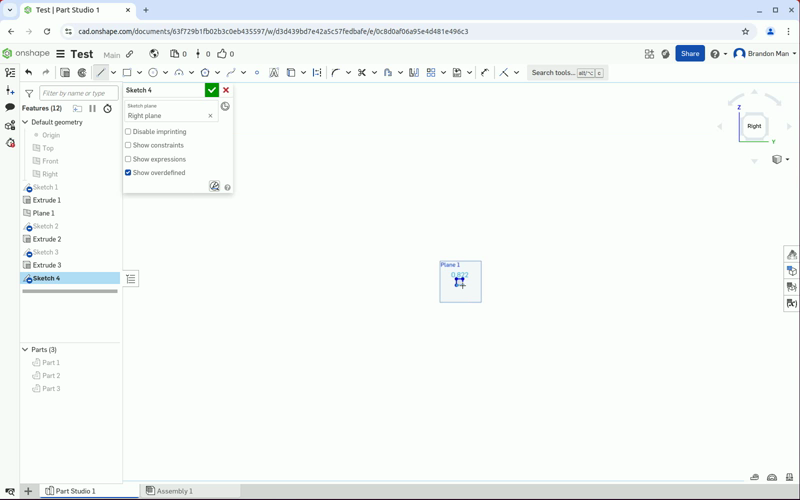
scroll(6)
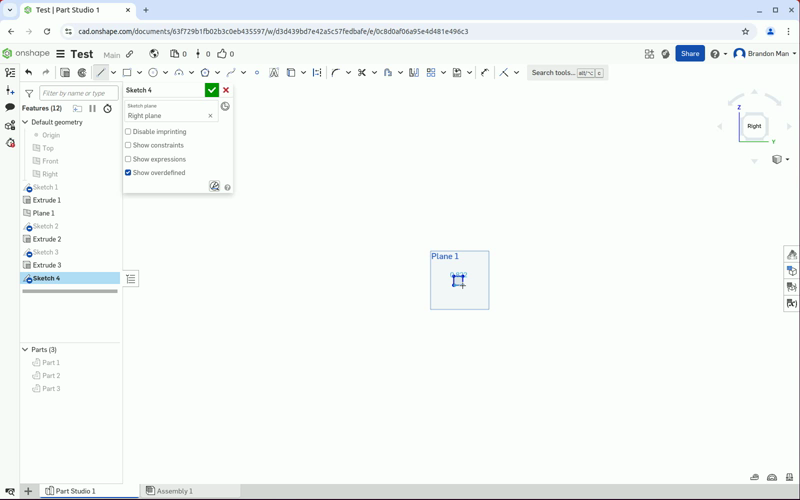
scroll(6)
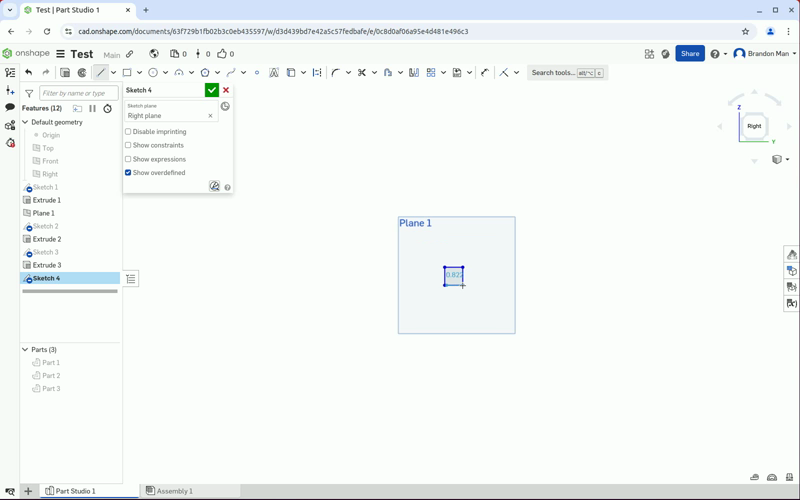
scroll(6)
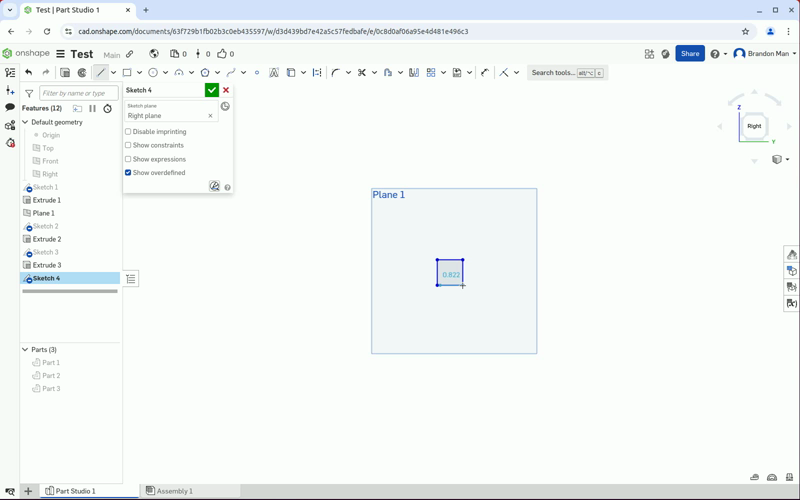
scroll(6)
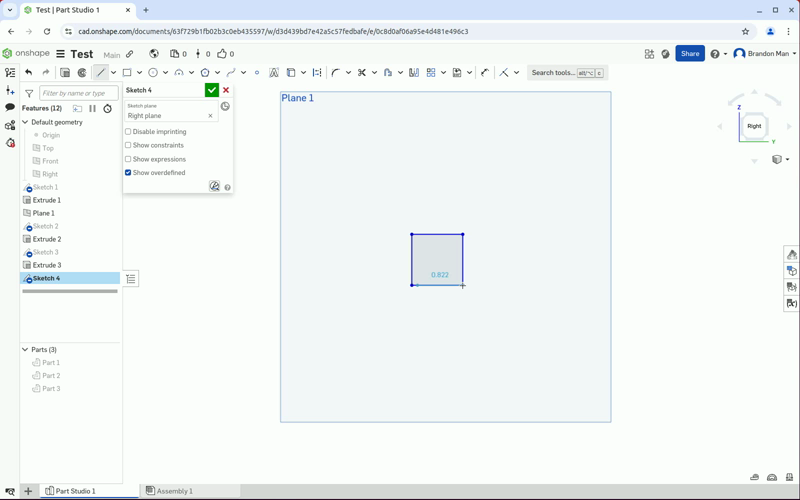
click(462, 285)
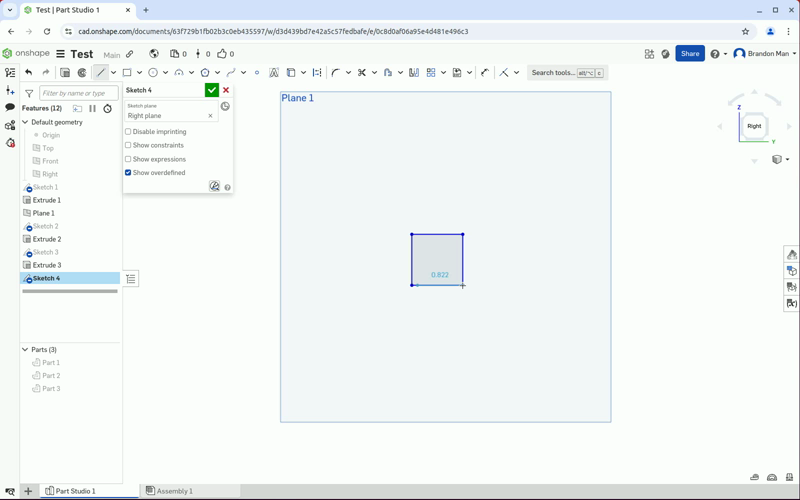
scroll(-6)
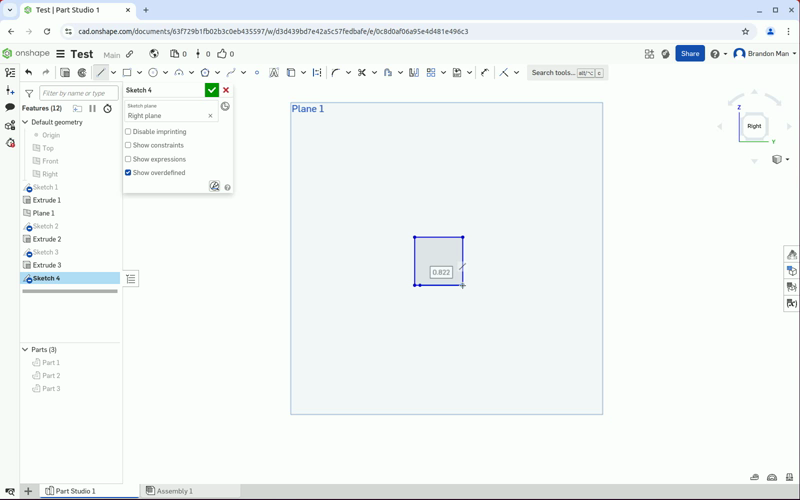
scroll(-6)
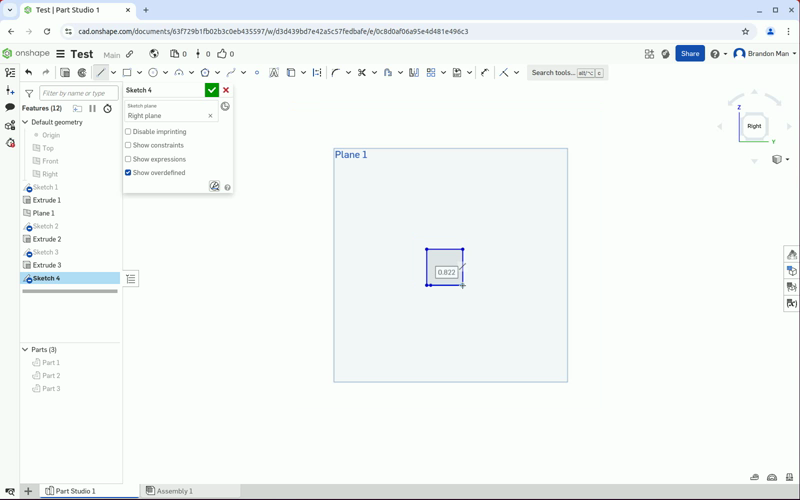
scroll(-6)
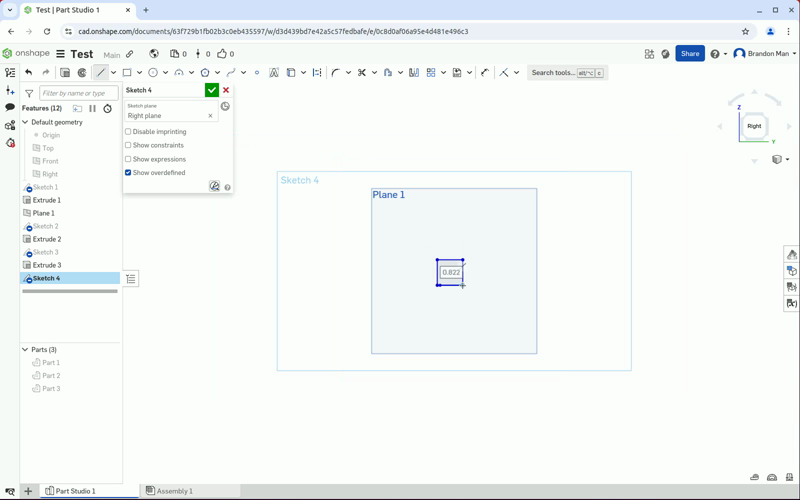
scroll(-6)
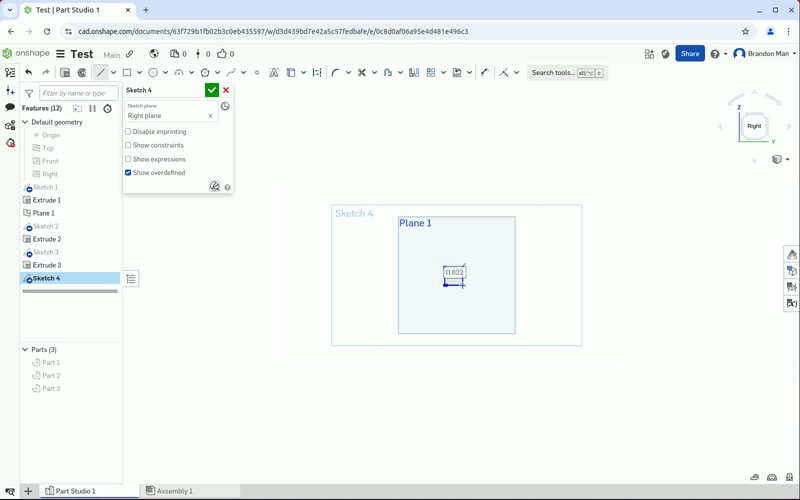
scroll(-6)
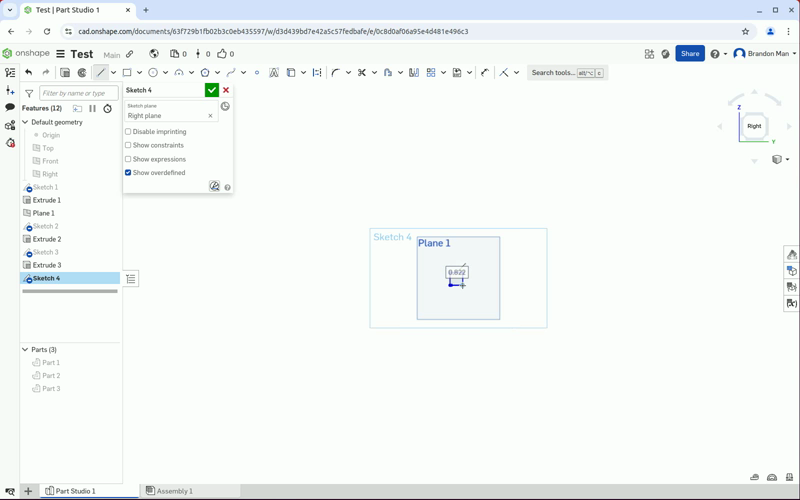
scroll(-6)
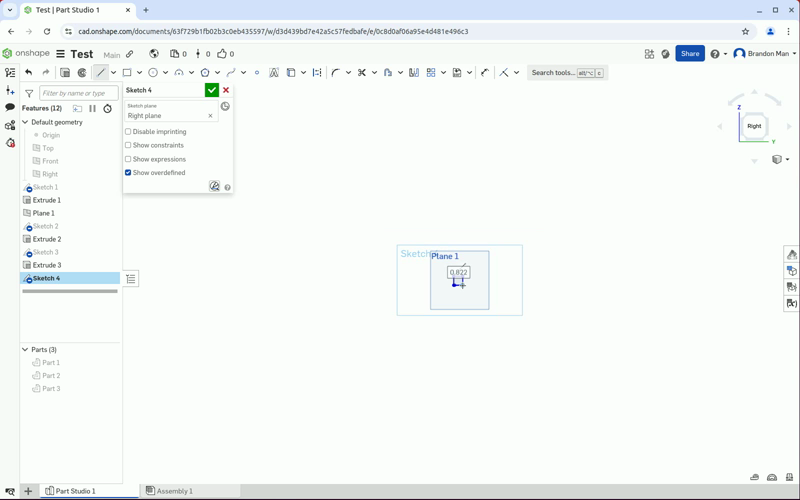
scroll(-6)
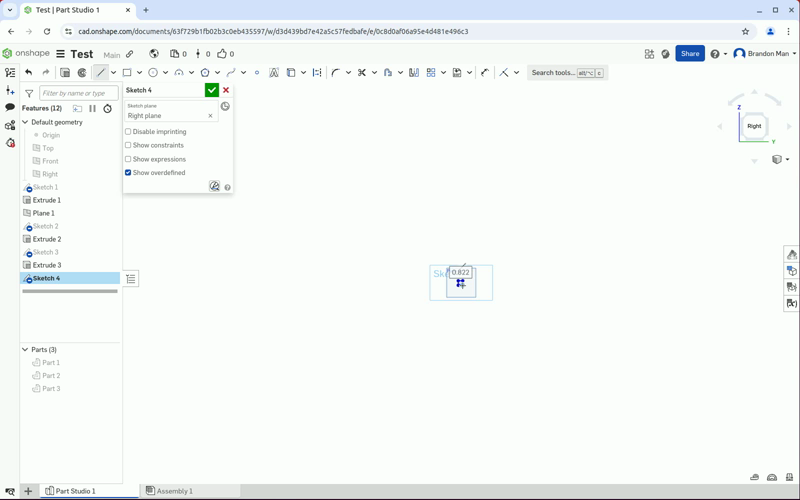
key_up(shift)
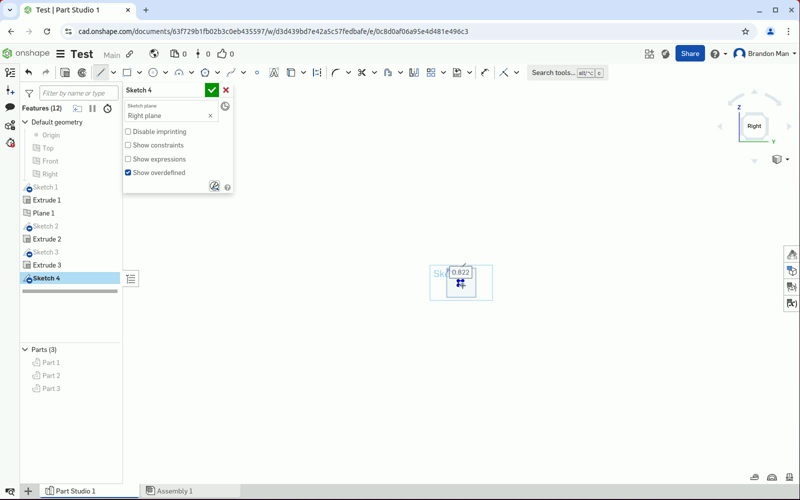
key_down(shift)
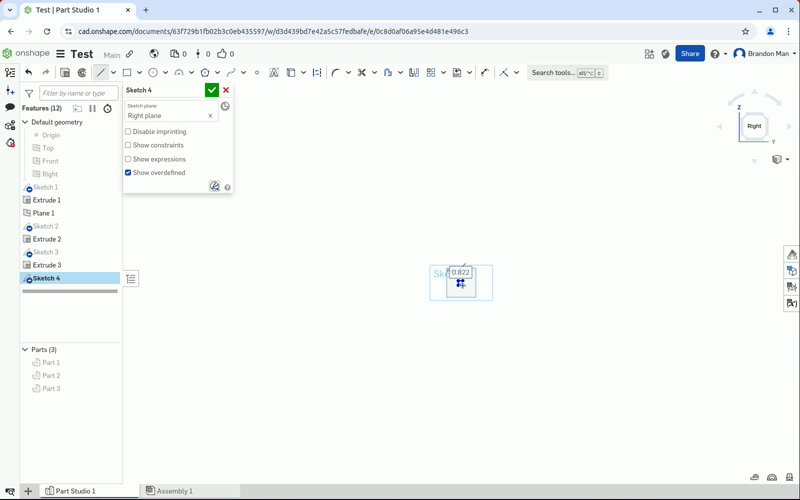
mouse_move(492, 285)
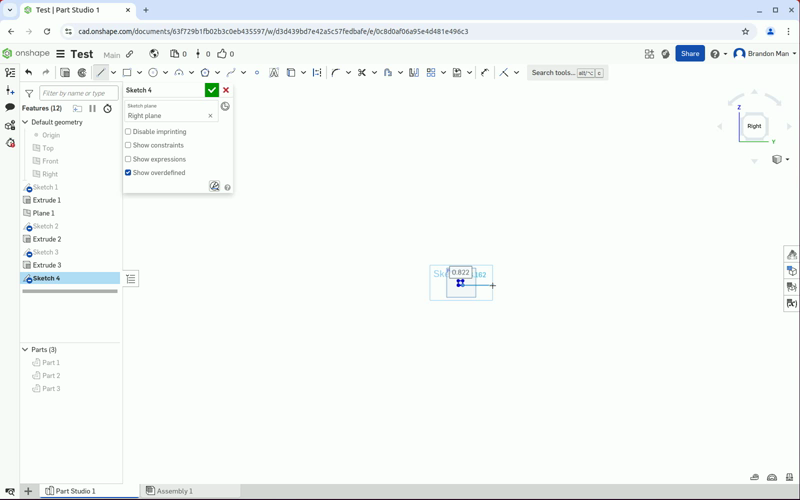
mouse_move(462, 280)
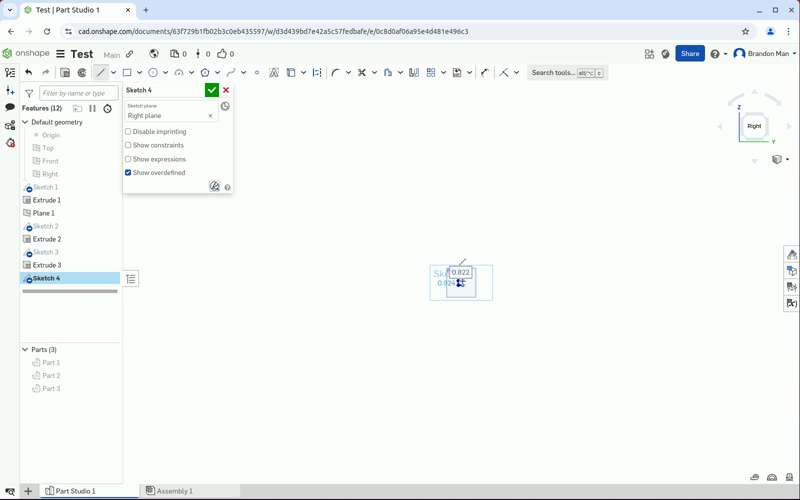
scroll(6)
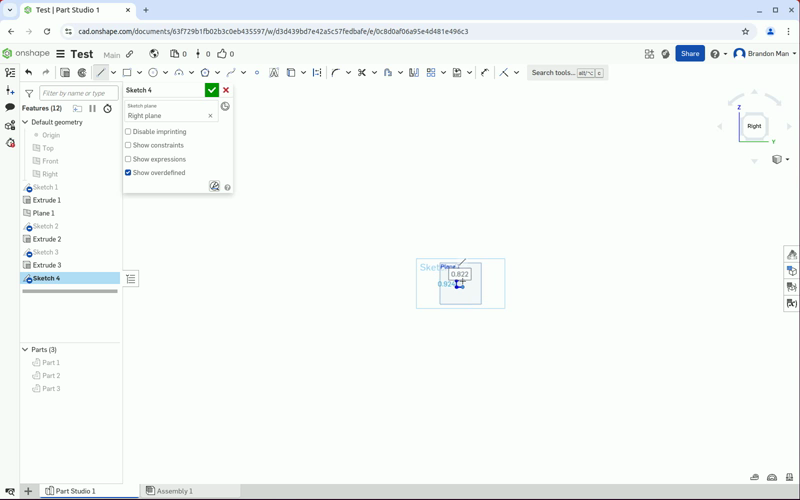
scroll(6)
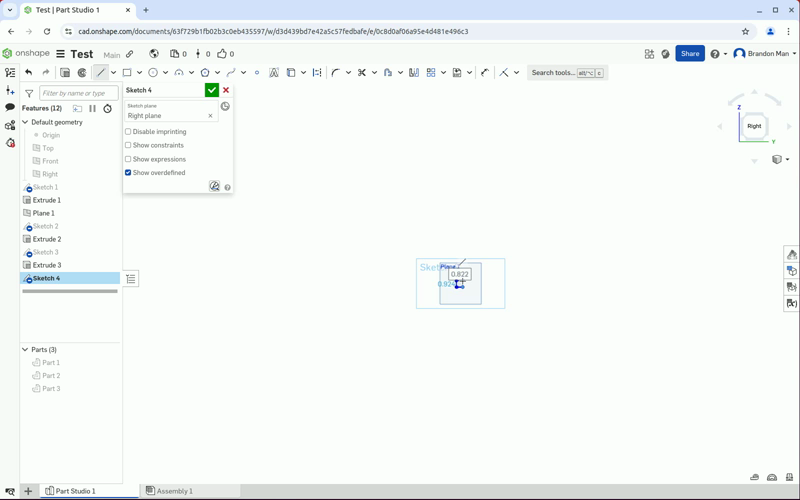
scroll(6)
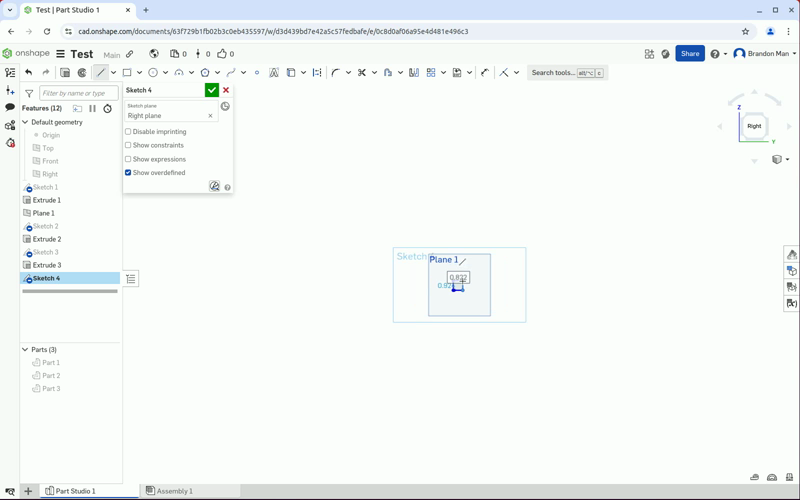
scroll(6)
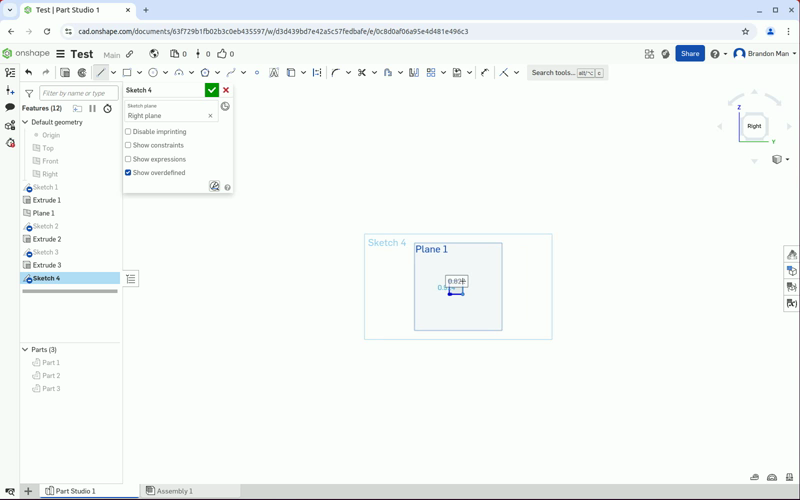
scroll(6)
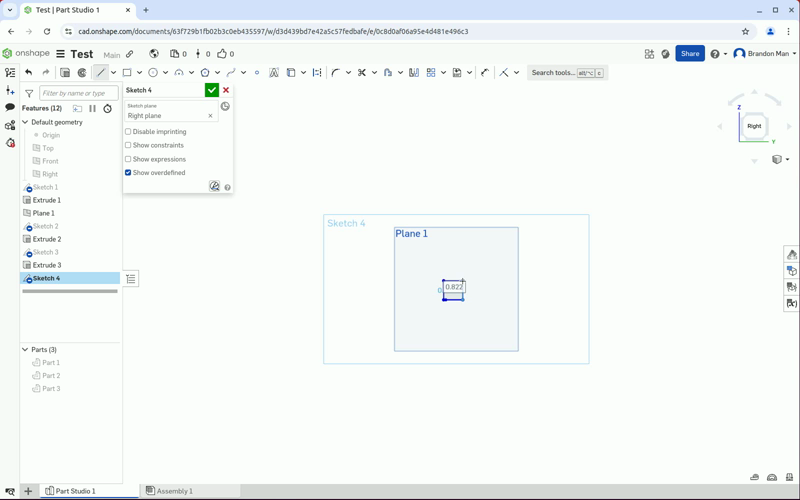
scroll(6)
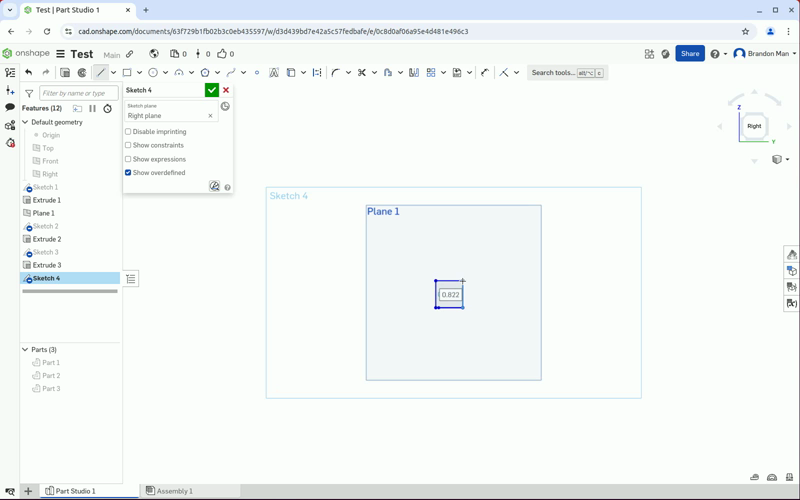
scroll(6)
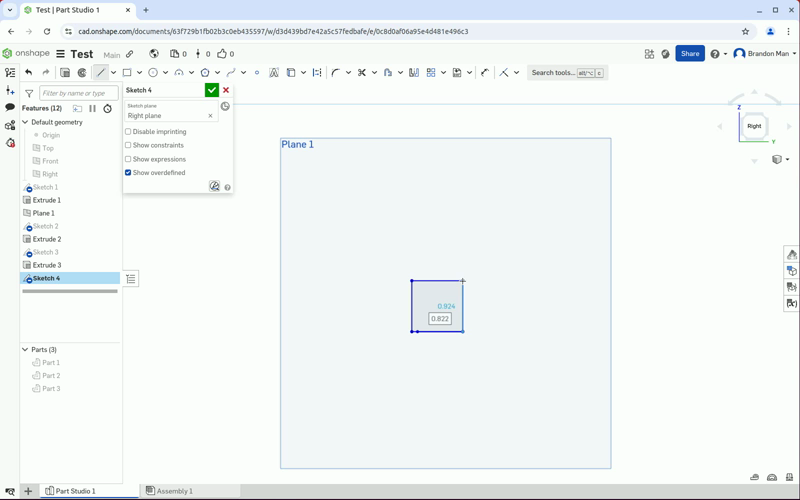
click(462, 280)
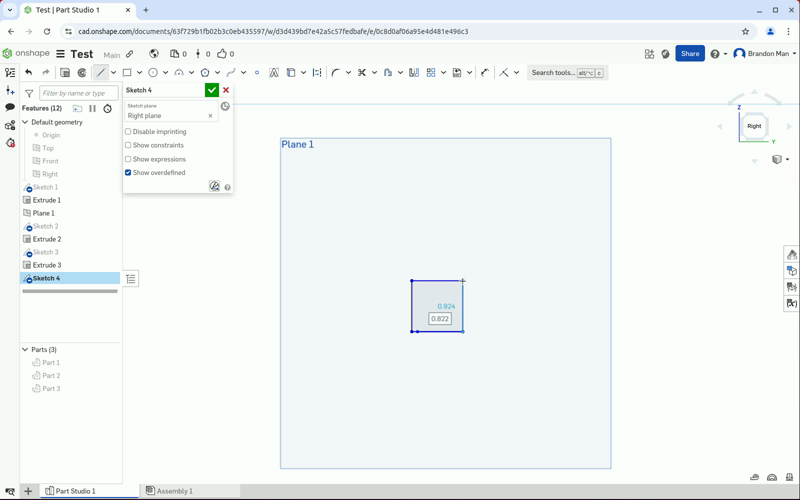
scroll(-6)
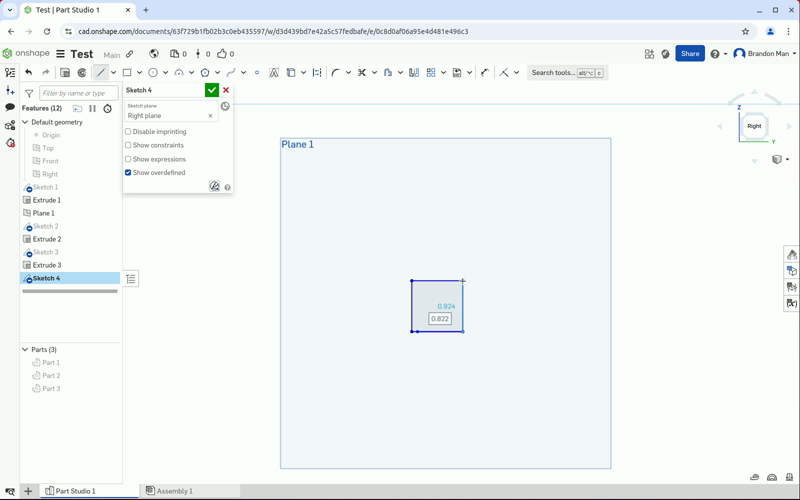
scroll(-6)
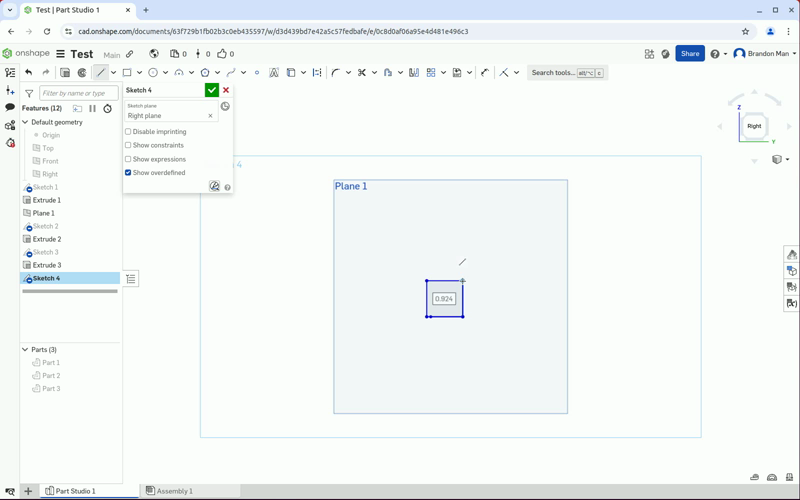
scroll(-6)
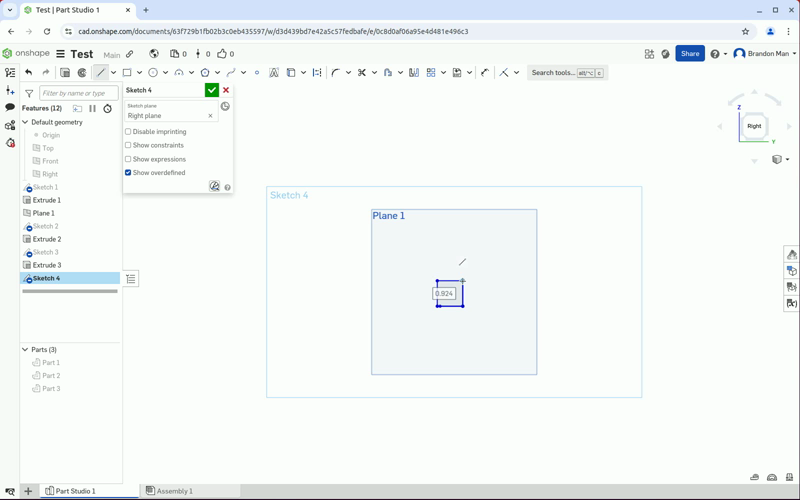
scroll(-6)
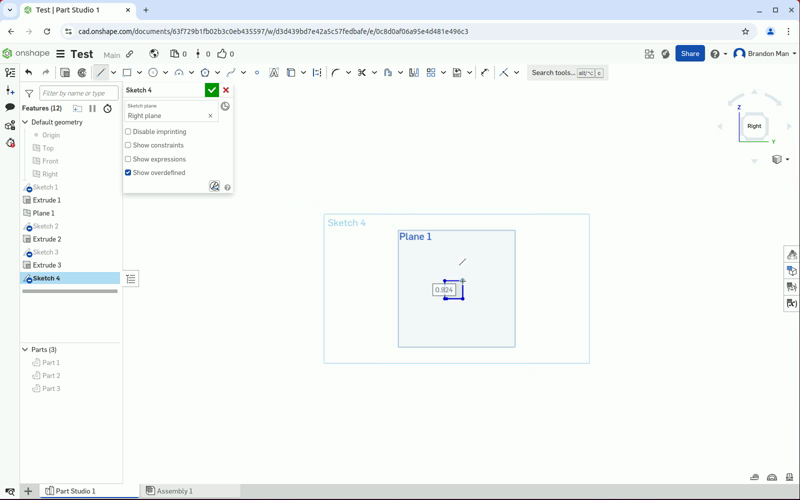
scroll(-6)
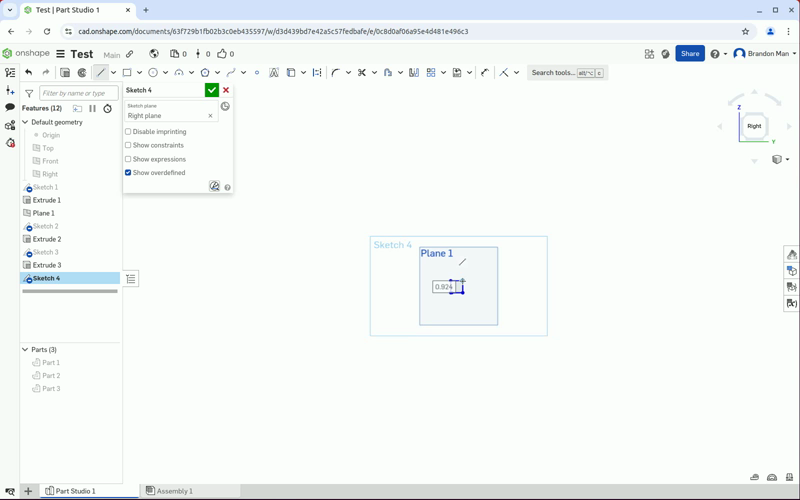
scroll(-6)
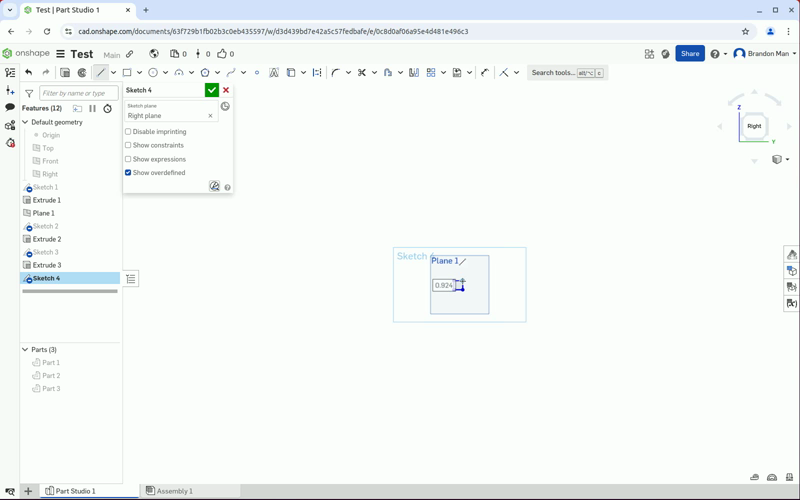
scroll(-6)
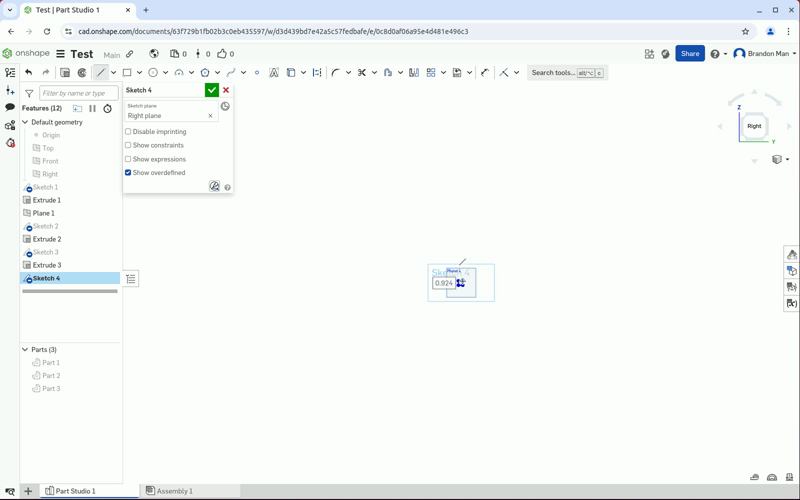
key_up(shift)
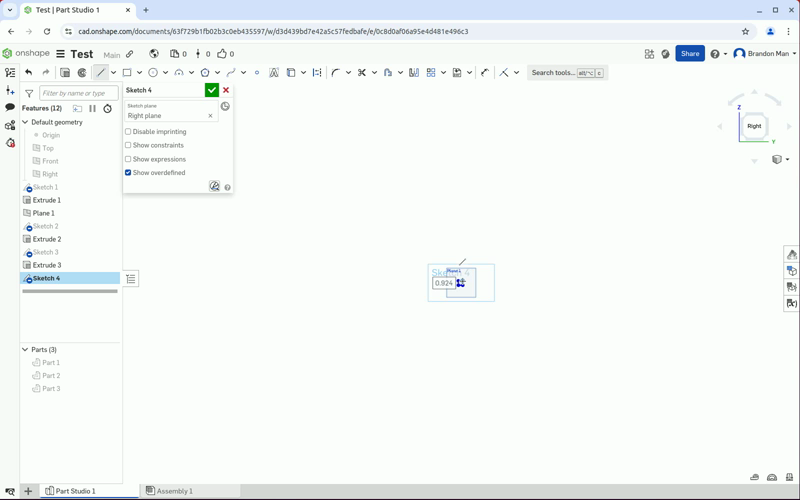
key_down(shift)
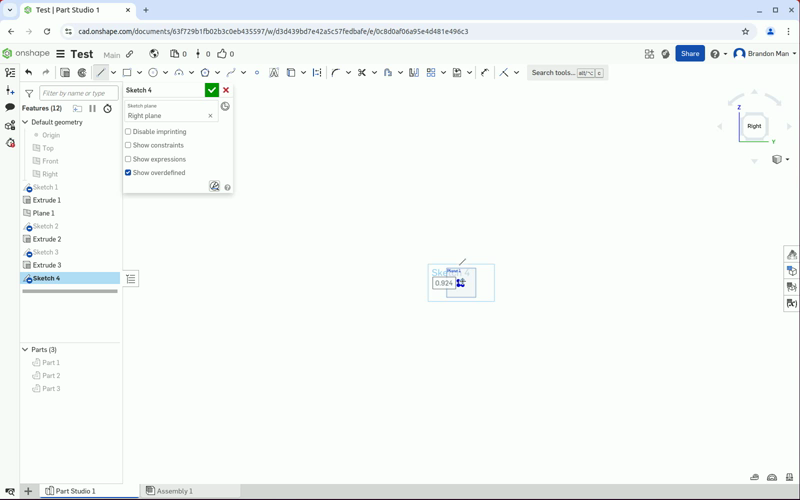
mouse_move(492, 280)
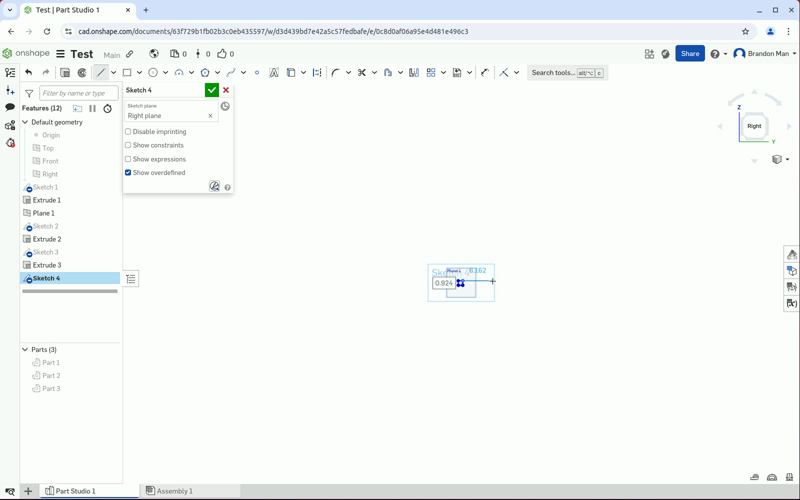
mouse_move(458, 280)
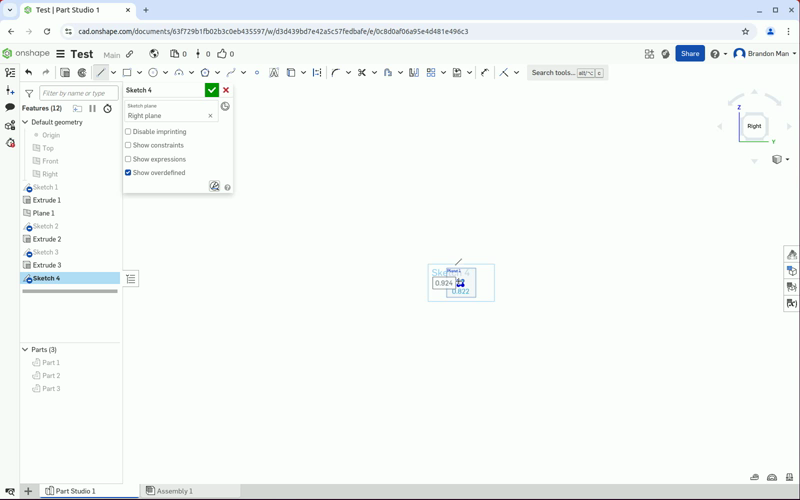
scroll(6)
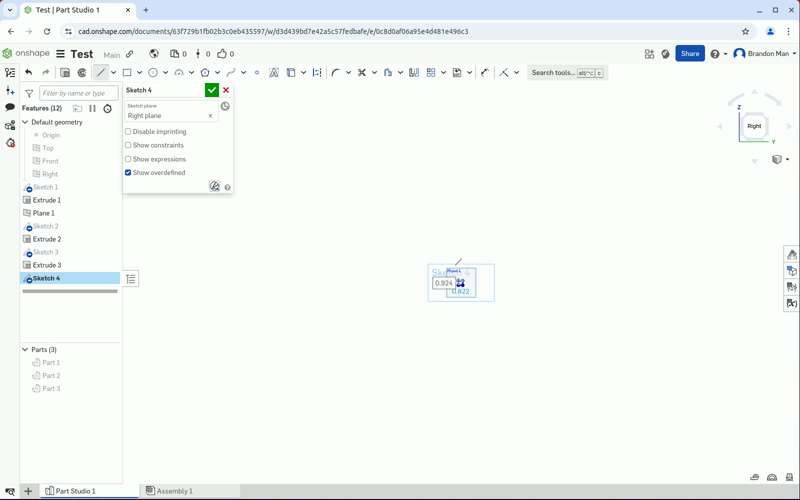
scroll(6)
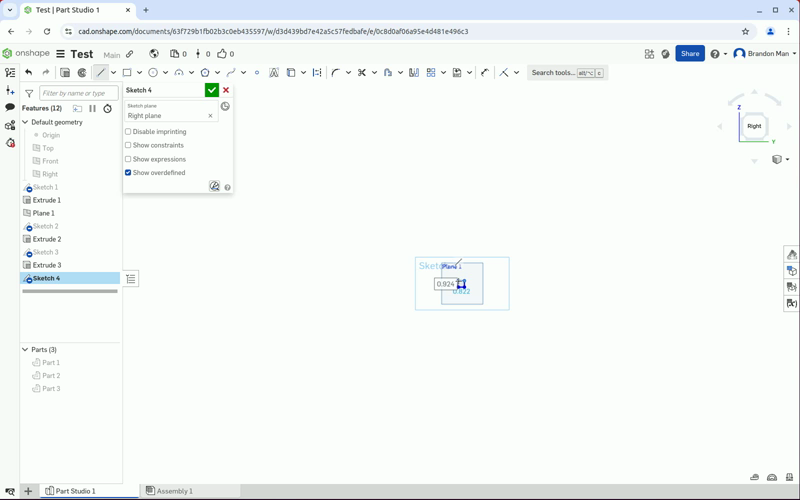
scroll(6)
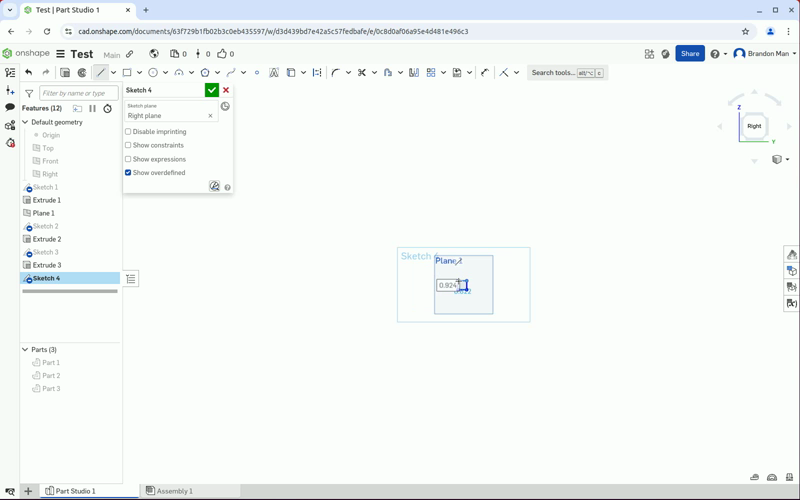
scroll(6)
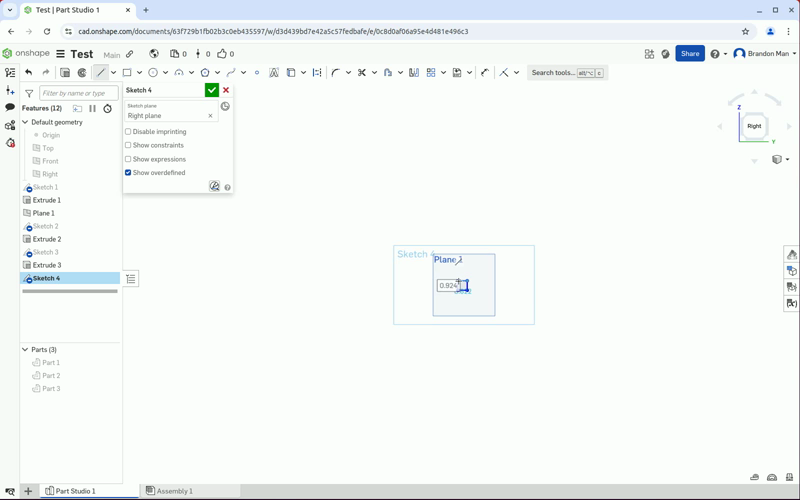
scroll(6)
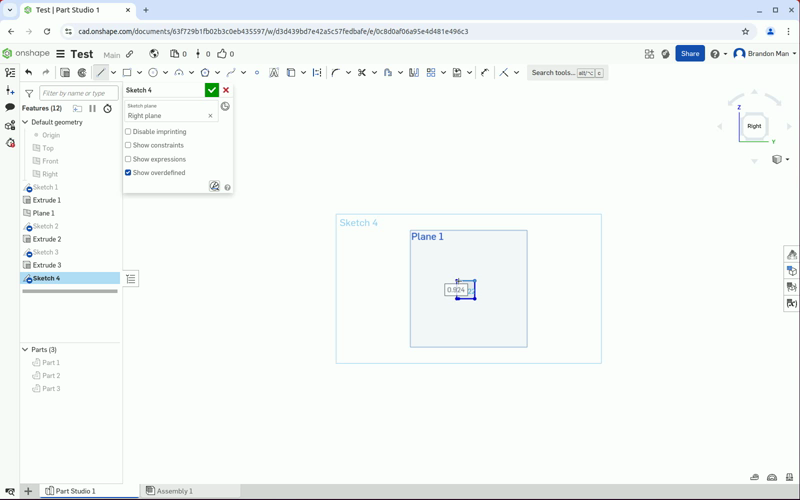
scroll(6)
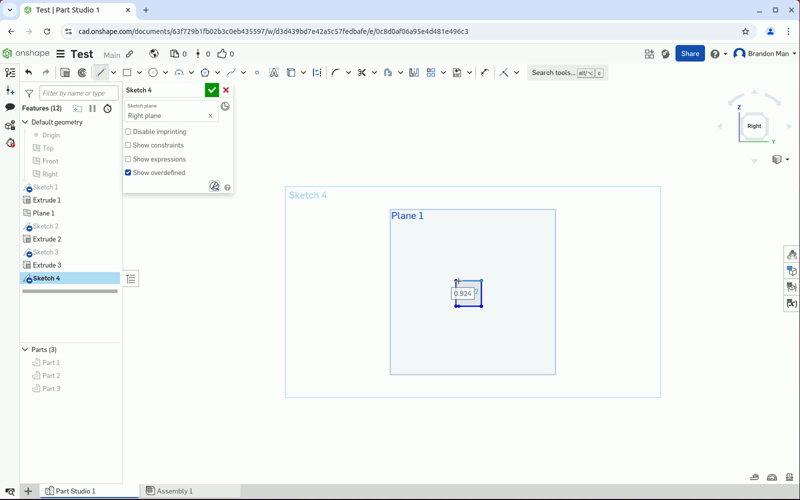
scroll(6)
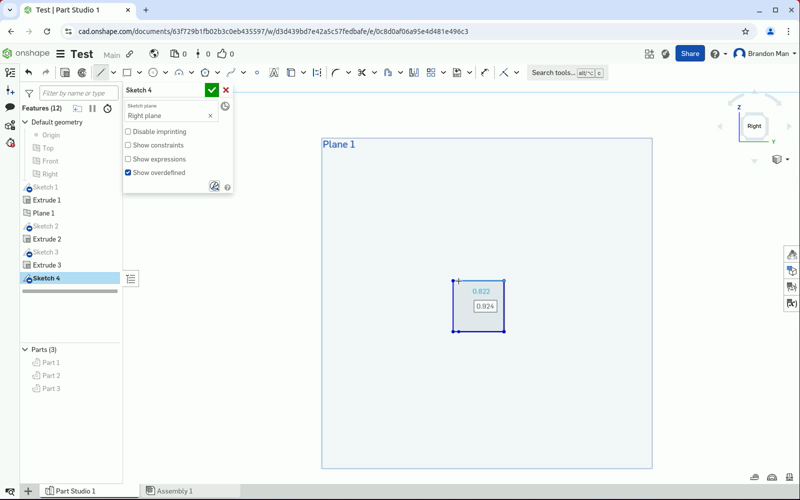
click(458, 280)
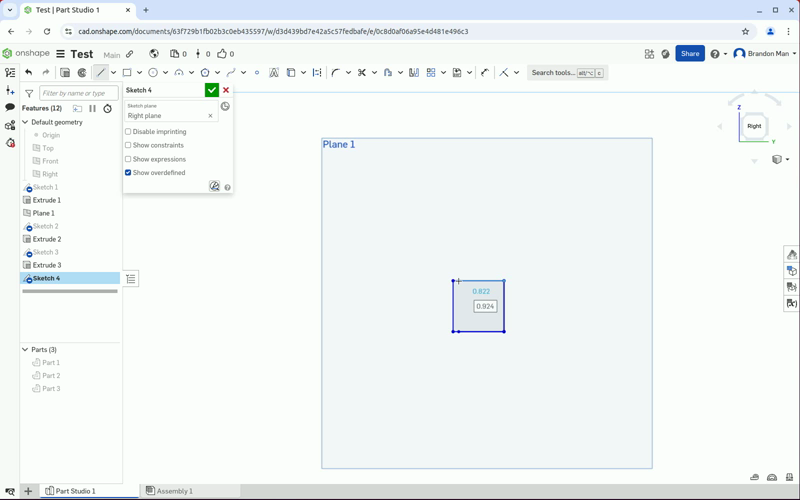
scroll(-6)
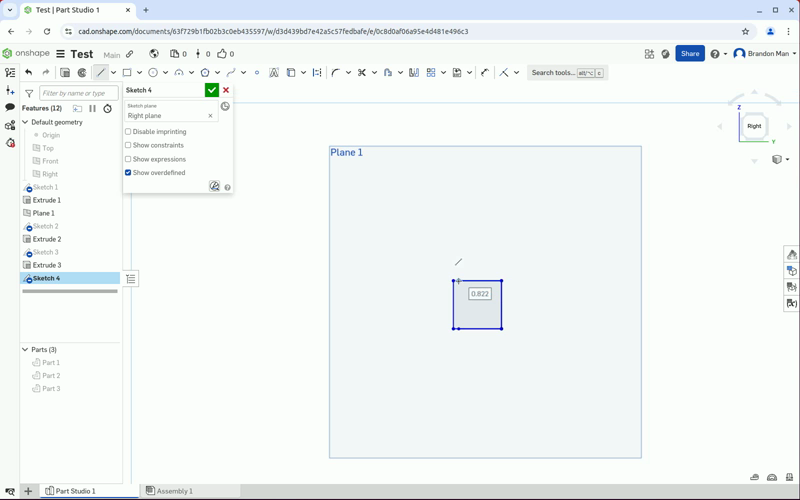
scroll(-6)
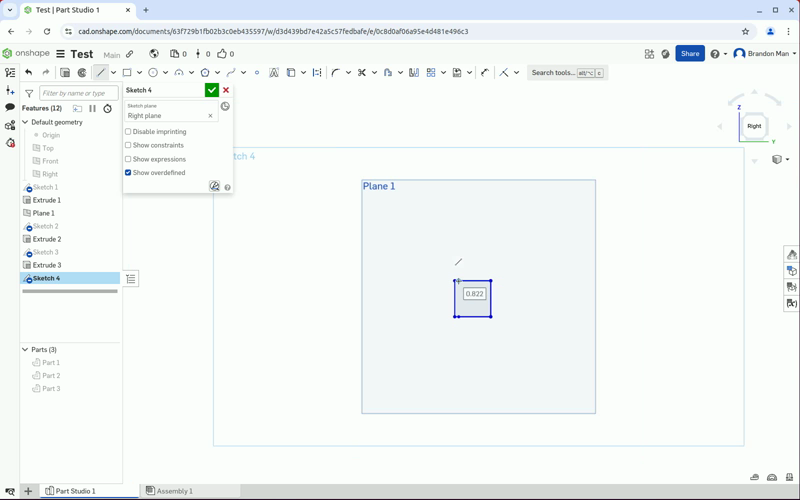
scroll(-6)
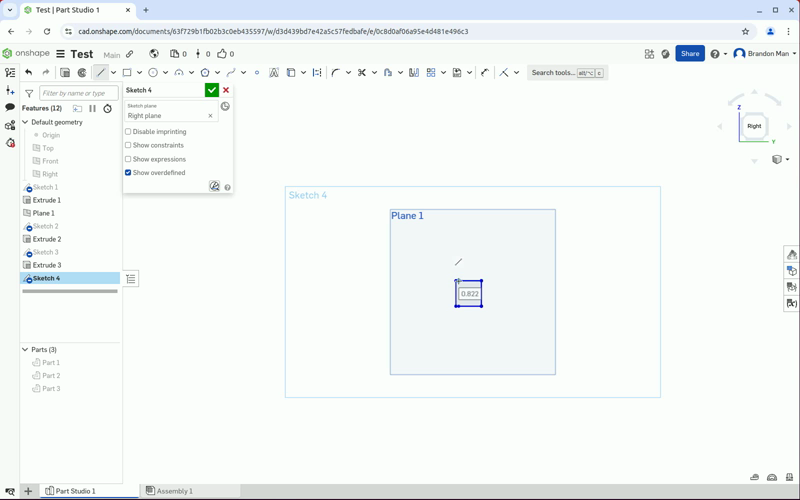
scroll(-6)
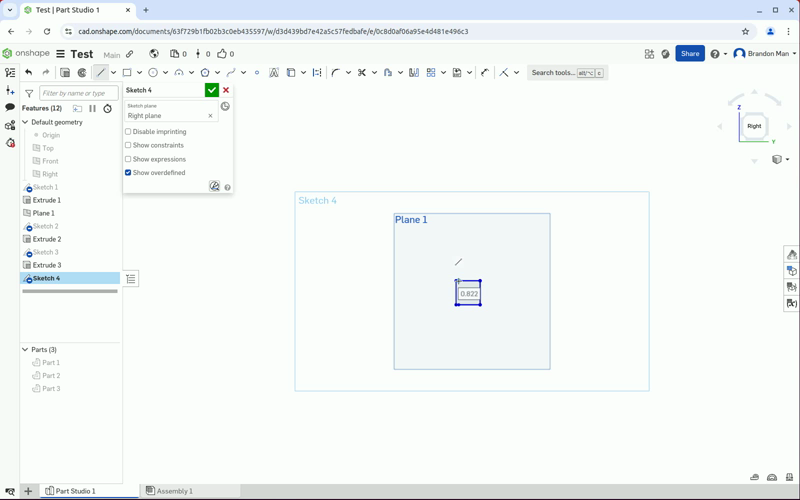
scroll(-6)
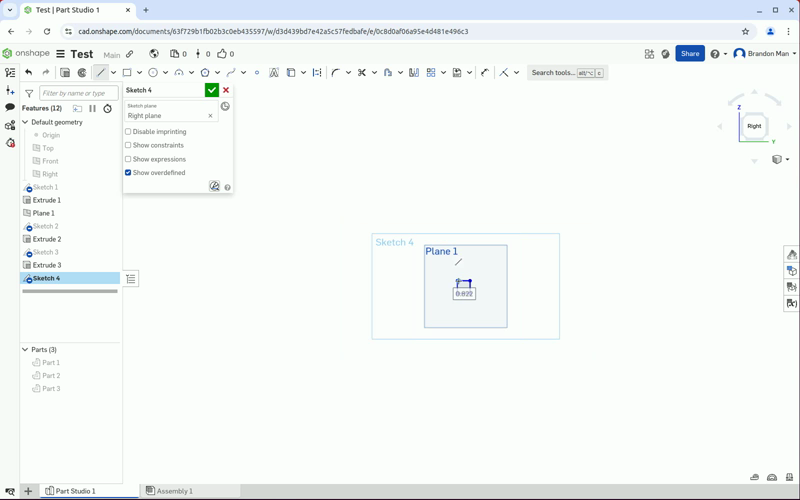
scroll(-6)
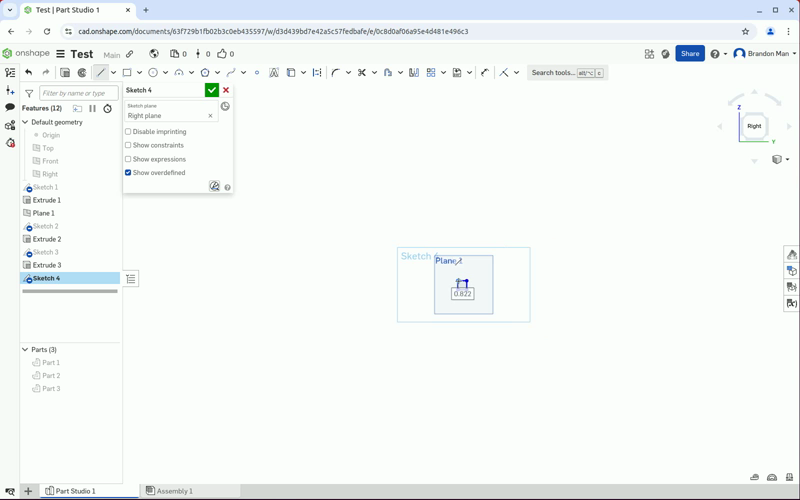
scroll(-6)
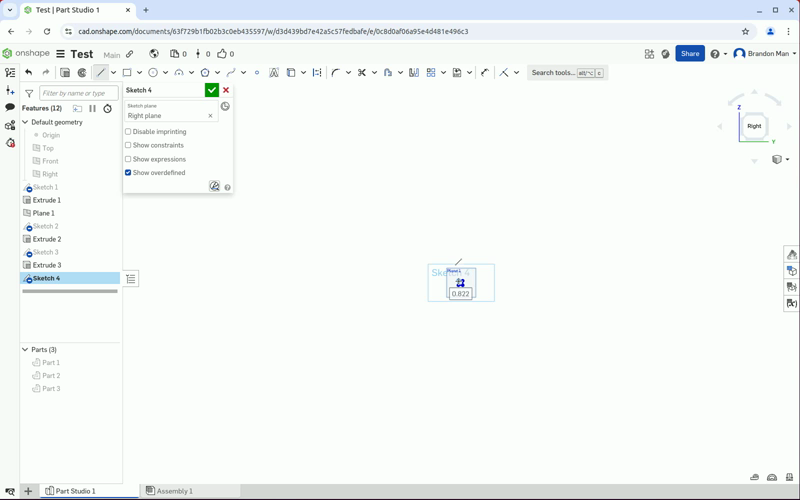
key_up(shift)
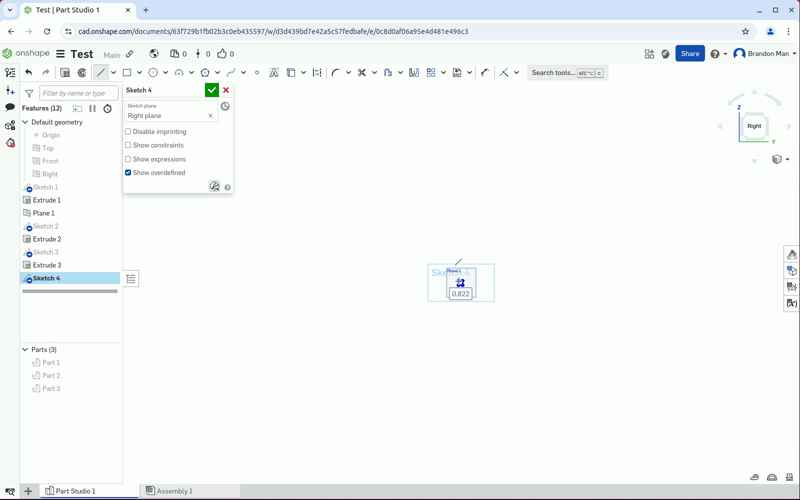
mouse_move(488, 280)
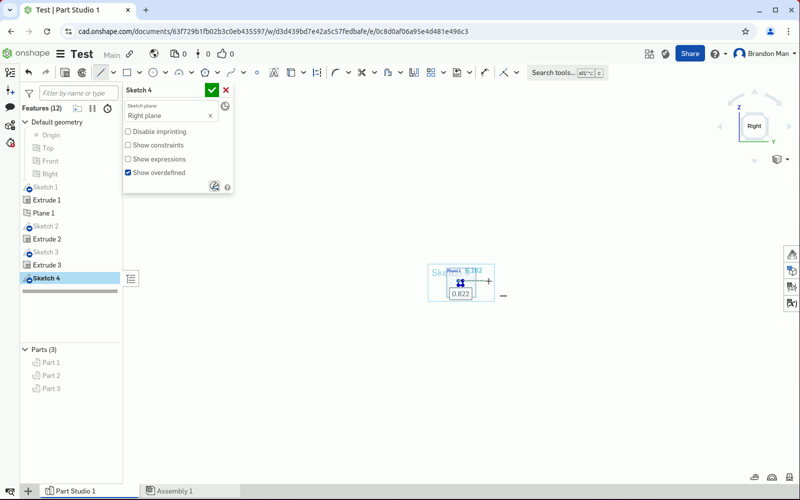
key_down(shift)
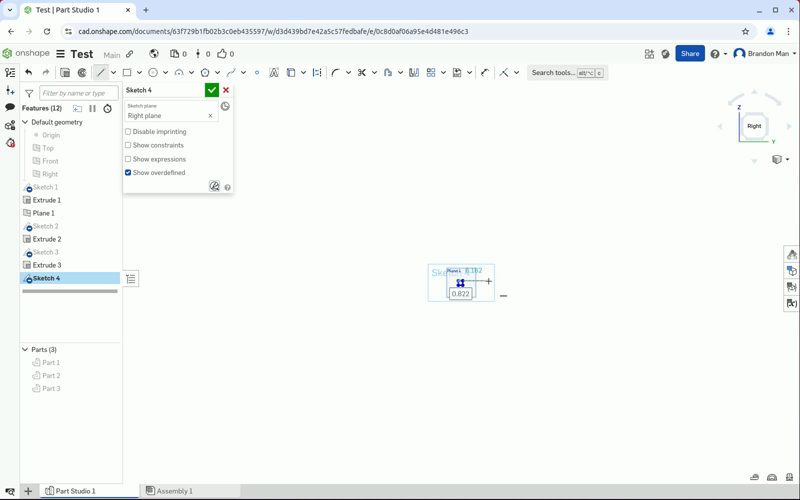
mouse_move(458, 285)
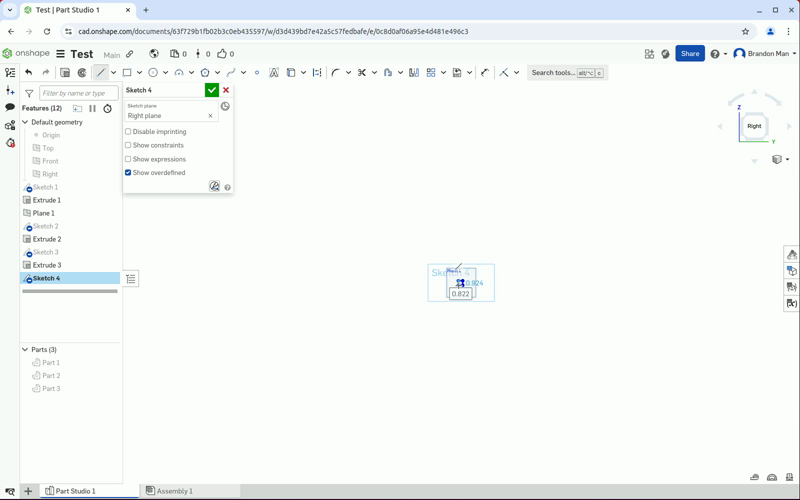
scroll(6)
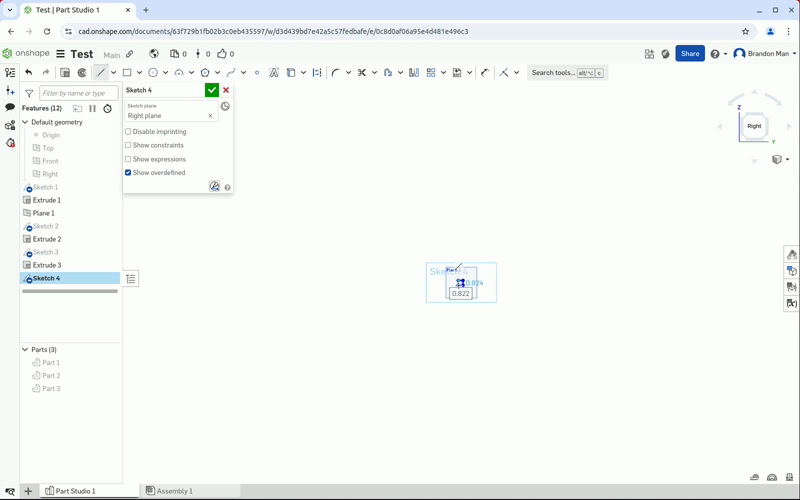
scroll(6)
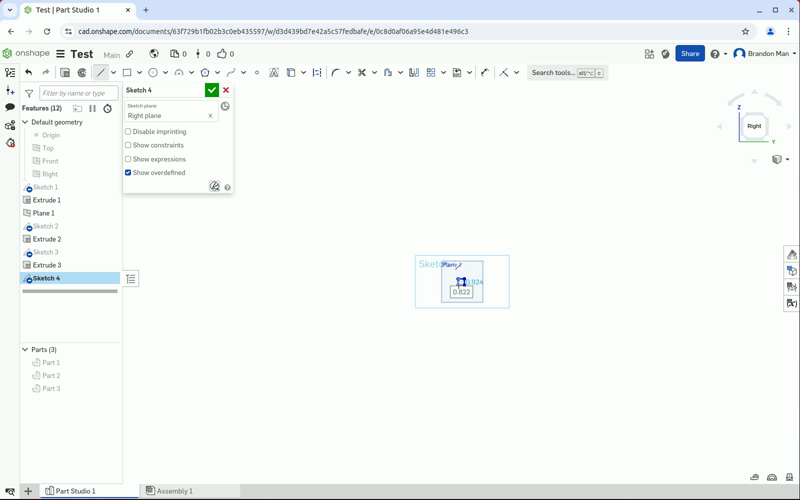
scroll(6)
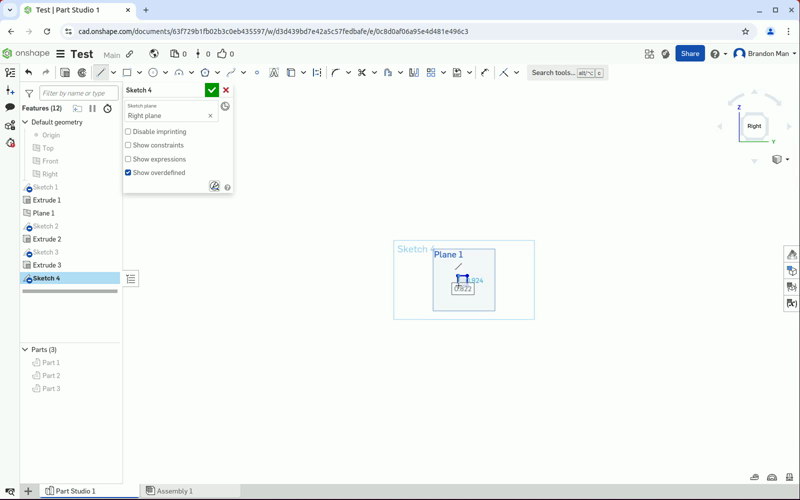
scroll(6)
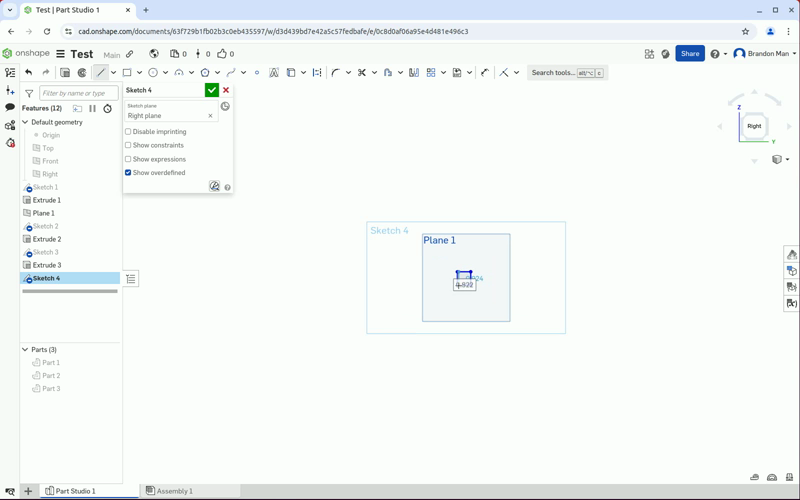
scroll(6)
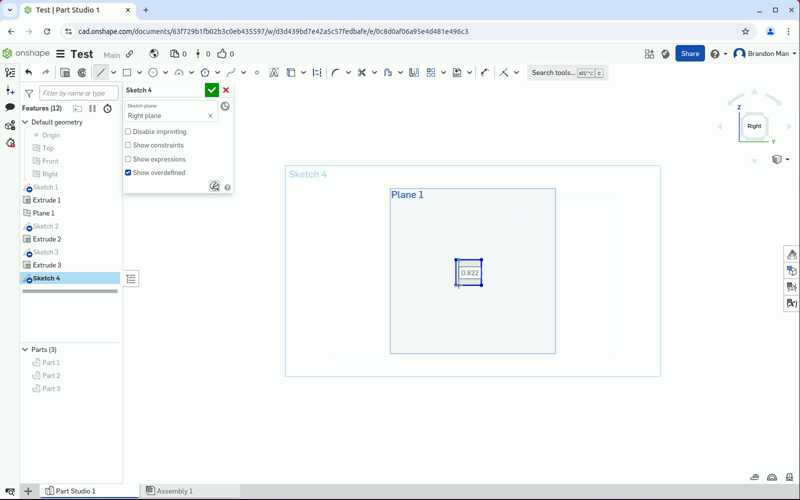
scroll(6)
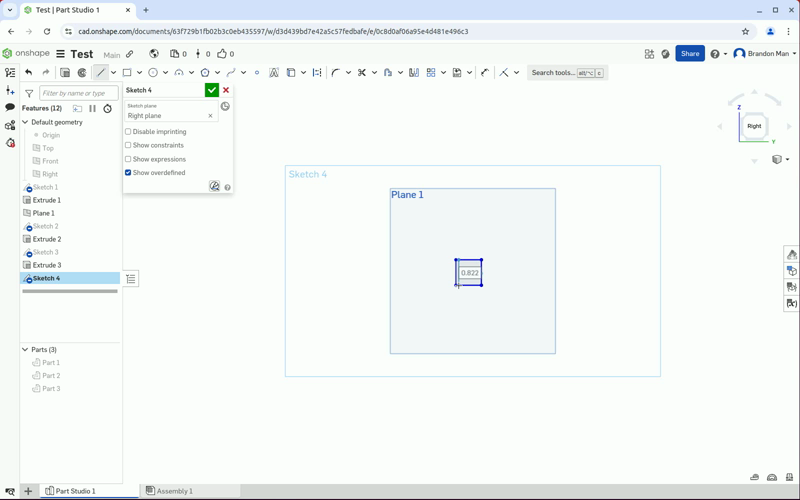
scroll(6)
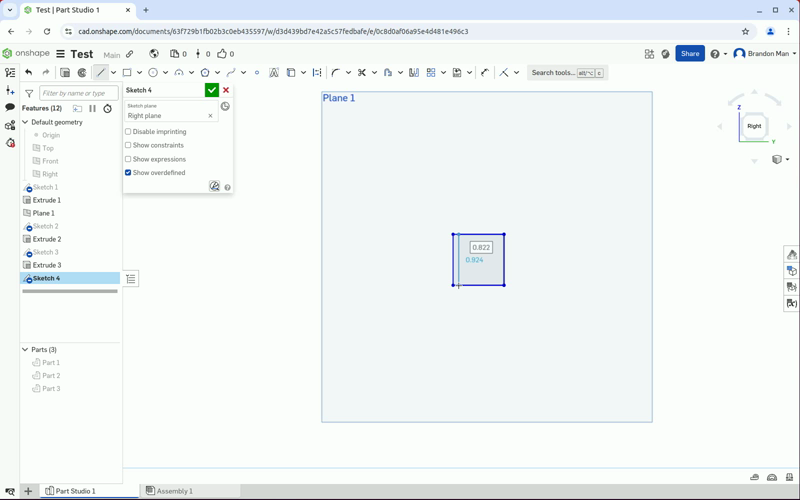
key_up(shift)
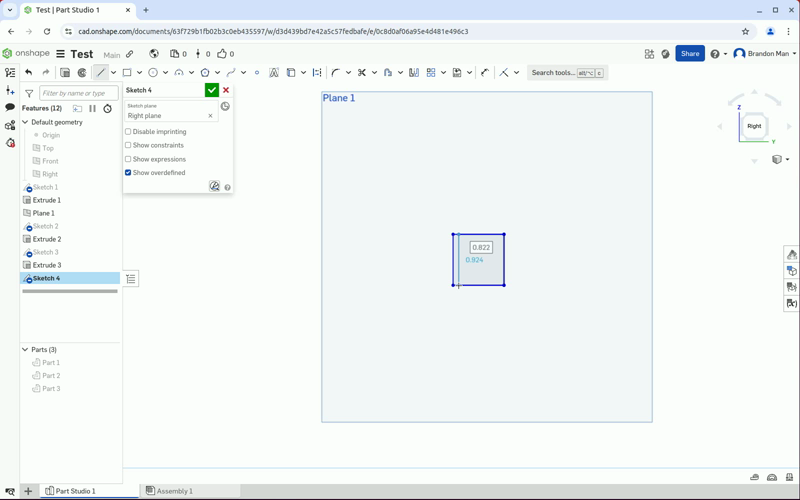
click(458, 285)
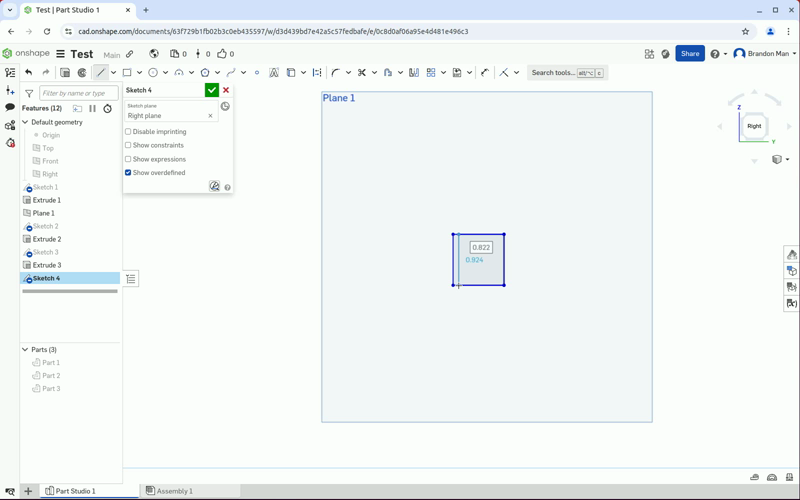
scroll(-6)
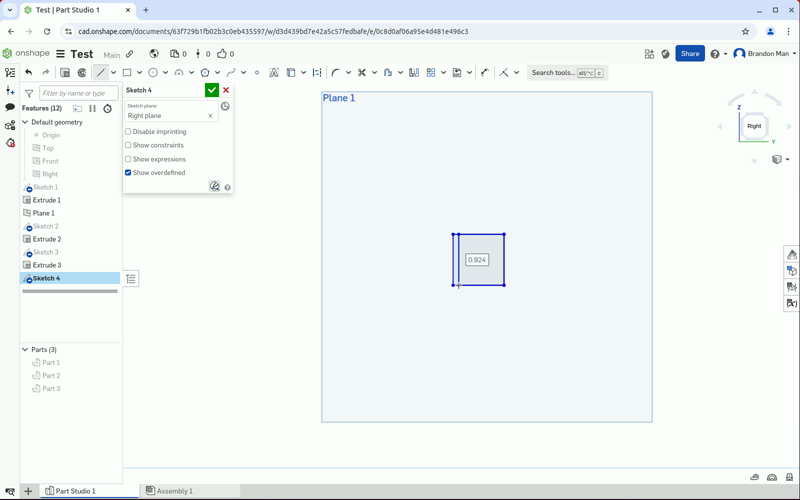
scroll(-6)
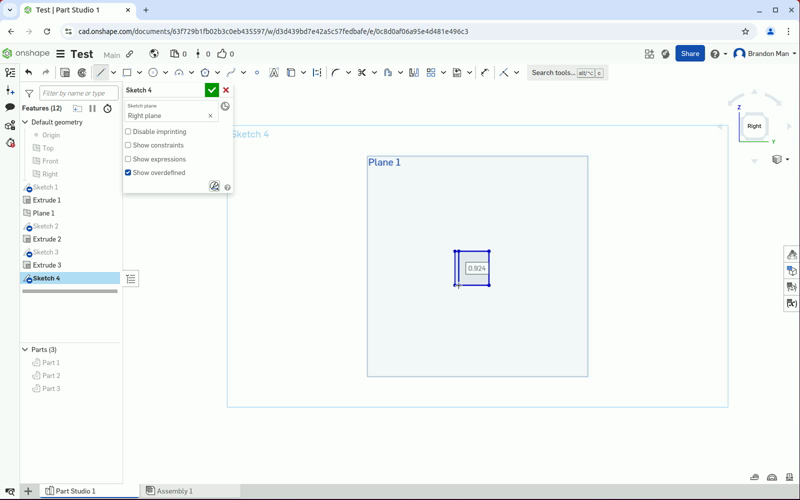
scroll(-6)
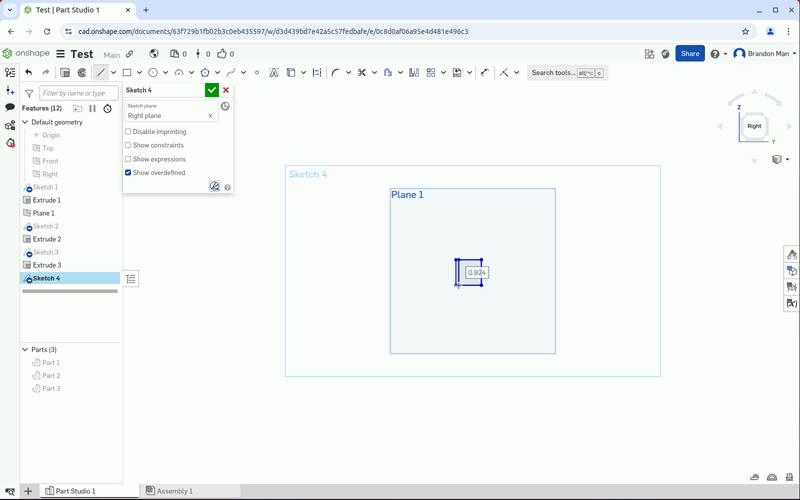
scroll(-6)
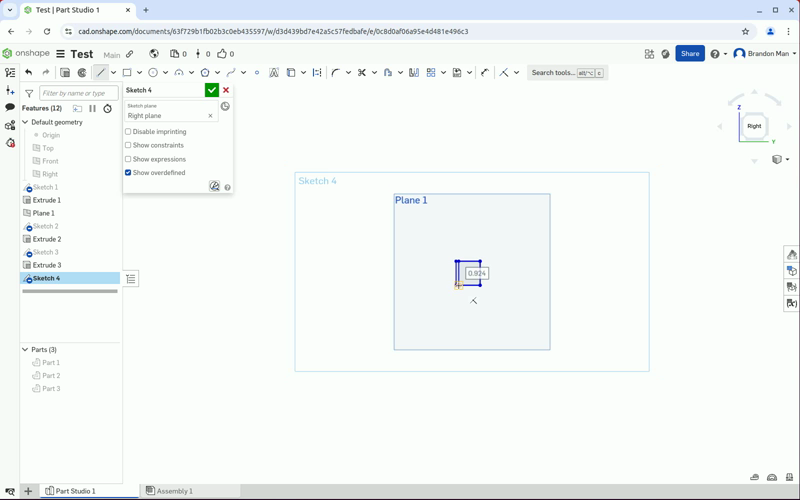
scroll(-6)
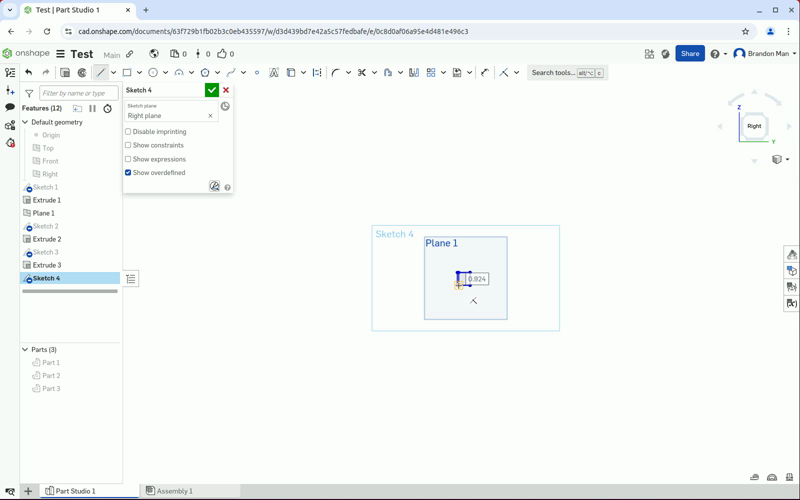
scroll(-6)
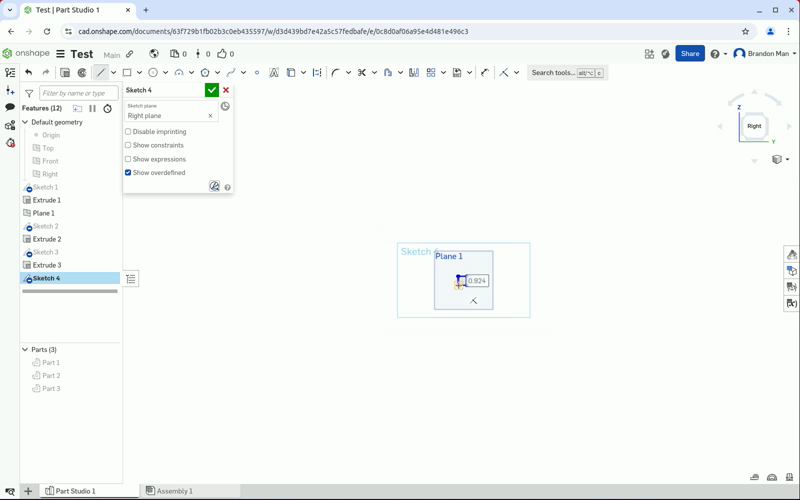
scroll(-6)
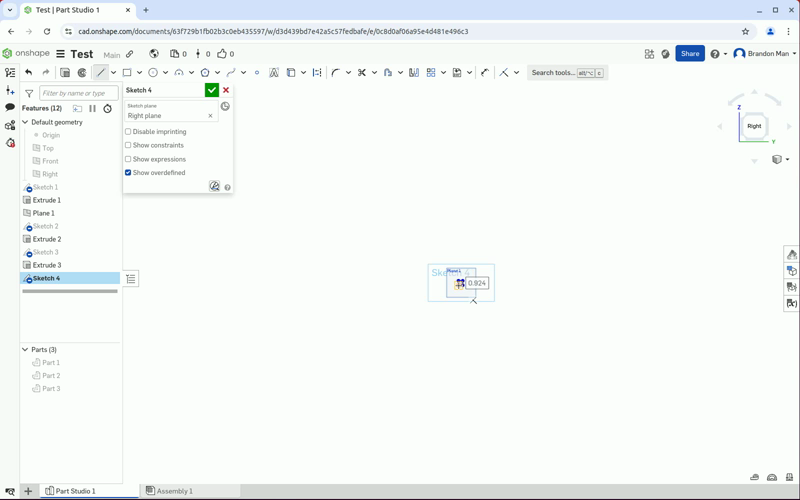
key(esc)
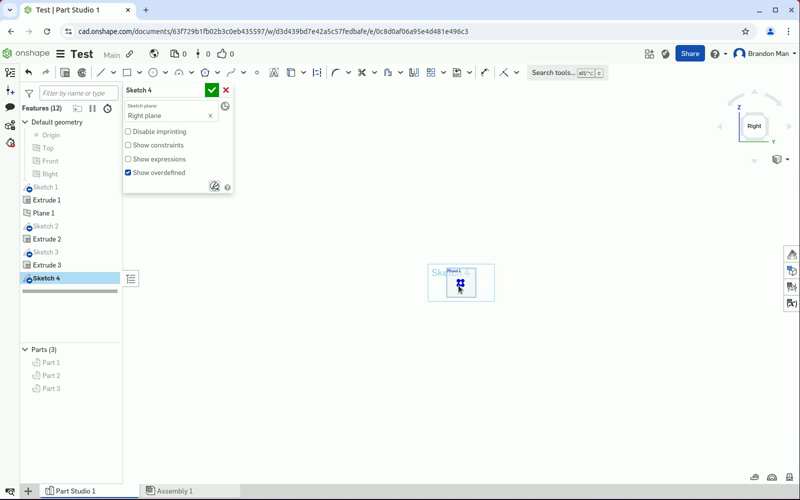
mouse_move(458, 284)
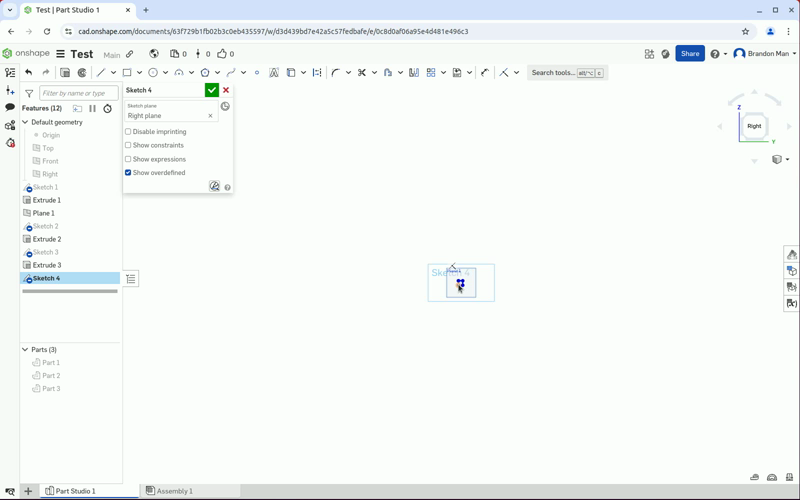
scroll(6)
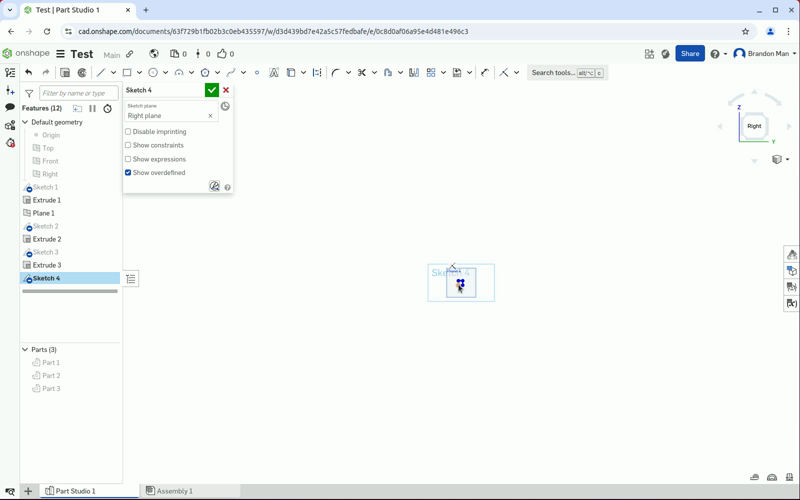
scroll(6)
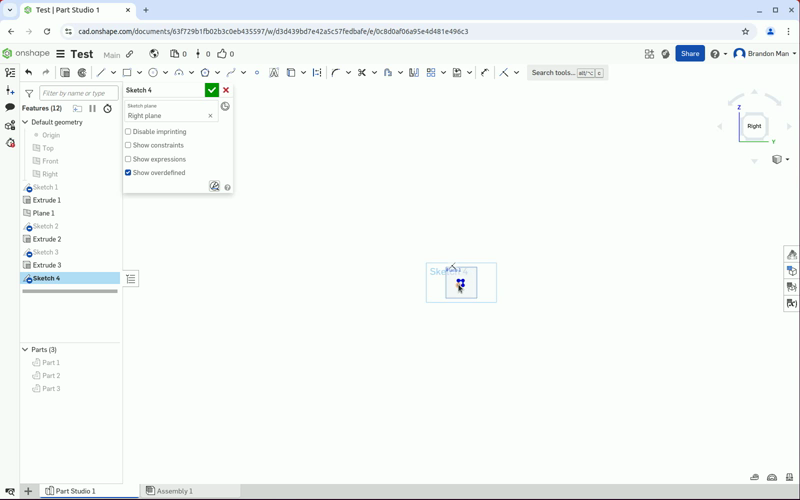
scroll(6)
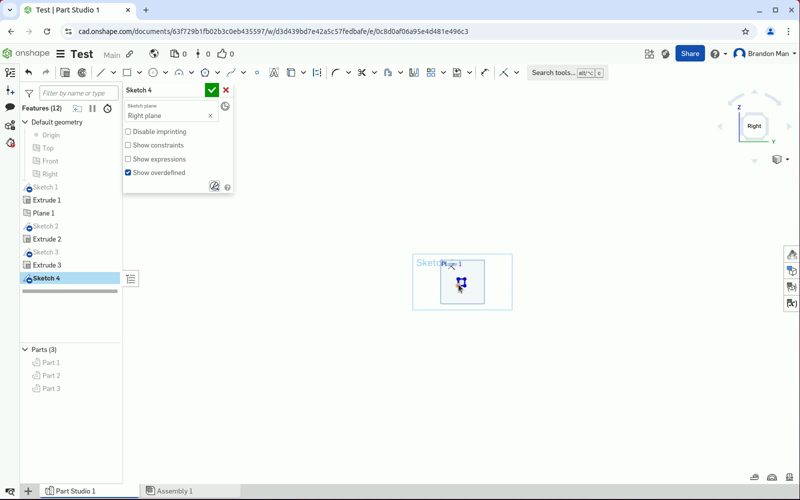
scroll(6)
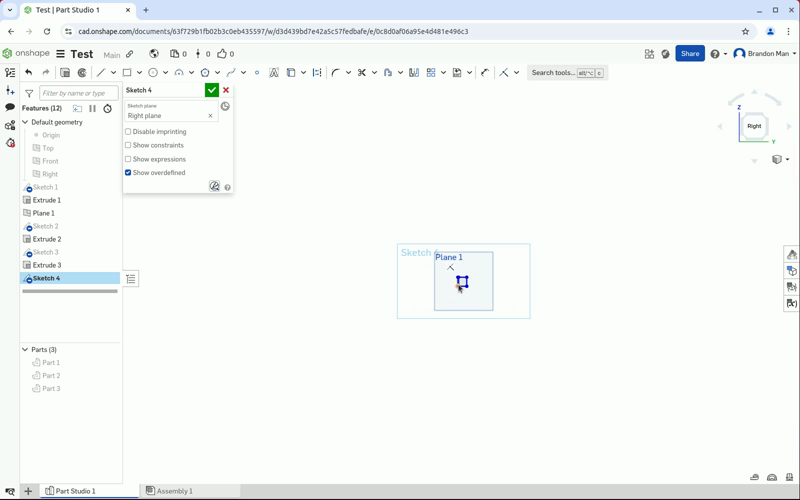
scroll(6)
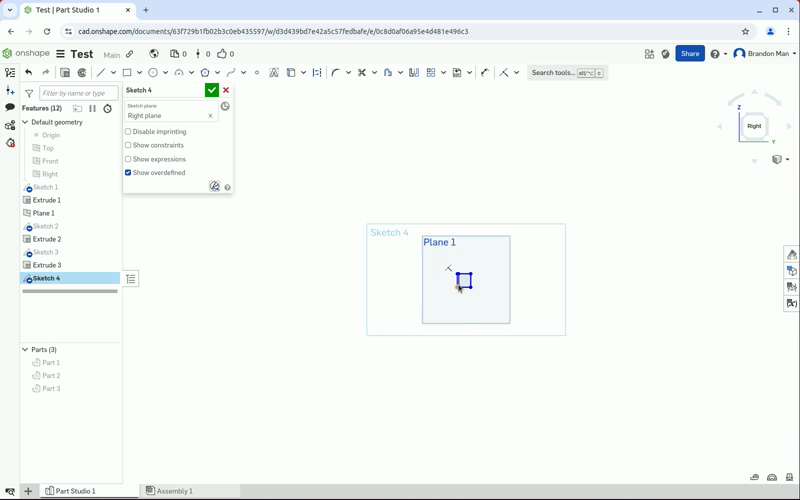
scroll(6)
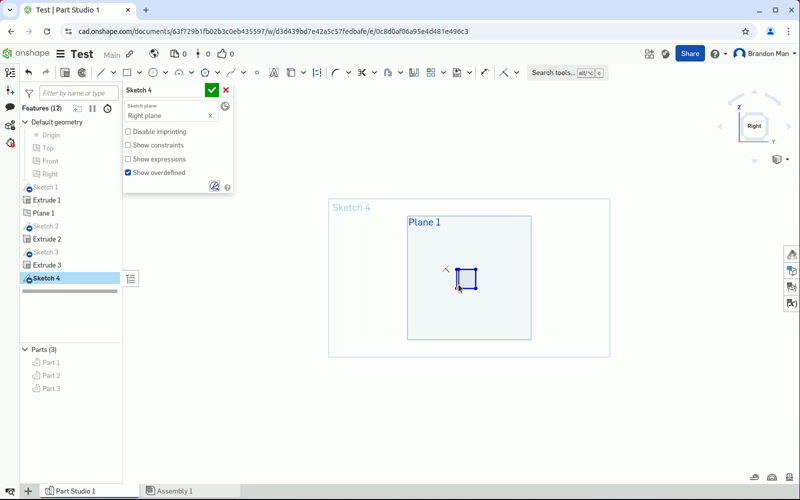
scroll(6)
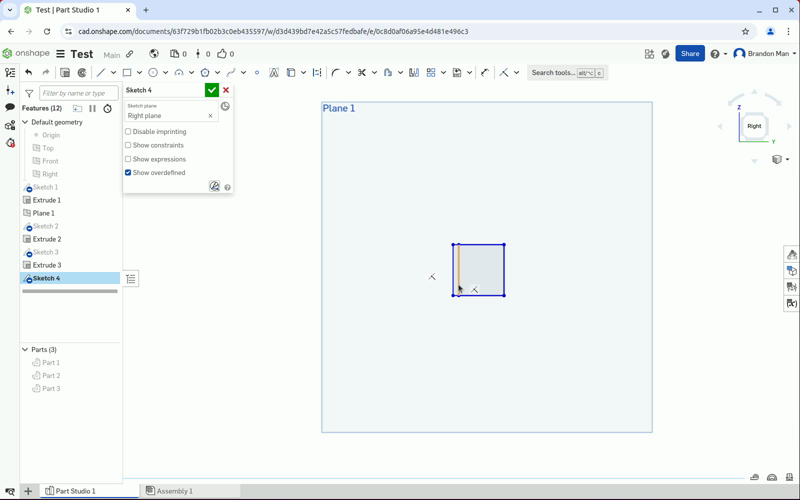
click(458, 284)
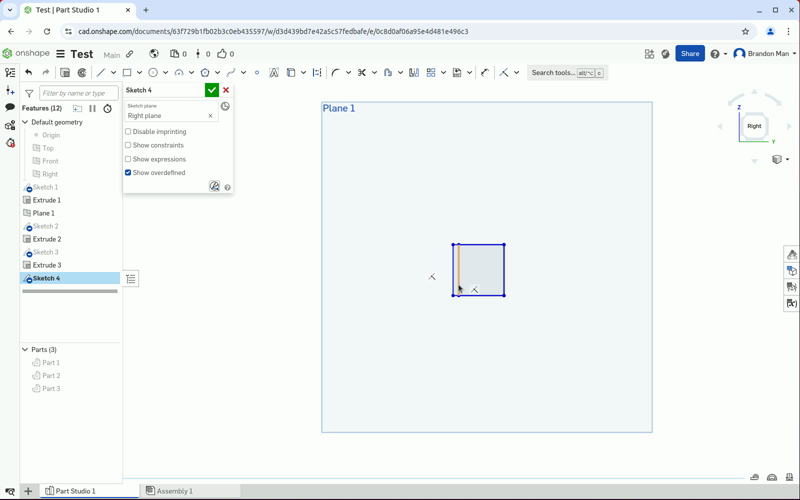
scroll(-6)
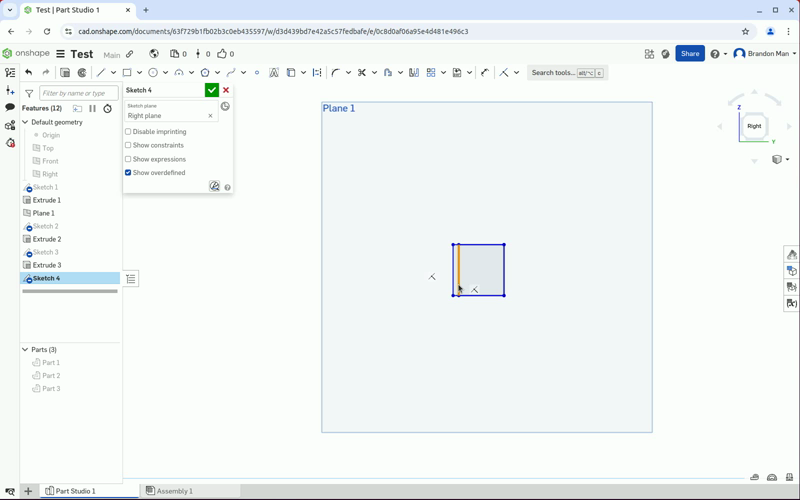
scroll(-6)
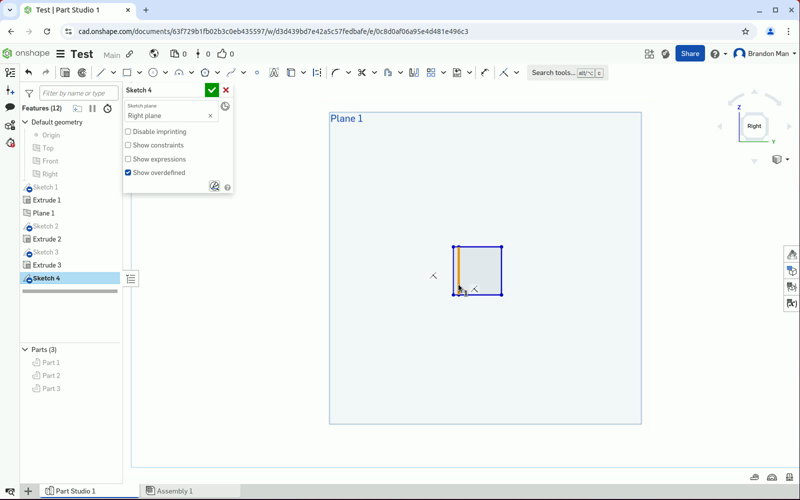
scroll(-6)
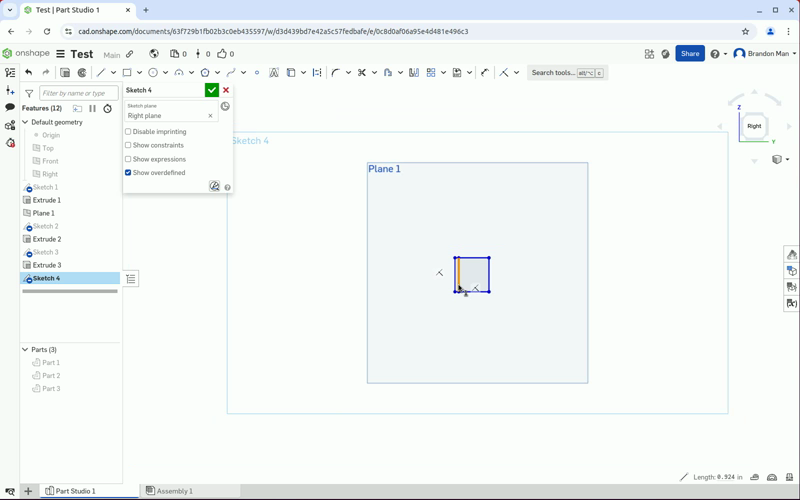
scroll(-6)
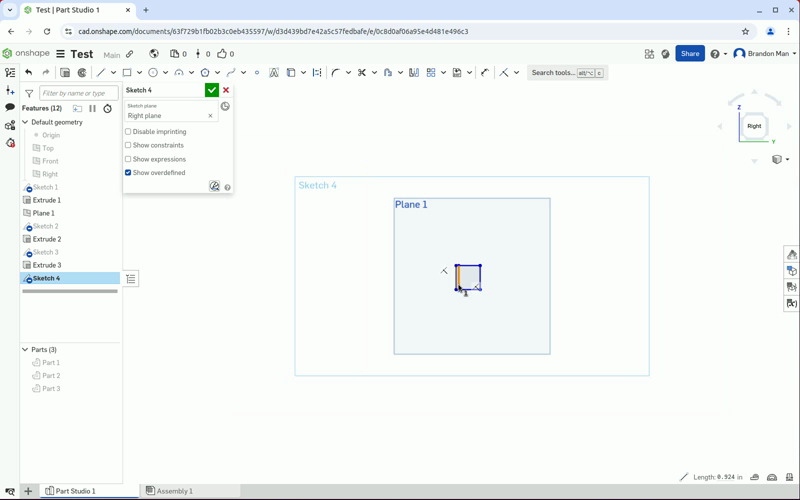
scroll(-6)
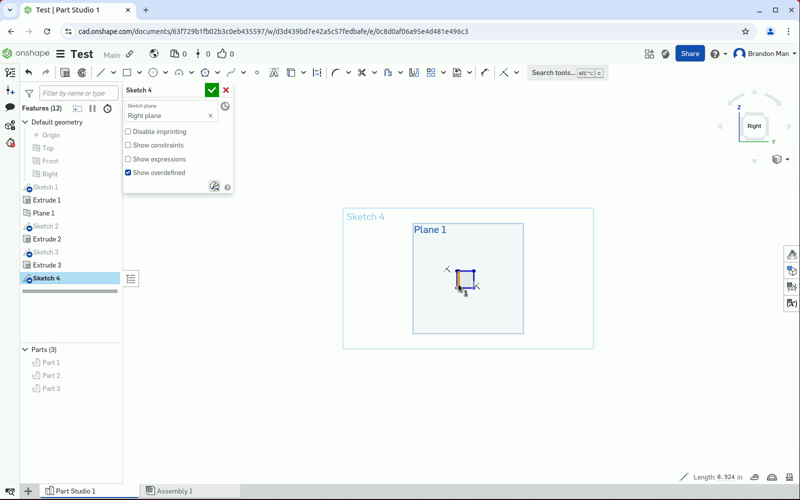
scroll(-6)
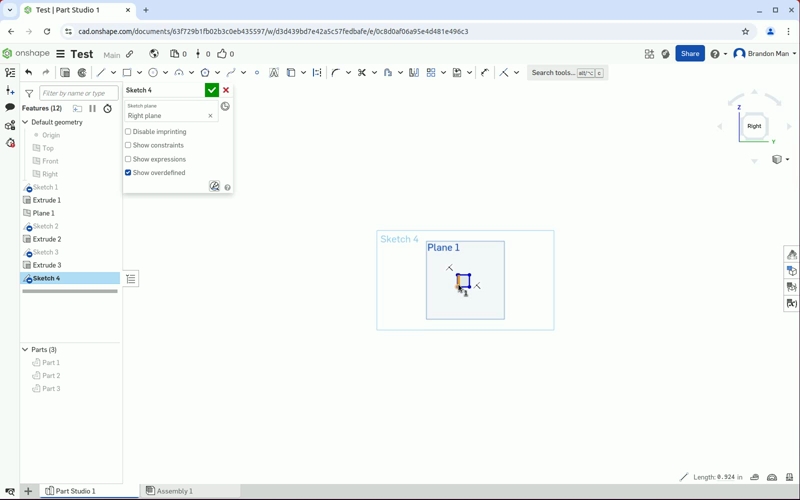
scroll(-6)
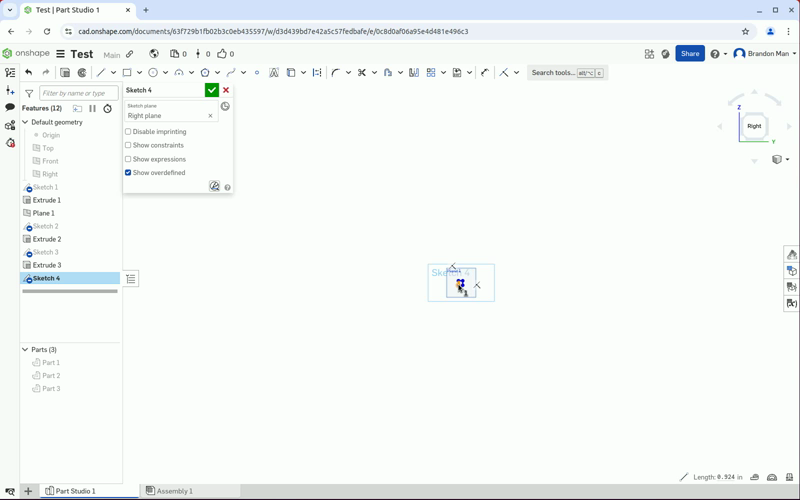
mouse_move(73, 352)
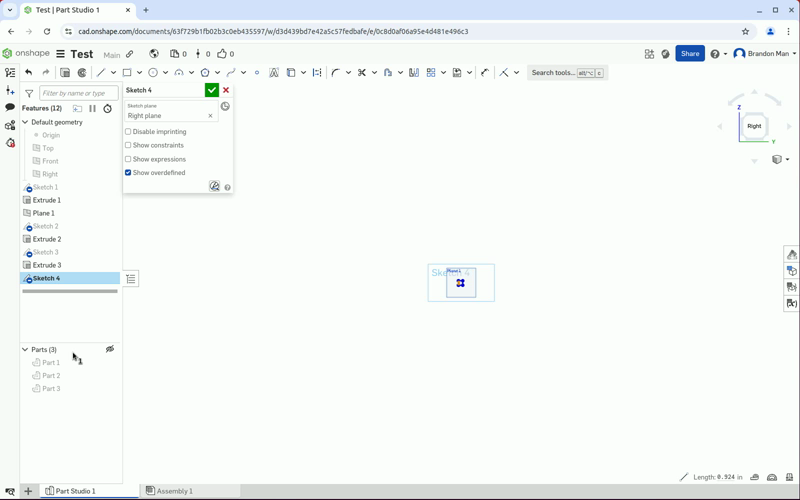
key(shift+y)
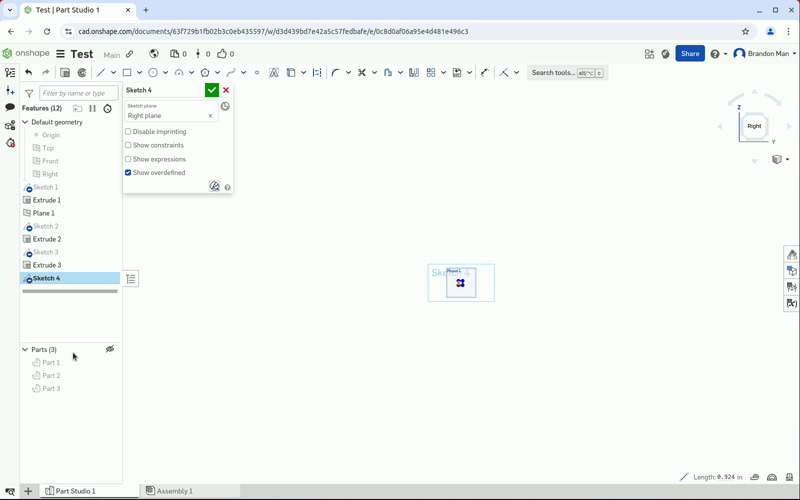
key(shift+e)
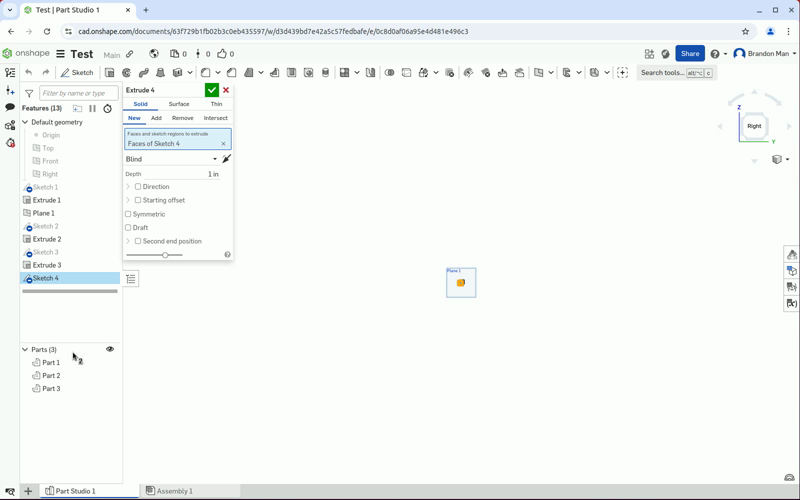
mouse_move(143, 106)
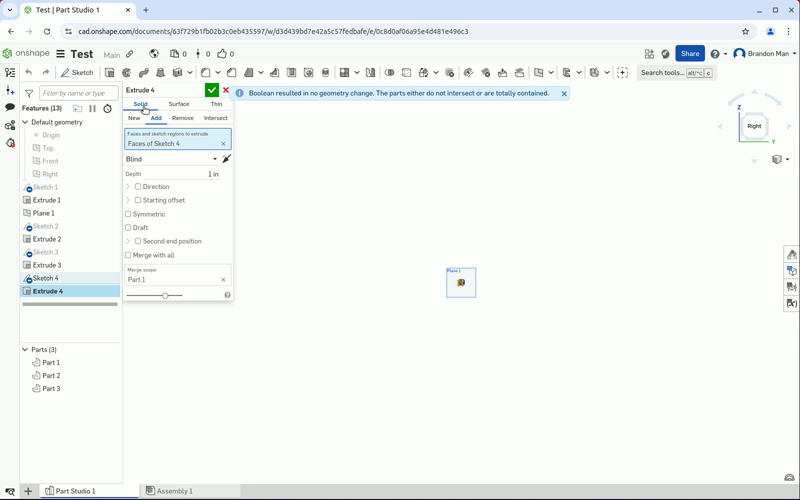
click(143, 106)
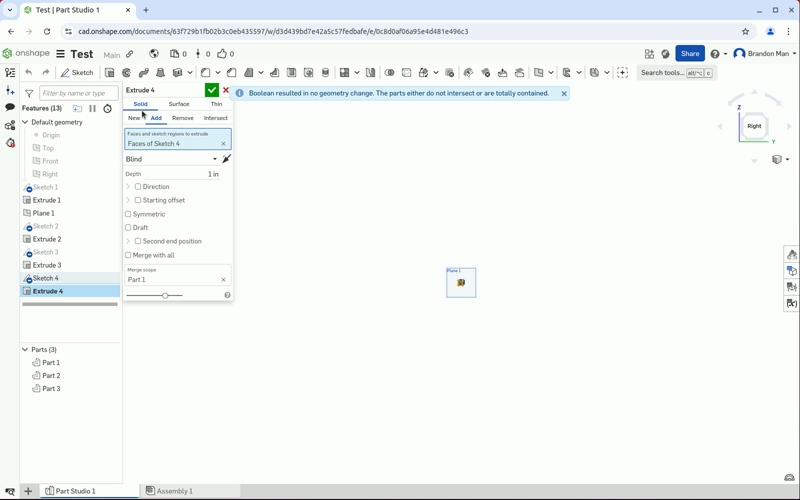
mouse_move(137, 120)
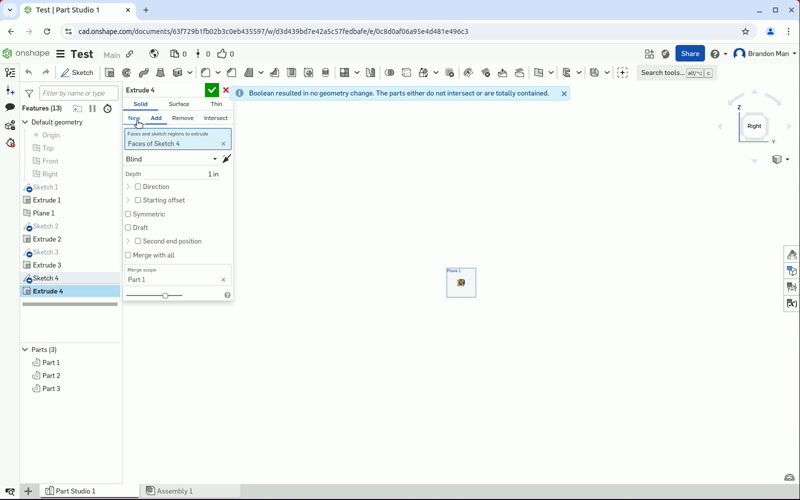
click(137, 120)
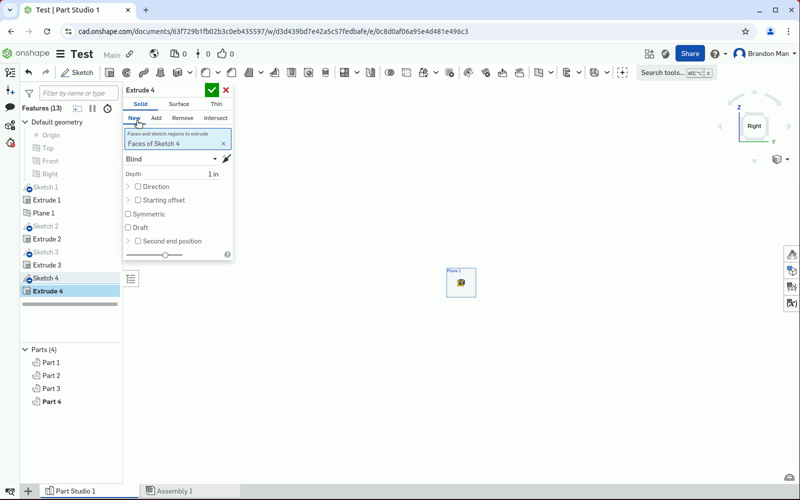
key(tab, 4)
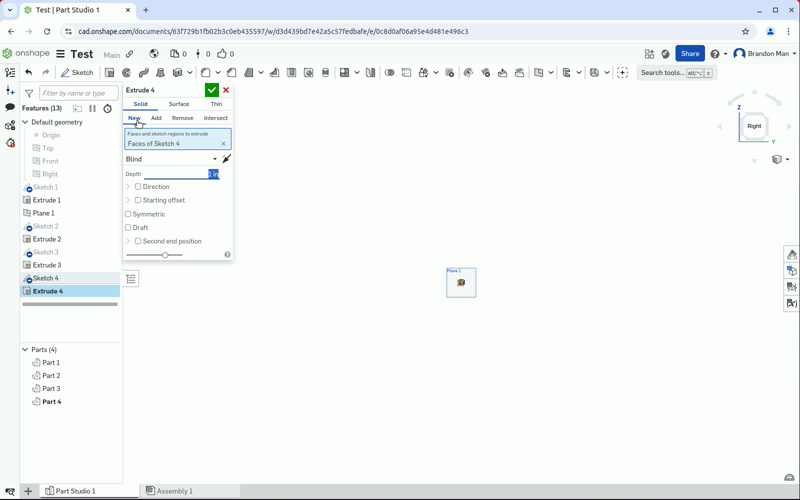
text(-0.241)
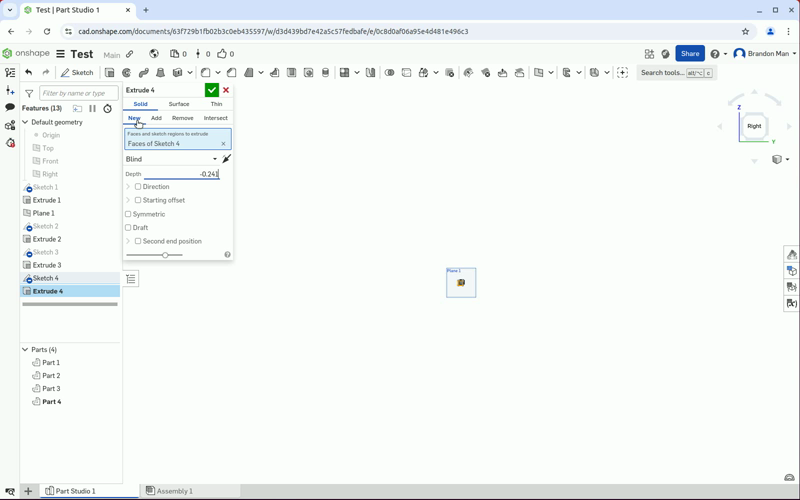
key(enter)
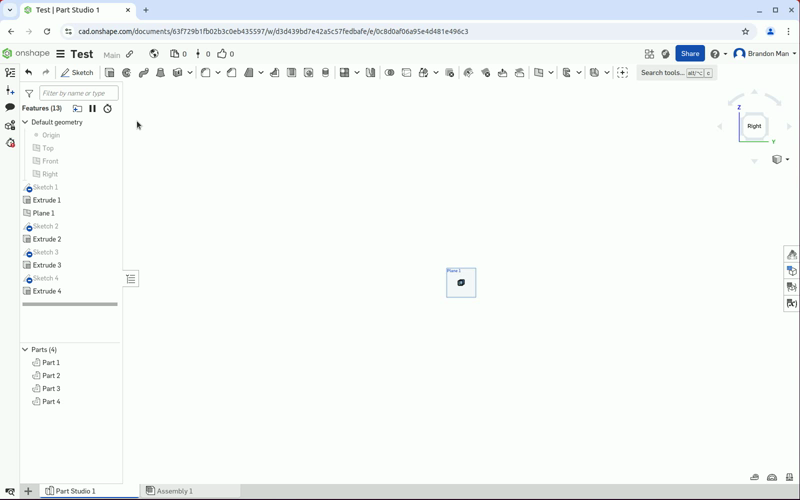
key(shift+h)
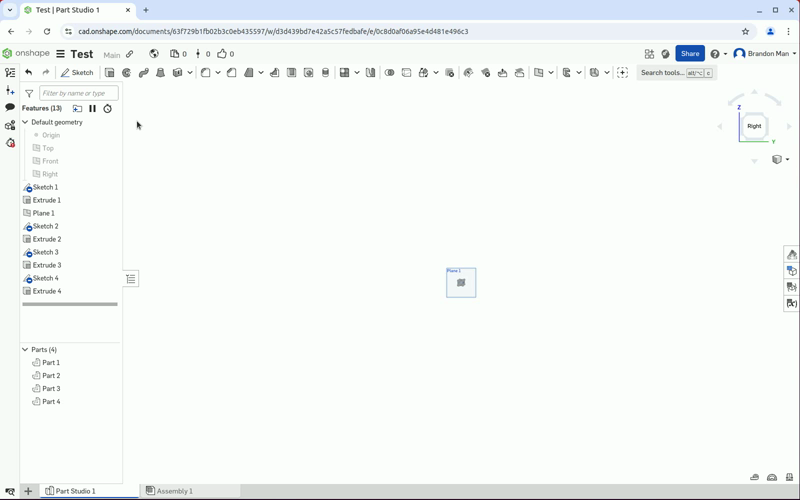
key(shift+h)
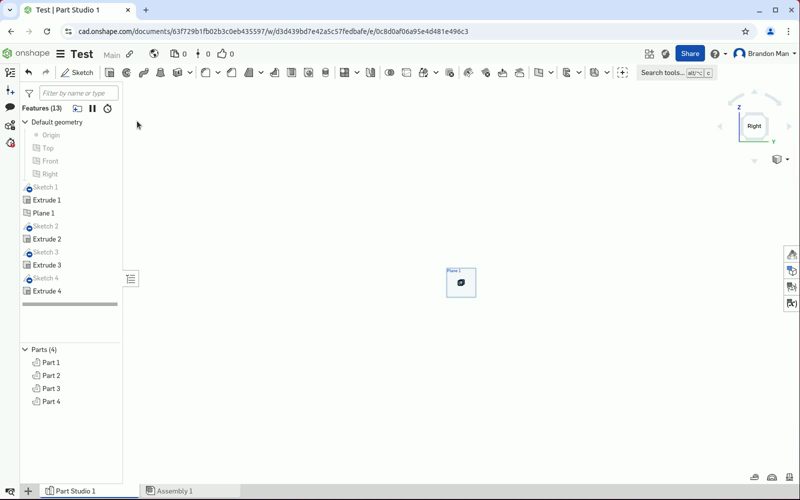
mouse_move(73, 189)
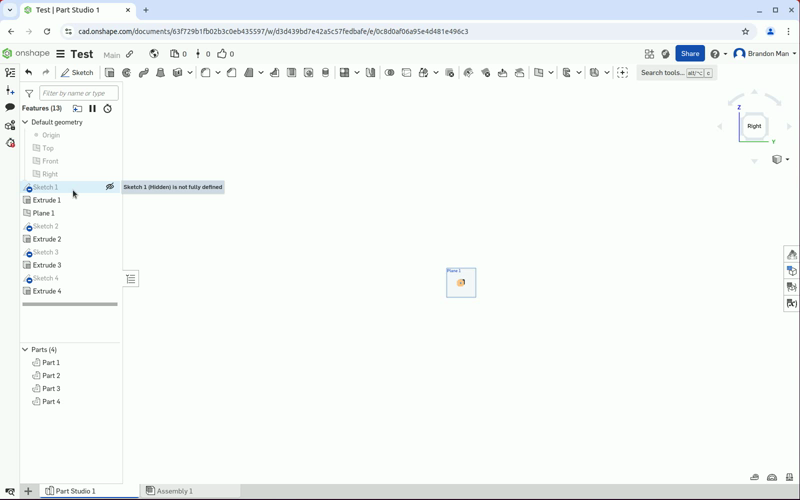
click(73, 189)
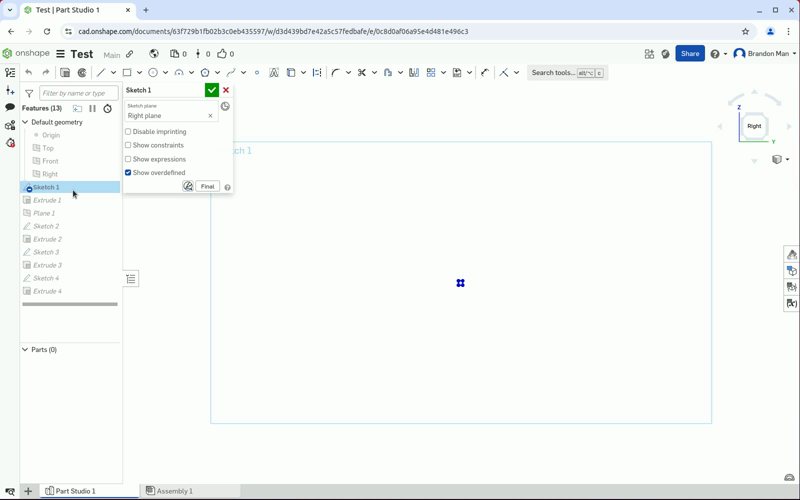
mouse_move(229, 92)
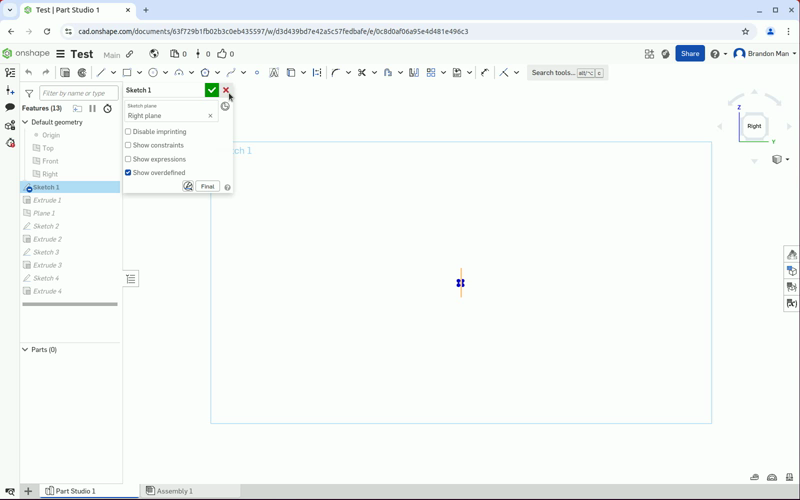
click(229, 92)
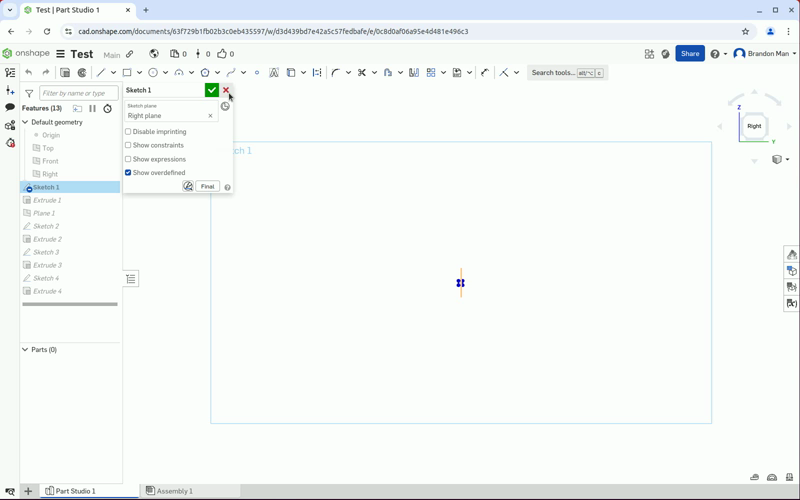
key(shift+s)
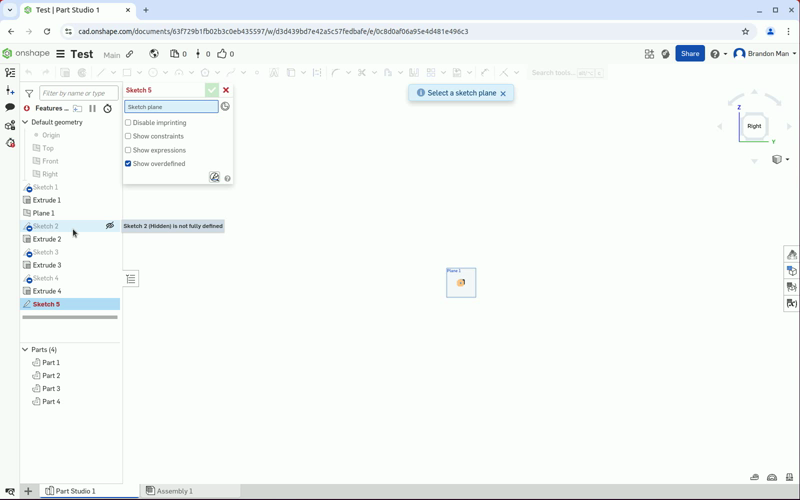
scroll(3)
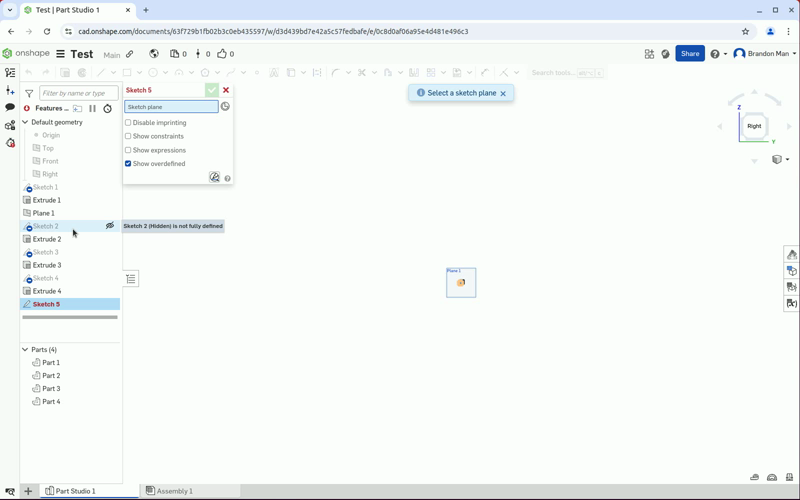
mouse_move(73, 176)
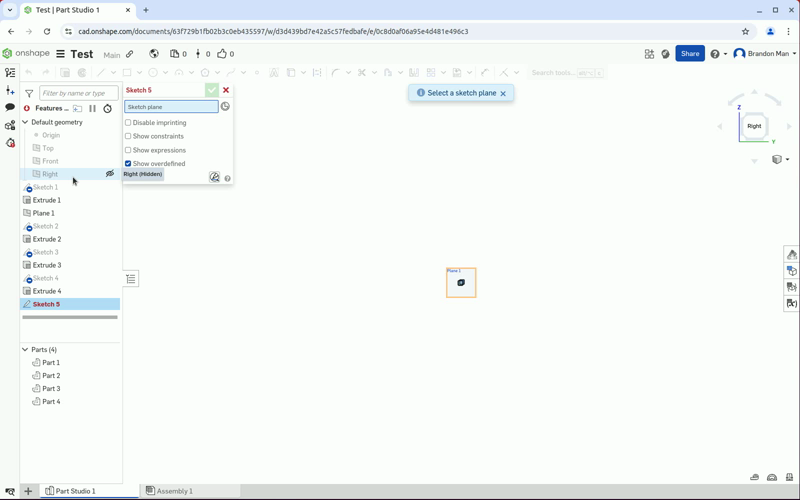
click(73, 176)
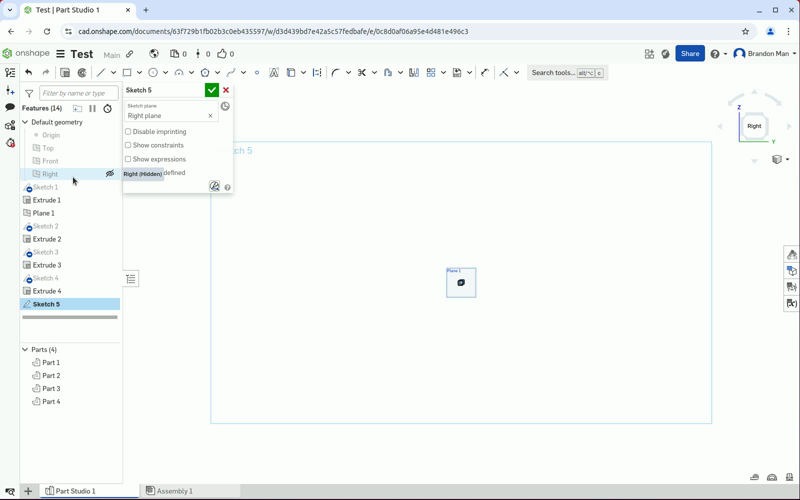
mouse_move(73, 352)
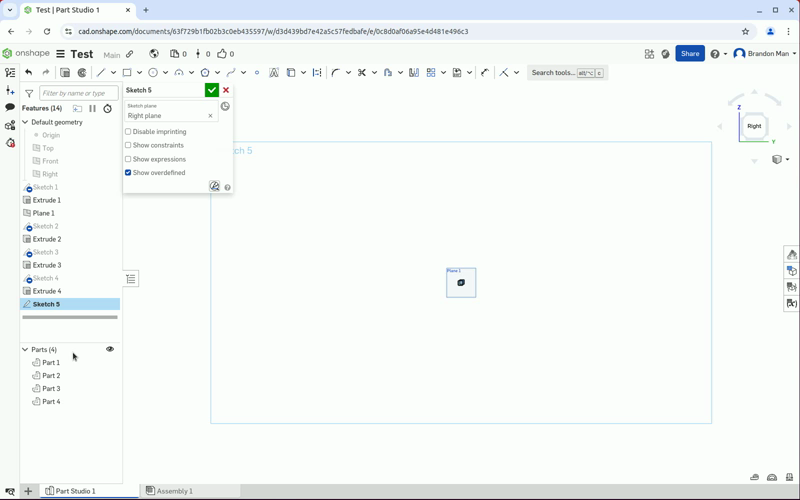
key(y)
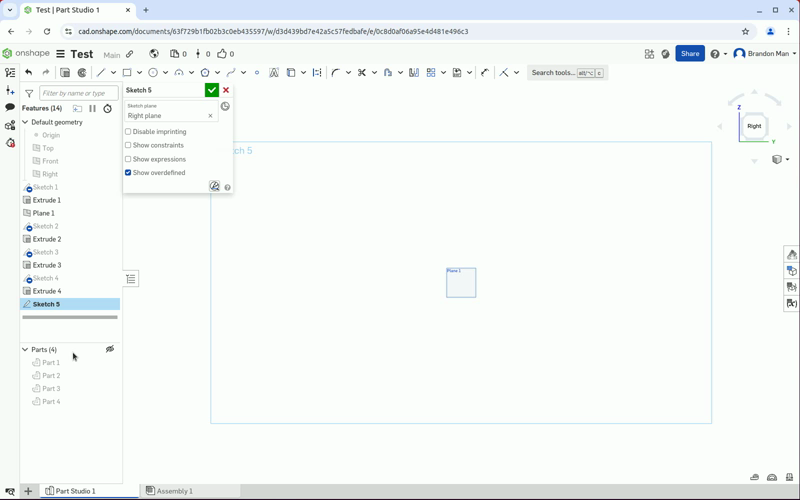
key(l)
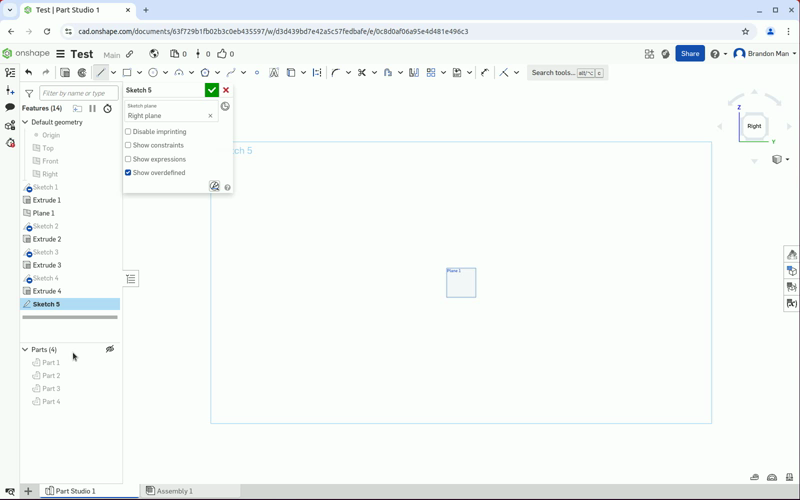
key_down(shift)
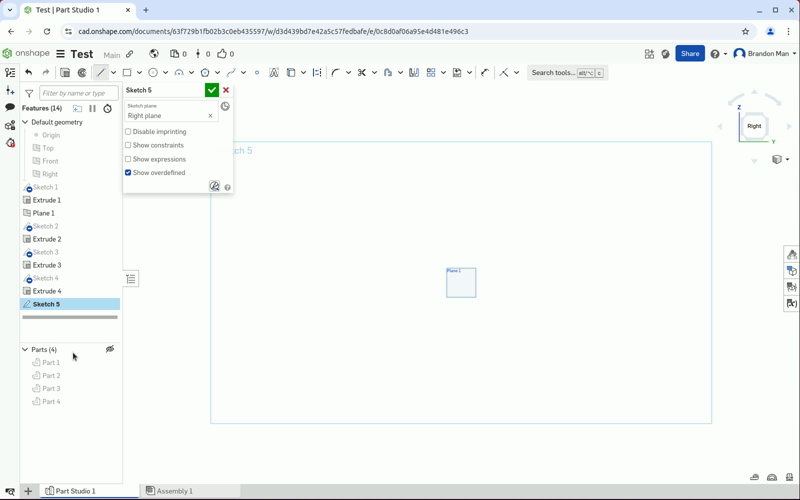
mouse_move(459, 284)
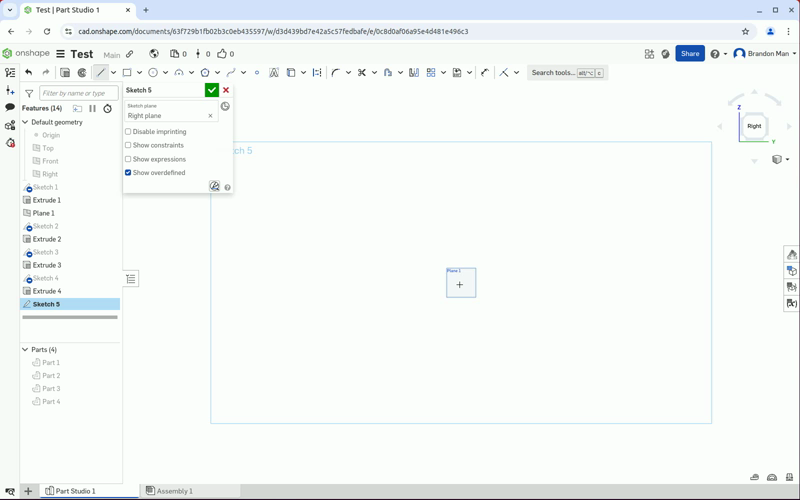
click(459, 284)
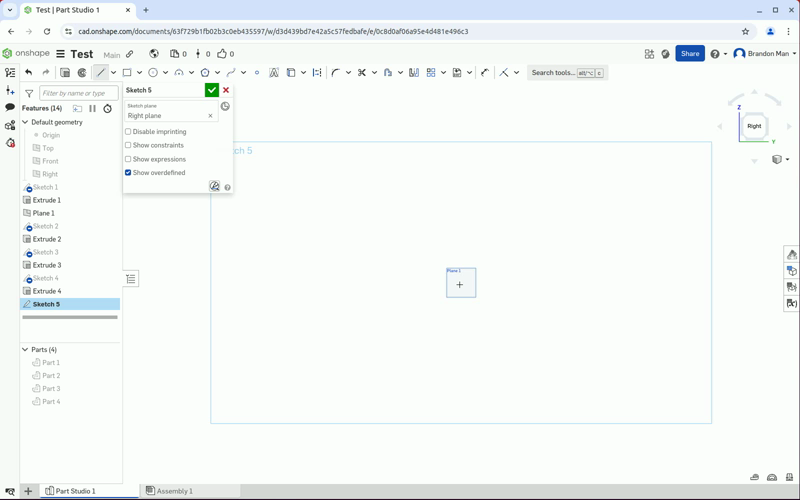
key_up(shift)
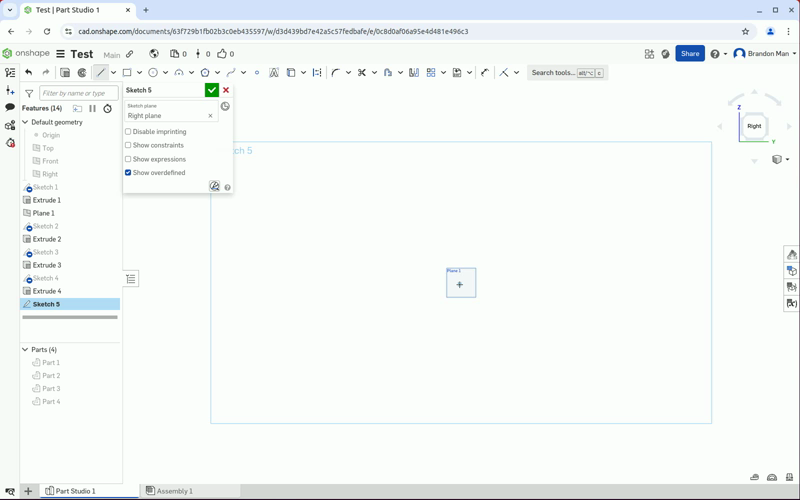
key_down(shift)
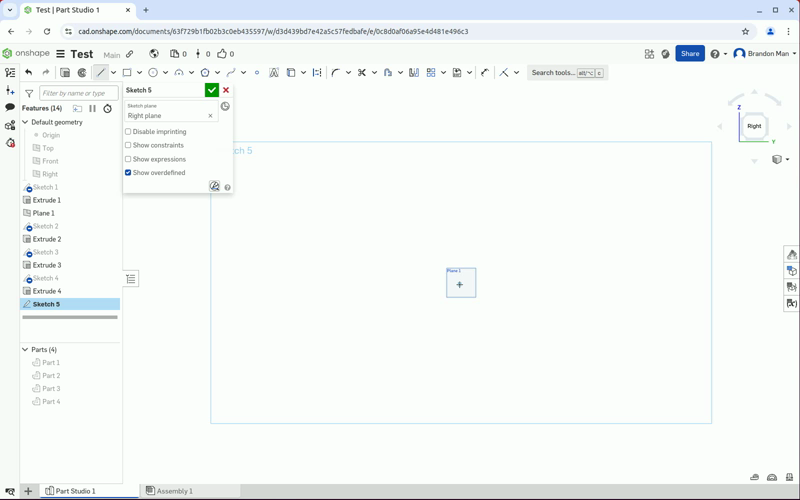
mouse_move(489, 284)
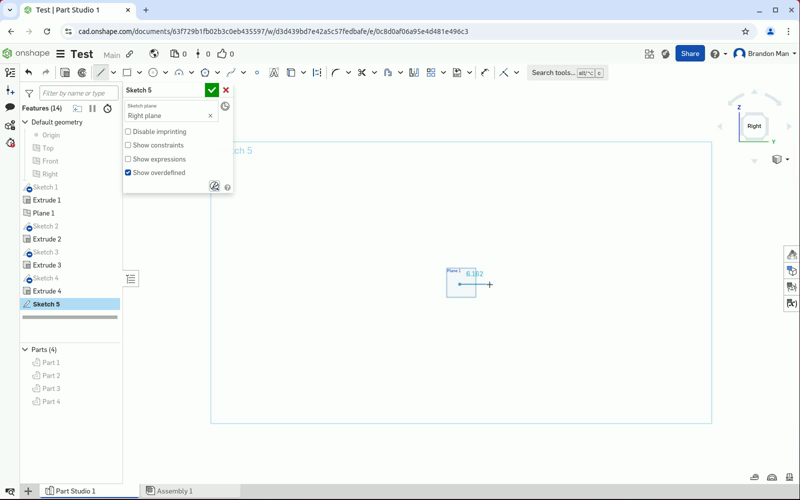
mouse_move(464, 284)
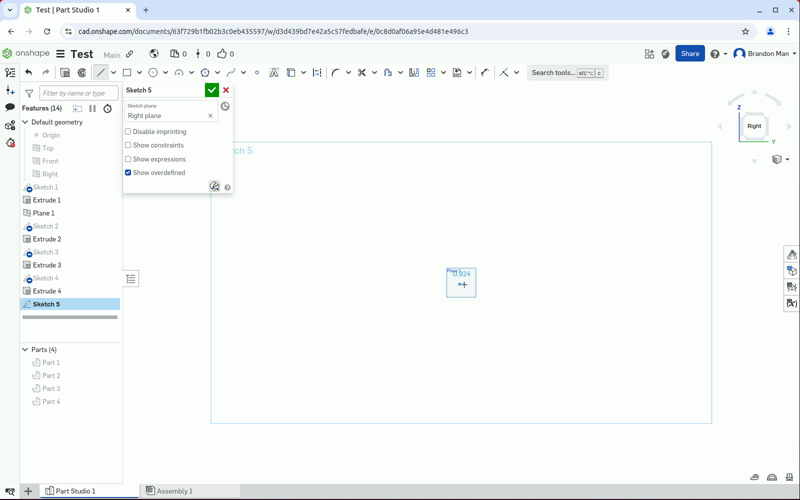
scroll(6)
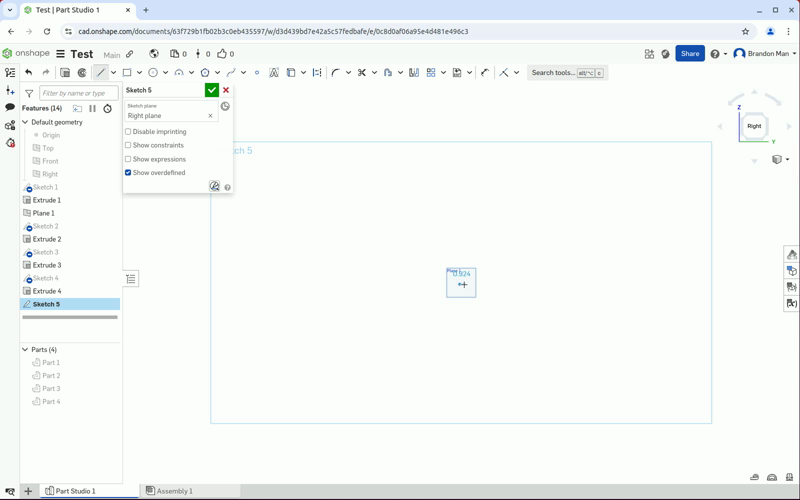
scroll(6)
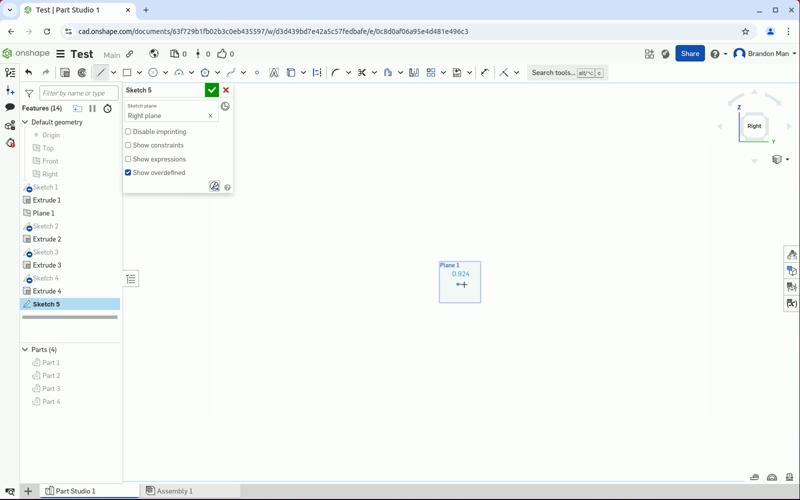
scroll(6)
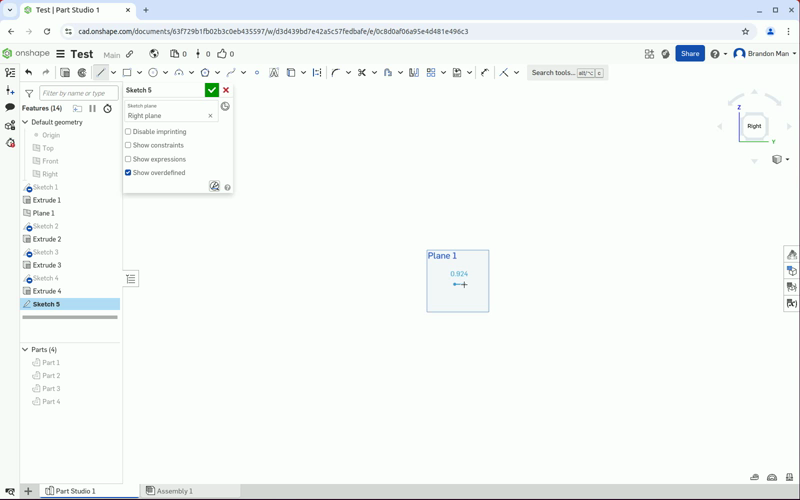
scroll(6)
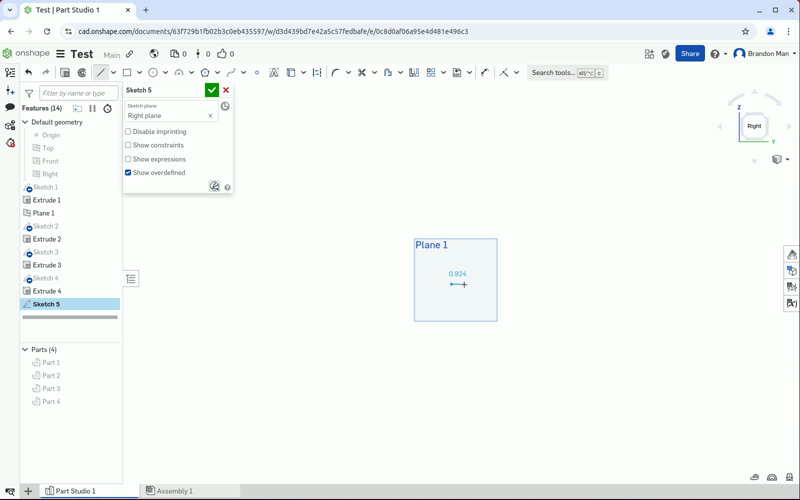
scroll(6)
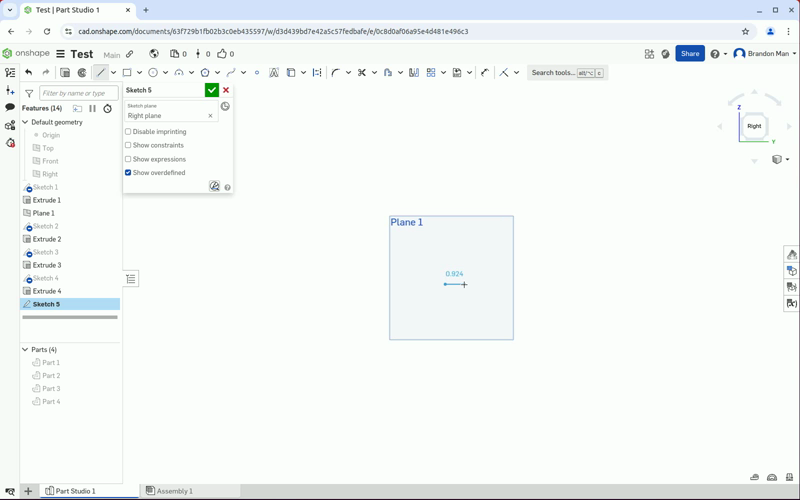
scroll(6)
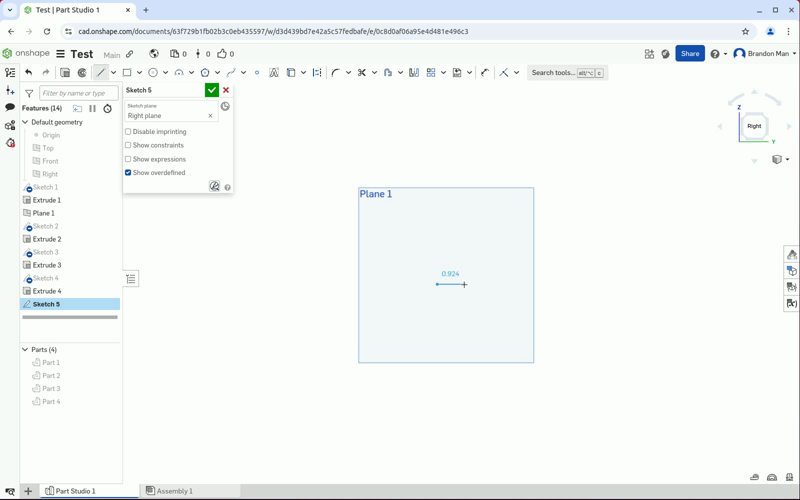
scroll(6)
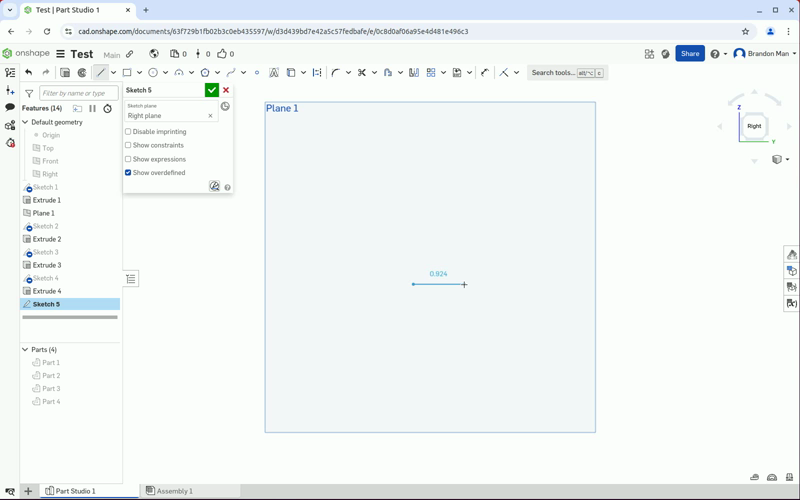
click(464, 284)
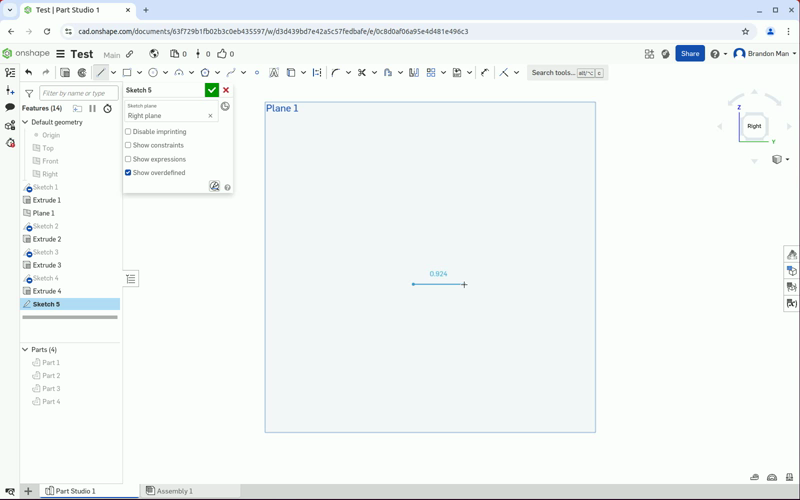
scroll(-6)
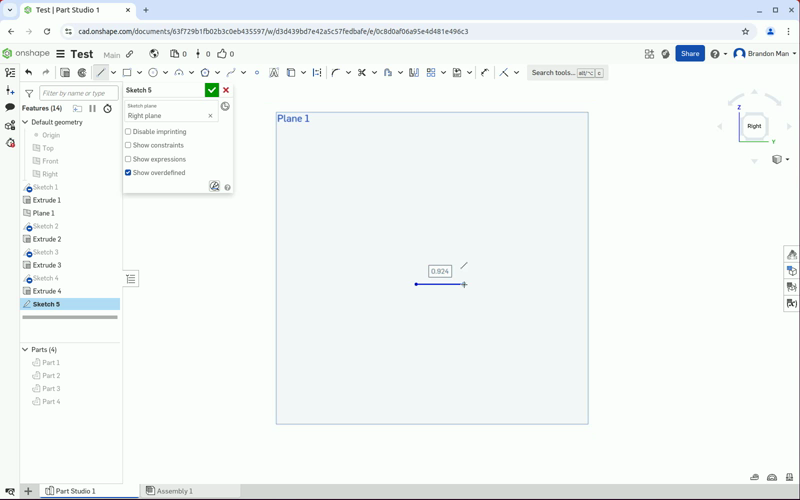
scroll(-6)
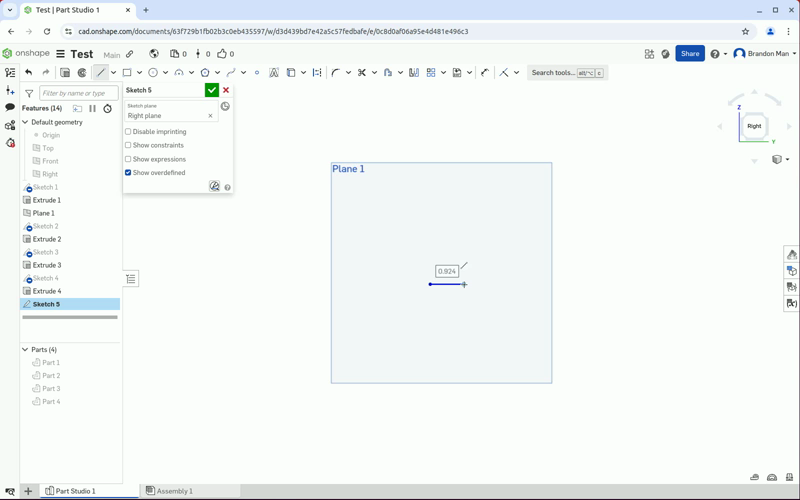
scroll(-6)
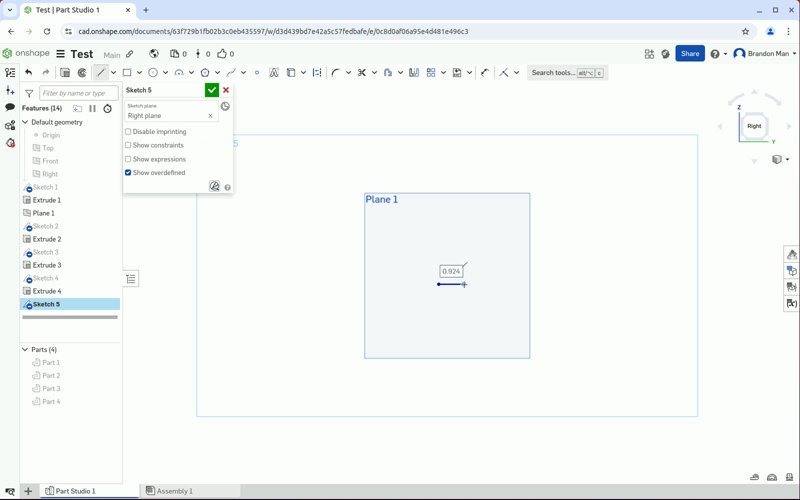
scroll(-6)
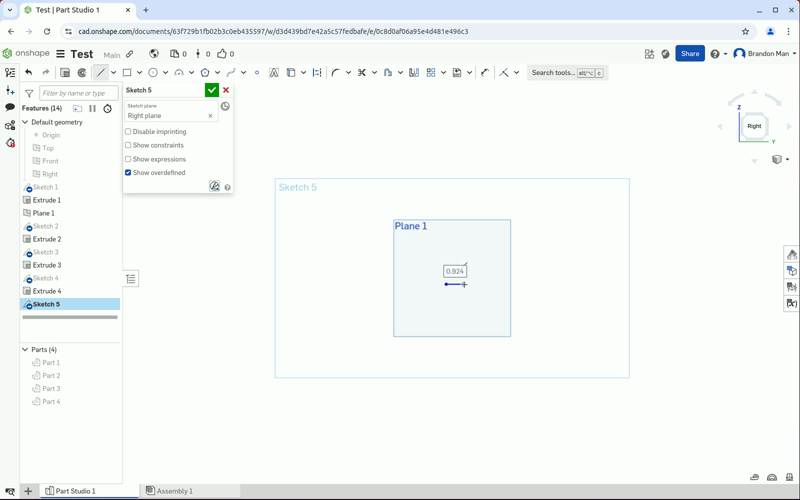
scroll(-6)
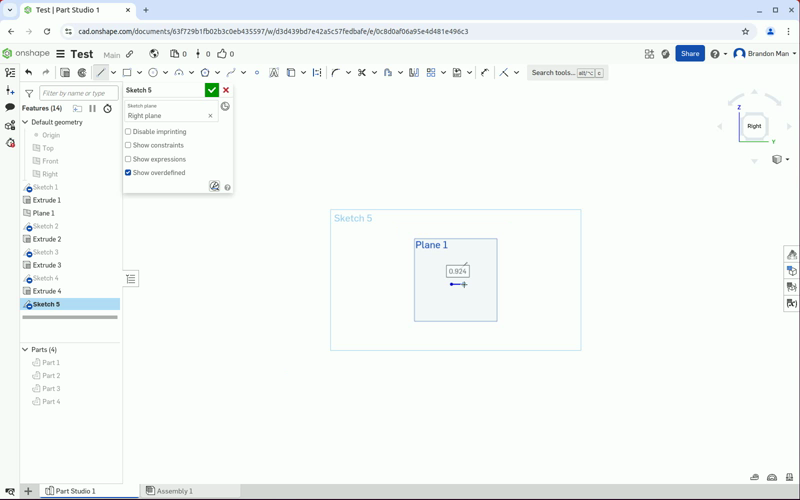
scroll(-6)
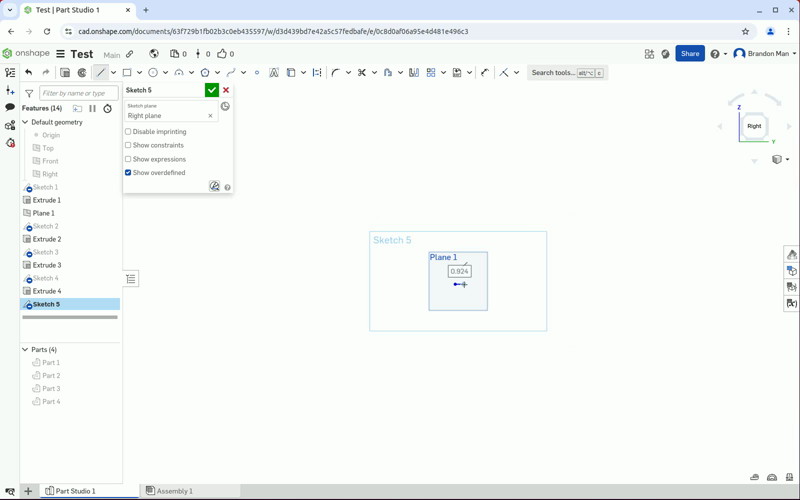
scroll(-6)
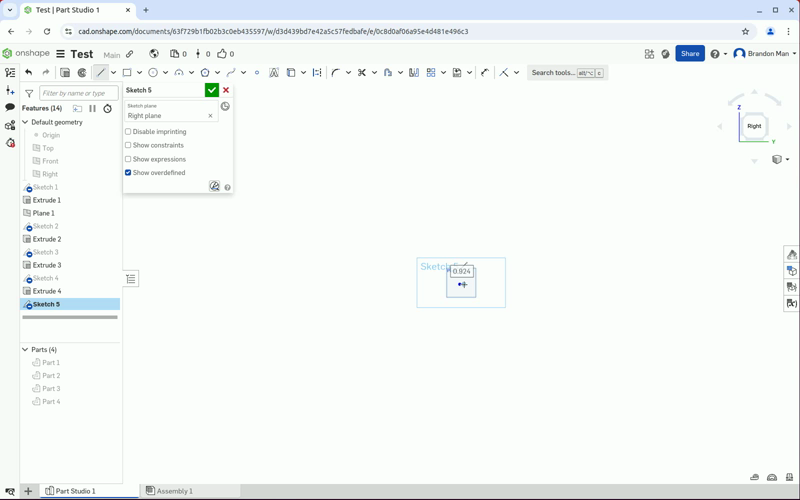
key_up(shift)
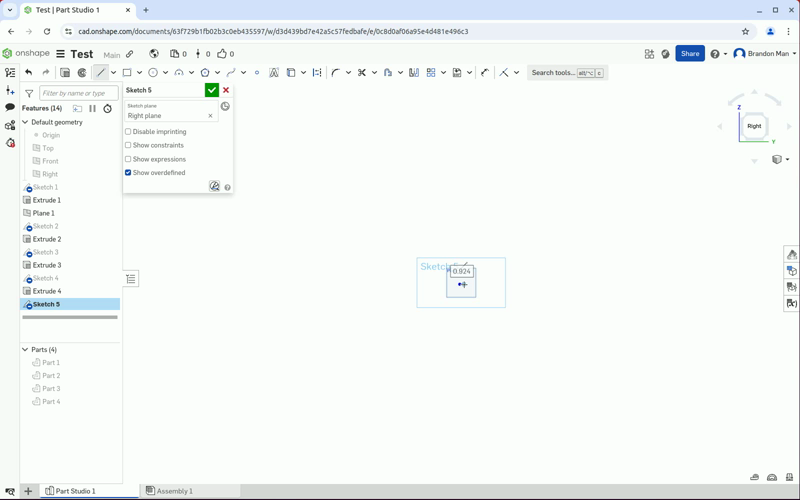
key_down(shift)
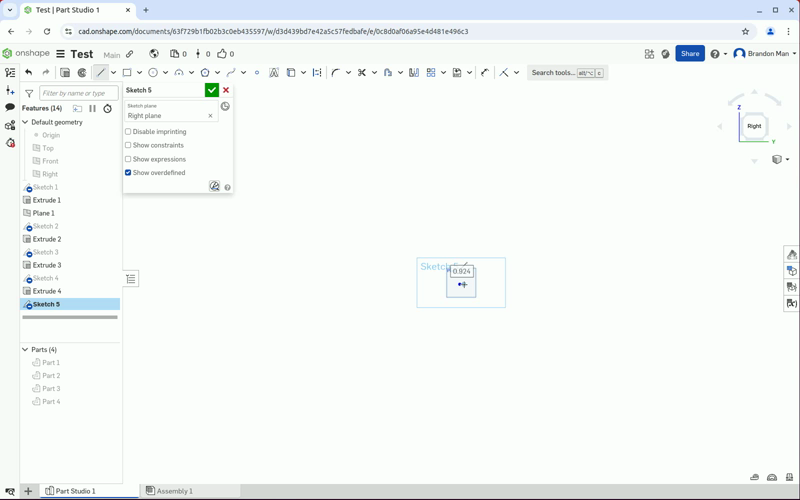
mouse_move(494, 284)
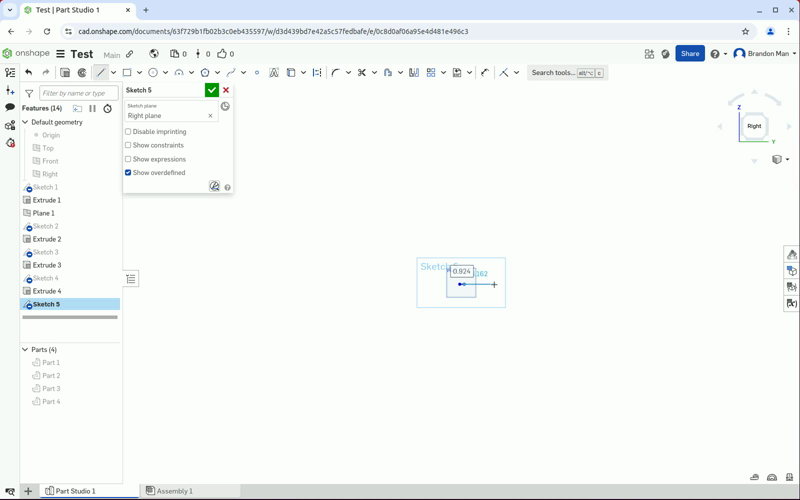
mouse_move(464, 279)
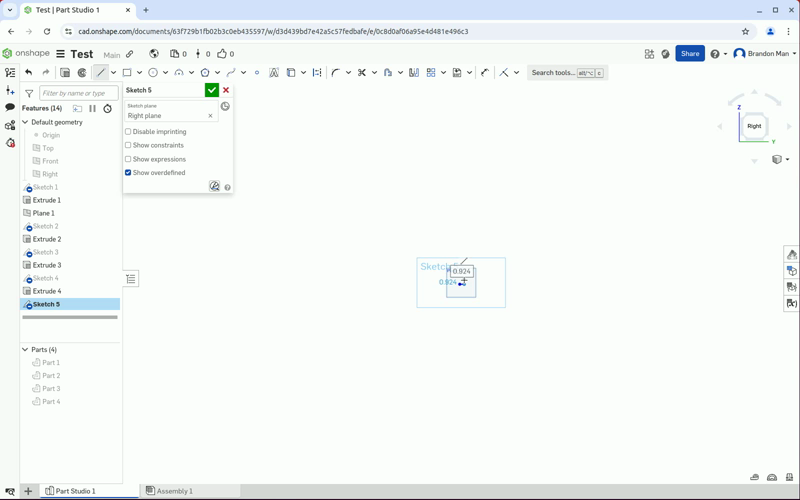
scroll(6)
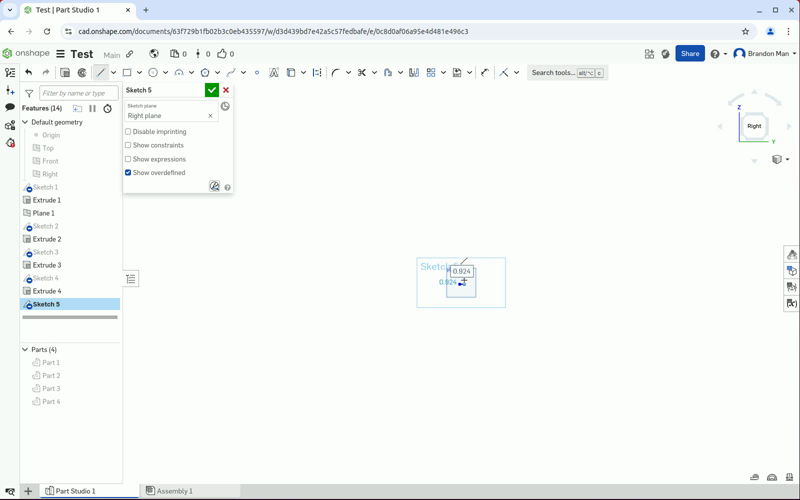
scroll(6)
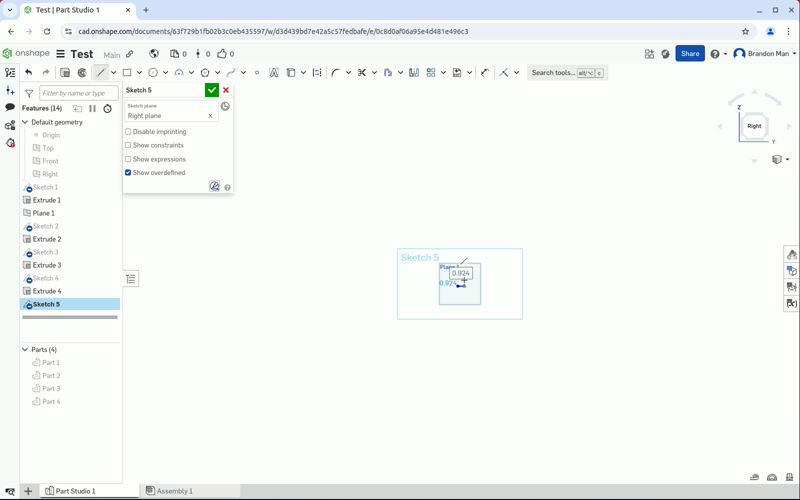
scroll(6)
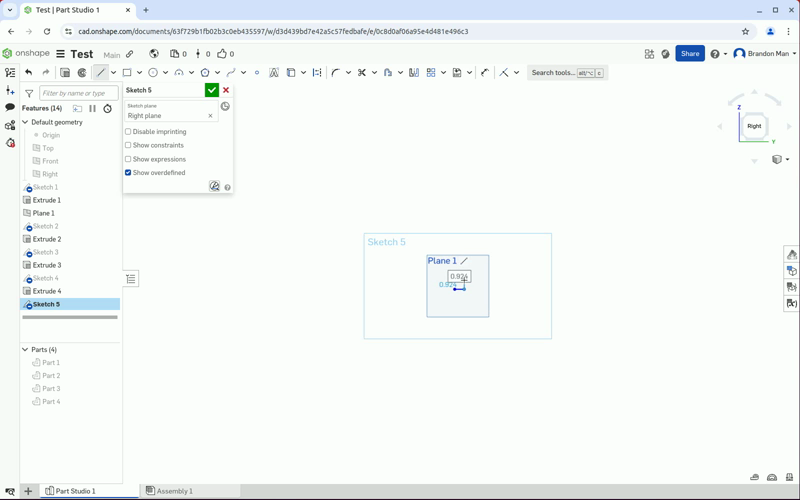
scroll(6)
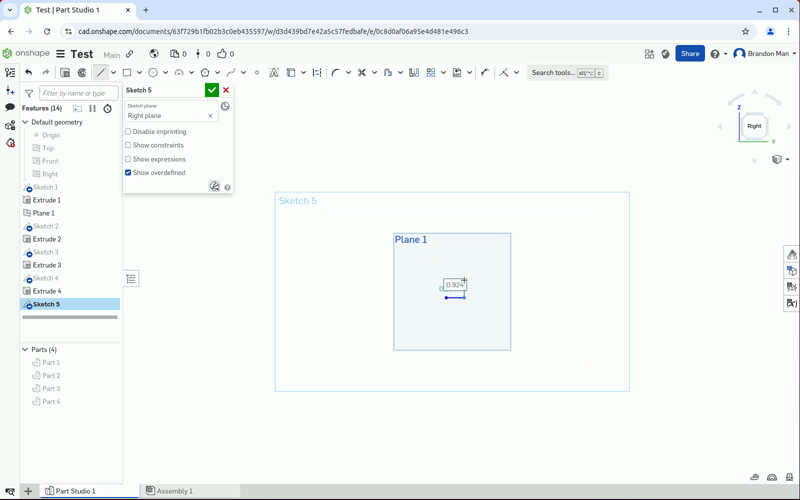
scroll(6)
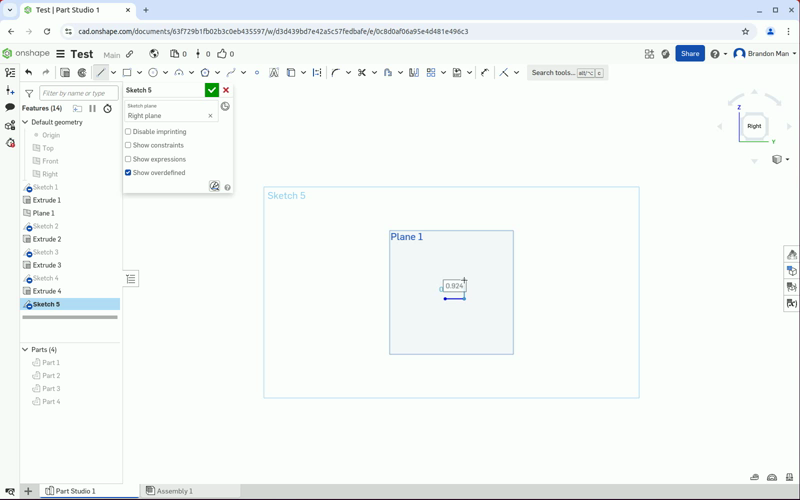
scroll(6)
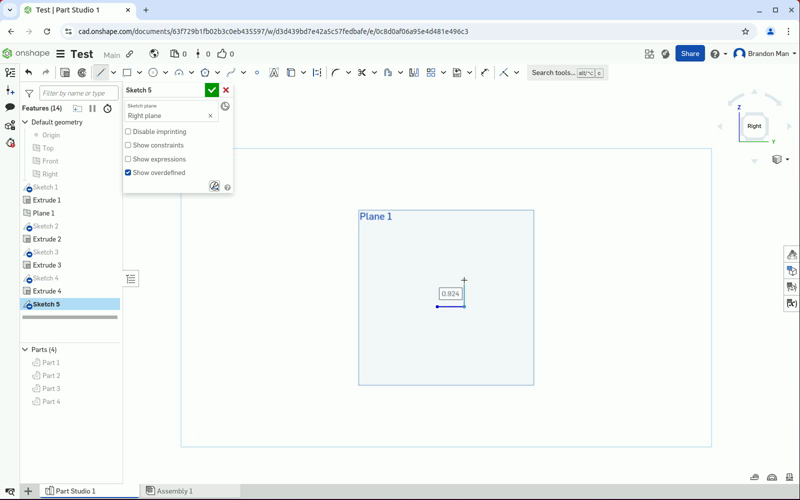
scroll(6)
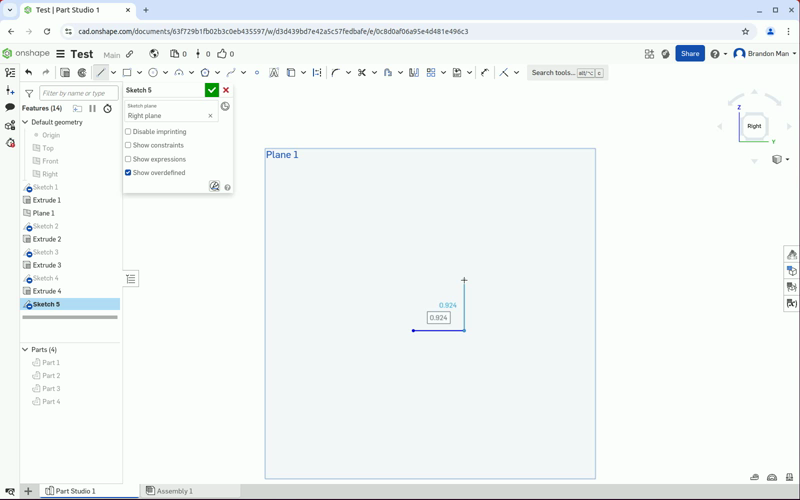
click(464, 279)
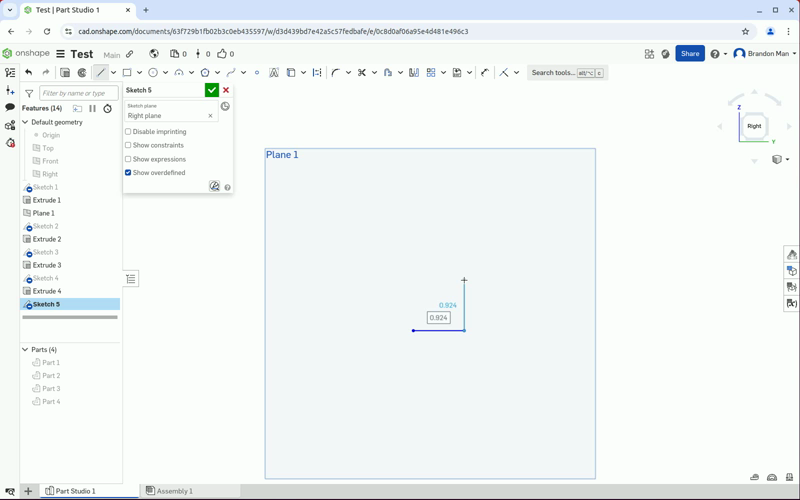
scroll(-6)
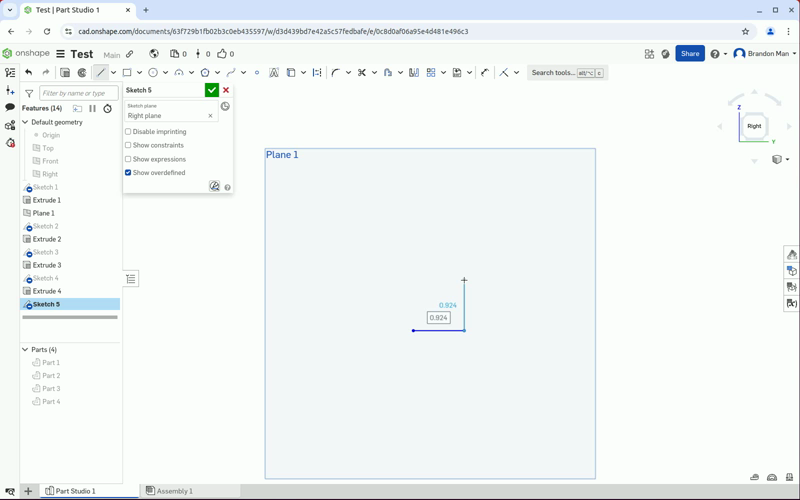
scroll(-6)
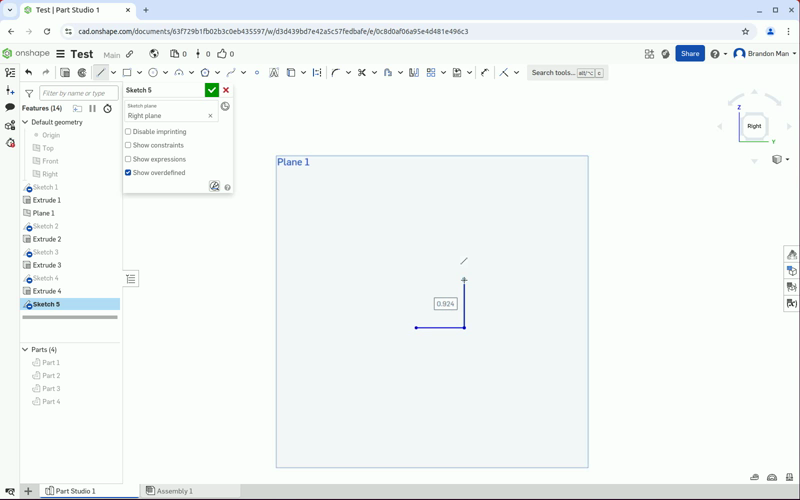
scroll(-6)
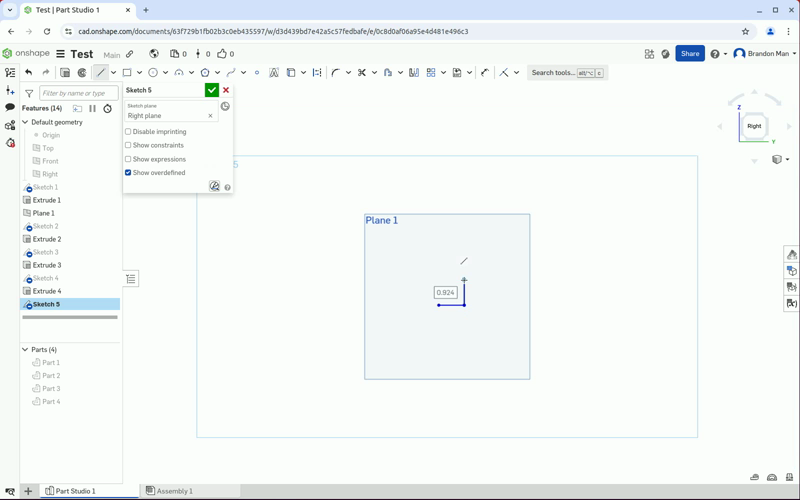
scroll(-6)
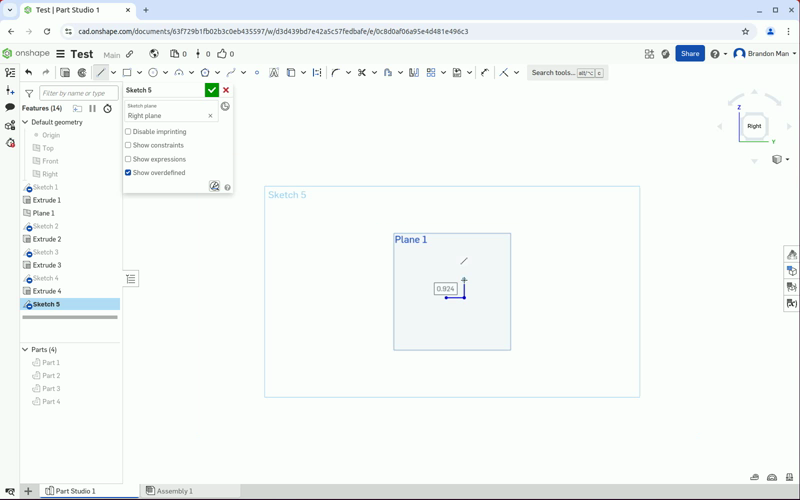
scroll(-6)
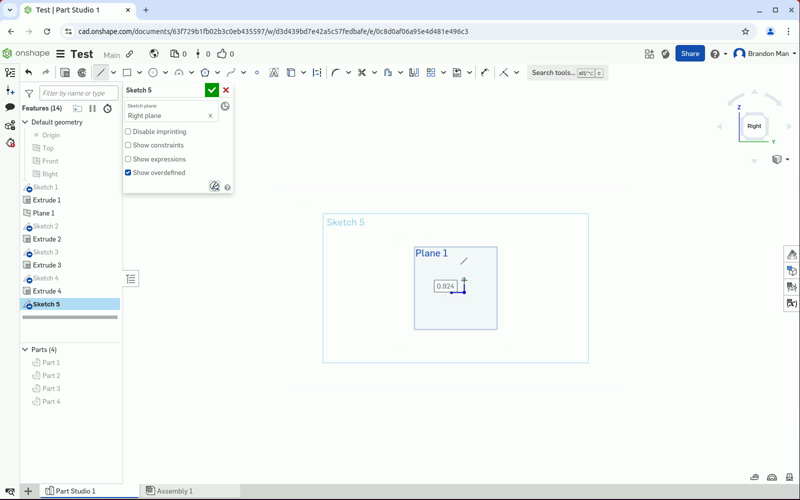
scroll(-6)
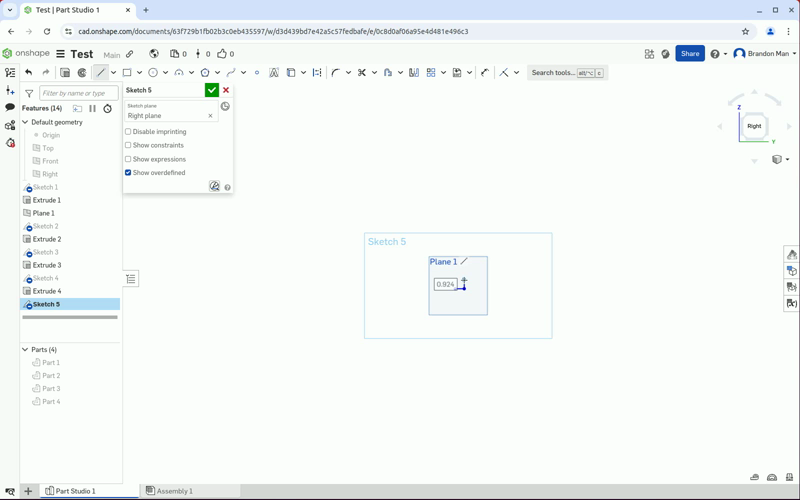
scroll(-6)
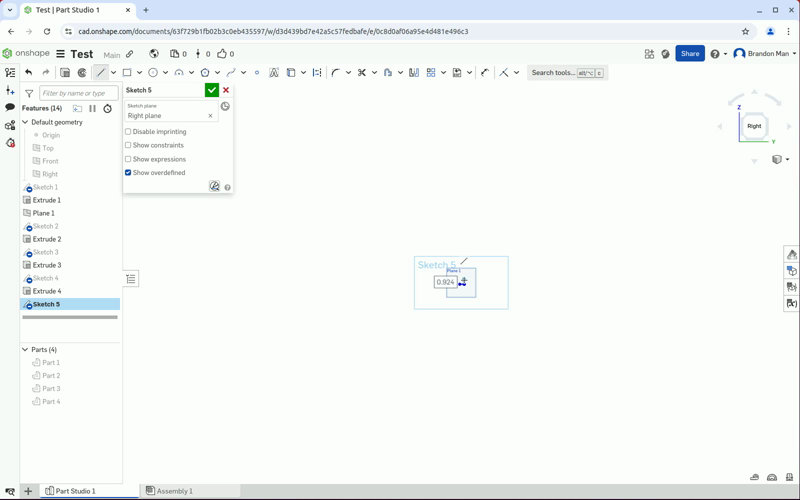
key_up(shift)
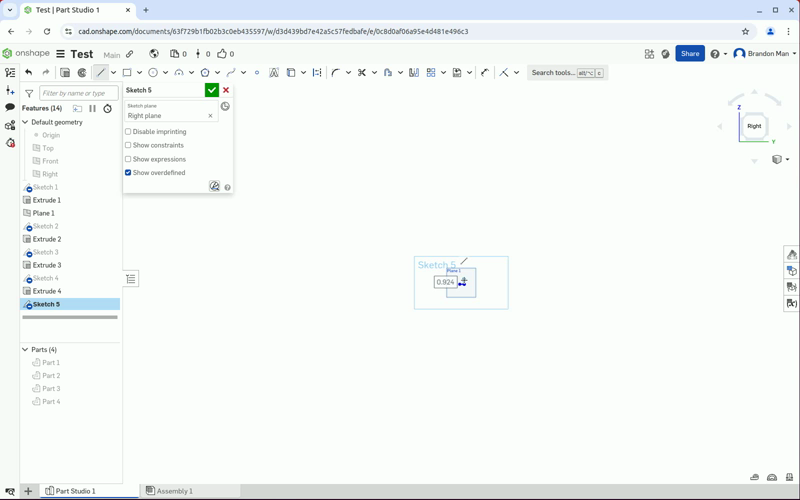
key_down(shift)
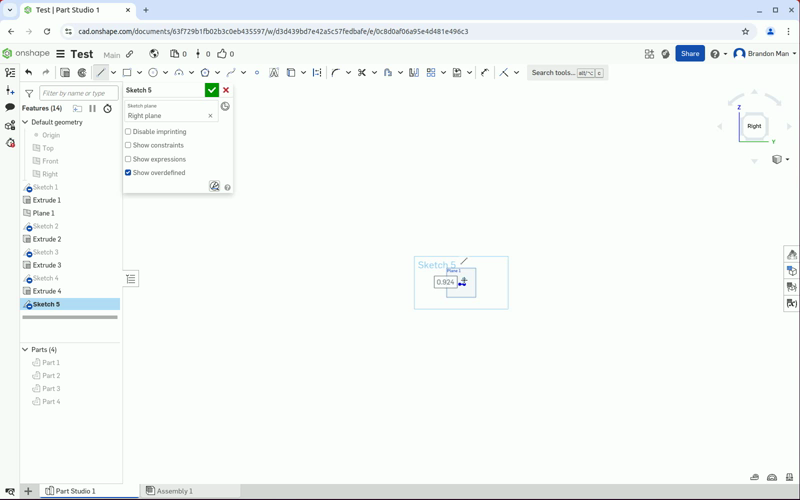
mouse_move(494, 279)
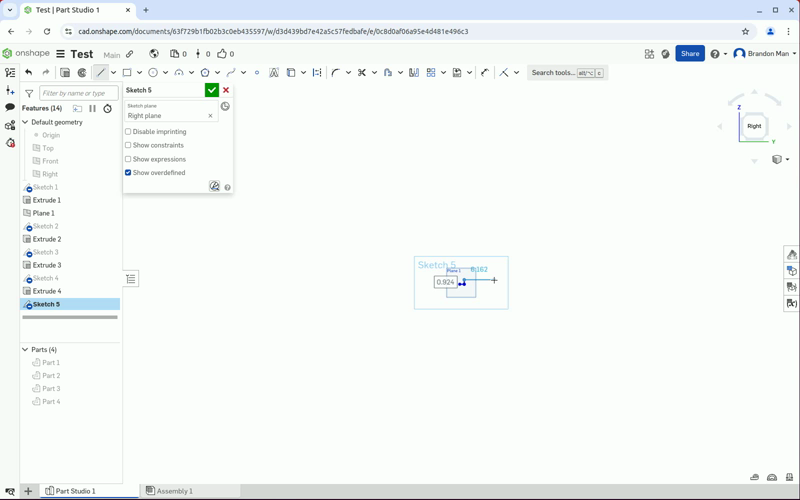
mouse_move(459, 279)
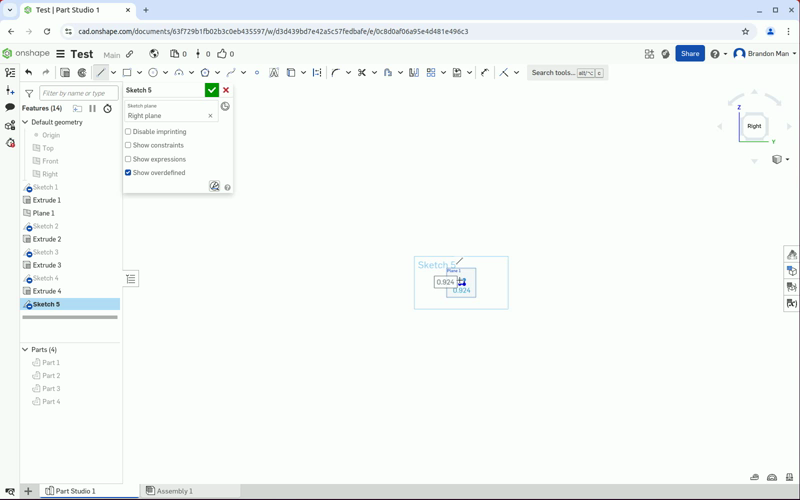
scroll(6)
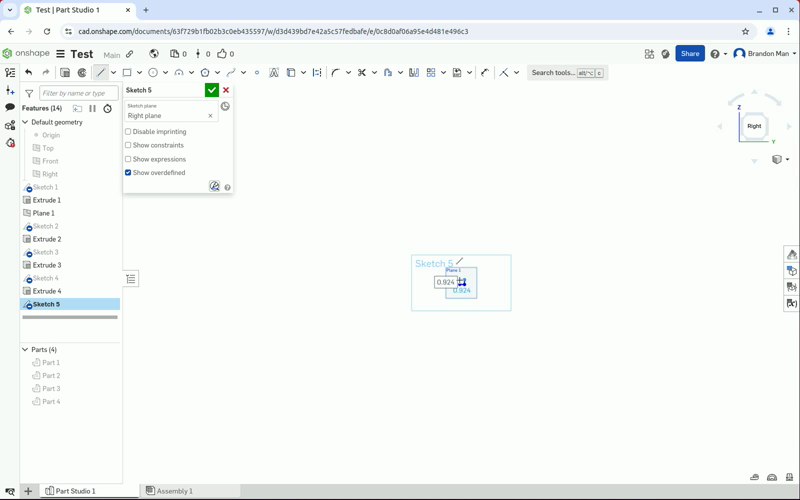
scroll(6)
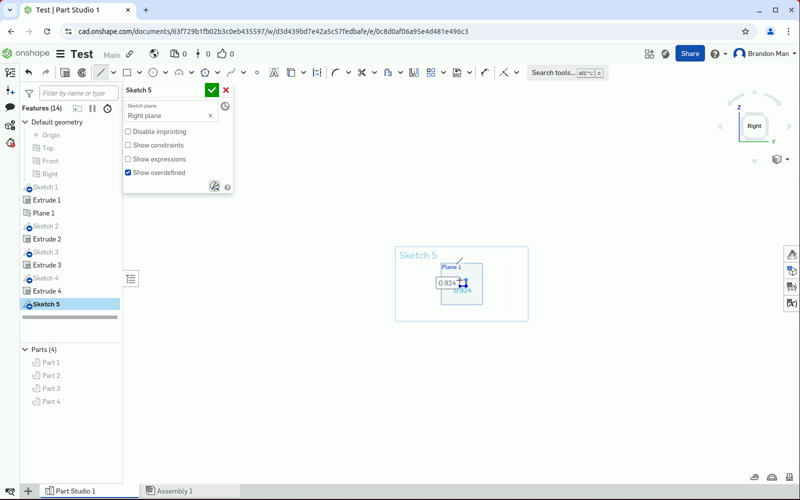
scroll(6)
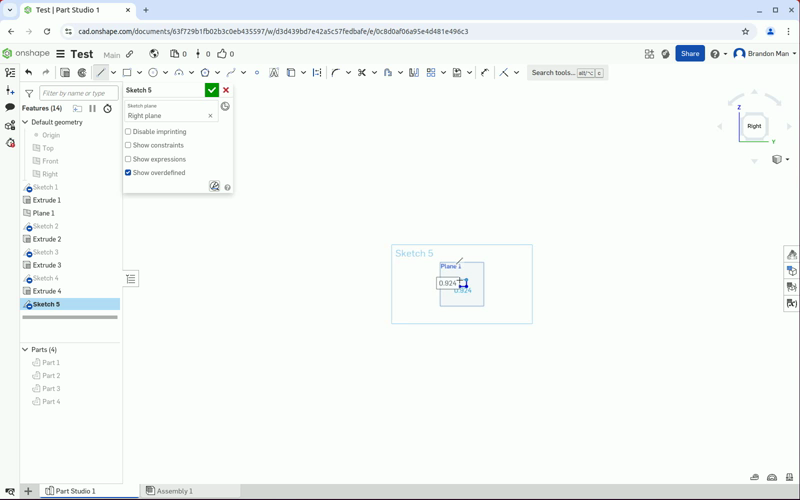
scroll(6)
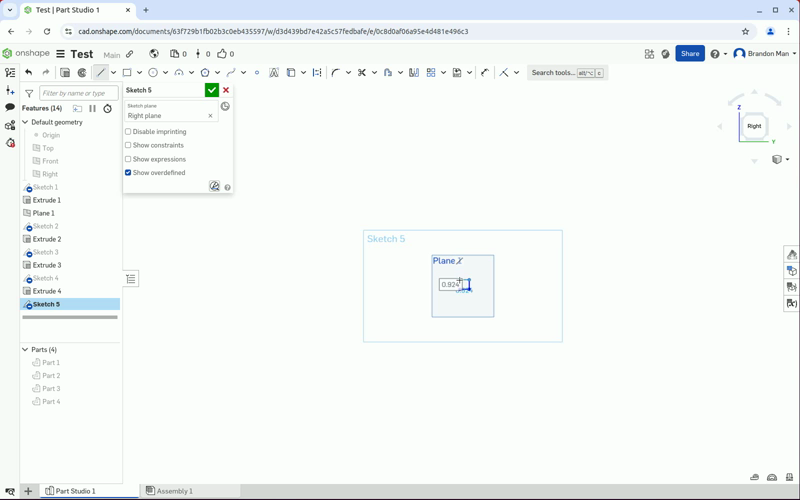
scroll(6)
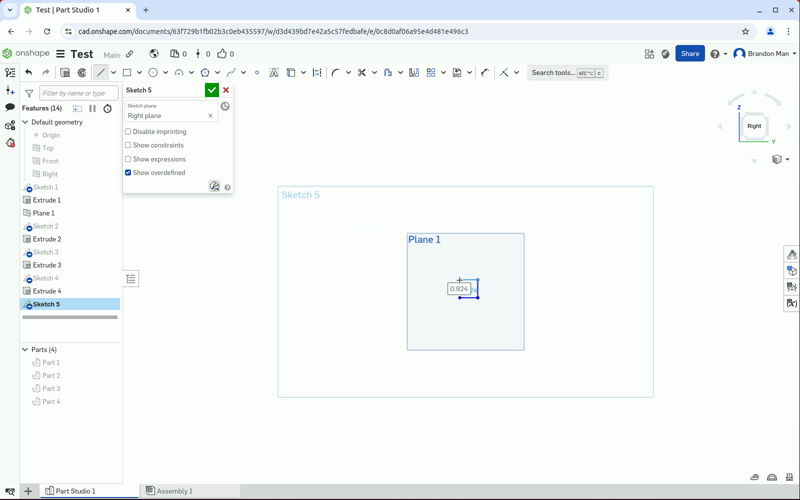
scroll(6)
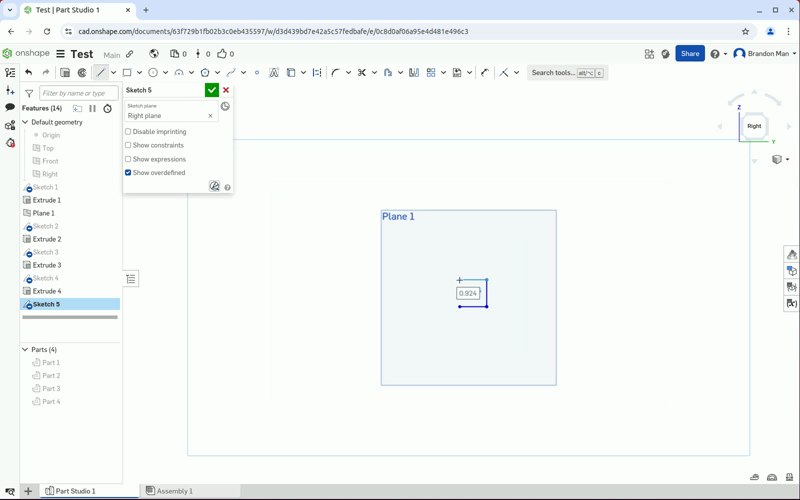
scroll(6)
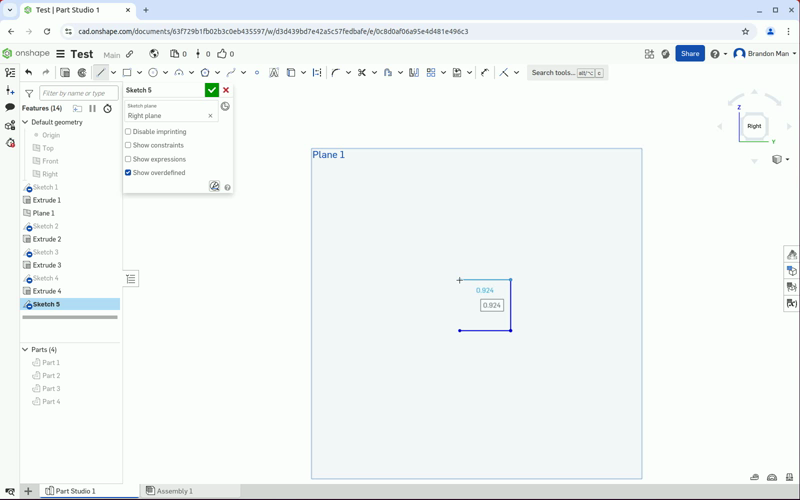
click(459, 279)
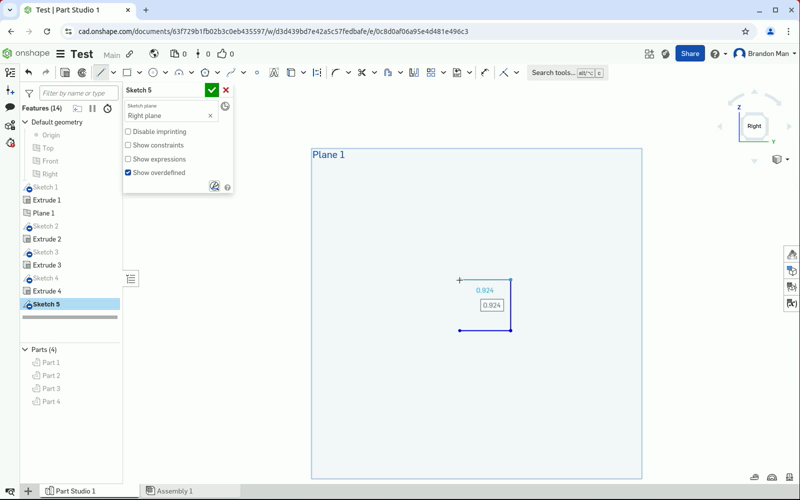
scroll(-6)
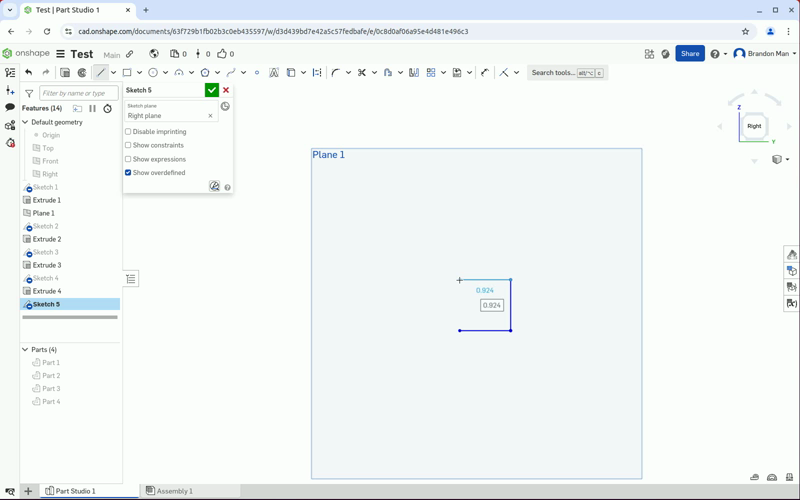
scroll(-6)
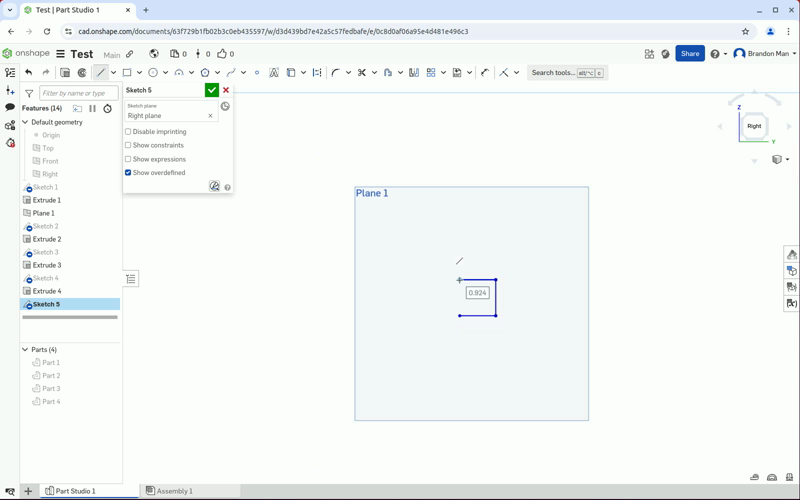
scroll(-6)
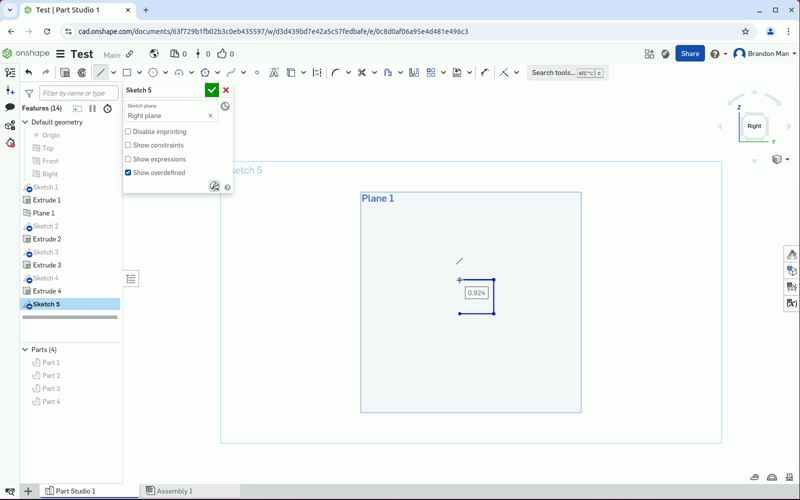
scroll(-6)
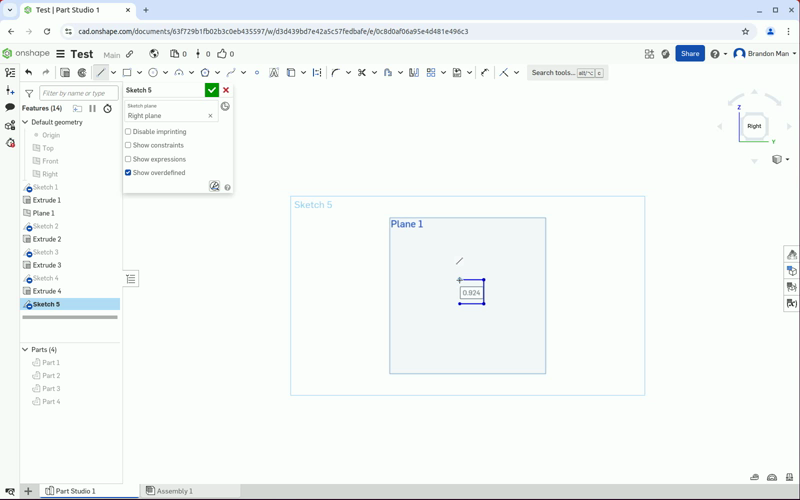
scroll(-6)
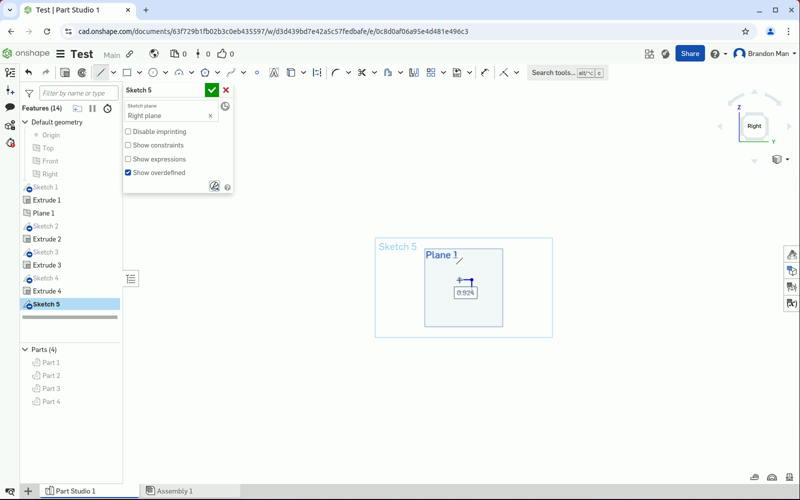
scroll(-6)
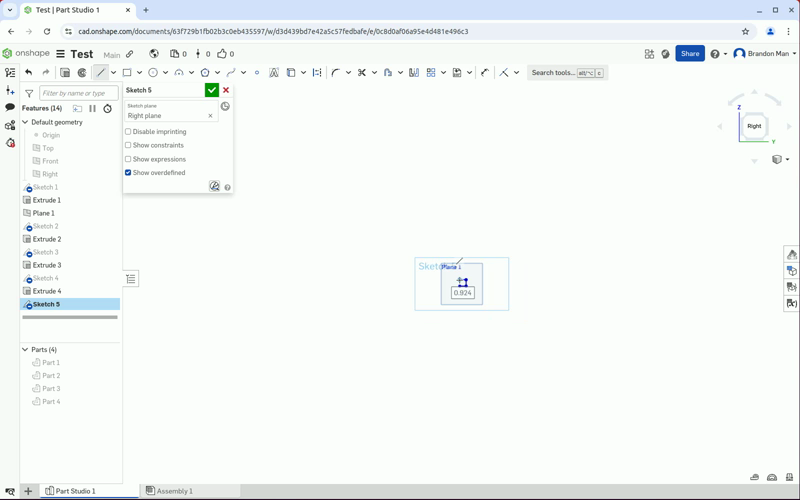
scroll(-6)
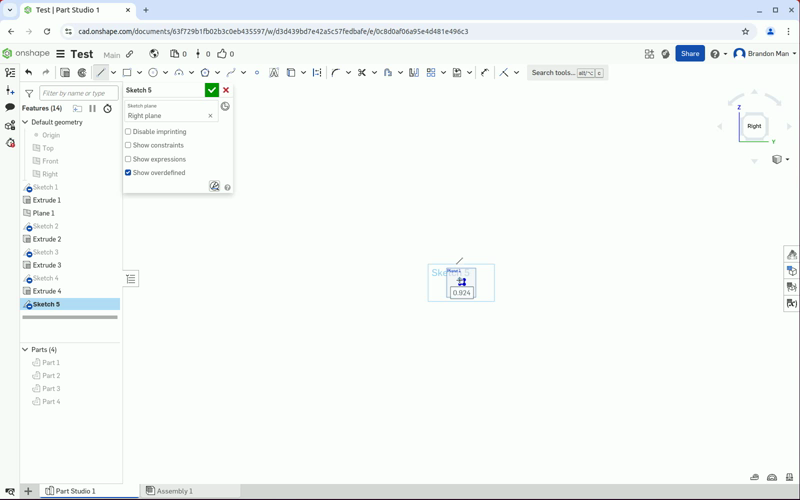
key_up(shift)
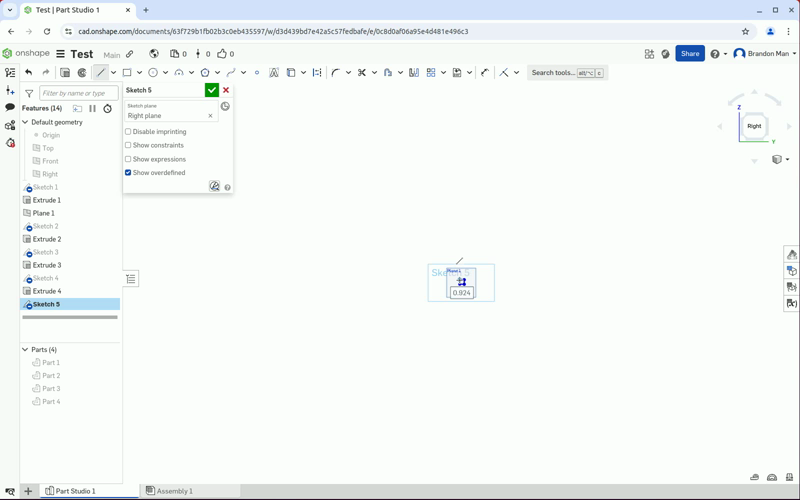
mouse_move(489, 279)
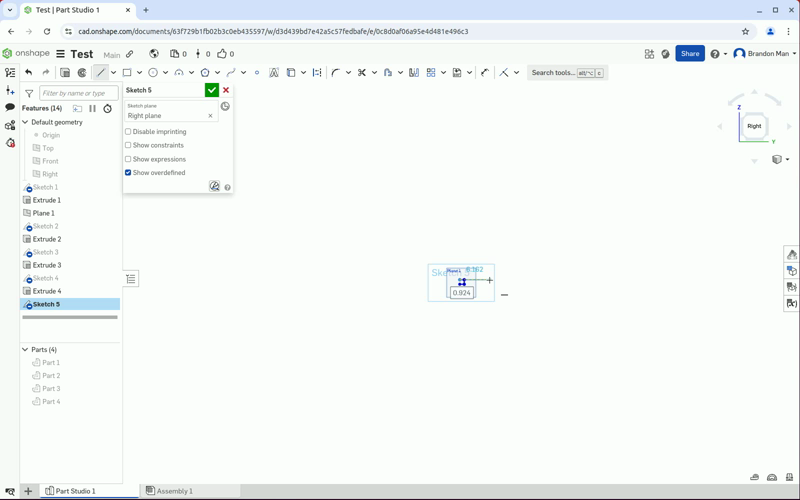
key_down(shift)
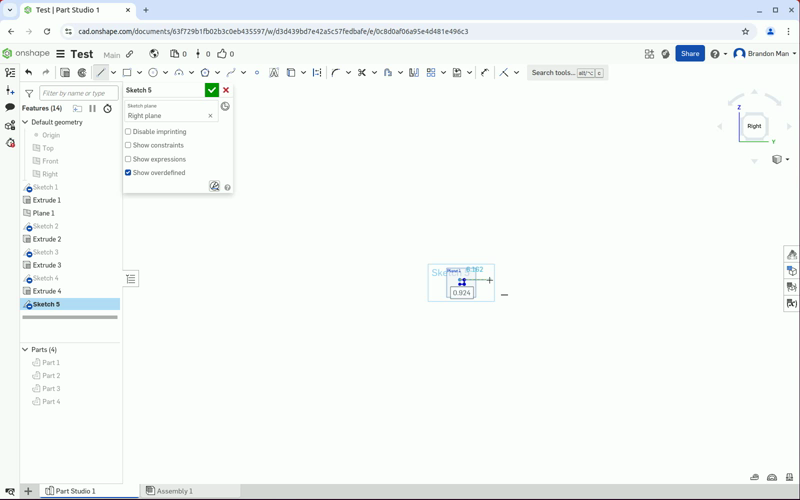
mouse_move(459, 284)
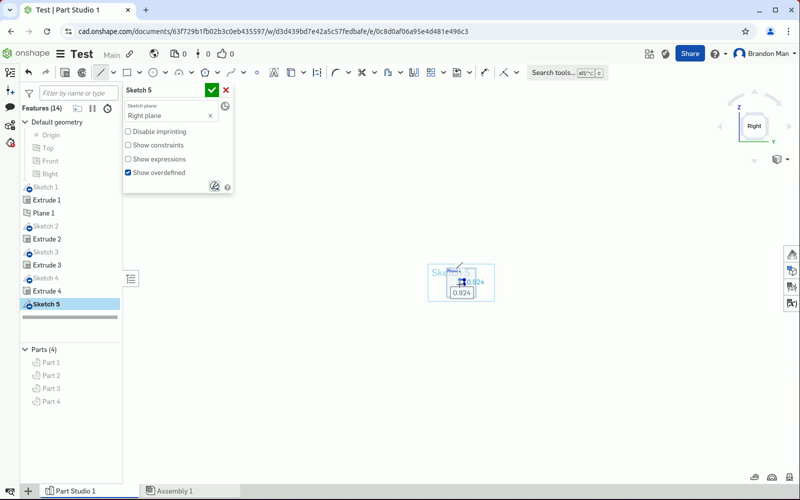
scroll(6)
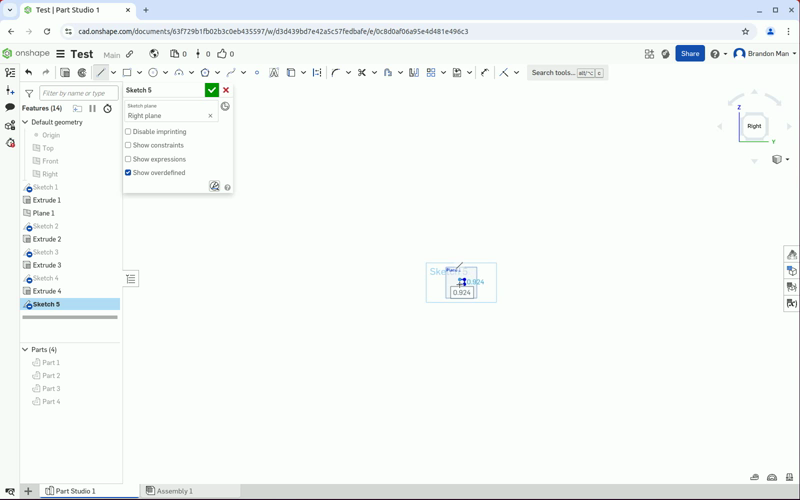
scroll(6)
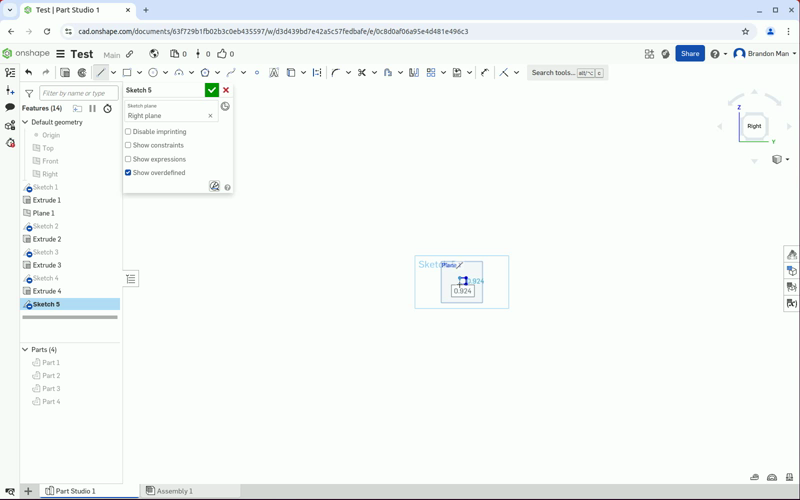
scroll(6)
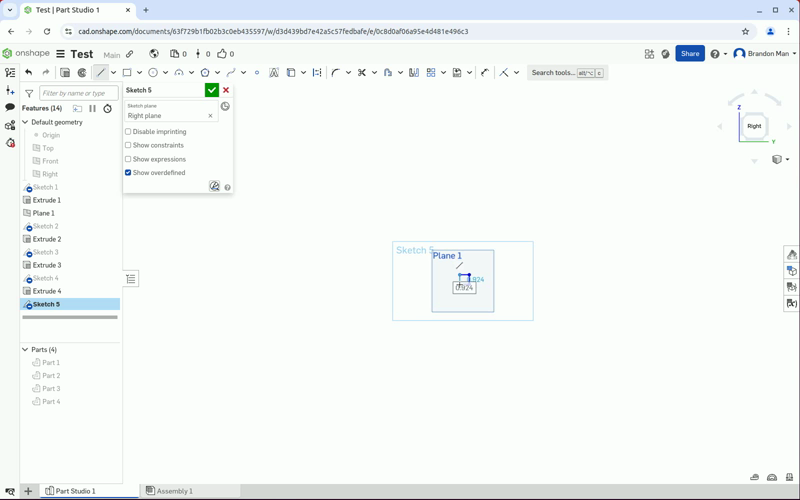
scroll(6)
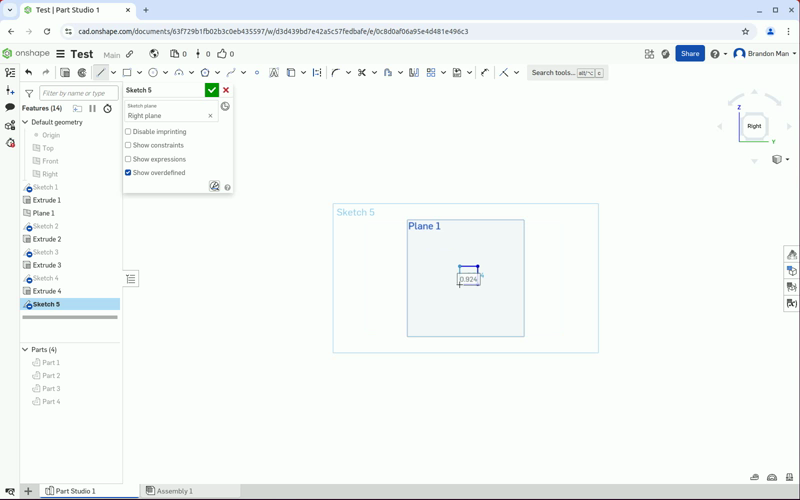
scroll(6)
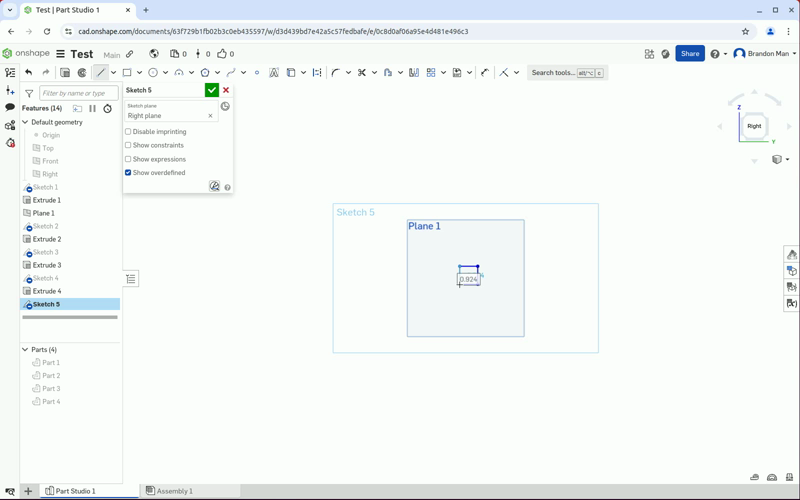
scroll(6)
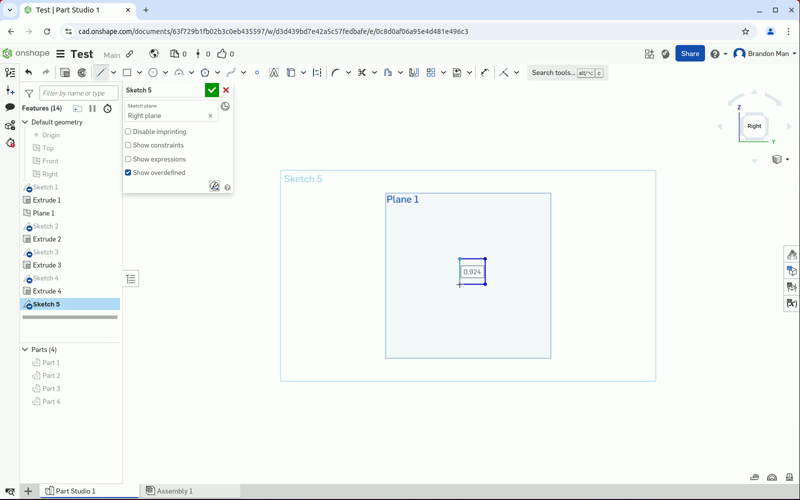
scroll(6)
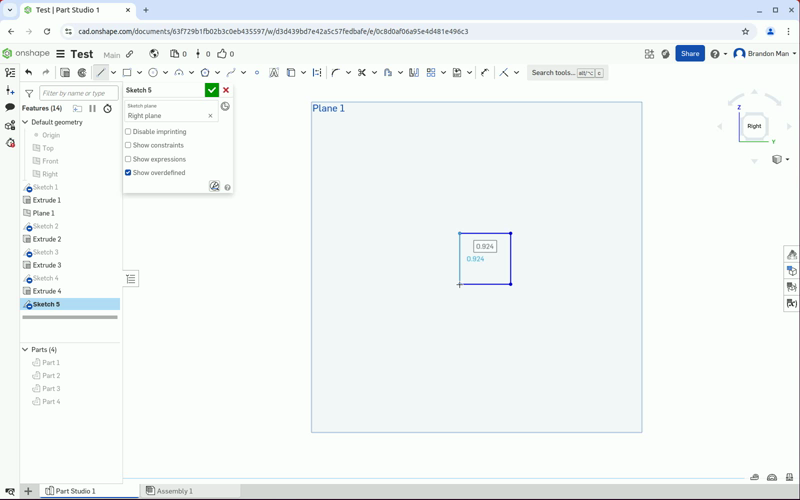
key_up(shift)
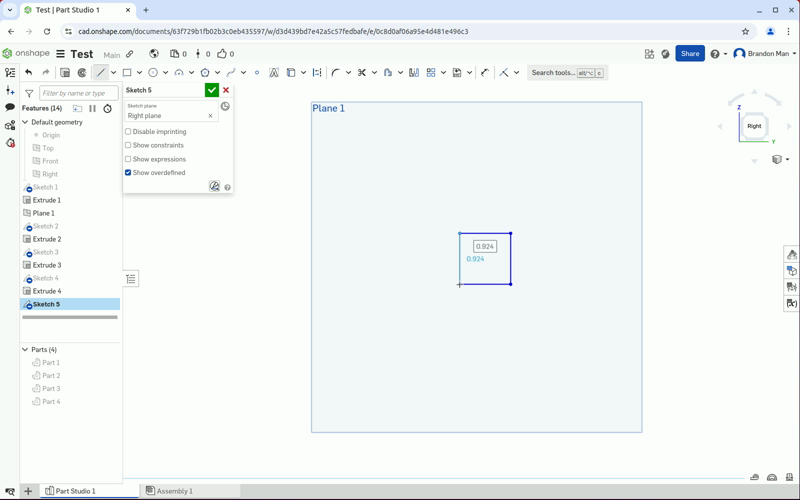
click(459, 284)
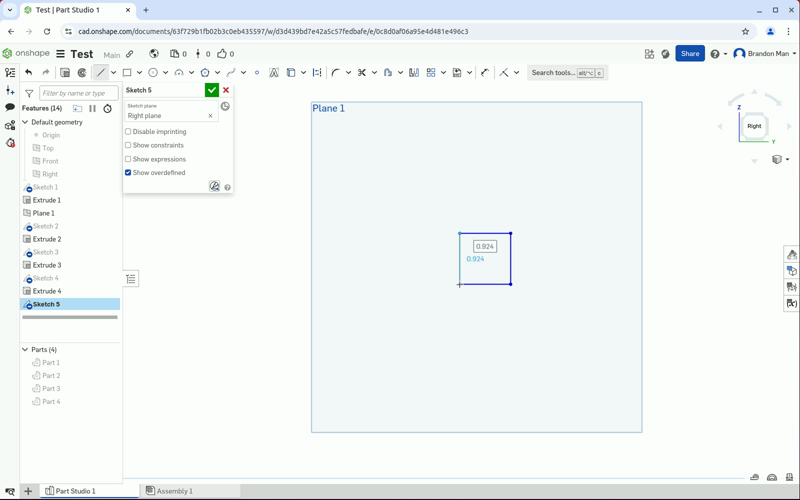
scroll(-6)
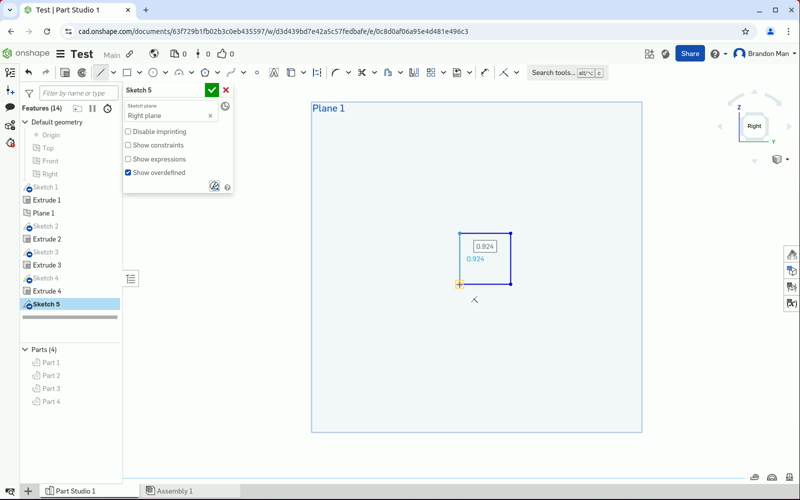
scroll(-6)
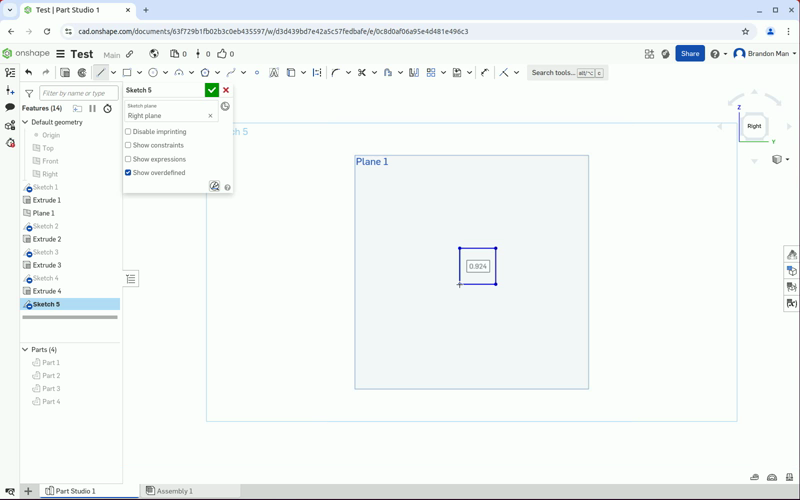
scroll(-6)
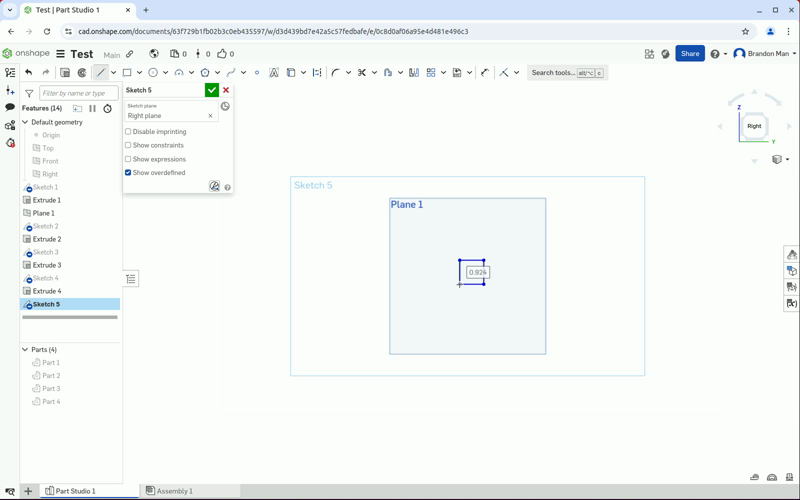
scroll(-6)
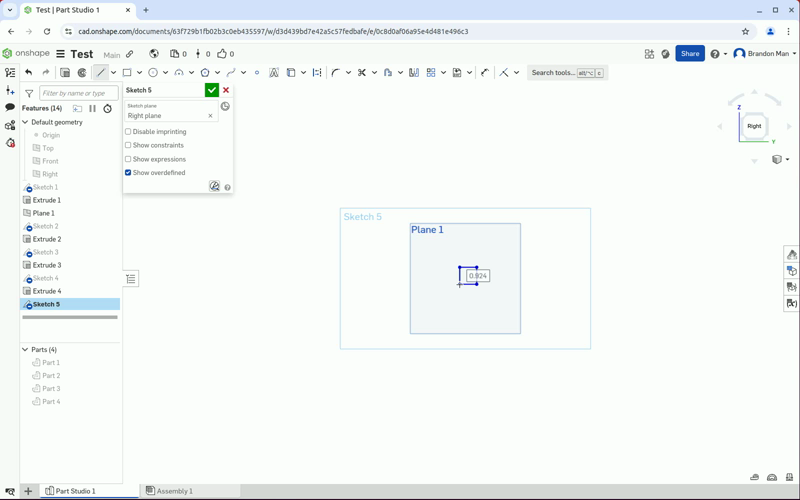
scroll(-6)
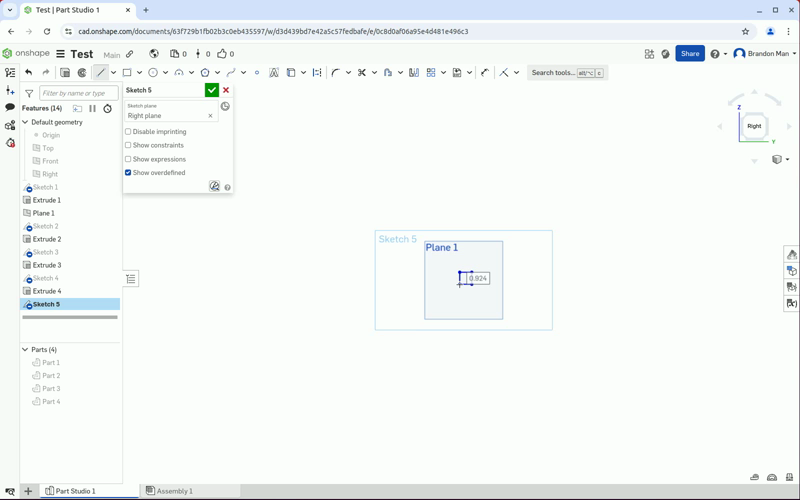
scroll(-6)
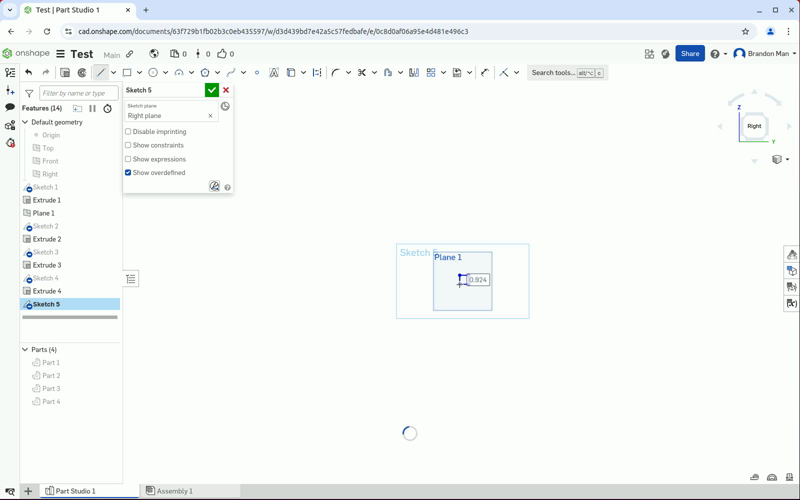
scroll(-6)
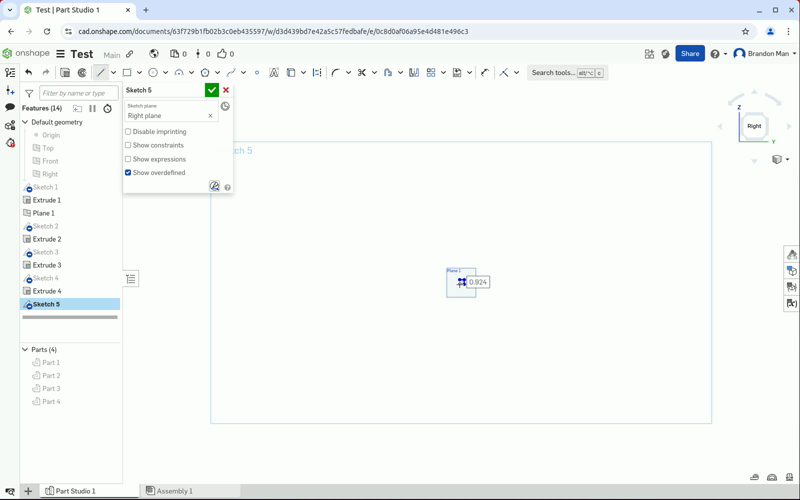
key(esc)
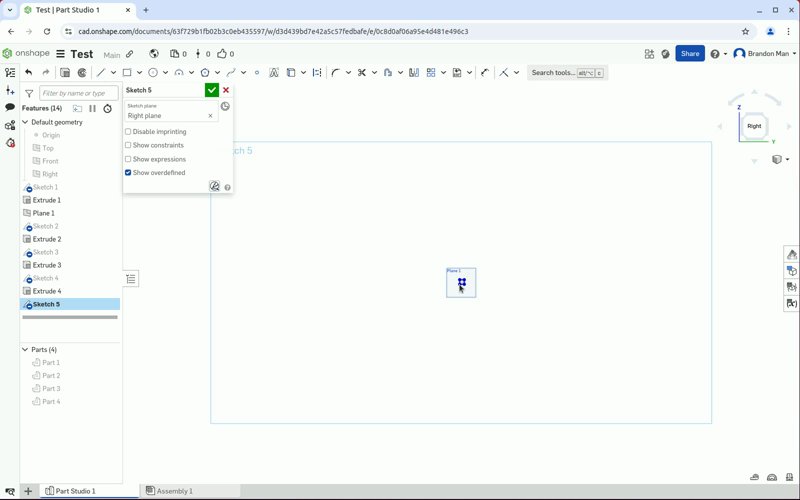
mouse_move(460, 279)
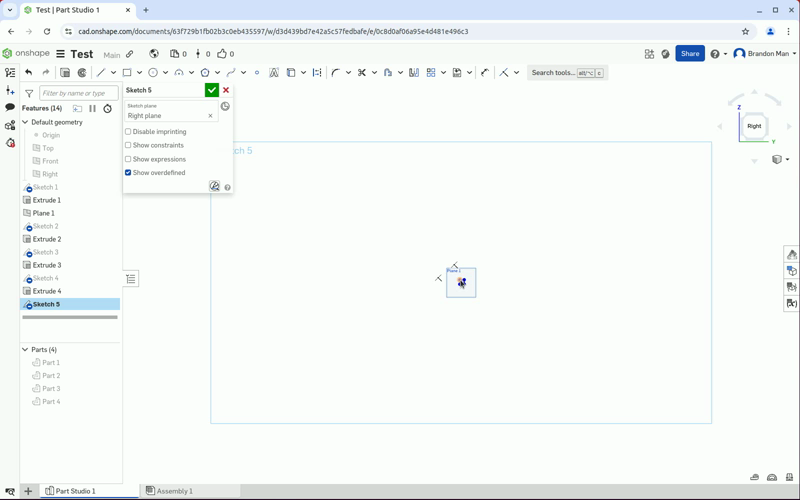
scroll(6)
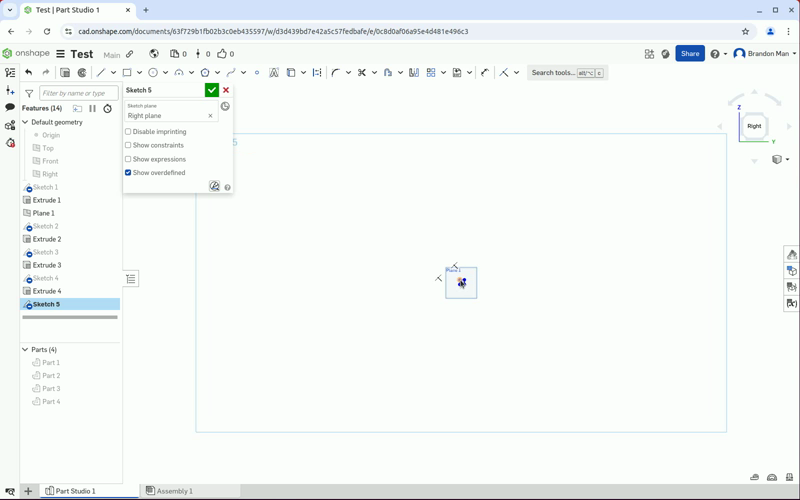
scroll(6)
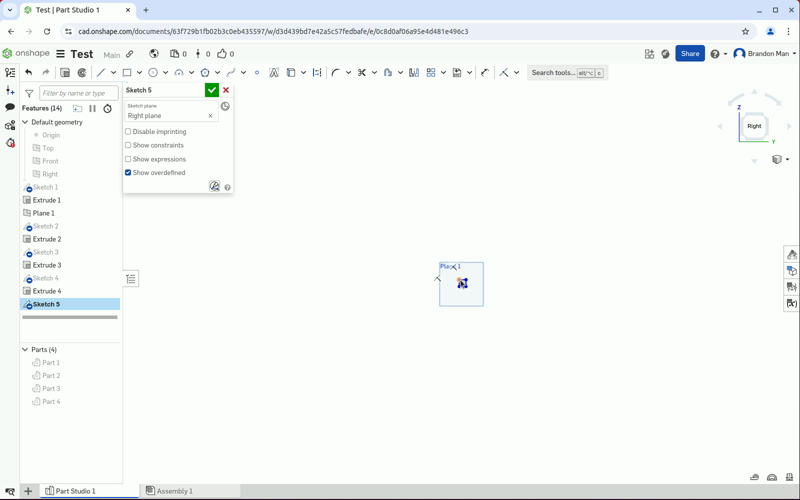
scroll(6)
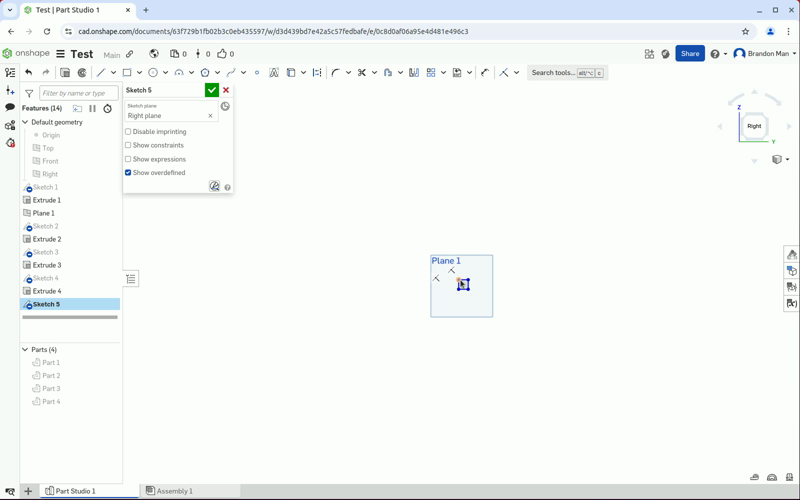
scroll(6)
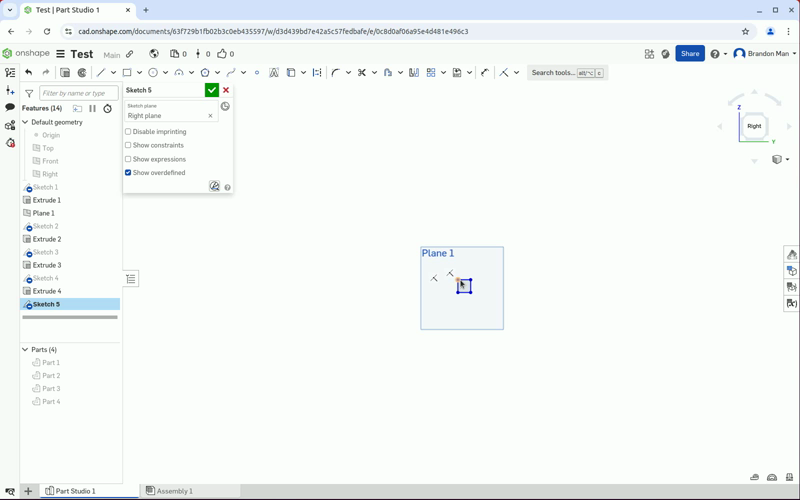
scroll(6)
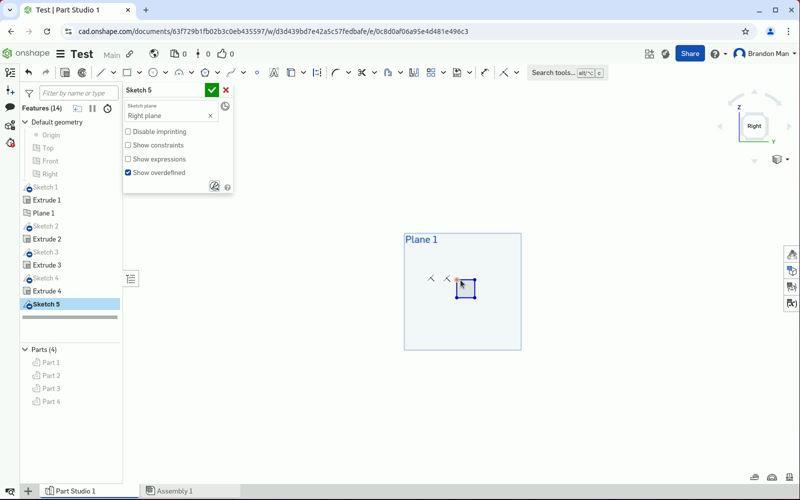
scroll(6)
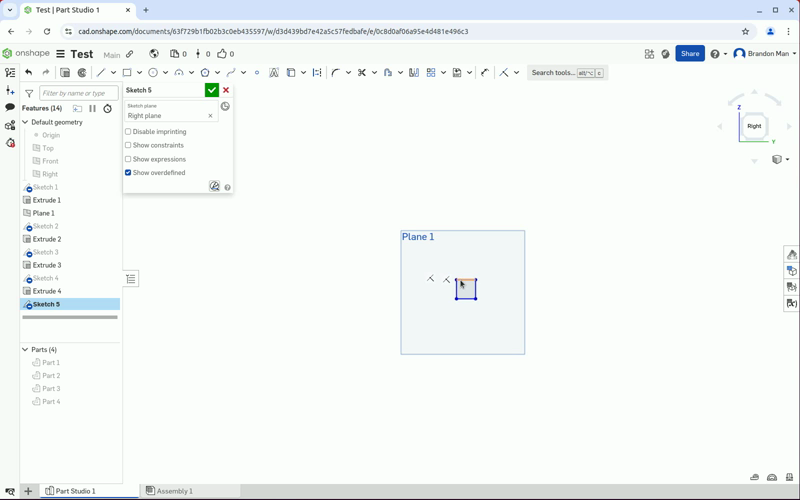
scroll(6)
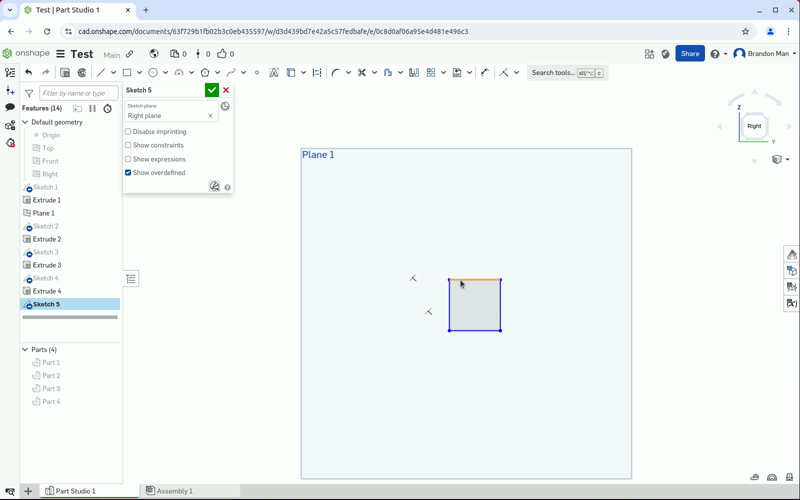
click(460, 279)
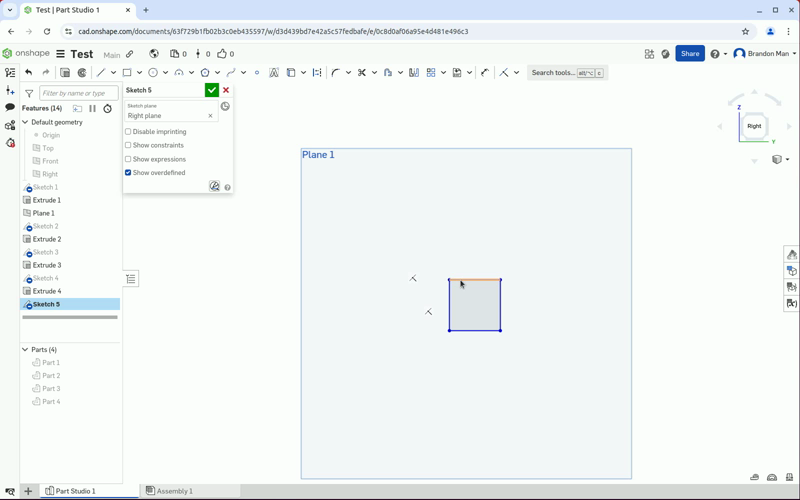
scroll(-6)
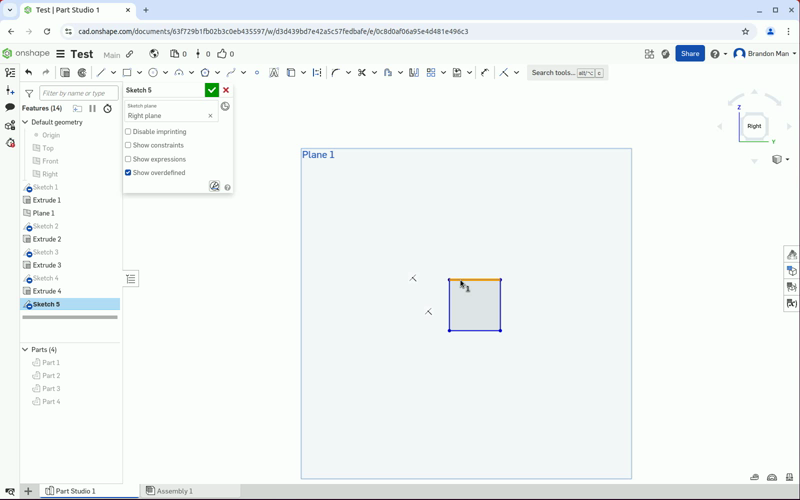
scroll(-6)
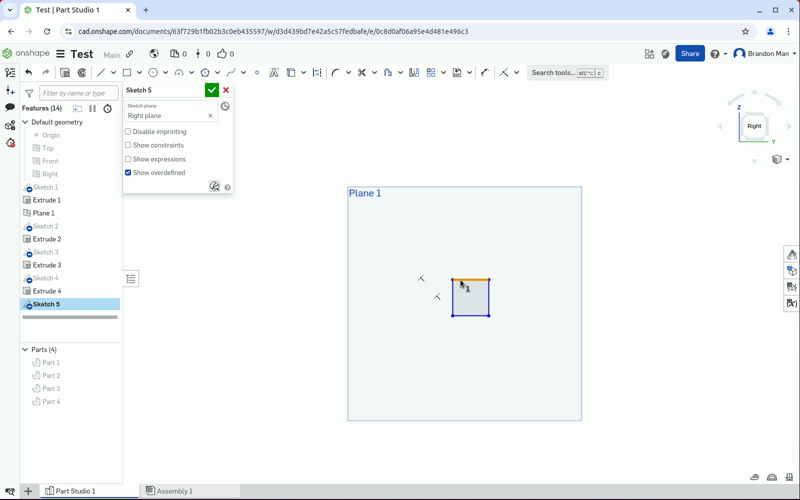
scroll(-6)
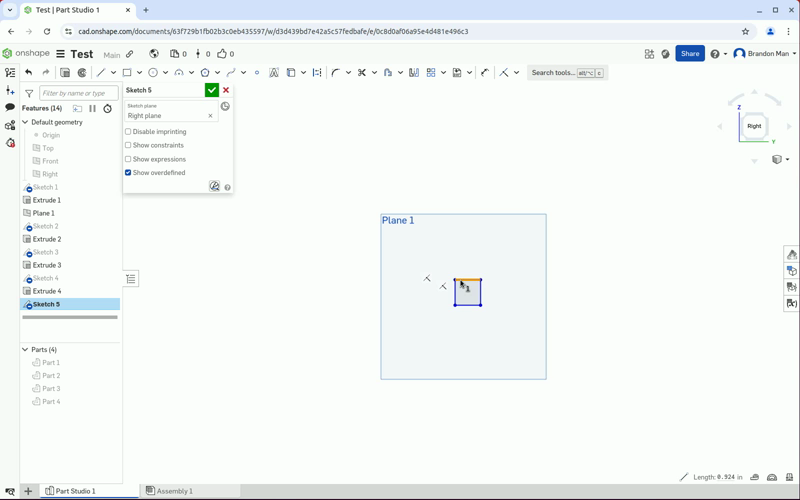
scroll(-6)
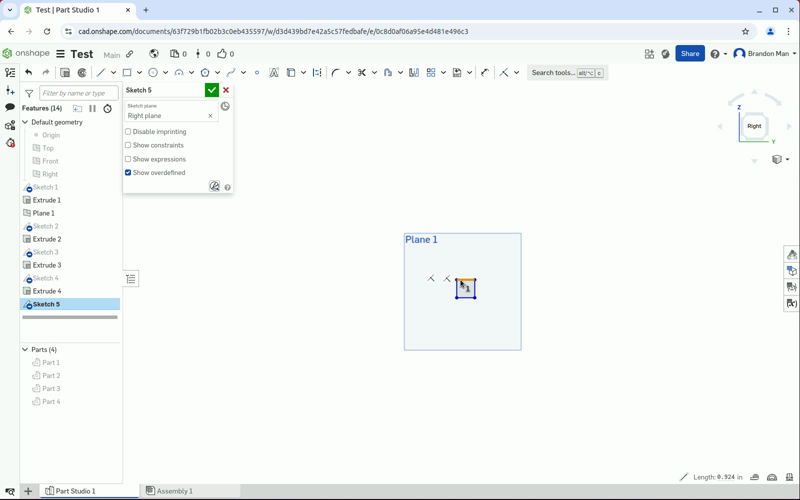
scroll(-6)
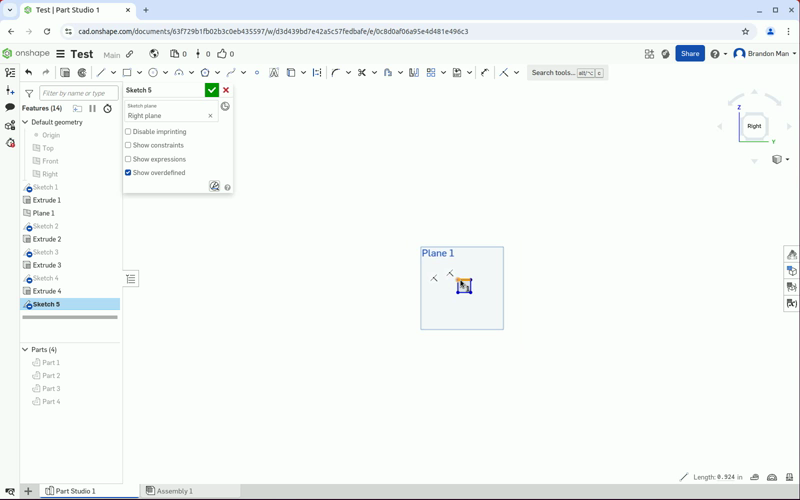
scroll(-6)
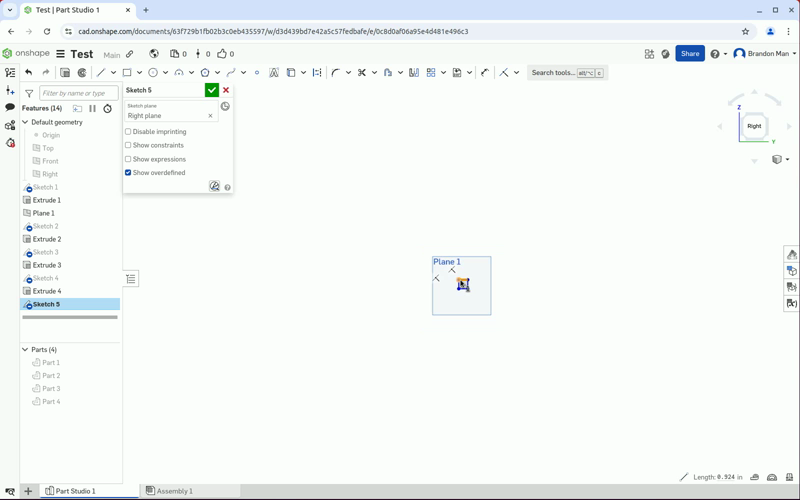
scroll(-6)
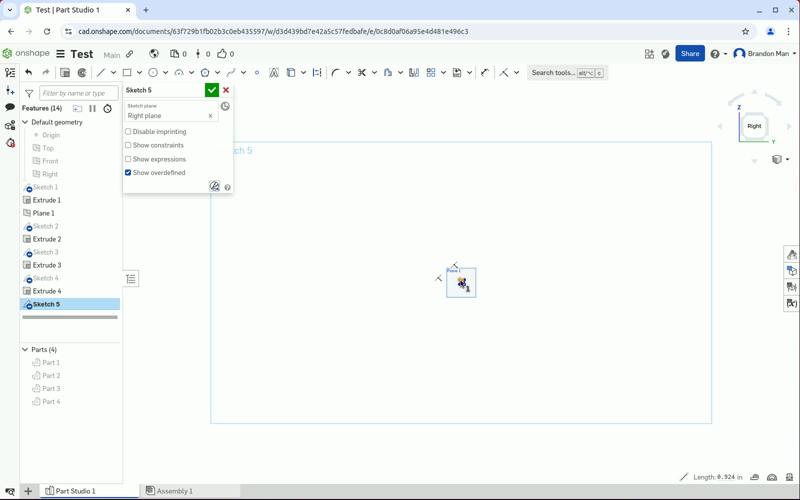
mouse_move(73, 352)
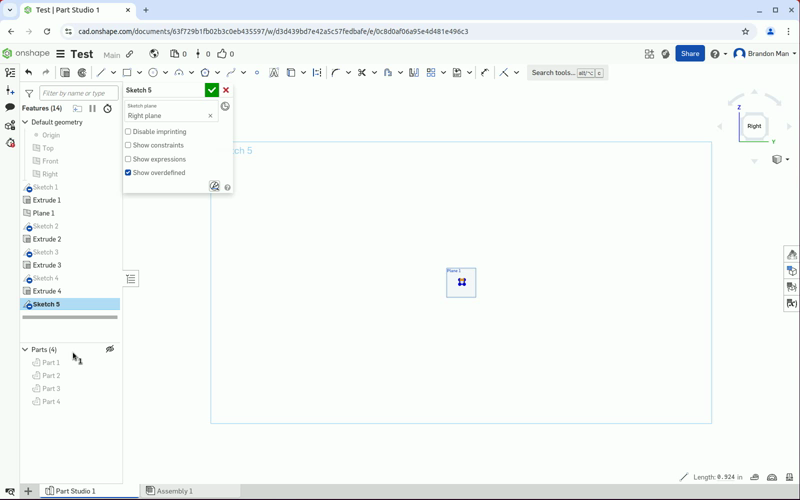
key(shift+y)
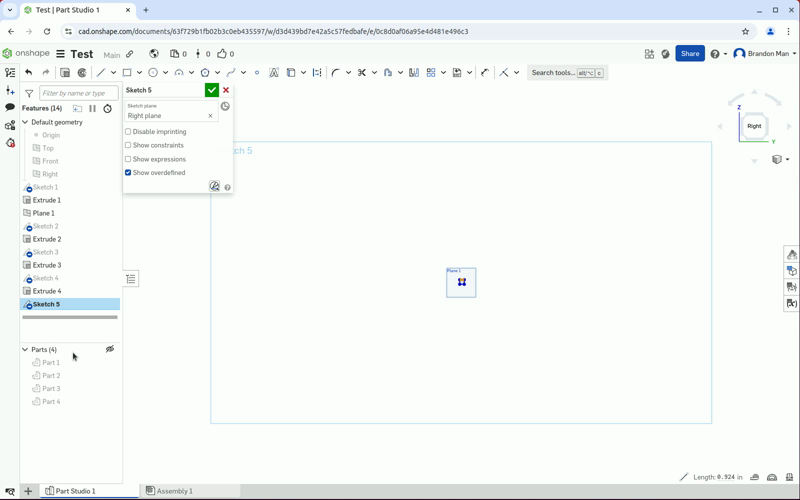
key(shift+e)
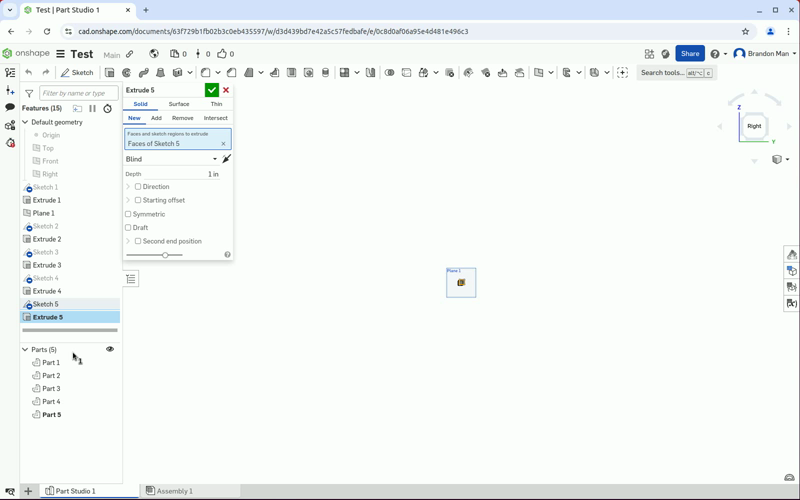
mouse_move(143, 106)
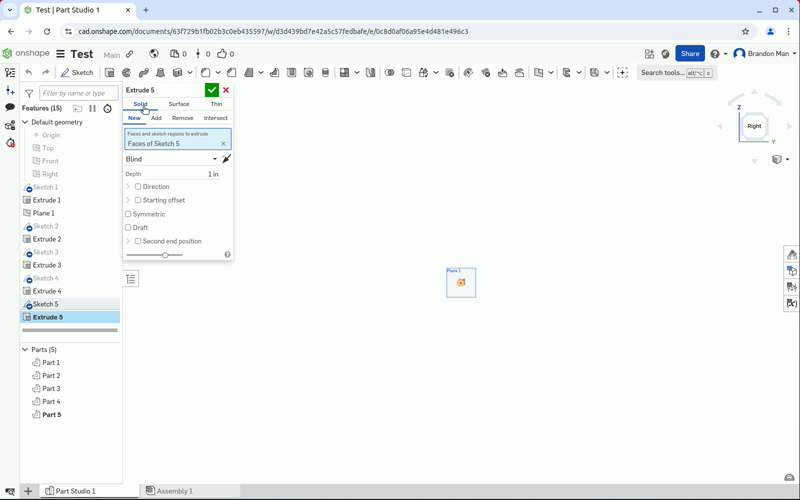
click(143, 106)
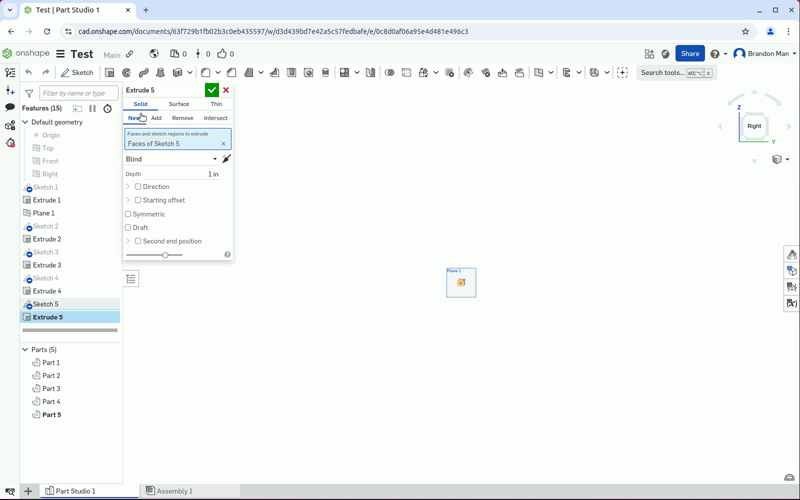
mouse_move(137, 120)
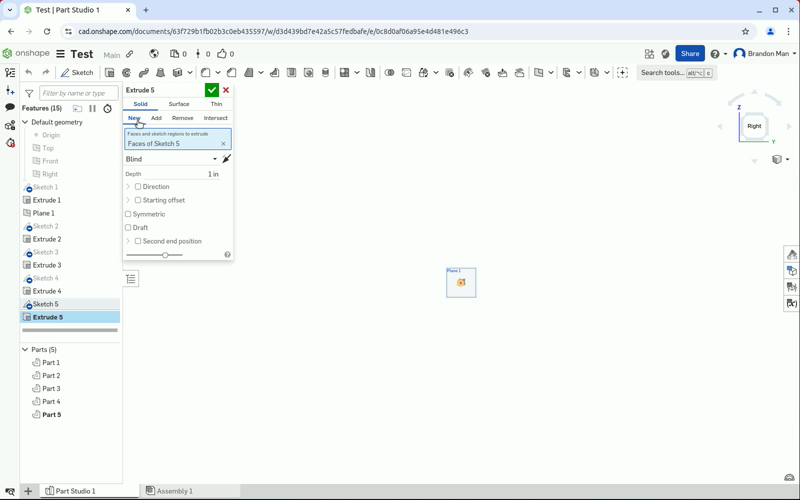
click(137, 120)
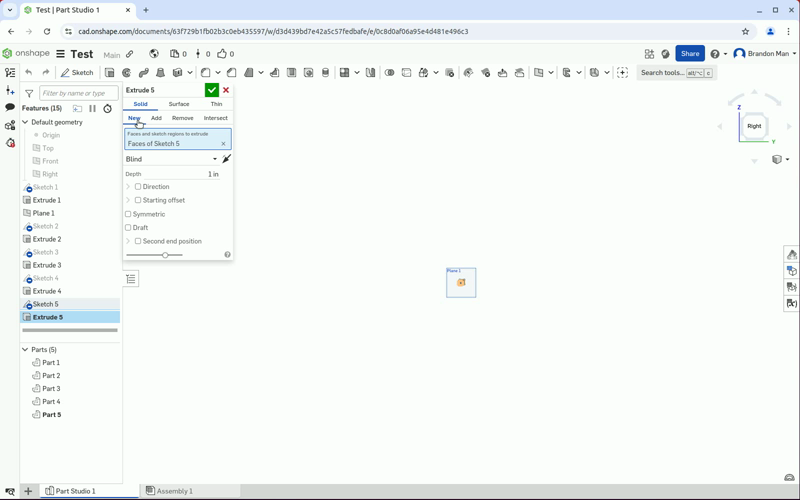
key(tab, 4)
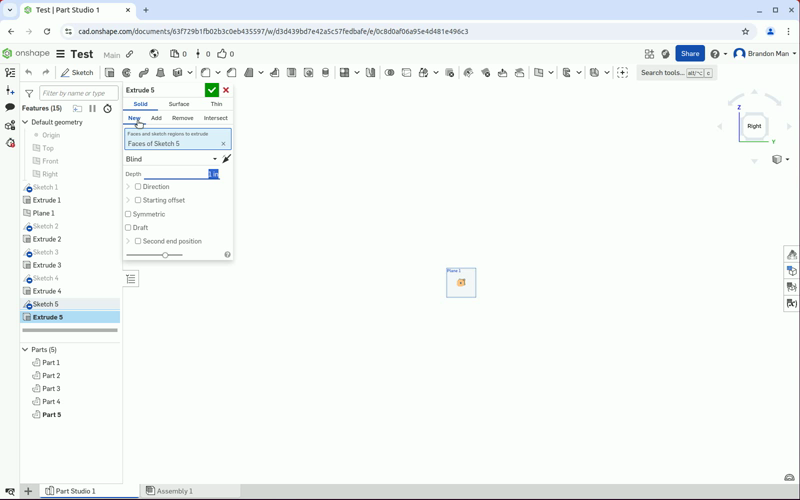
text(-0.241)
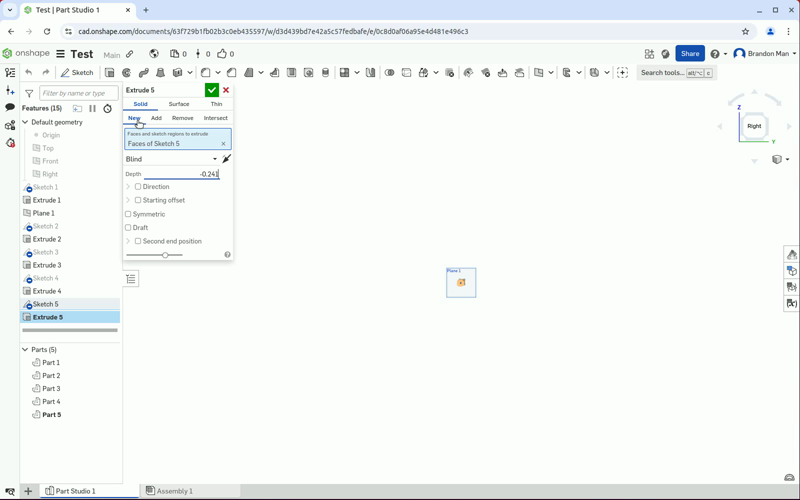
key(enter)
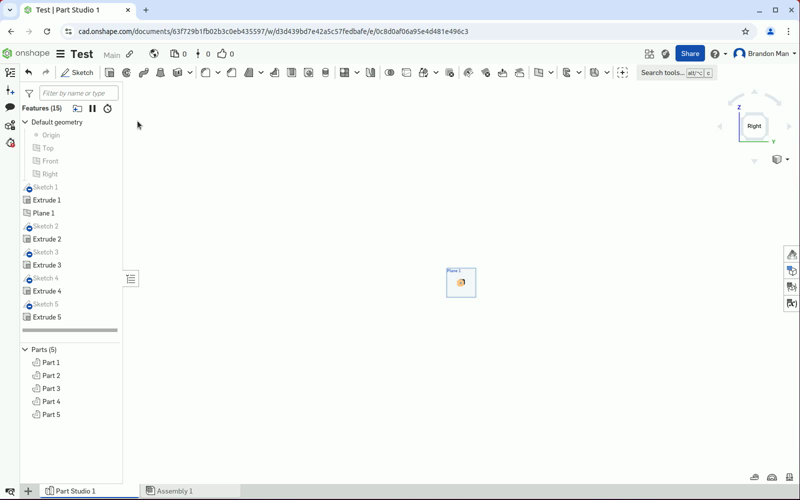
key(shift+h)
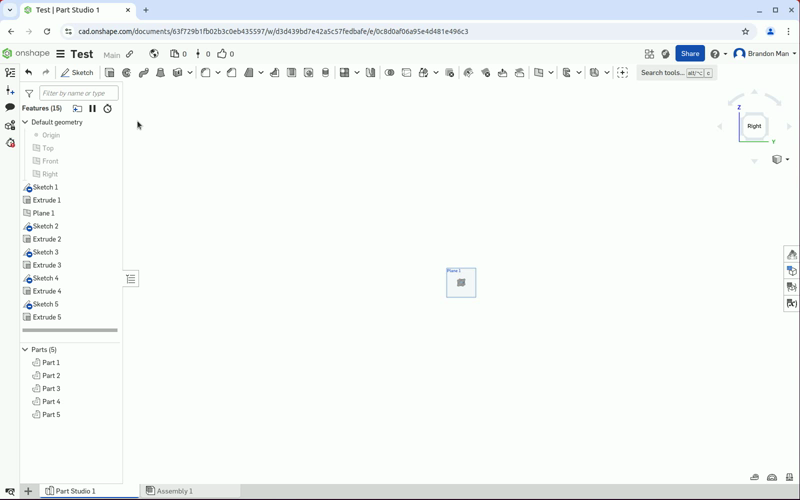
key(shift+h)
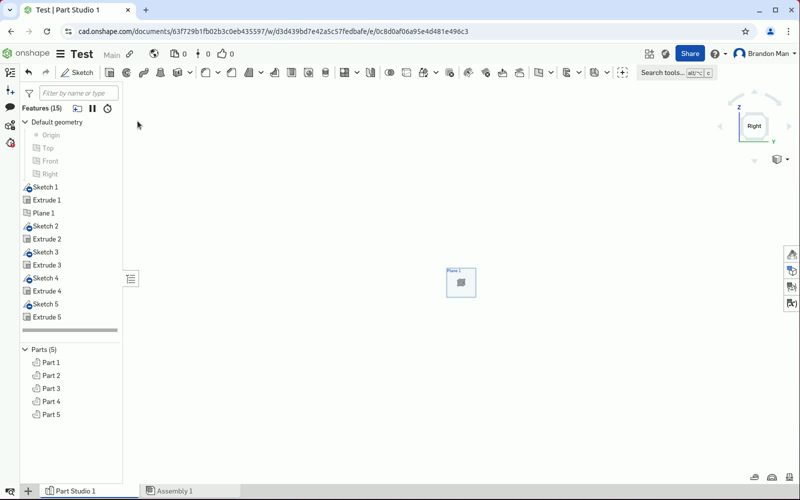
key(shift+7)
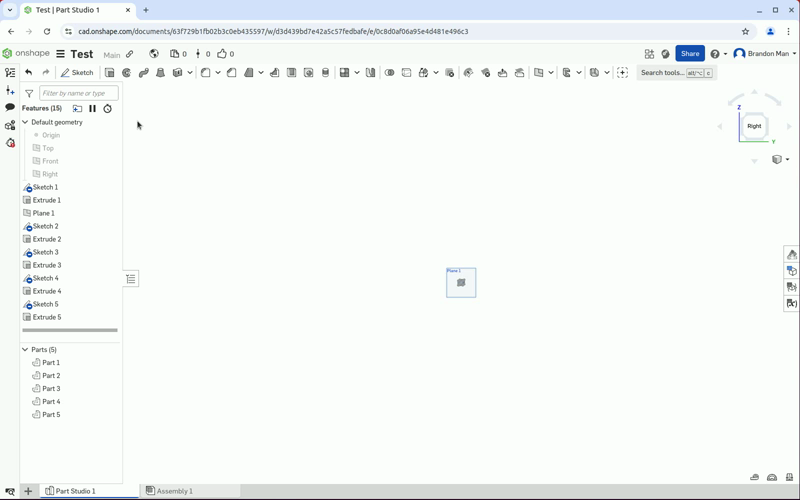
key(right, 2)
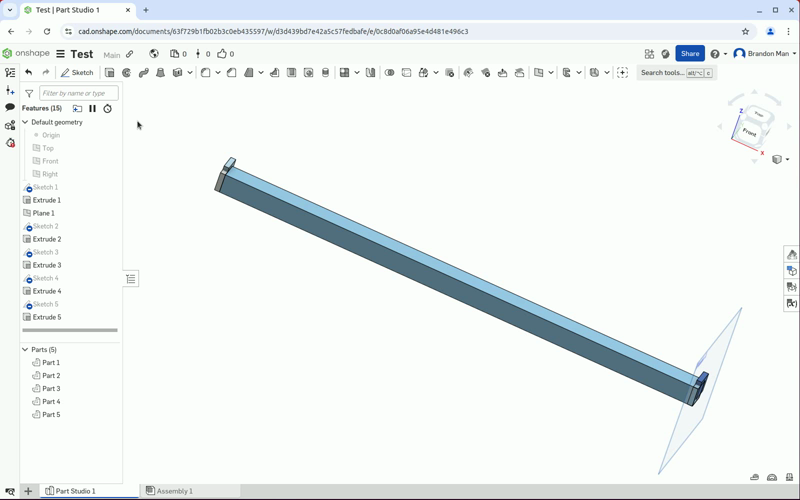
key(down, 2)
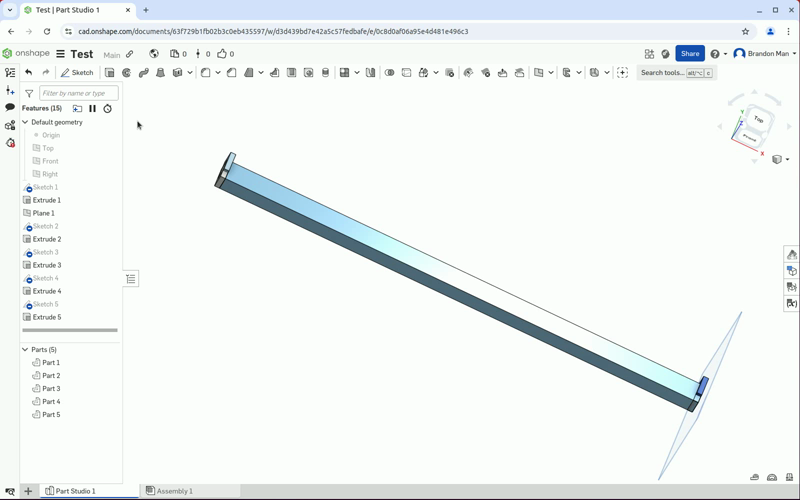
key(up, 2)
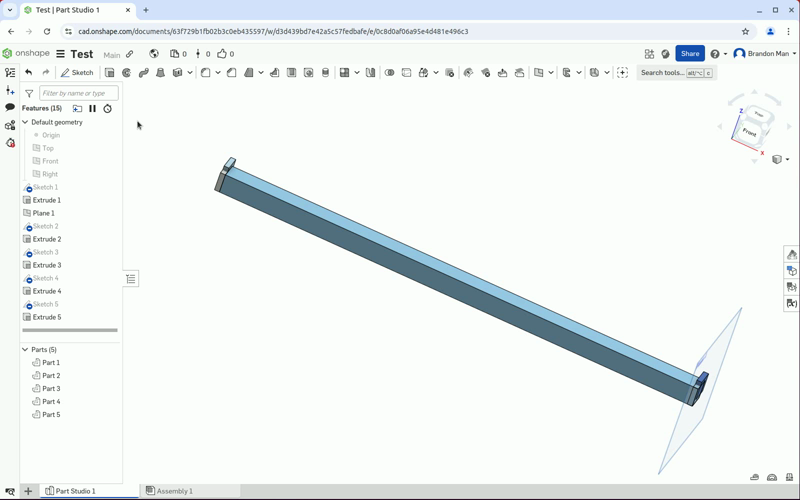
key(left, 2)
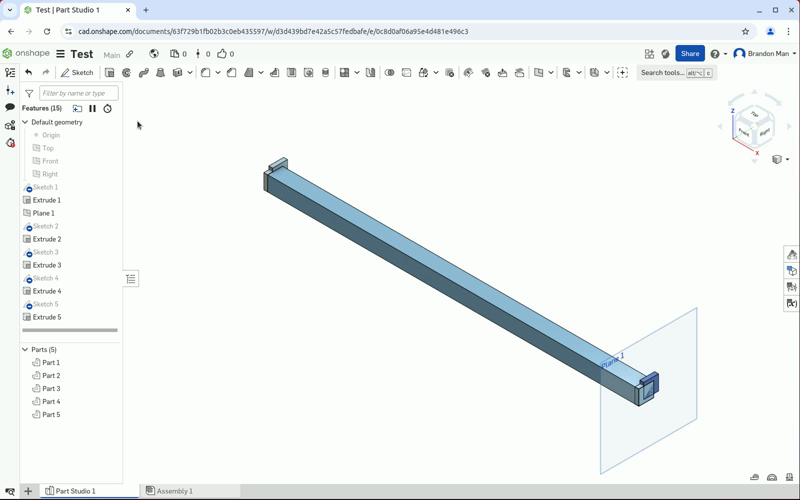
mouse_move(73, 189)
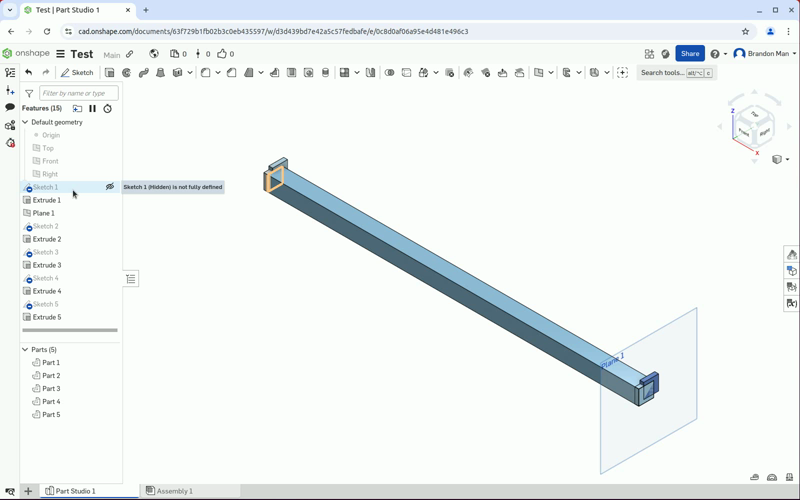
click(73, 189)